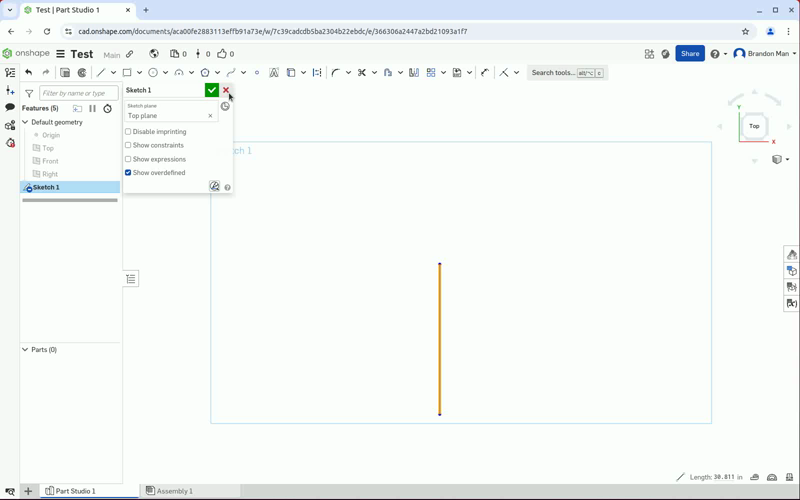
key(shift+h)
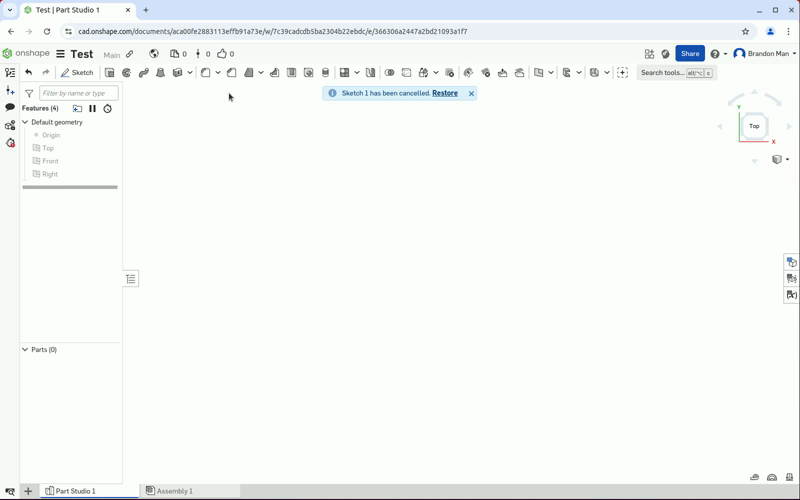
mouse_move(73, 352)
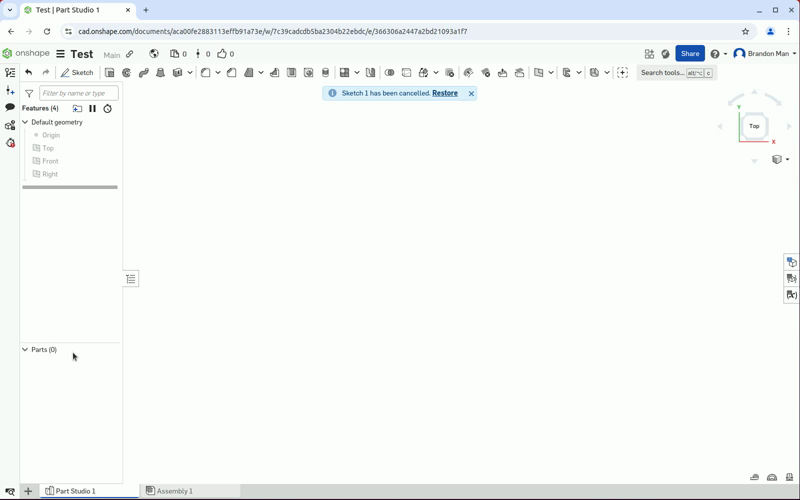
key(y)
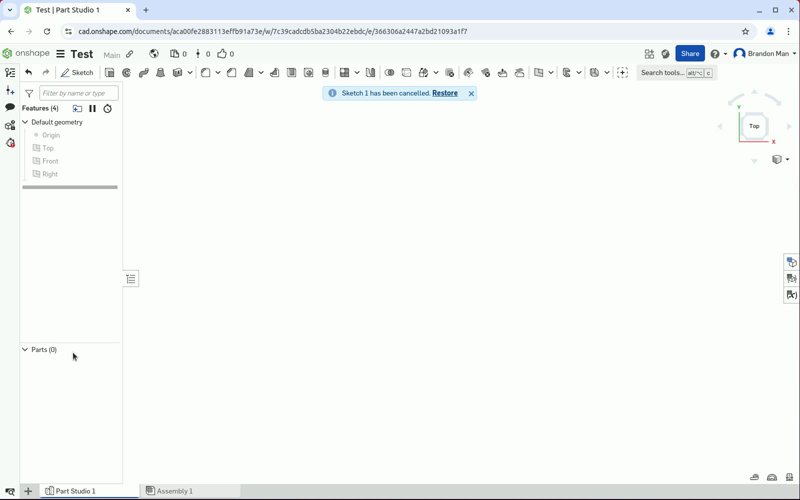
key(shift+p)
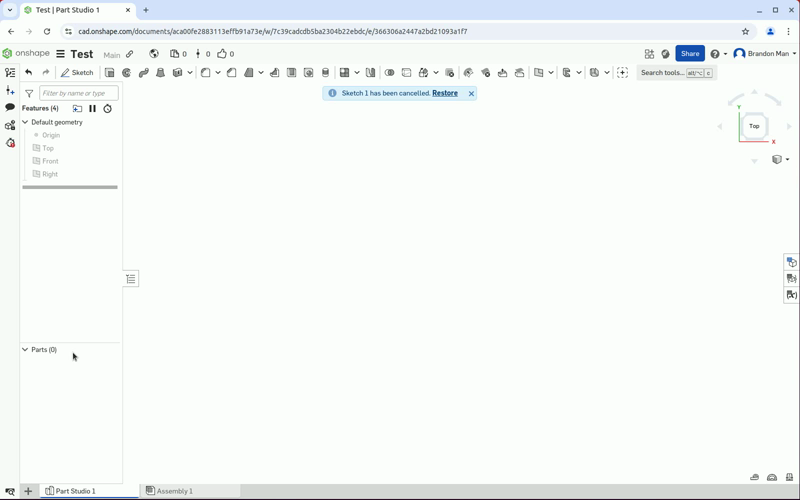
key(space)
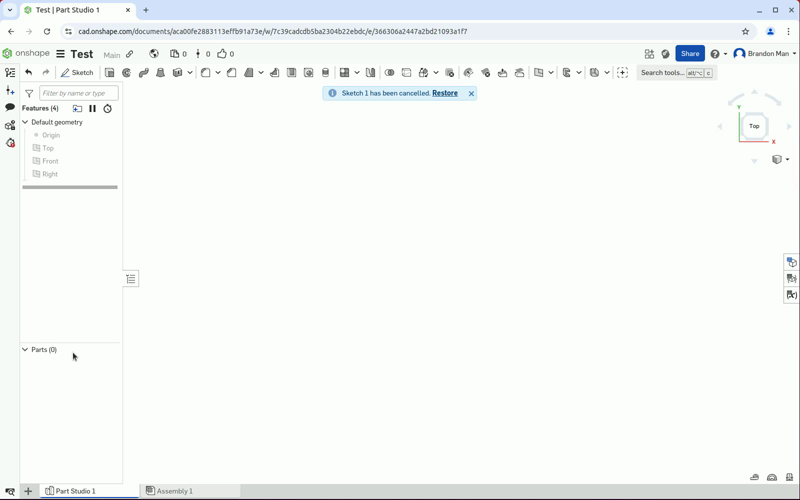
key_down(shift)
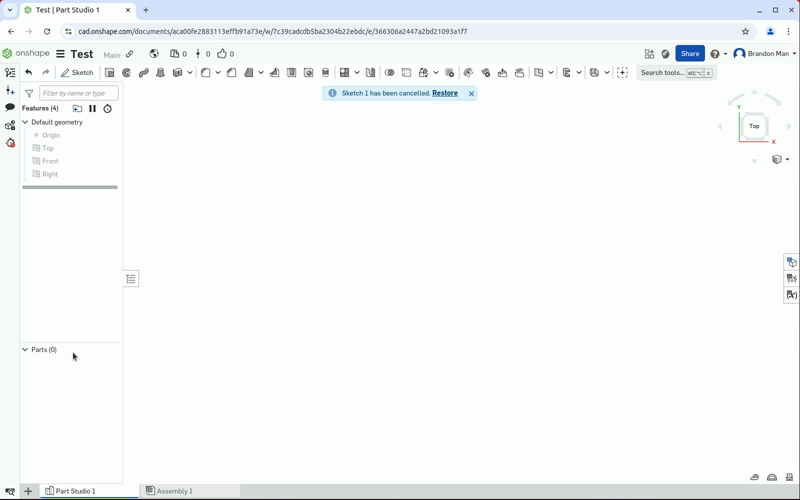
key(up)
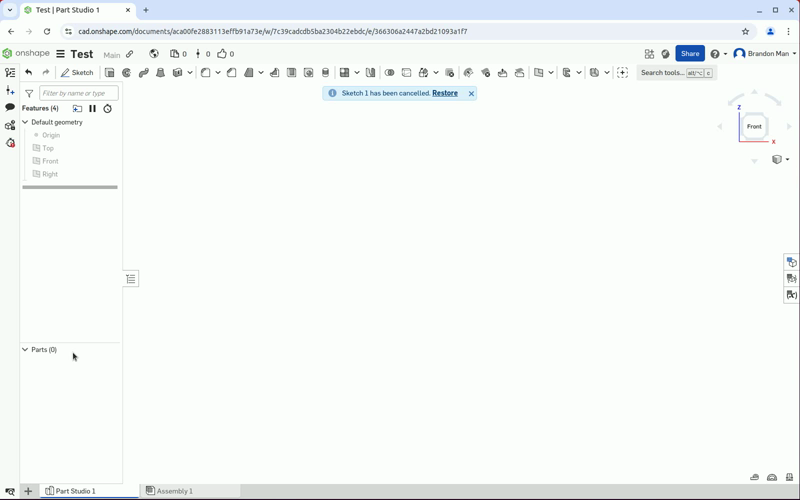
key_up(shift)
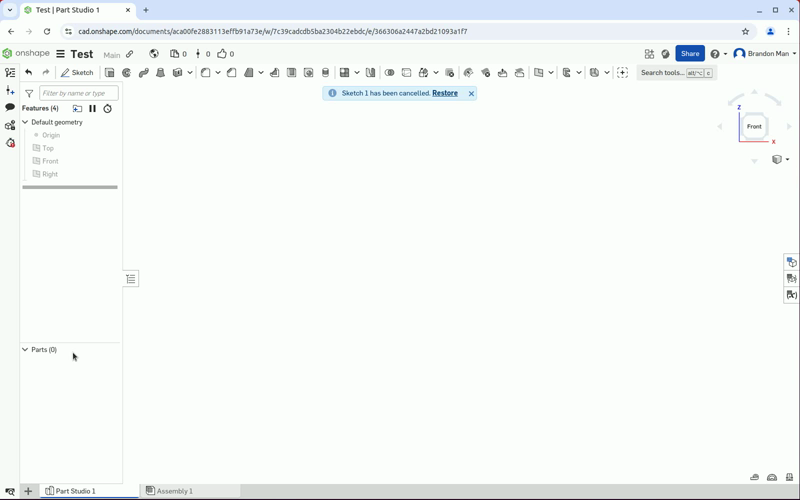
mouse_move(73, 352)
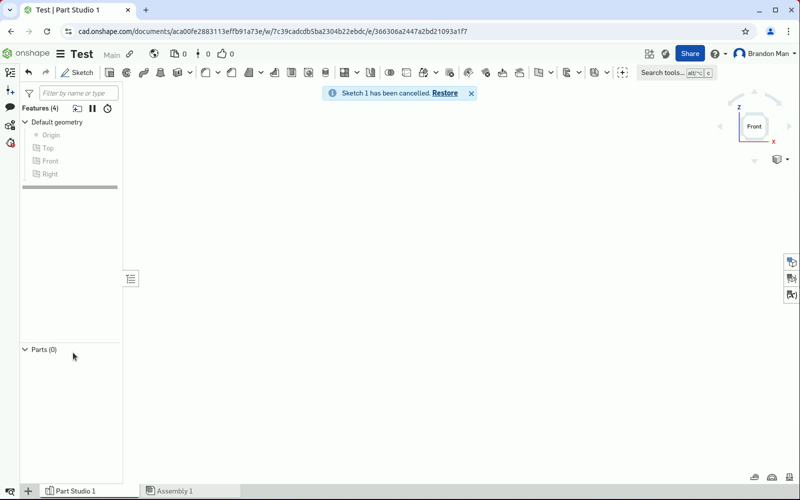
key(shift+y)
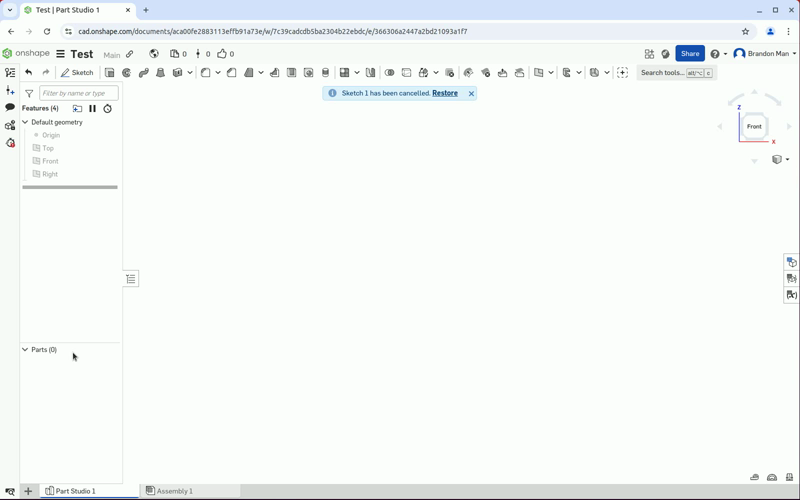
key(shift+s)
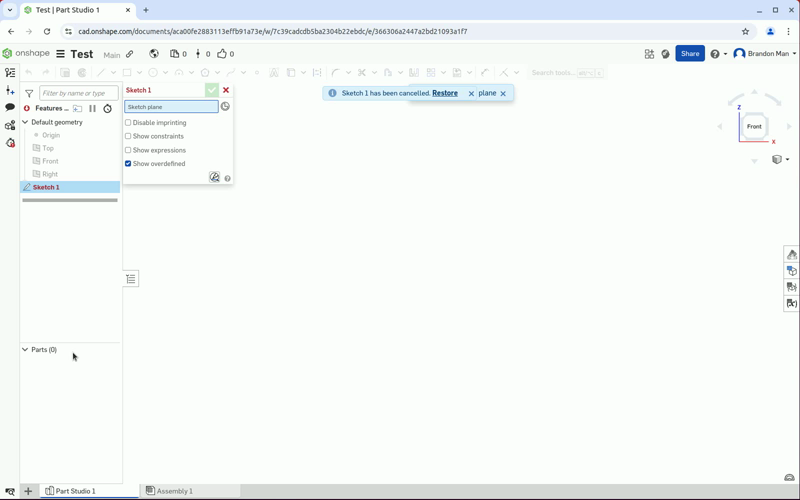
mouse_move(73, 163)
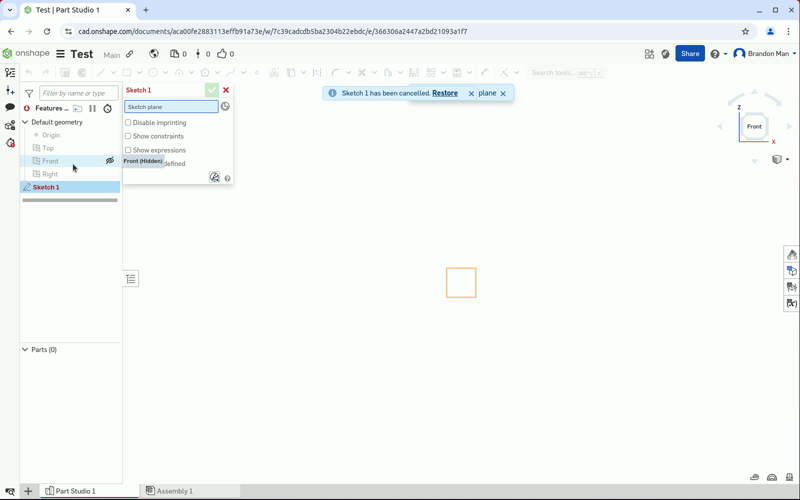
click(73, 163)
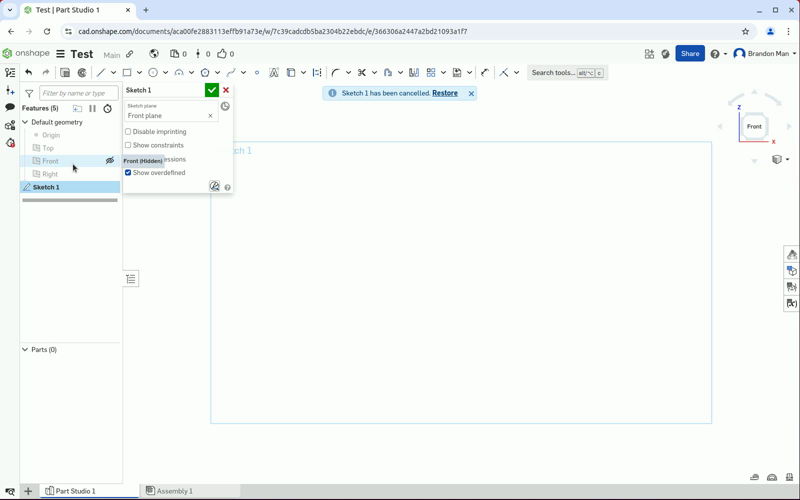
mouse_move(73, 352)
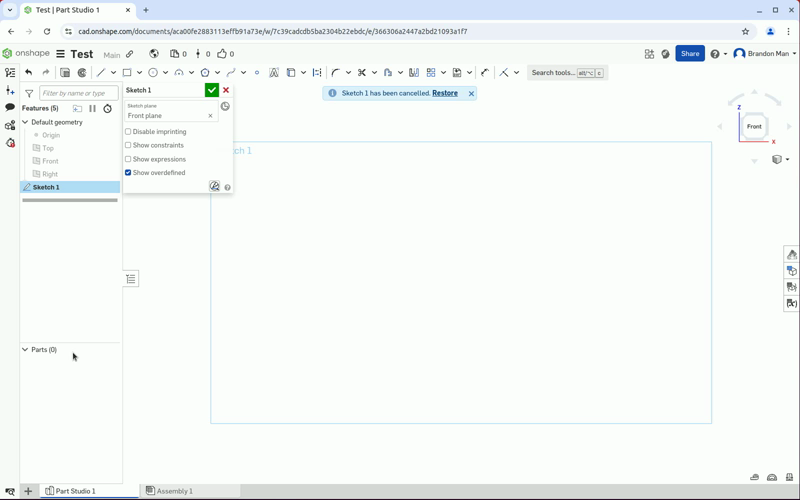
key(y)
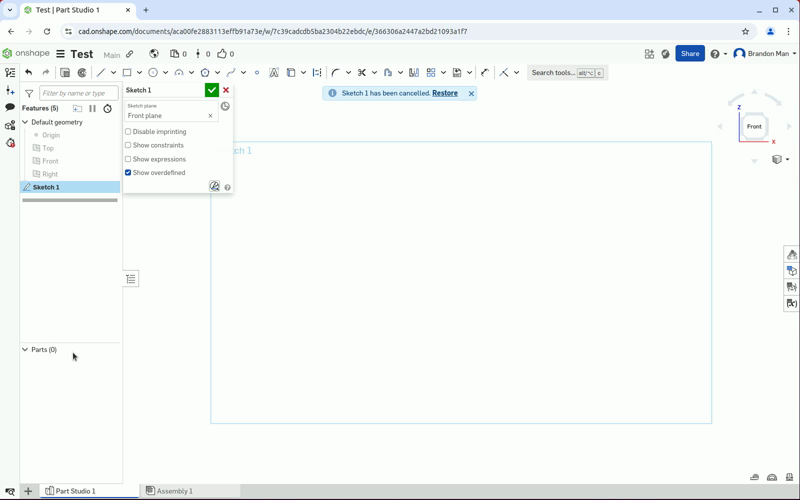
key(l)
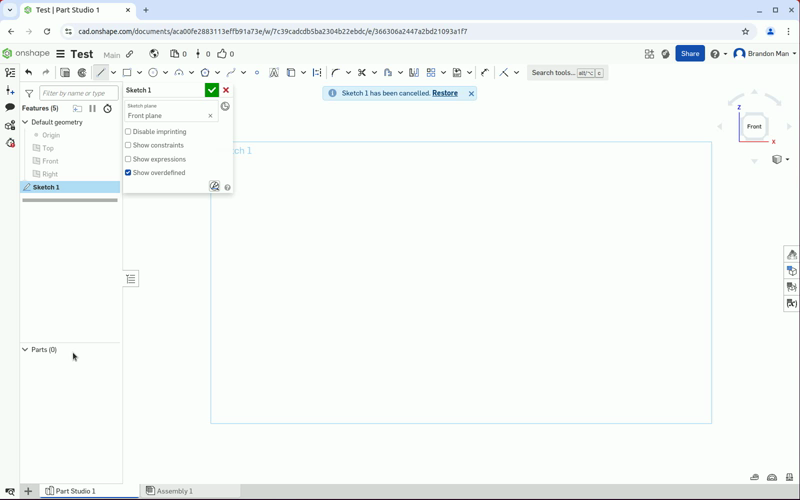
key_down(shift)
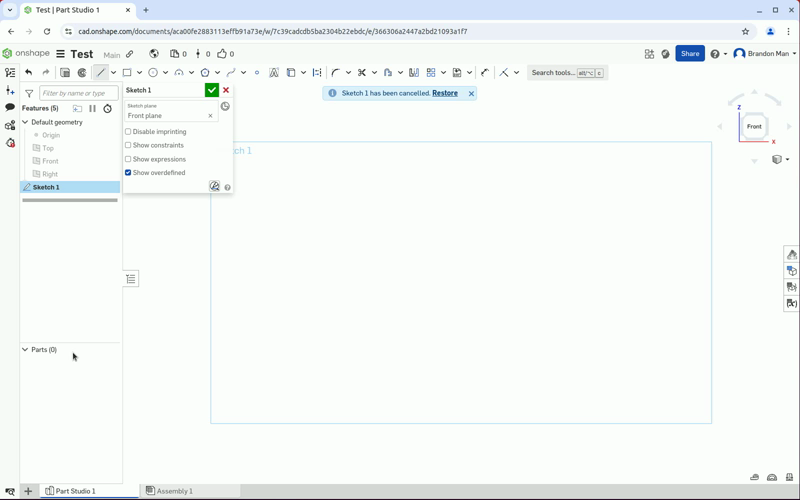
mouse_move(391, 270)
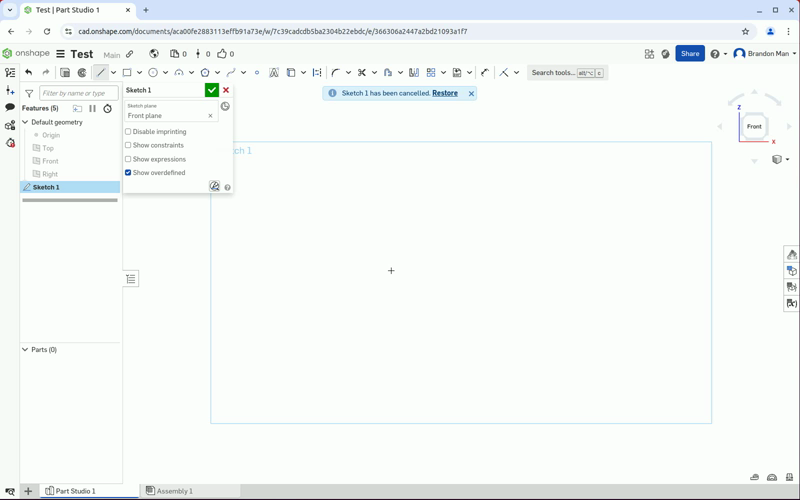
click(391, 270)
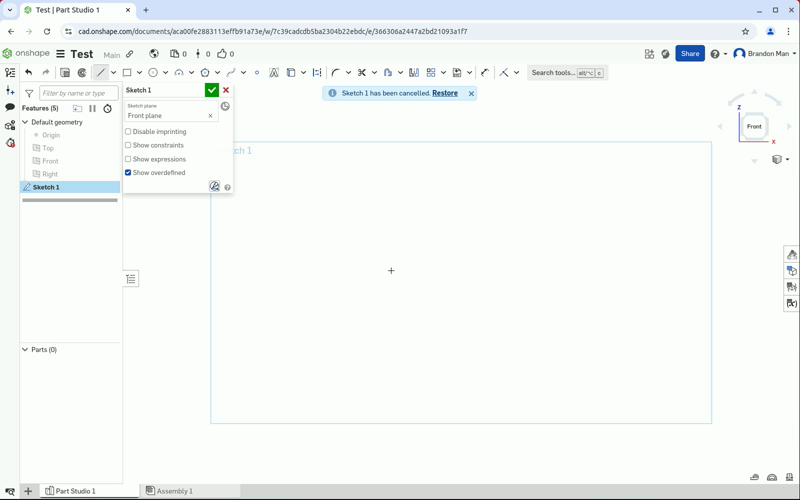
key_up(shift)
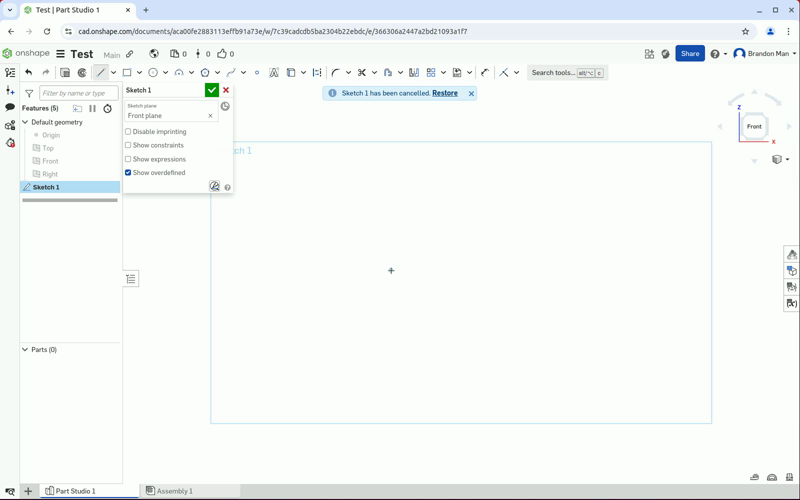
key_down(shift)
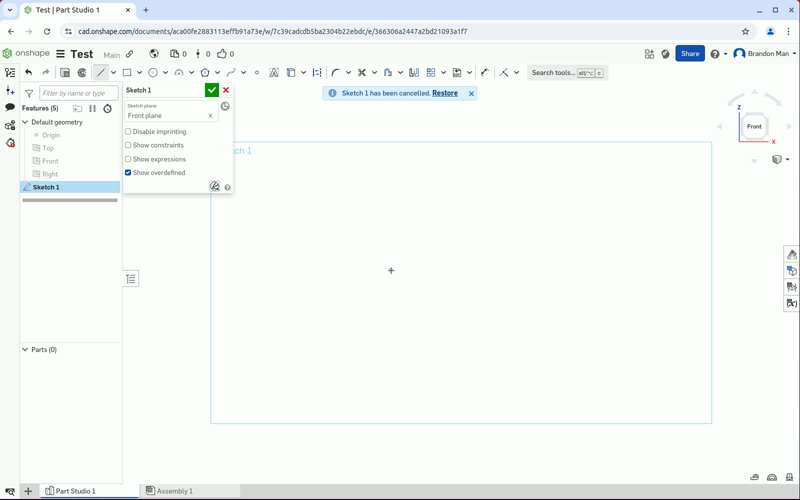
mouse_move(421, 270)
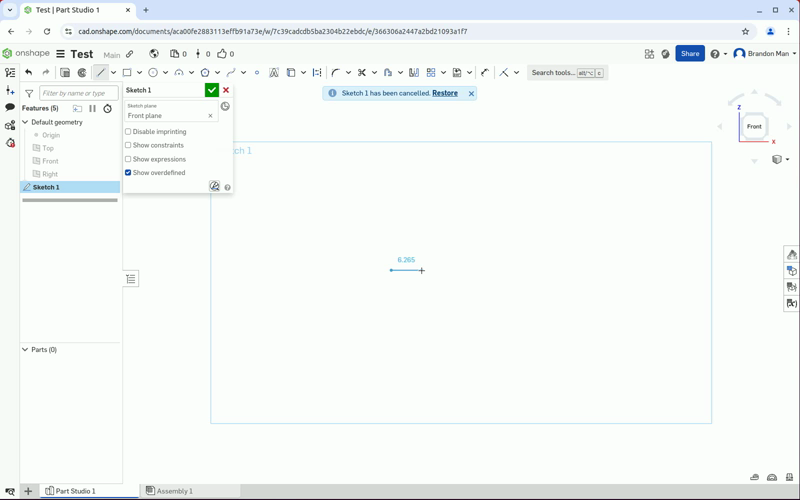
mouse_move(403, 270)
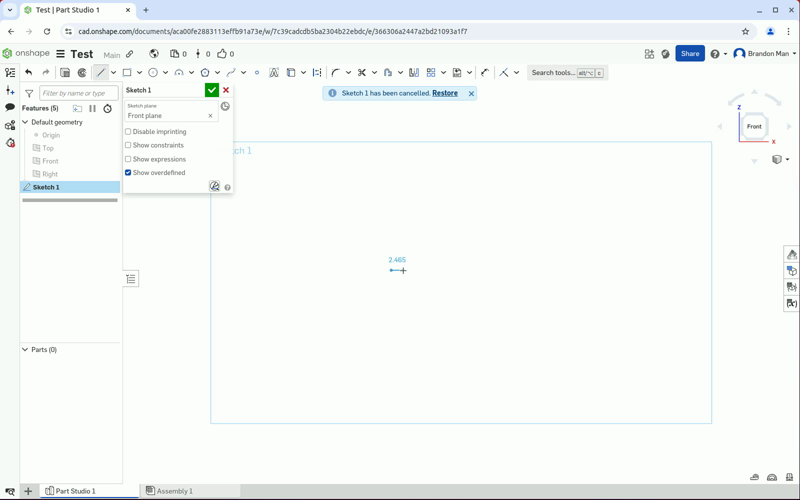
click(403, 270)
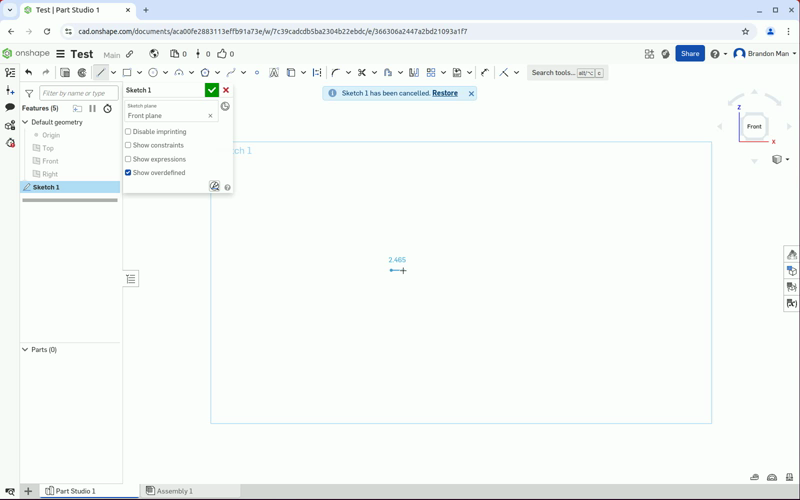
key_up(shift)
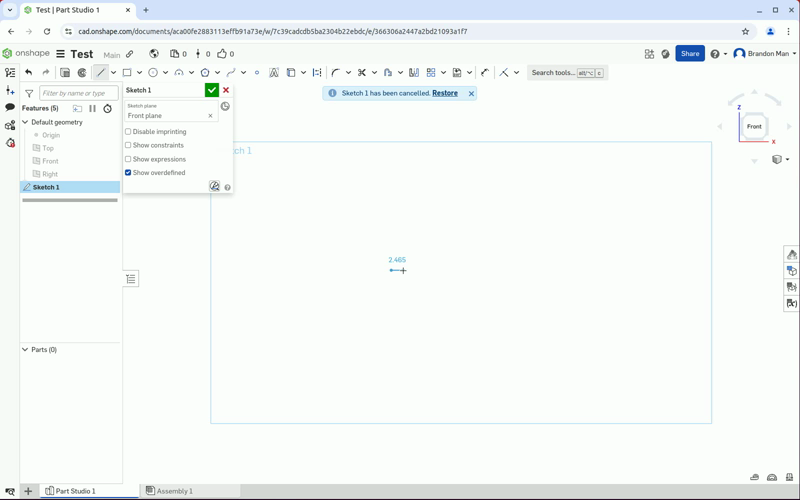
key_down(shift)
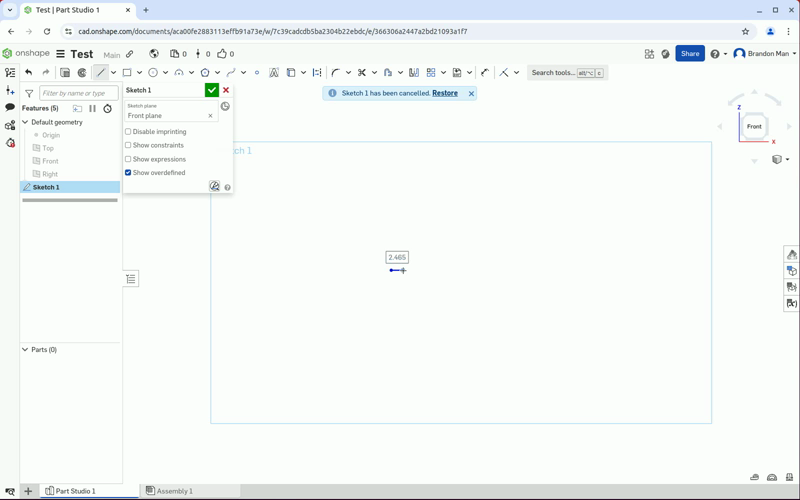
mouse_move(433, 270)
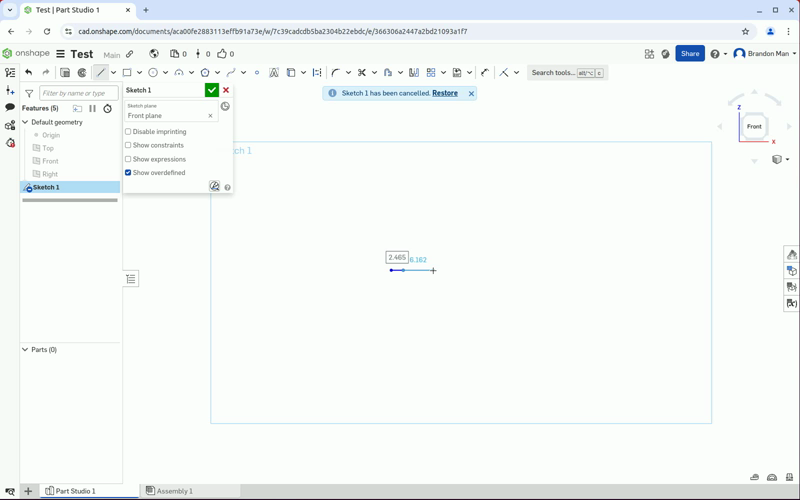
mouse_move(403, 262)
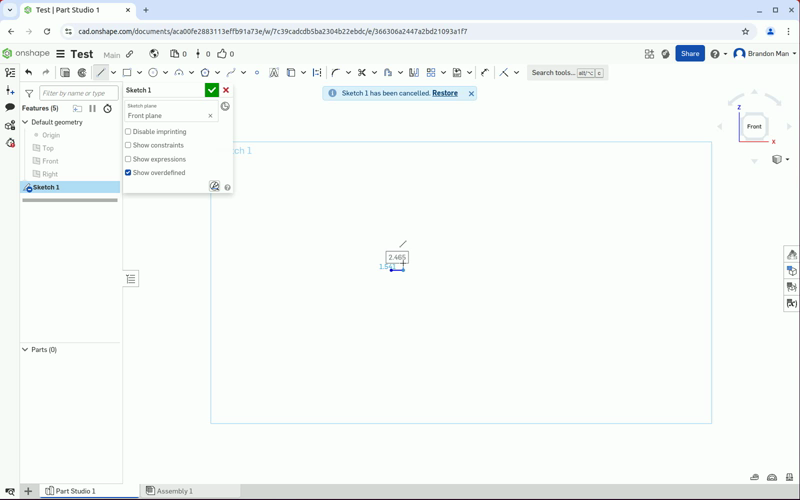
click(403, 262)
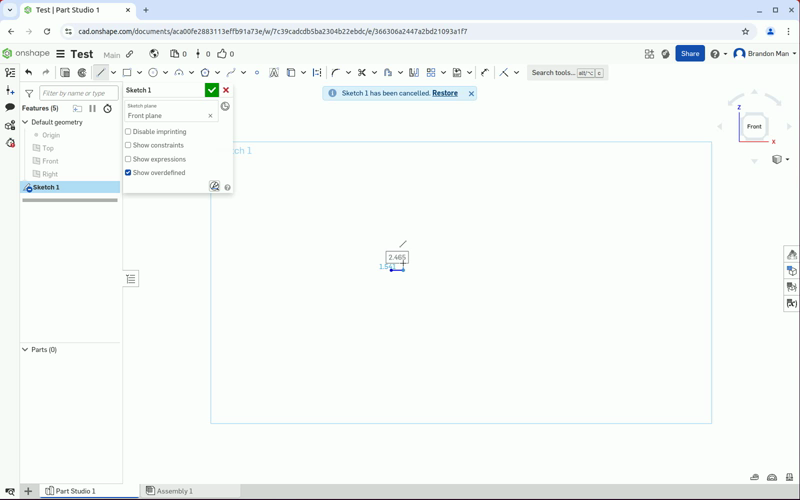
key_up(shift)
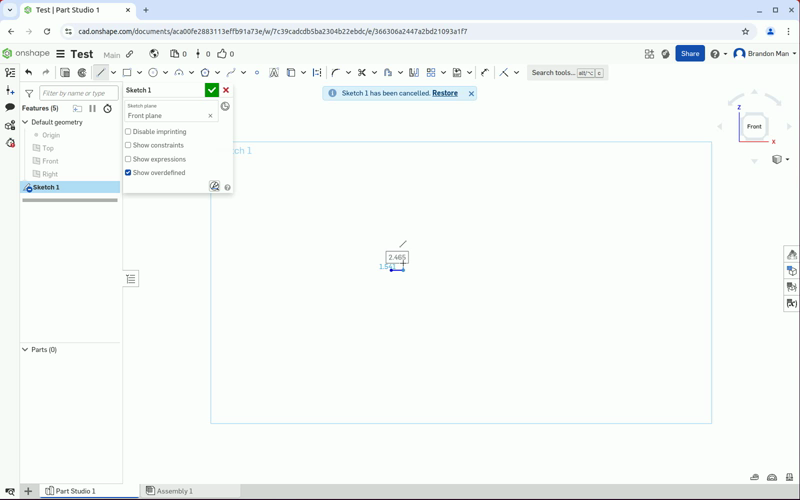
key_down(shift)
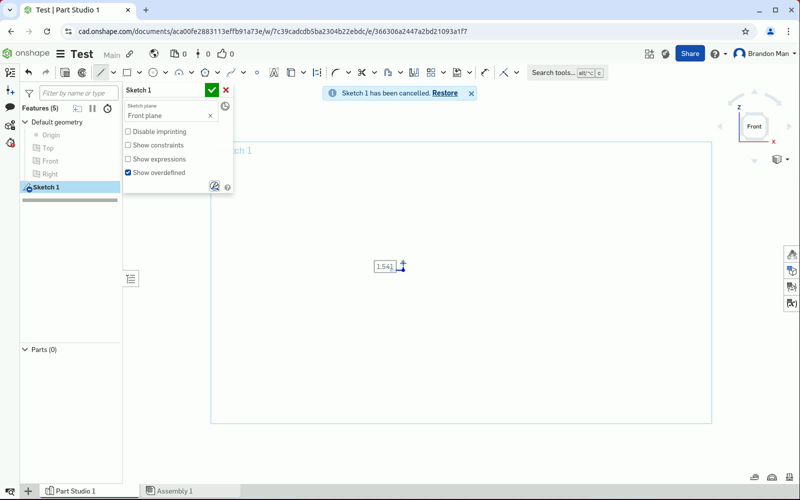
mouse_move(433, 262)
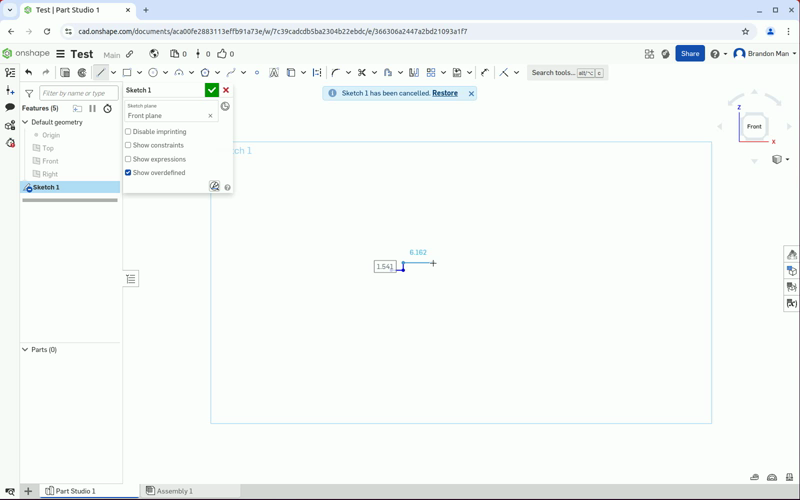
mouse_move(391, 262)
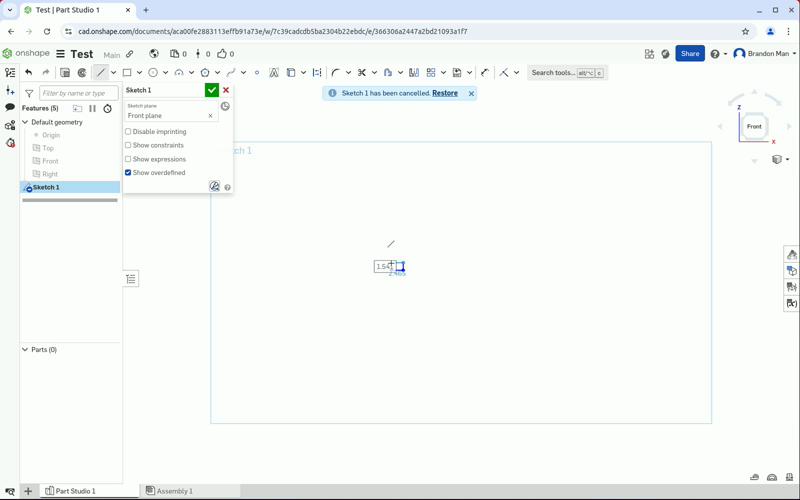
click(391, 262)
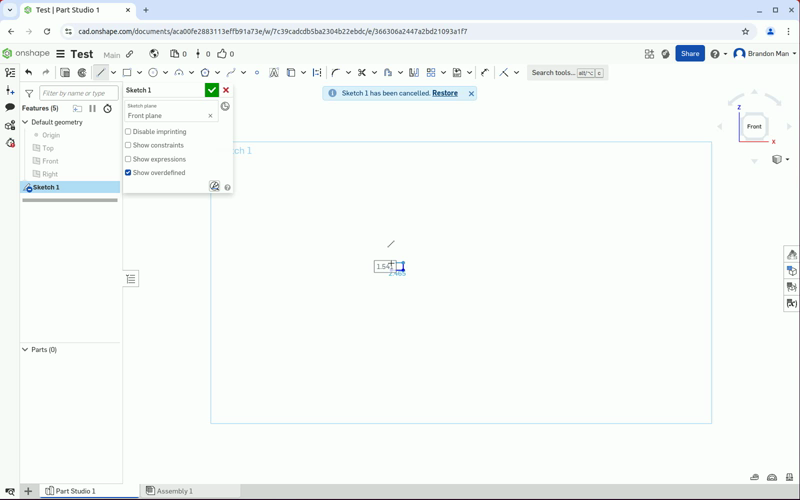
key_up(shift)
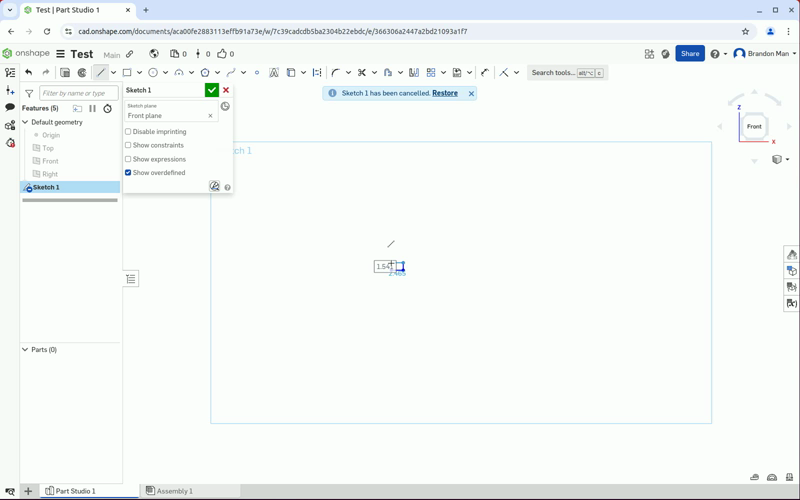
mouse_move(421, 262)
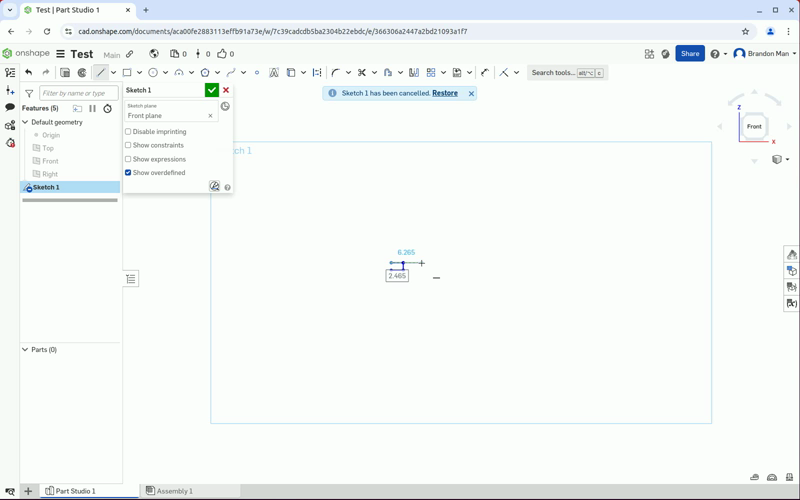
key_down(shift)
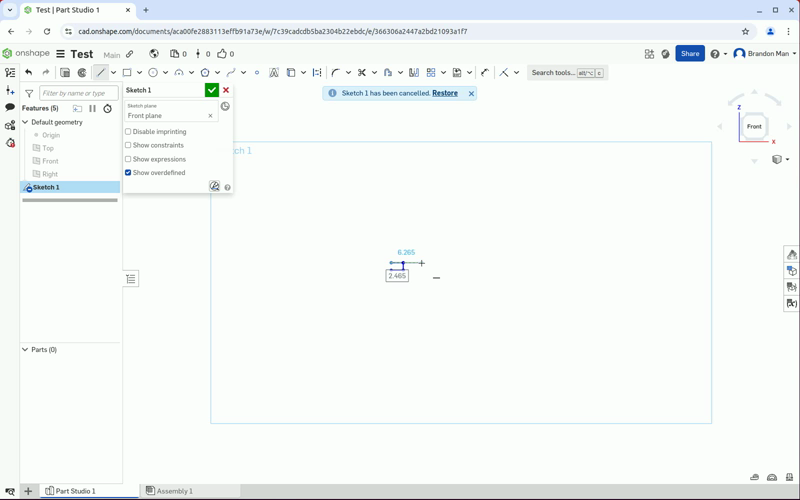
mouse_move(391, 270)
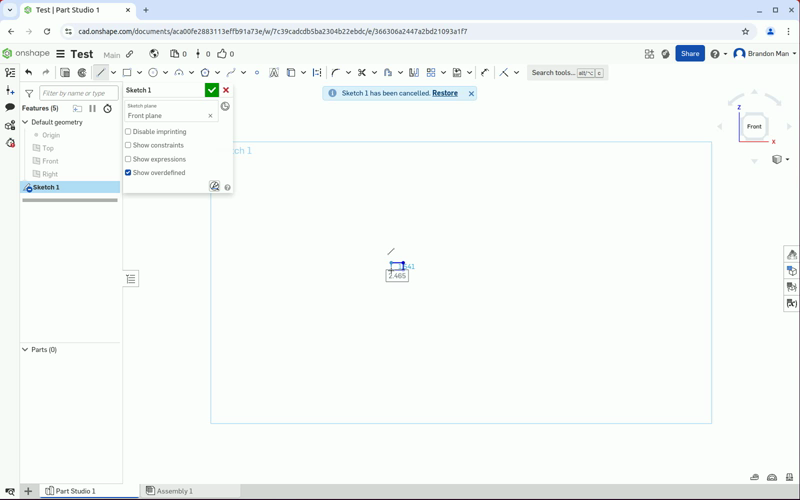
key_up(shift)
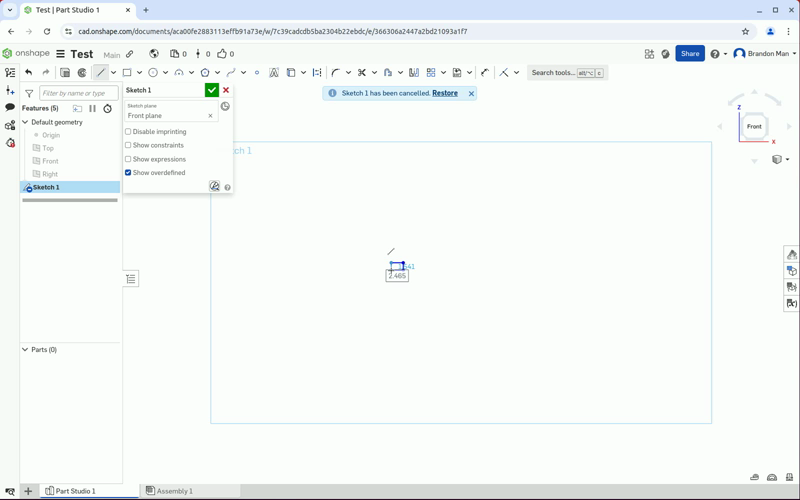
click(391, 270)
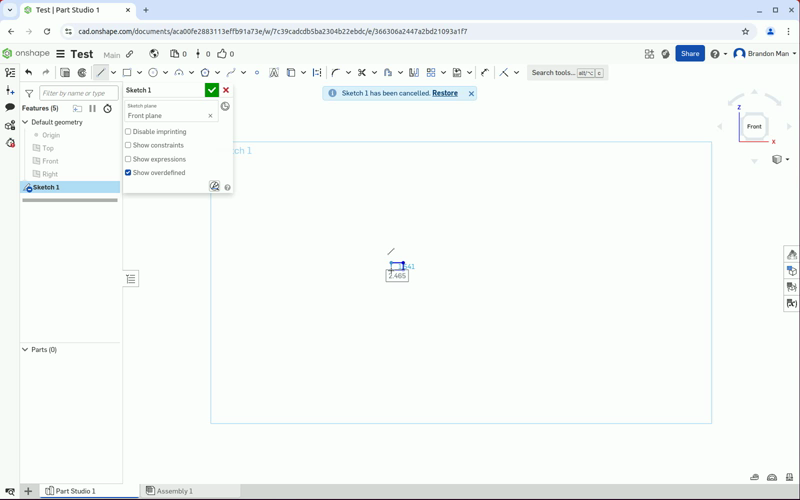
key(esc)
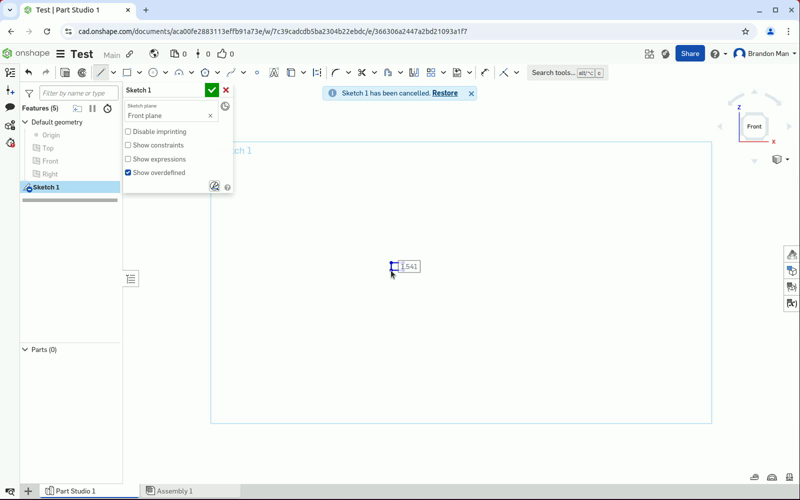
mouse_move(398, 268)
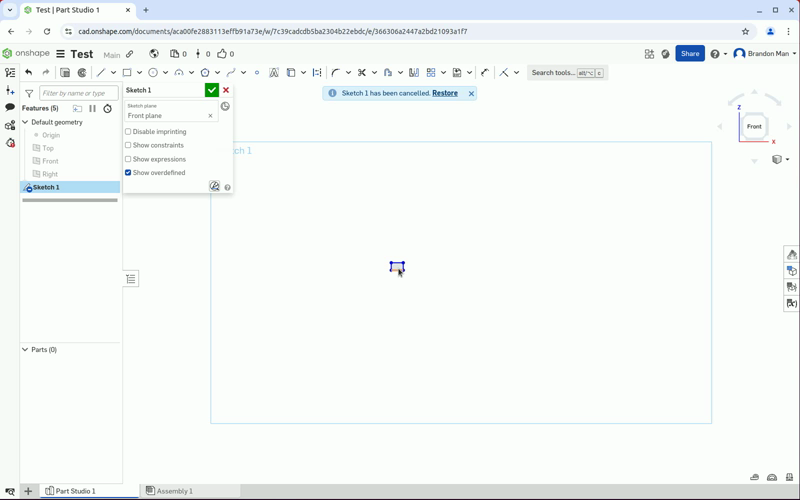
scroll(6)
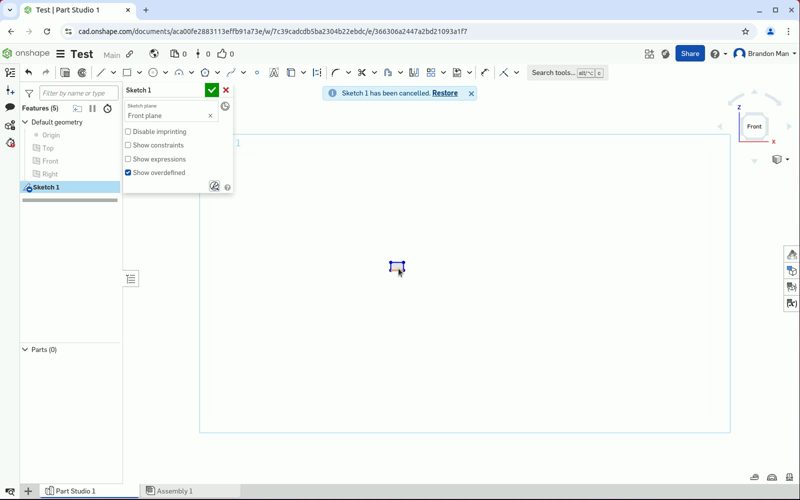
scroll(6)
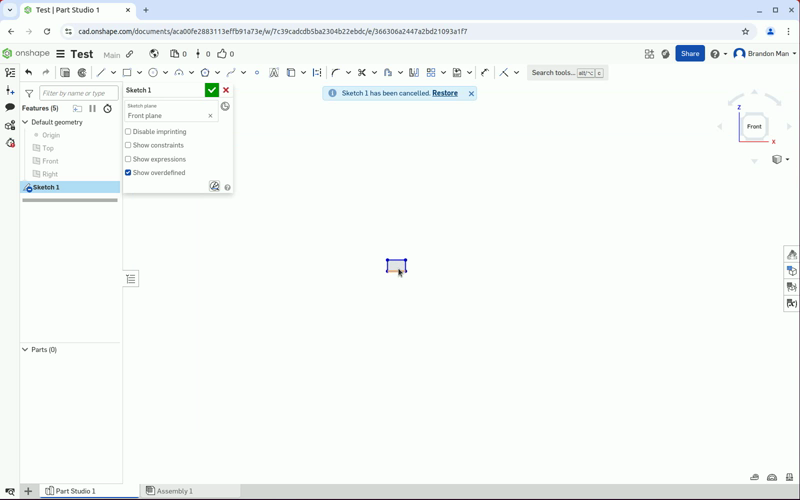
scroll(6)
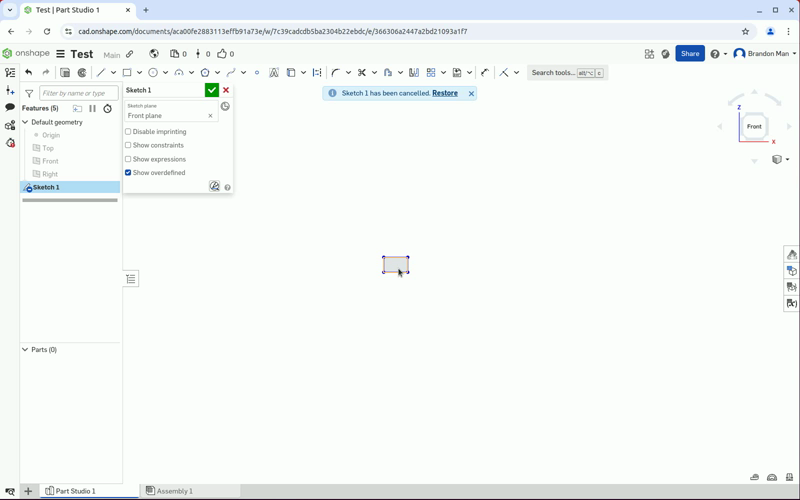
scroll(6)
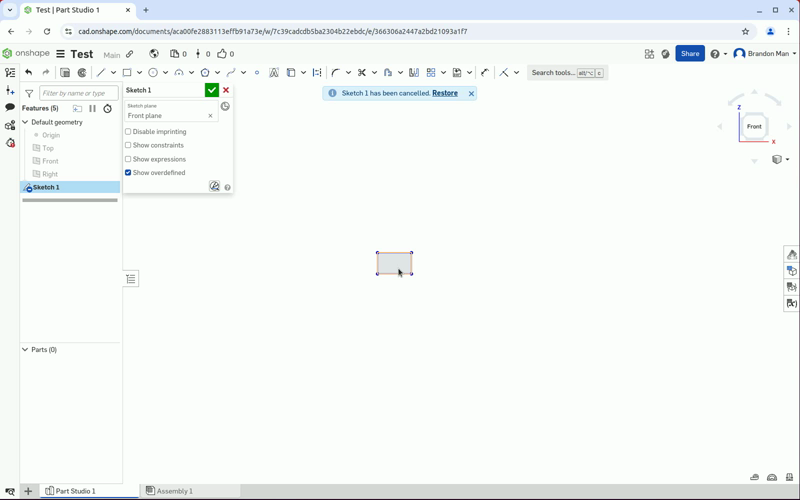
scroll(6)
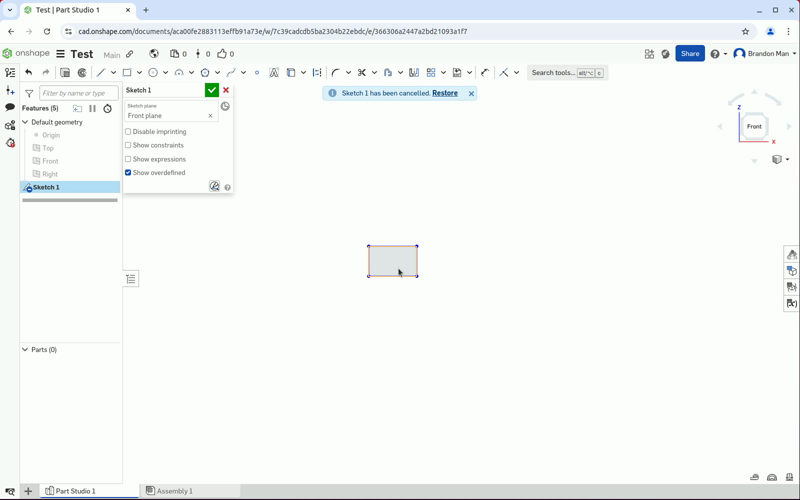
scroll(6)
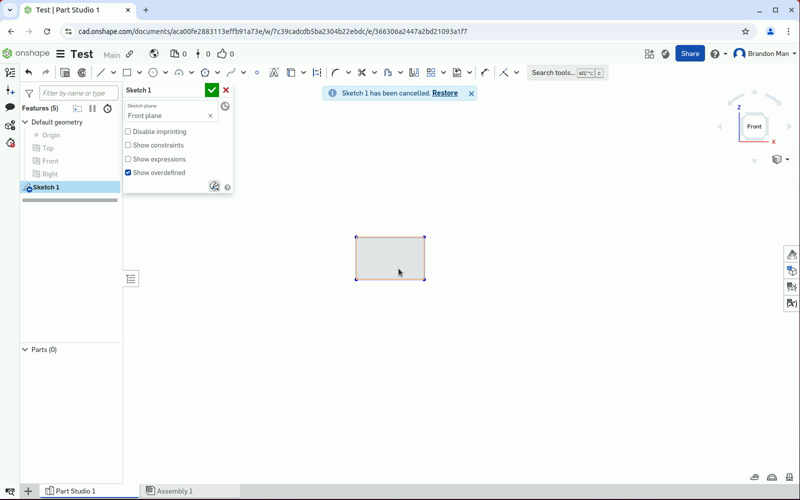
scroll(6)
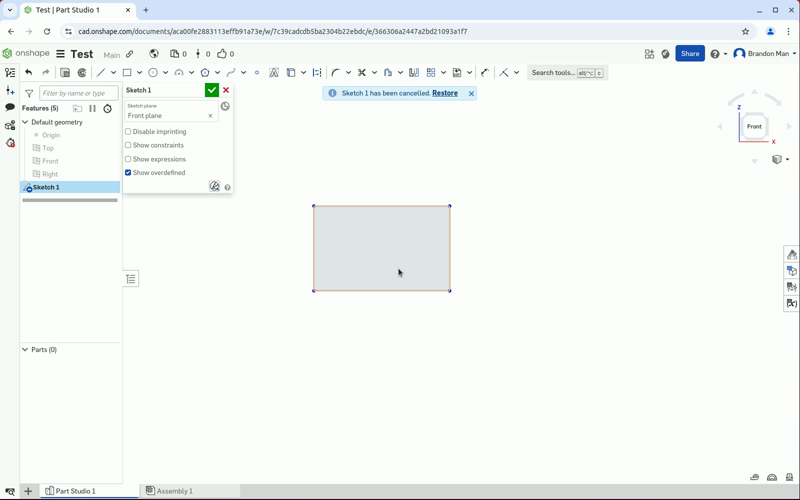
click(398, 268)
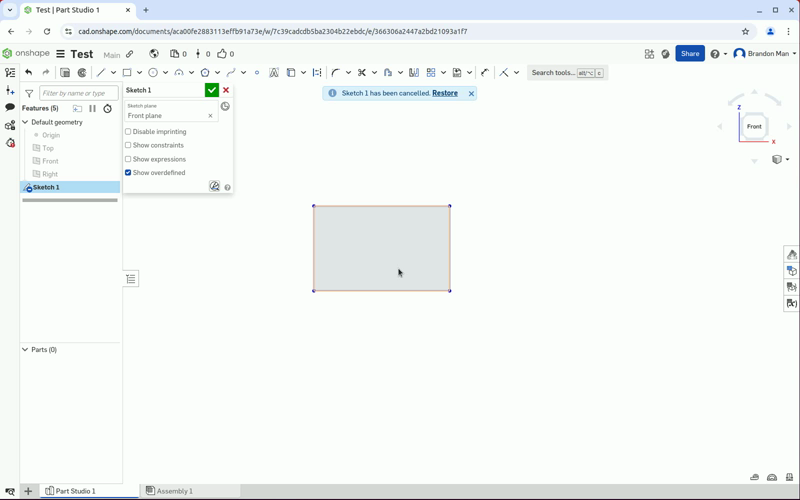
scroll(-6)
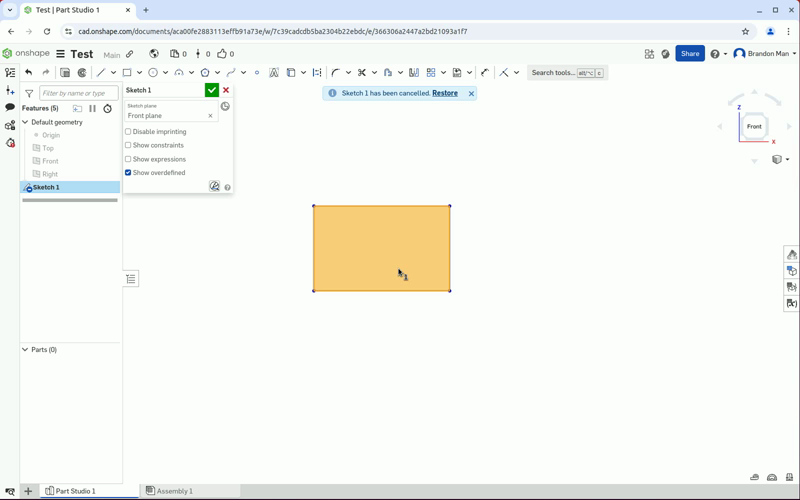
scroll(-6)
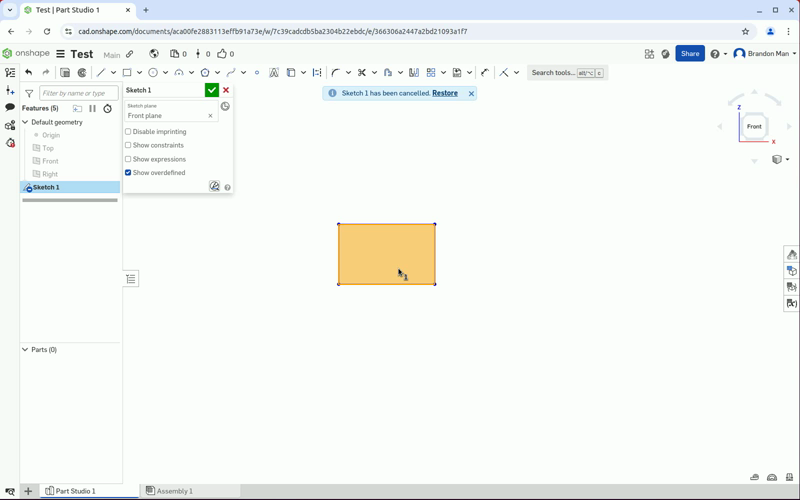
scroll(-6)
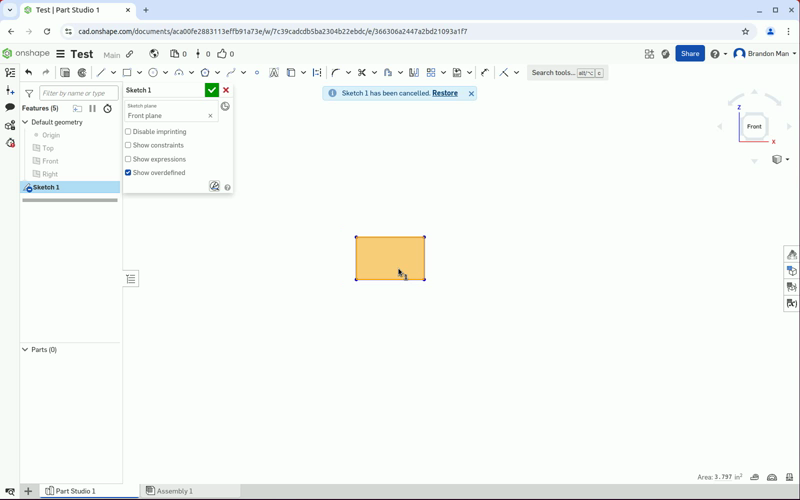
scroll(-6)
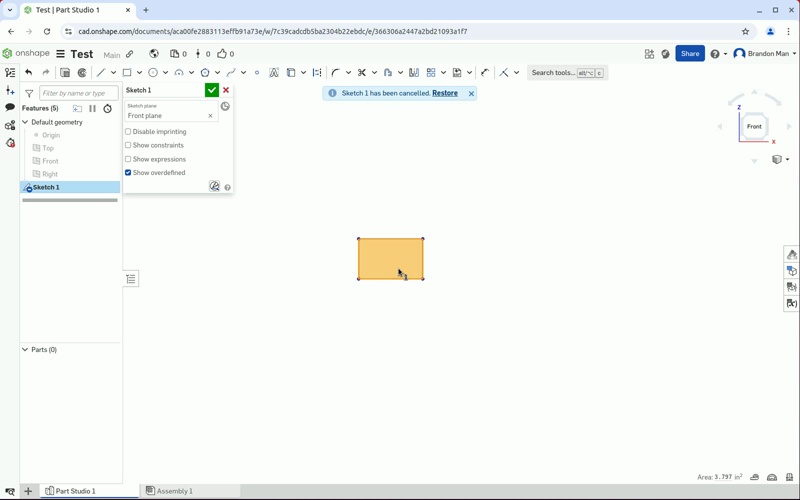
scroll(-6)
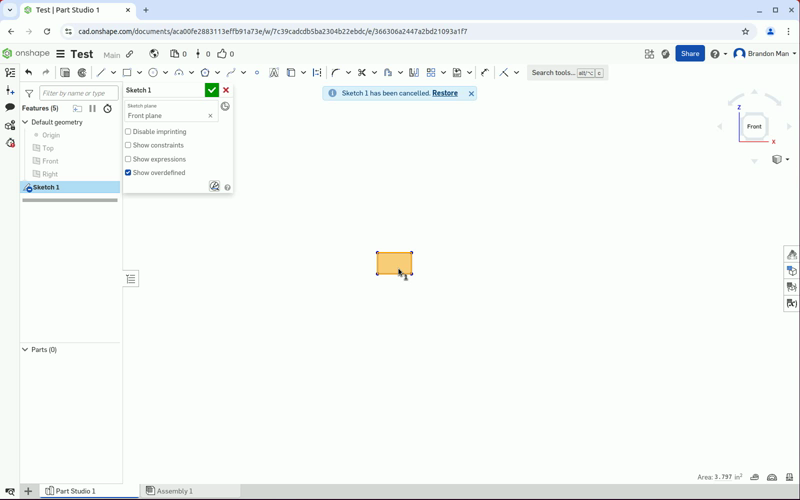
scroll(-6)
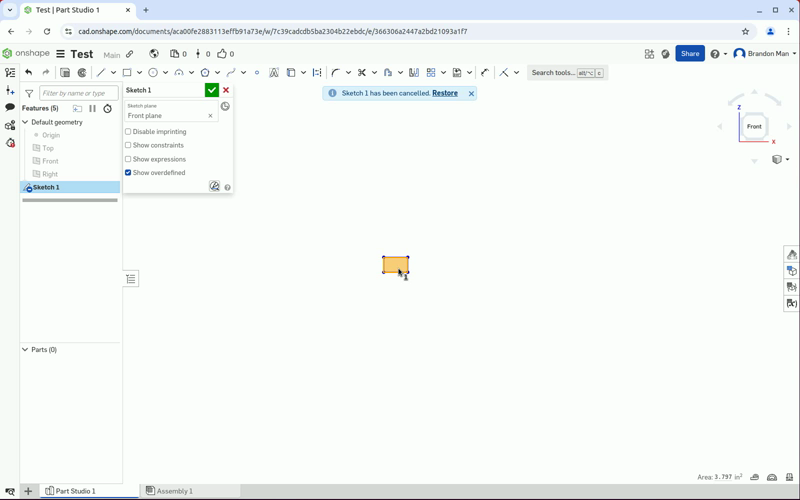
scroll(-6)
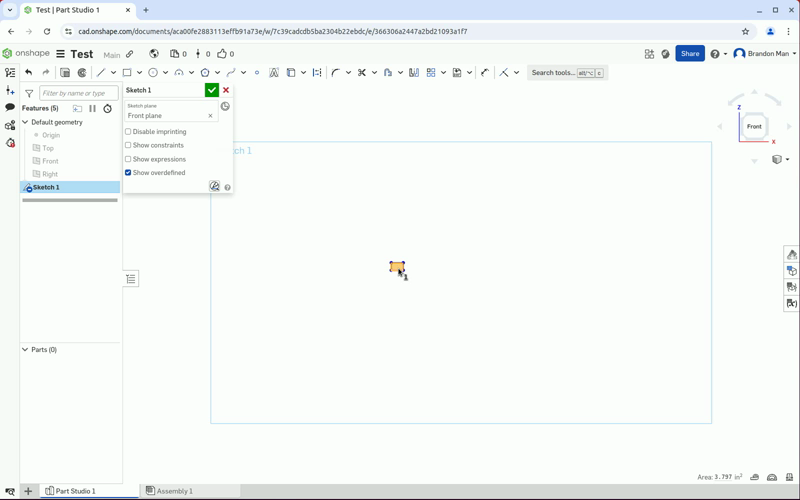
mouse_move(73, 352)
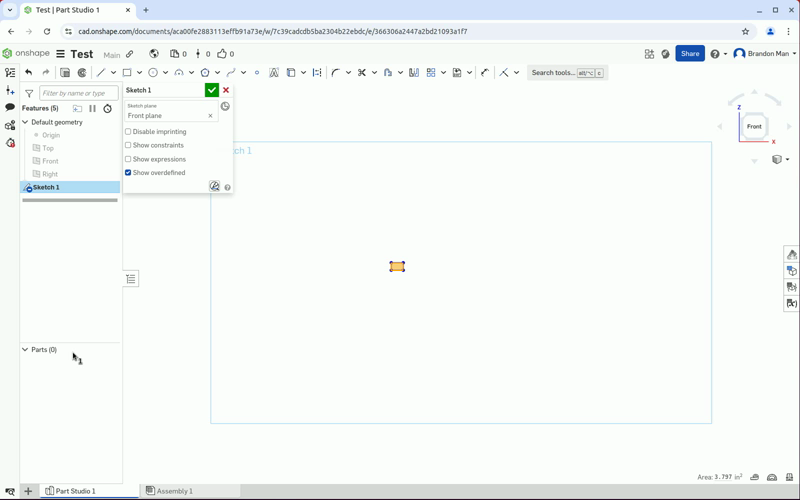
key(shift+y)
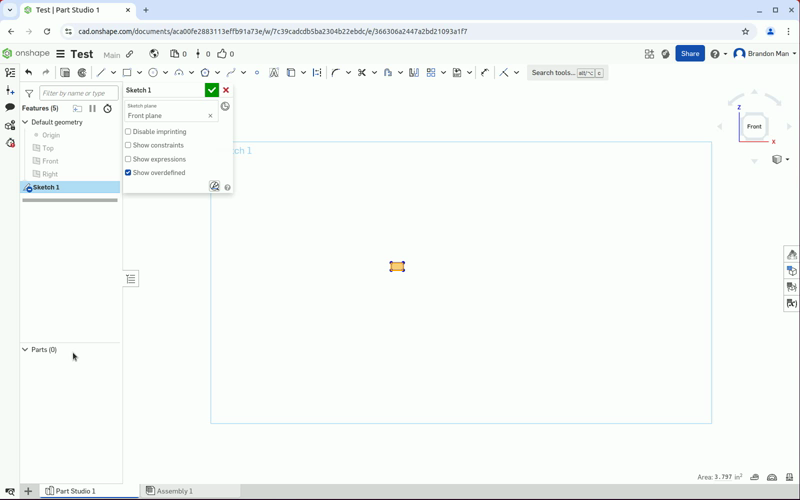
key(shift+e)
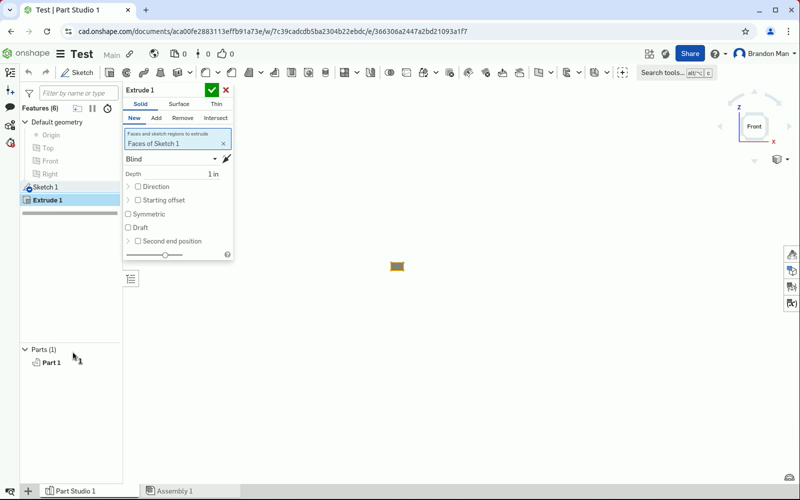
mouse_move(143, 106)
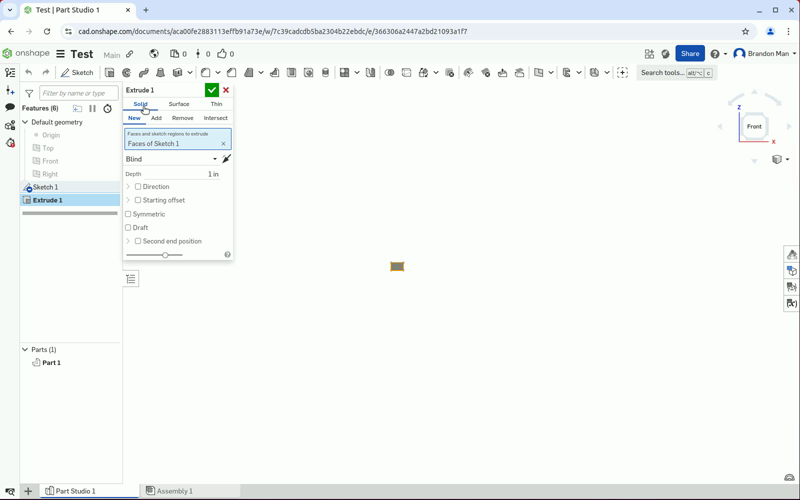
click(143, 106)
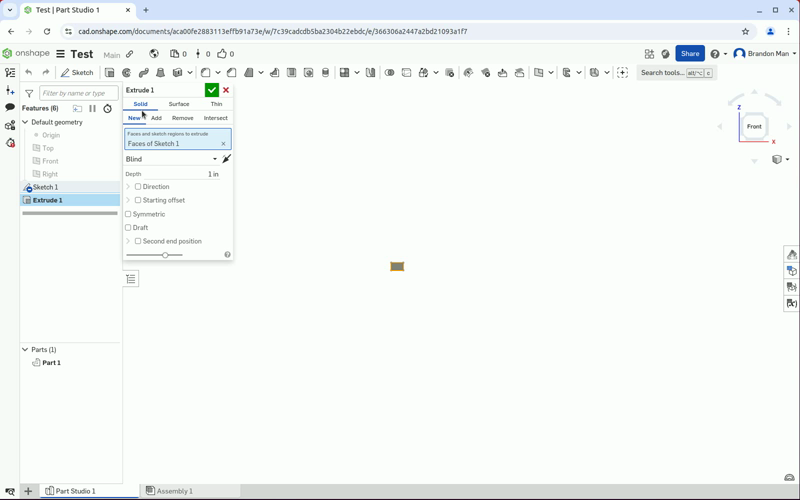
mouse_move(137, 120)
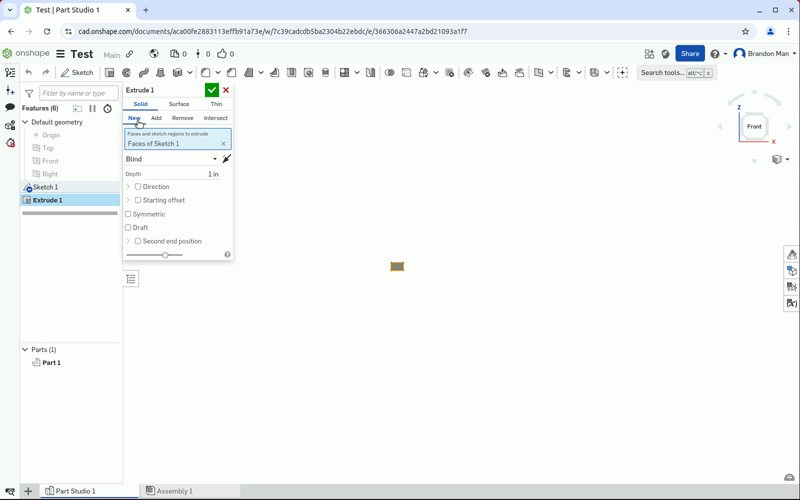
click(137, 120)
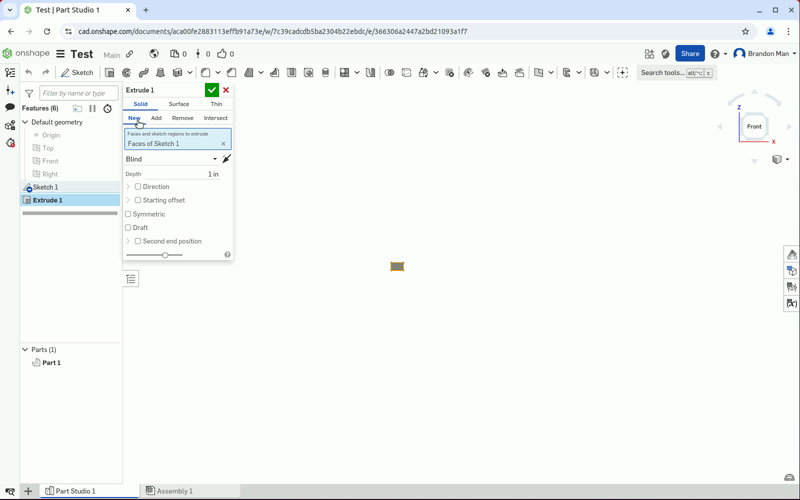
key(tab, 4)
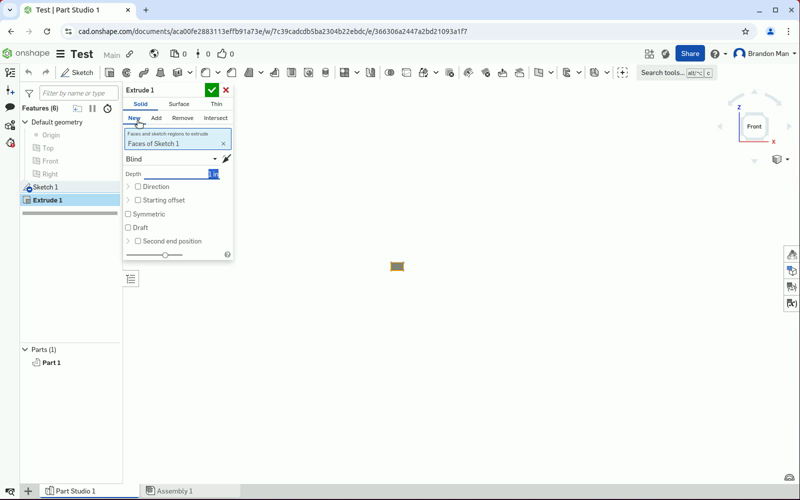
text(-0.481)
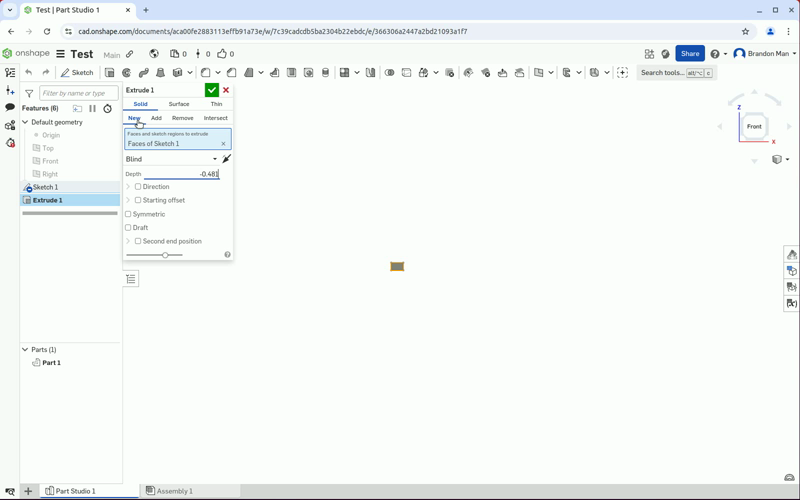
key(enter)
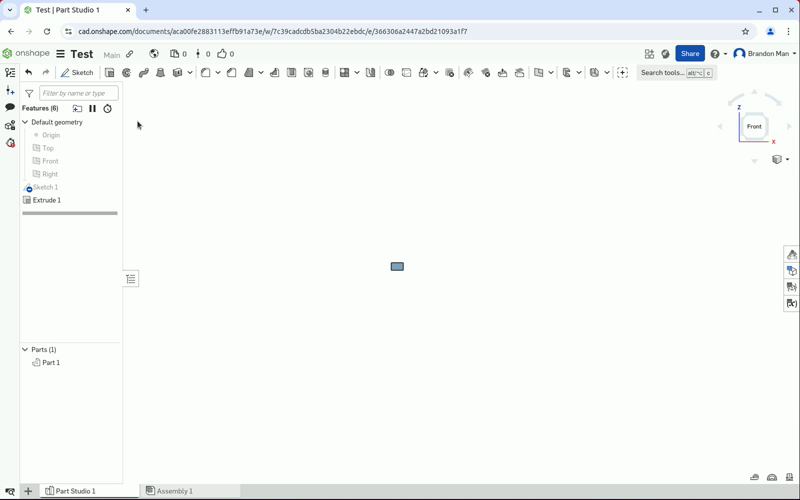
key(shift+h)
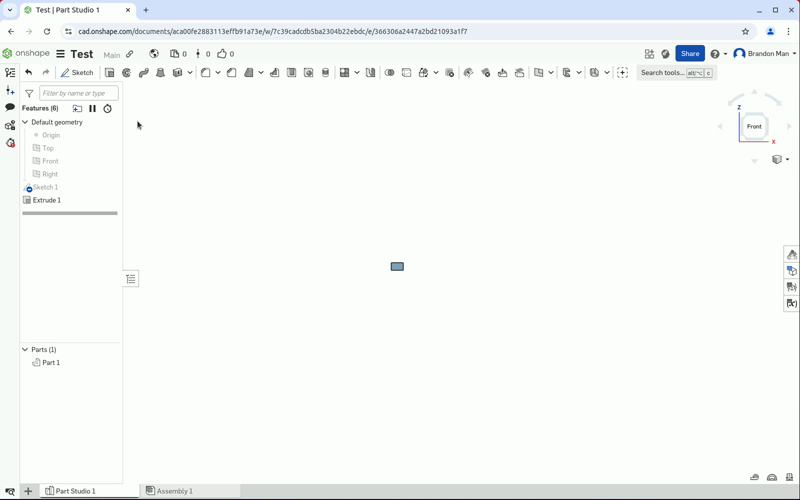
key(shift+h)
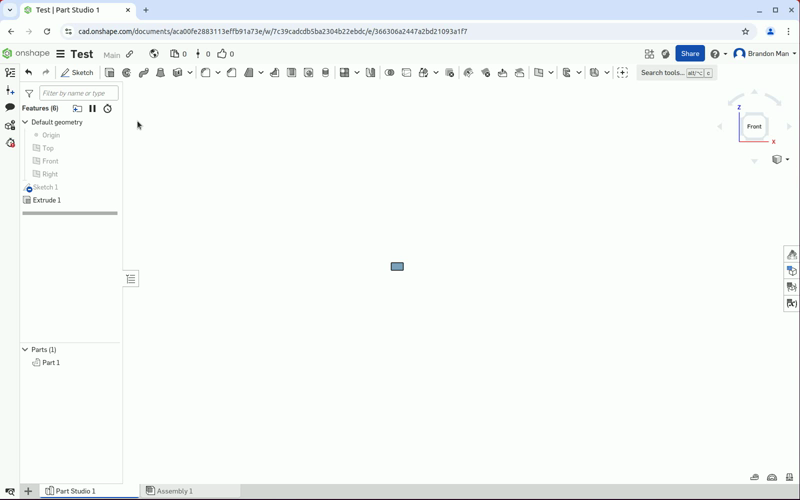
mouse_move(73, 189)
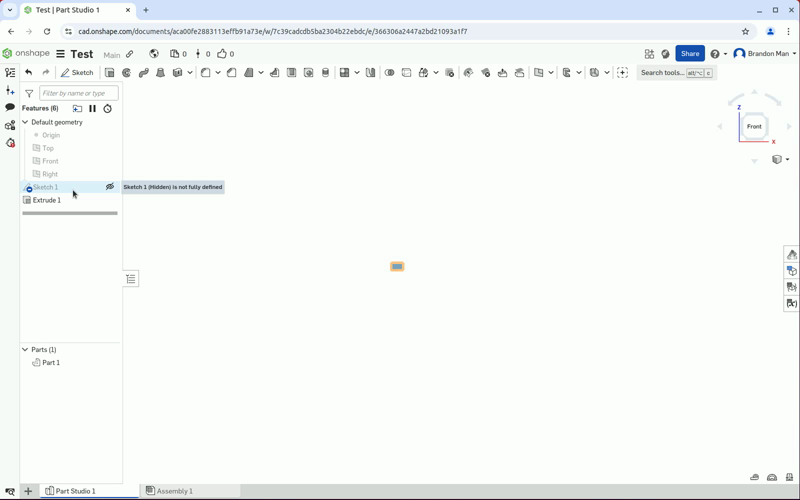
click(73, 189)
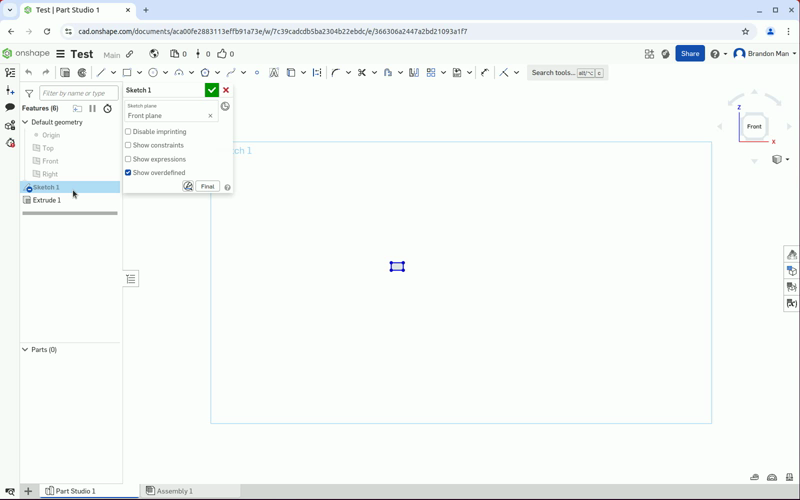
mouse_move(229, 92)
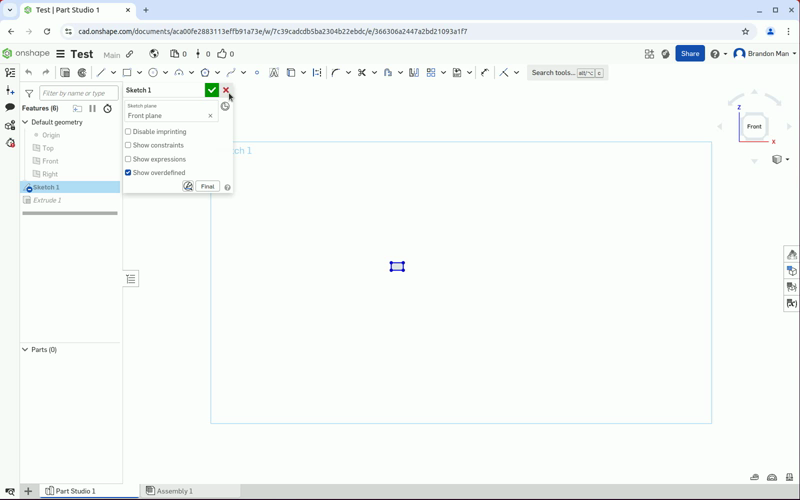
click(229, 92)
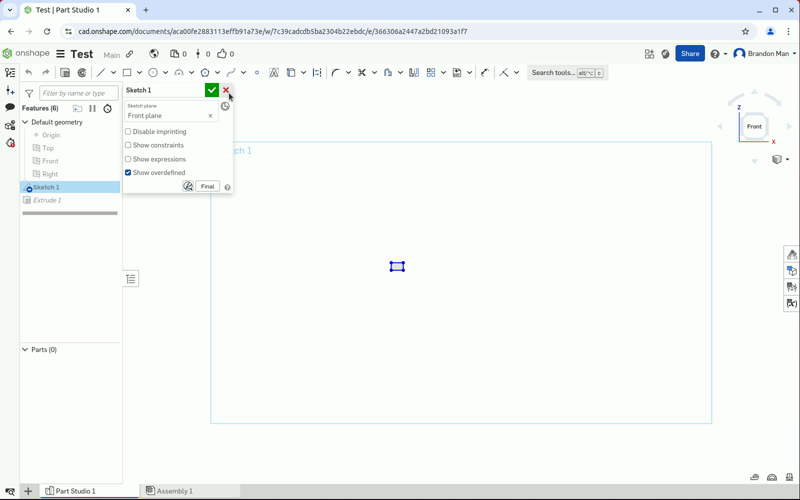
key(shift+s)
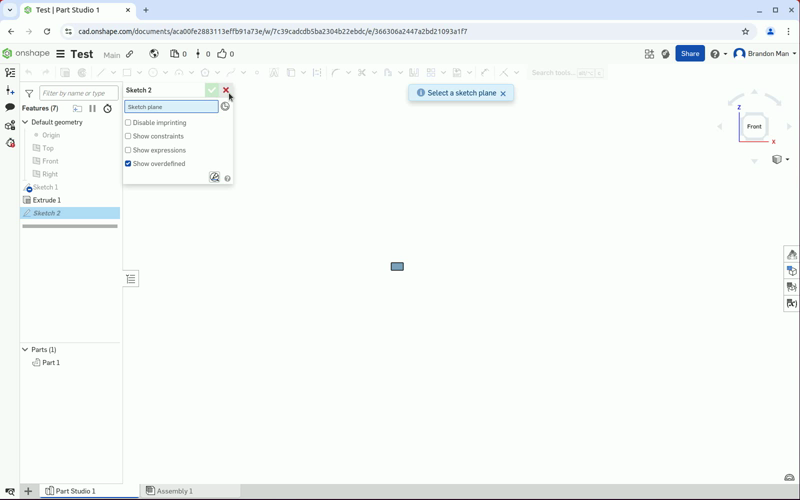
mouse_move(73, 163)
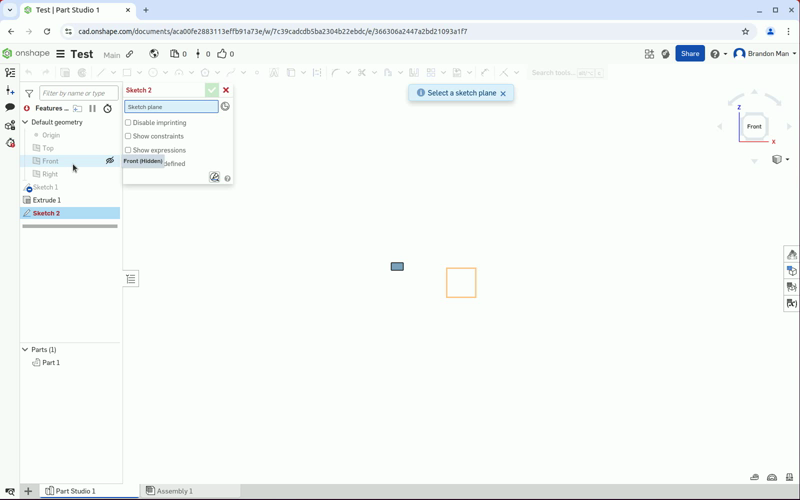
click(73, 163)
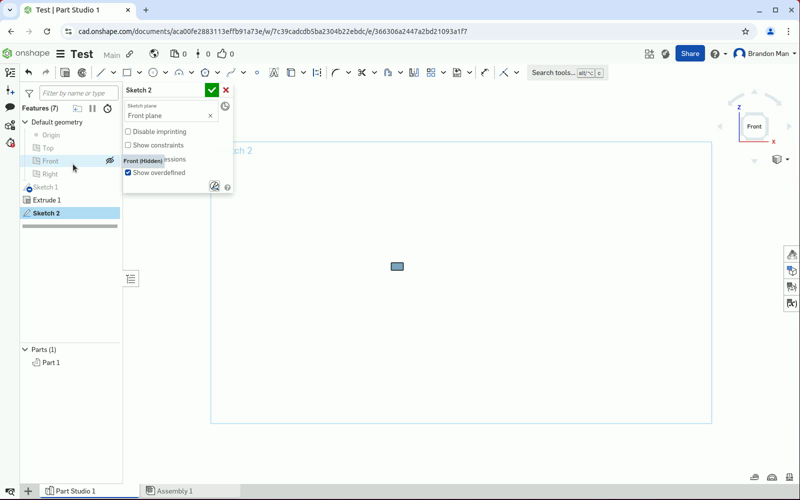
mouse_move(73, 352)
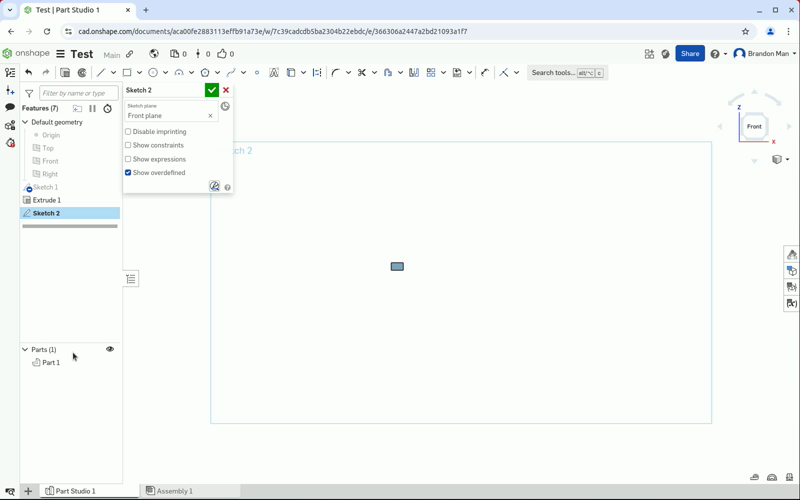
key(y)
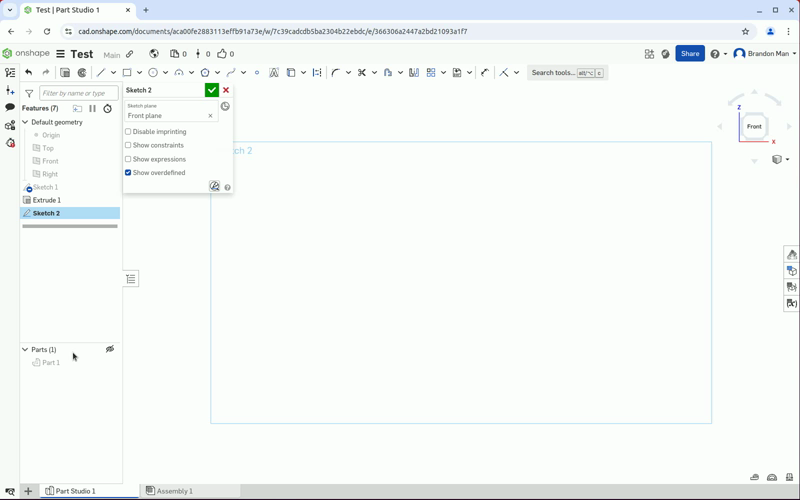
key(l)
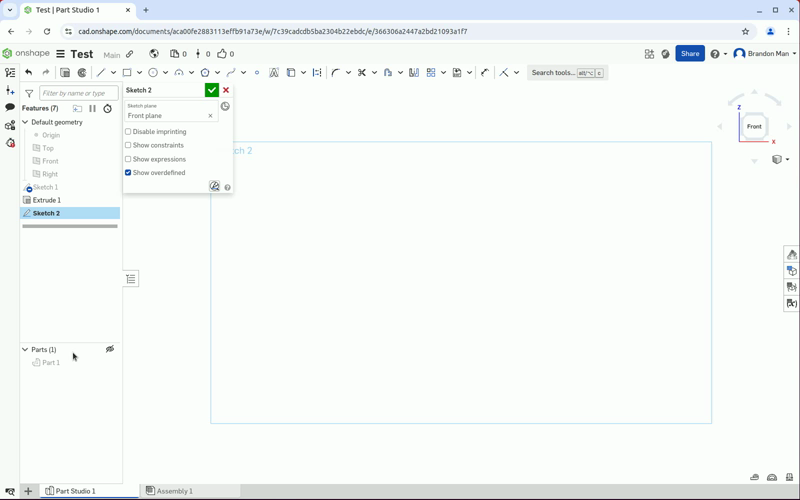
key_down(shift)
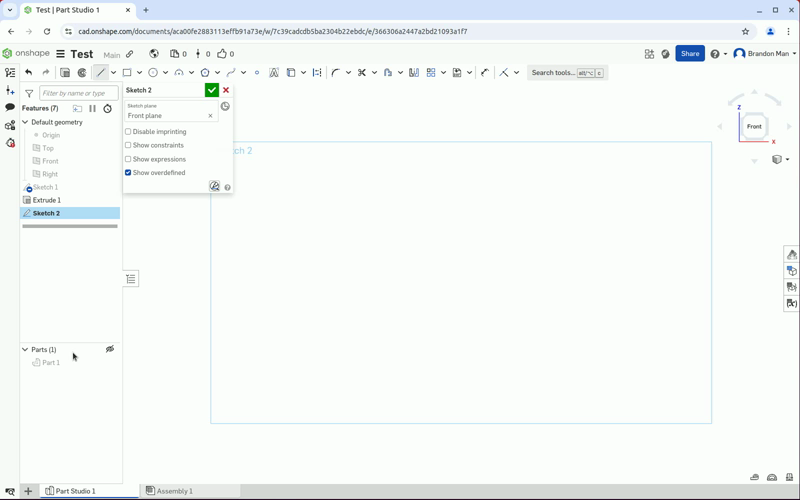
mouse_move(391, 270)
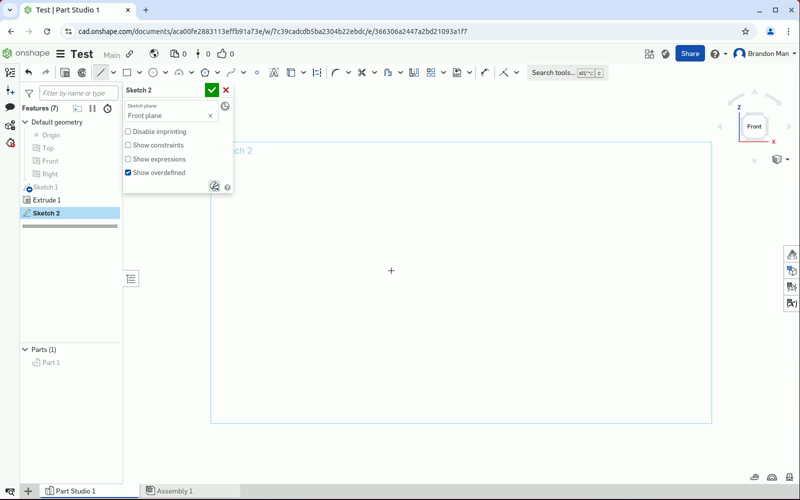
click(391, 270)
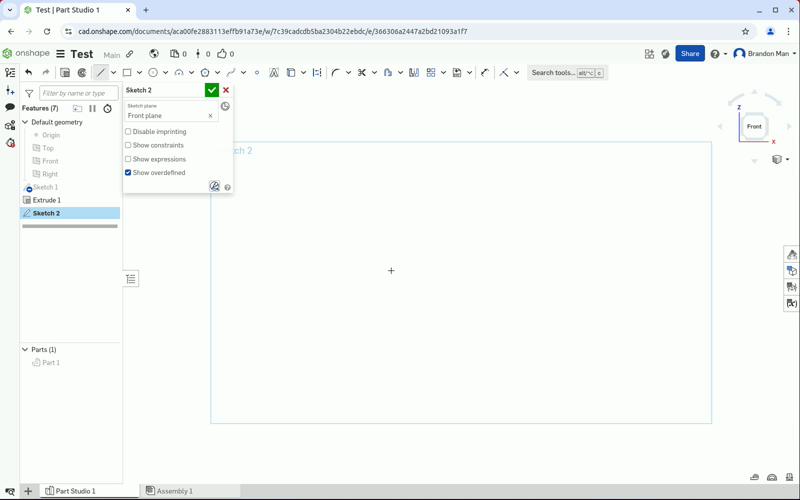
key_up(shift)
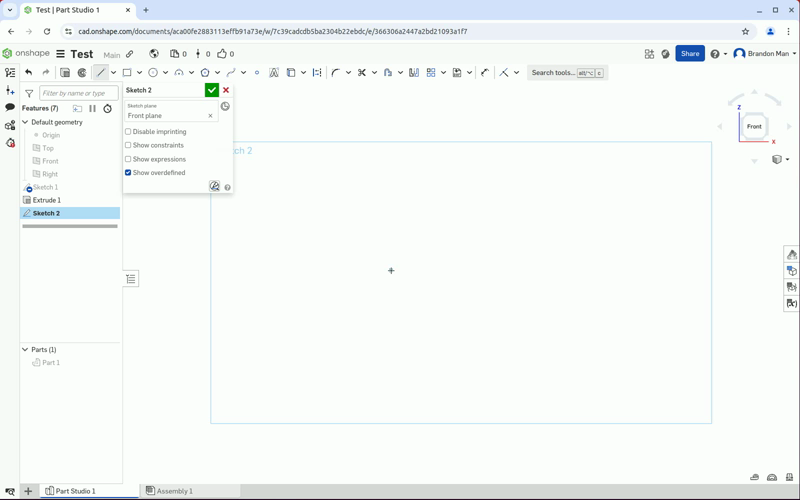
key_down(shift)
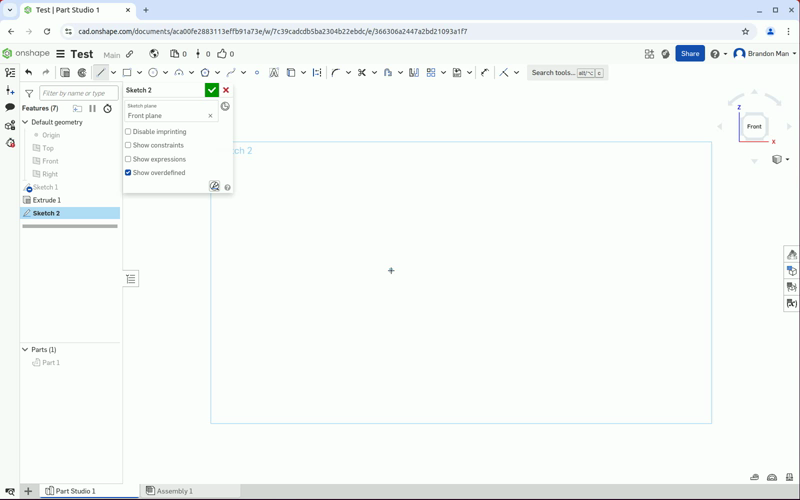
mouse_move(421, 270)
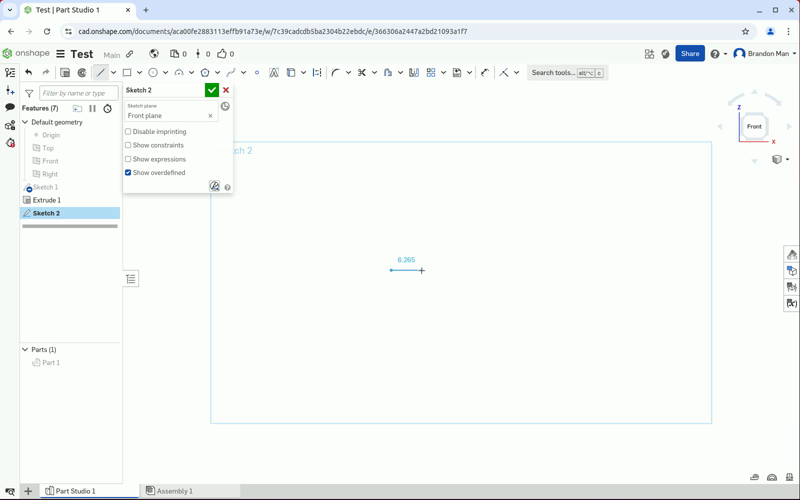
mouse_move(403, 270)
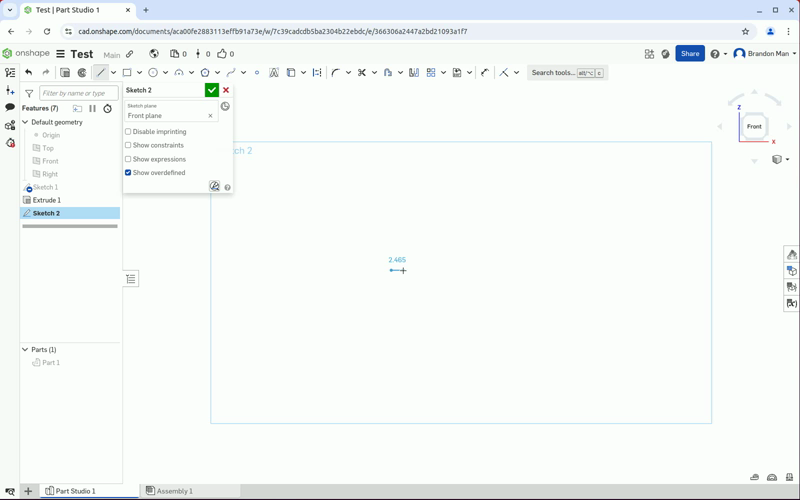
click(403, 270)
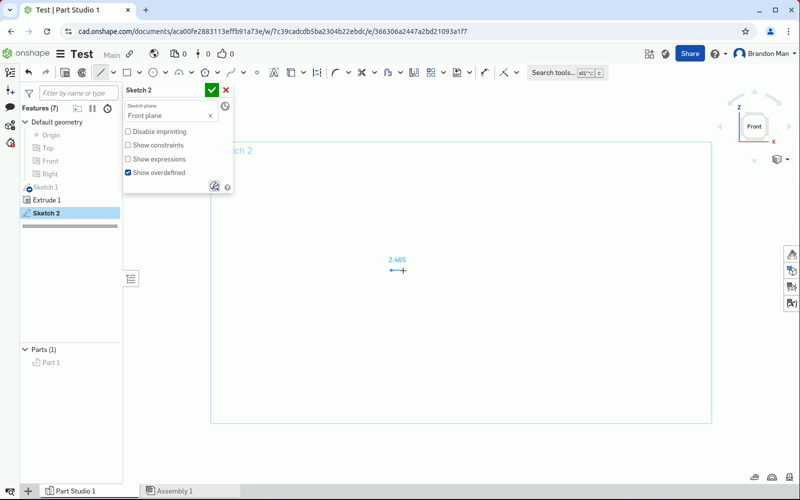
key_up(shift)
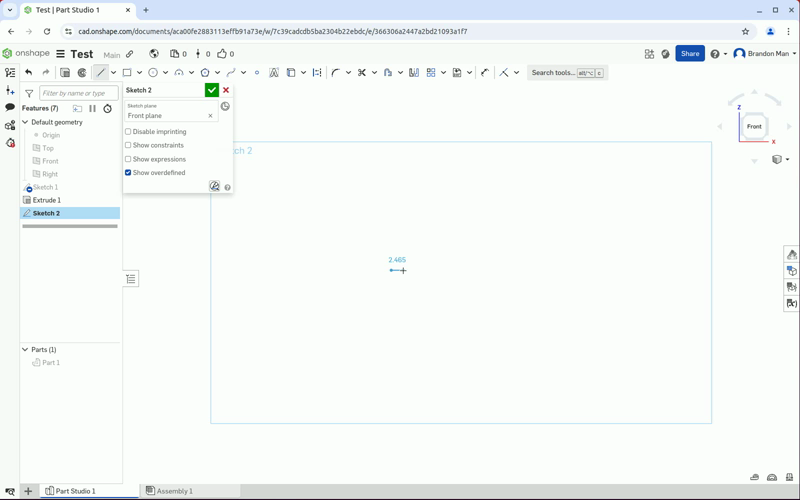
key_down(shift)
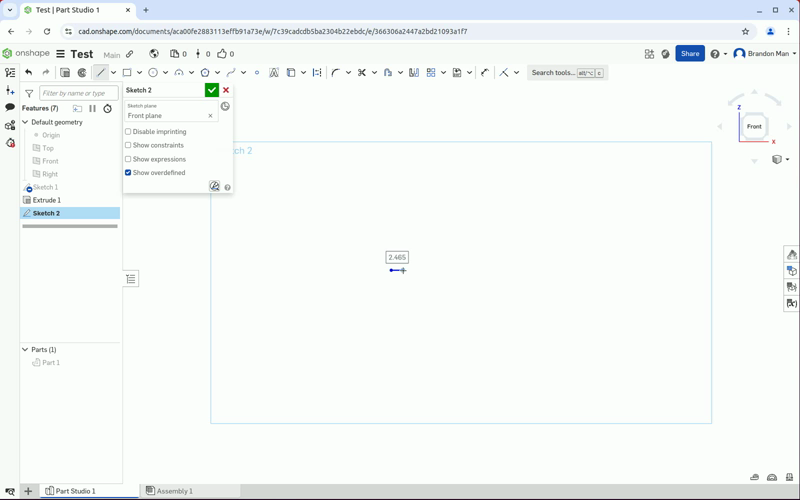
mouse_move(433, 270)
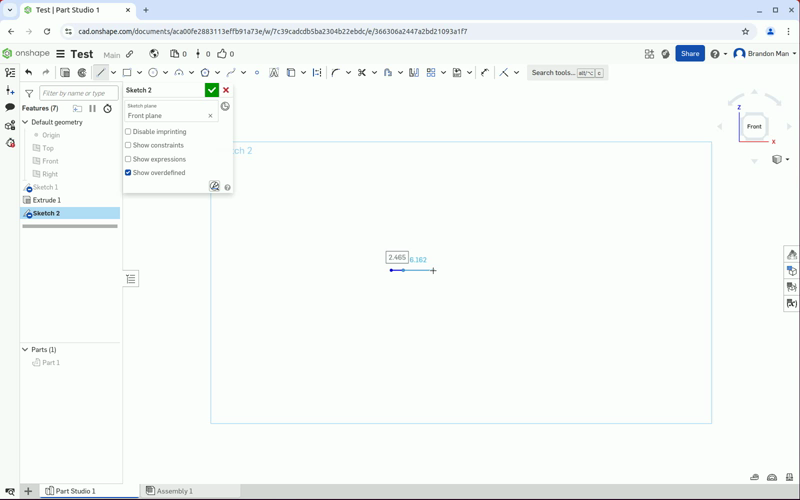
mouse_move(403, 262)
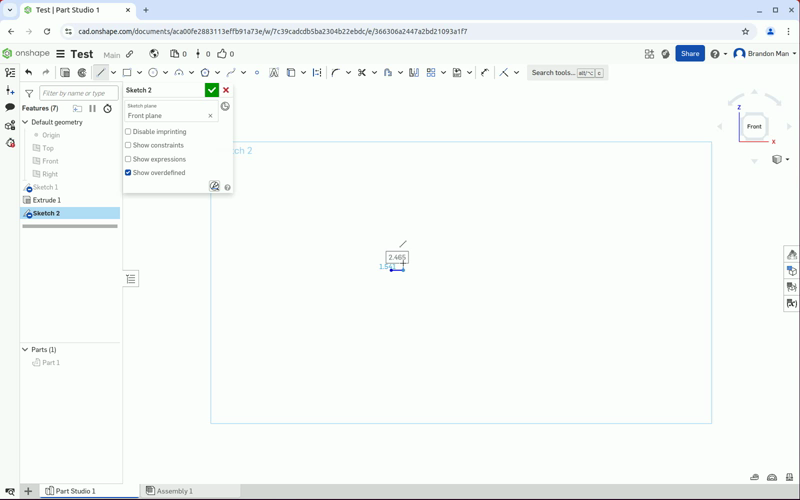
click(403, 262)
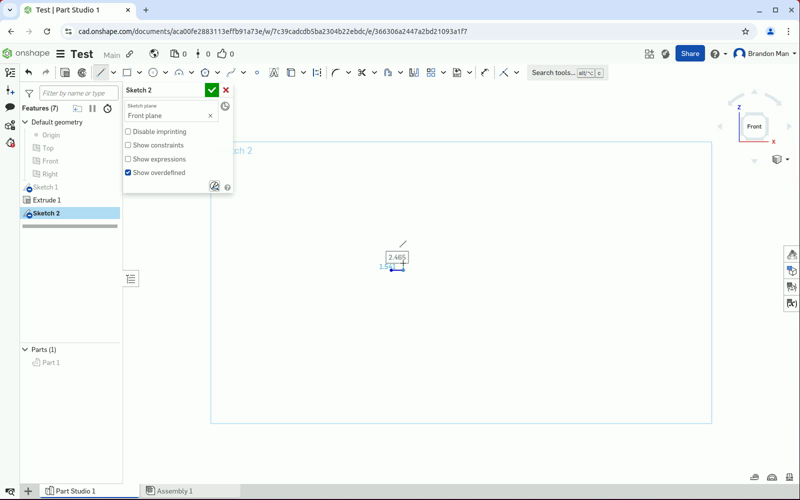
key_up(shift)
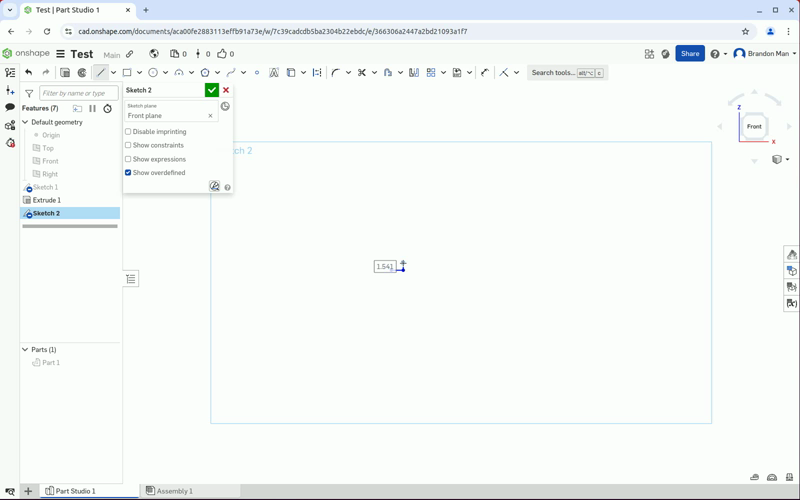
key_down(shift)
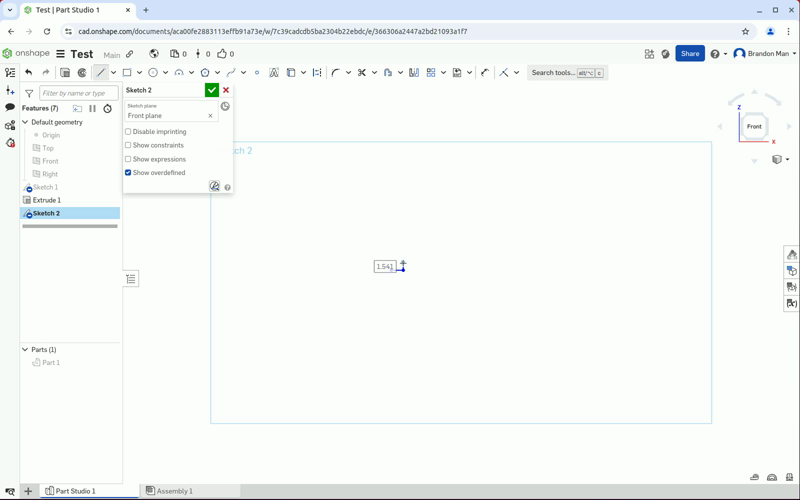
mouse_move(433, 262)
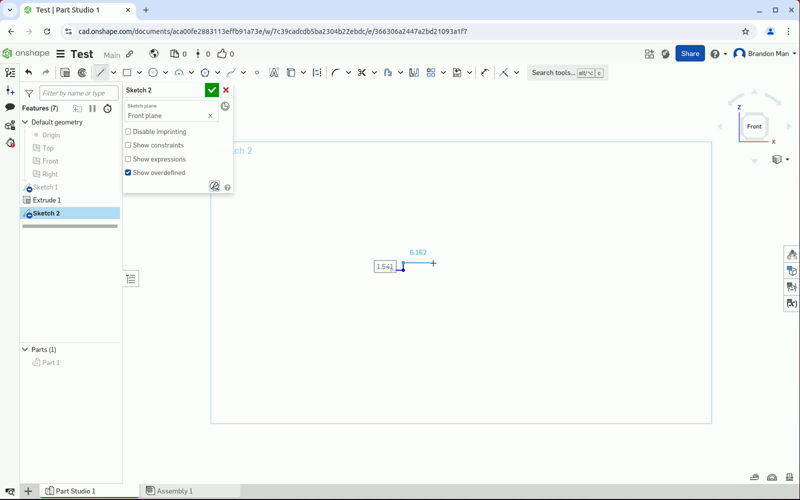
mouse_move(391, 262)
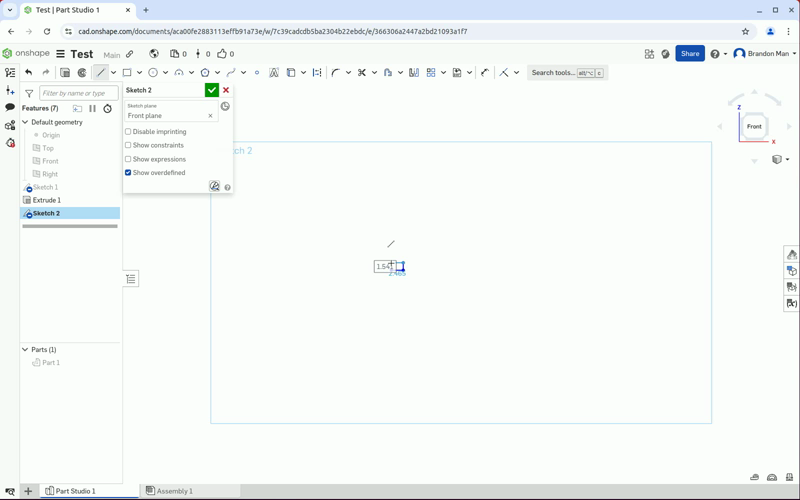
click(391, 262)
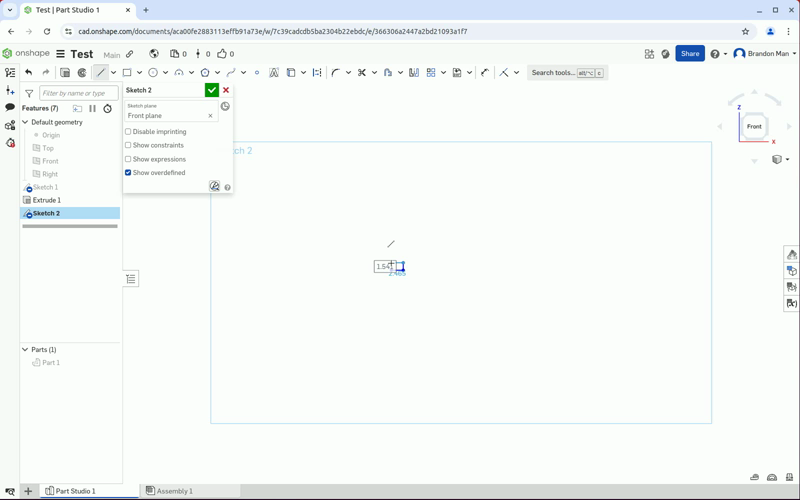
key_up(shift)
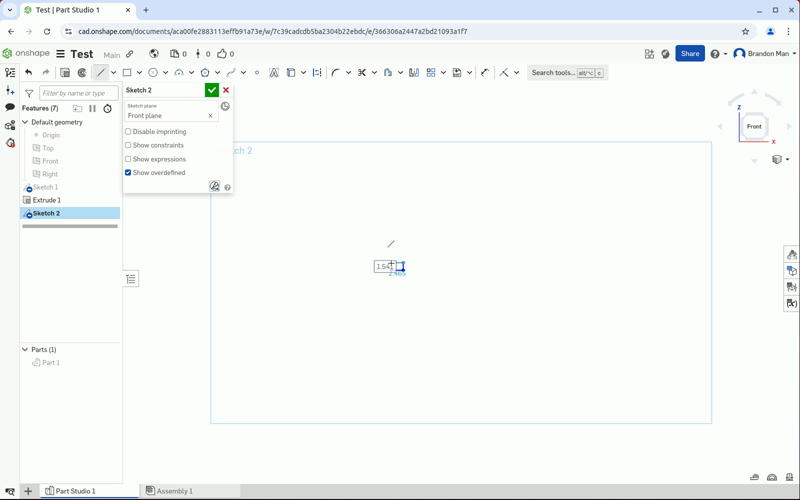
mouse_move(421, 262)
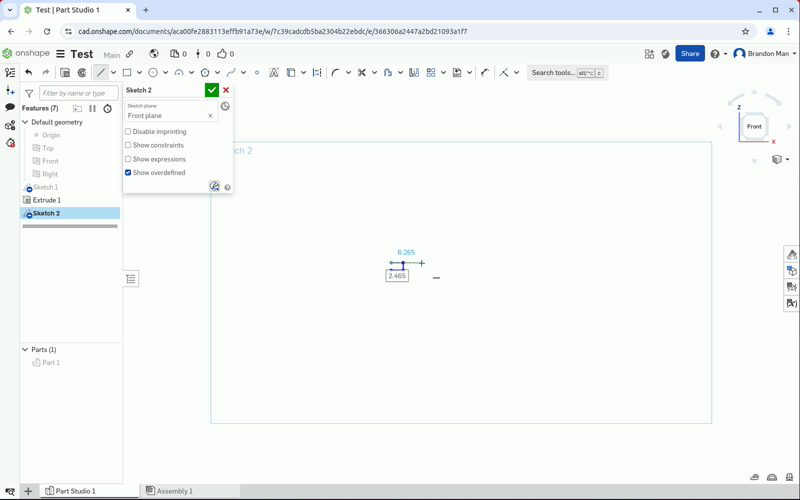
key_down(shift)
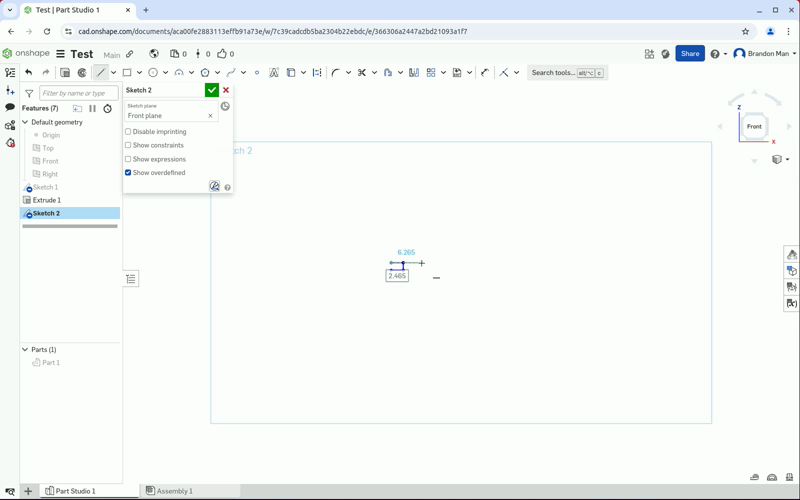
mouse_move(391, 270)
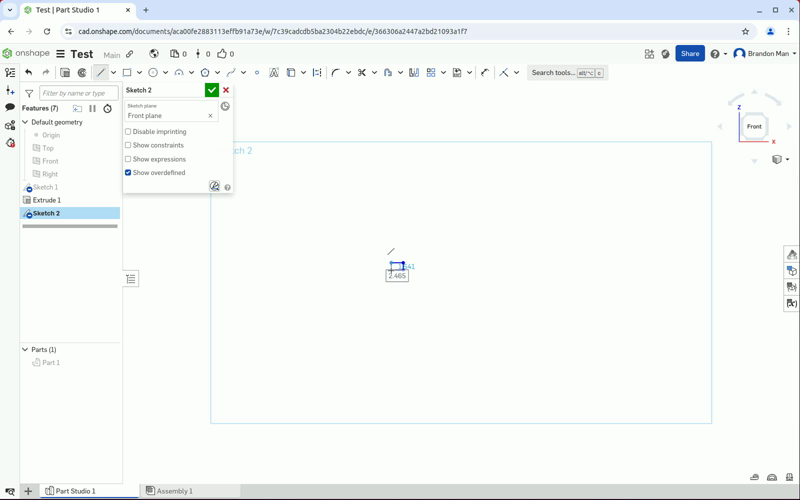
key_up(shift)
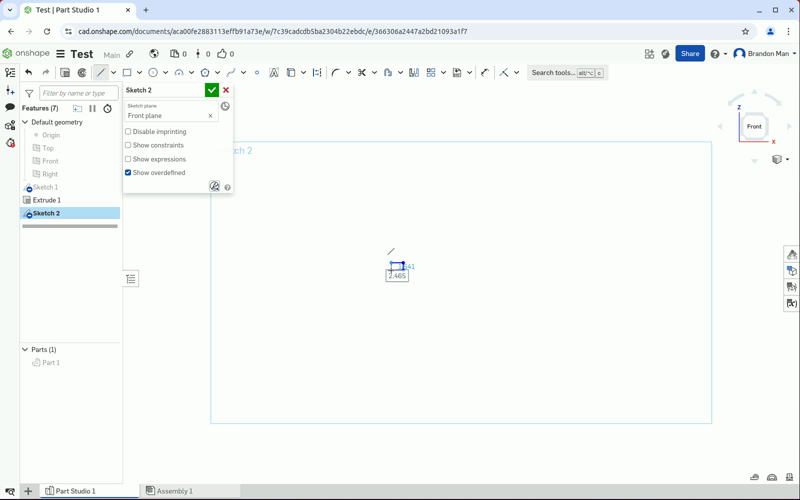
click(391, 270)
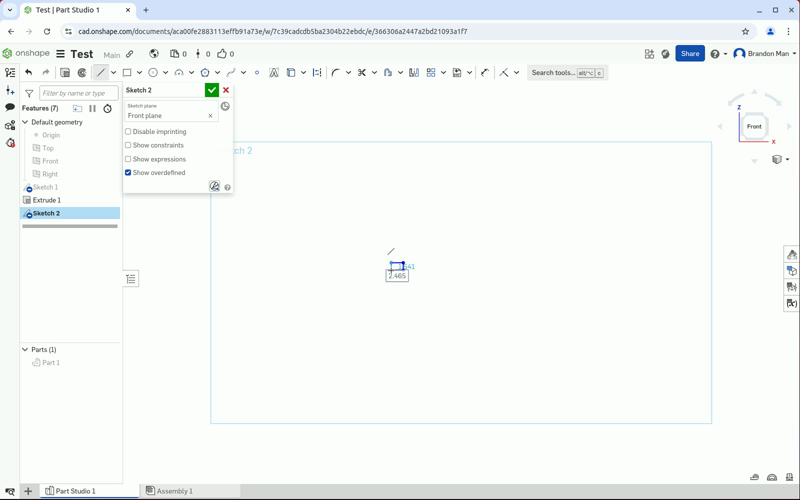
key(esc)
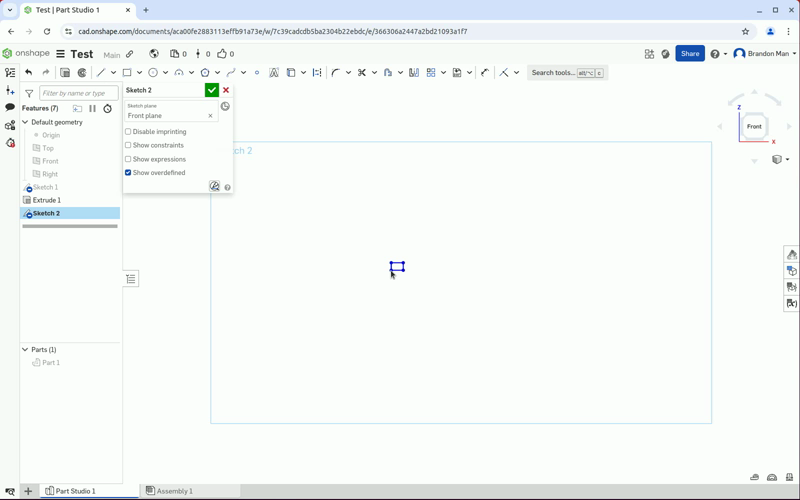
mouse_move(391, 267)
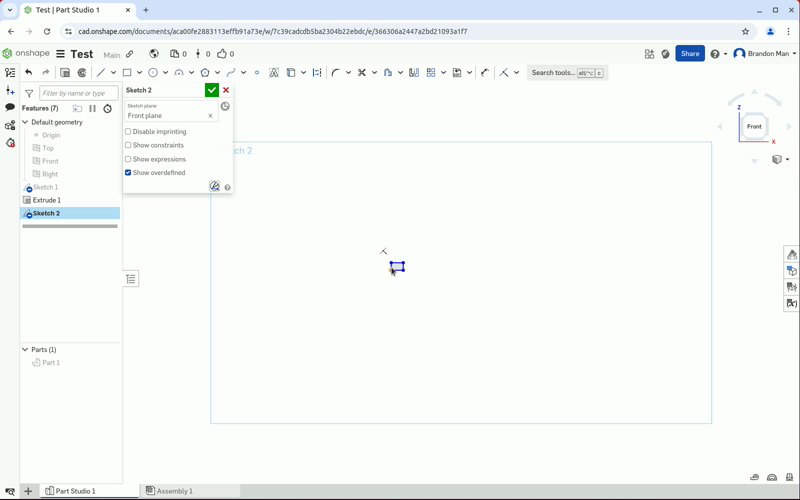
scroll(6)
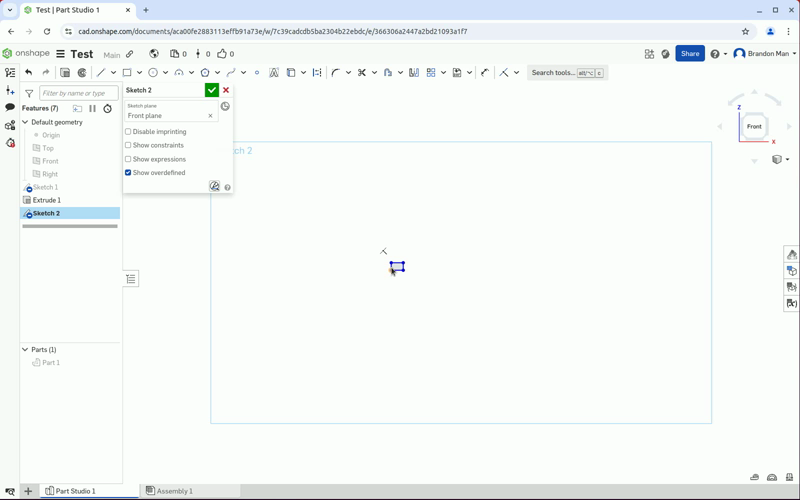
scroll(6)
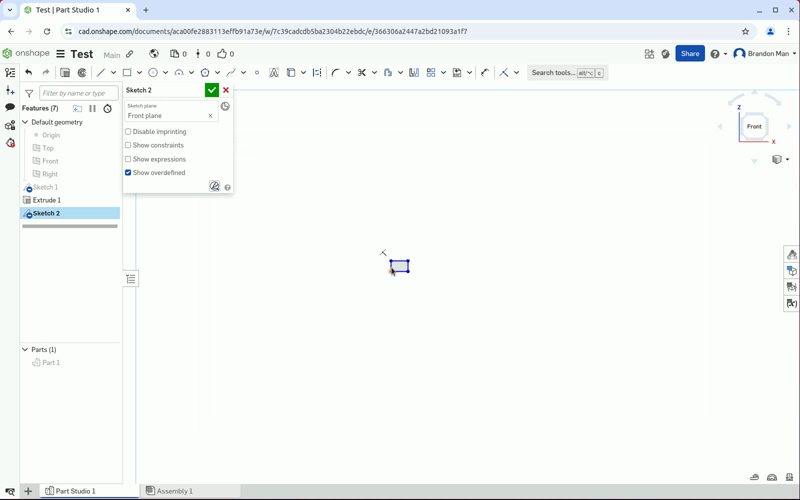
scroll(6)
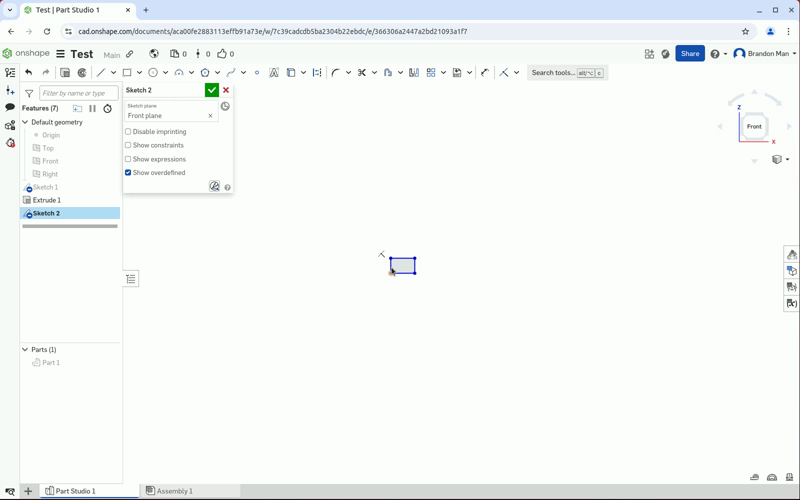
scroll(6)
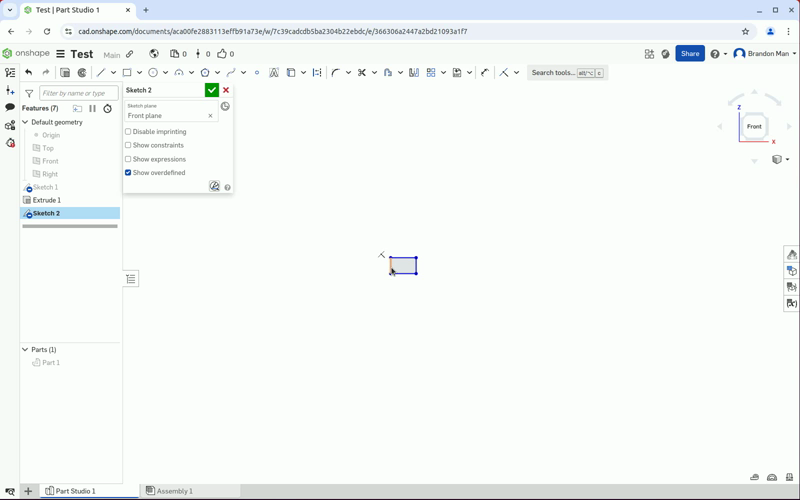
scroll(6)
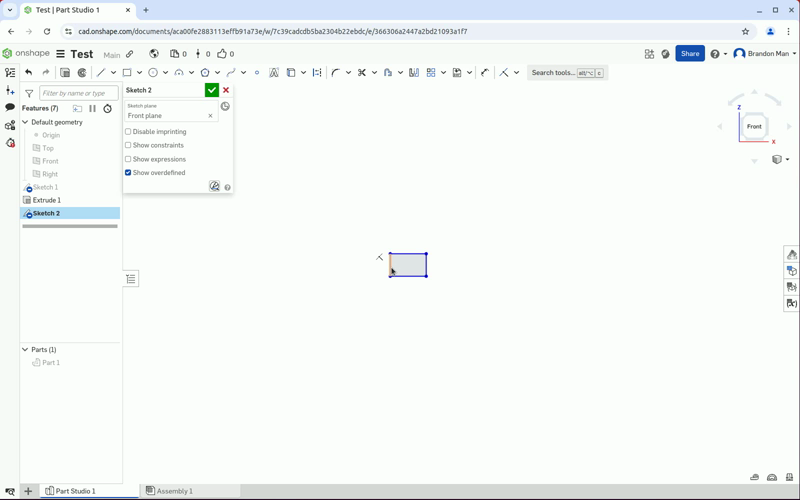
scroll(6)
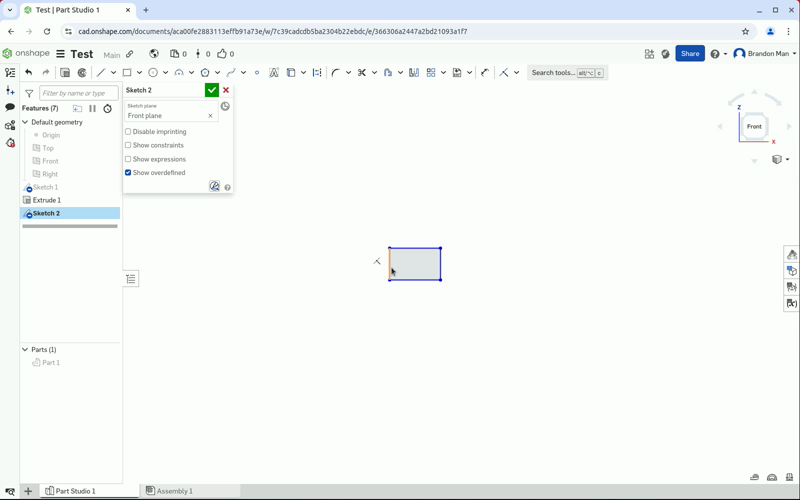
scroll(6)
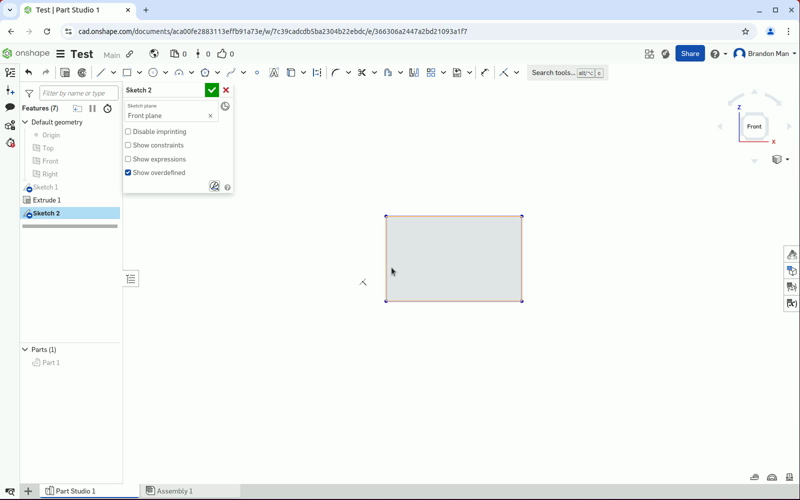
click(391, 267)
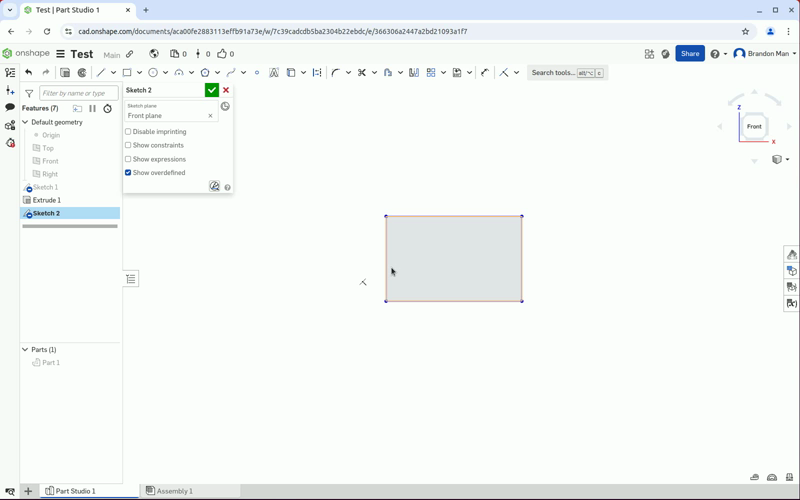
scroll(-6)
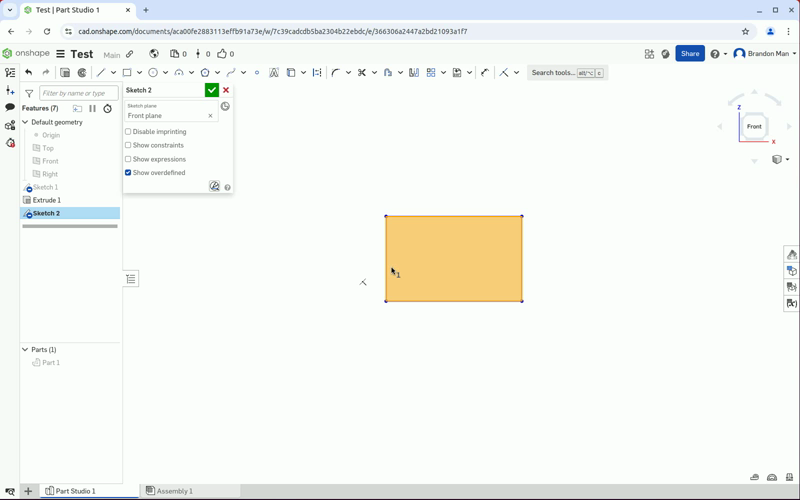
scroll(-6)
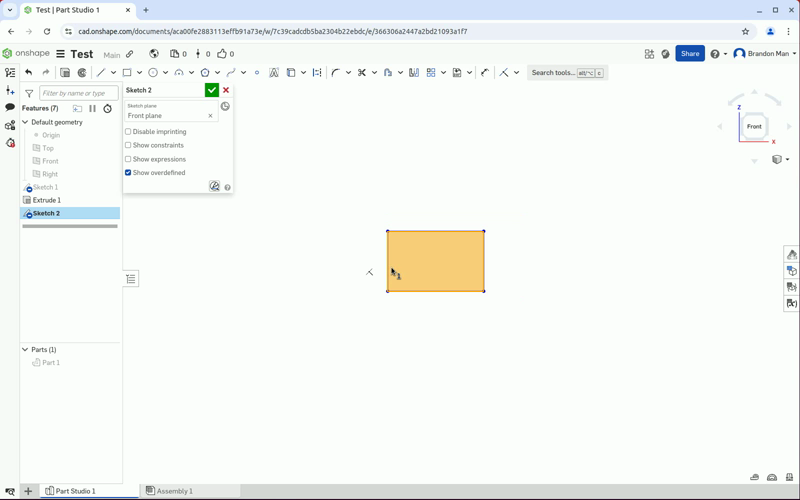
scroll(-6)
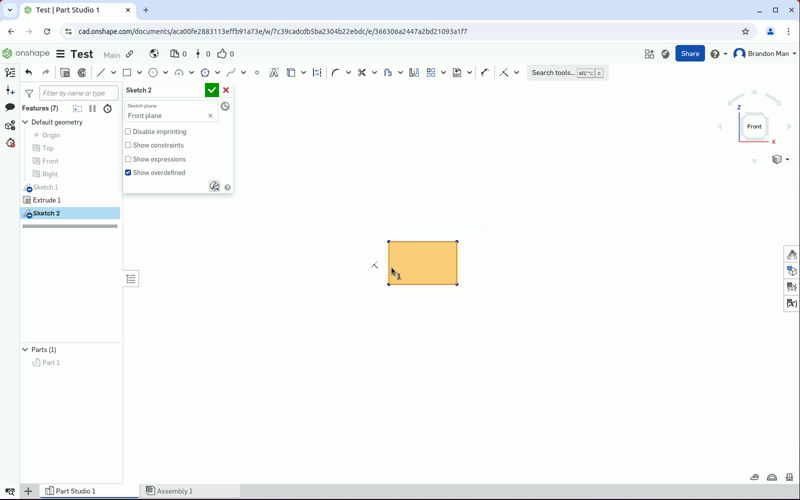
scroll(-6)
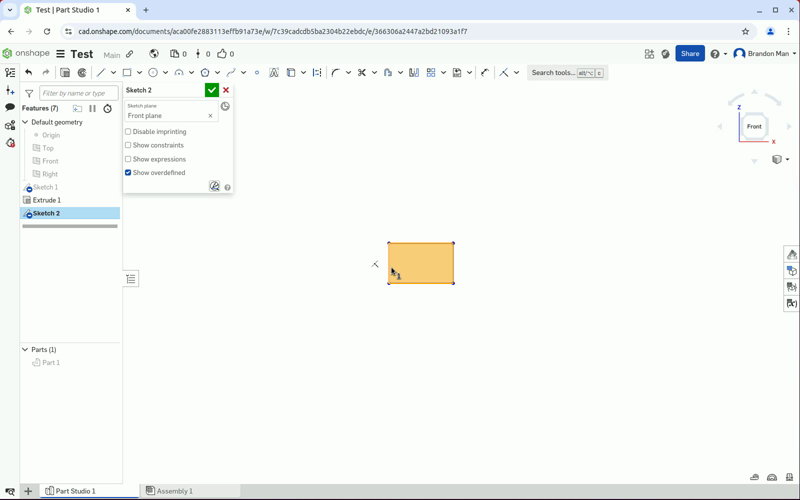
scroll(-6)
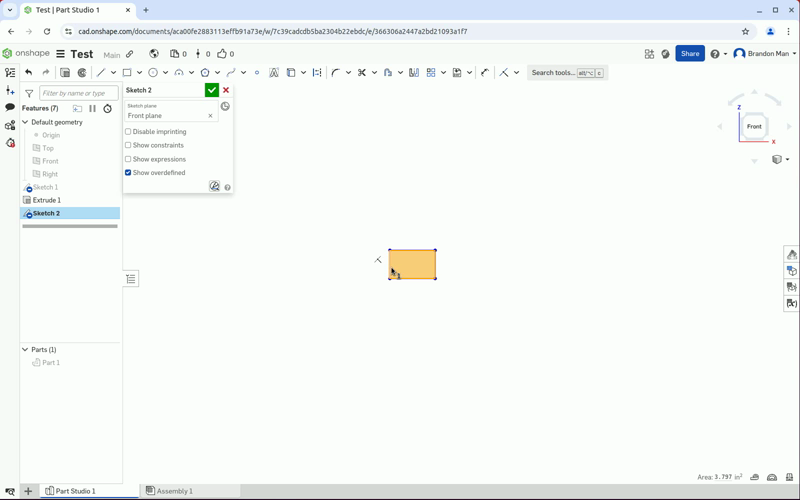
scroll(-6)
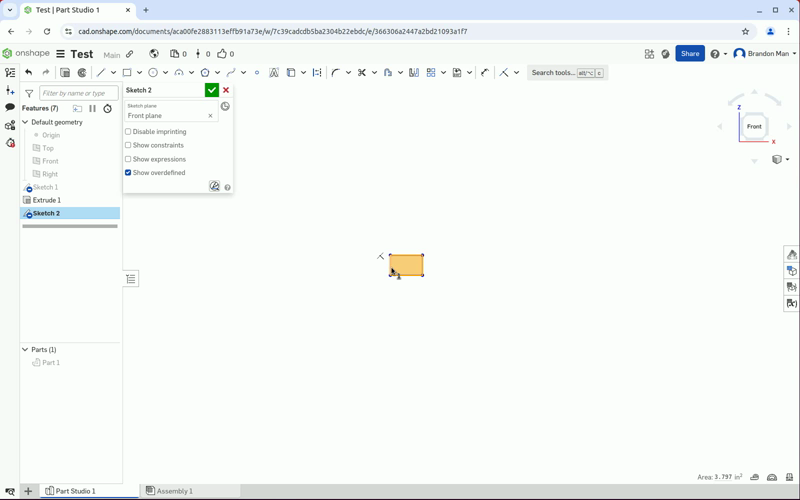
scroll(-6)
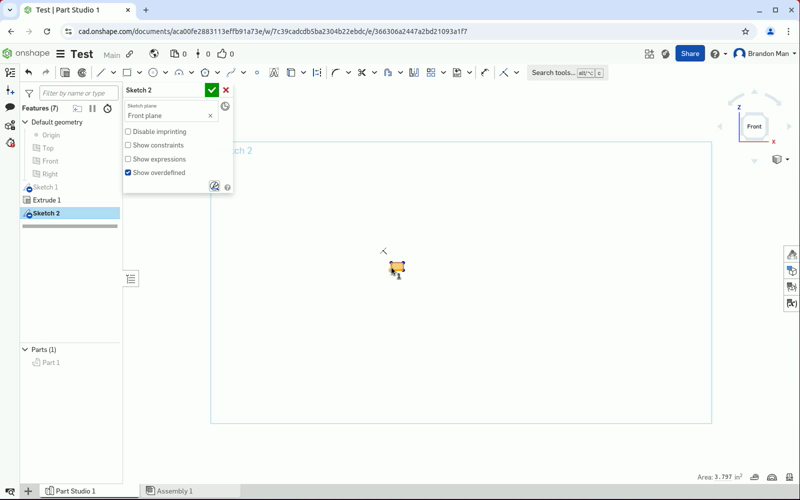
mouse_move(73, 352)
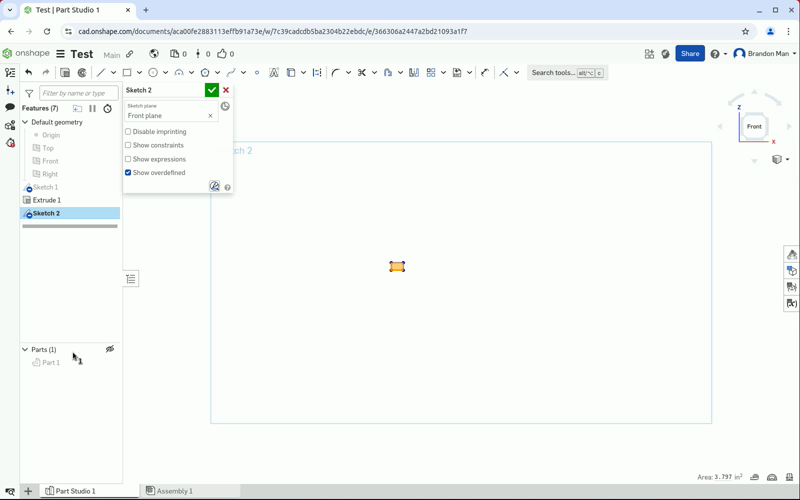
key(shift+y)
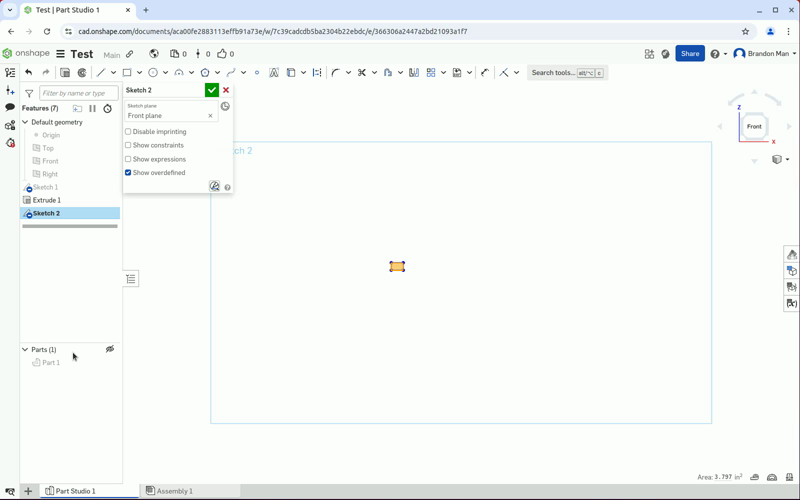
key(shift+e)
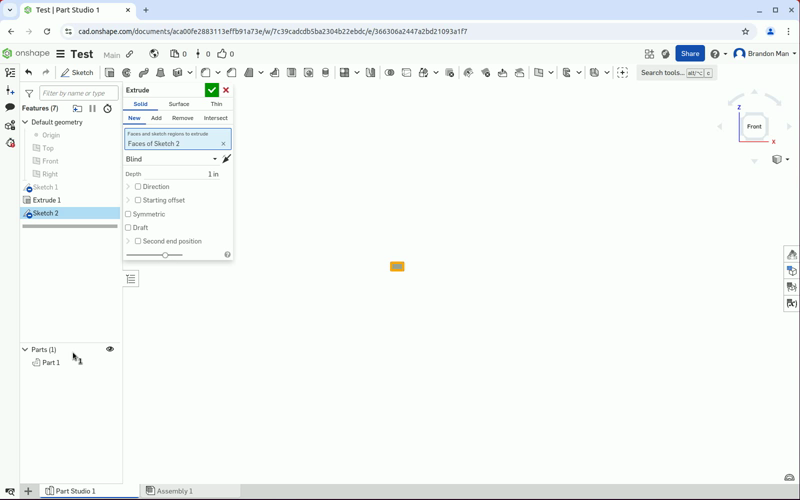
mouse_move(143, 106)
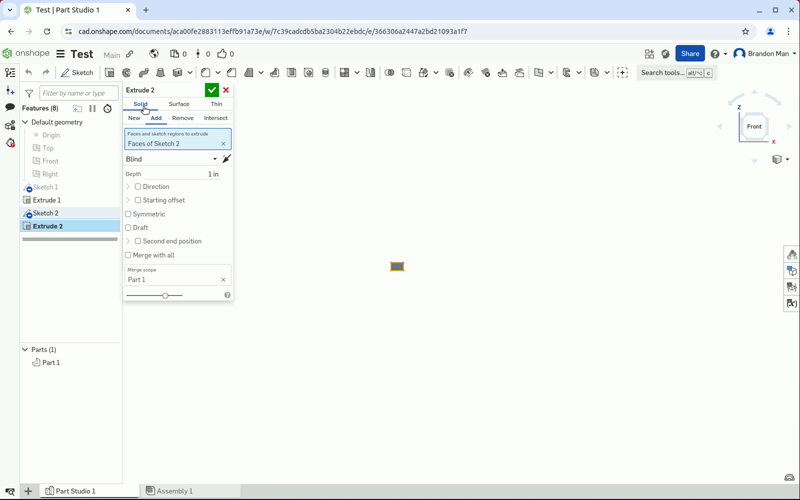
click(143, 106)
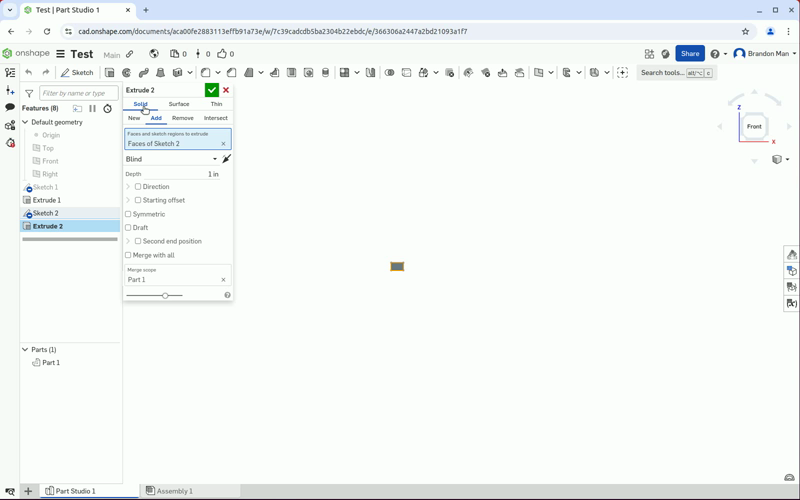
mouse_move(137, 120)
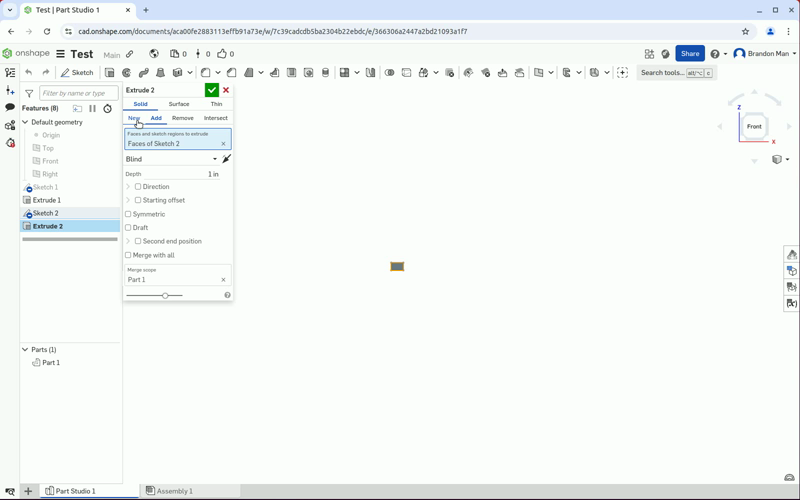
click(137, 120)
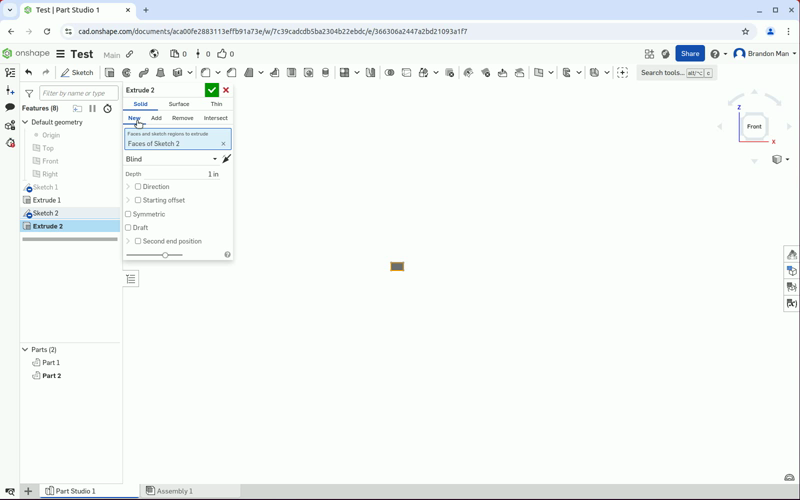
key(tab, 4)
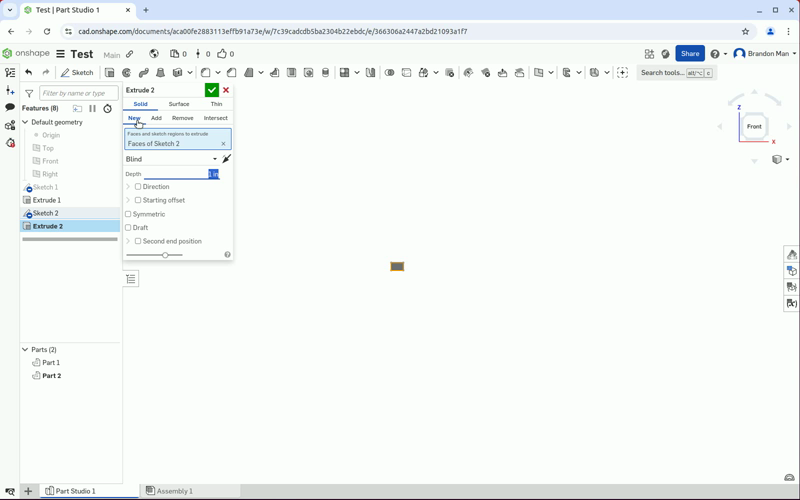
text(-0.481)
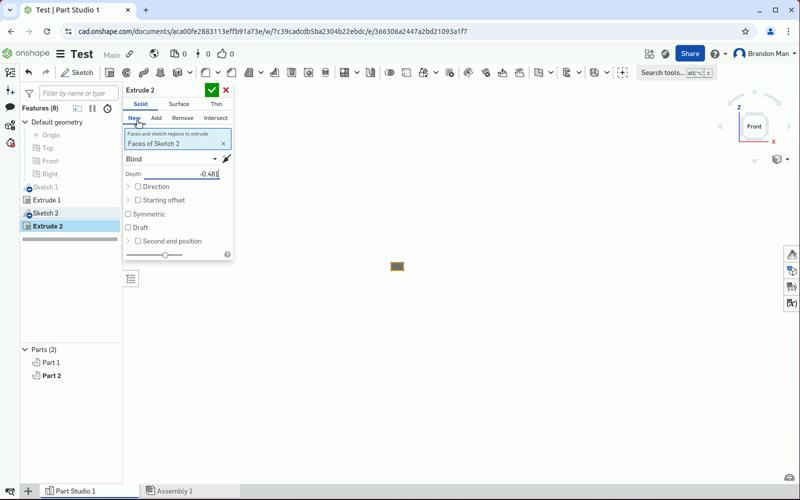
key(enter)
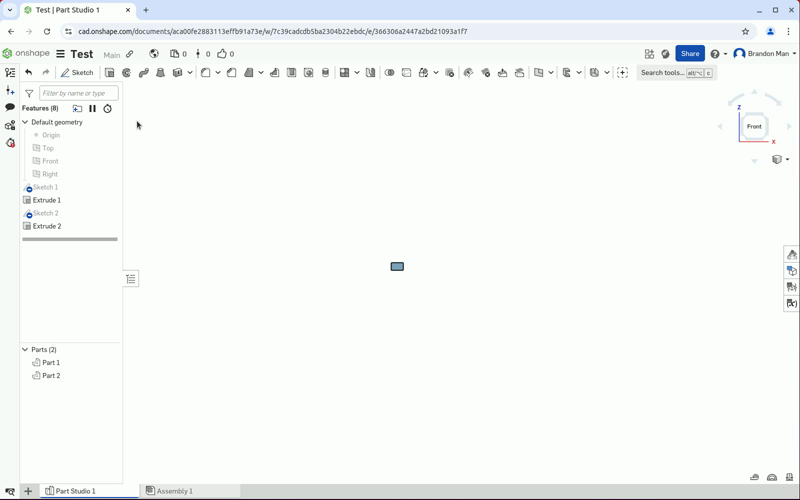
key(shift+h)
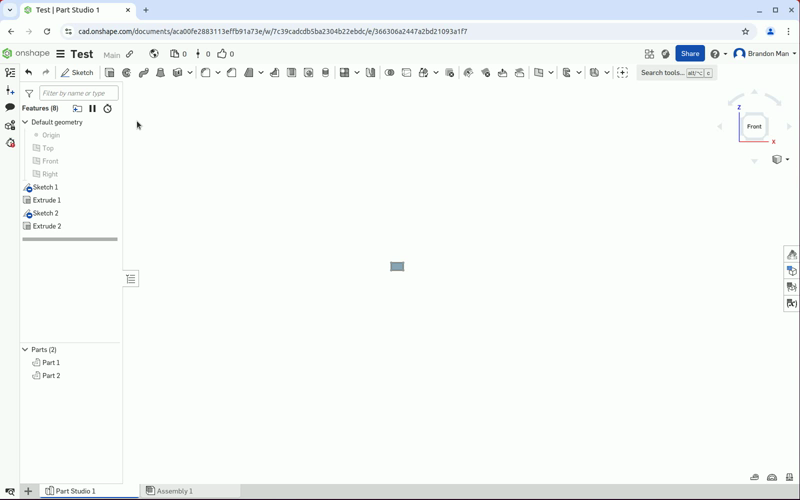
key(shift+h)
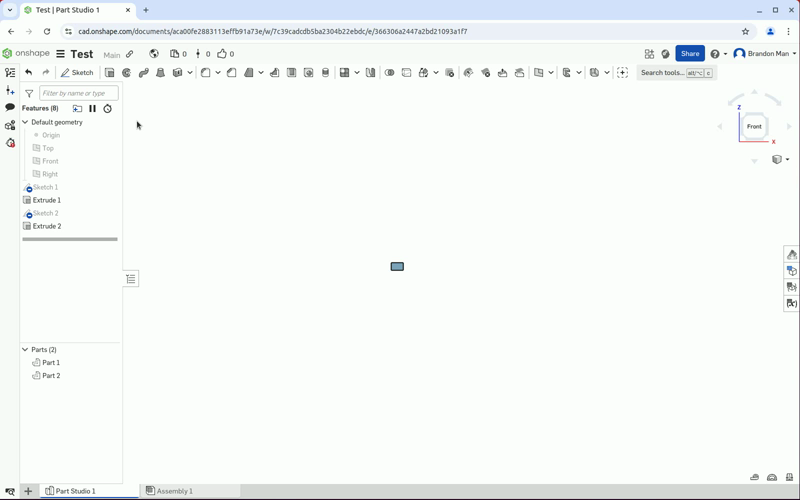
mouse_move(73, 189)
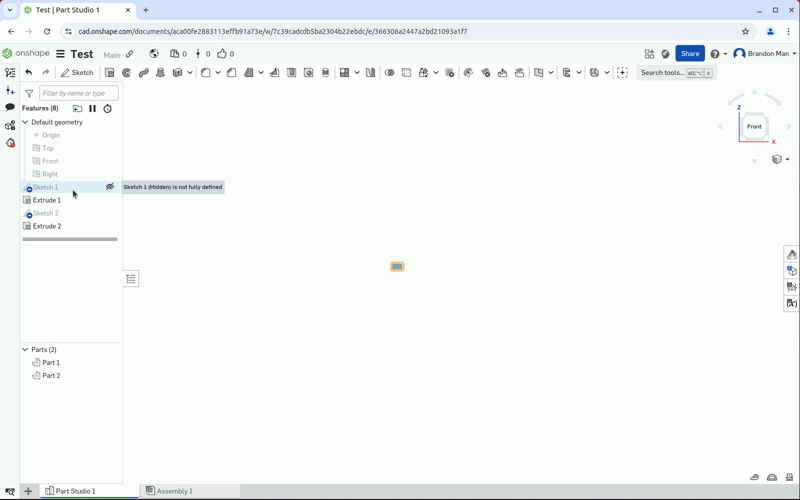
click(73, 189)
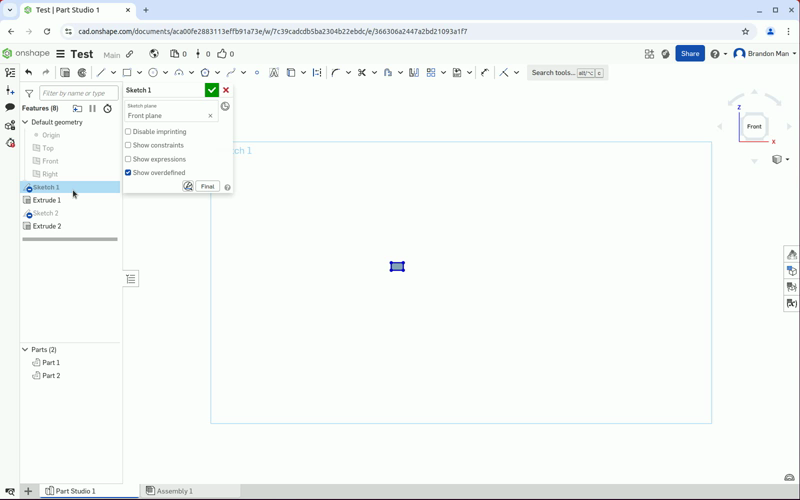
mouse_move(229, 92)
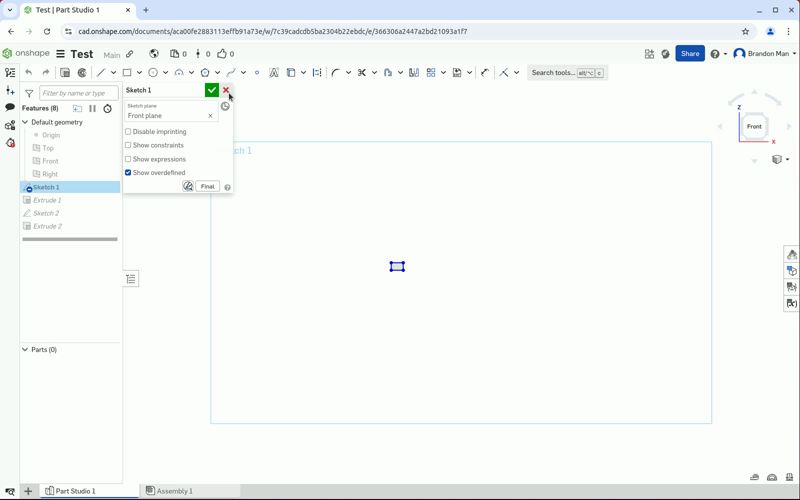
click(229, 92)
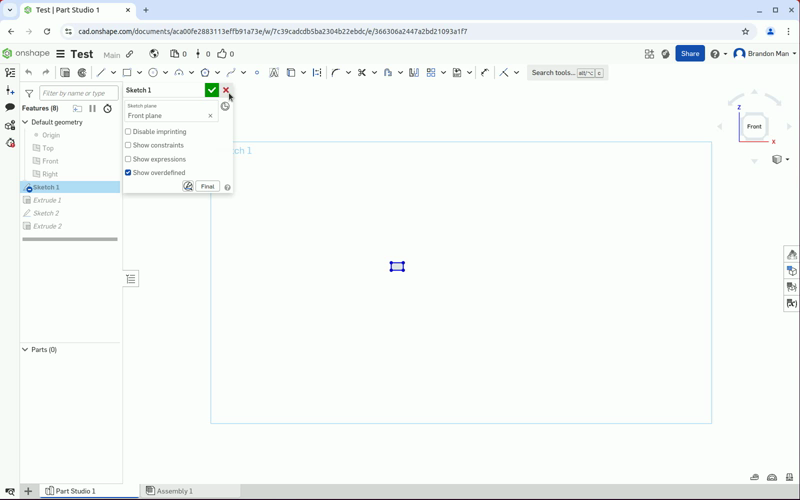
key(shift+s)
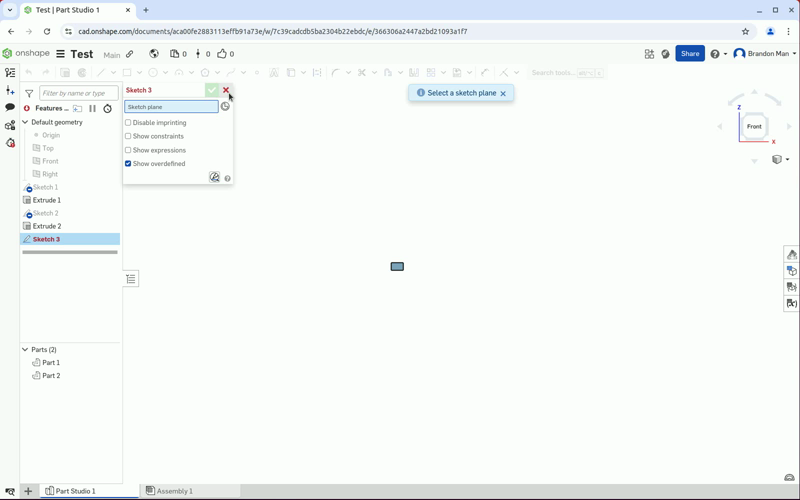
mouse_move(73, 163)
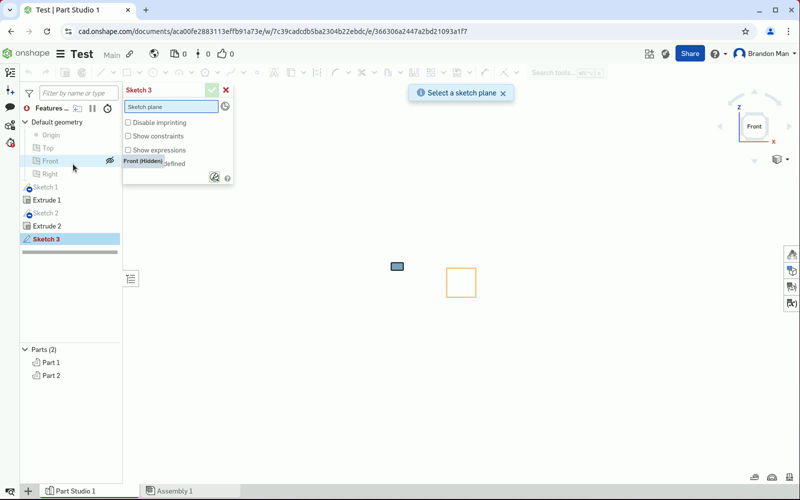
click(73, 163)
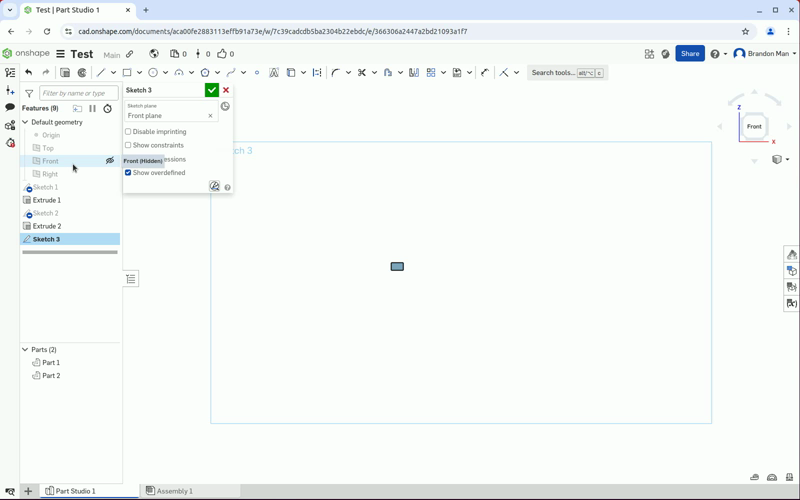
mouse_move(73, 352)
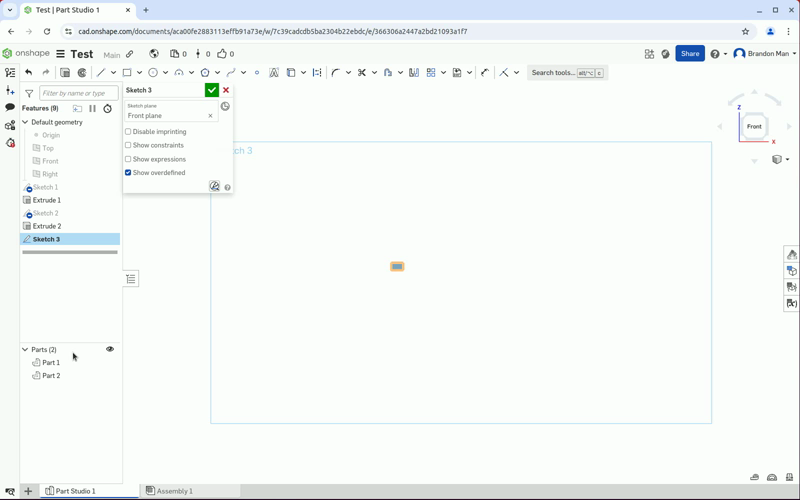
key(y)
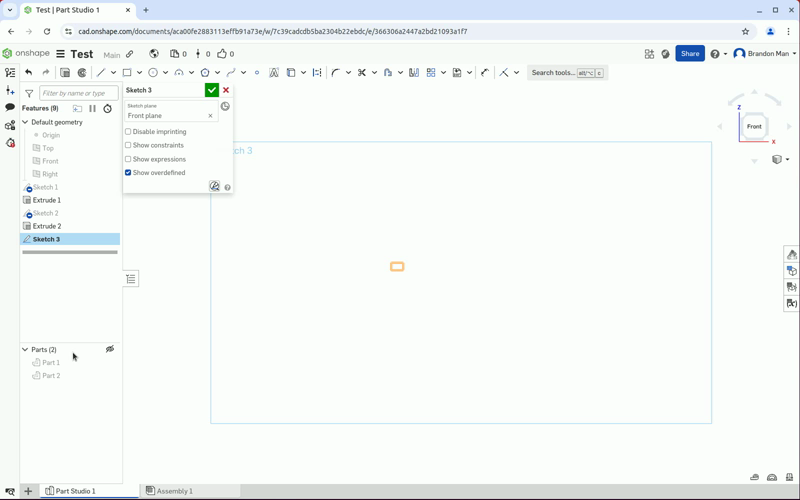
key(c)
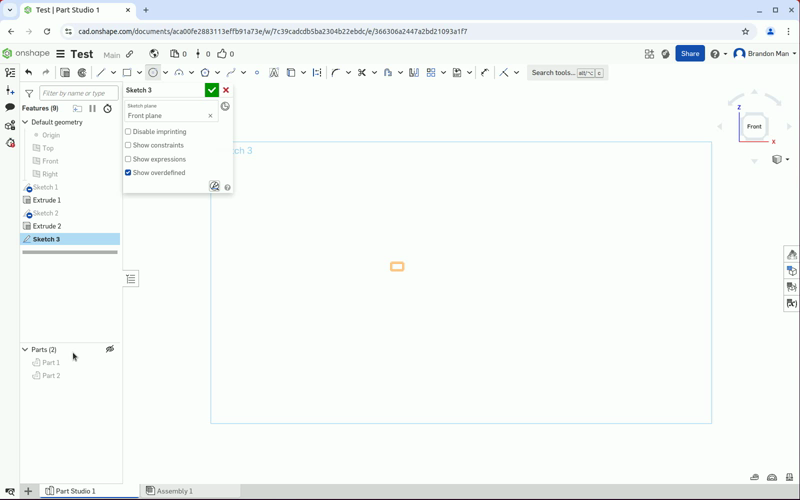
key_down(shift)
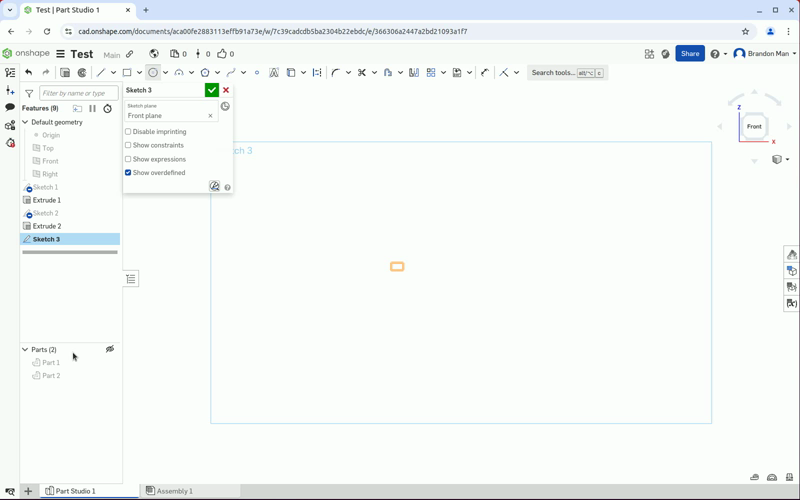
mouse_move(392, 266)
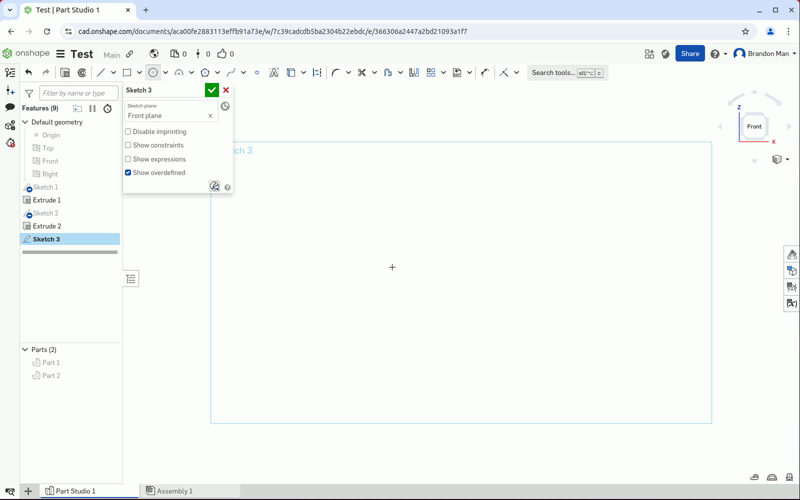
click(392, 266)
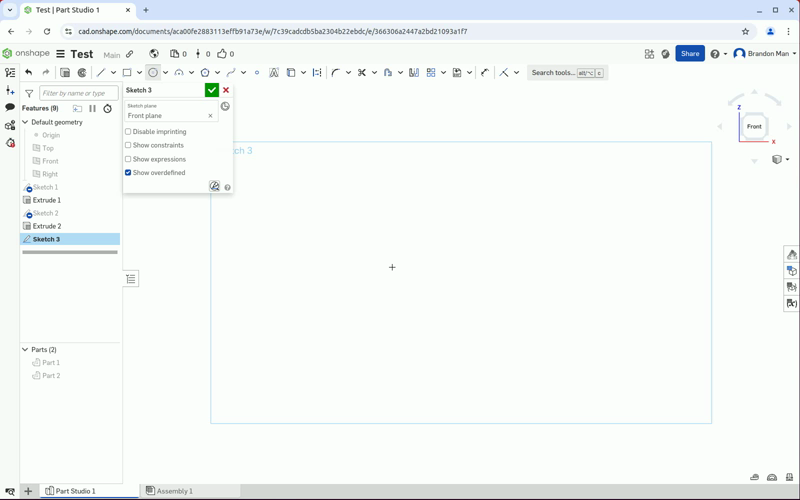
key_up(shift)
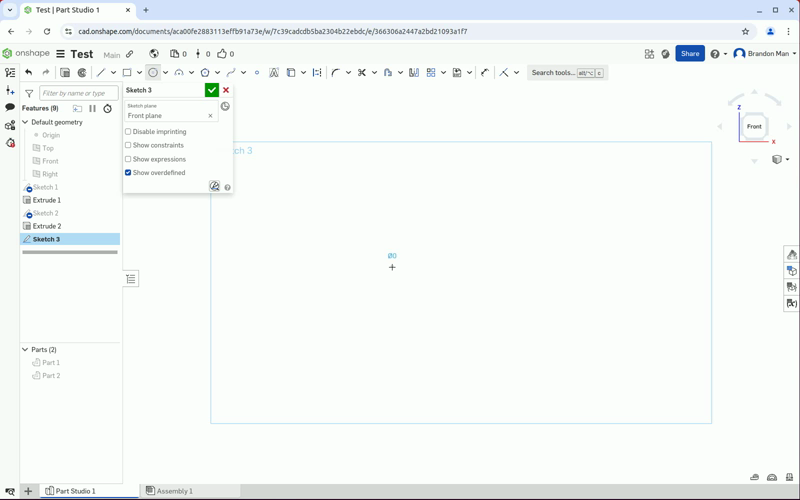
mouse_move(395, 266)
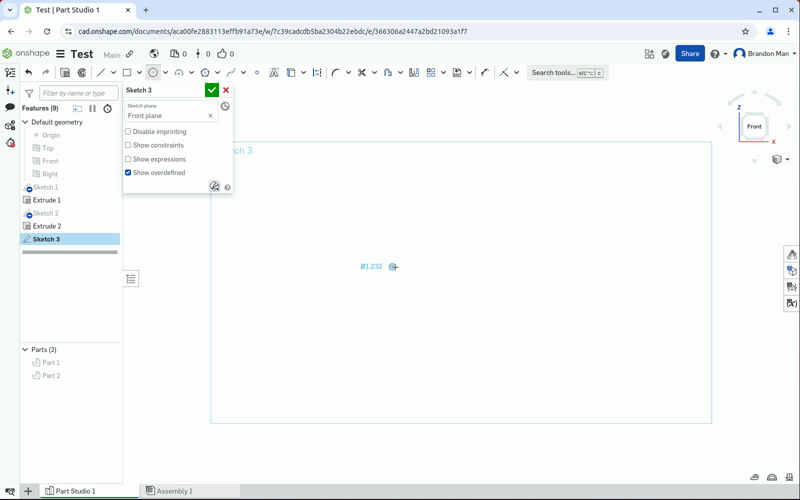
click(395, 266)
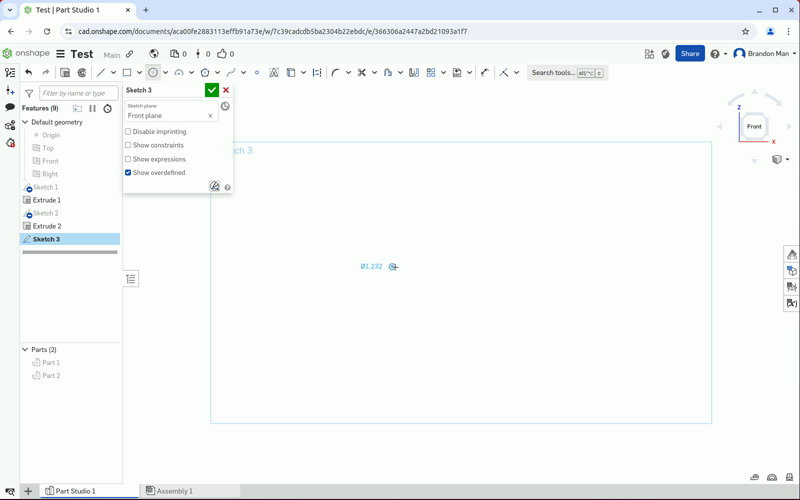
key(esc)
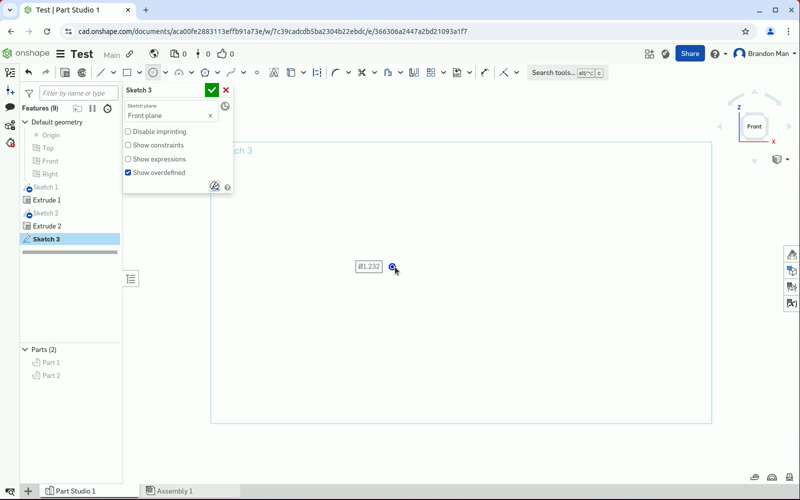
mouse_move(394, 265)
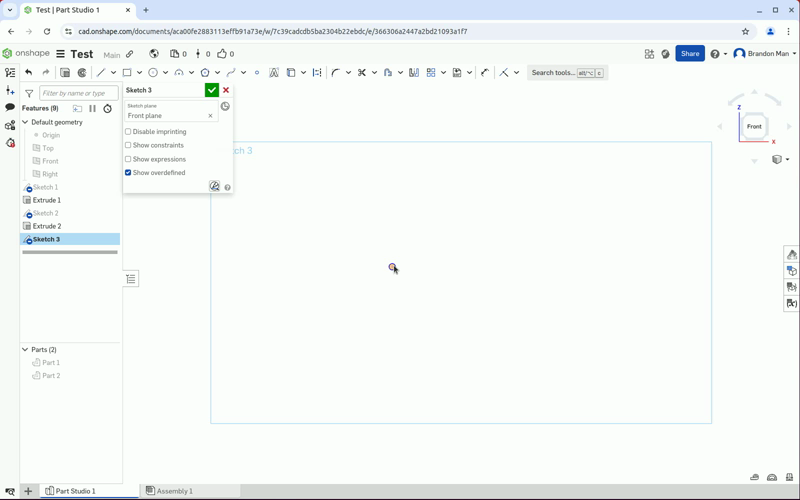
scroll(6)
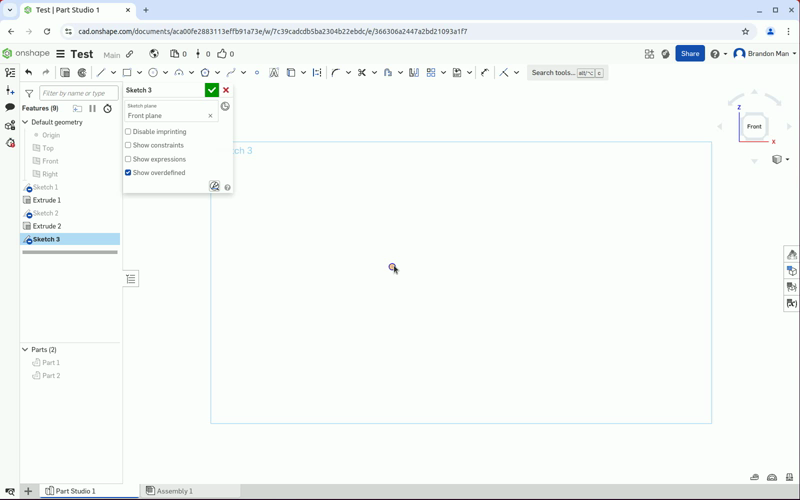
scroll(6)
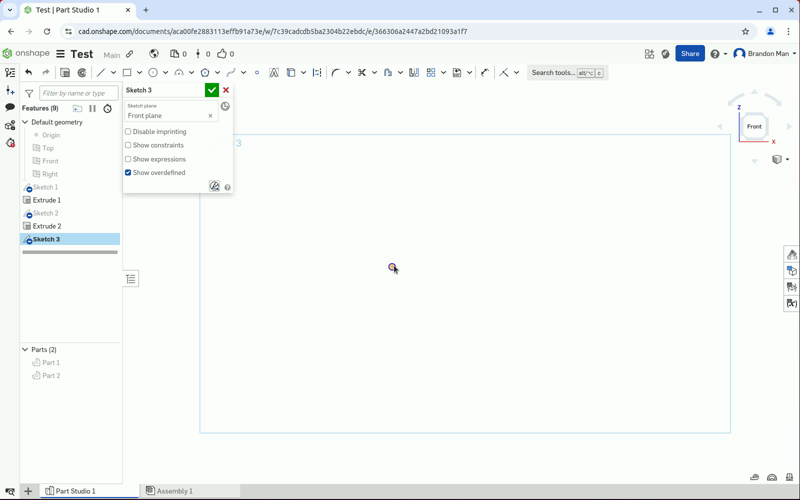
scroll(6)
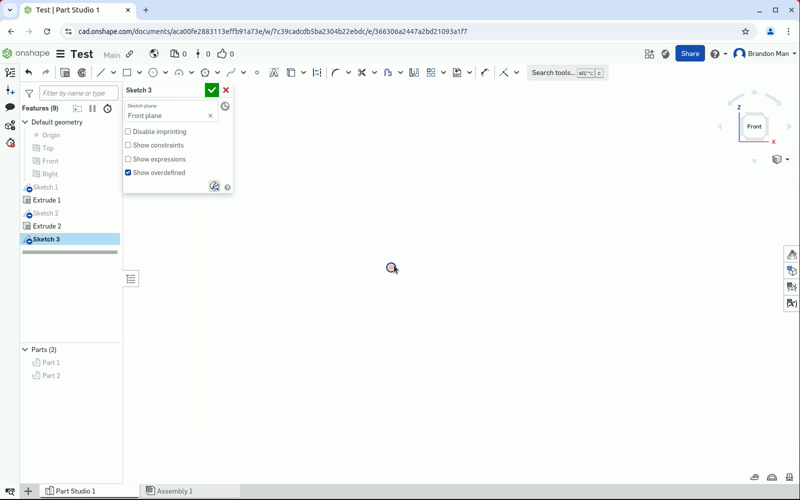
scroll(6)
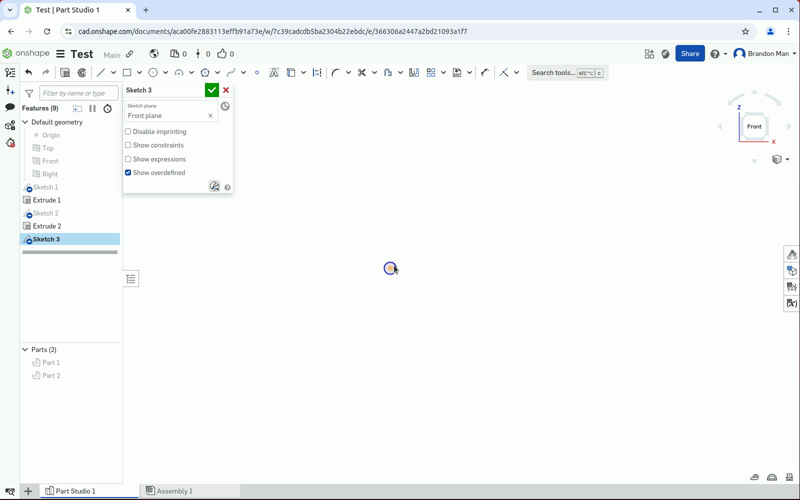
scroll(6)
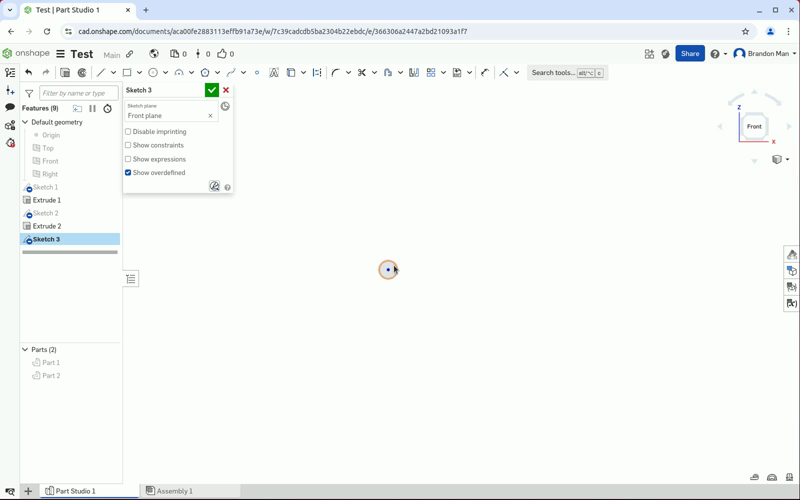
scroll(6)
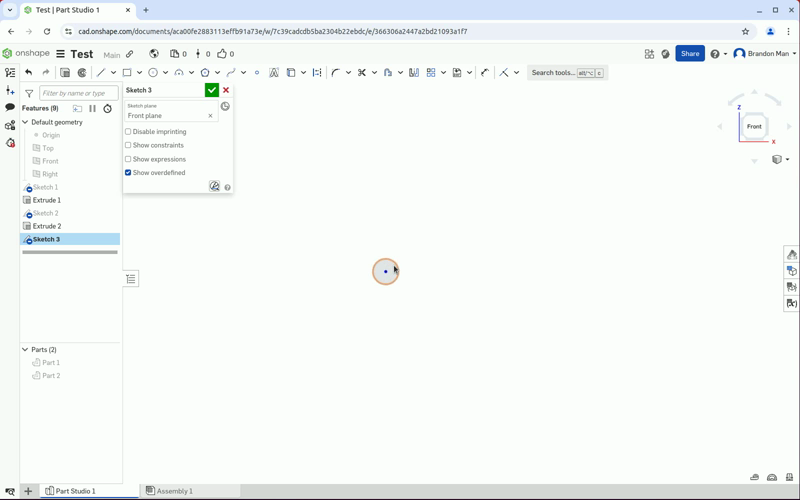
scroll(6)
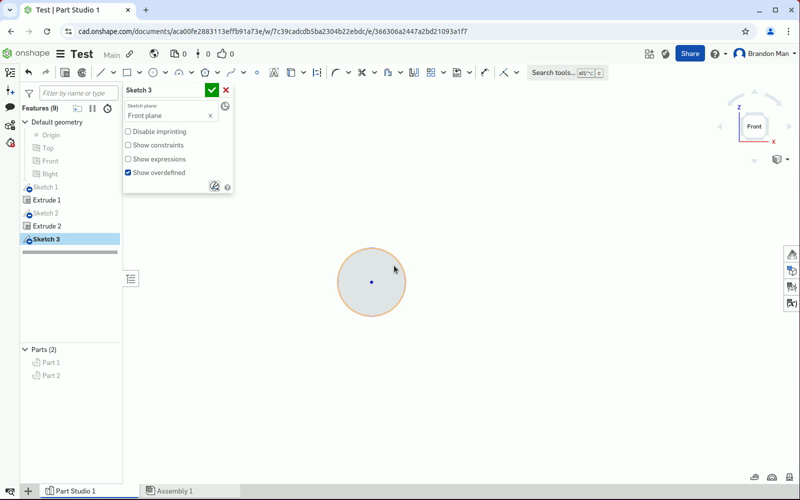
click(394, 265)
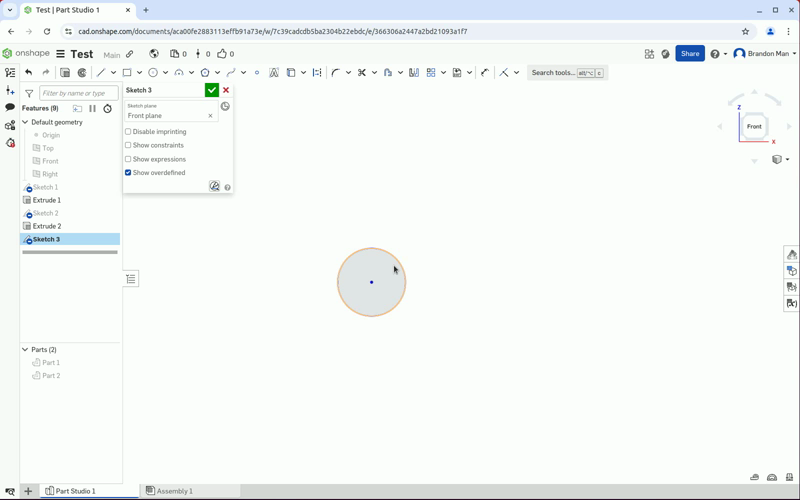
scroll(-6)
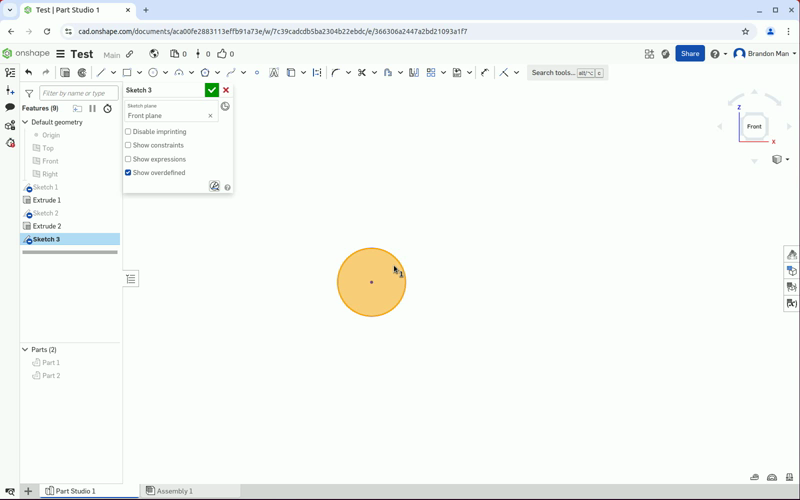
scroll(-6)
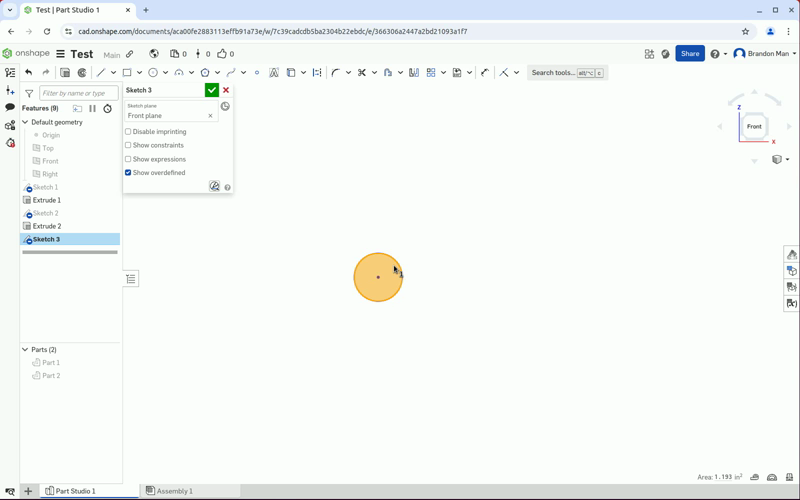
scroll(-6)
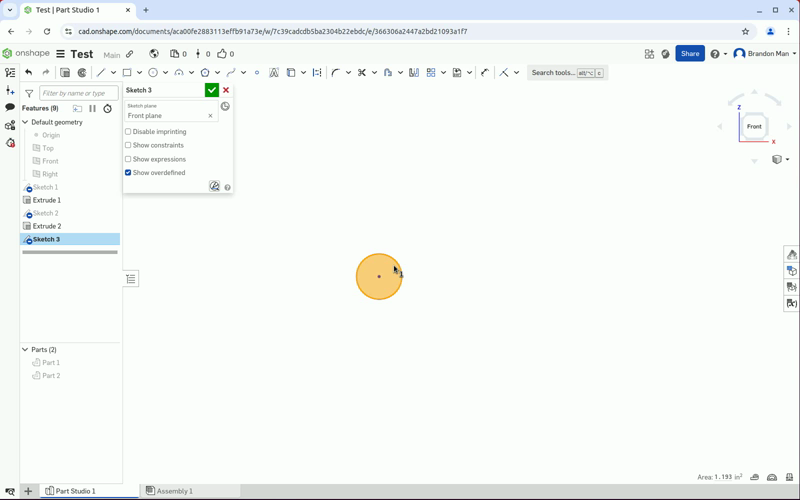
scroll(-6)
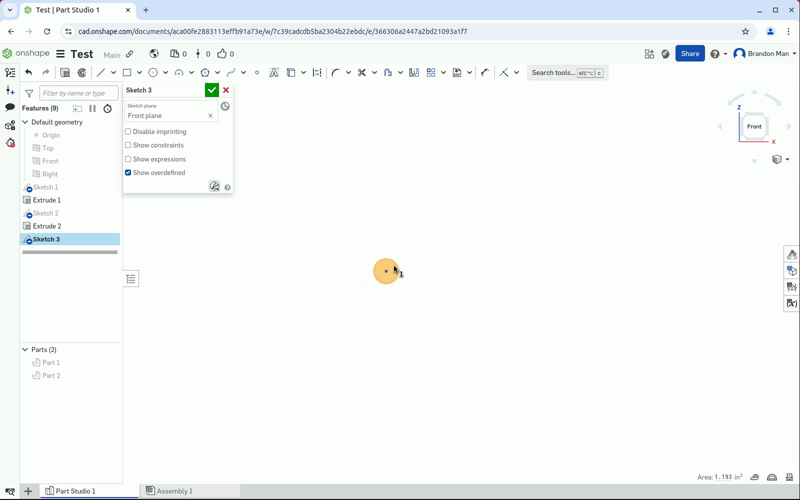
scroll(-6)
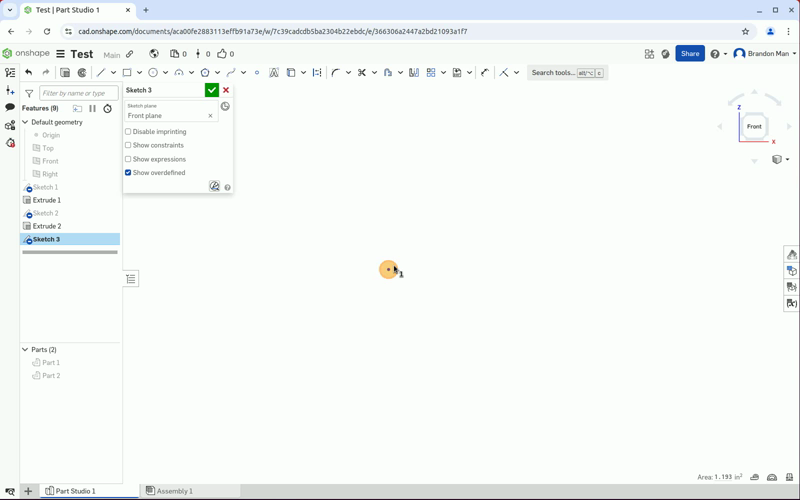
scroll(-6)
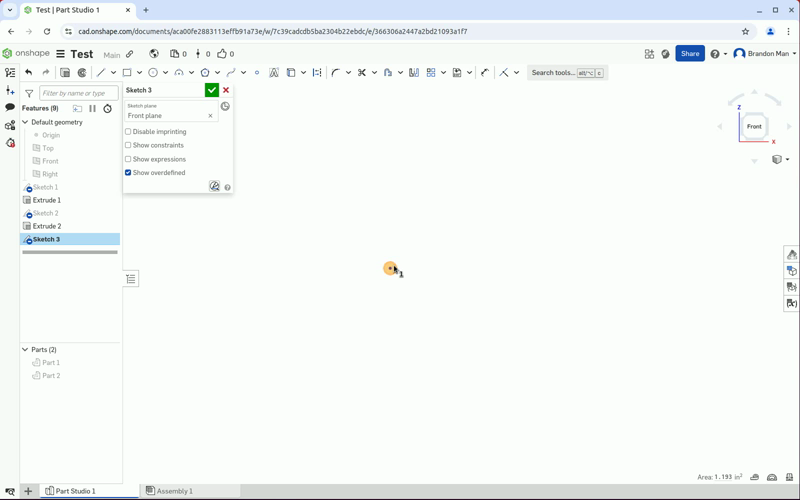
scroll(-6)
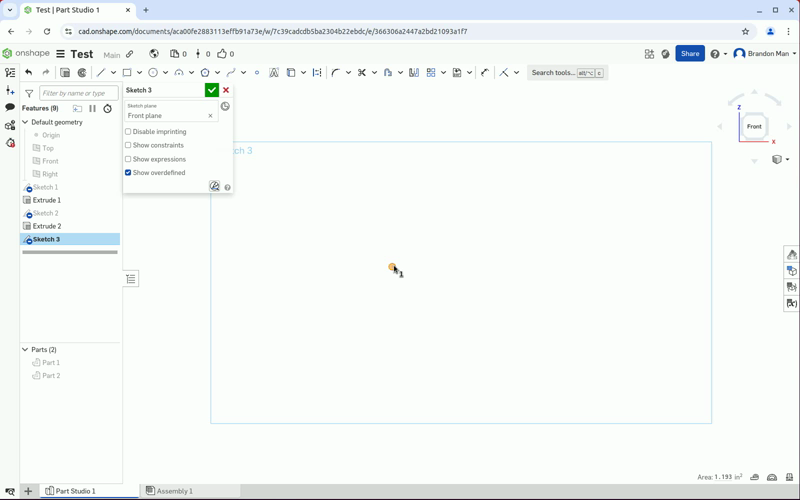
mouse_move(73, 352)
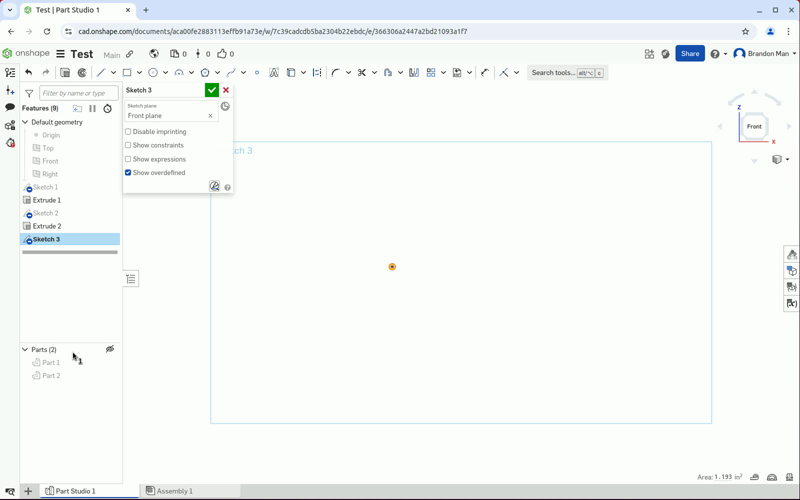
key(shift+y)
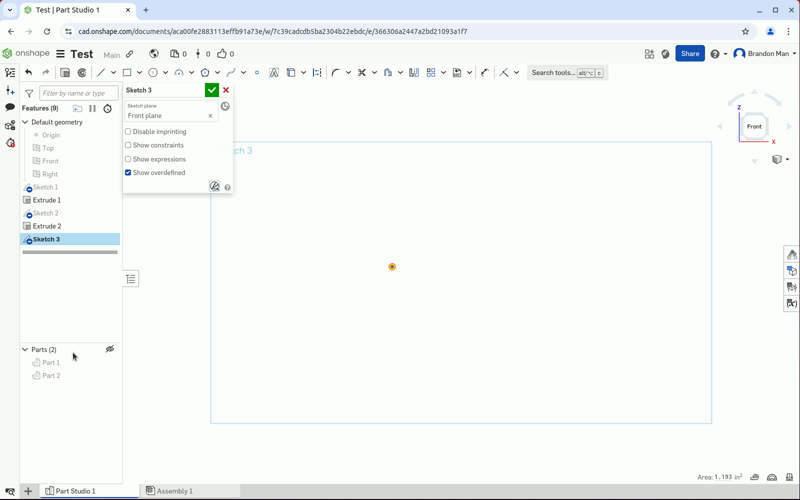
key(shift+e)
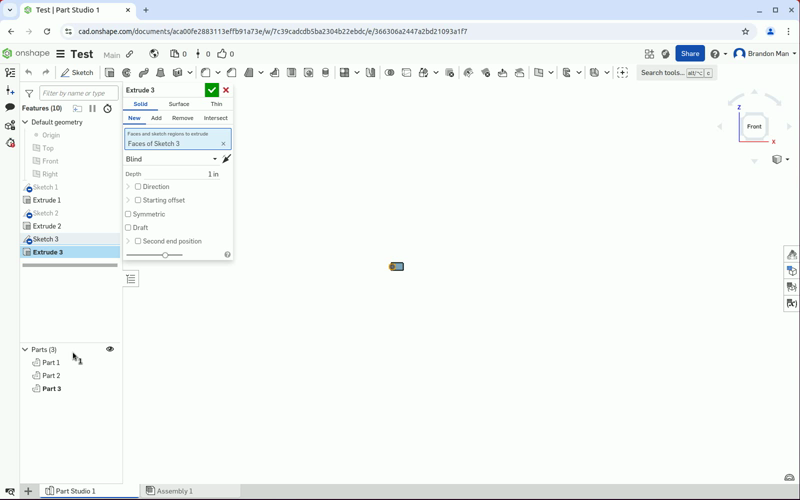
mouse_move(143, 106)
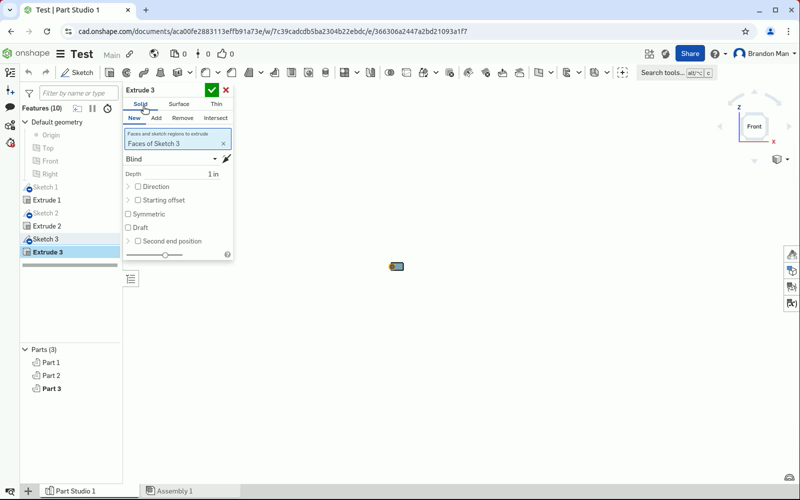
click(143, 106)
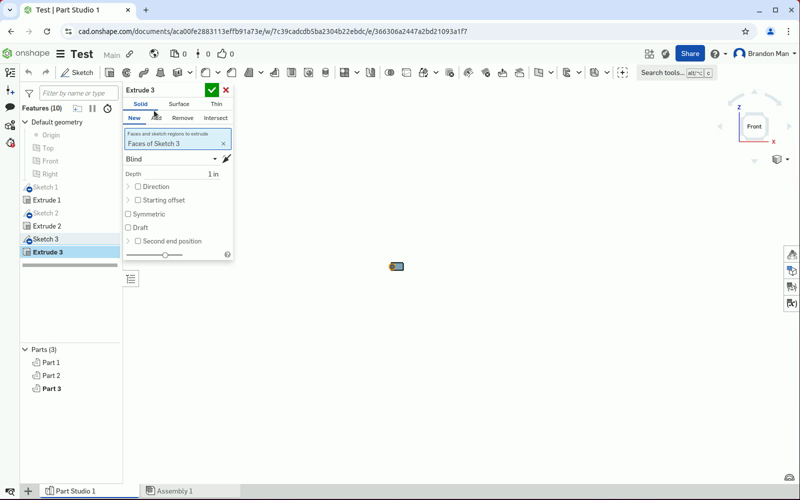
mouse_move(186, 120)
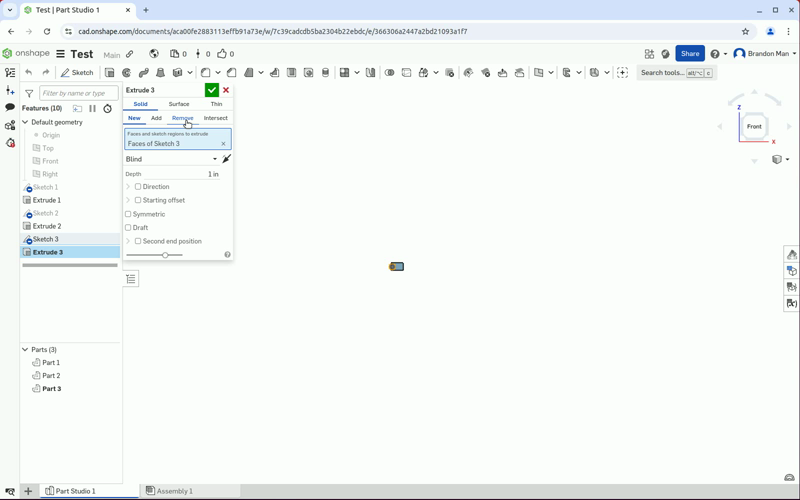
click(186, 120)
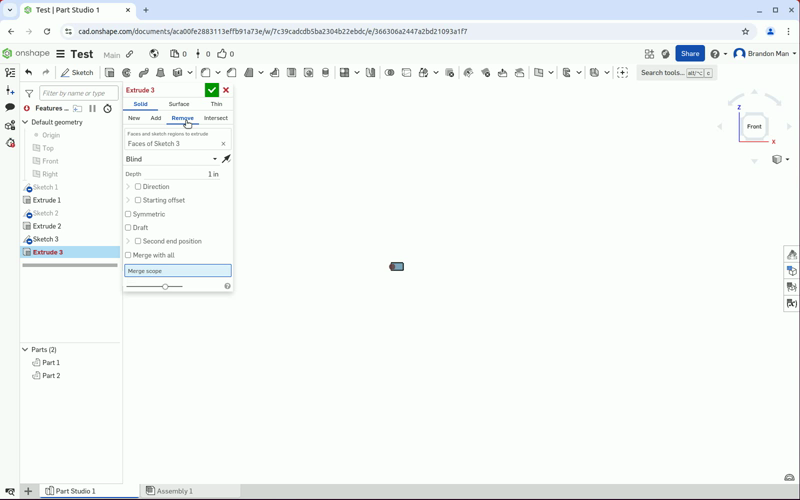
key(tab, 4)
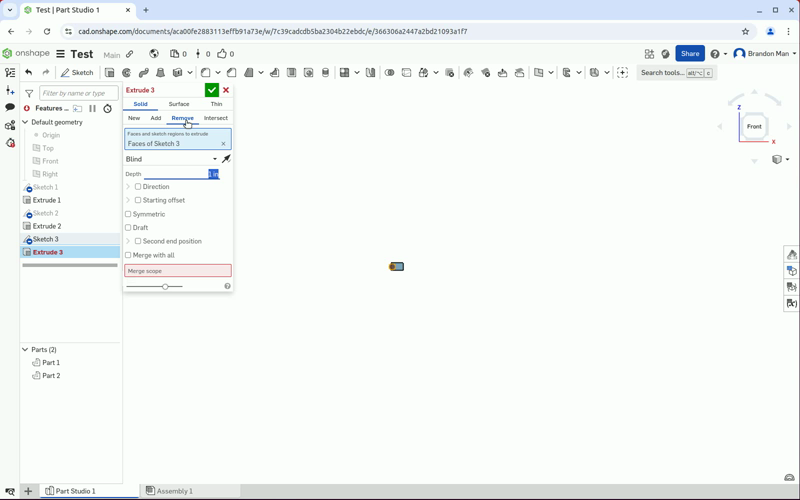
text(0.241)
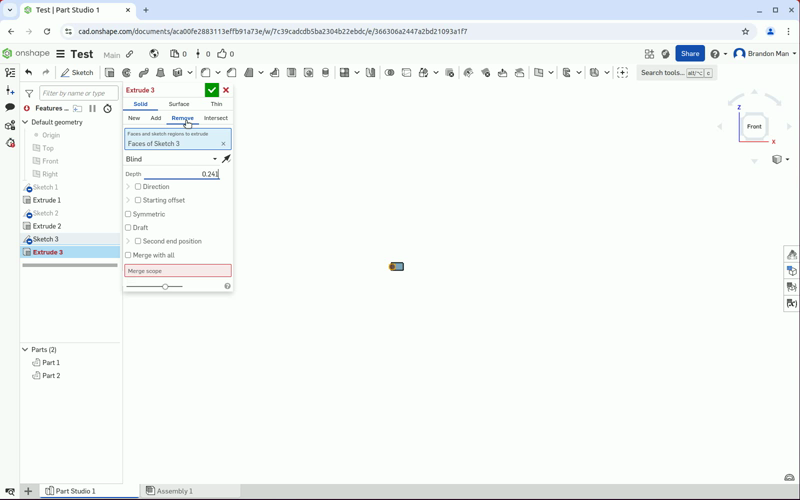
key(tab, 6)
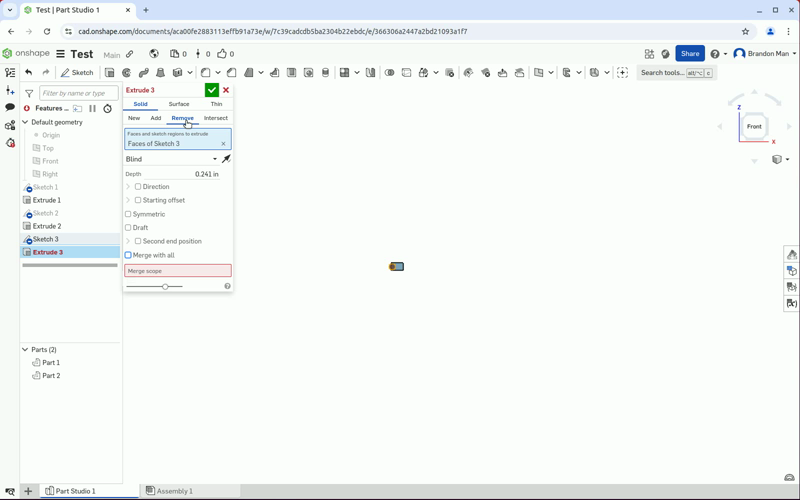
key(space)
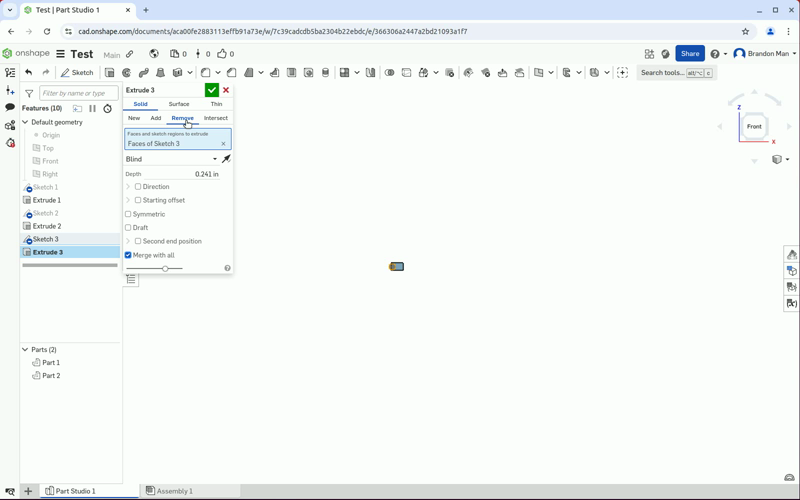
key(enter)
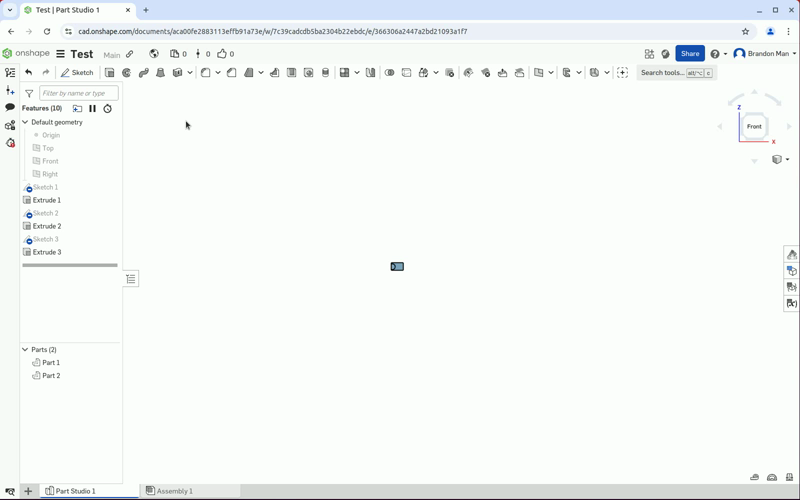
key(shift+h)
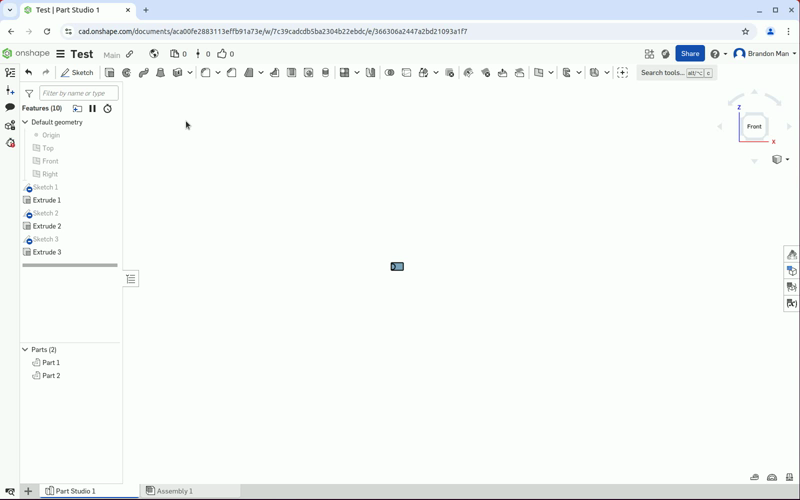
key(shift+h)
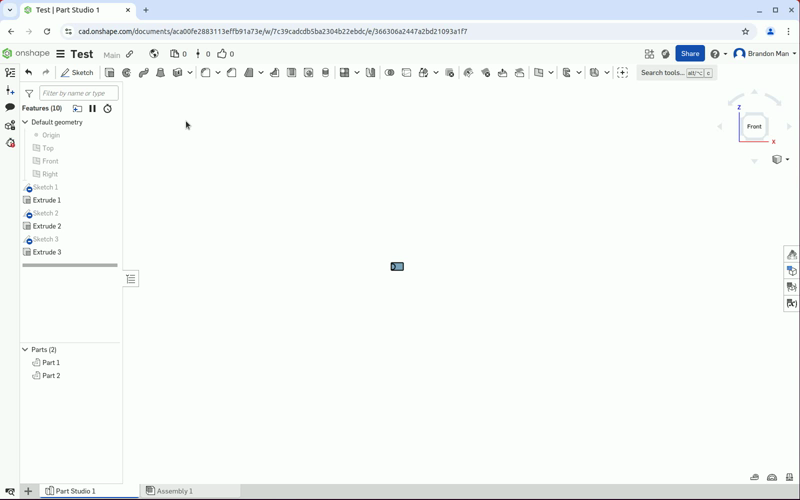
mouse_move(73, 189)
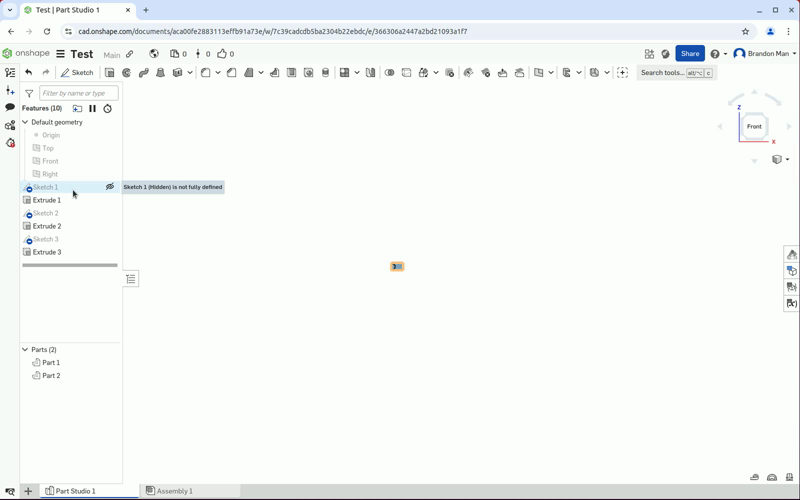
click(73, 189)
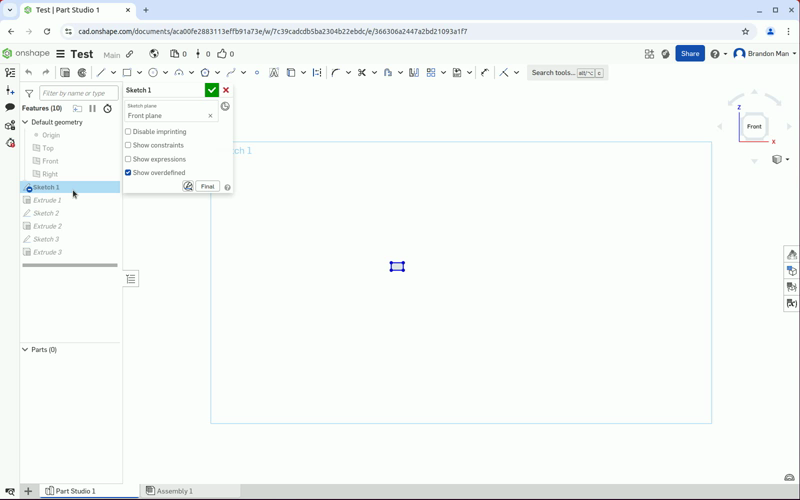
mouse_move(229, 92)
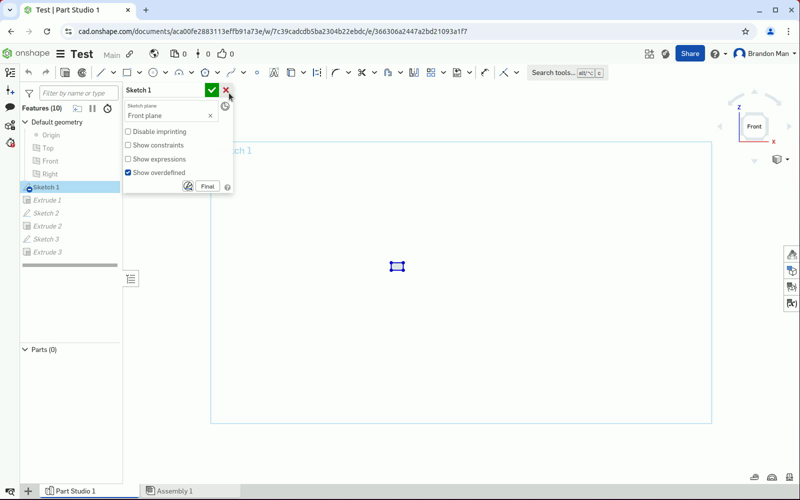
click(229, 92)
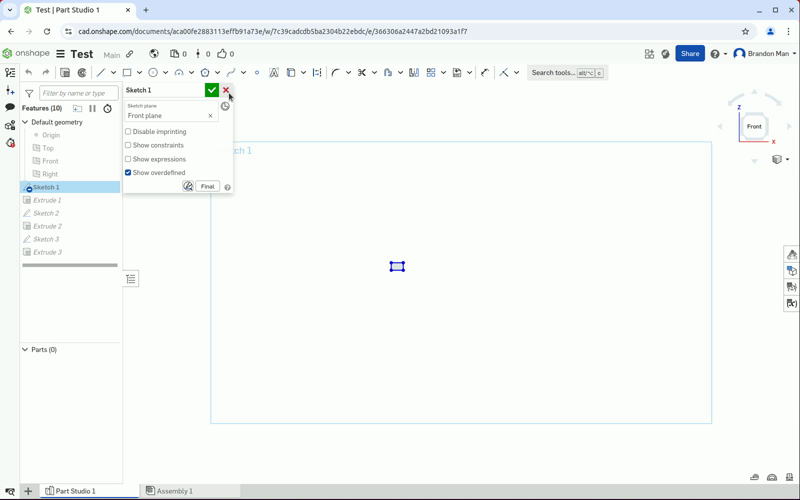
key(shift+s)
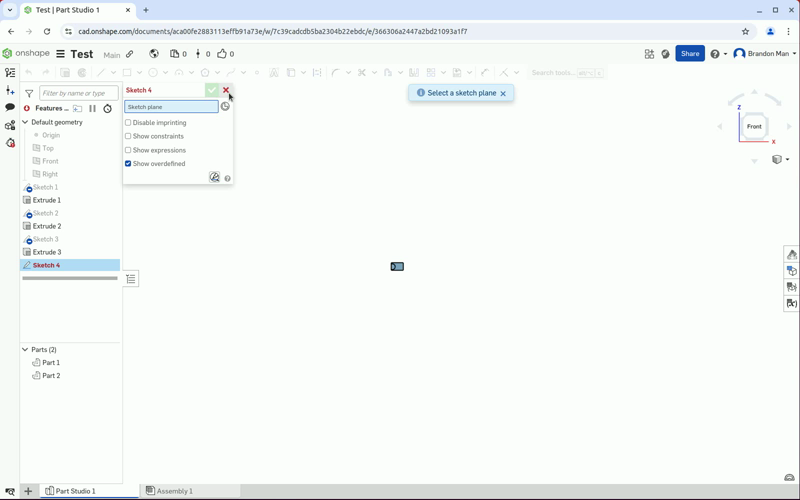
mouse_move(73, 163)
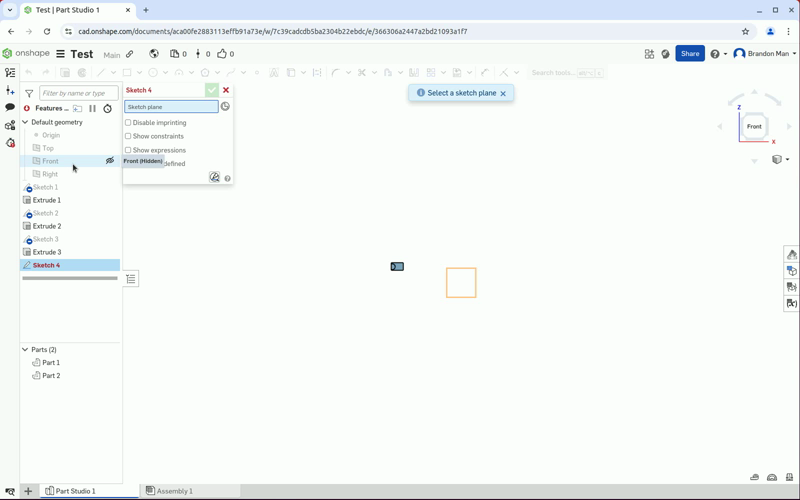
click(73, 163)
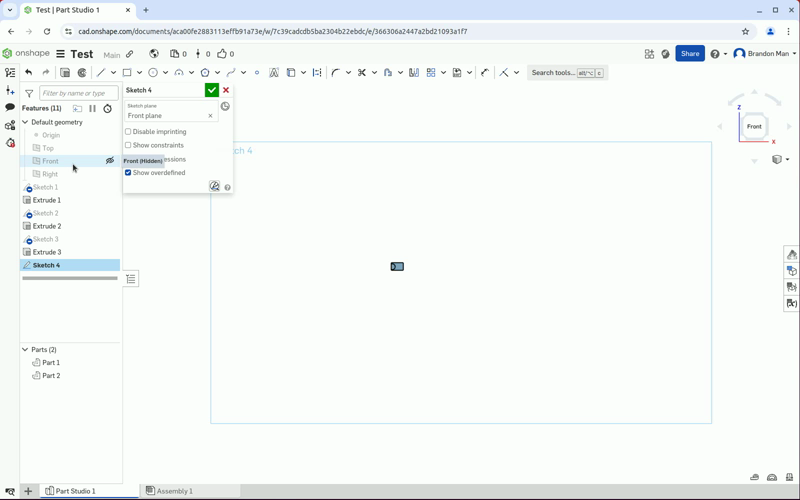
mouse_move(73, 352)
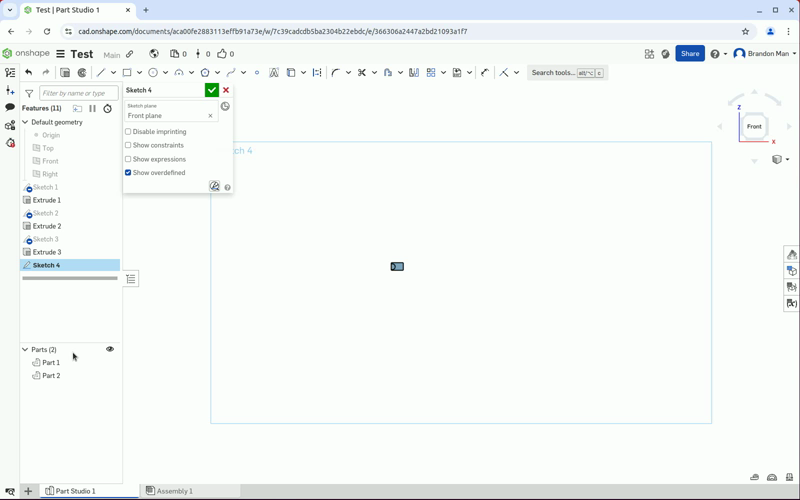
key(y)
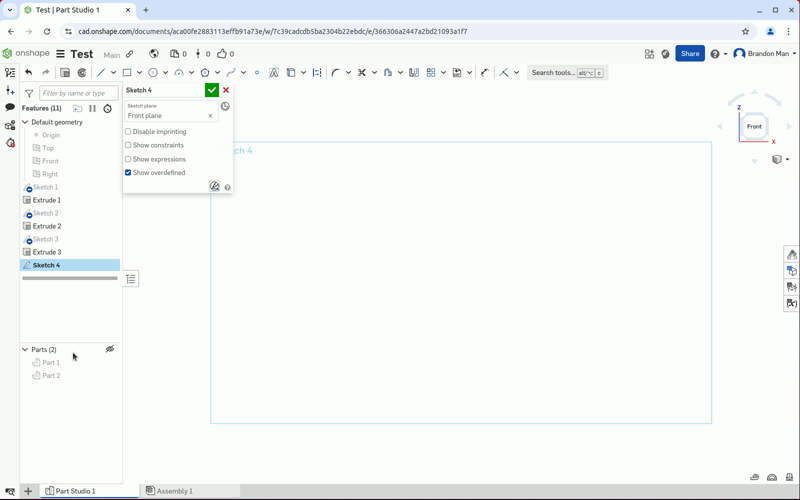
key(c)
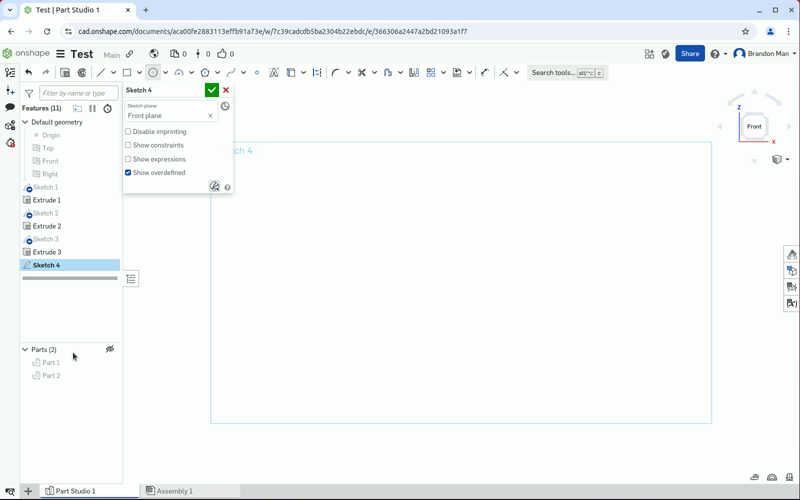
key_down(shift)
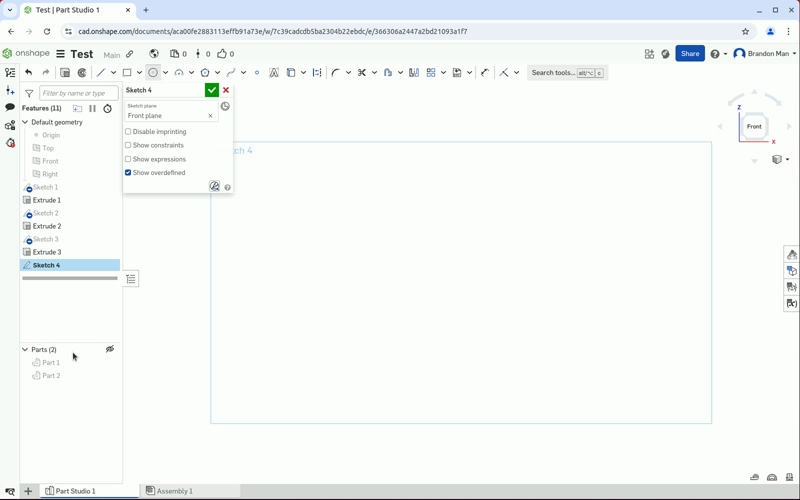
mouse_move(402, 266)
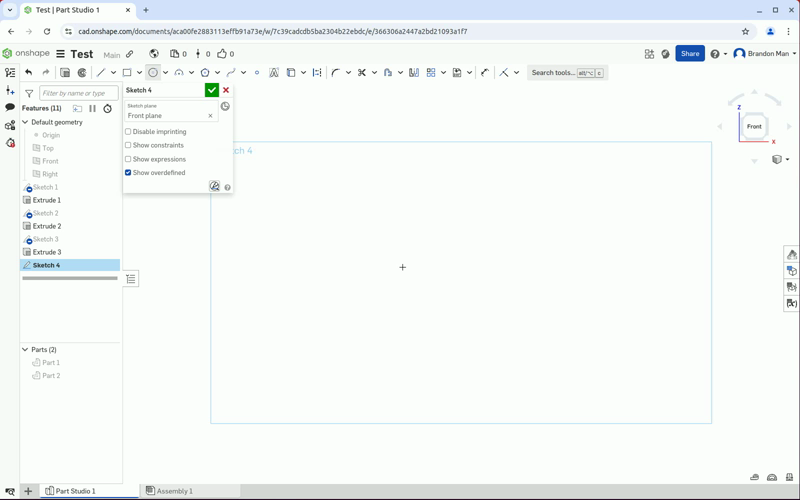
click(402, 266)
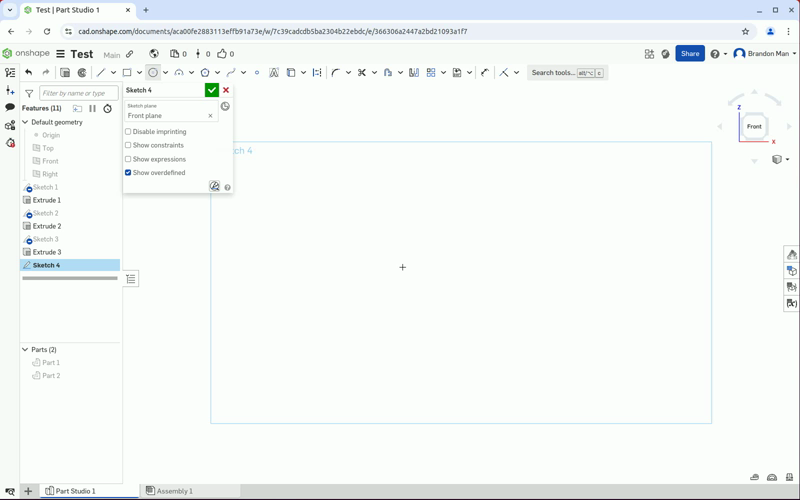
key_up(shift)
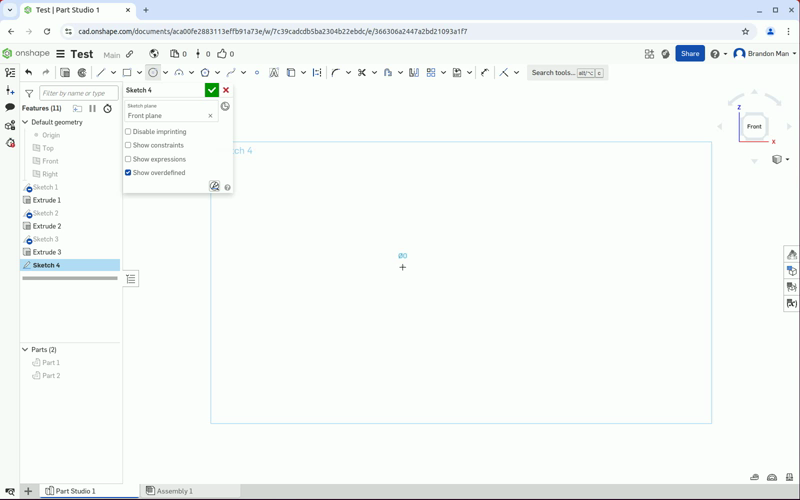
mouse_move(404, 266)
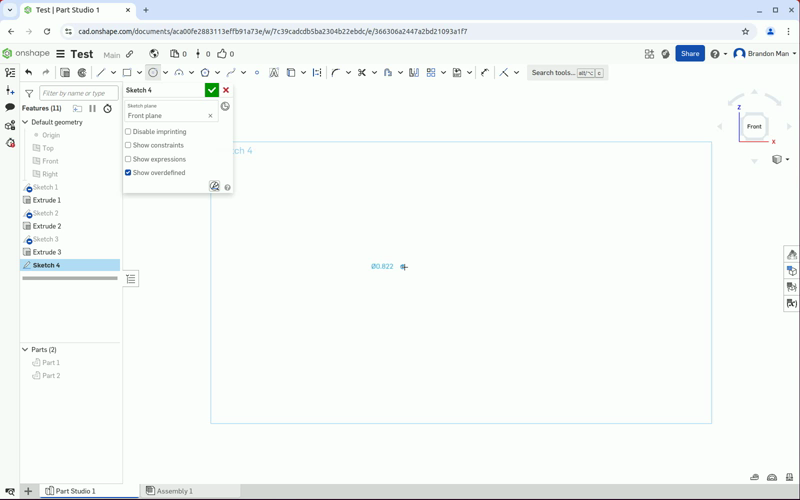
scroll(6)
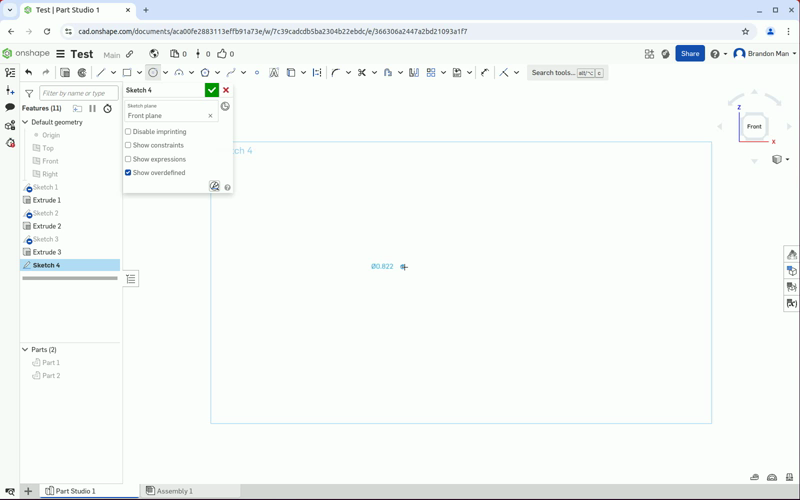
scroll(6)
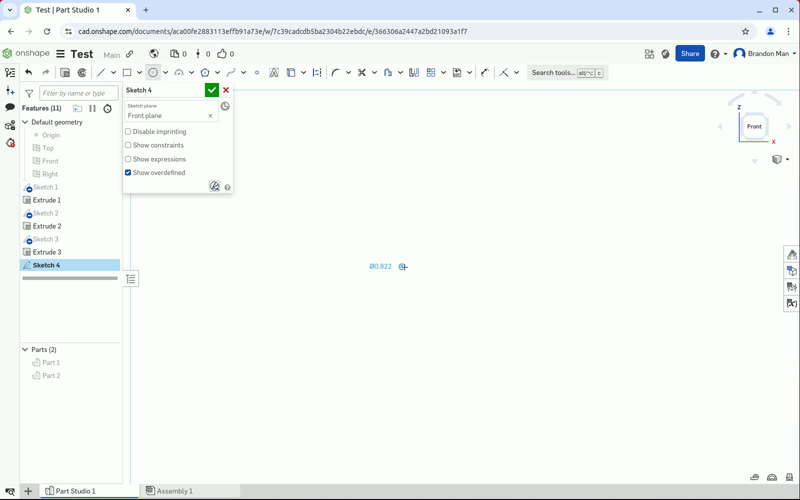
scroll(6)
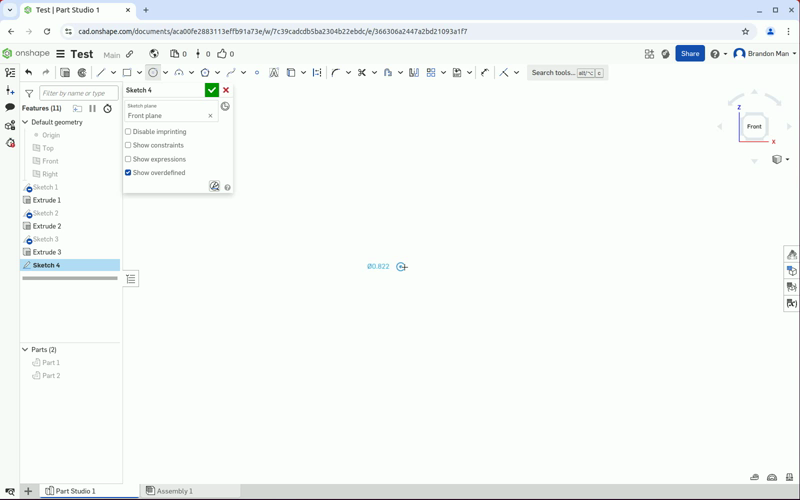
scroll(6)
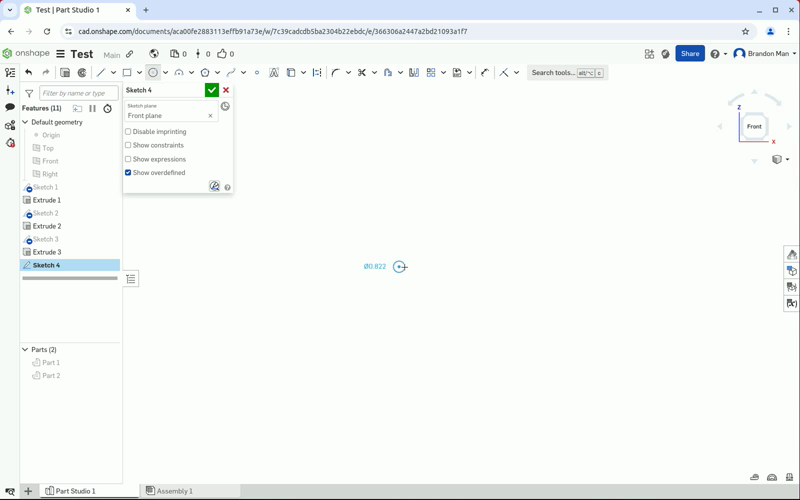
scroll(6)
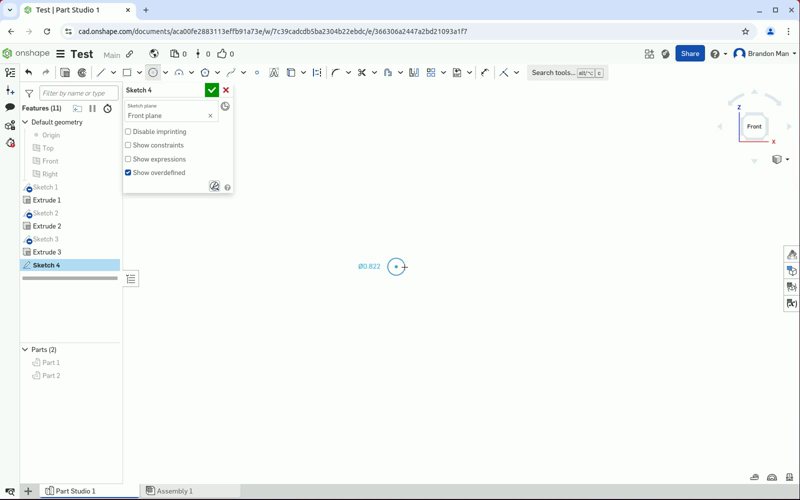
scroll(6)
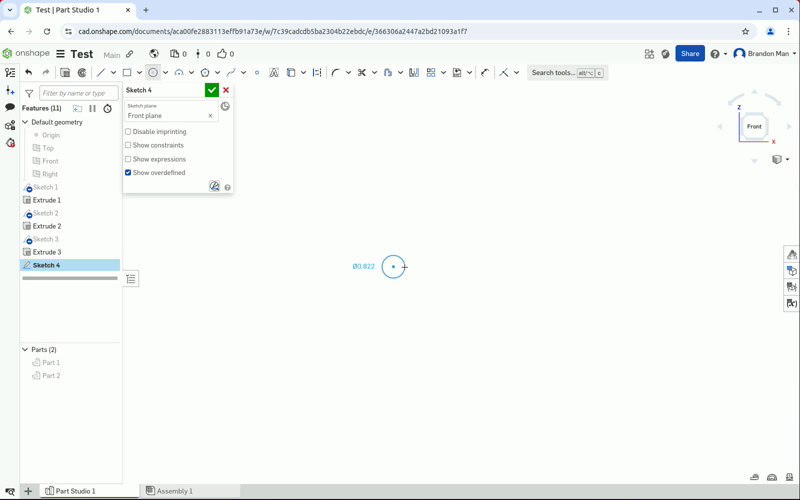
scroll(6)
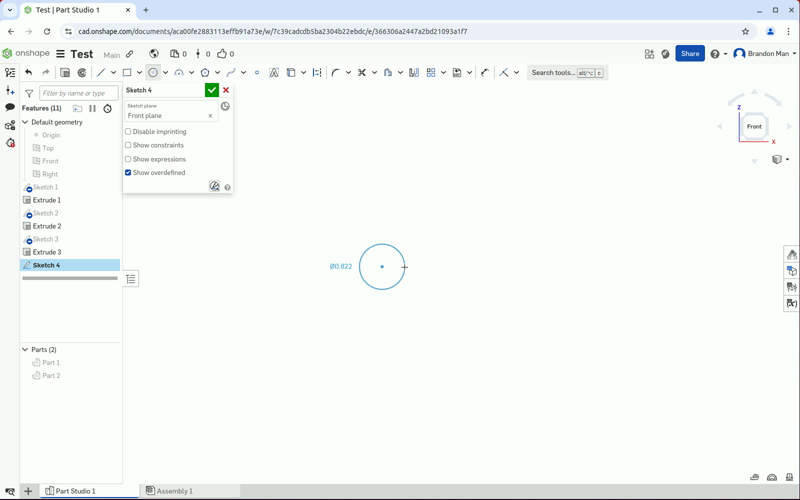
click(404, 266)
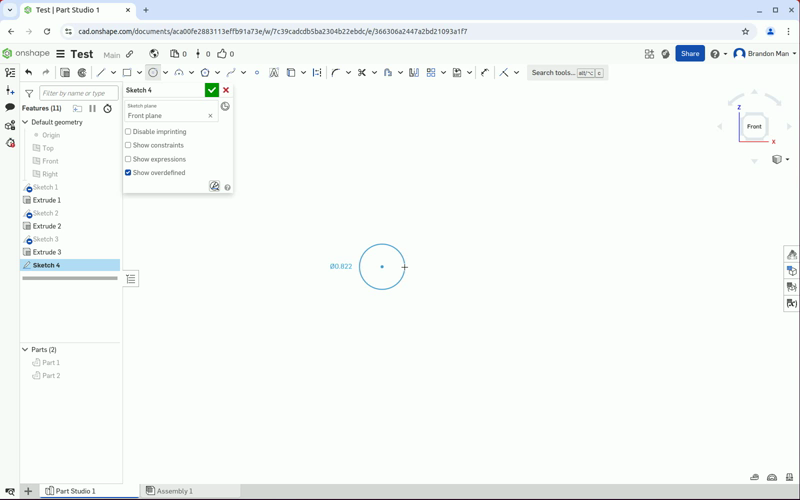
scroll(-6)
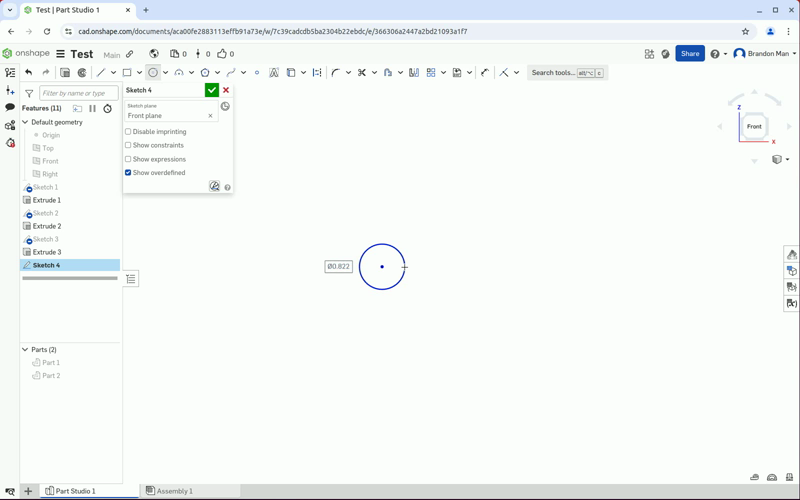
scroll(-6)
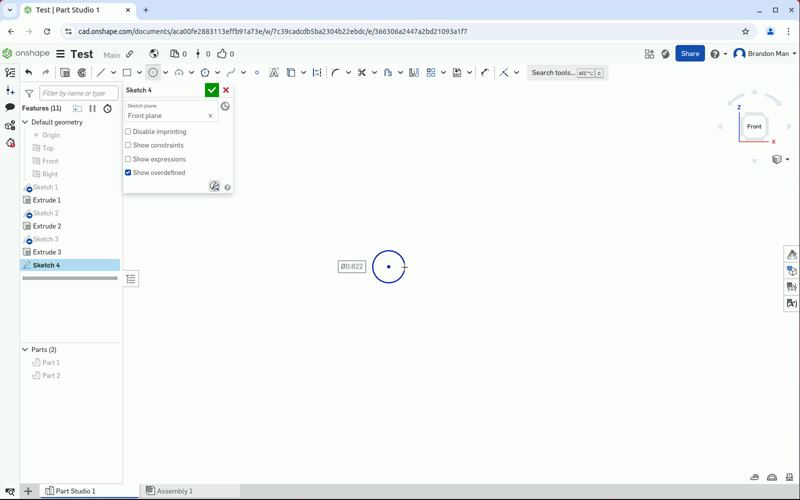
scroll(-6)
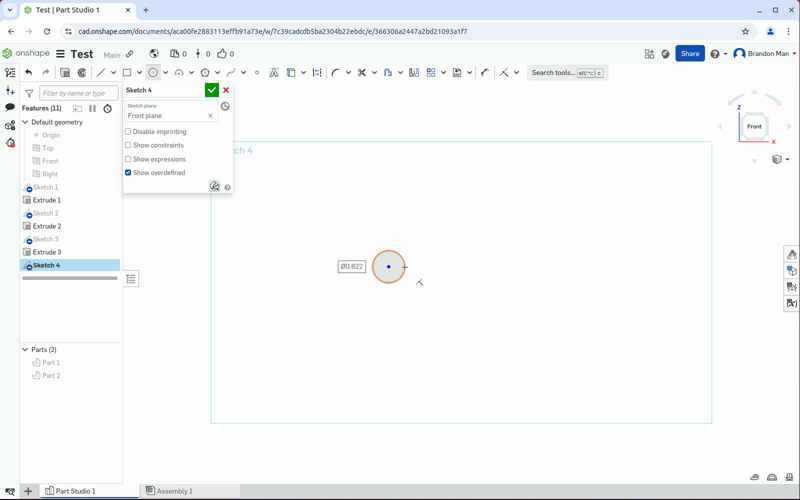
scroll(-6)
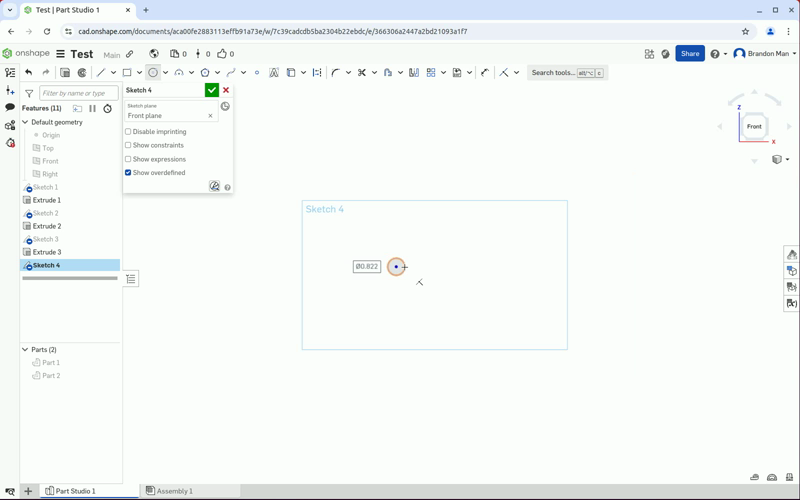
scroll(-6)
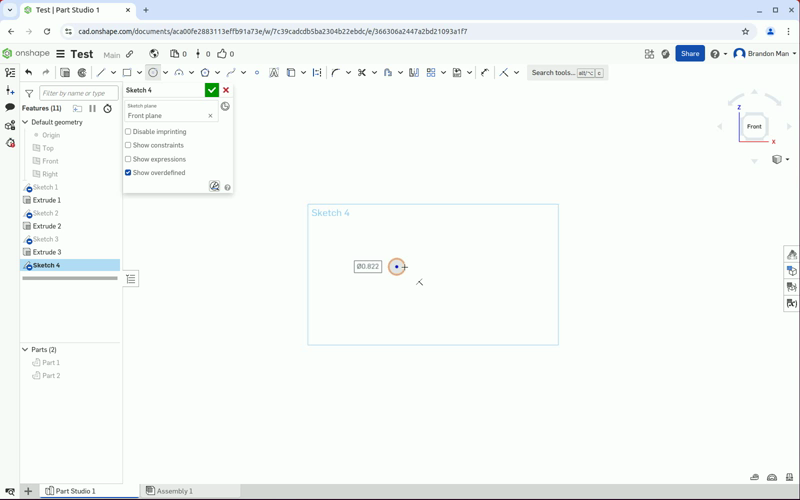
scroll(-6)
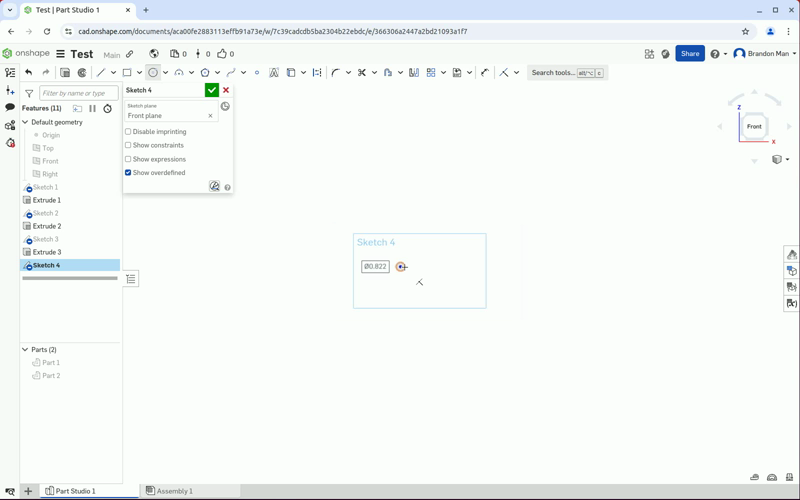
scroll(-6)
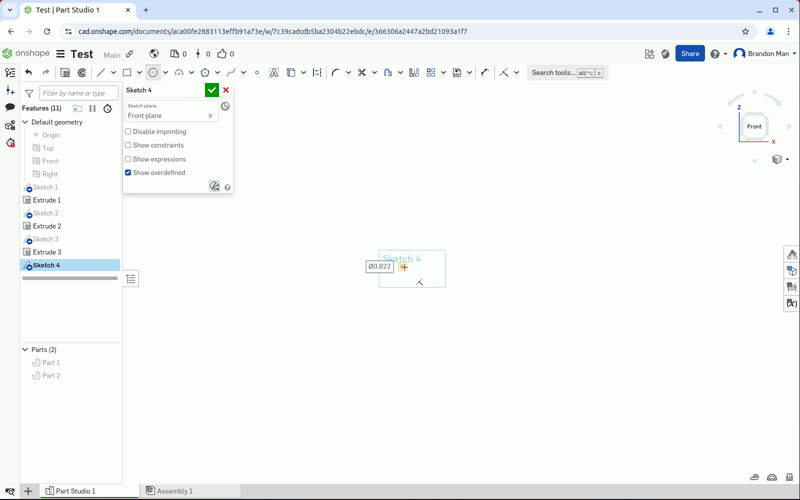
key(esc)
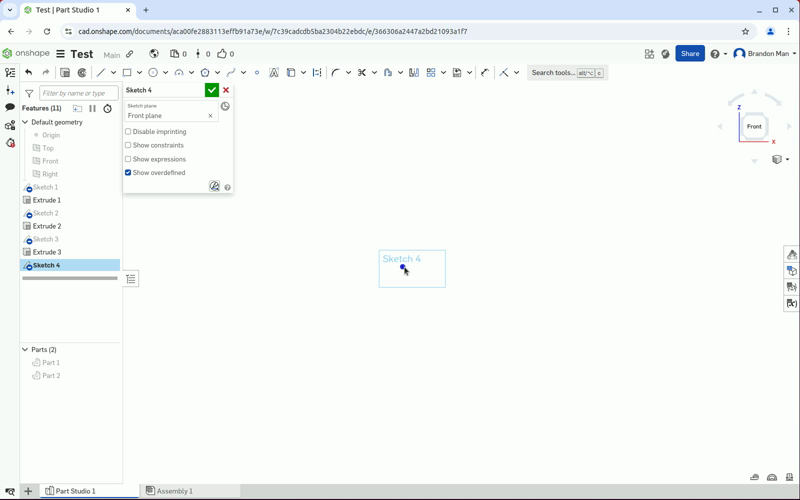
mouse_move(403, 267)
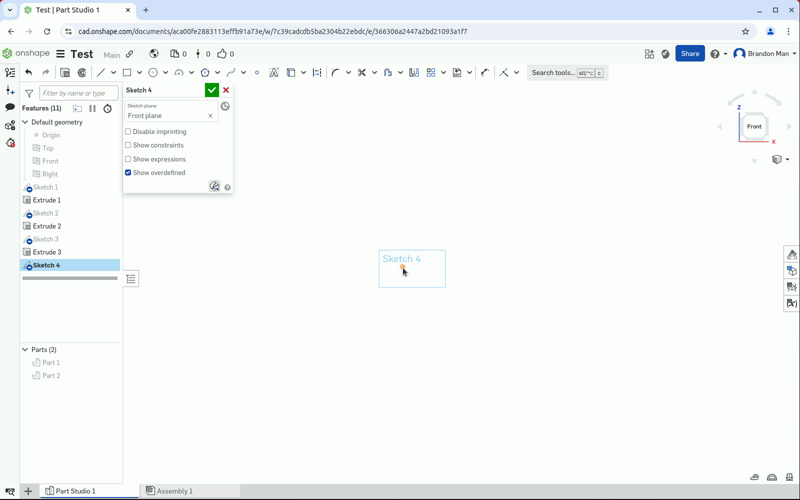
scroll(6)
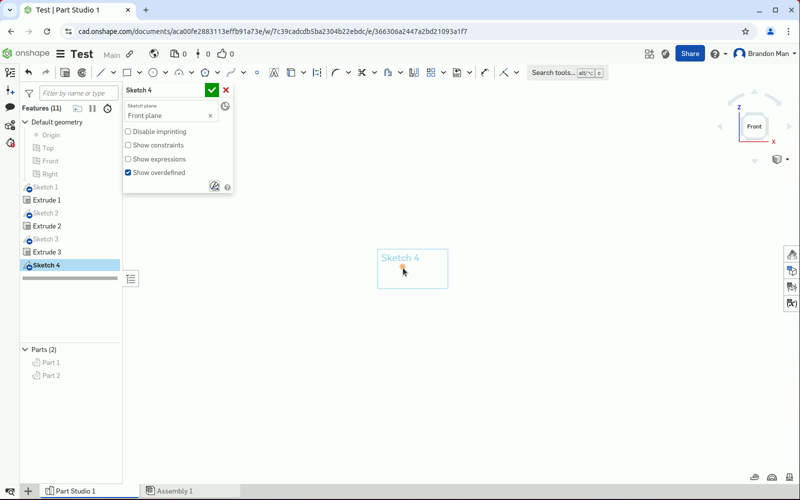
scroll(6)
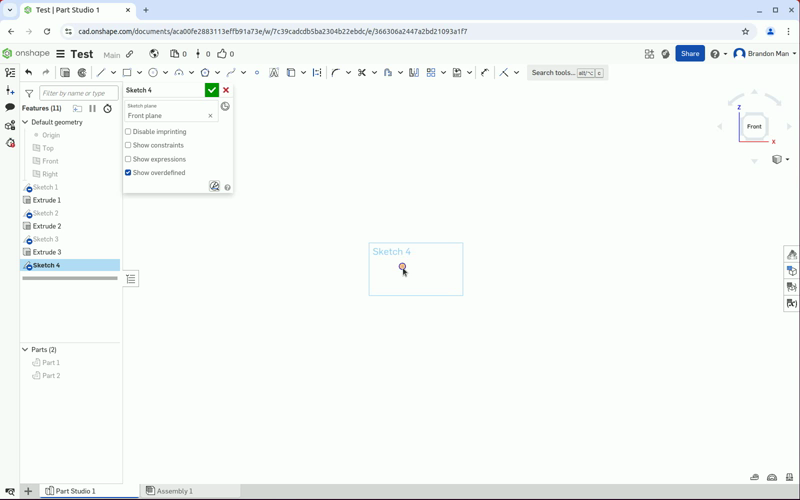
scroll(6)
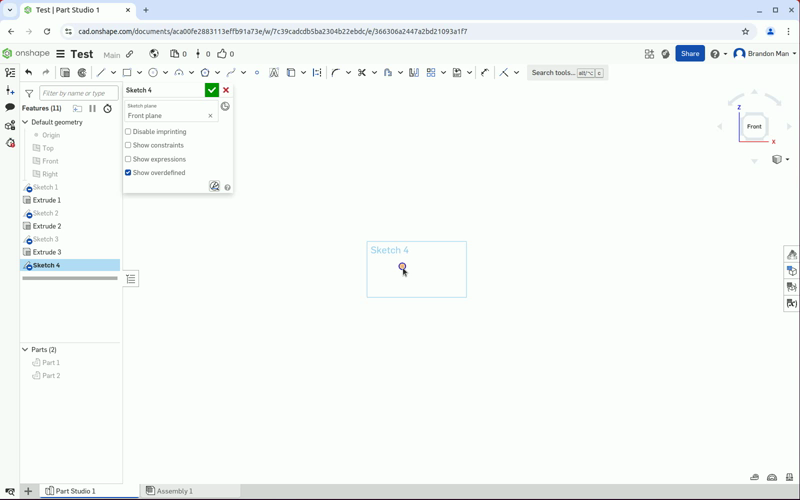
scroll(6)
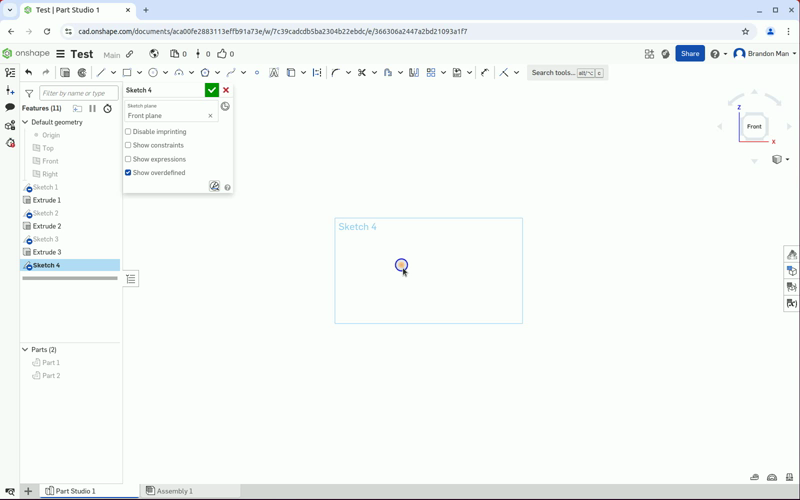
scroll(6)
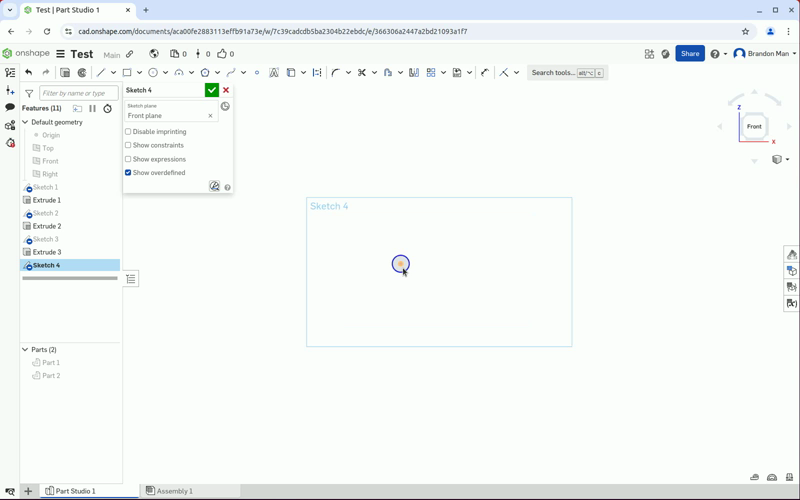
scroll(6)
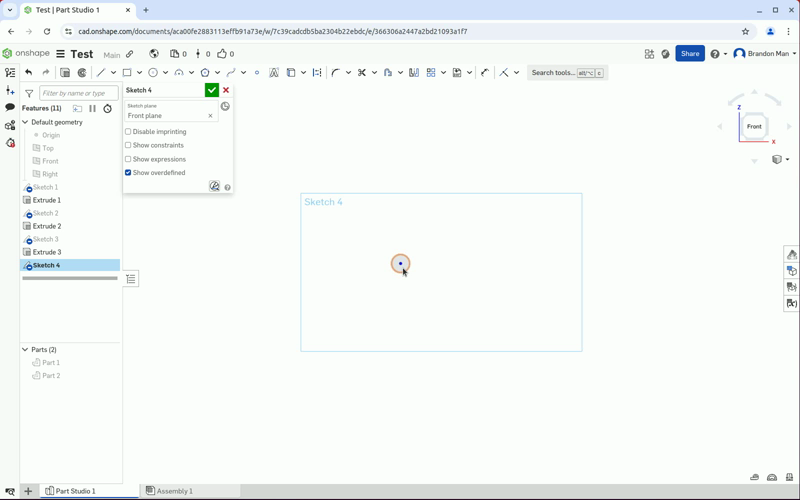
scroll(6)
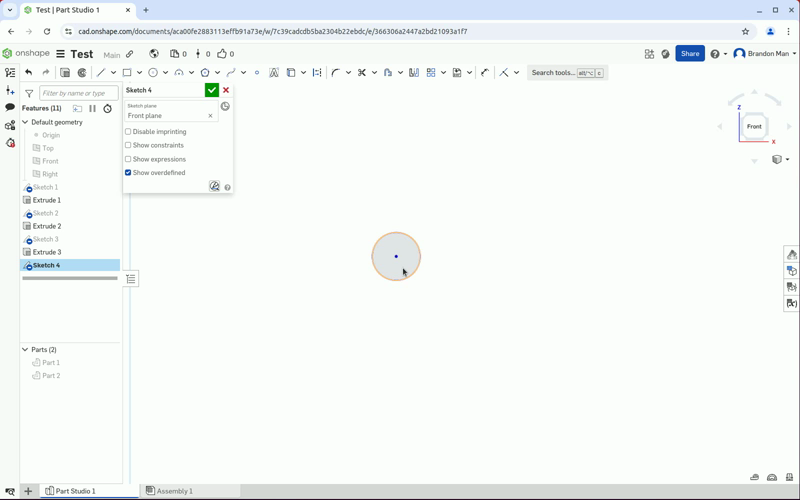
click(403, 267)
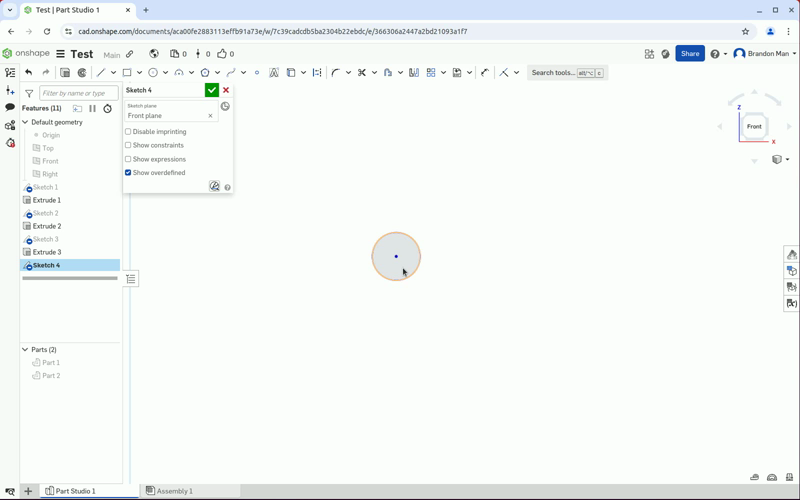
scroll(-6)
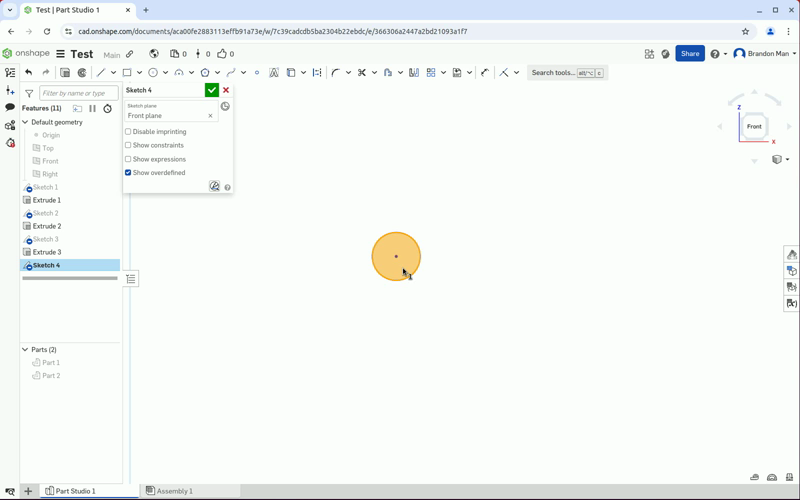
scroll(-6)
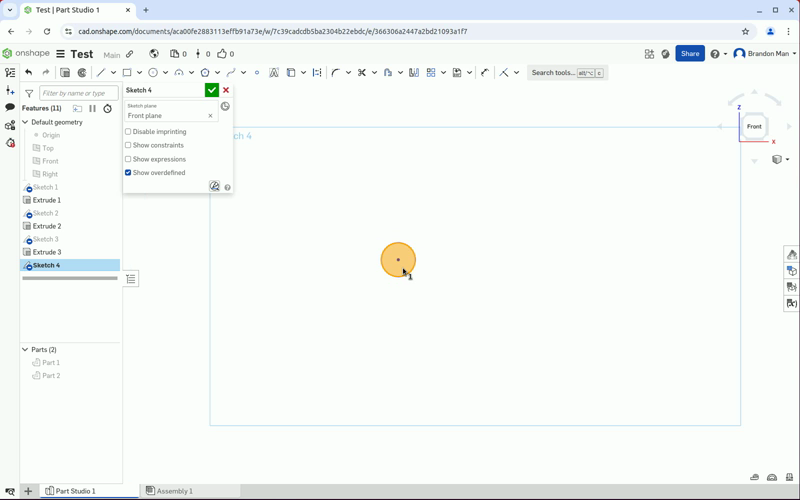
scroll(-6)
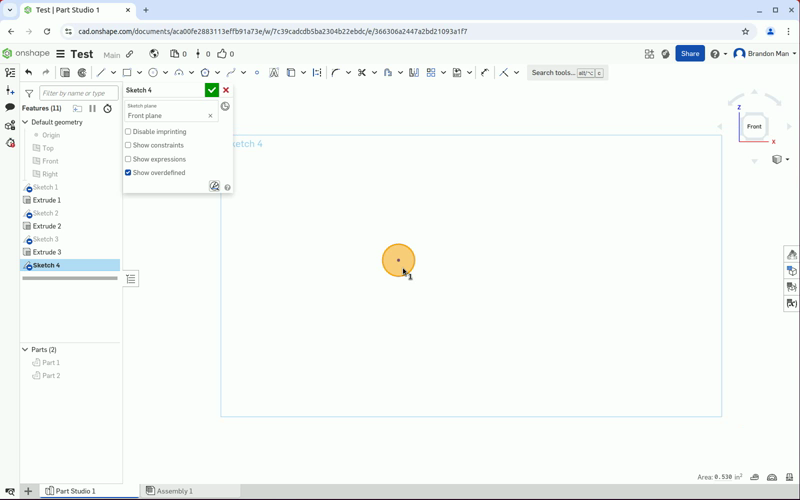
scroll(-6)
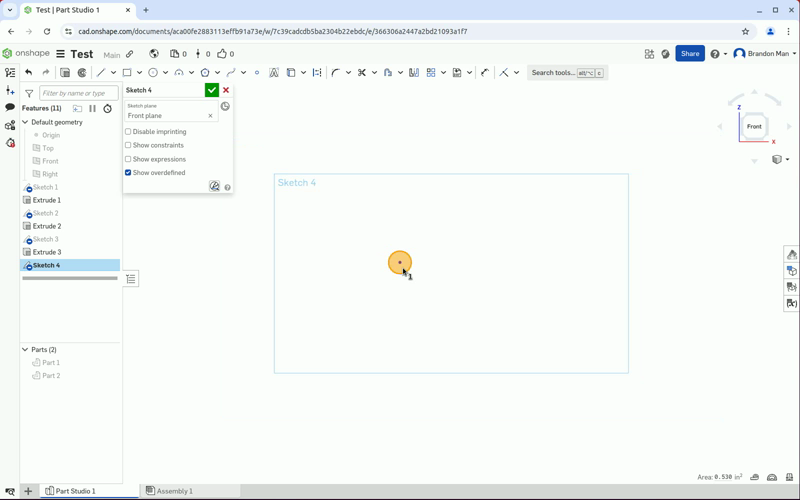
scroll(-6)
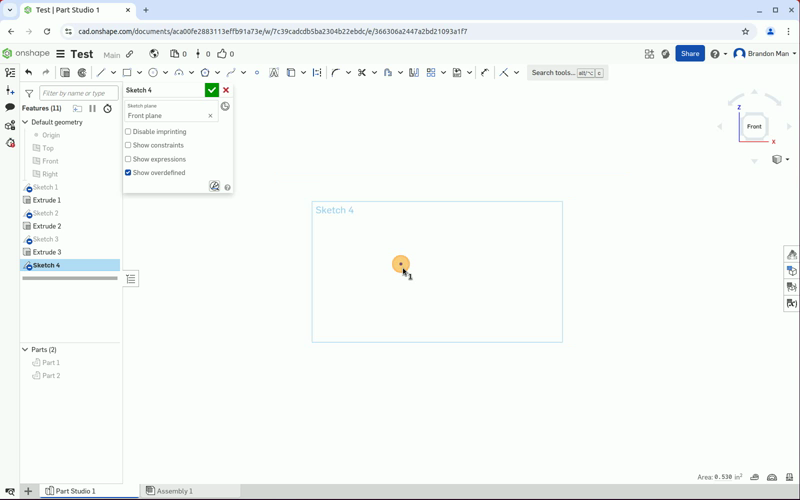
scroll(-6)
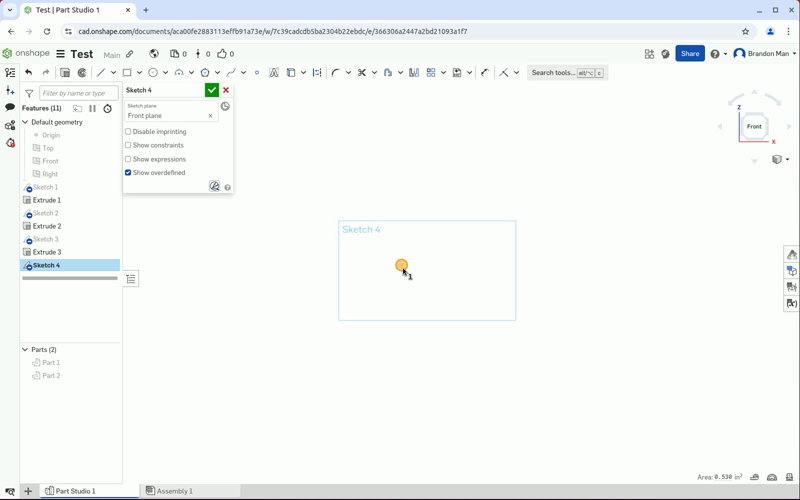
scroll(-6)
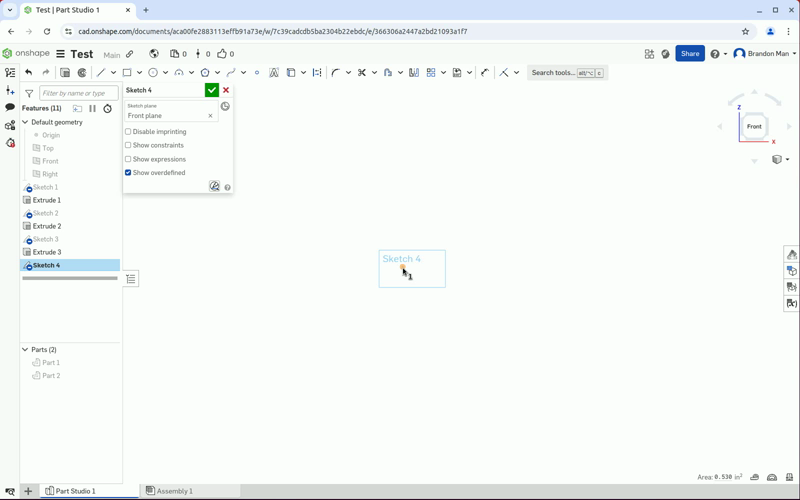
mouse_move(73, 352)
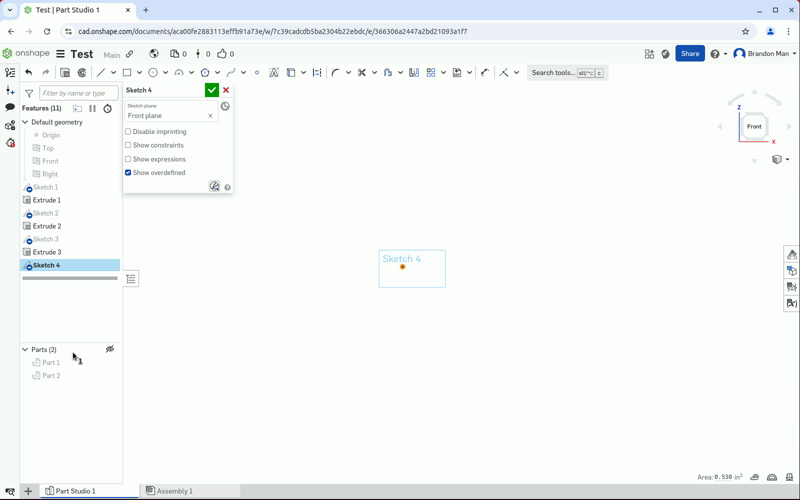
key(shift+y)
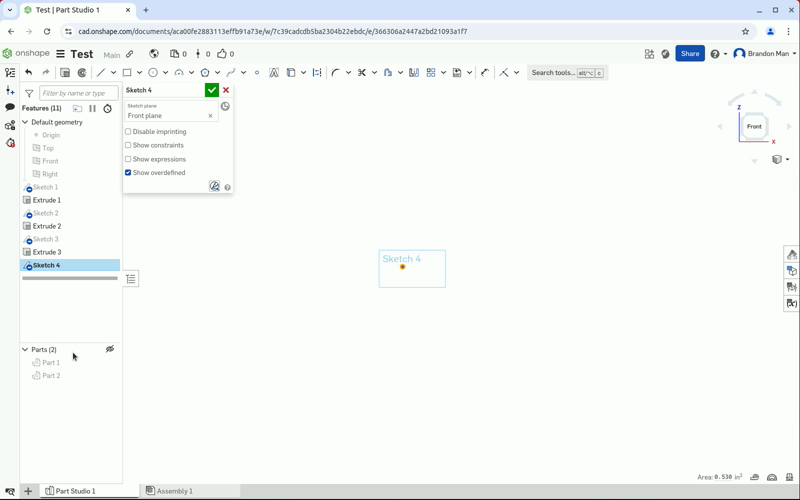
key(shift+e)
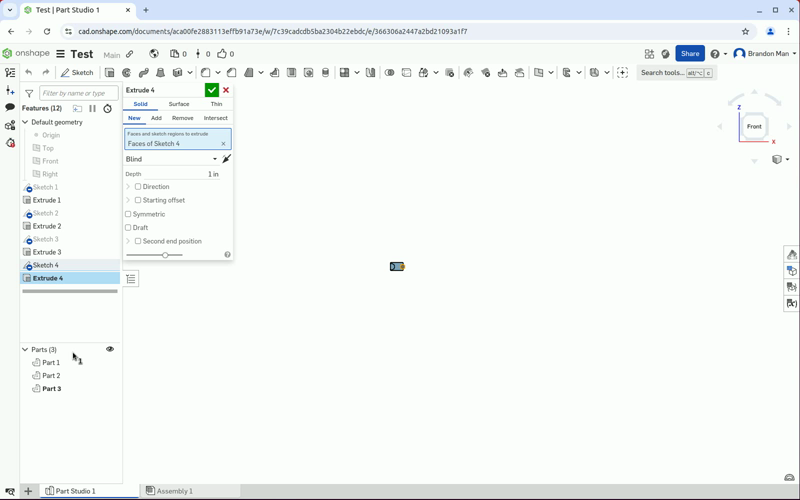
mouse_move(143, 106)
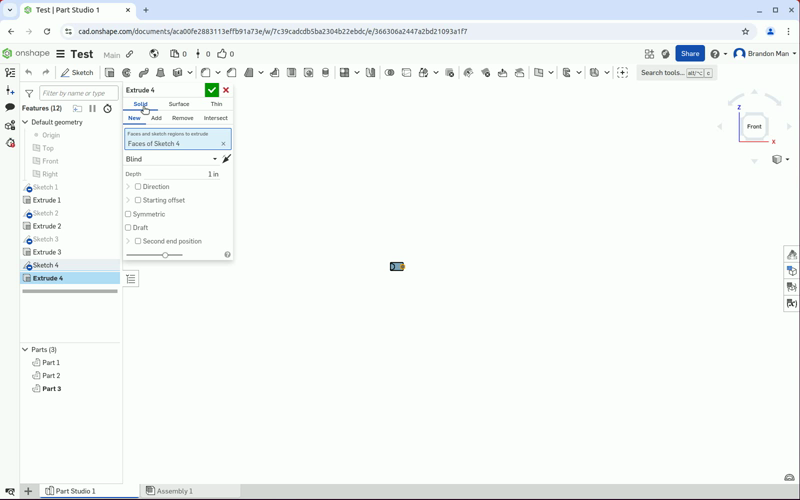
click(143, 106)
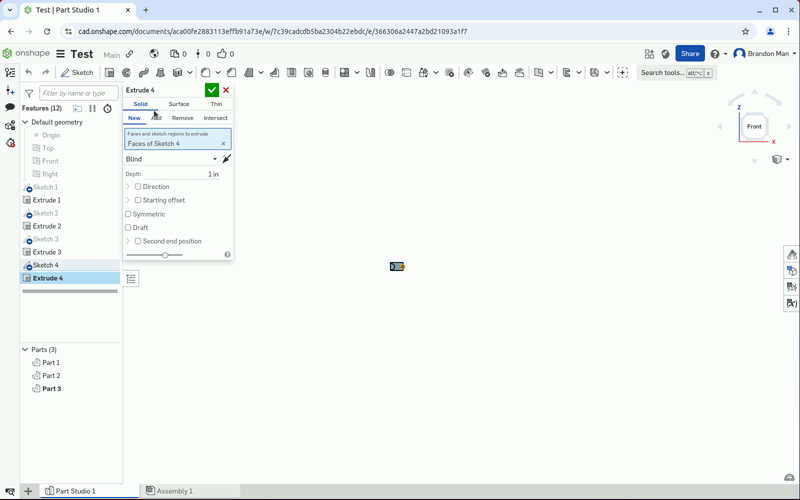
mouse_move(186, 120)
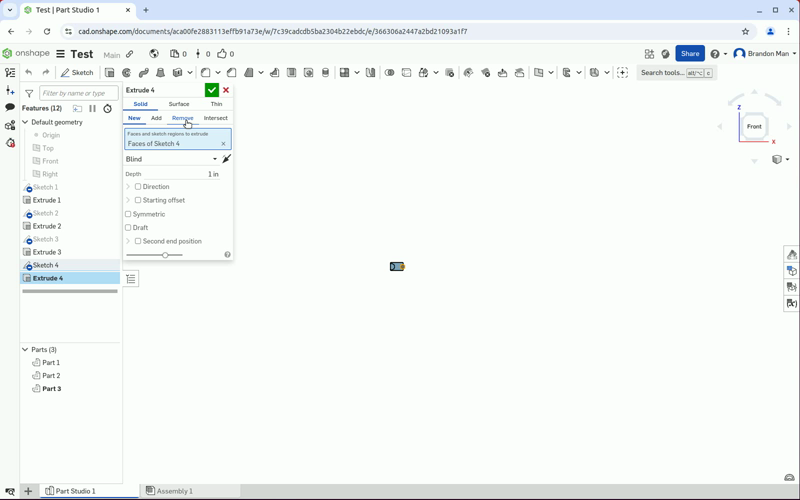
click(186, 120)
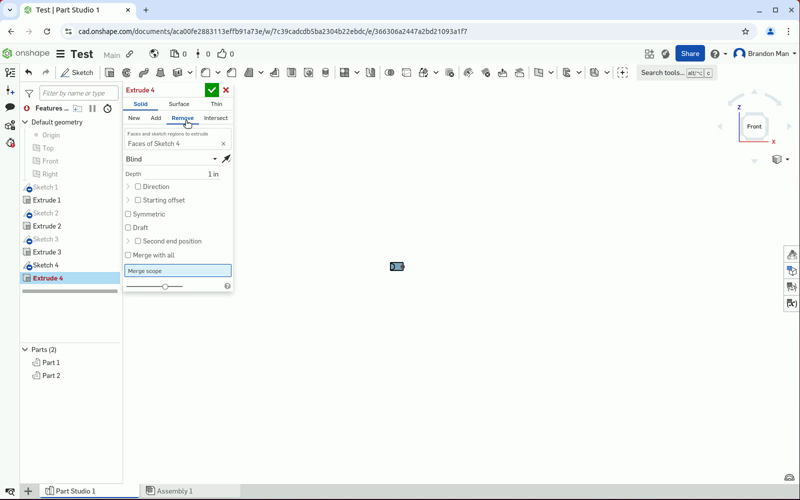
key(tab, 4)
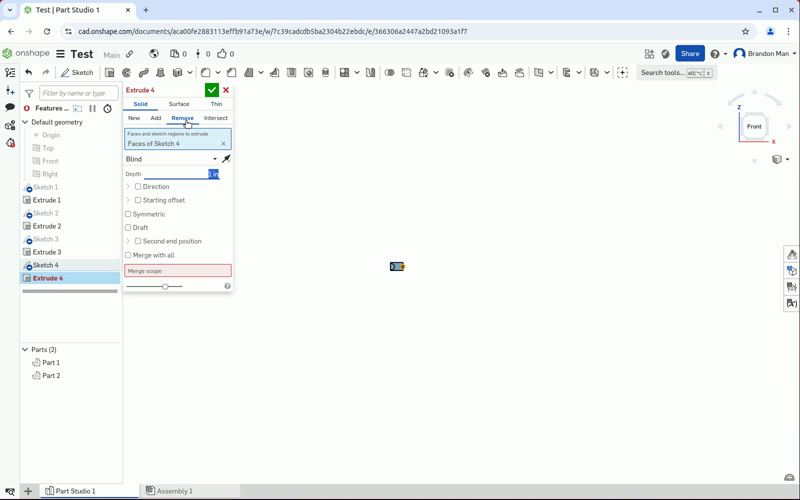
text(0.241)
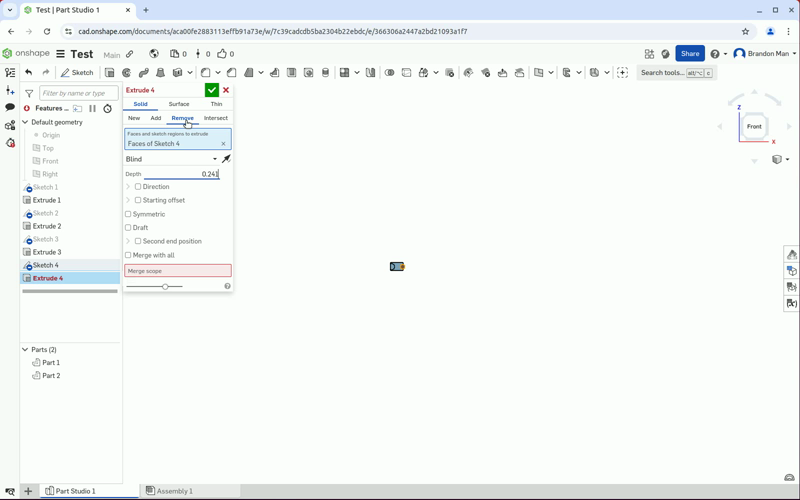
key(tab, 6)
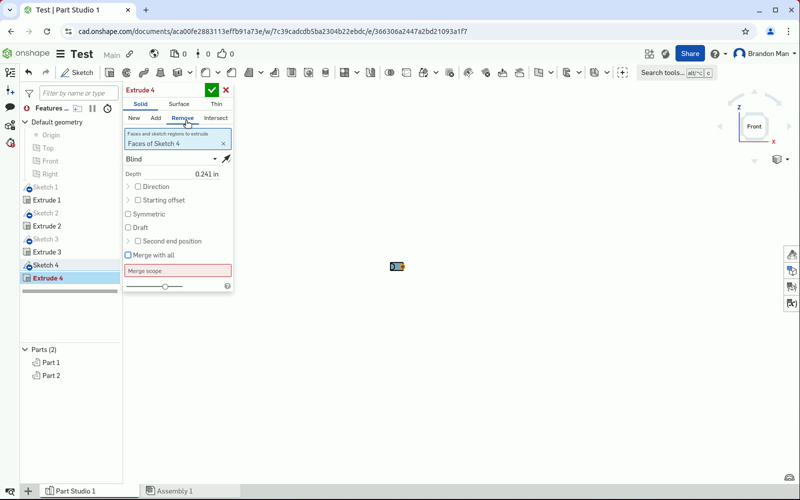
key(space)
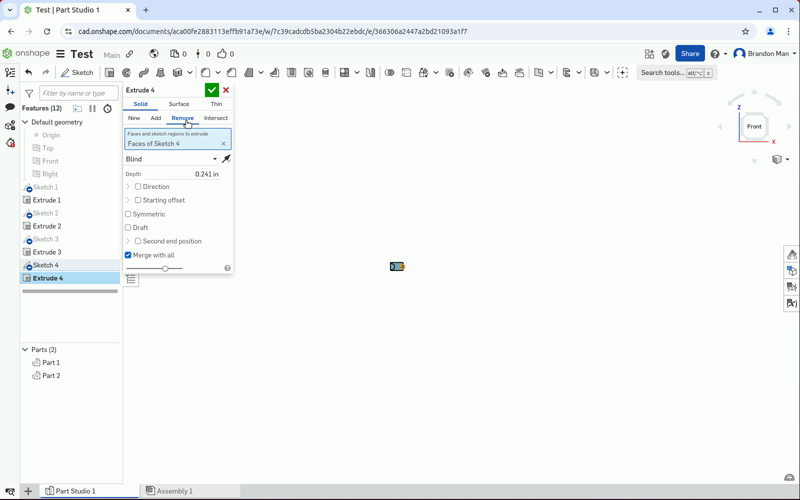
key(enter)
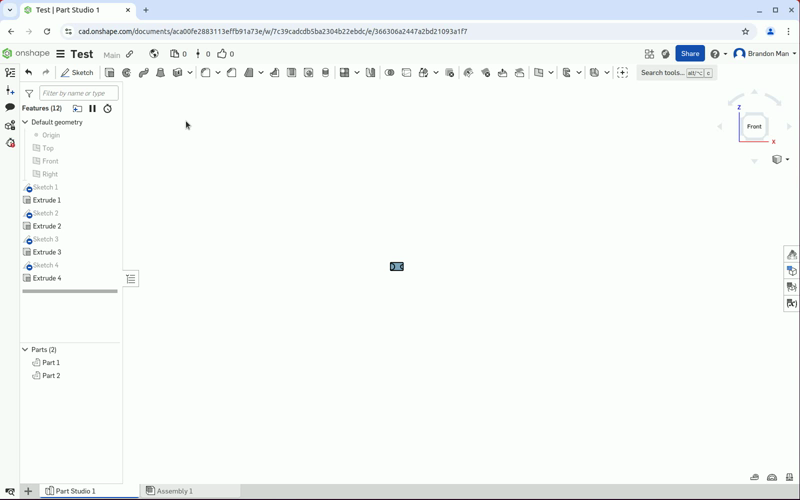
key(shift+h)
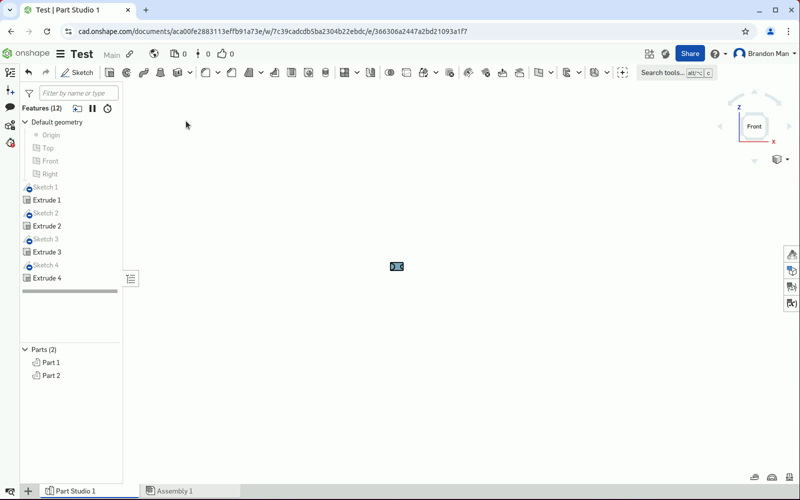
key(shift+h)
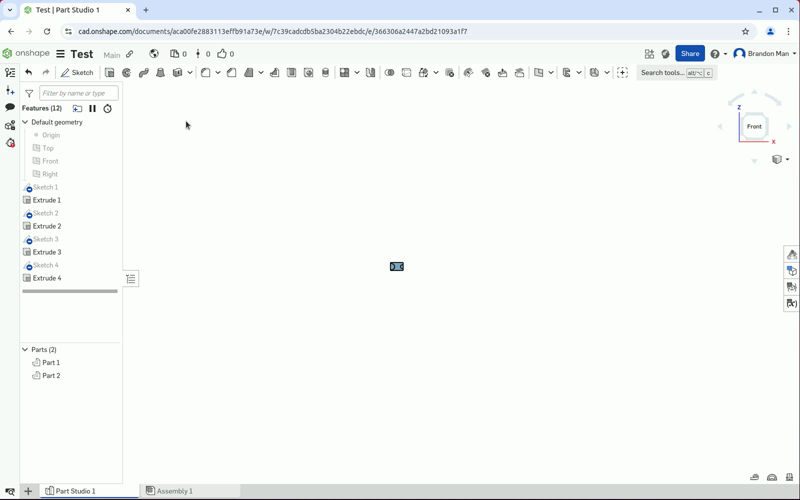
mouse_move(73, 189)
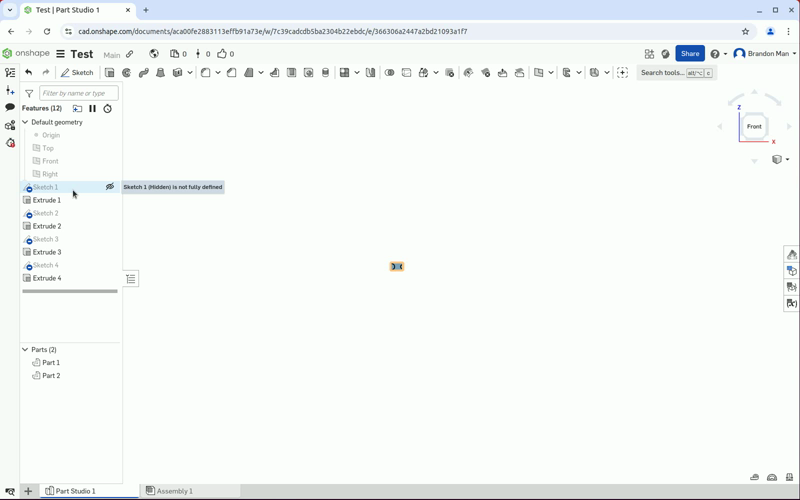
click(73, 189)
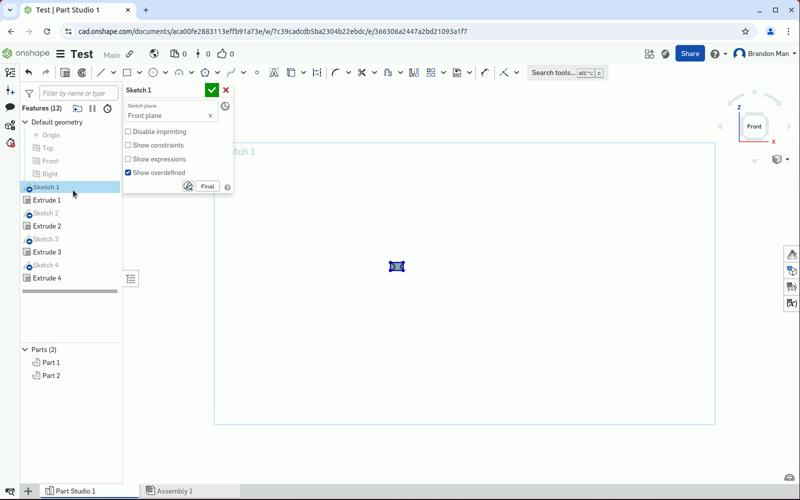
mouse_move(229, 92)
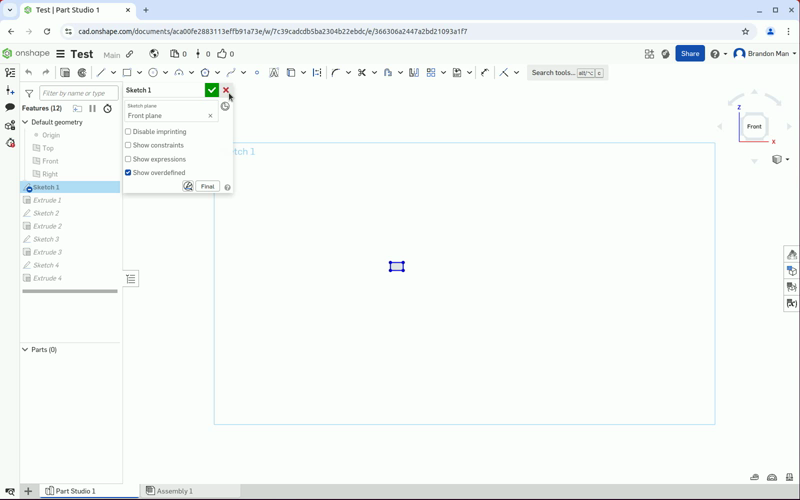
click(229, 92)
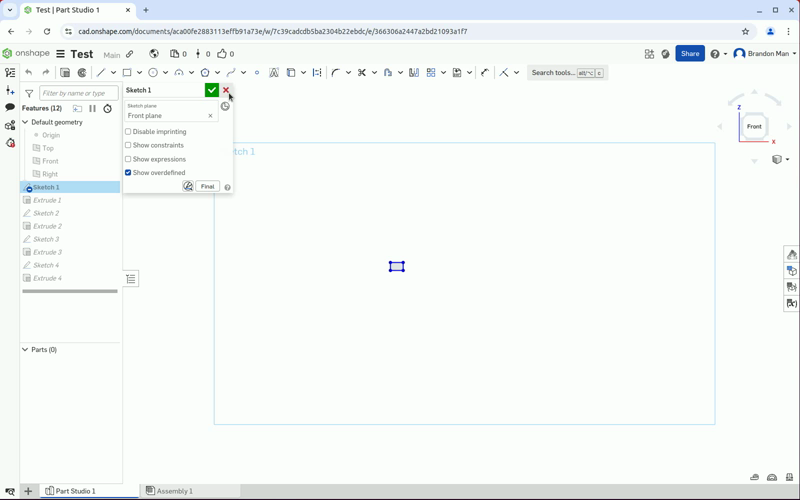
key(shift+s)
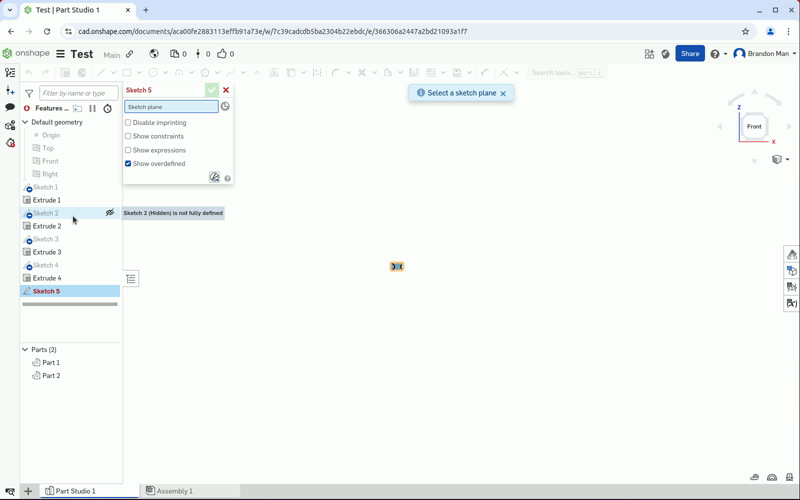
scroll(3)
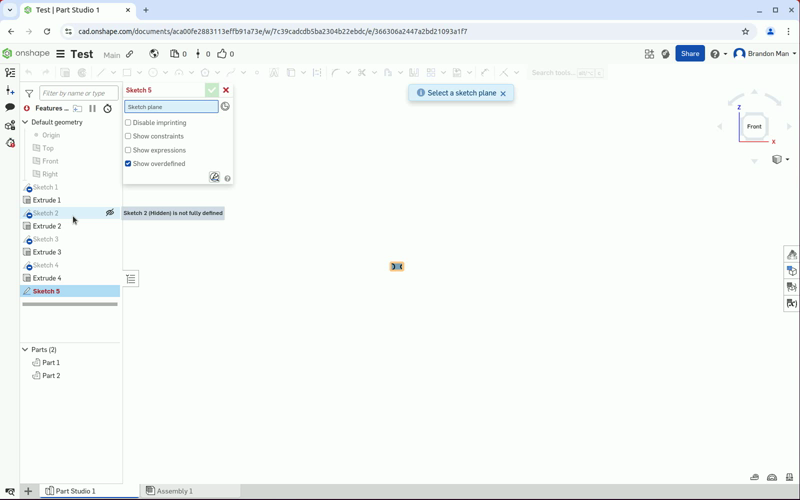
mouse_move(73, 163)
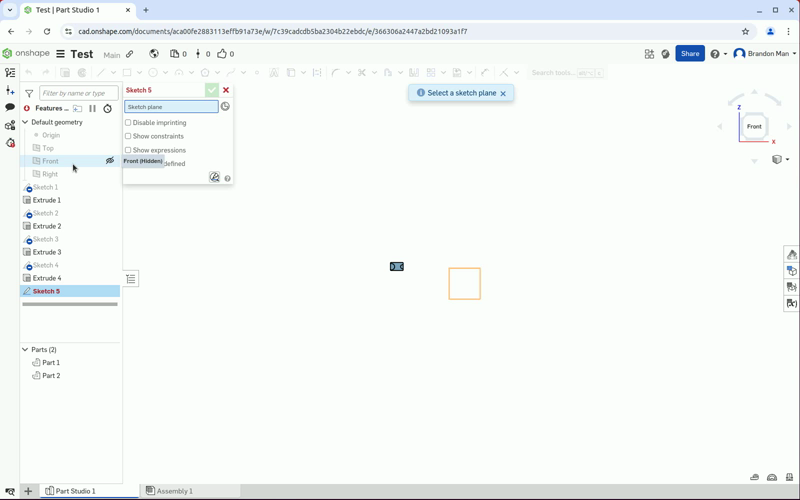
click(73, 163)
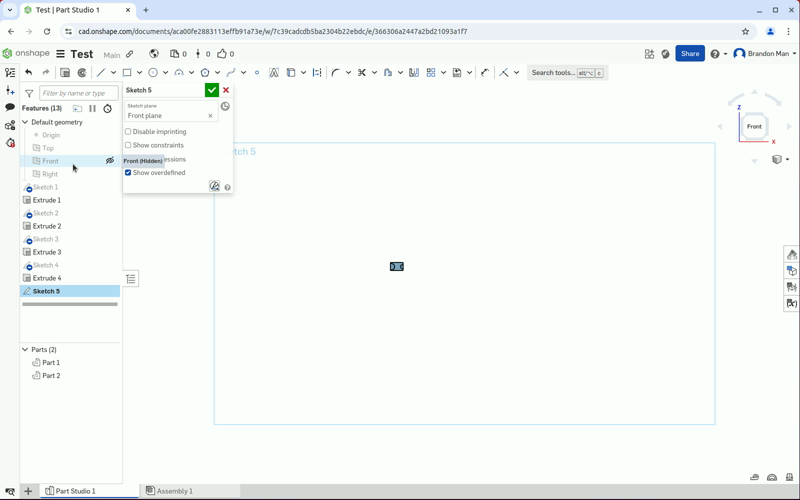
mouse_move(73, 352)
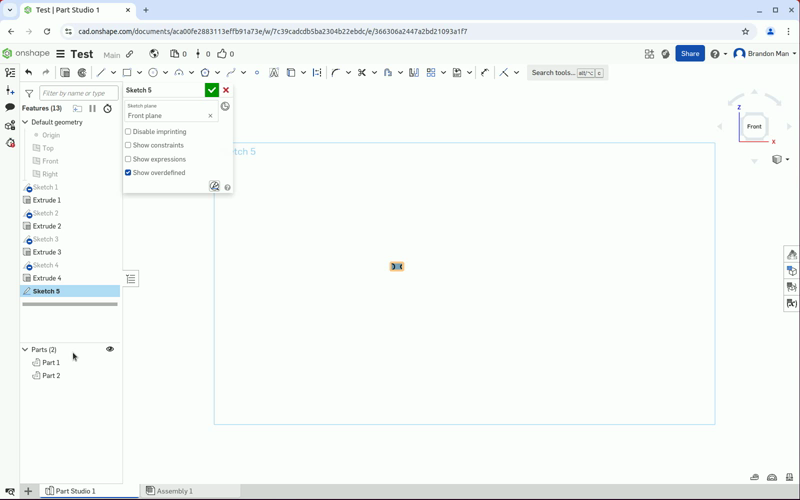
key(y)
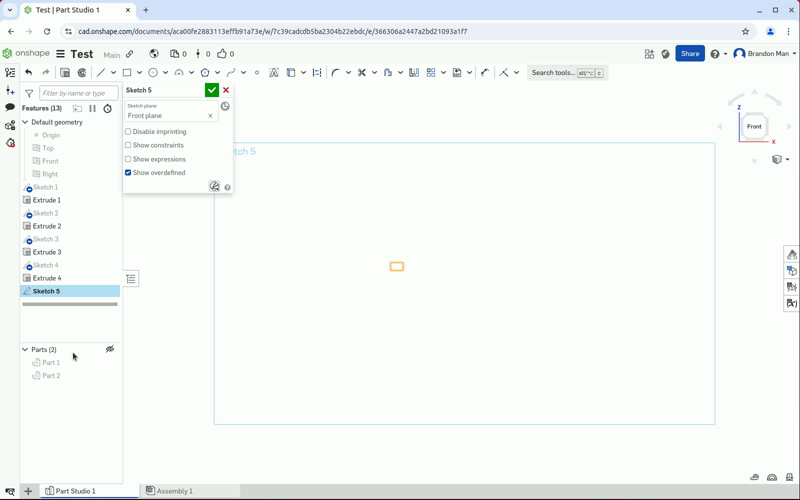
key(a)
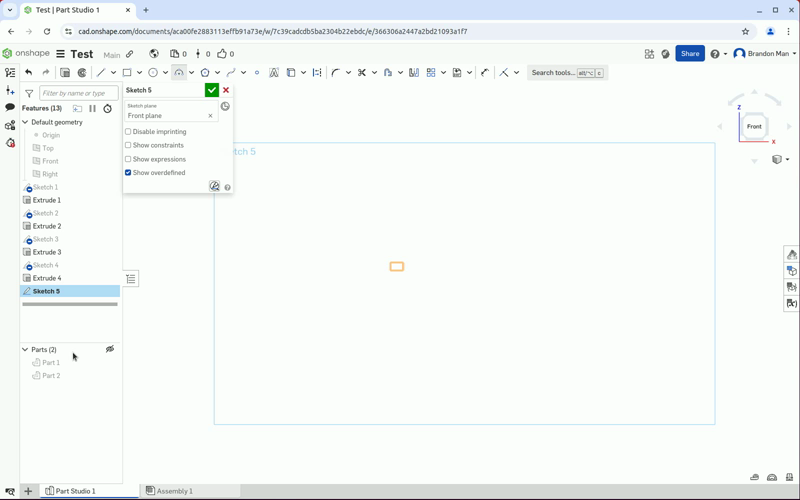
key_down(shift)
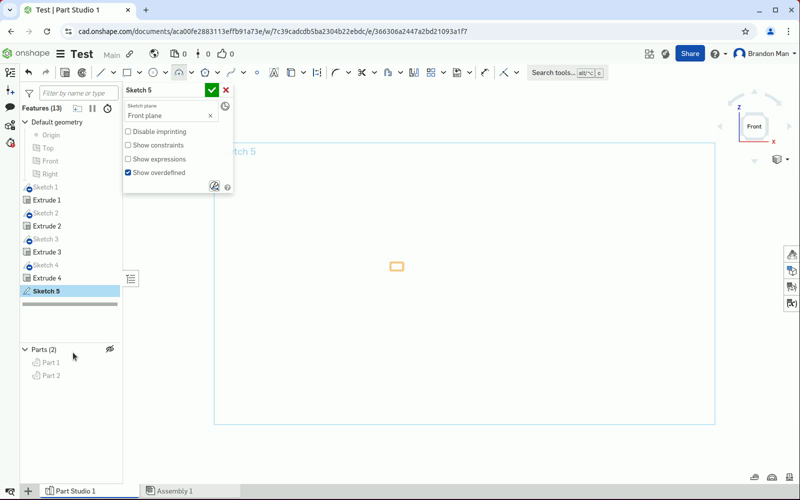
mouse_move(391, 264)
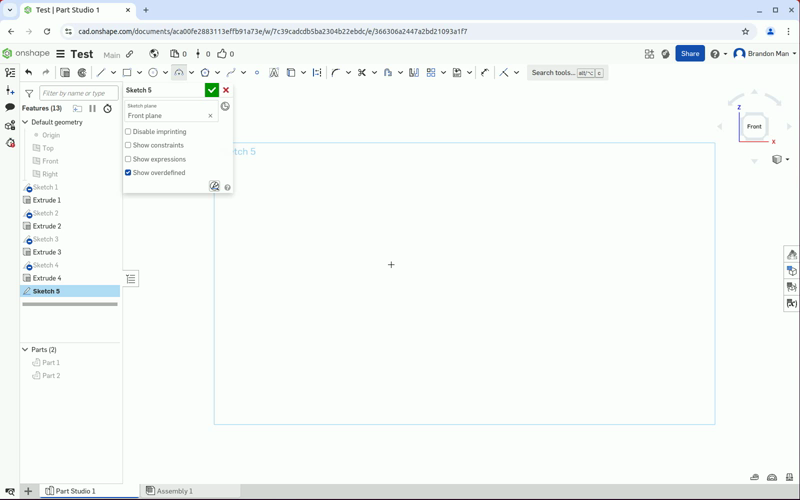
click(391, 264)
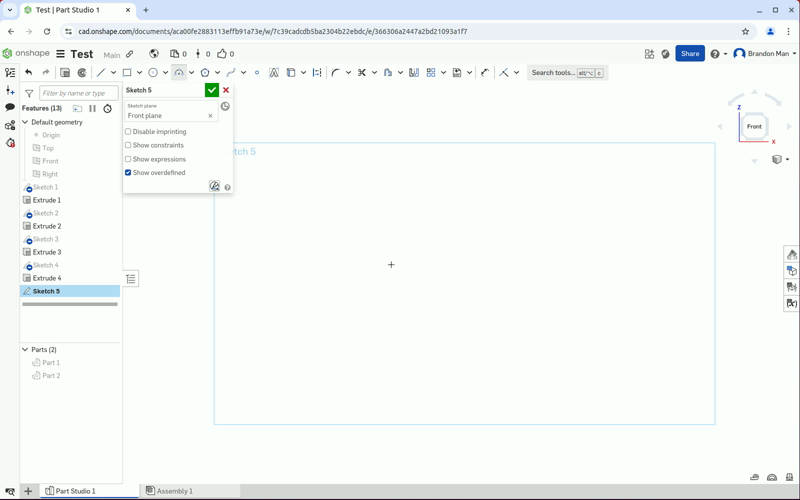
key_up(shift)
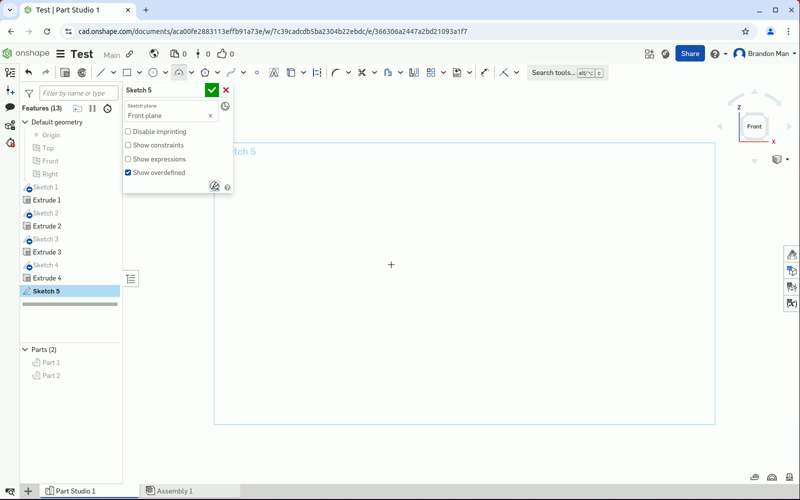
key_down(shift)
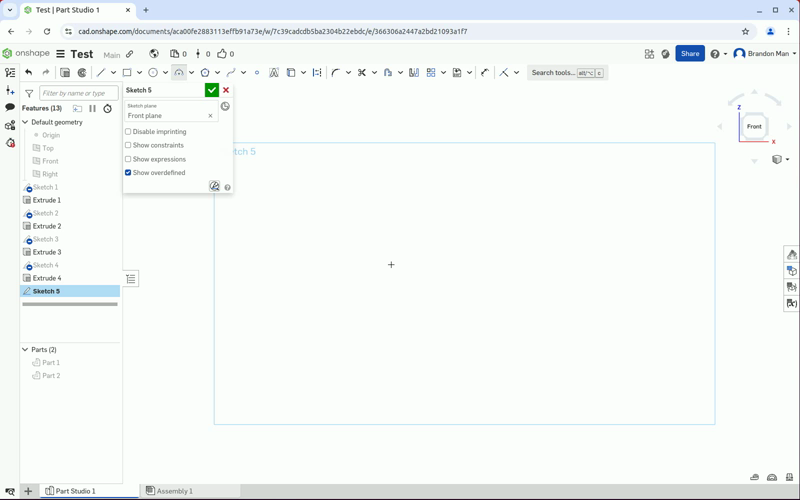
mouse_move(391, 269)
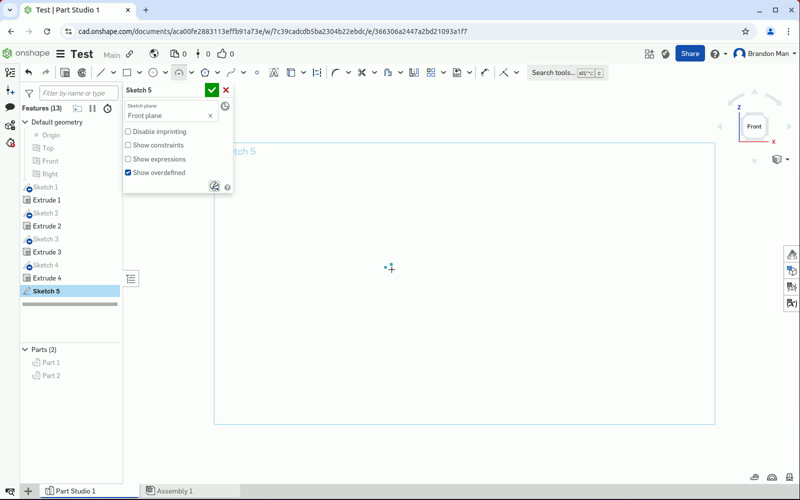
scroll(6)
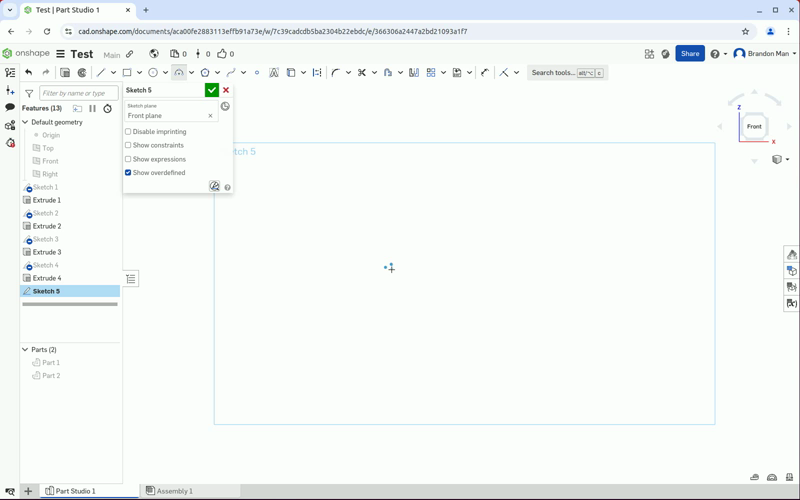
scroll(6)
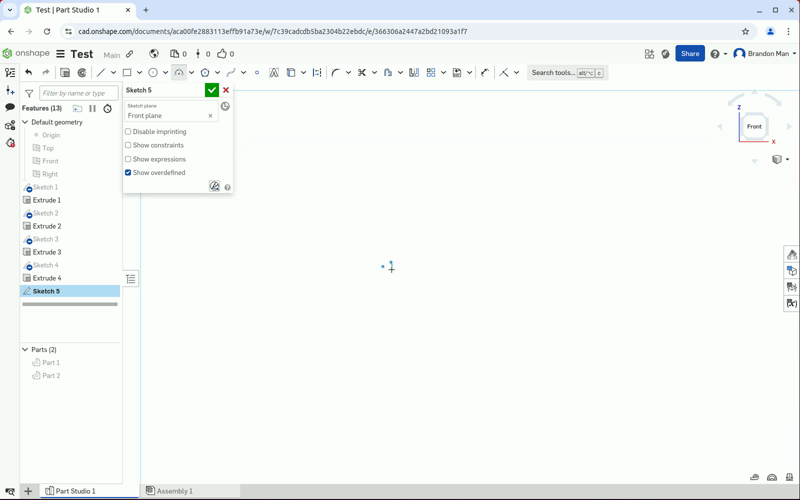
scroll(6)
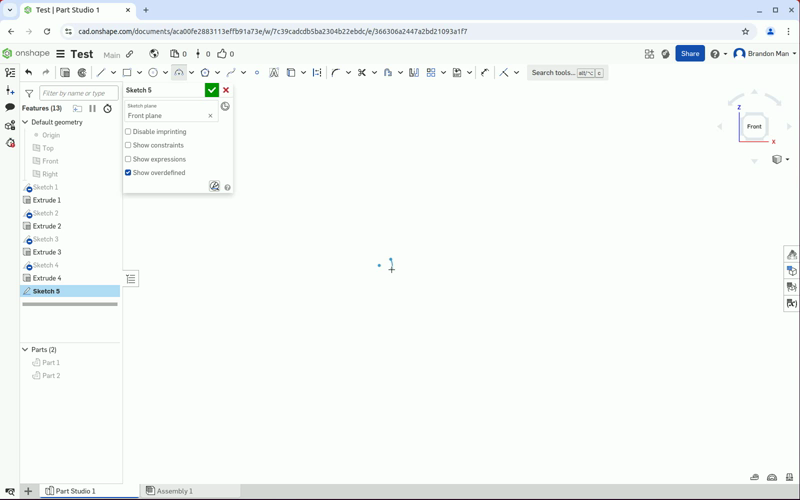
scroll(6)
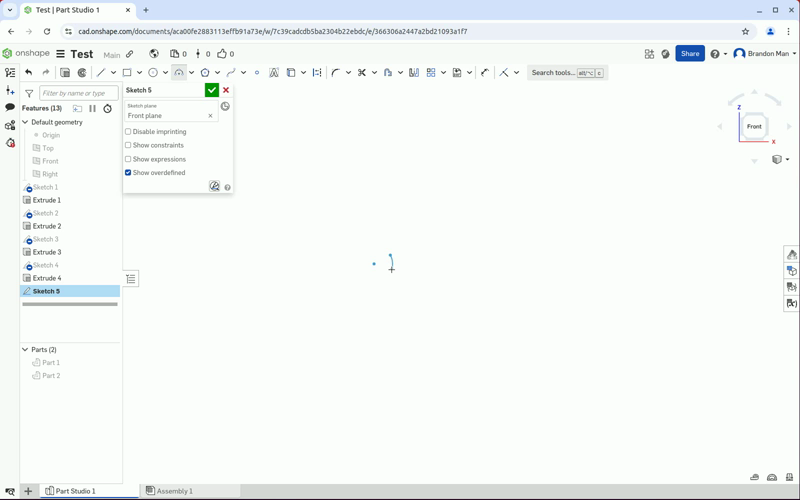
scroll(6)
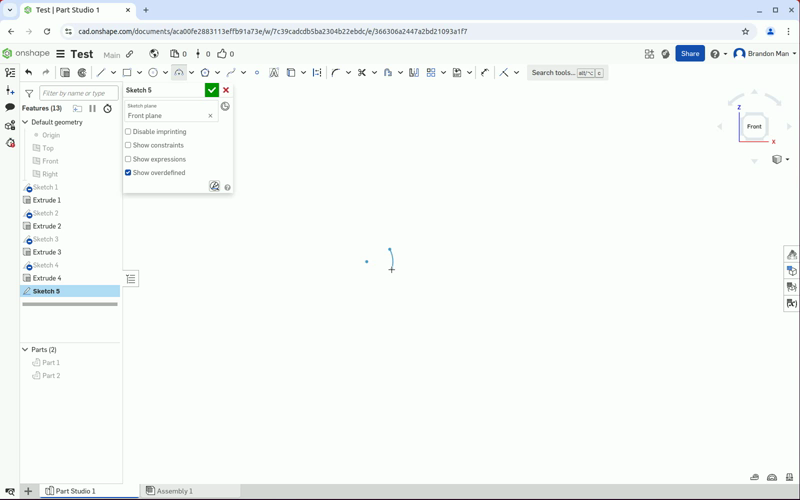
scroll(6)
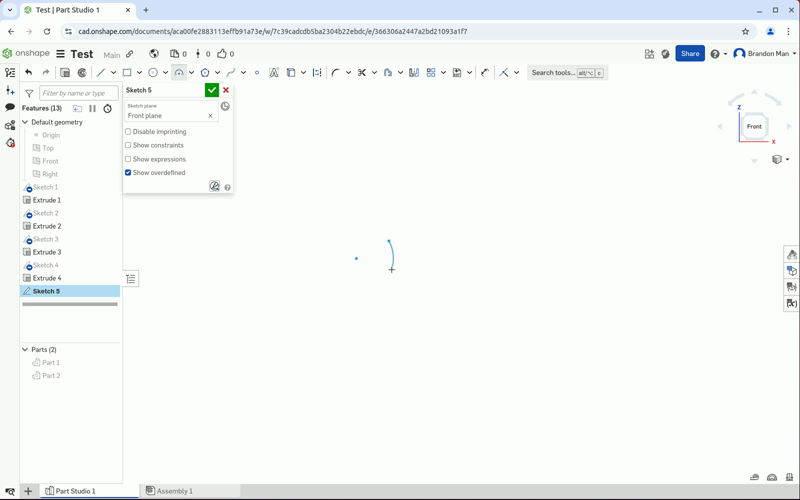
scroll(6)
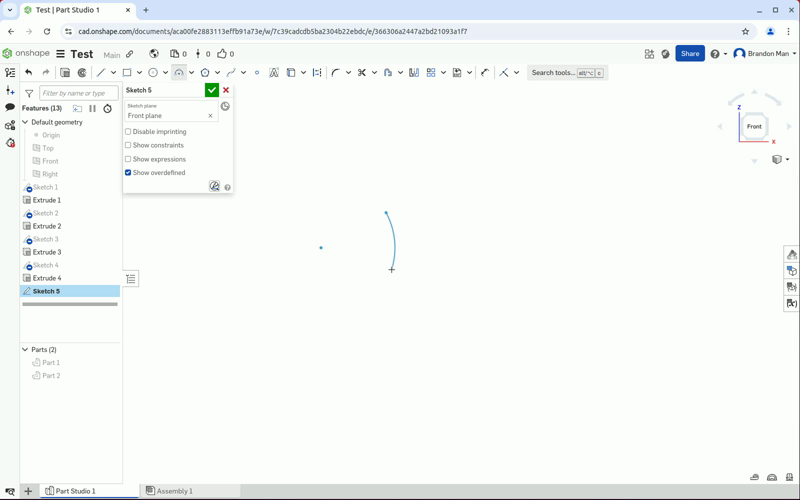
click(391, 269)
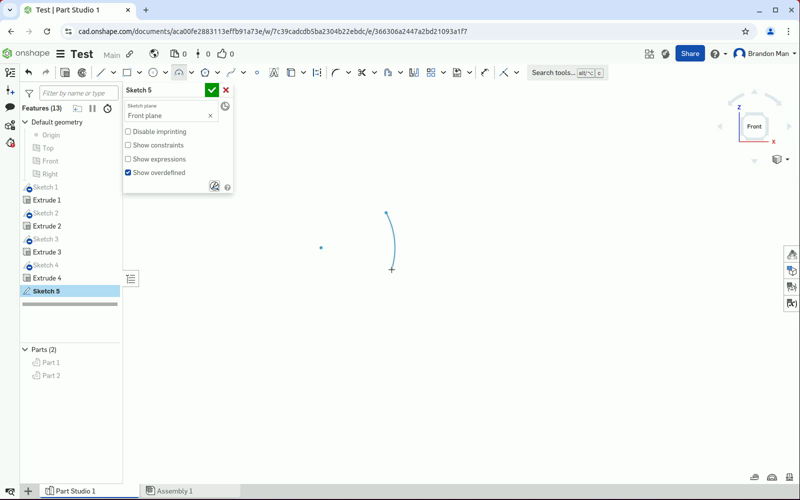
scroll(-6)
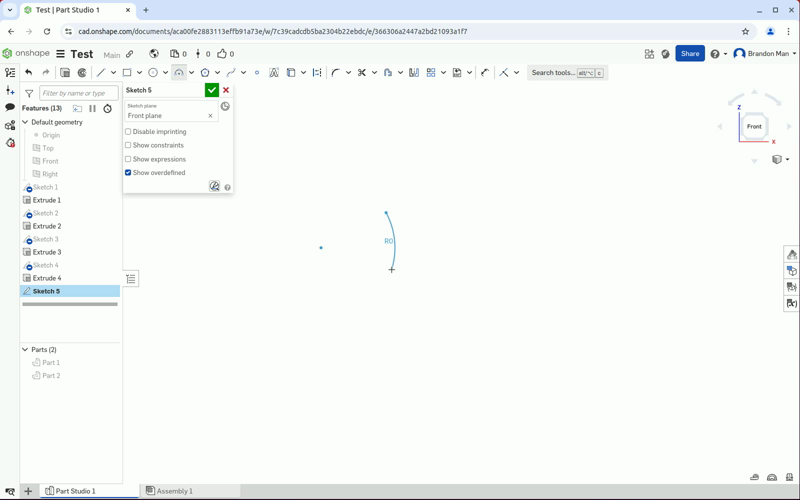
scroll(-6)
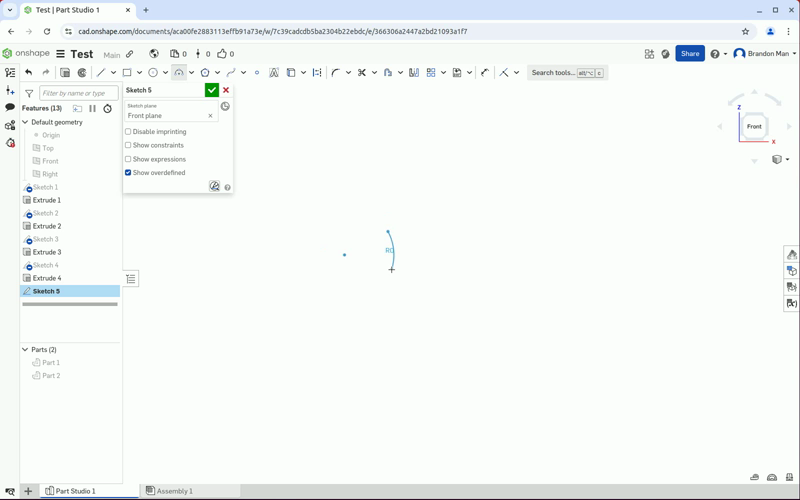
scroll(-6)
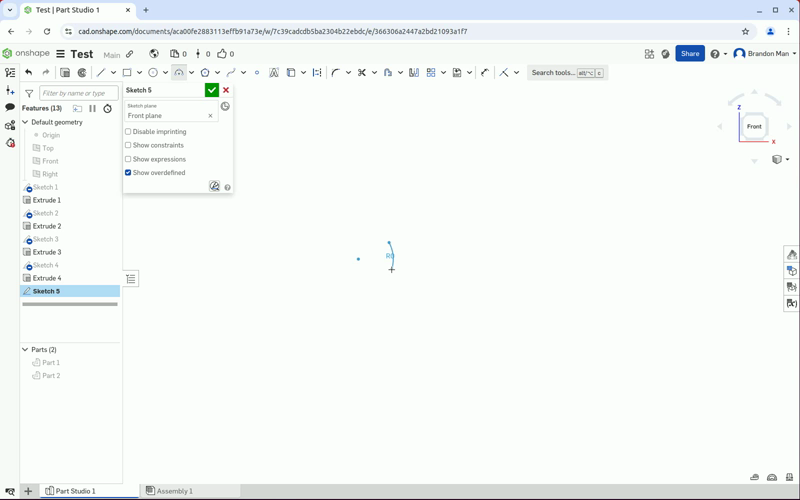
scroll(-6)
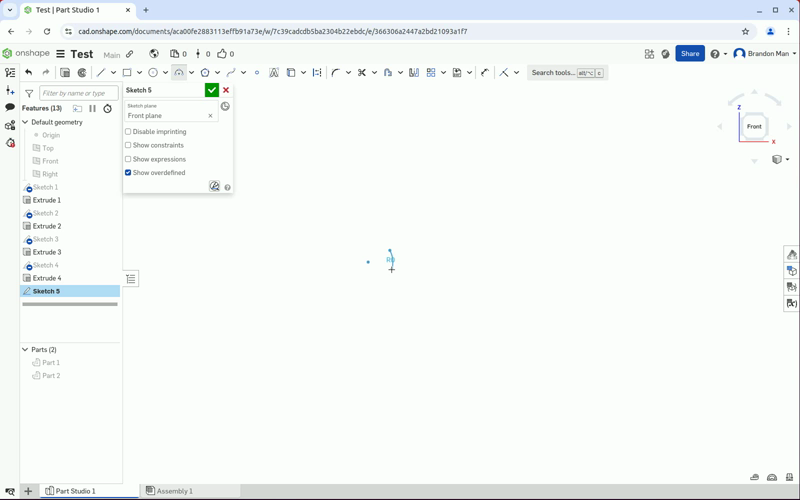
scroll(-6)
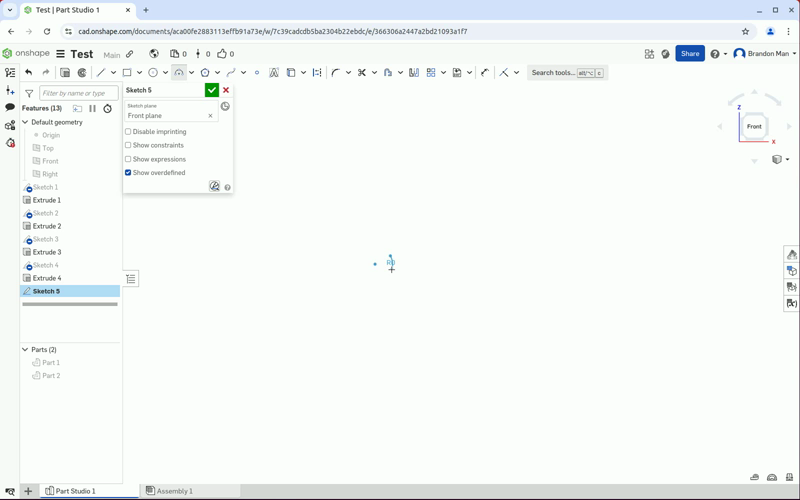
scroll(-6)
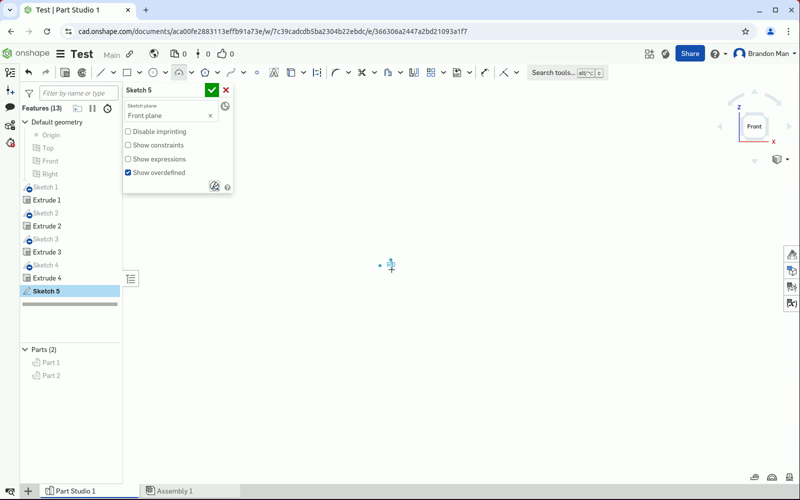
scroll(-6)
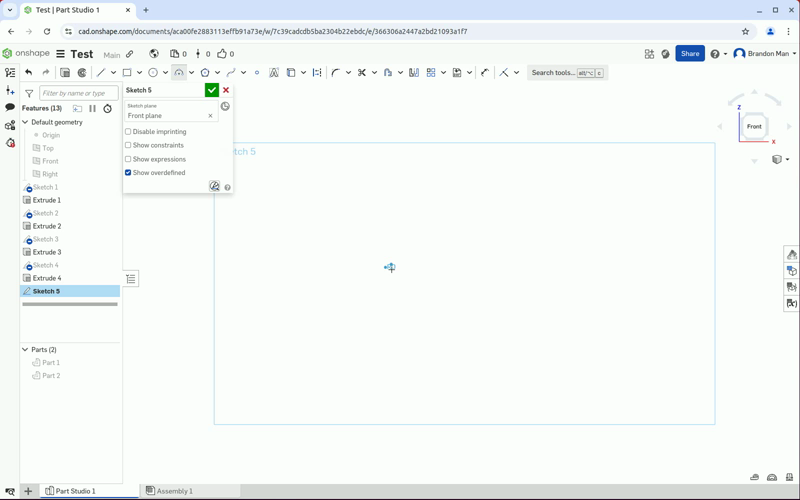
mouse_move(393, 266)
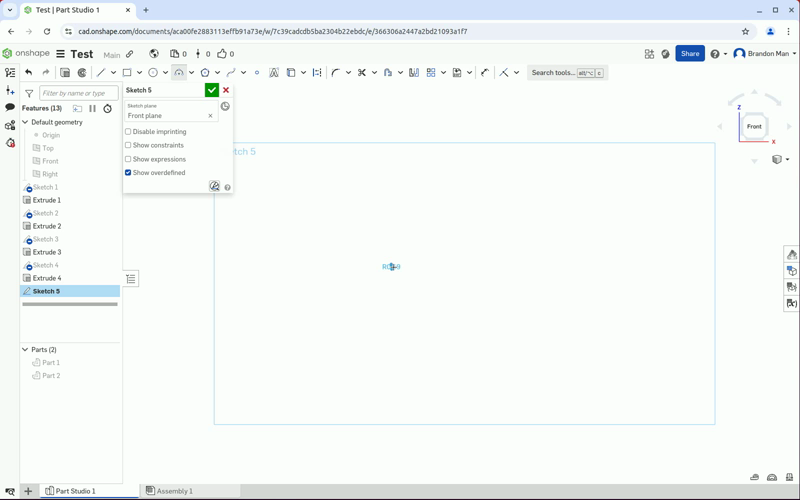
scroll(6)
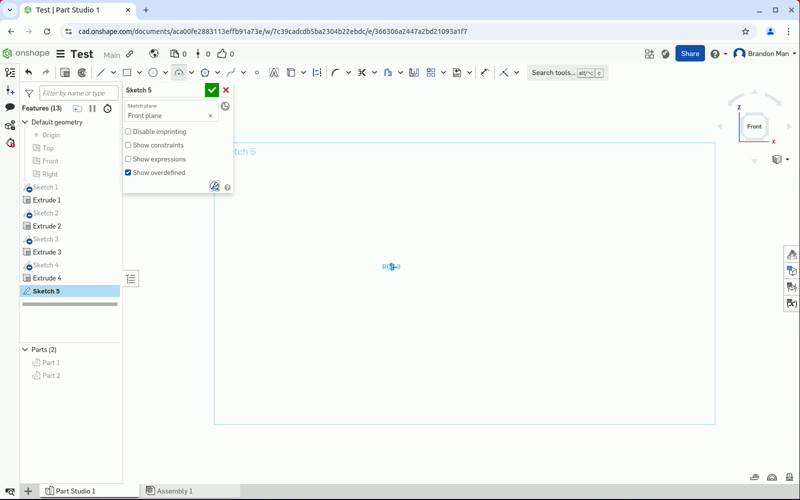
scroll(6)
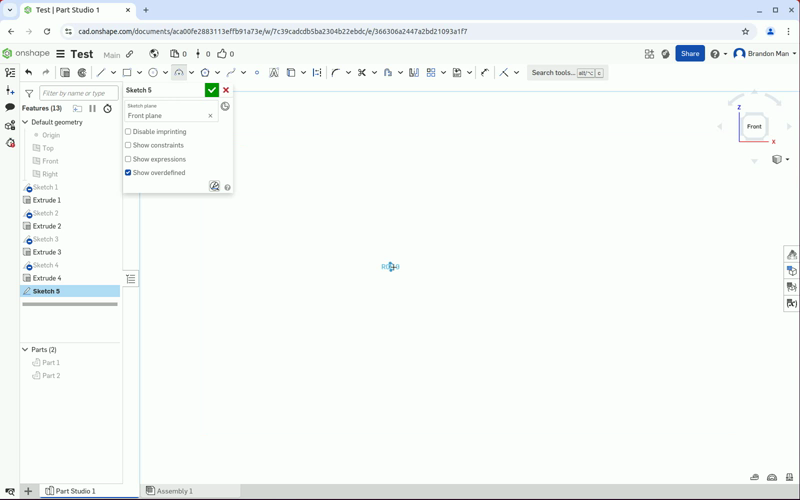
scroll(6)
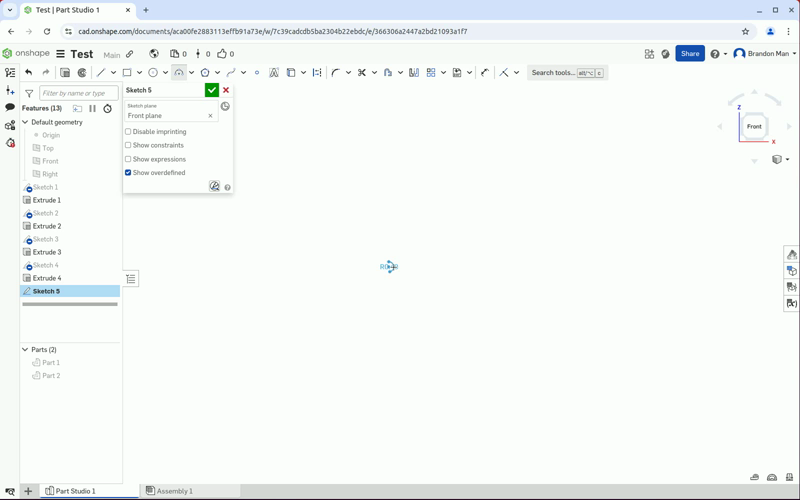
scroll(6)
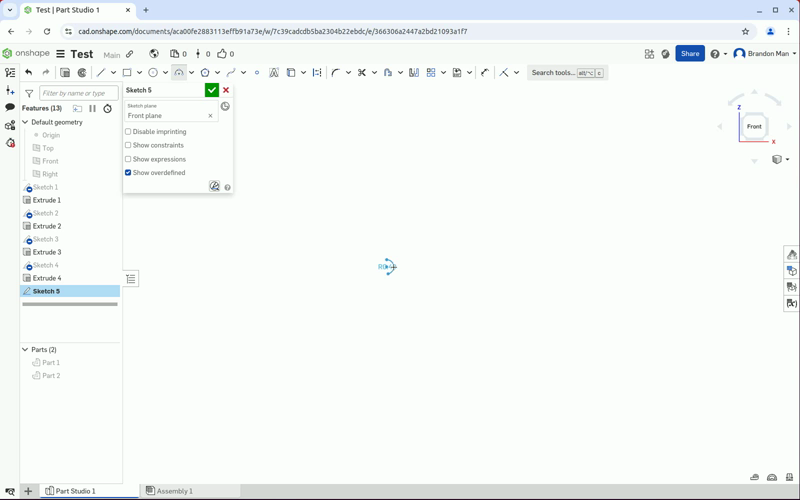
scroll(6)
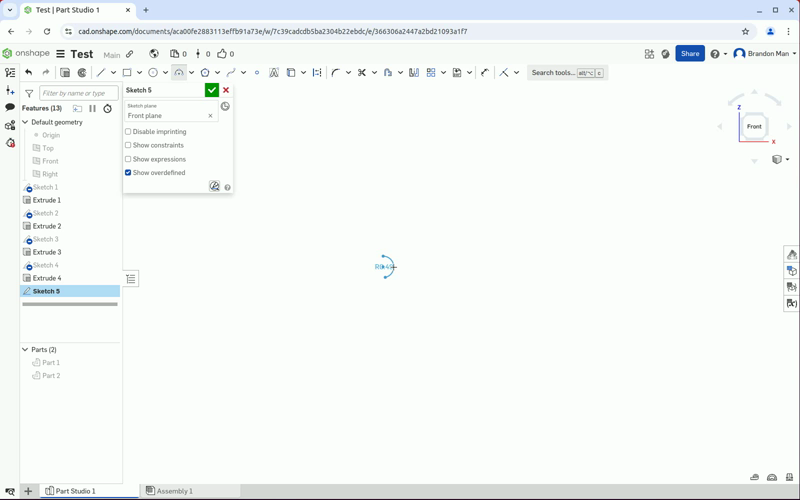
scroll(6)
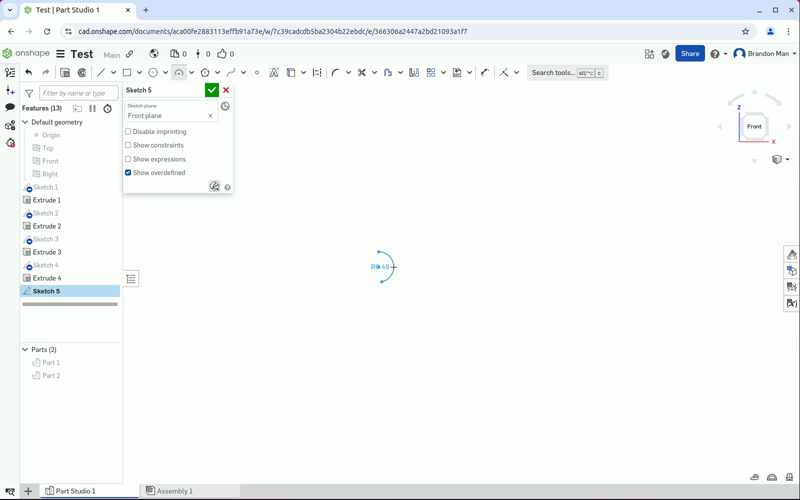
scroll(6)
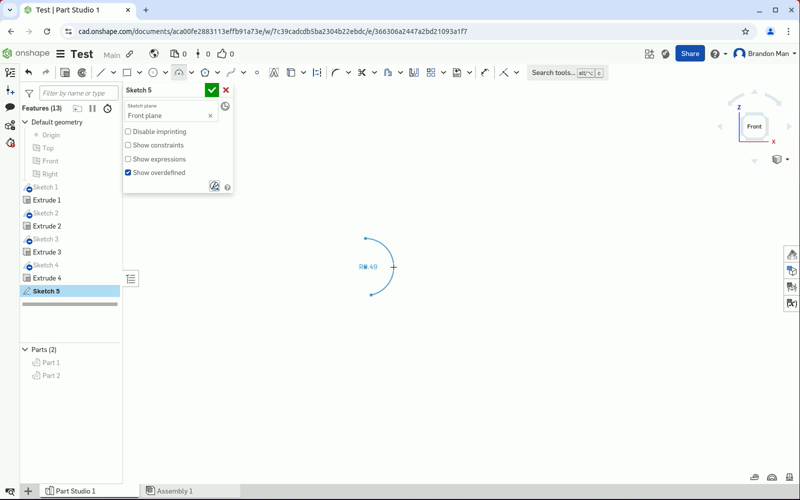
click(393, 266)
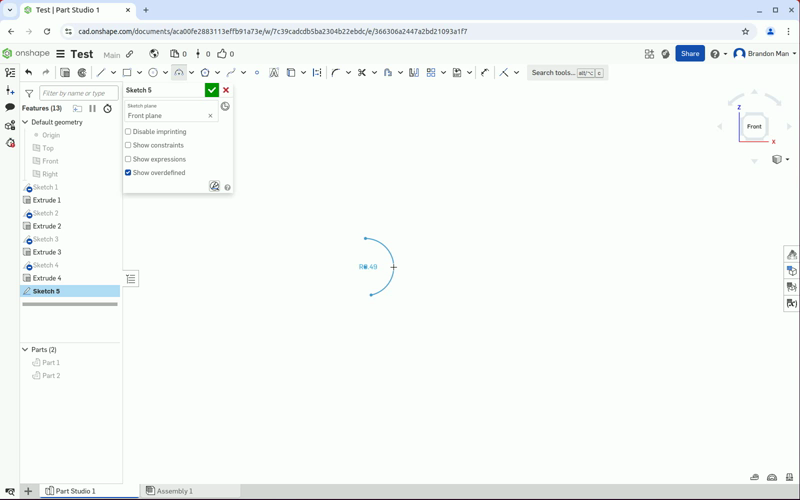
scroll(-6)
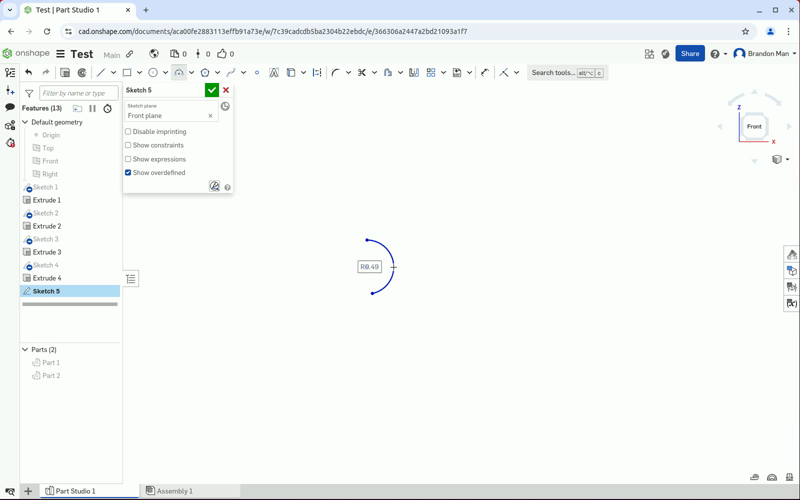
scroll(-6)
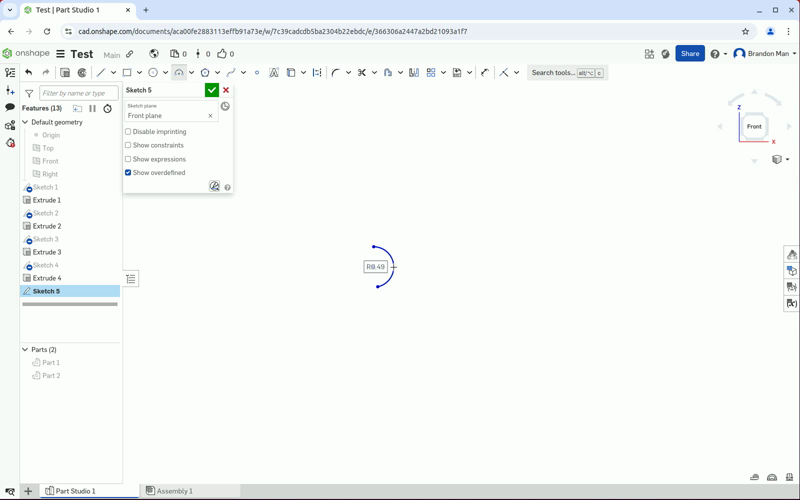
scroll(-6)
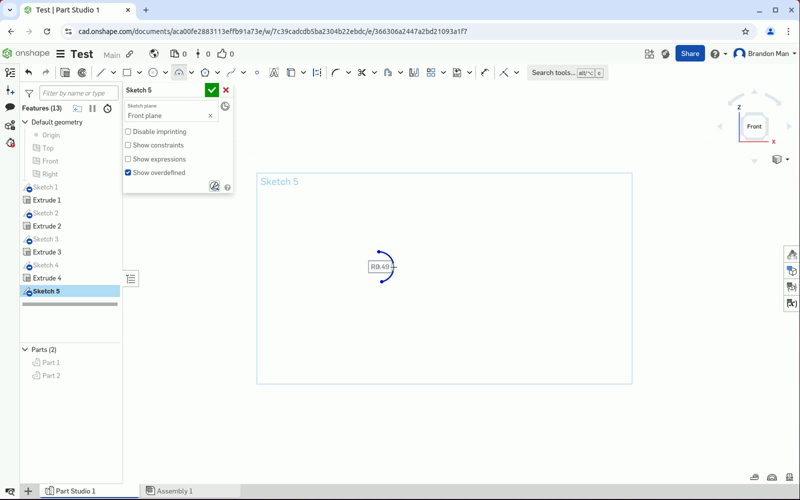
scroll(-6)
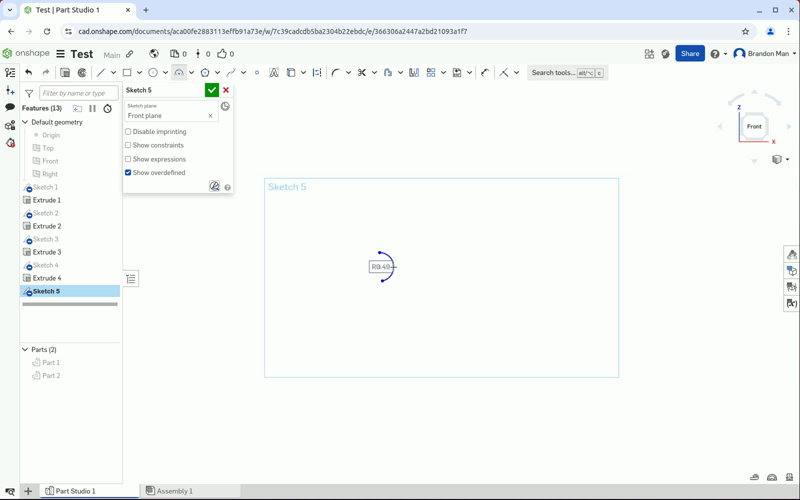
scroll(-6)
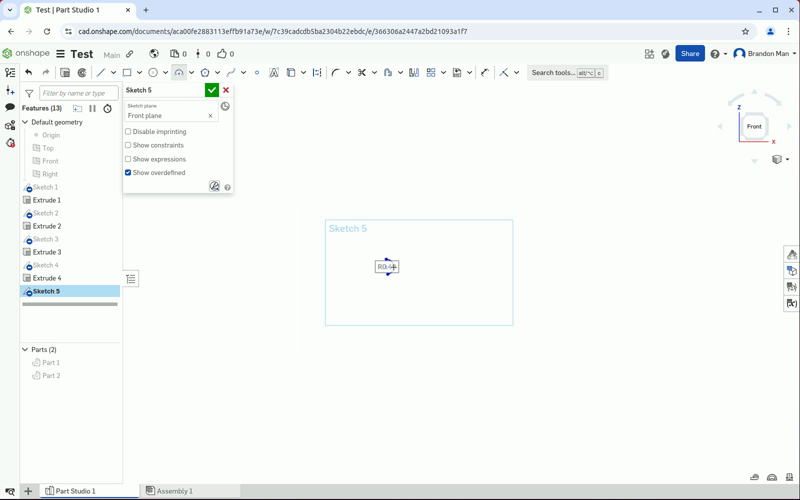
scroll(-6)
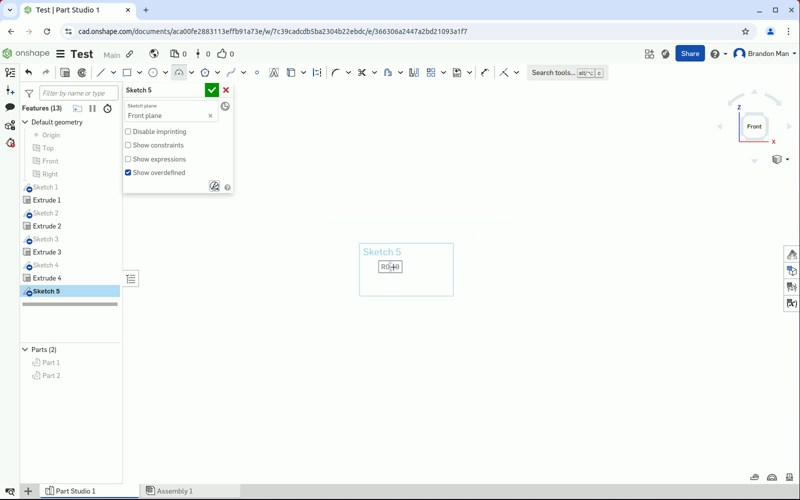
scroll(-6)
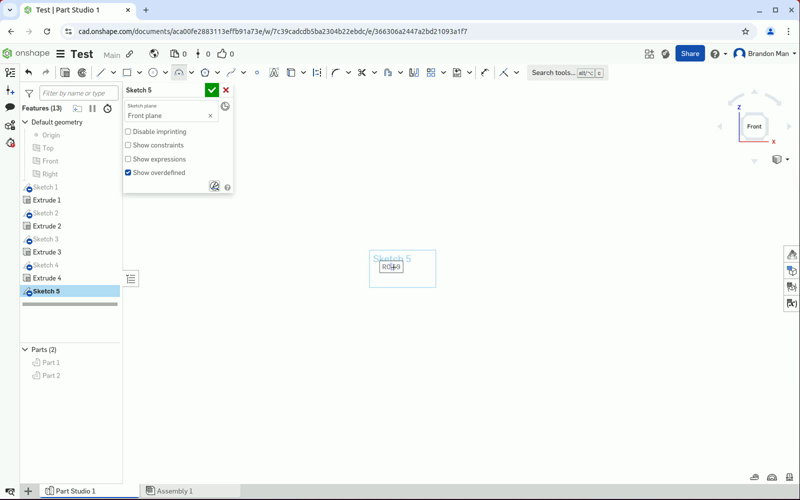
key_up(shift)
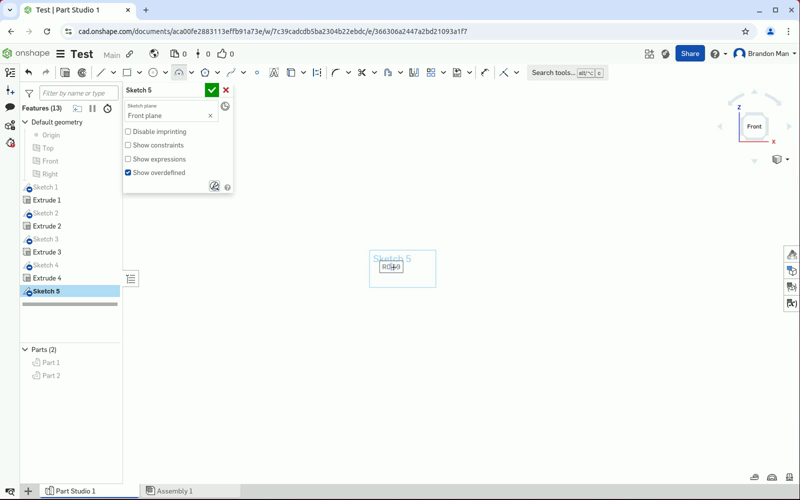
key(esc)
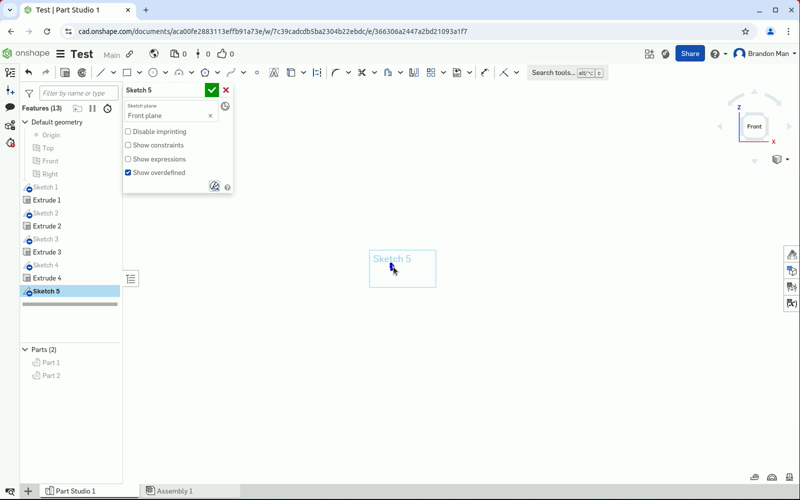
key(l)
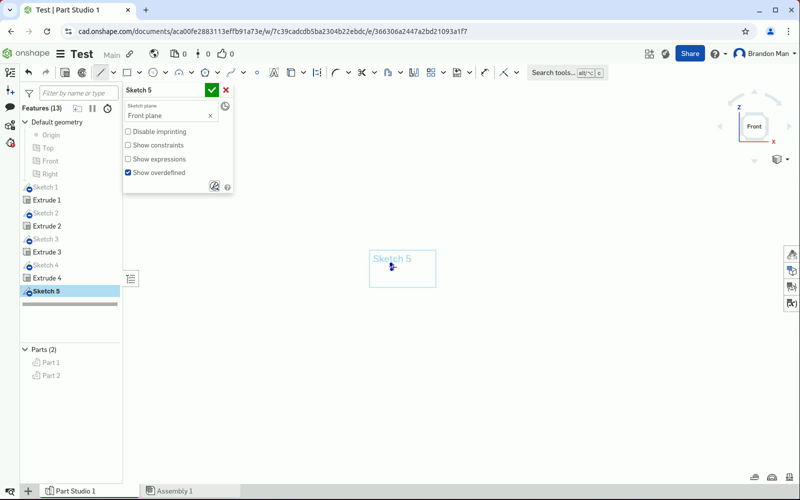
mouse_move(391, 269)
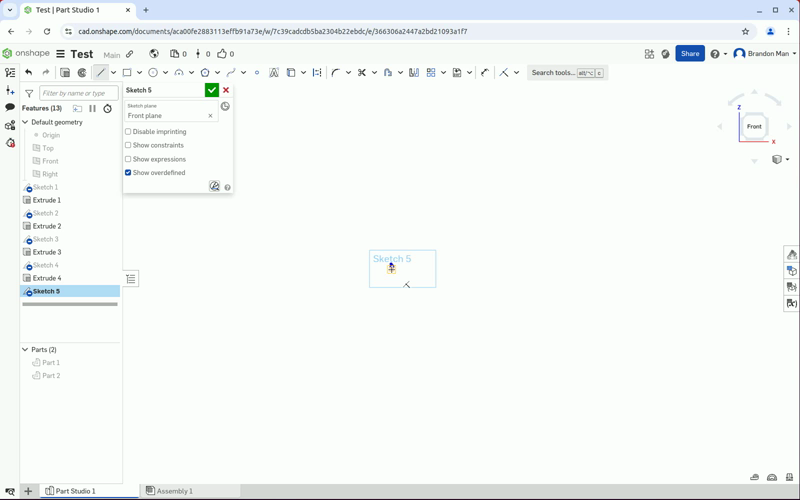
scroll(6)
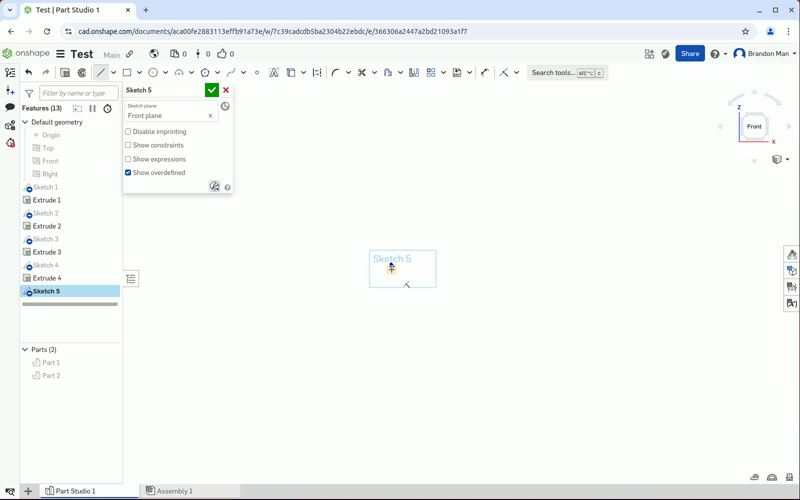
scroll(6)
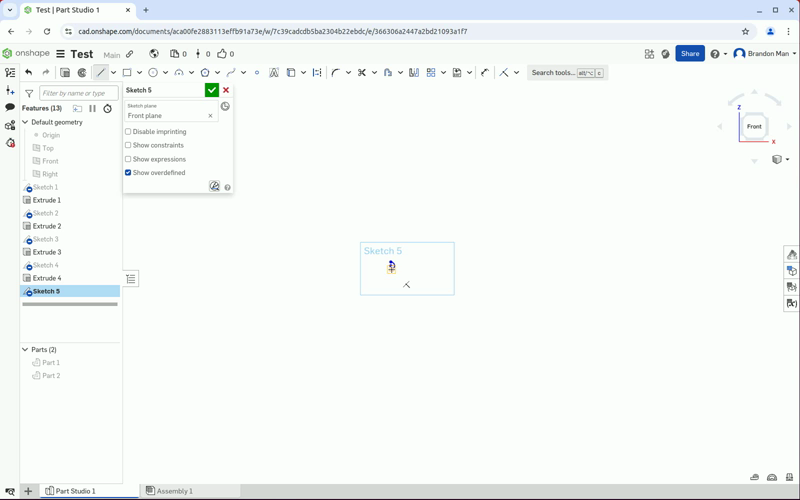
scroll(6)
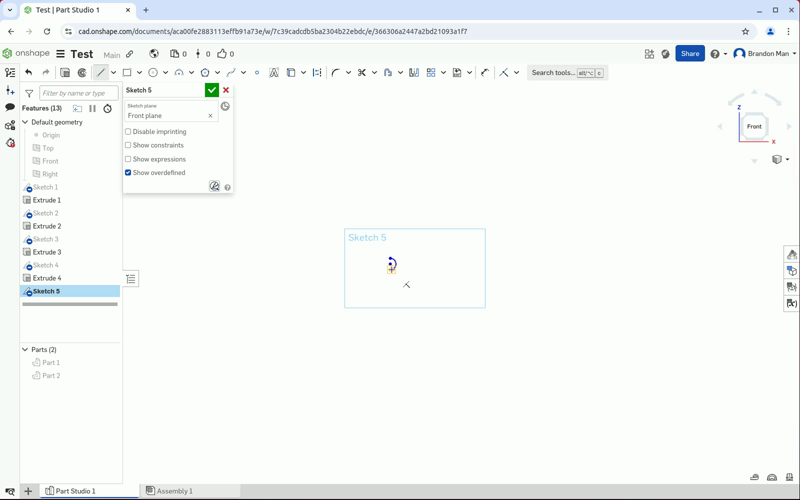
scroll(6)
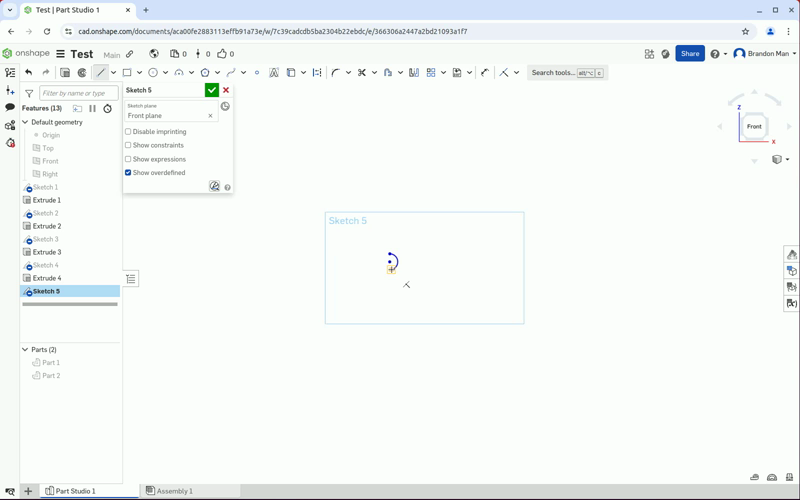
scroll(6)
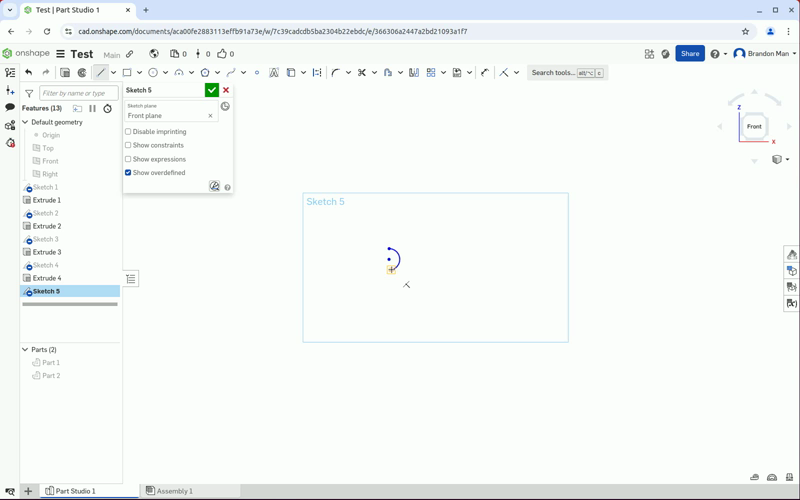
scroll(6)
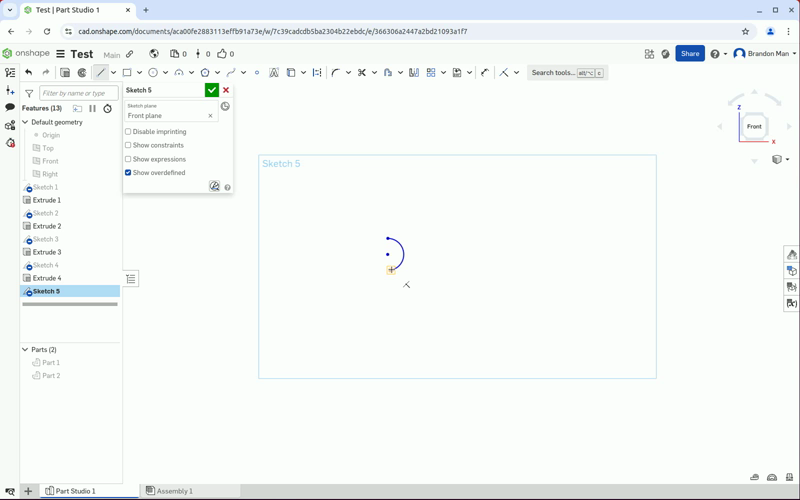
scroll(6)
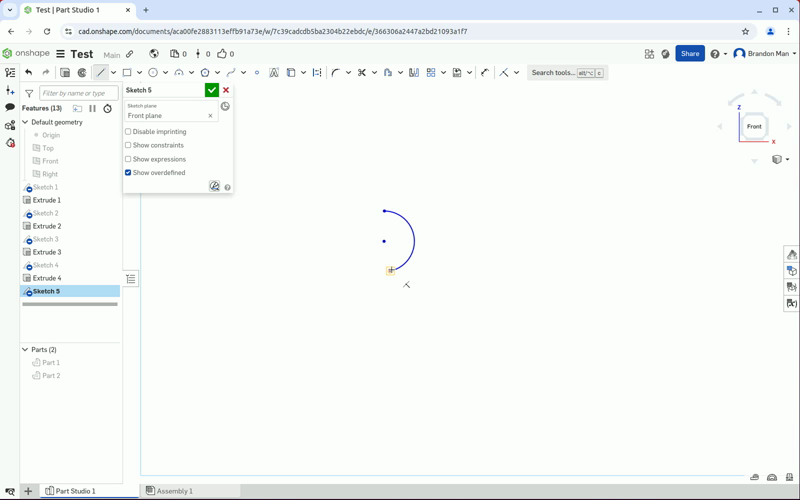
click(391, 269)
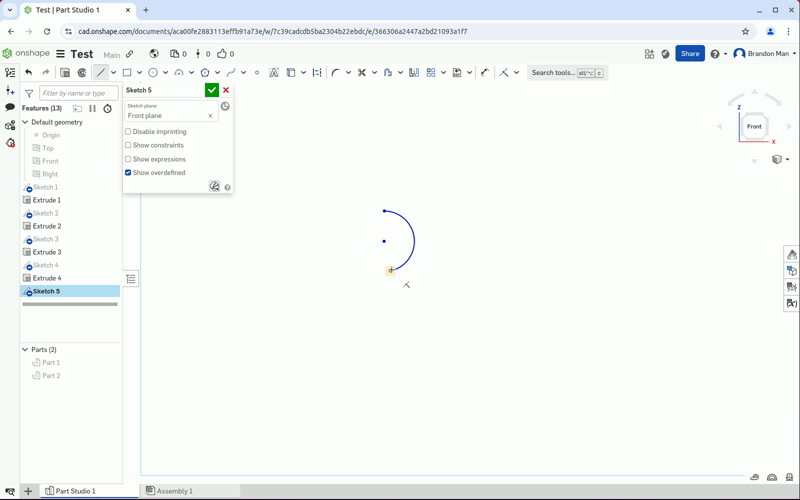
scroll(-6)
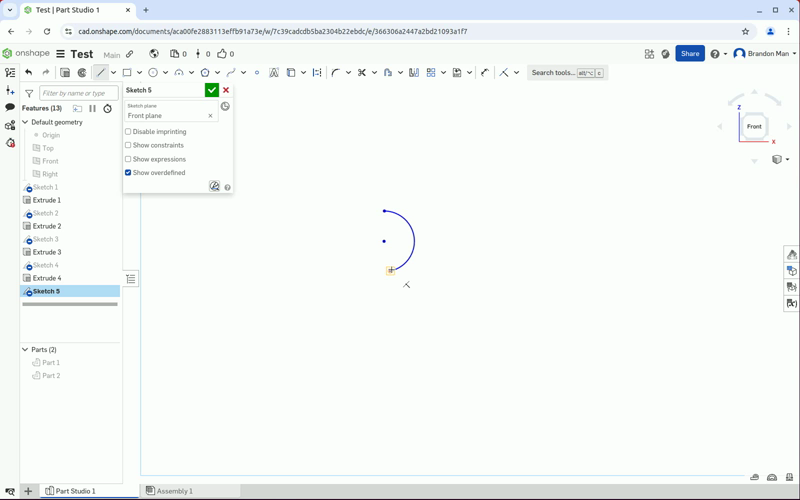
scroll(-6)
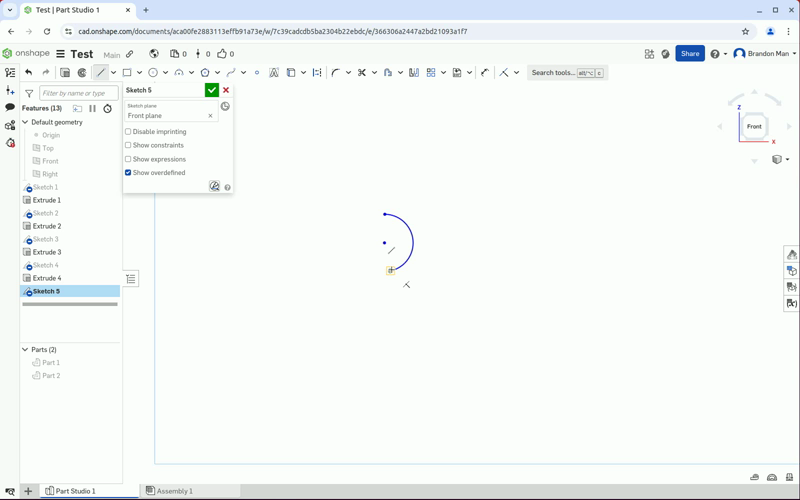
scroll(-6)
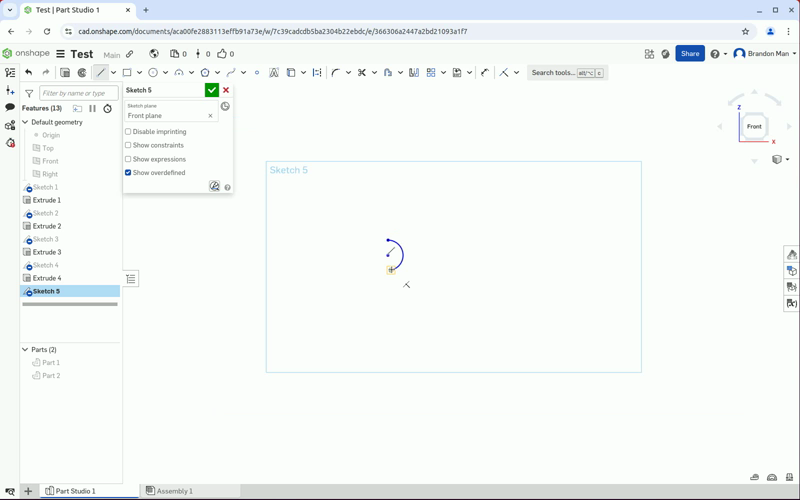
scroll(-6)
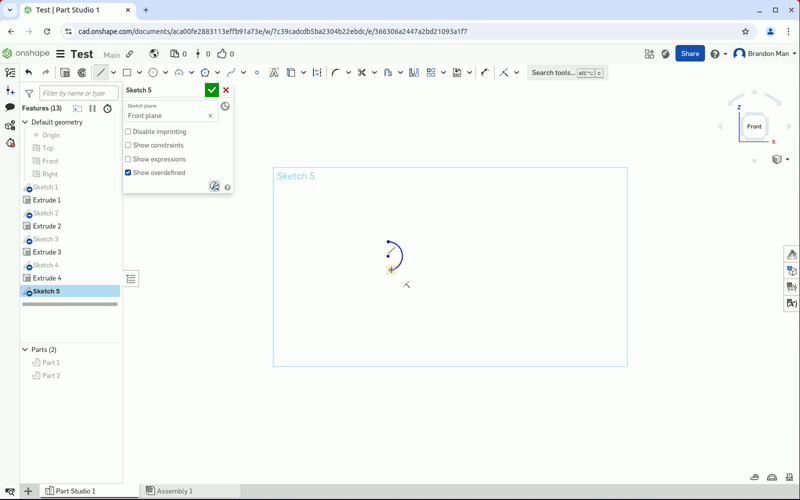
scroll(-6)
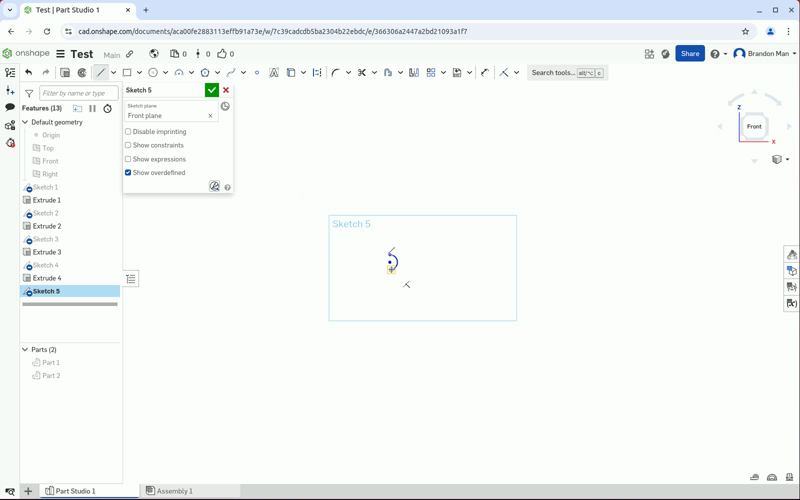
scroll(-6)
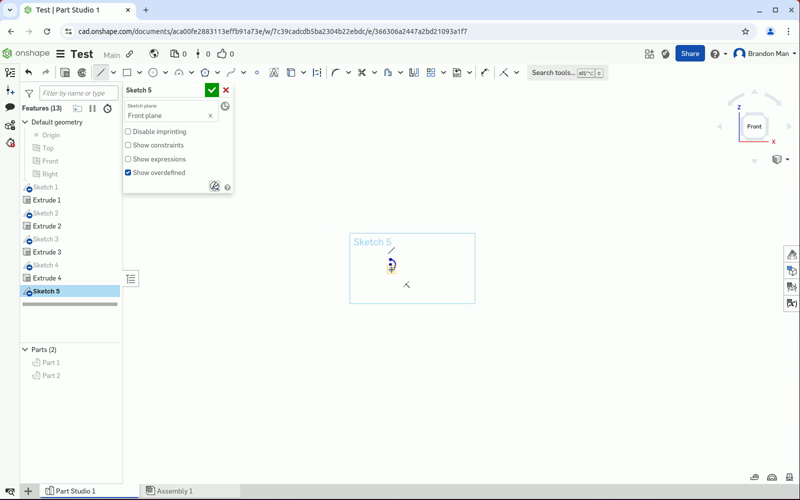
scroll(-6)
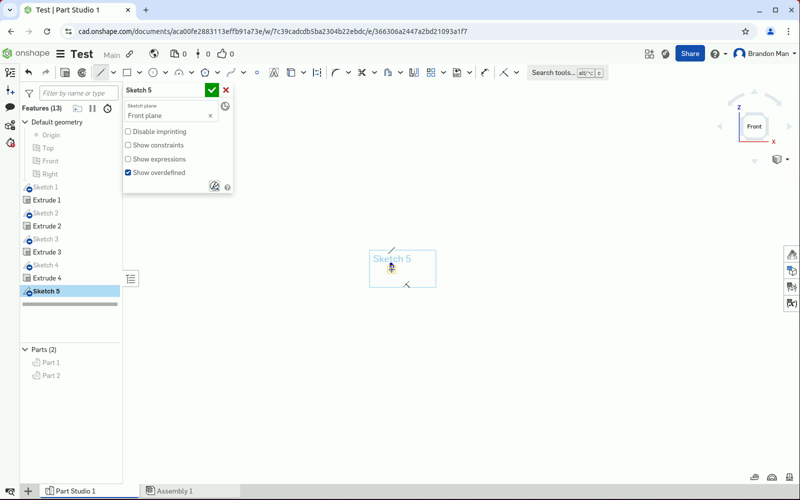
key_down(shift)
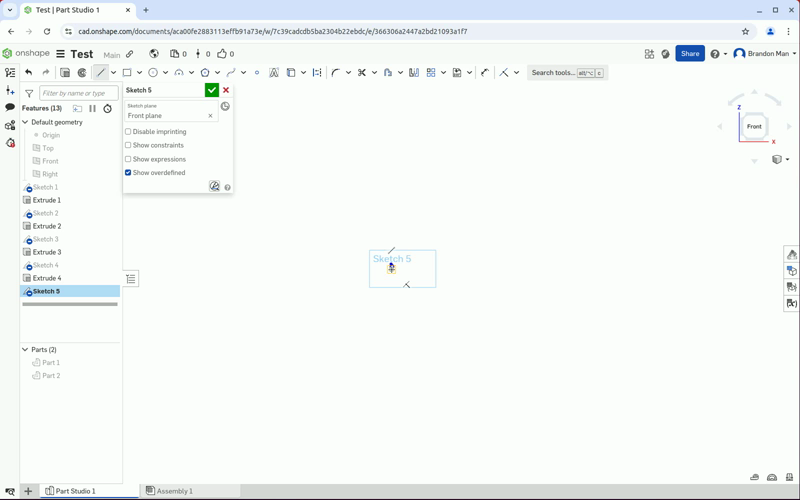
mouse_move(421, 269)
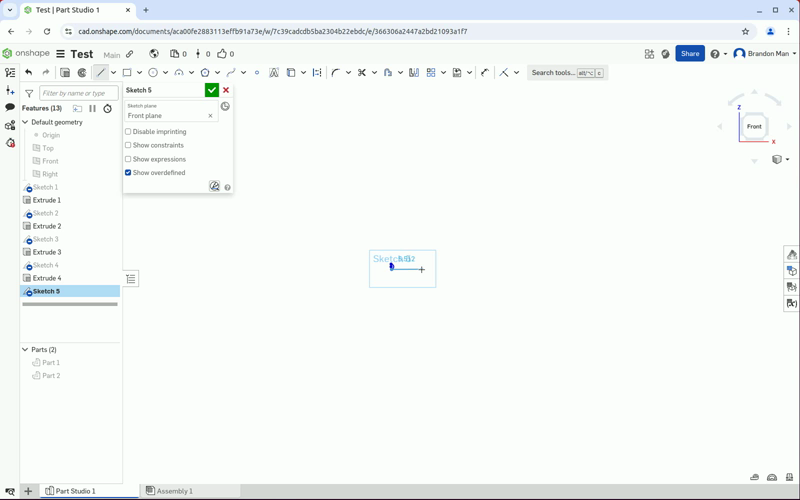
mouse_move(403, 267)
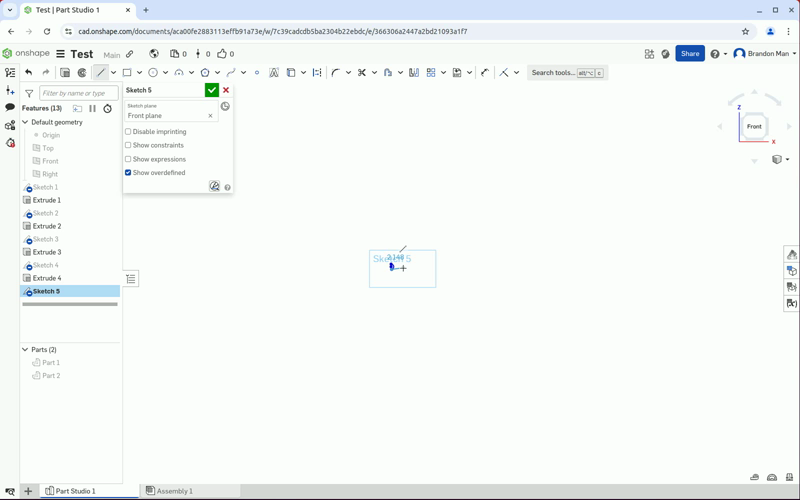
click(403, 267)
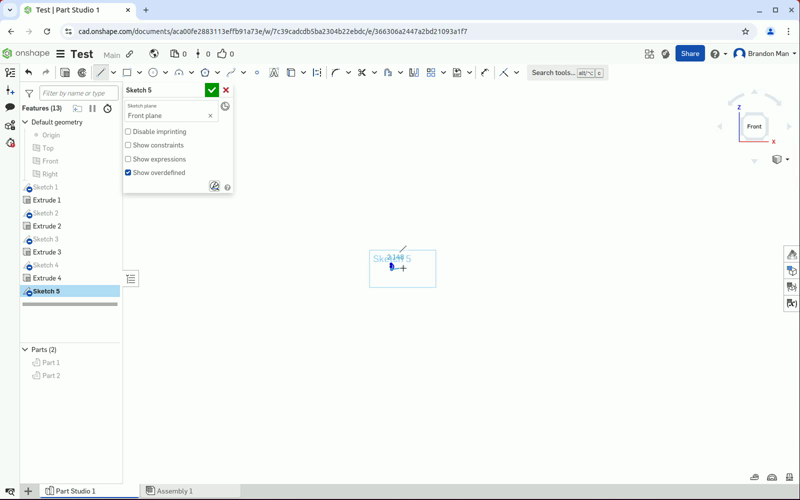
key_up(shift)
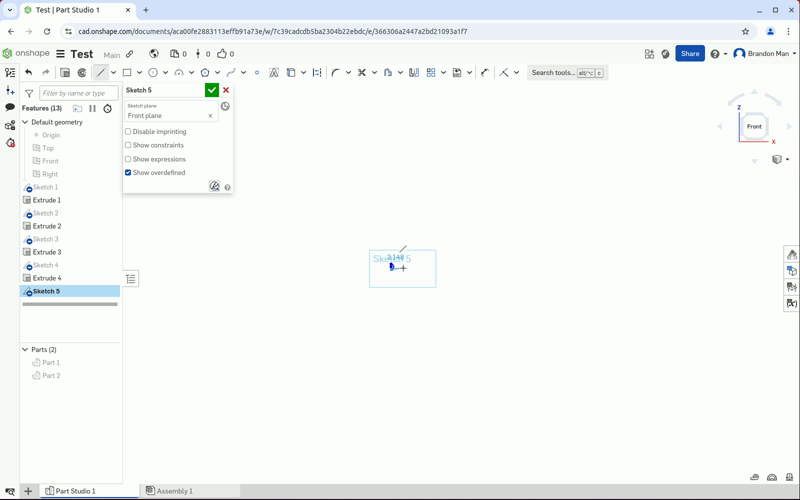
key(esc)
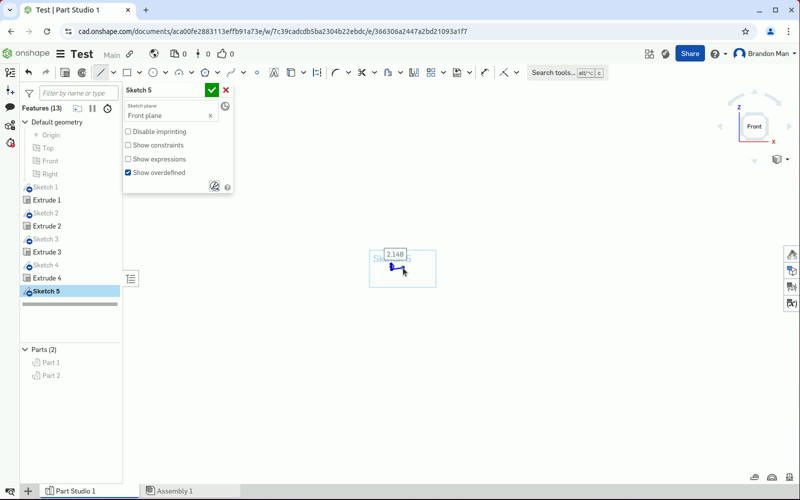
key(a)
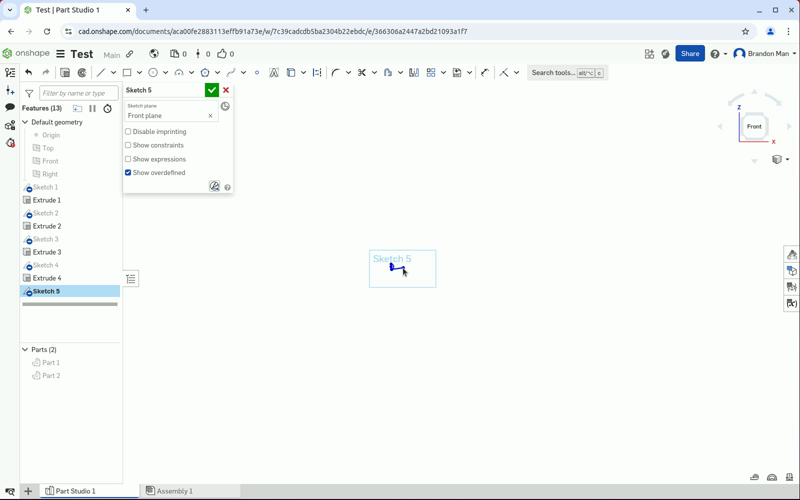
mouse_move(403, 267)
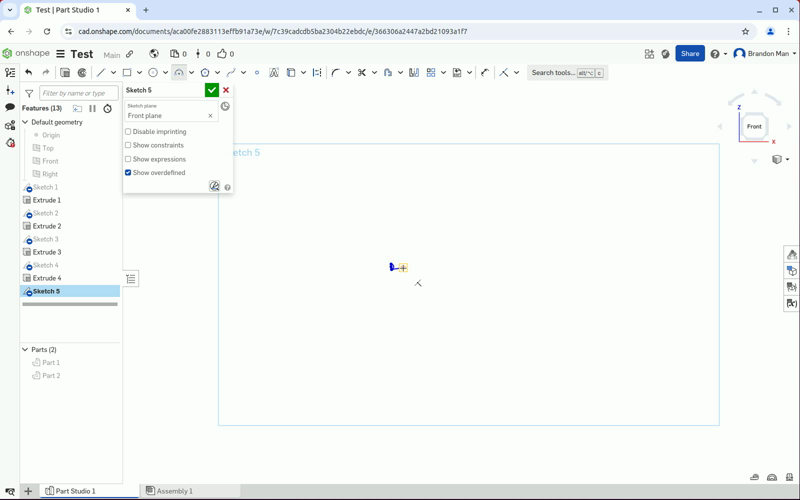
click(403, 267)
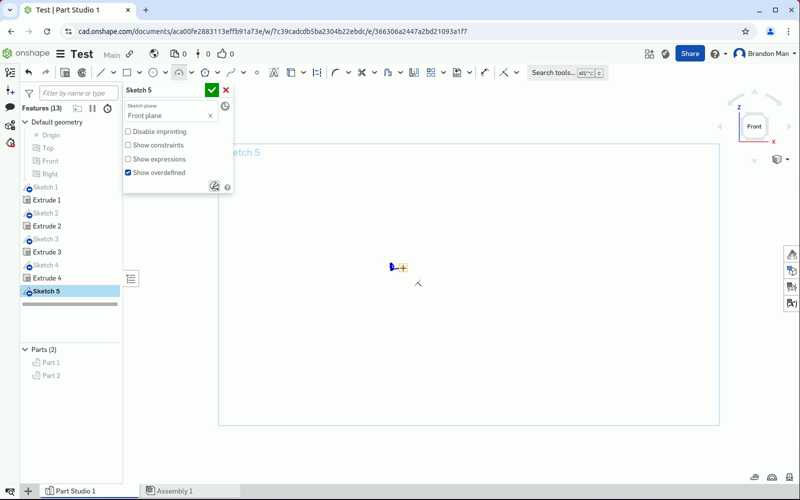
key_down(shift)
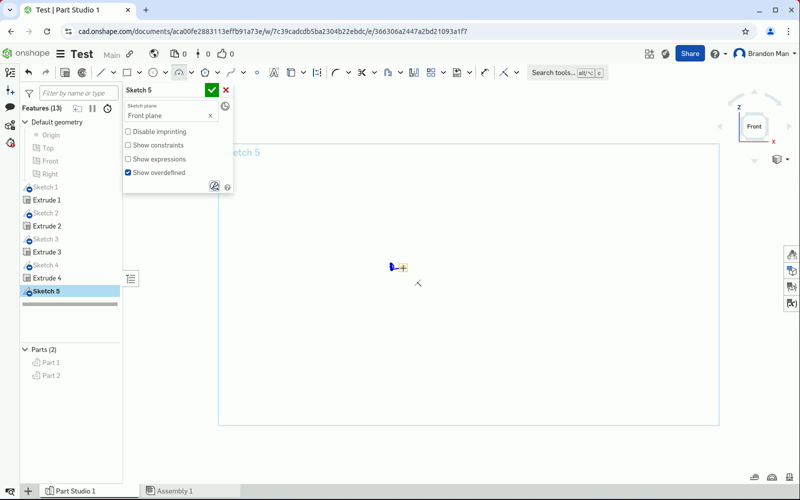
mouse_move(403, 265)
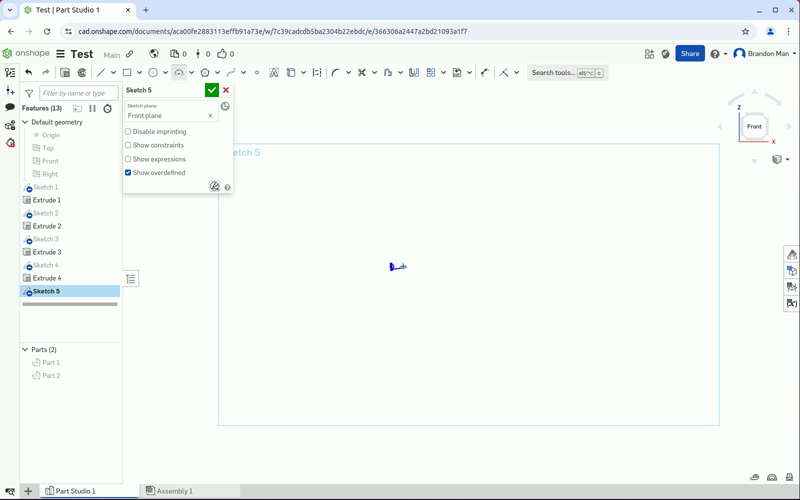
scroll(6)
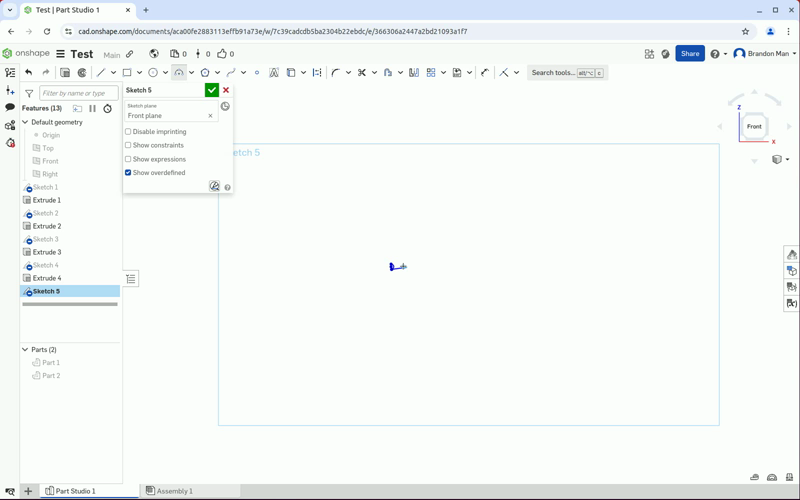
scroll(6)
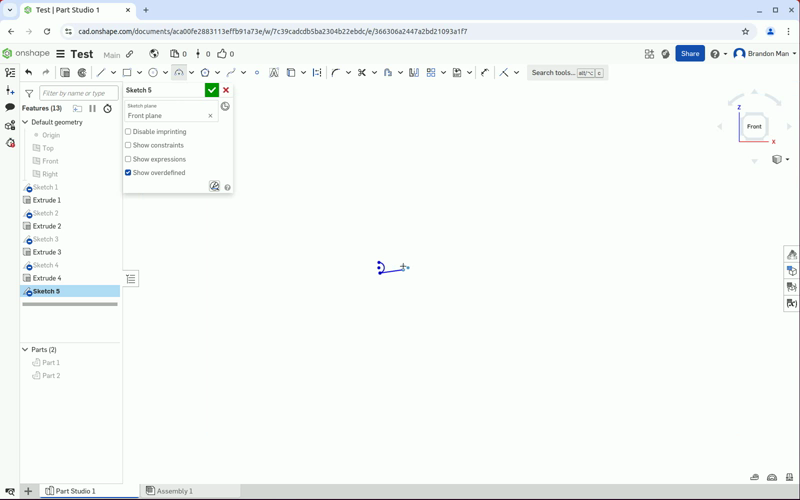
scroll(6)
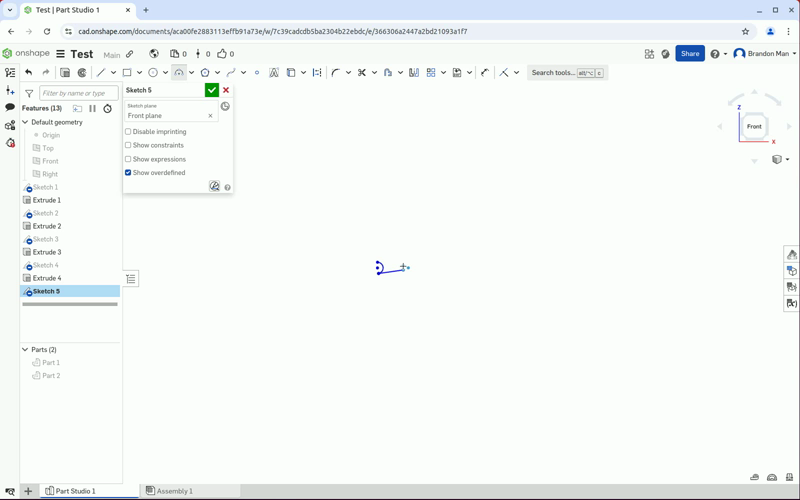
scroll(6)
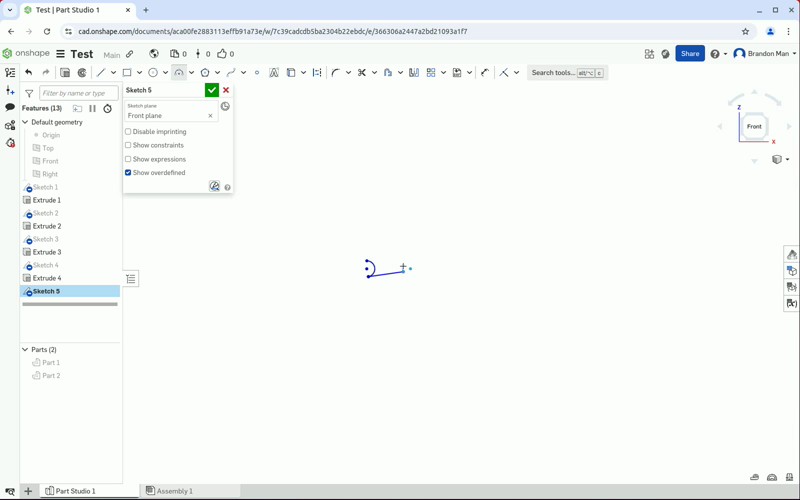
scroll(6)
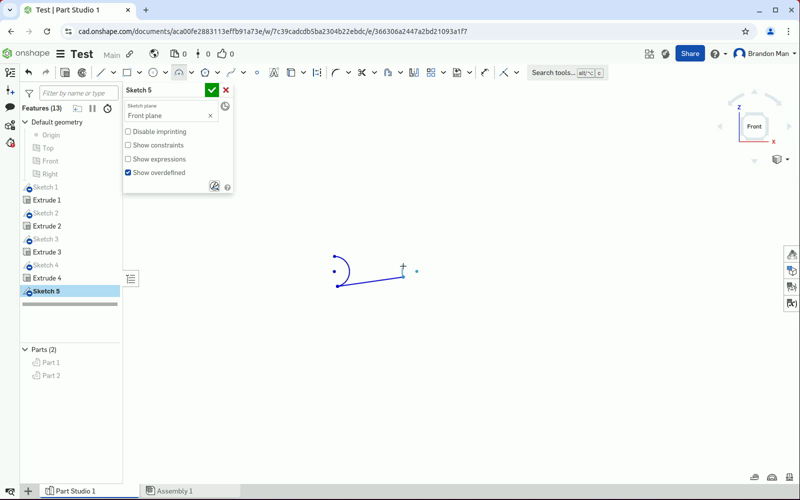
scroll(6)
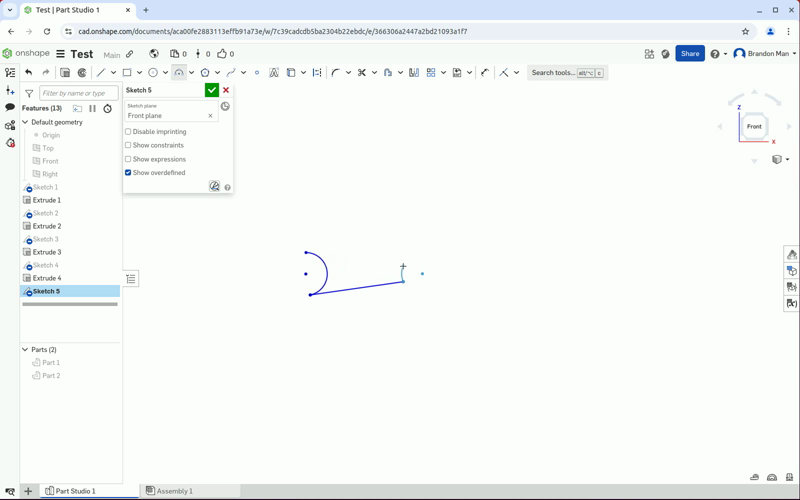
scroll(6)
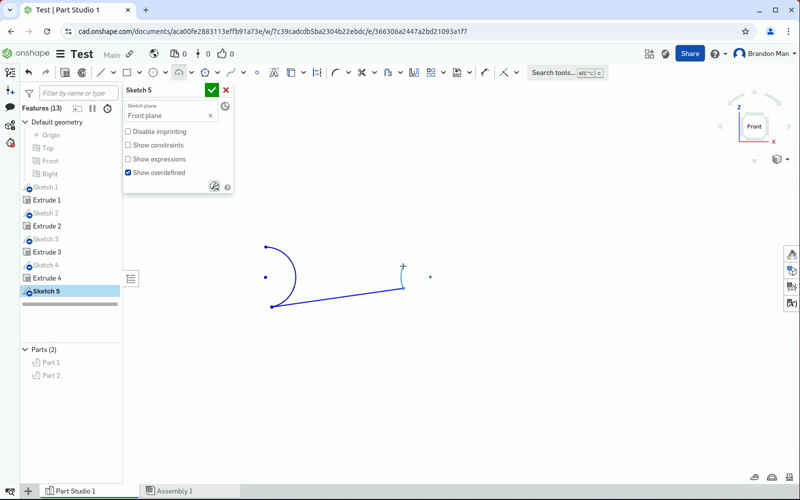
click(403, 265)
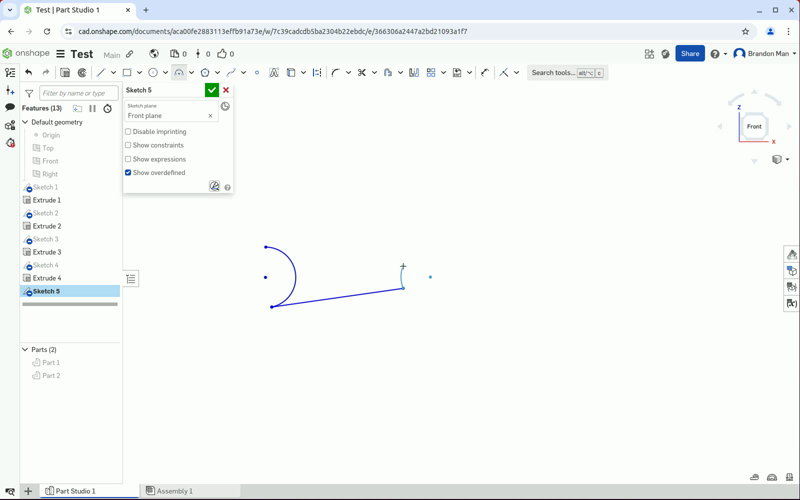
scroll(-6)
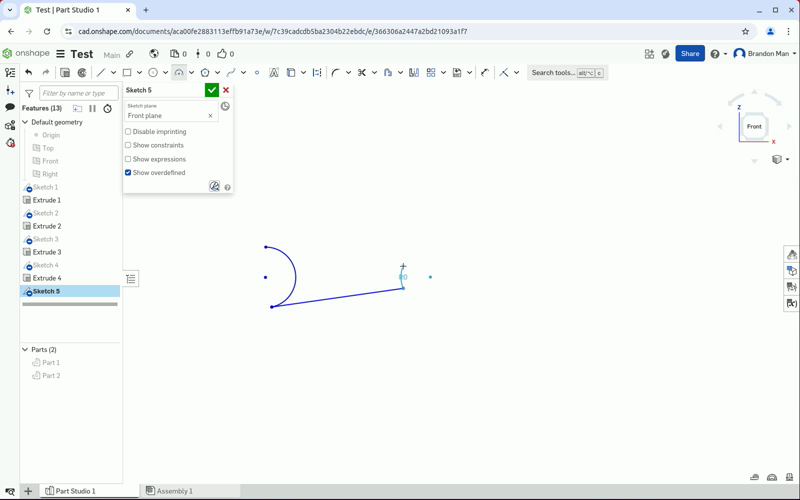
scroll(-6)
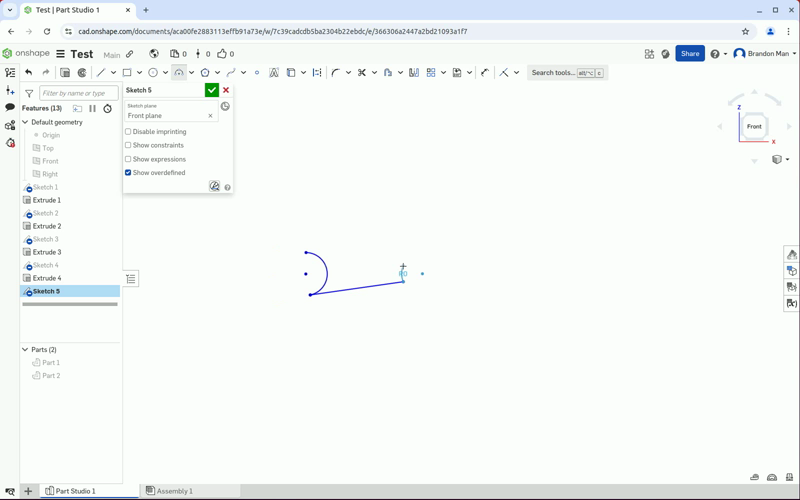
scroll(-6)
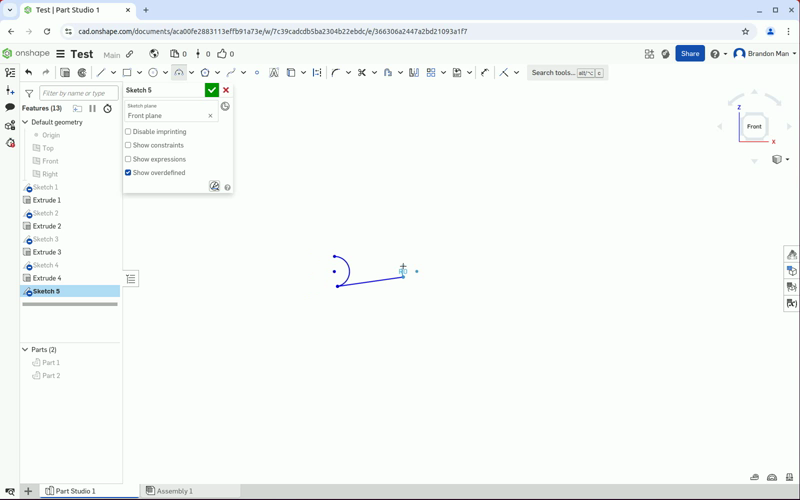
scroll(-6)
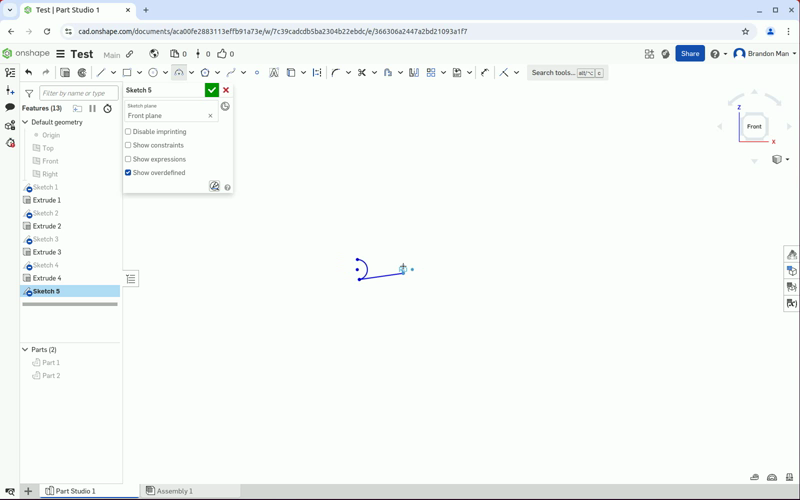
scroll(-6)
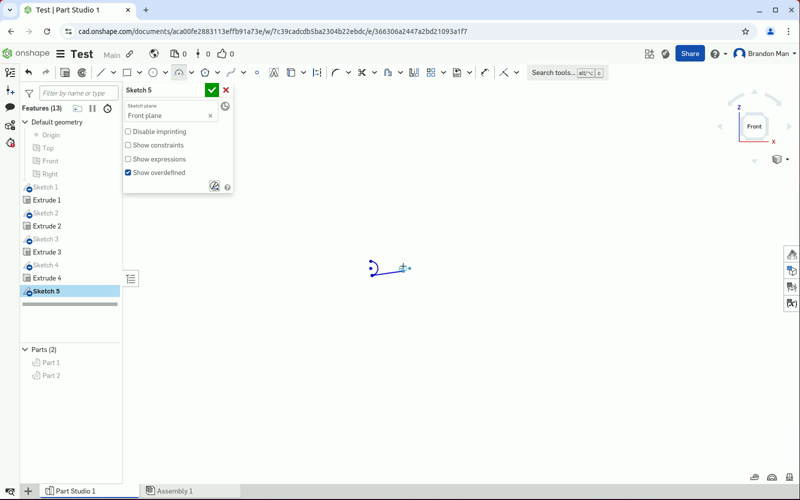
scroll(-6)
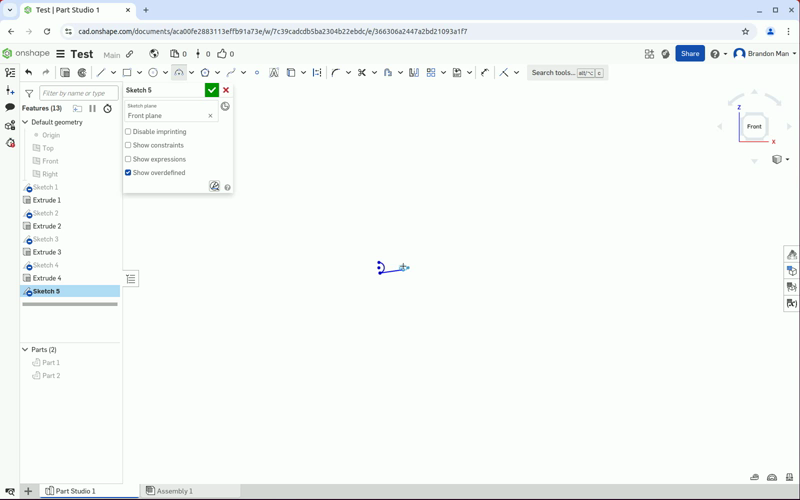
scroll(-6)
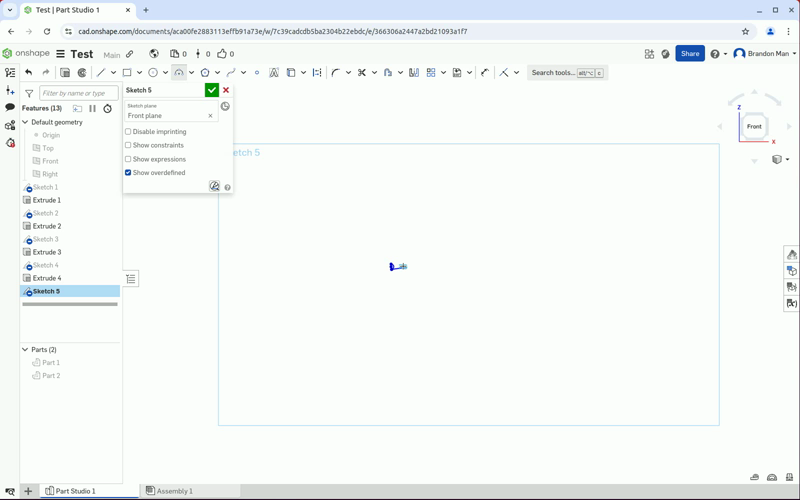
mouse_move(401, 266)
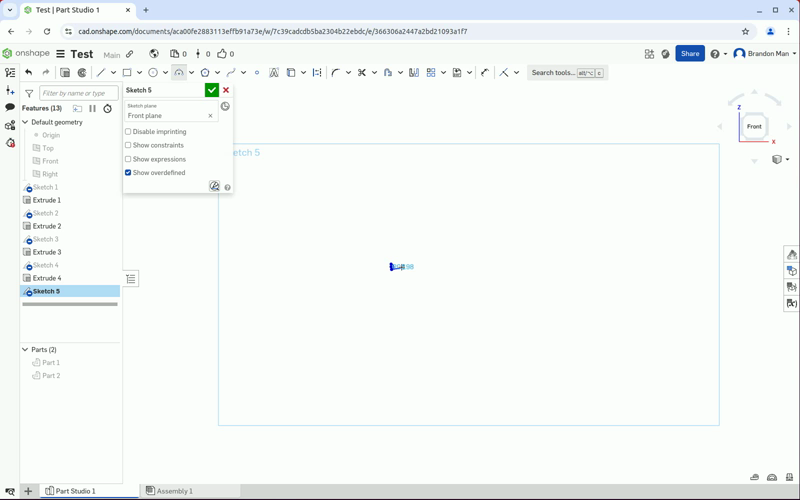
scroll(6)
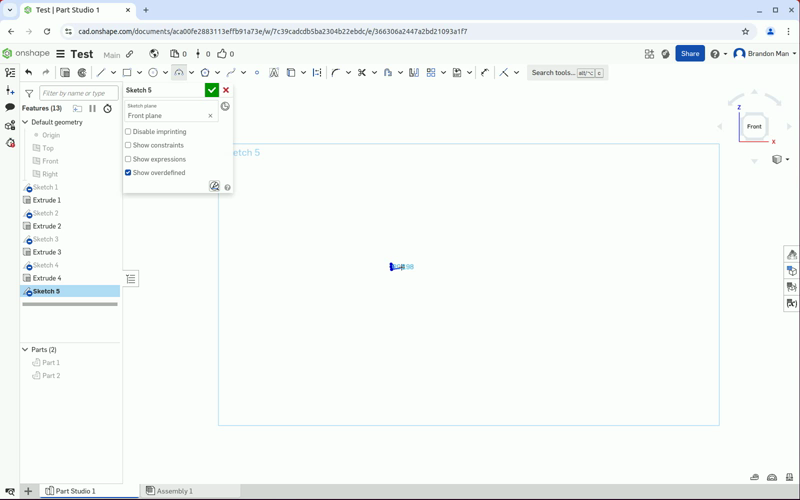
scroll(6)
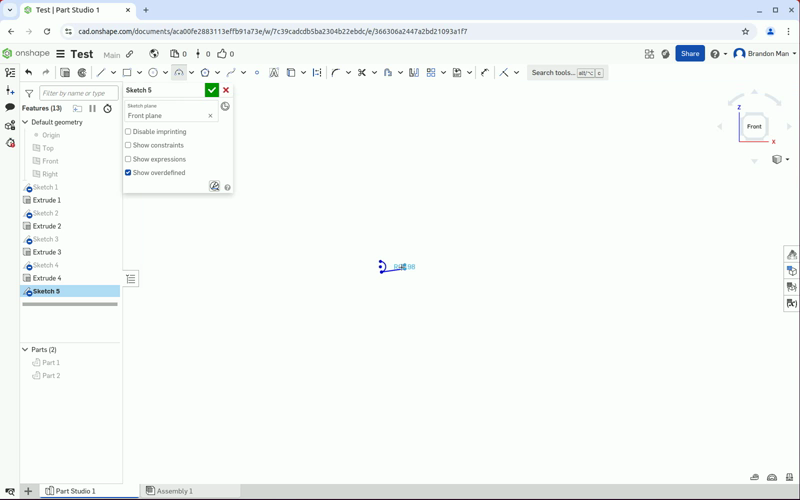
scroll(6)
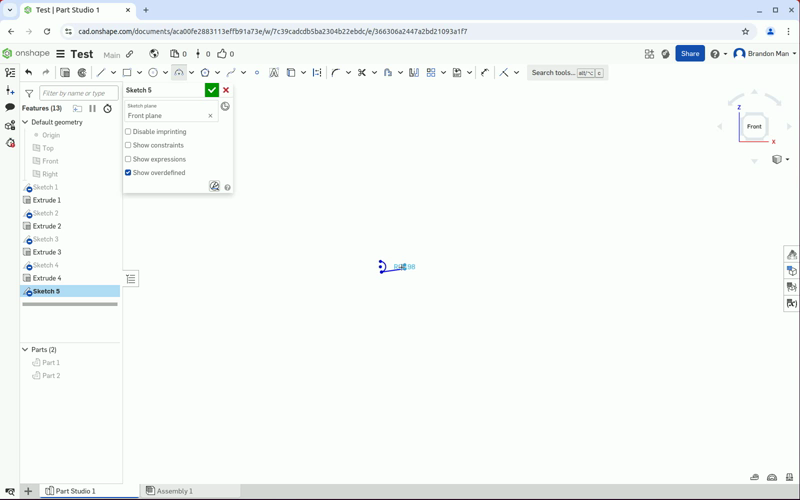
scroll(6)
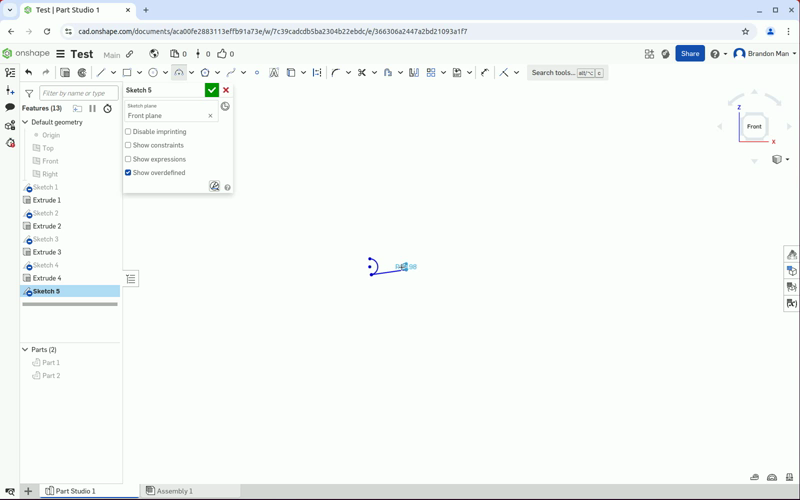
scroll(6)
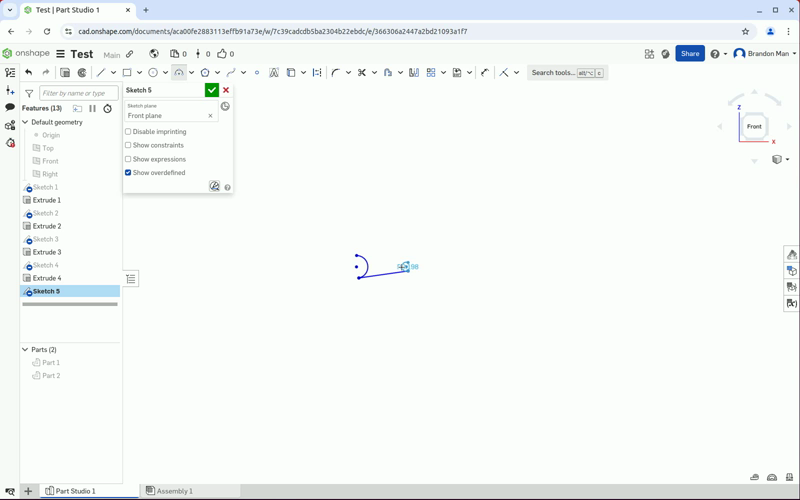
scroll(6)
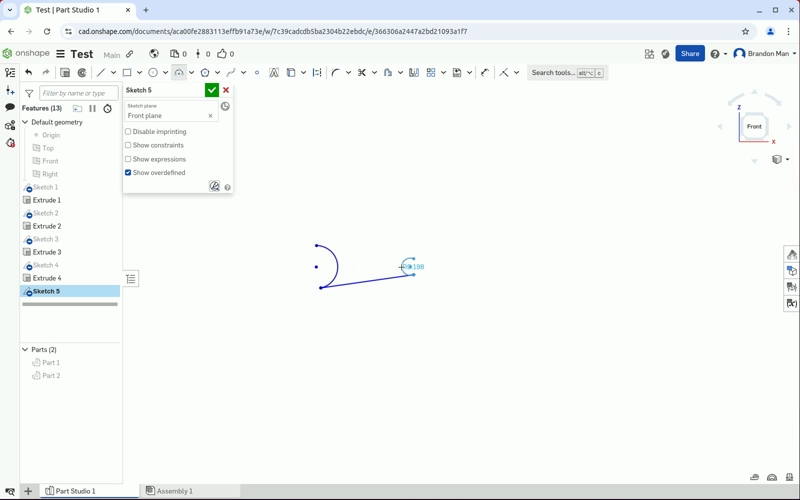
scroll(6)
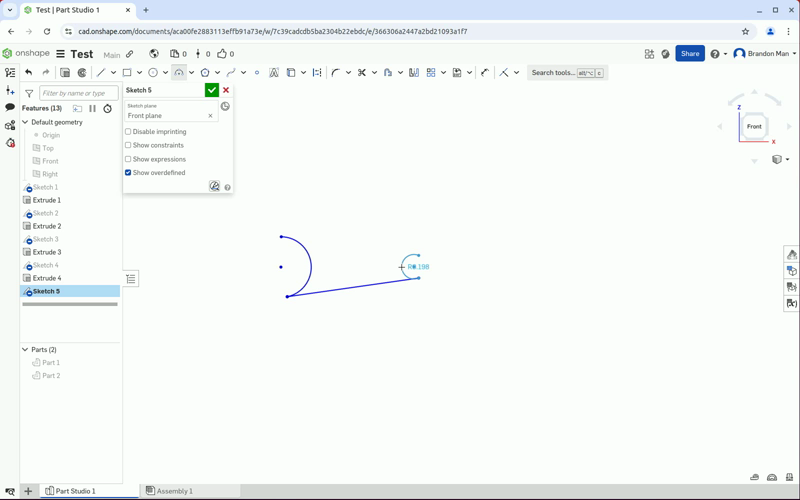
click(401, 266)
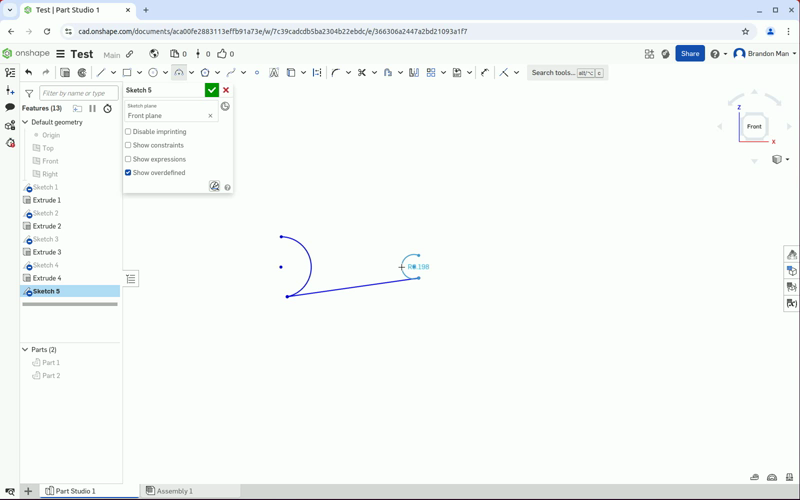
scroll(-6)
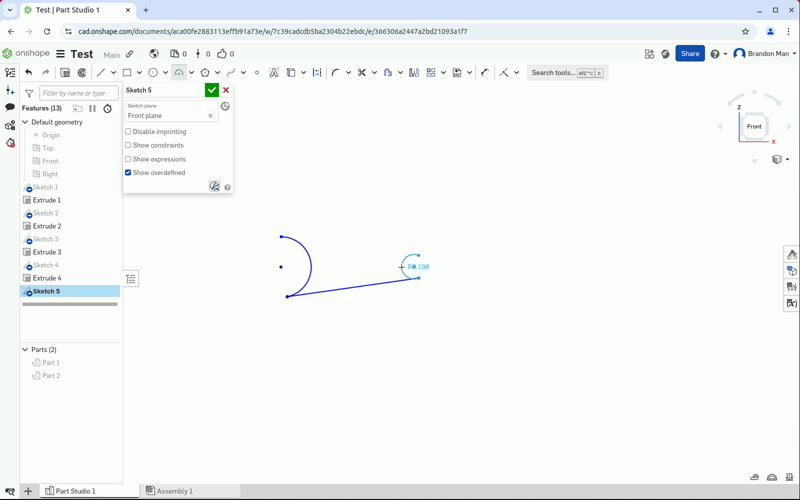
scroll(-6)
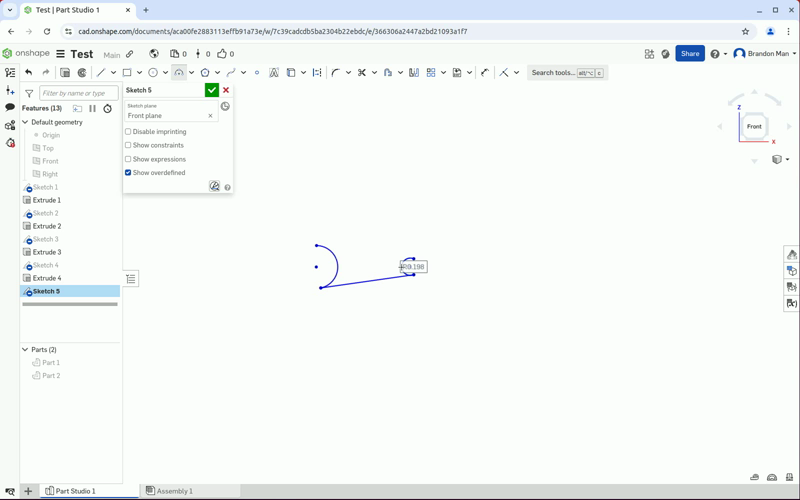
scroll(-6)
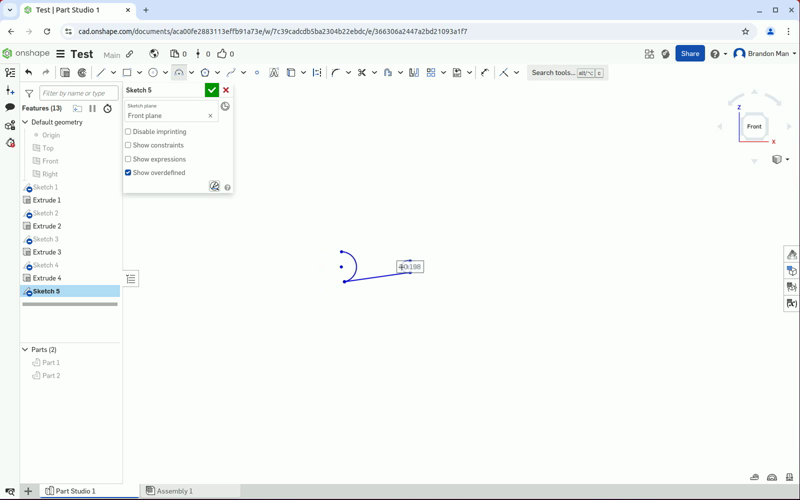
scroll(-6)
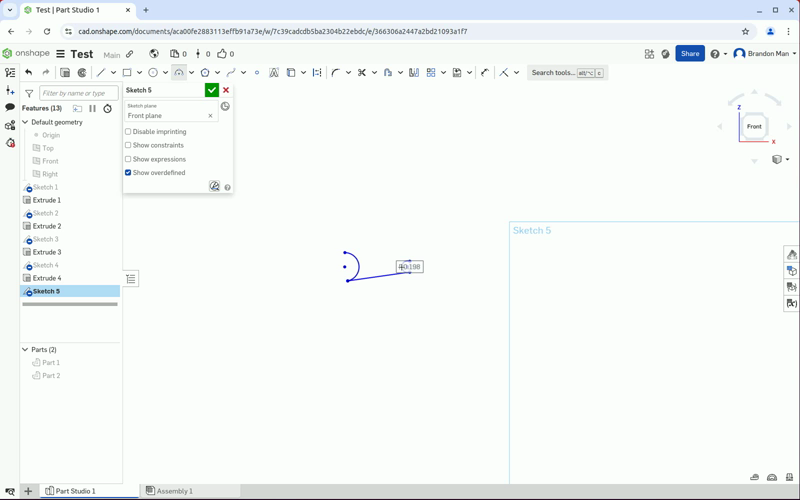
scroll(-6)
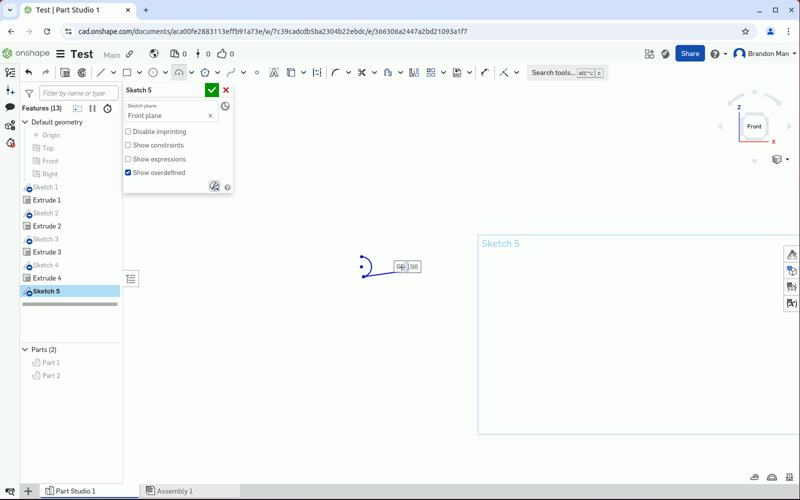
scroll(-6)
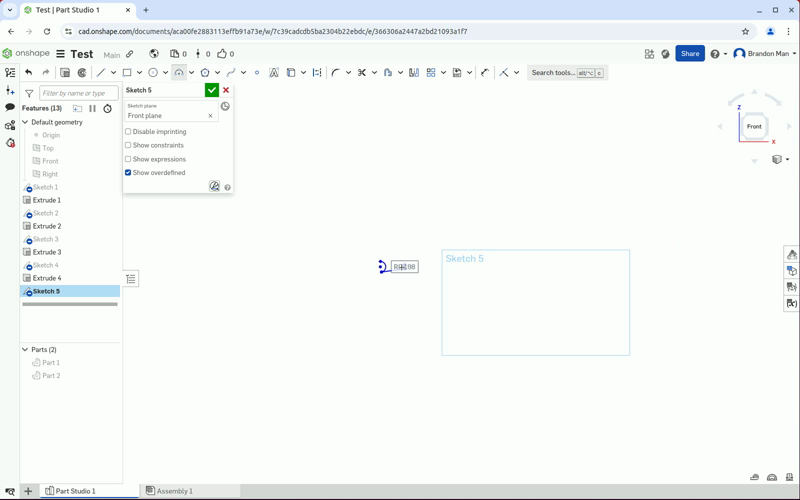
scroll(-6)
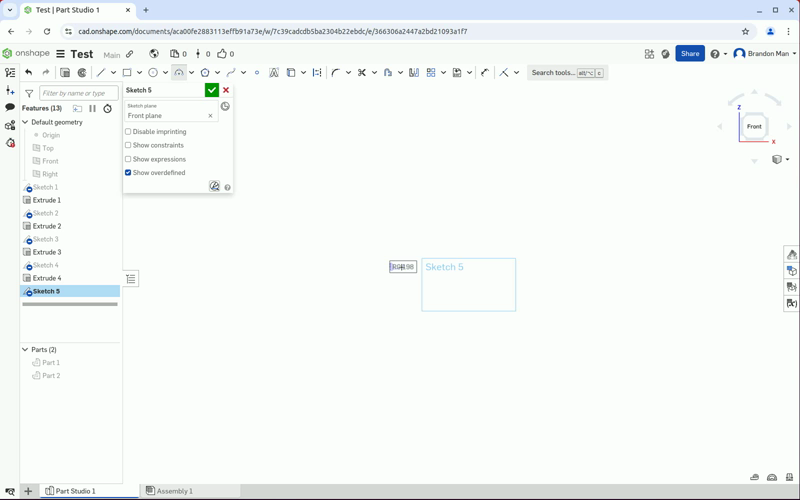
key_up(shift)
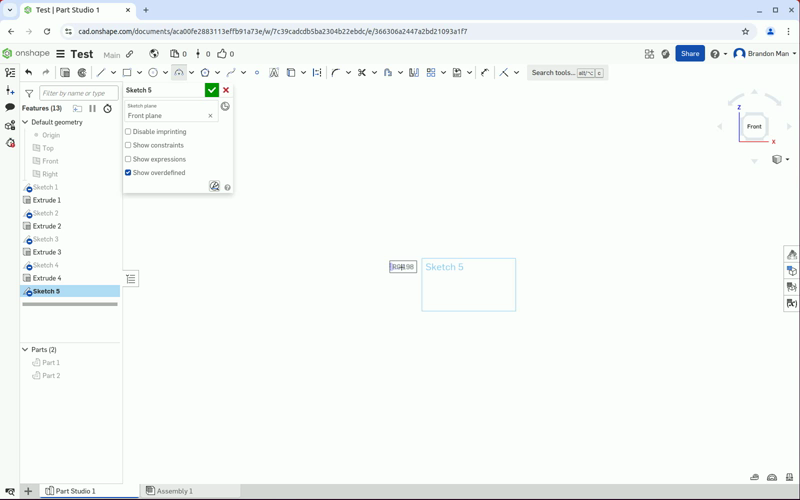
key(esc)
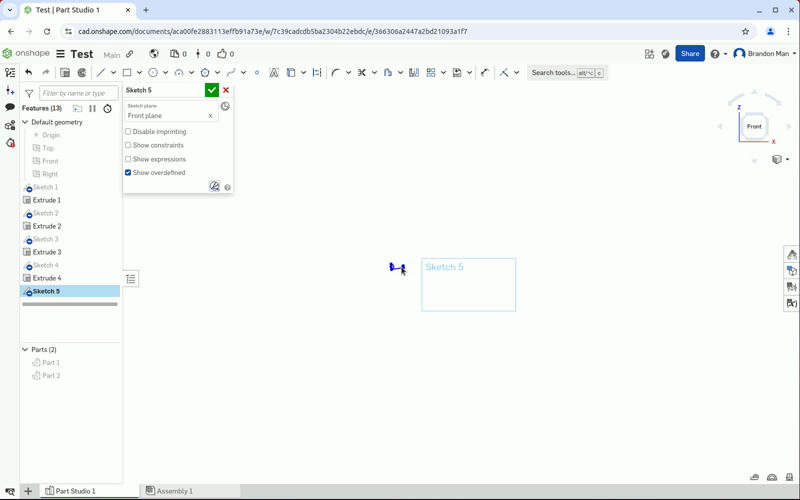
key(l)
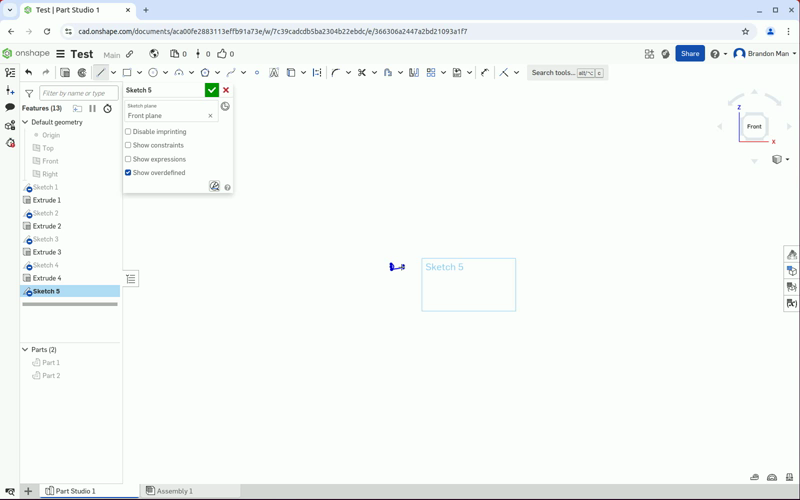
mouse_move(403, 265)
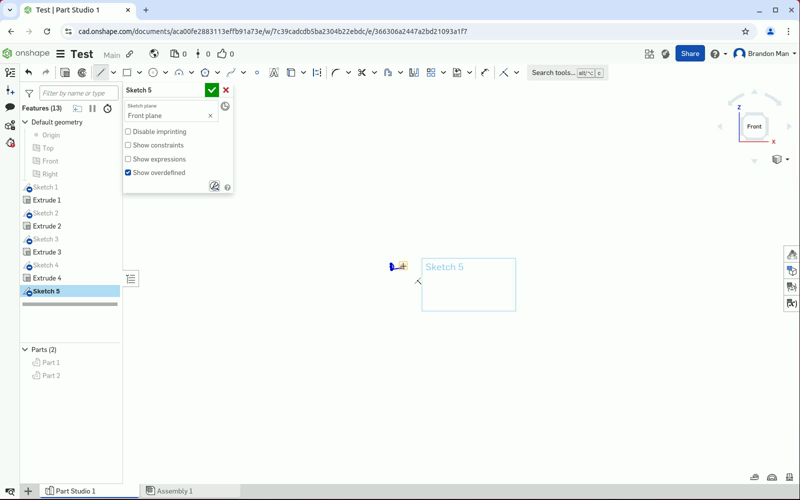
scroll(6)
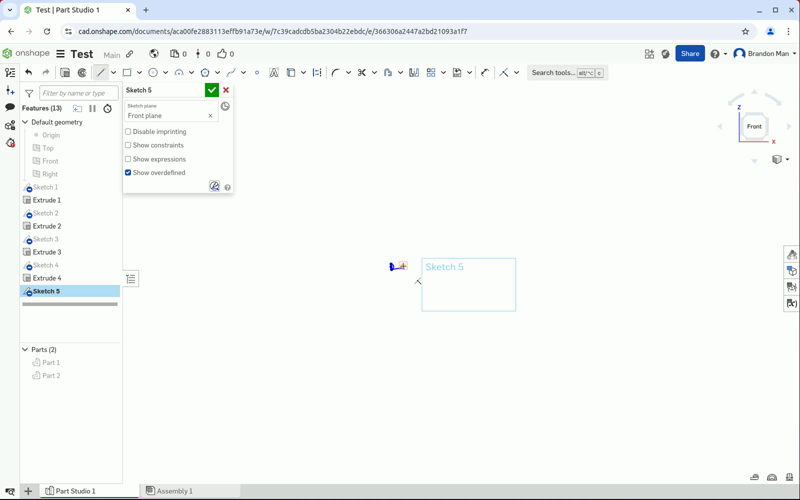
scroll(6)
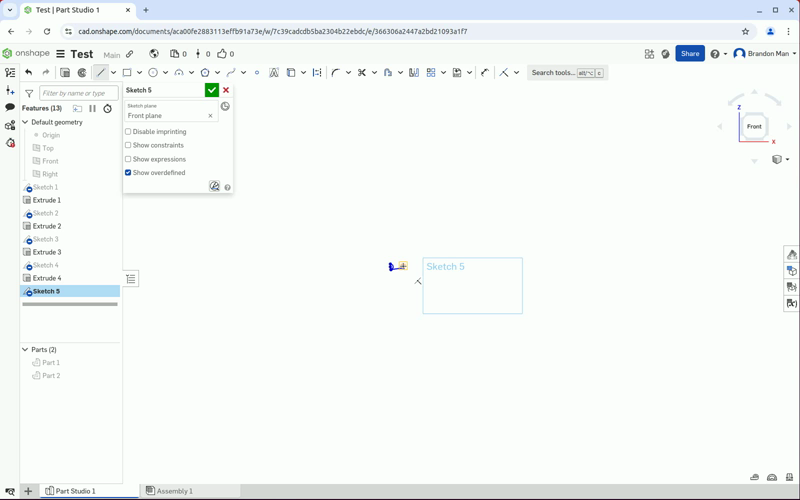
scroll(6)
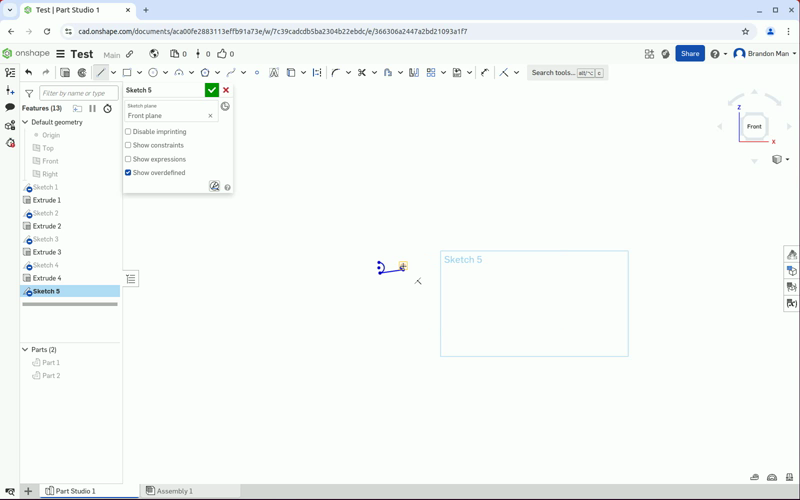
scroll(6)
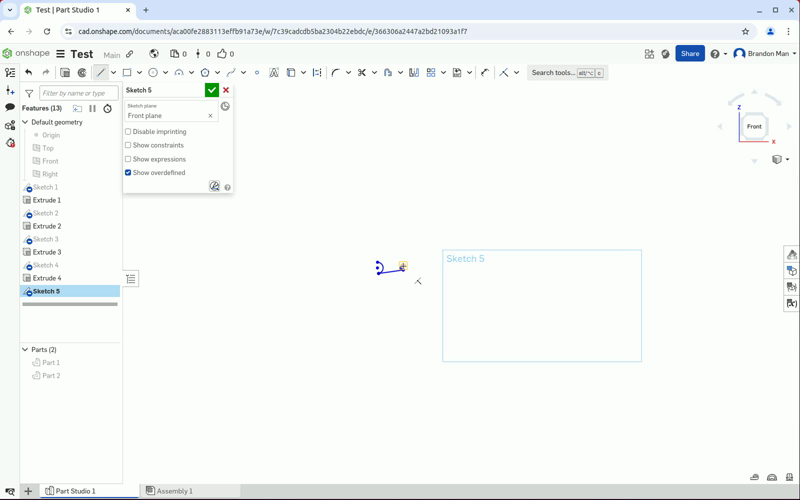
scroll(6)
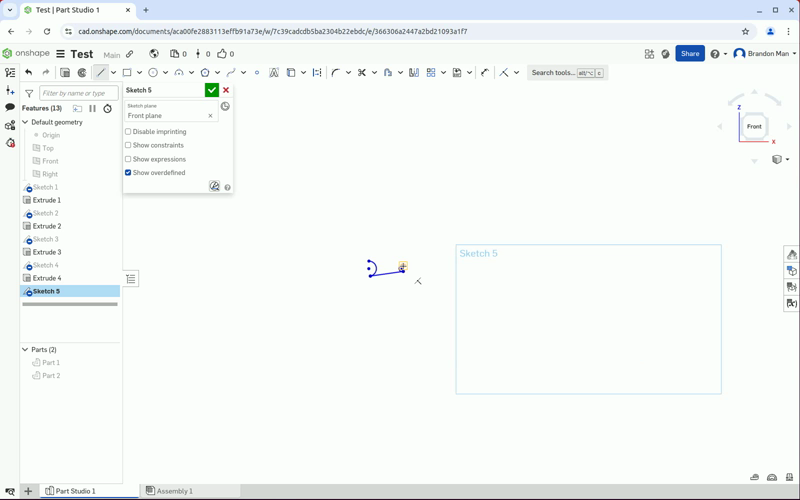
scroll(6)
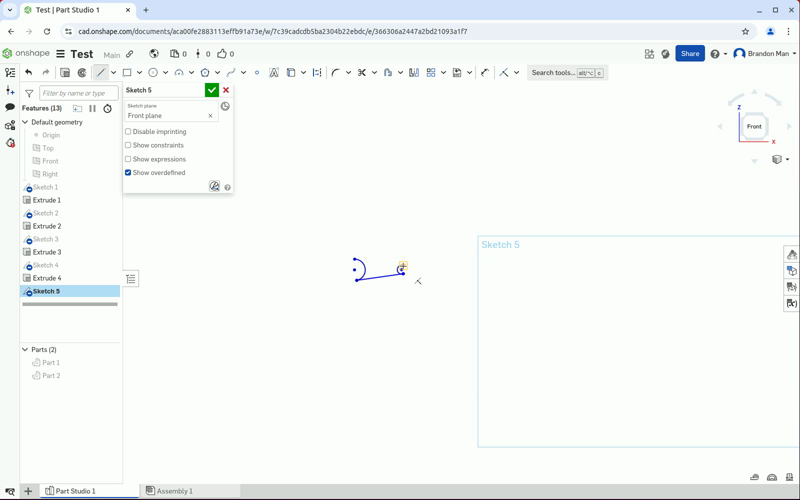
scroll(6)
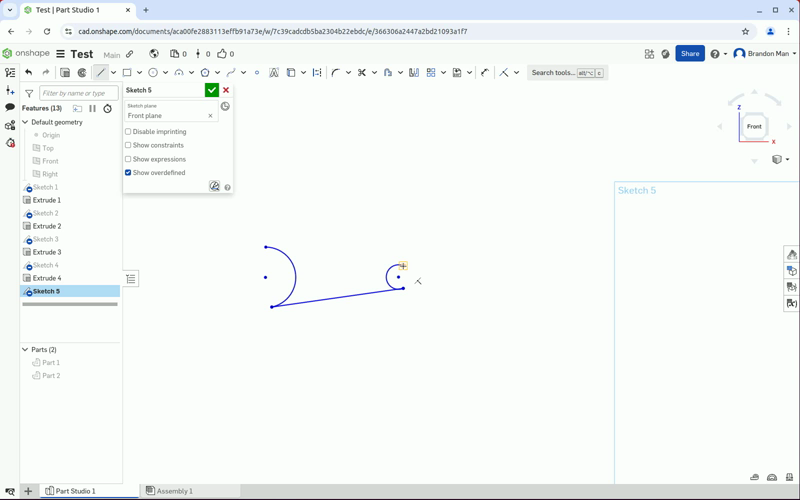
click(403, 265)
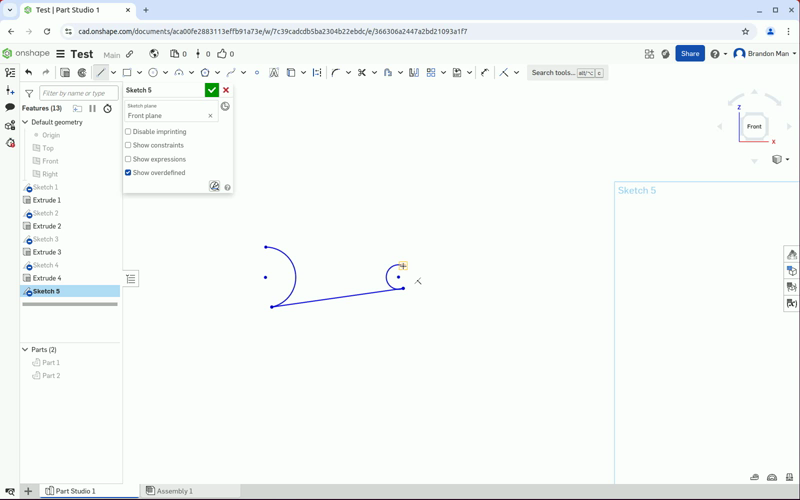
scroll(-6)
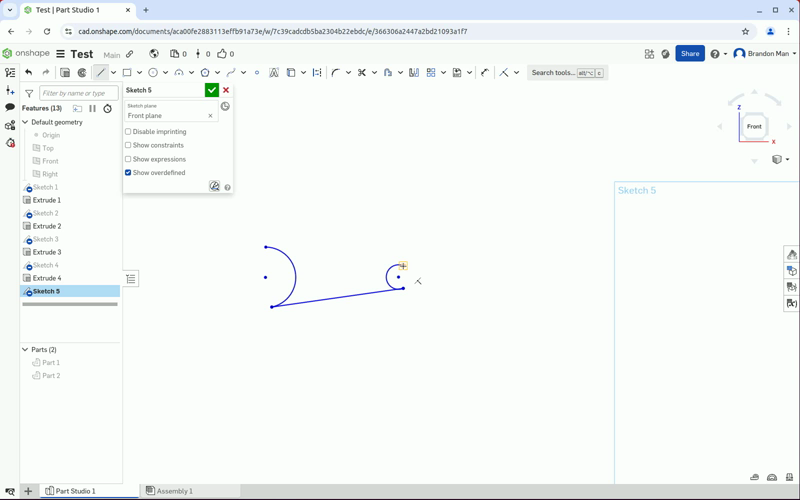
scroll(-6)
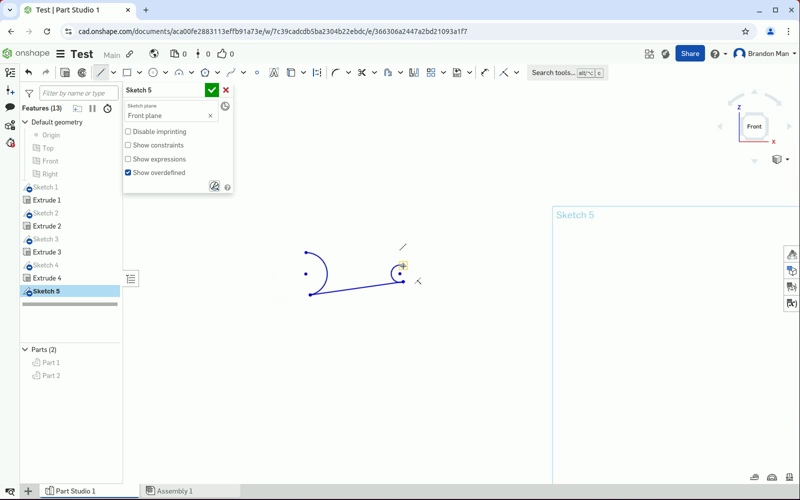
scroll(-6)
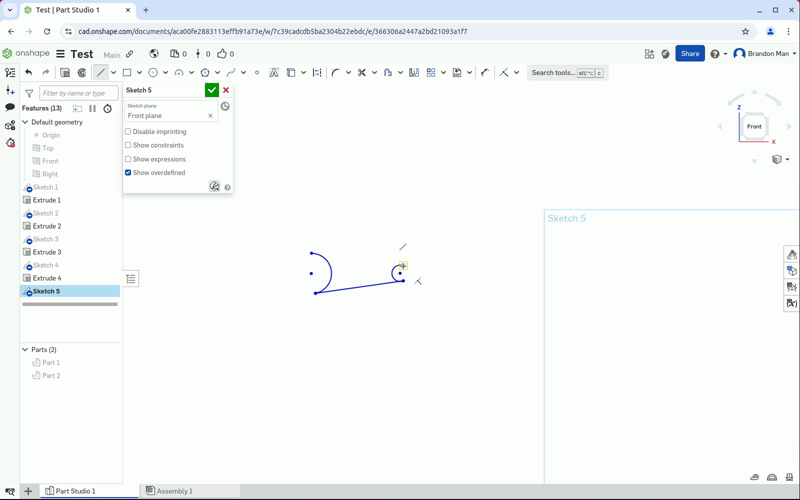
scroll(-6)
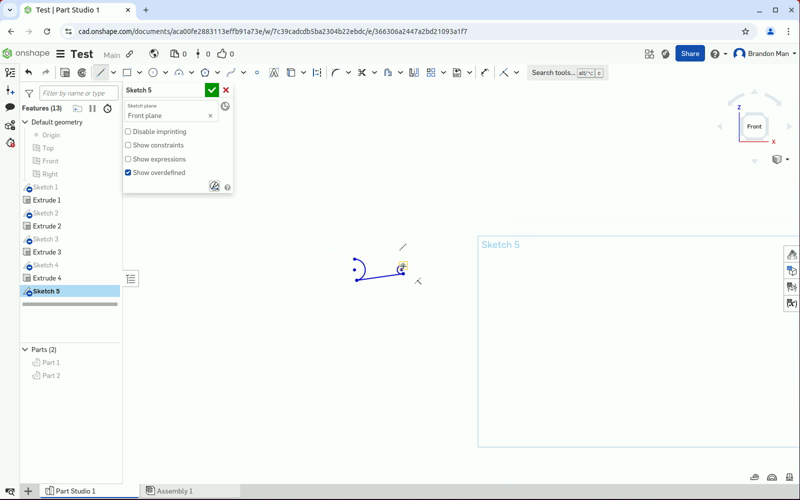
scroll(-6)
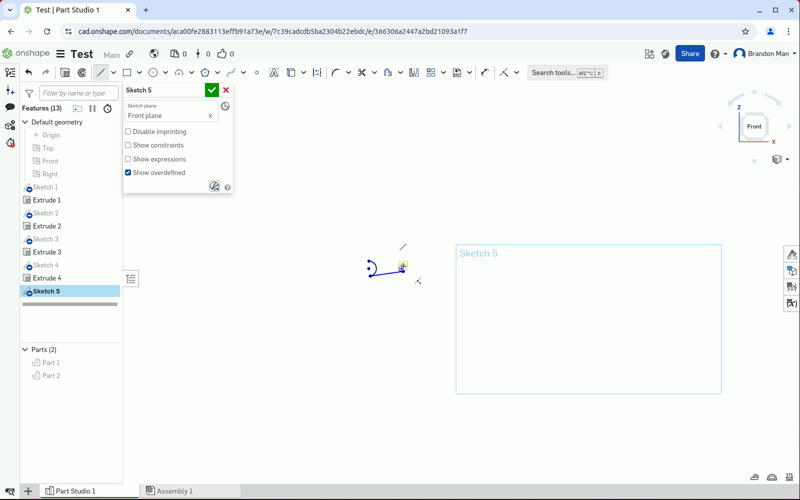
scroll(-6)
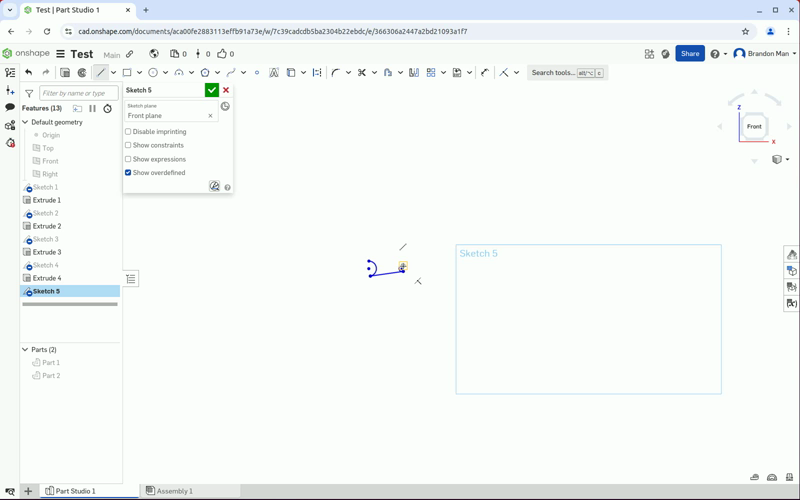
scroll(-6)
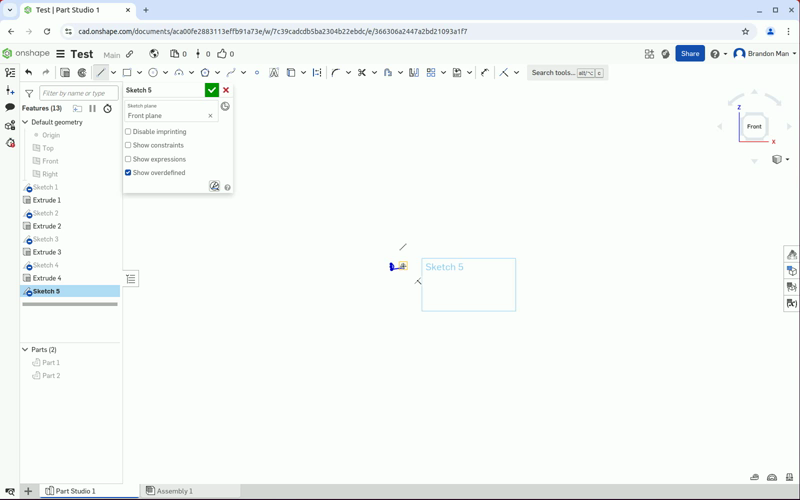
mouse_move(433, 265)
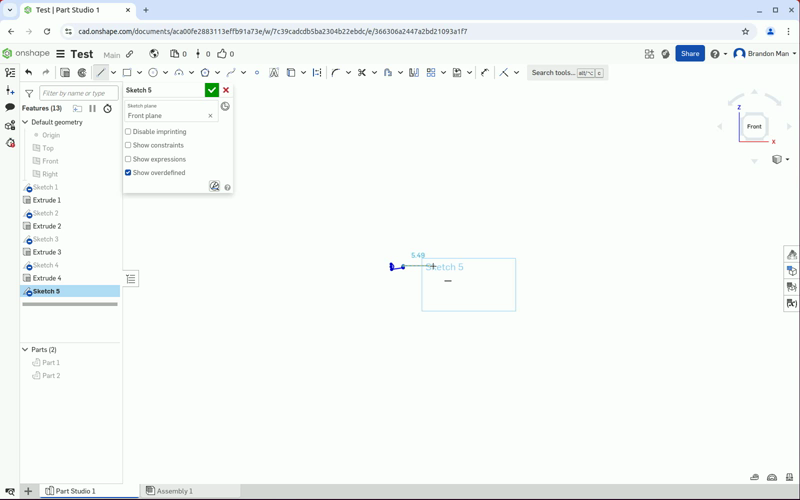
key_down(shift)
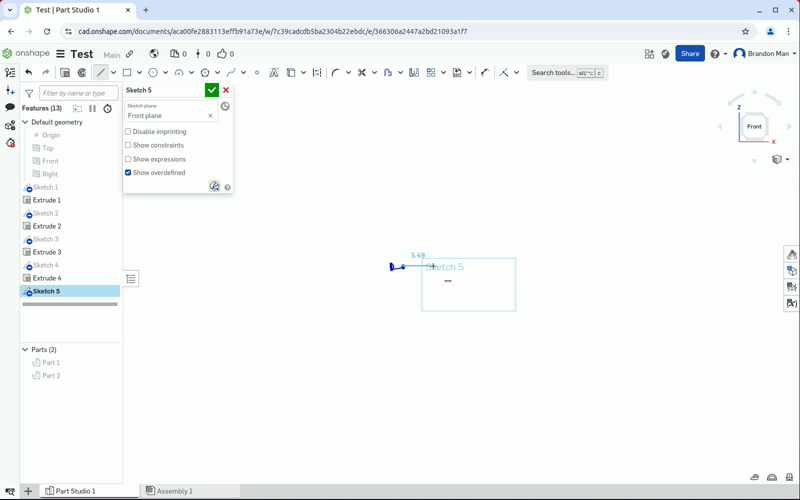
mouse_move(391, 264)
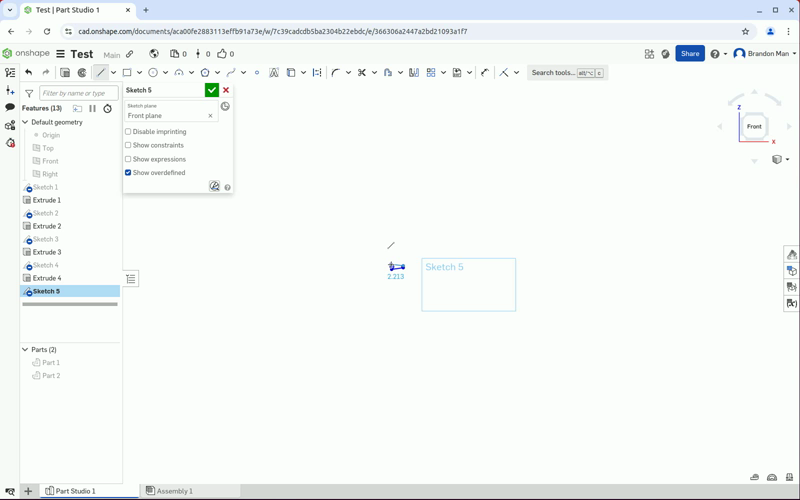
scroll(6)
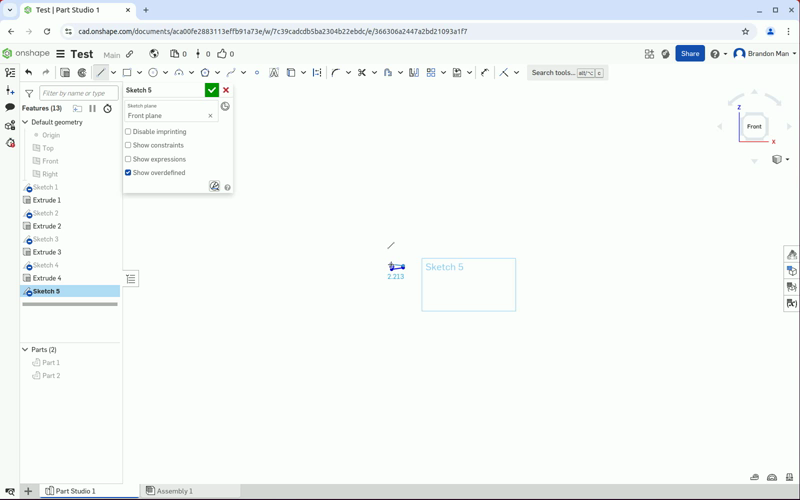
scroll(6)
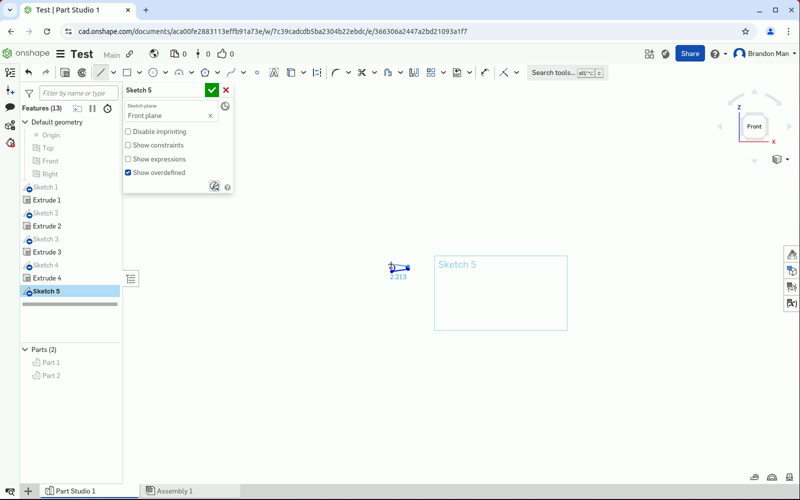
scroll(6)
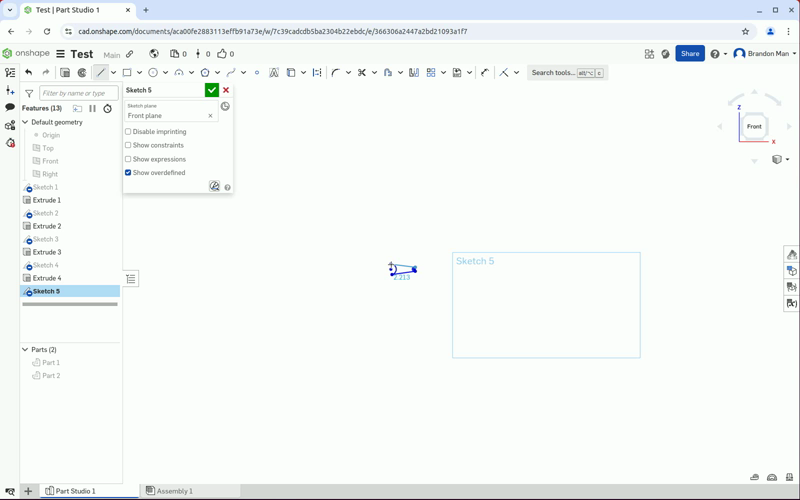
scroll(6)
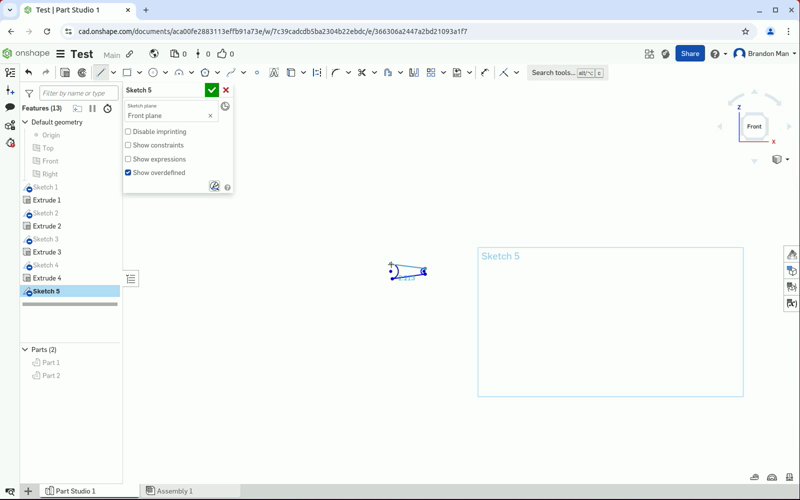
scroll(6)
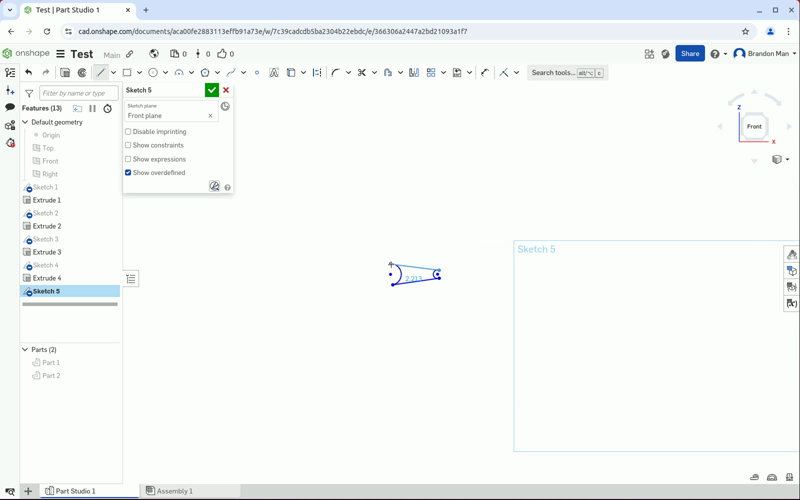
scroll(6)
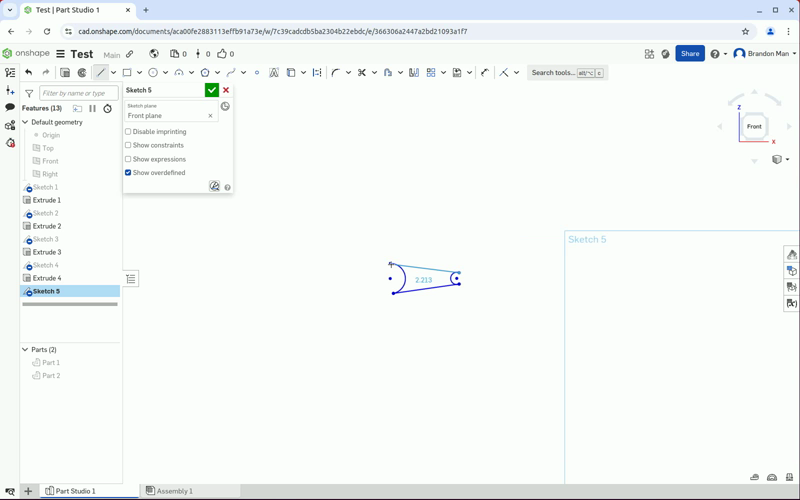
scroll(6)
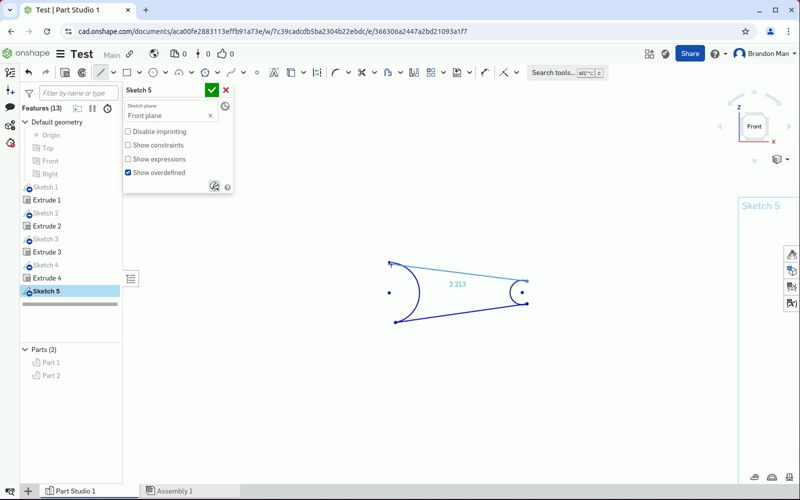
key_up(shift)
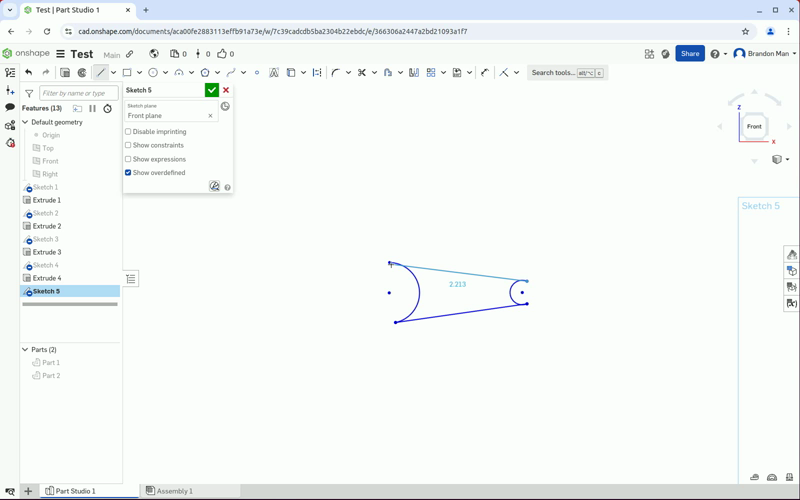
click(391, 264)
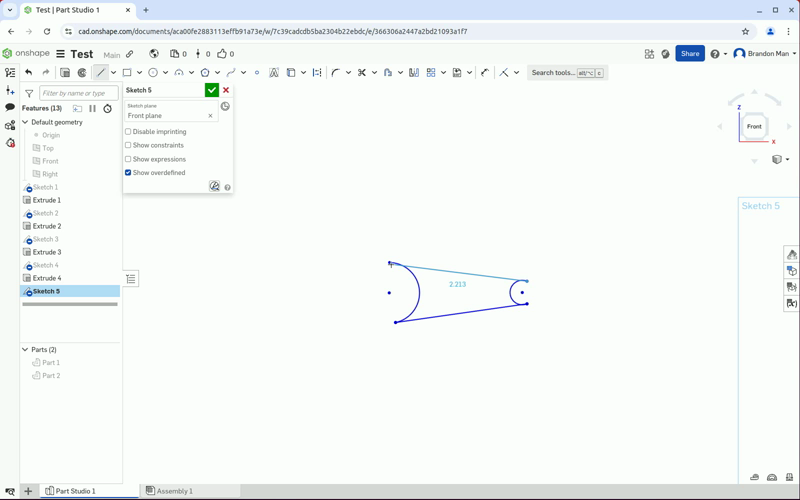
scroll(-6)
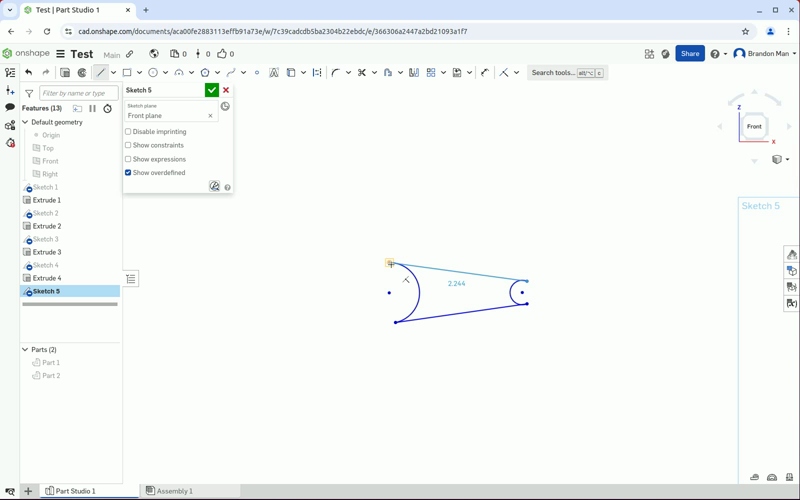
scroll(-6)
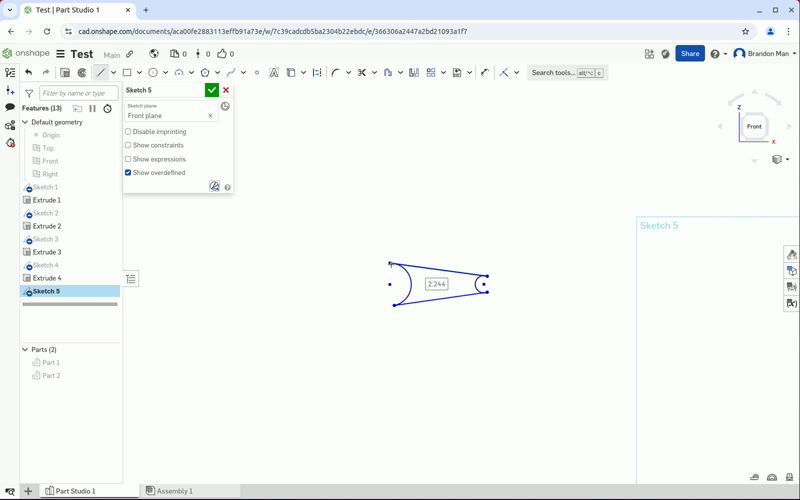
scroll(-6)
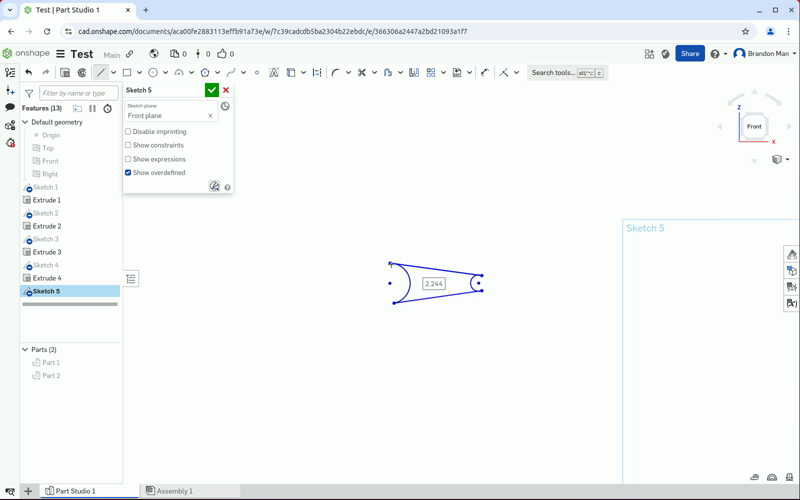
scroll(-6)
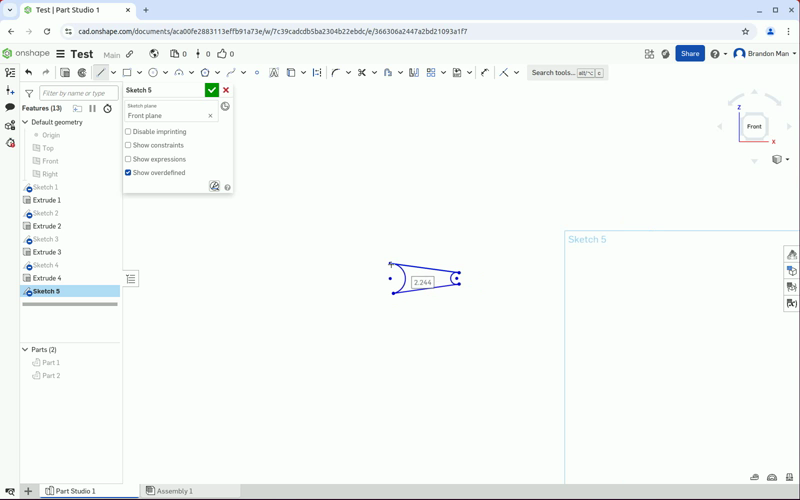
scroll(-6)
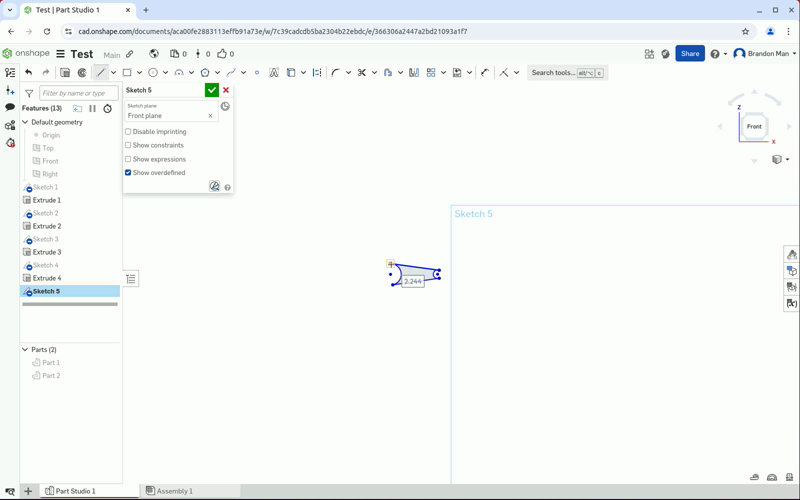
scroll(-6)
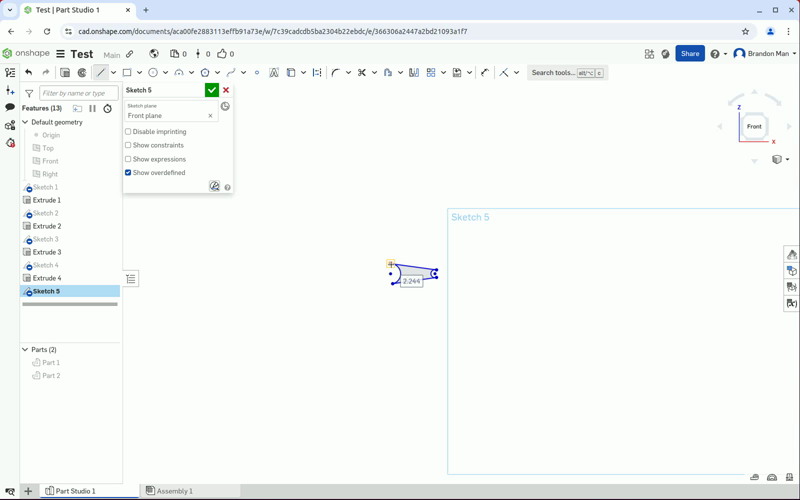
scroll(-6)
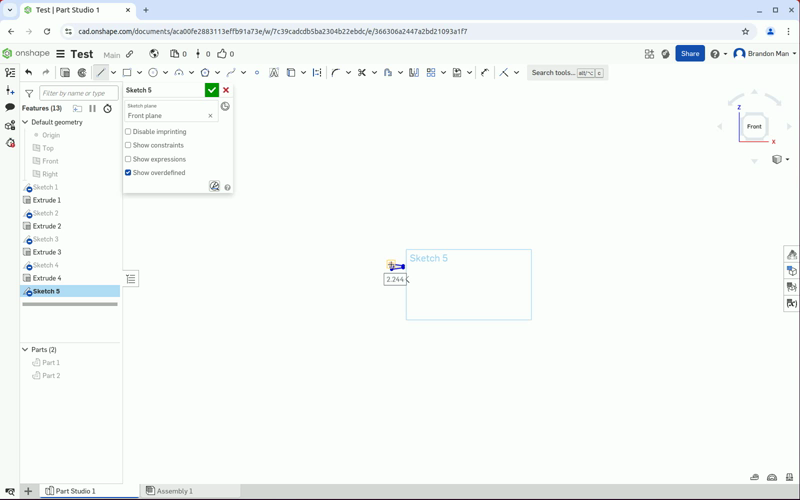
key(esc)
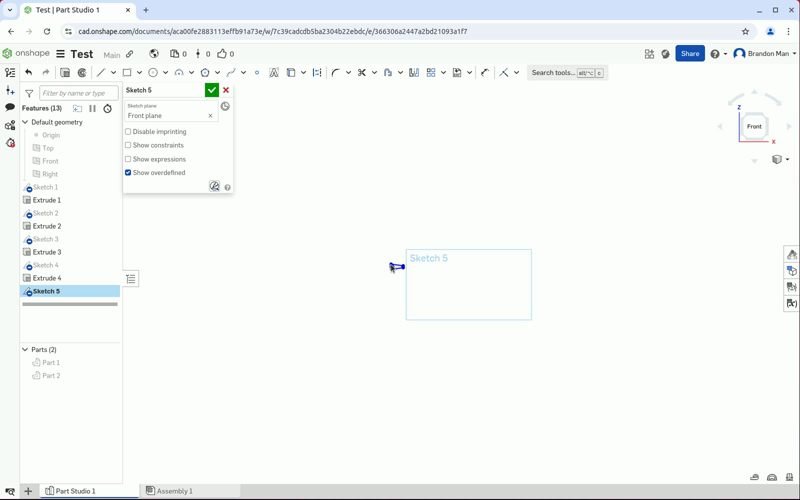
mouse_move(402, 267)
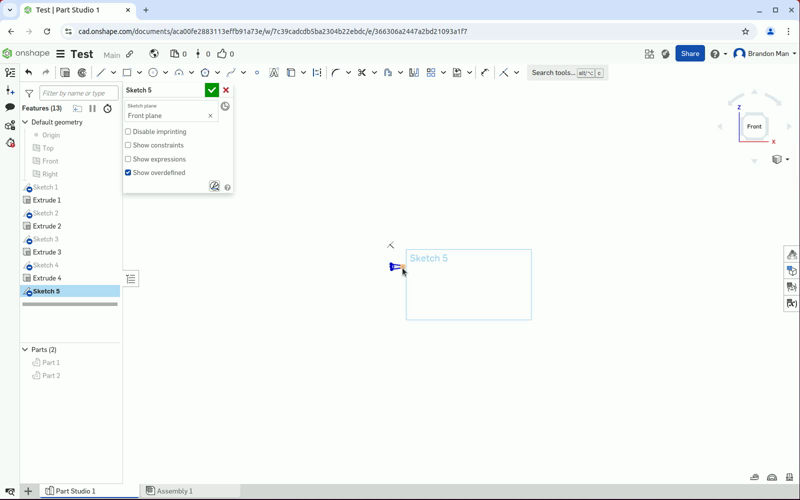
scroll(6)
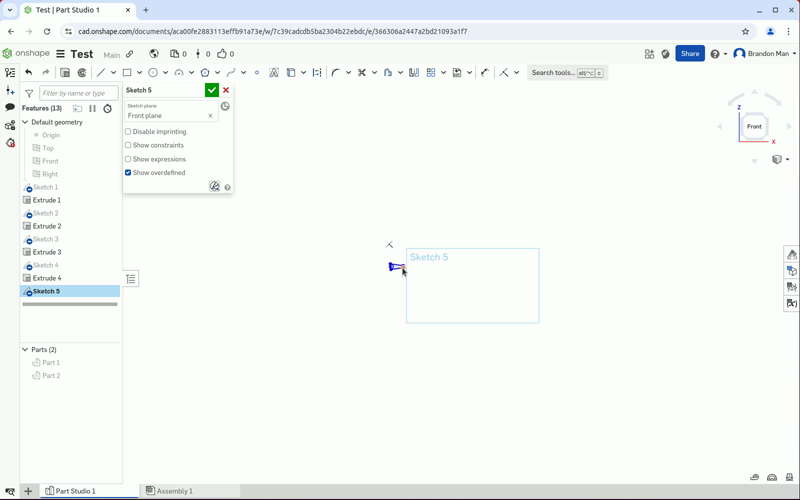
scroll(6)
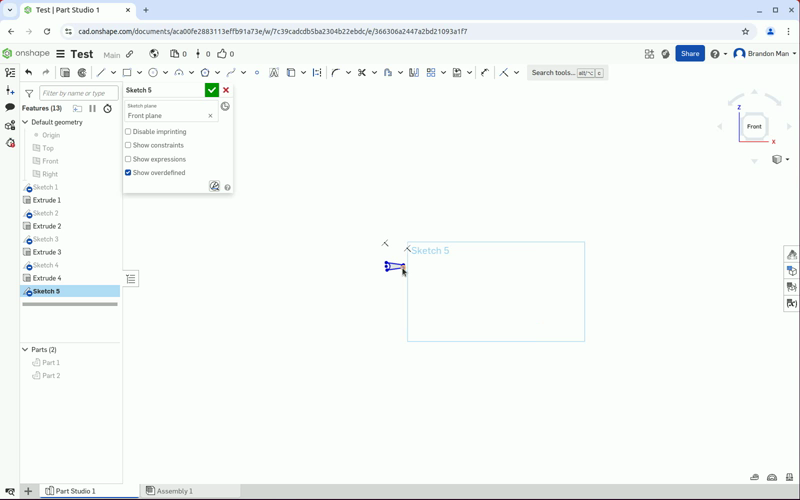
scroll(6)
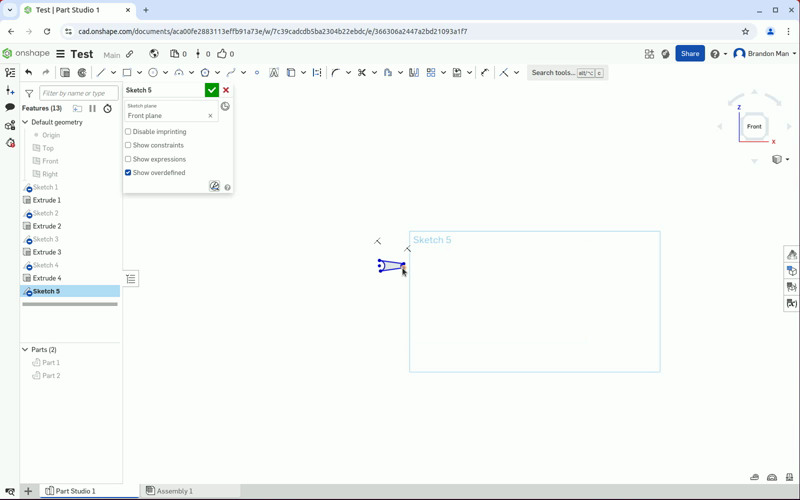
scroll(6)
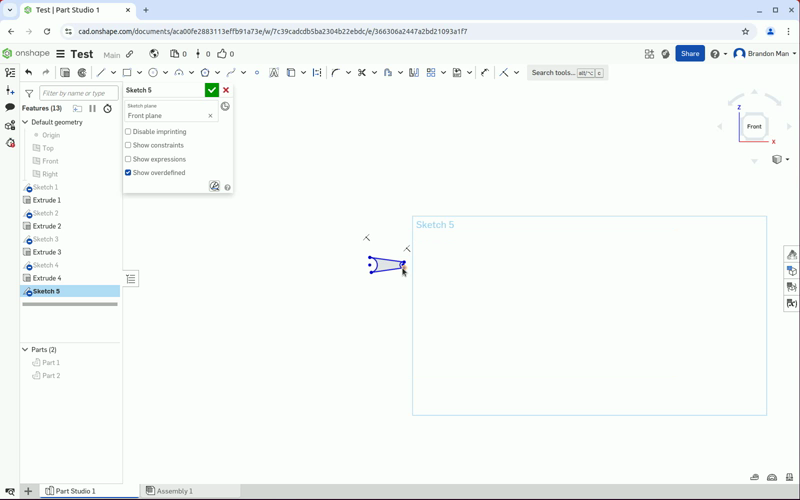
scroll(6)
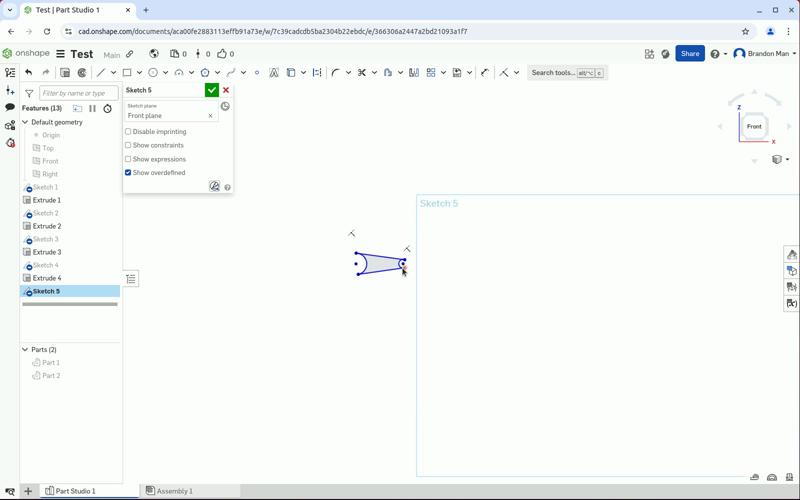
scroll(6)
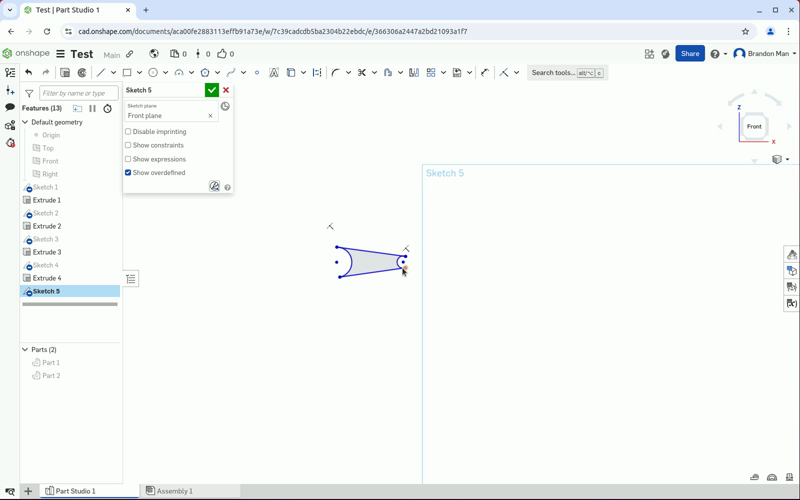
scroll(6)
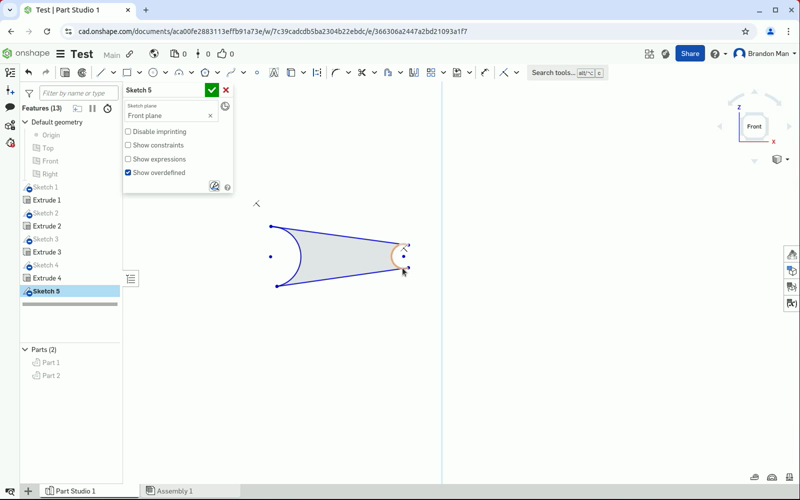
click(402, 267)
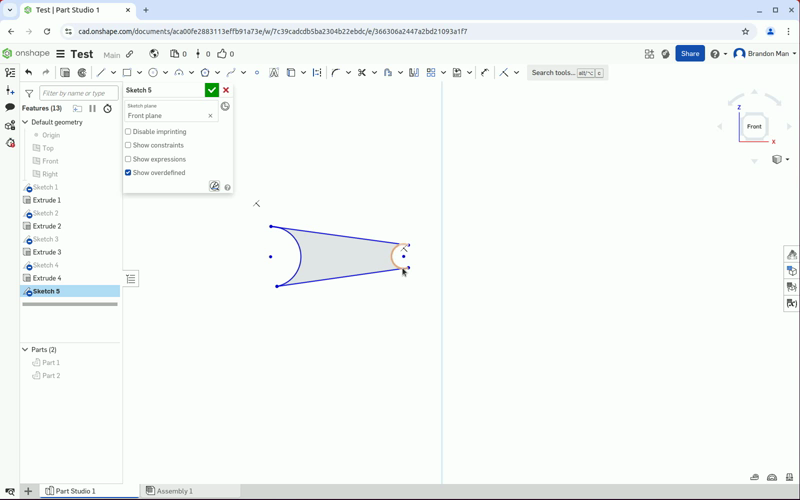
scroll(-6)
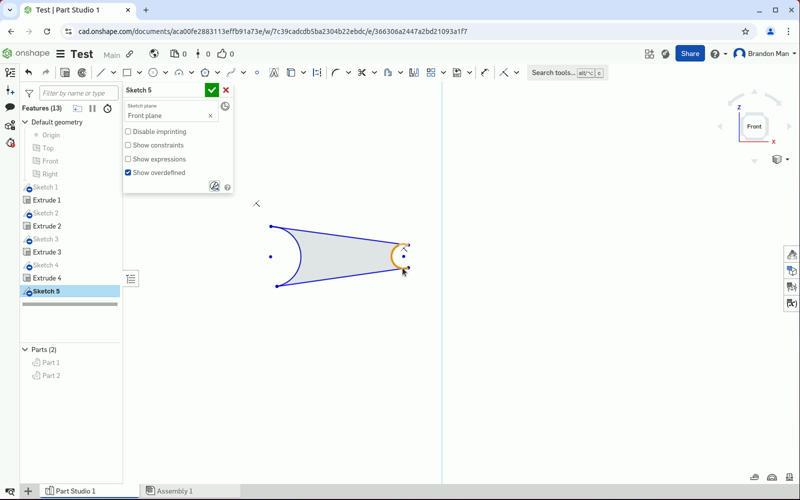
scroll(-6)
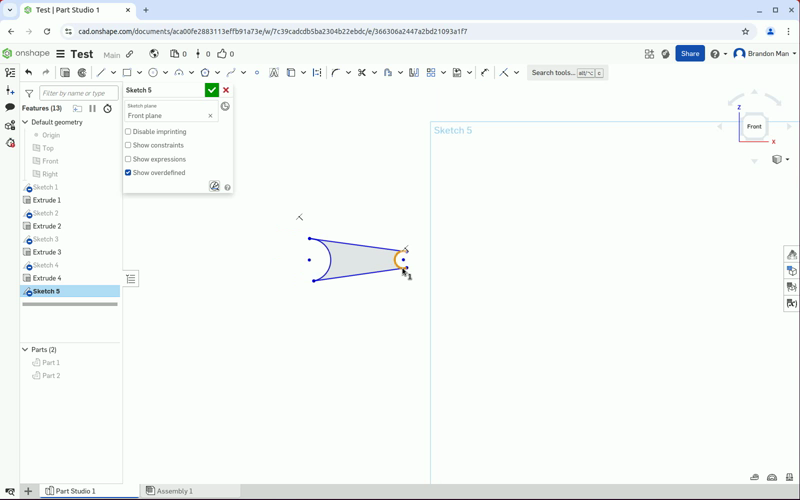
scroll(-6)
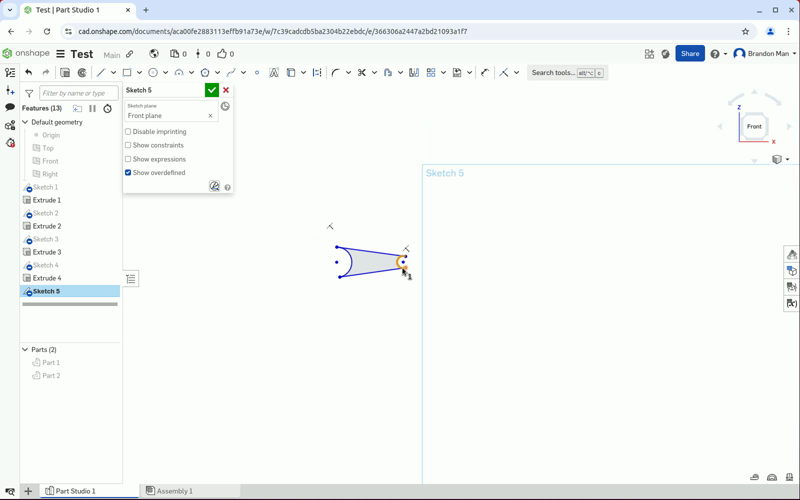
scroll(-6)
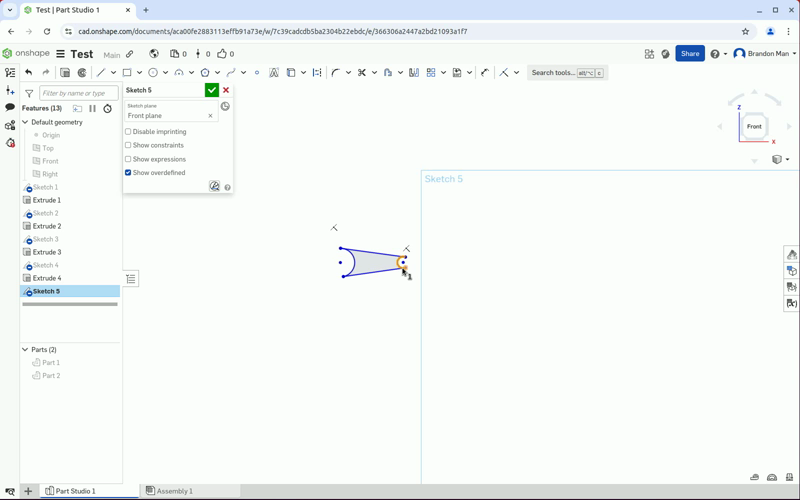
scroll(-6)
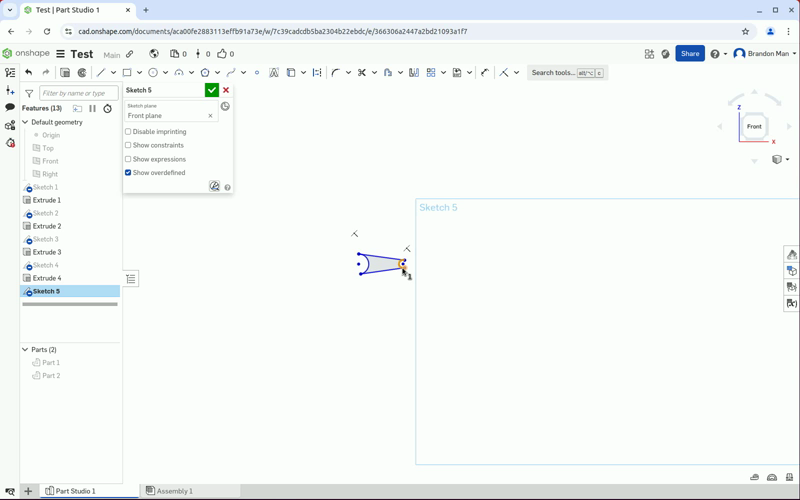
scroll(-6)
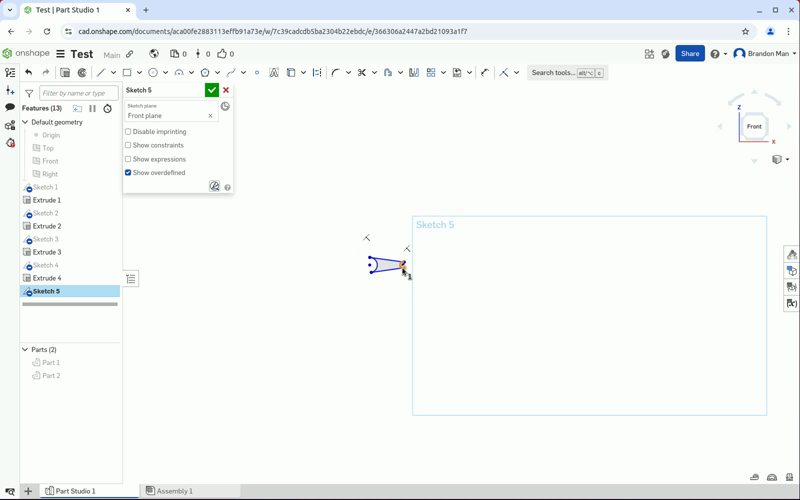
scroll(-6)
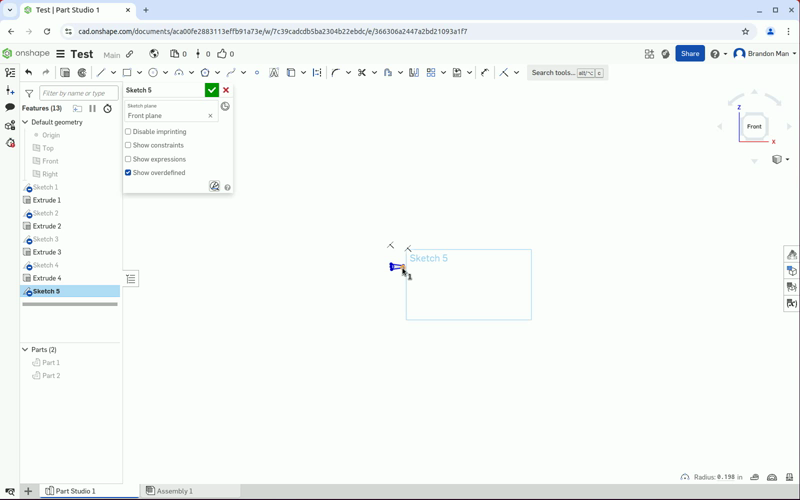
mouse_move(73, 352)
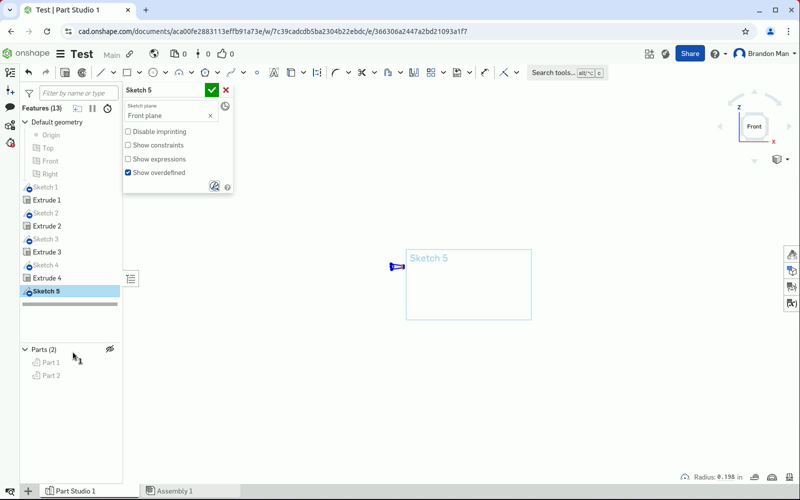
key(shift+y)
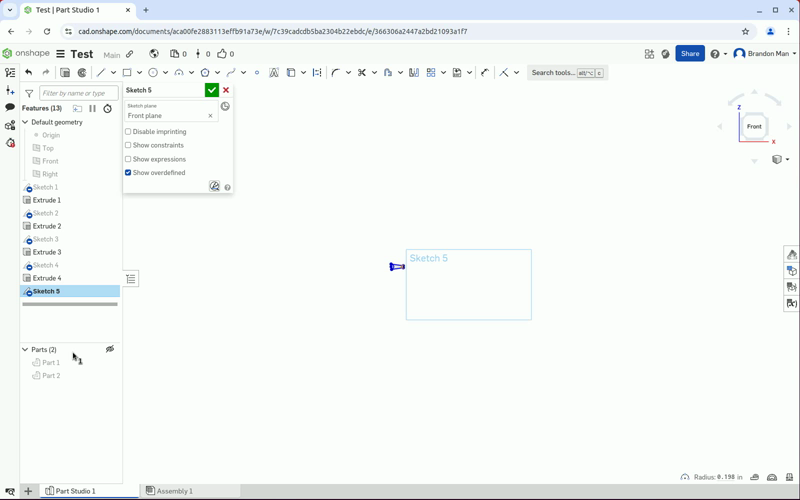
key(shift+e)
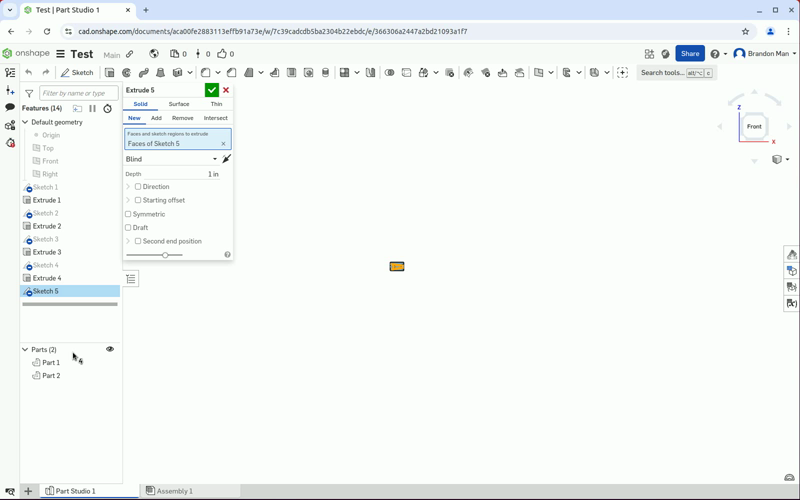
mouse_move(143, 106)
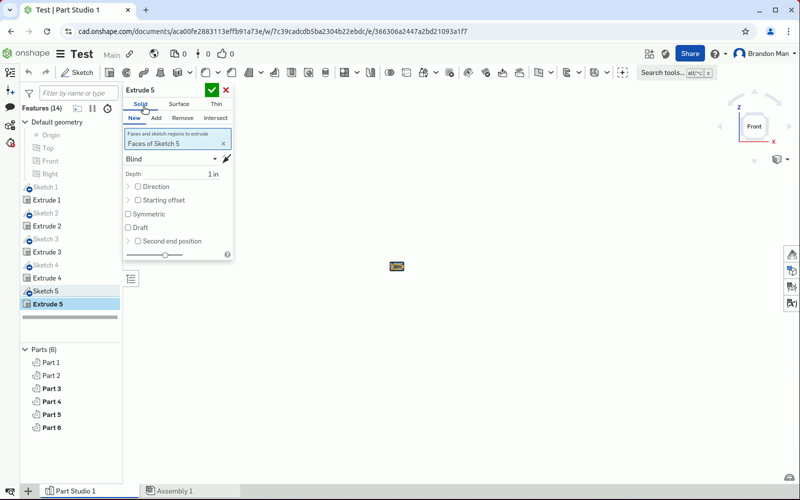
click(143, 106)
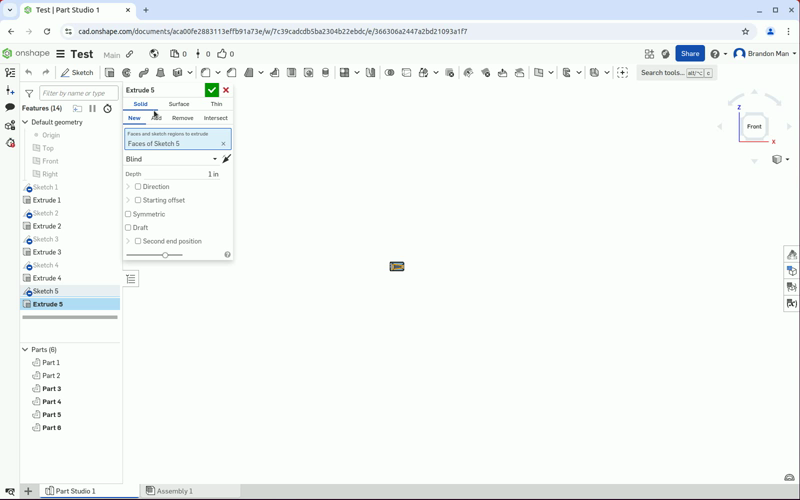
mouse_move(186, 120)
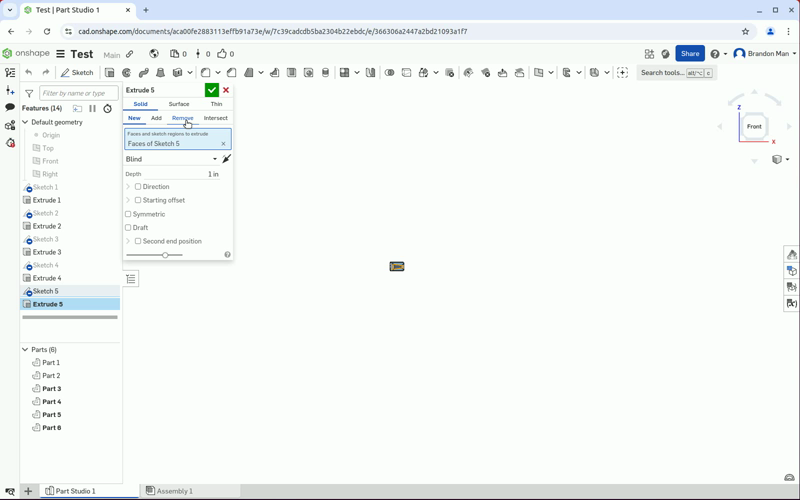
click(186, 120)
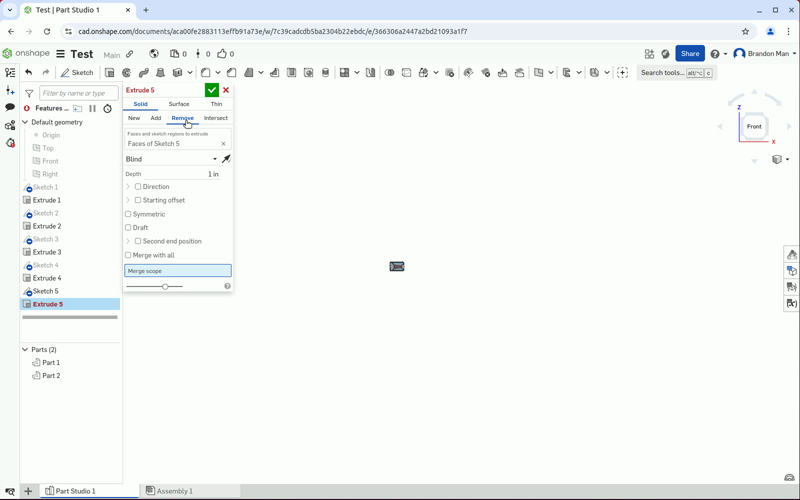
key(tab, 4)
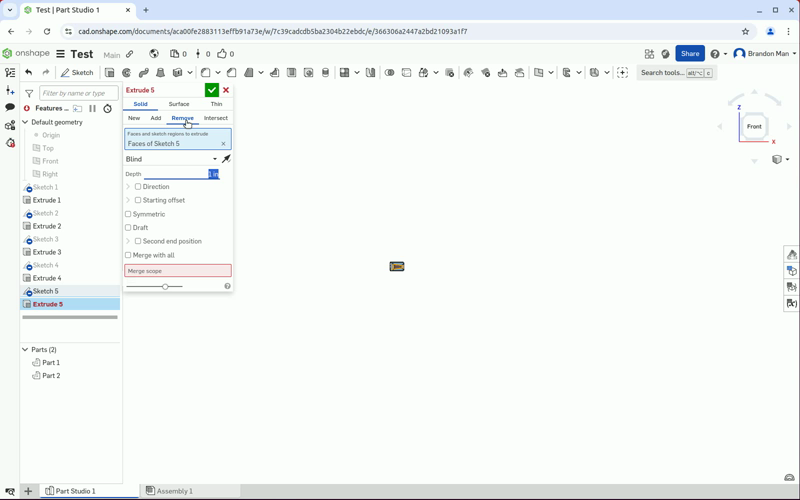
text(0.241)
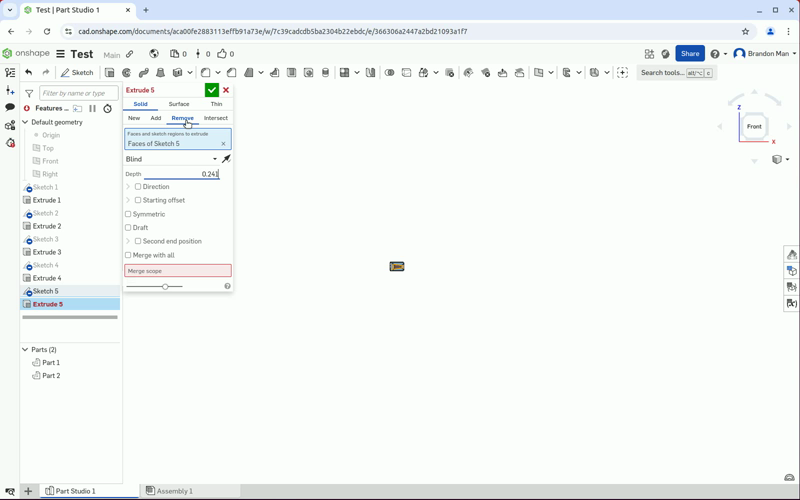
key(tab, 6)
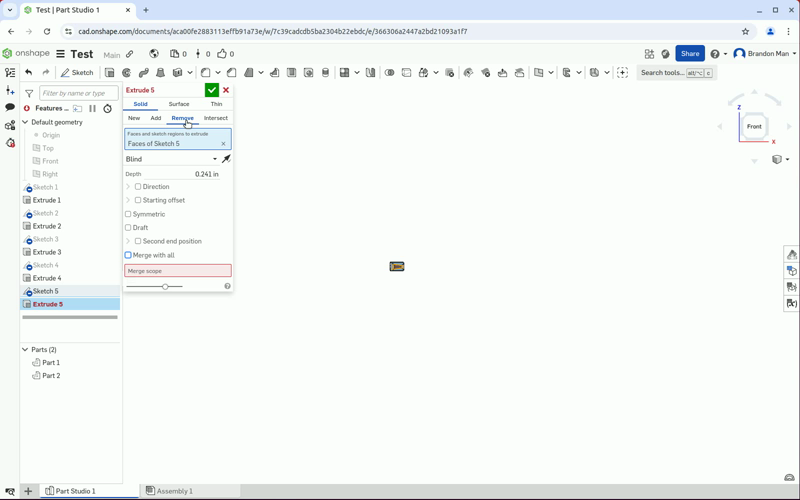
key(space)
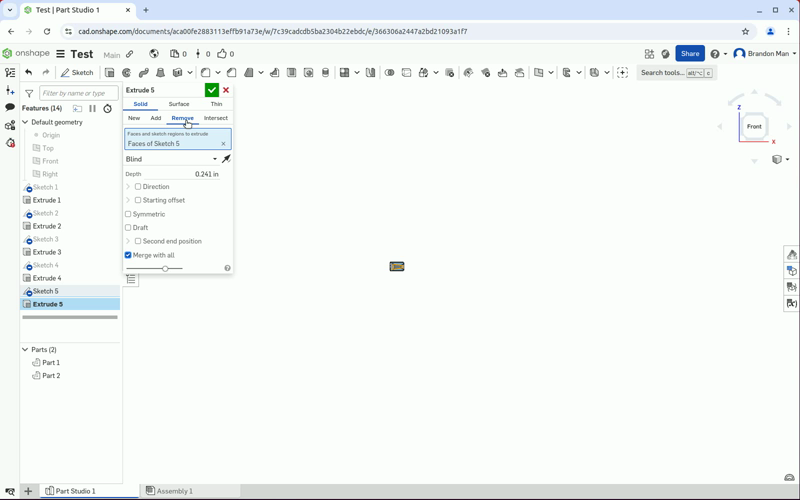
key(enter)
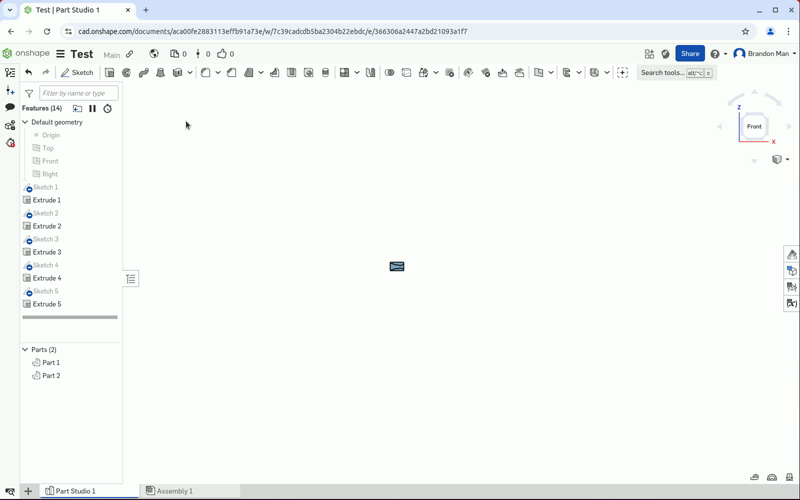
key(shift+h)
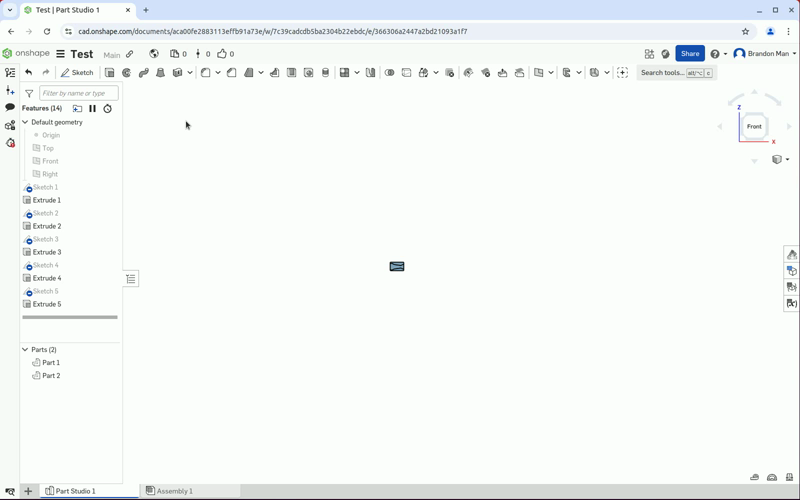
key(shift+h)
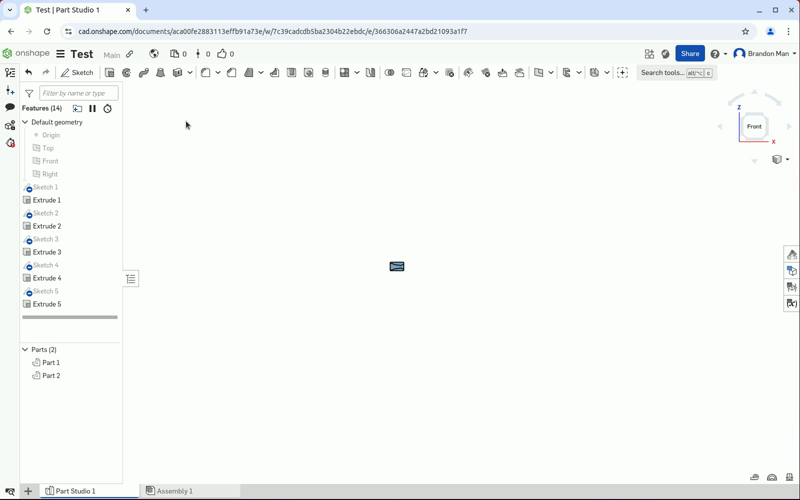
mouse_move(73, 189)
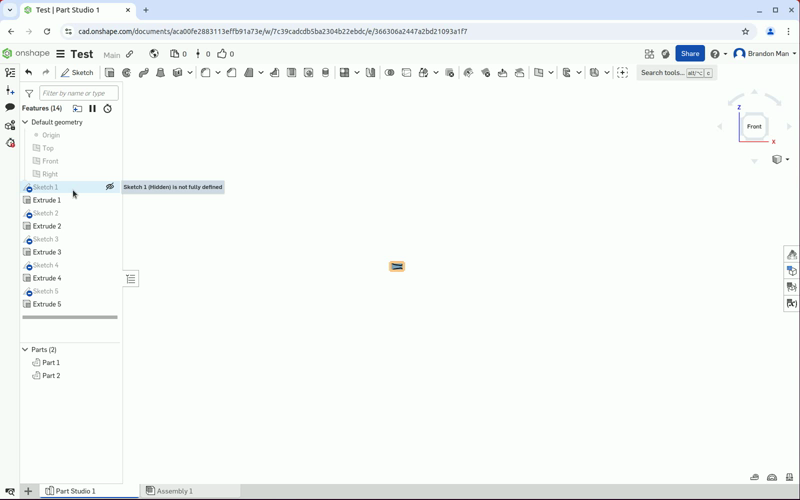
click(73, 189)
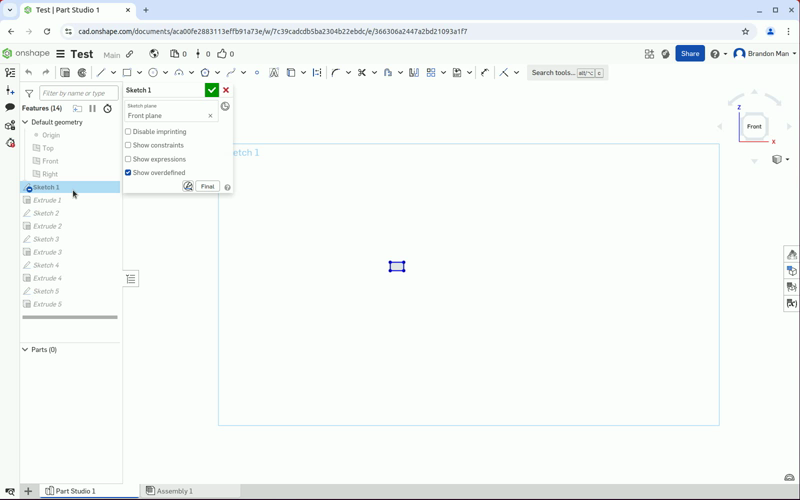
mouse_move(229, 92)
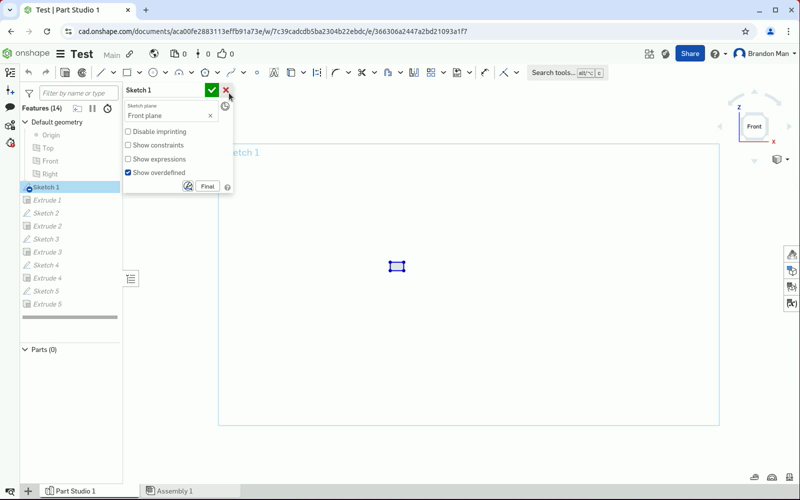
click(229, 92)
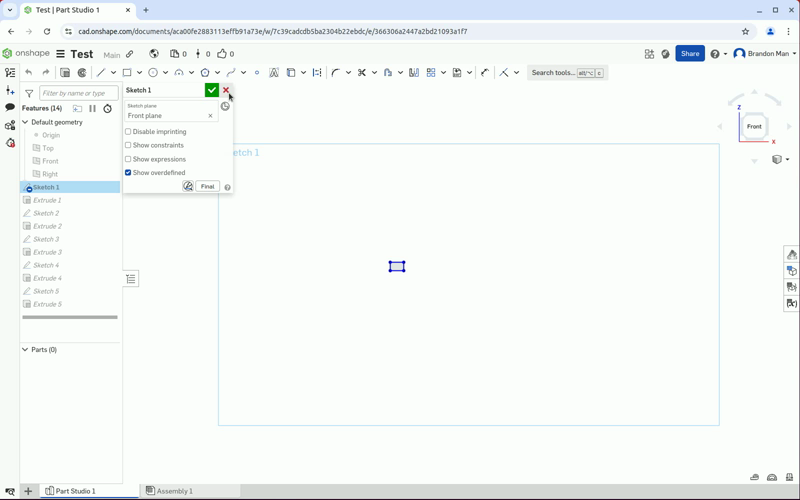
key(shift+s)
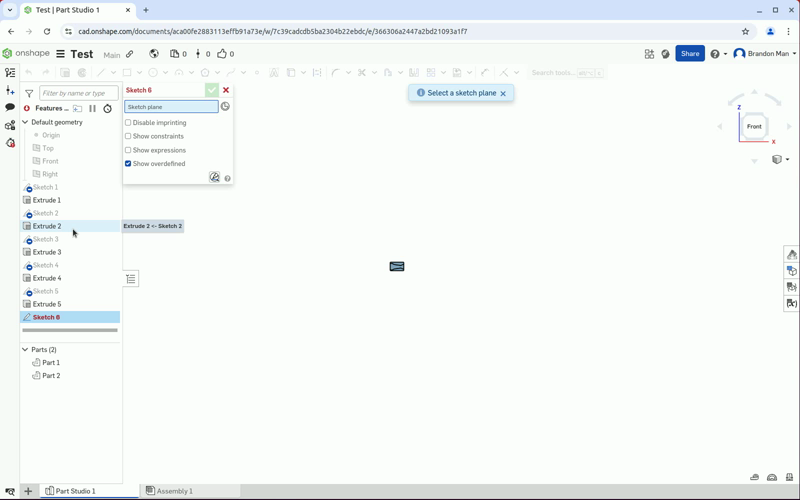
scroll(3)
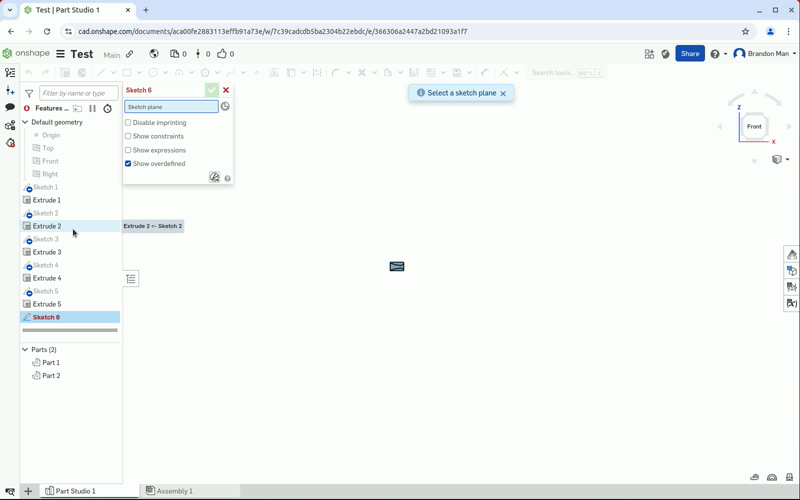
mouse_move(73, 163)
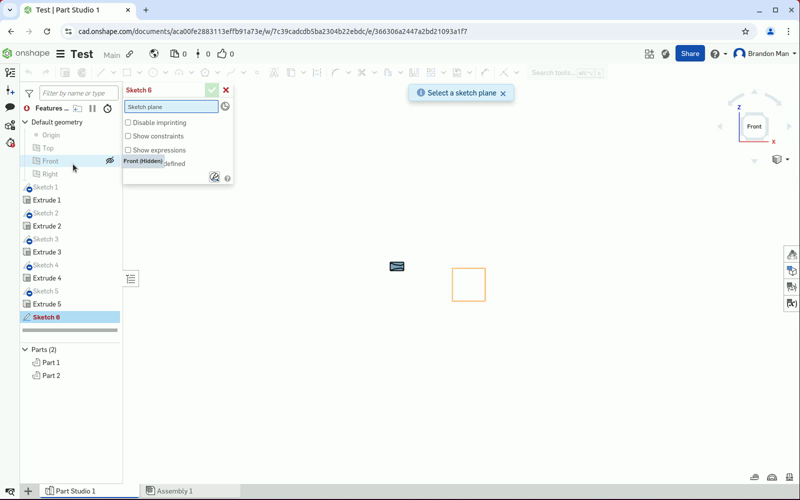
click(73, 163)
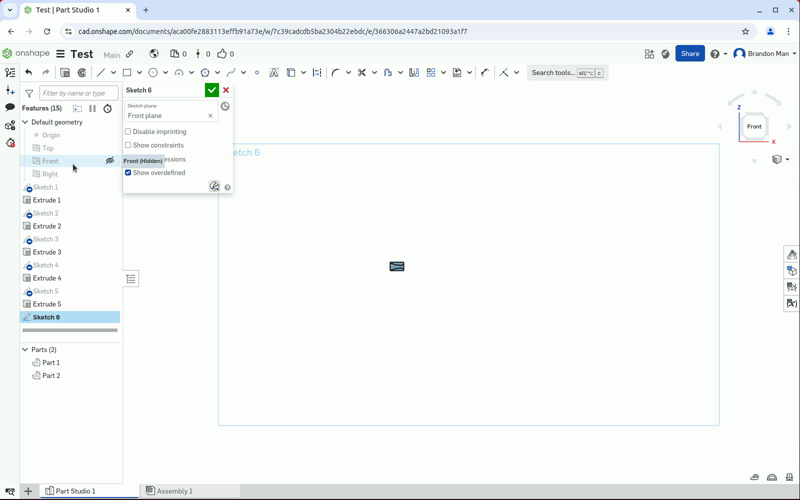
mouse_move(73, 352)
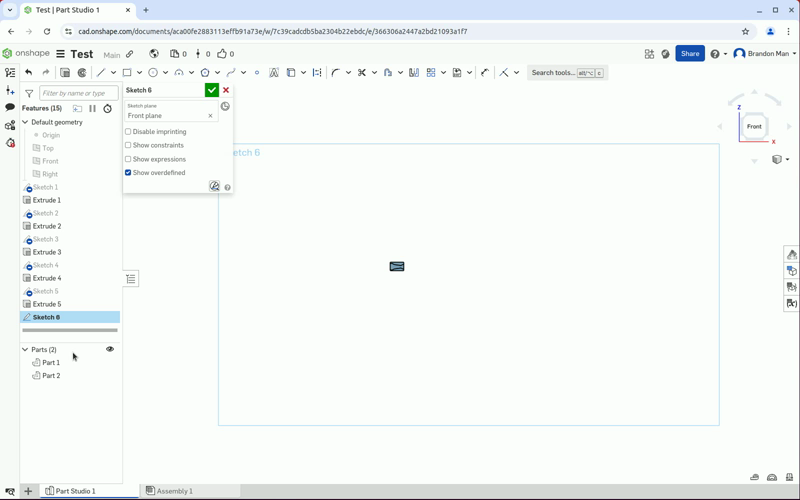
key(y)
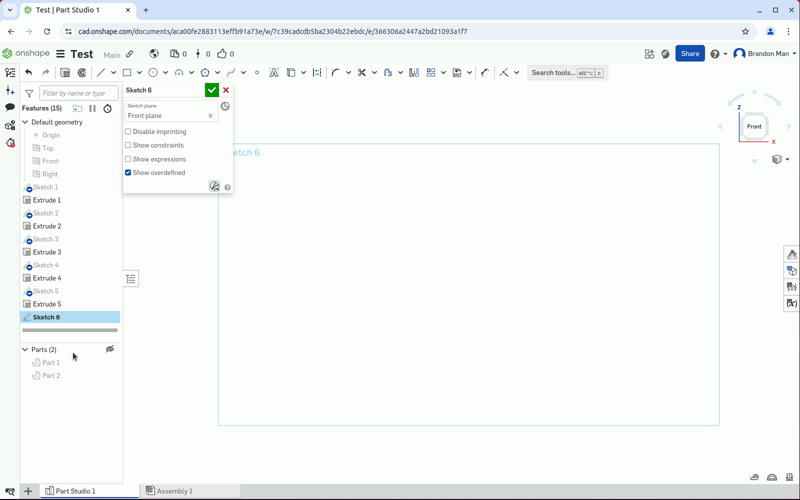
key(l)
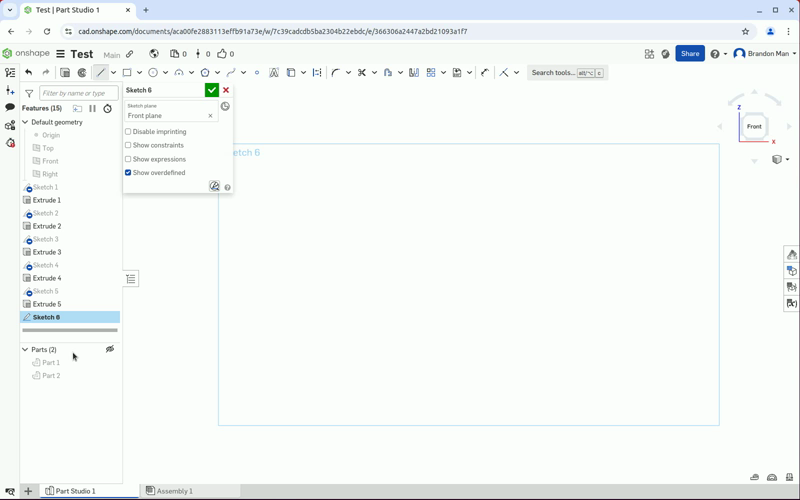
key_down(shift)
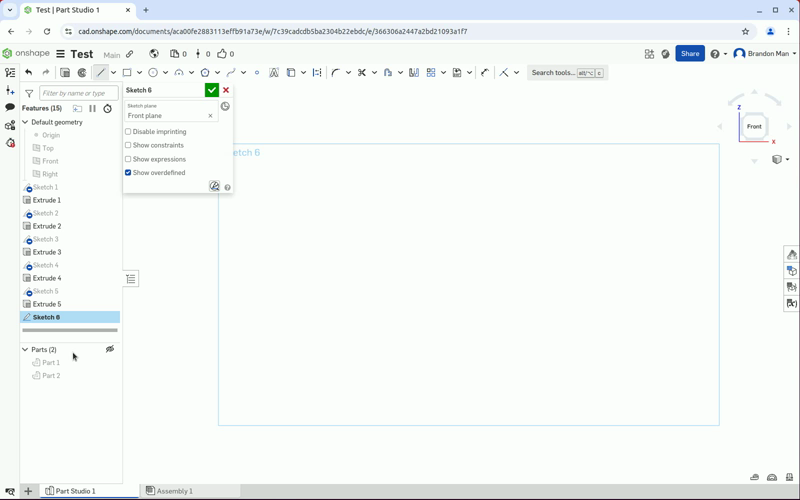
mouse_move(391, 270)
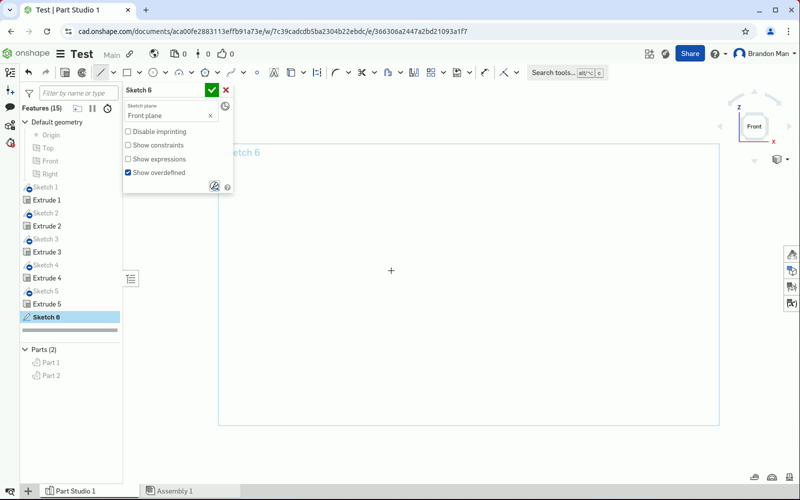
click(391, 270)
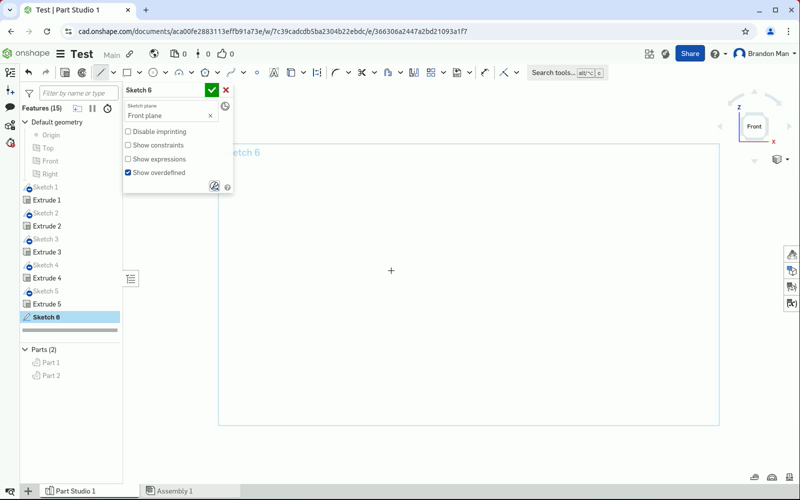
key_up(shift)
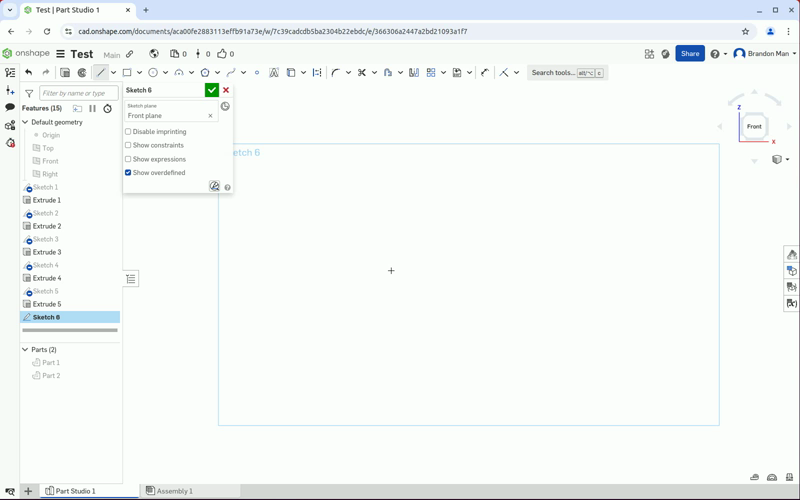
key_down(shift)
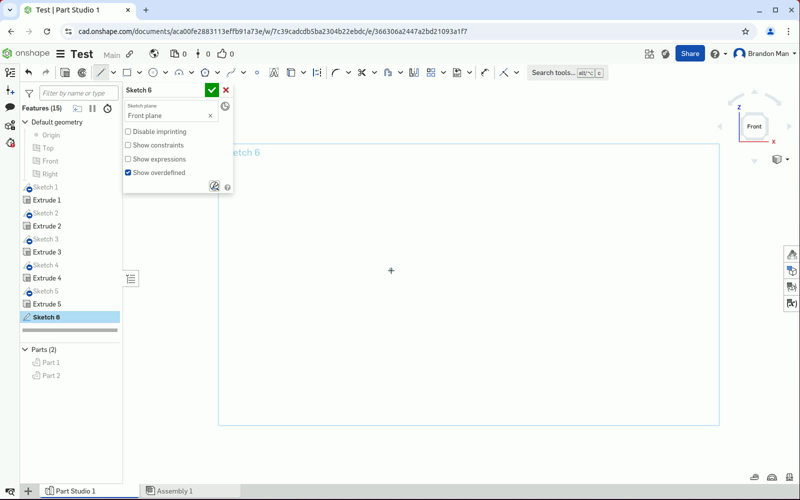
mouse_move(421, 270)
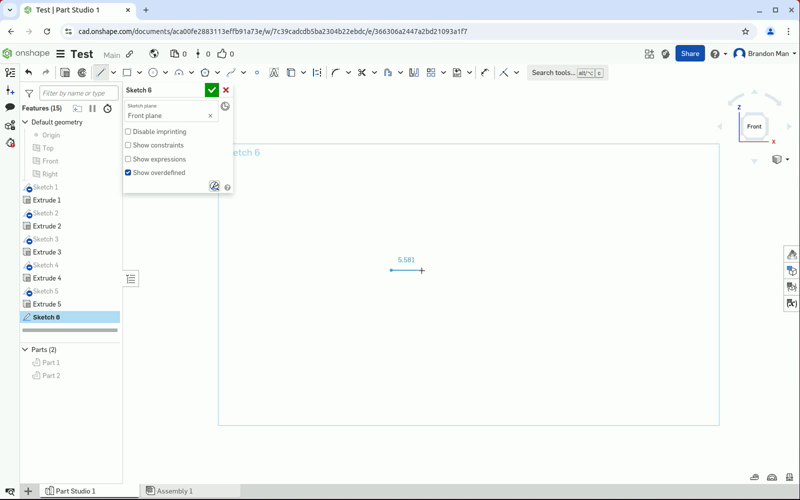
mouse_move(392, 269)
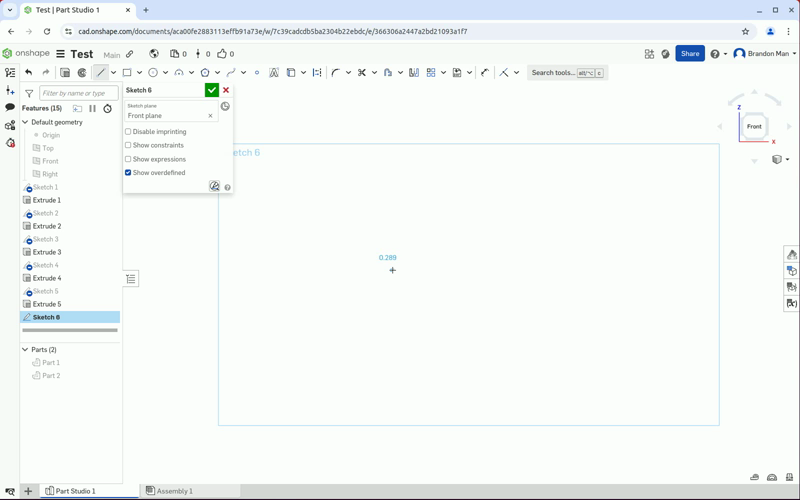
scroll(6)
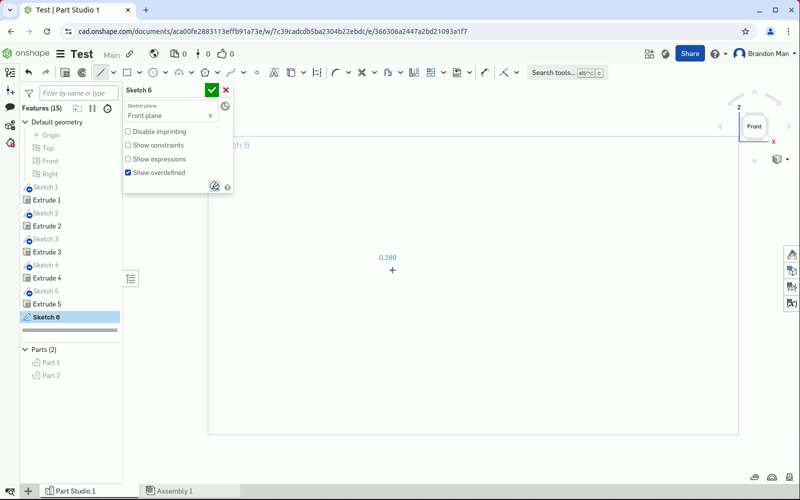
scroll(6)
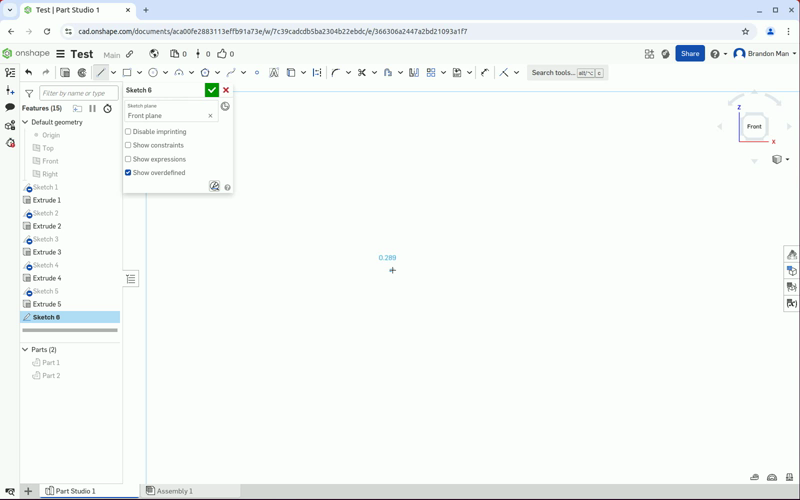
scroll(6)
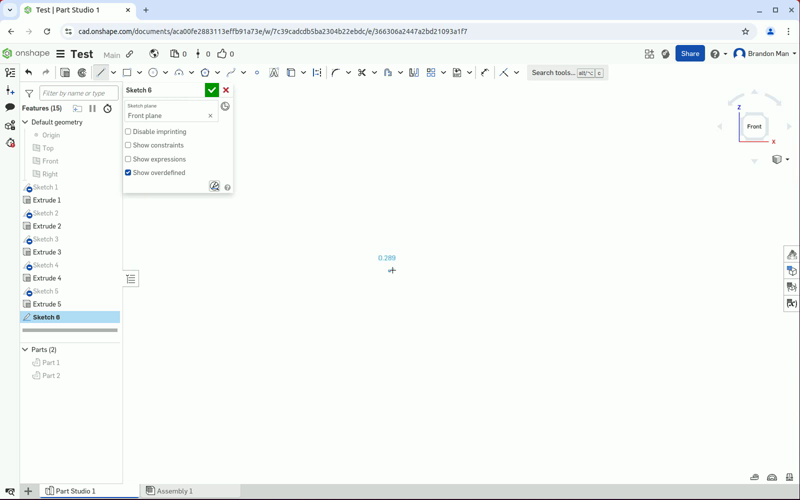
scroll(6)
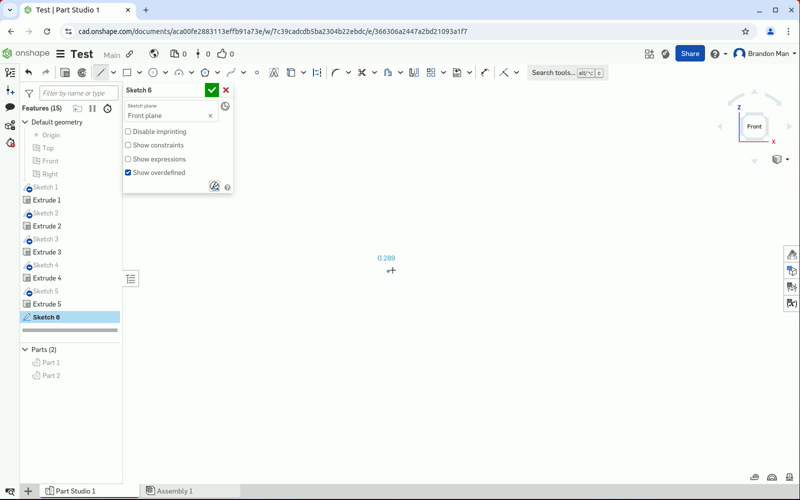
scroll(6)
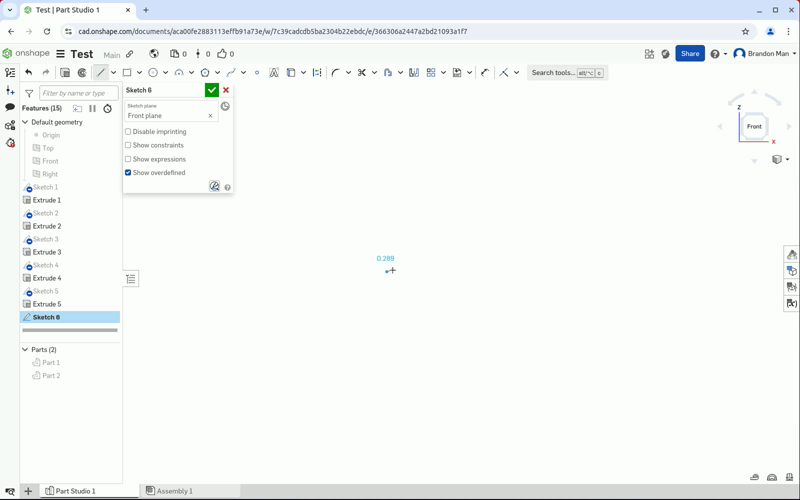
scroll(6)
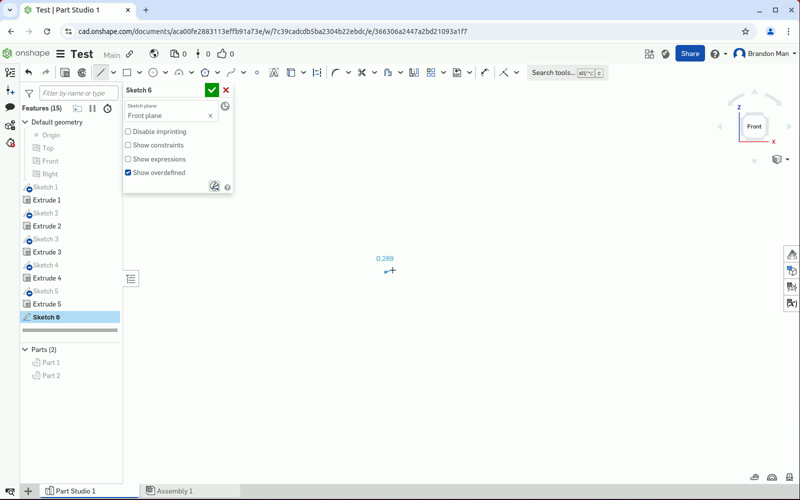
scroll(6)
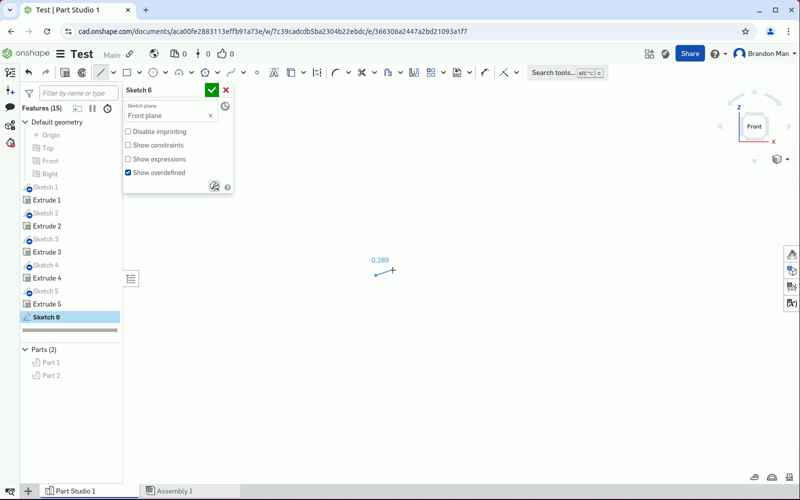
click(392, 269)
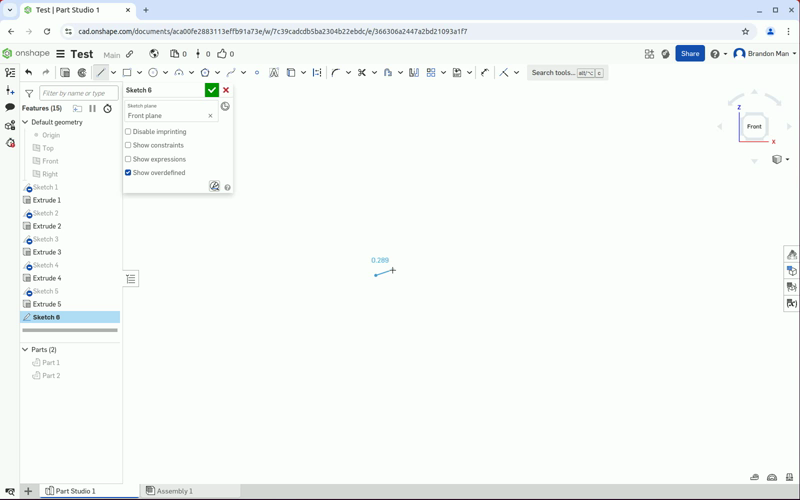
scroll(-6)
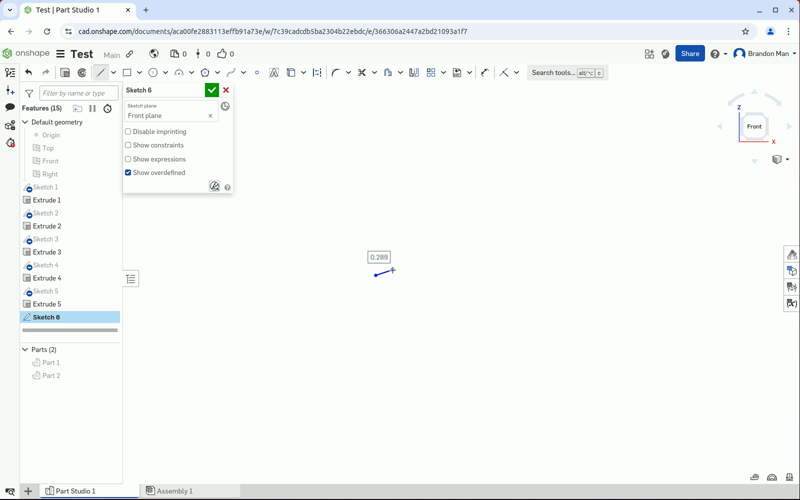
scroll(-6)
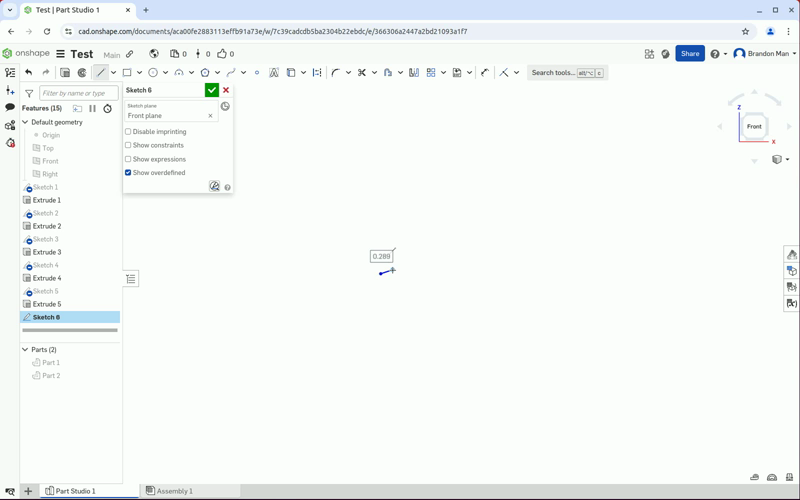
scroll(-6)
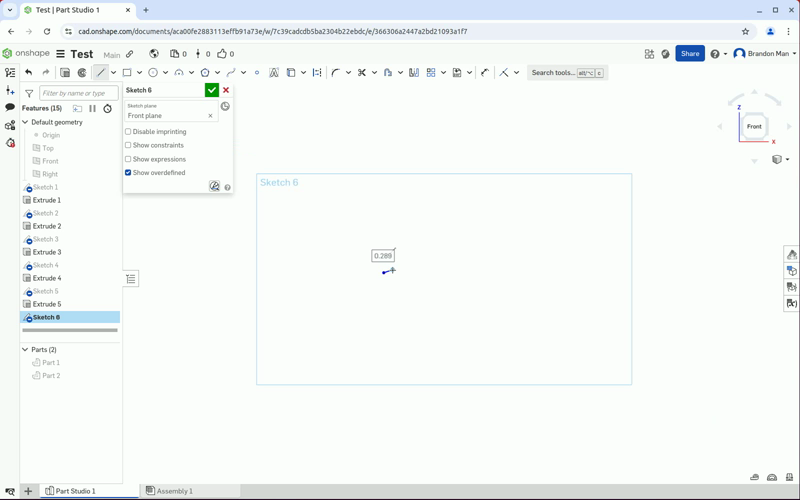
scroll(-6)
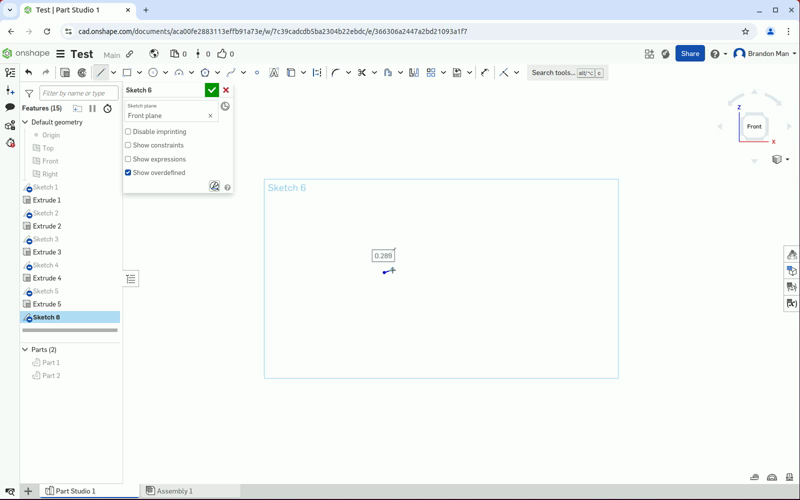
scroll(-6)
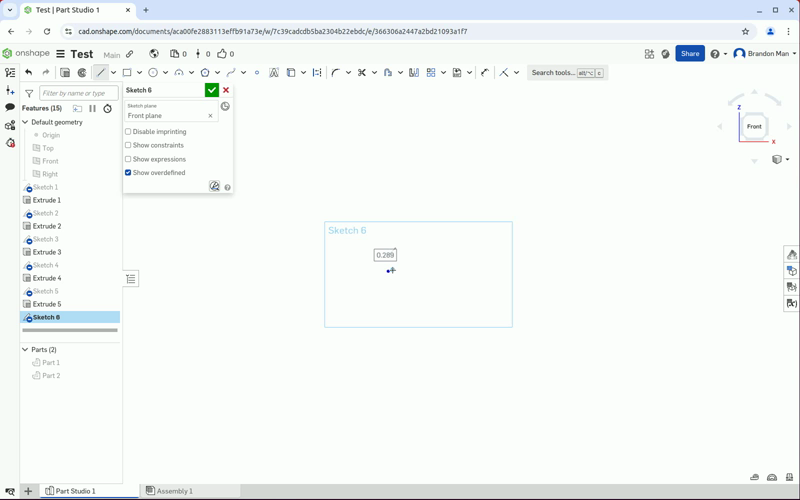
scroll(-6)
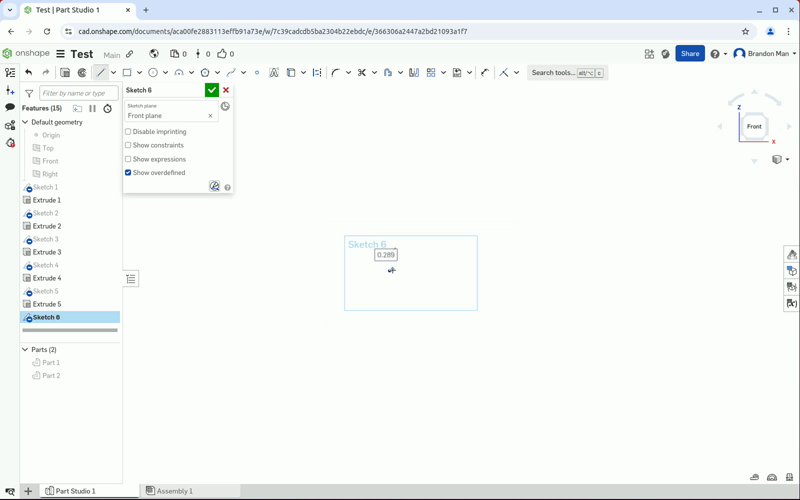
scroll(-6)
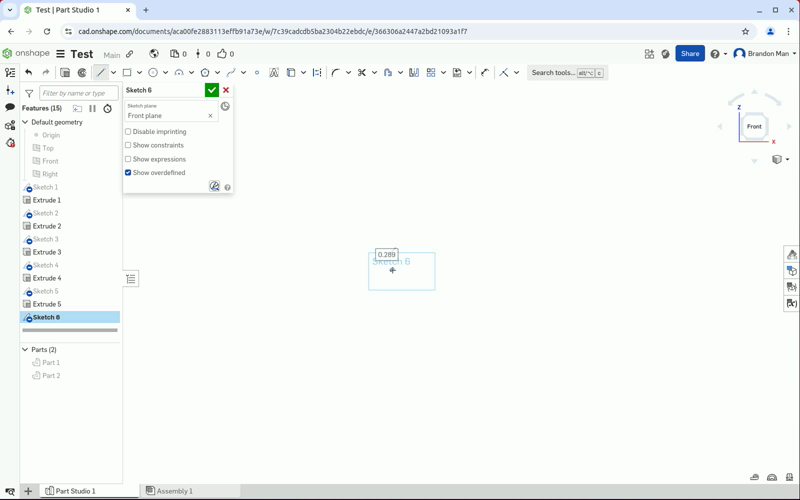
key_up(shift)
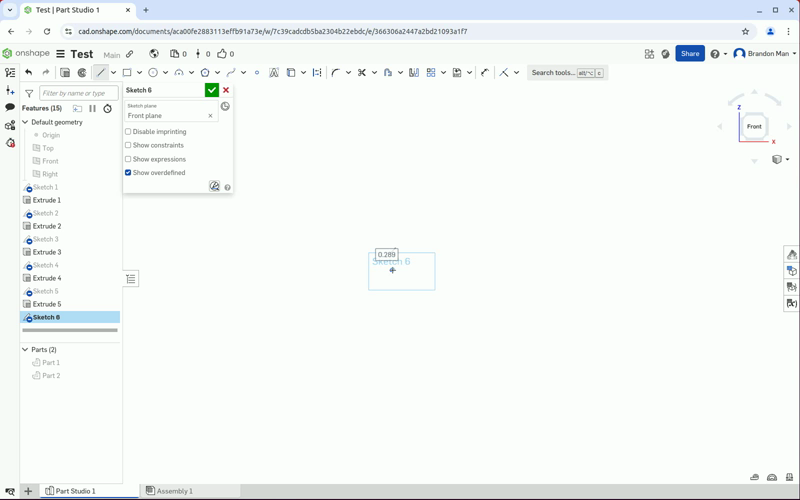
key(esc)
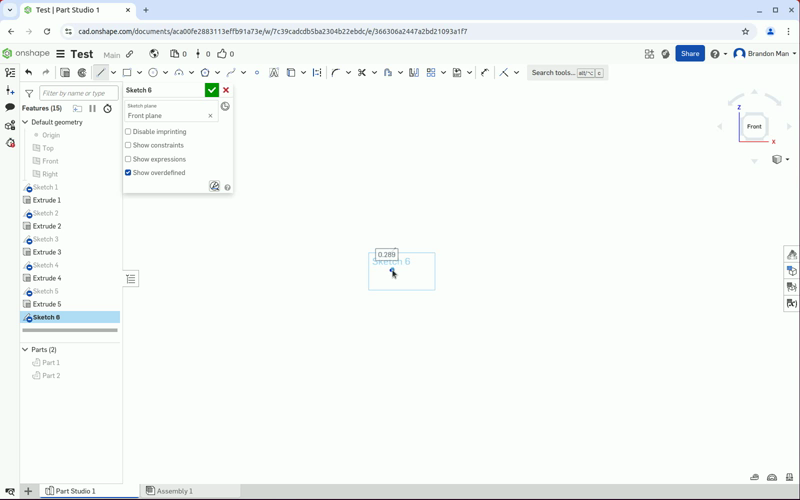
key(a)
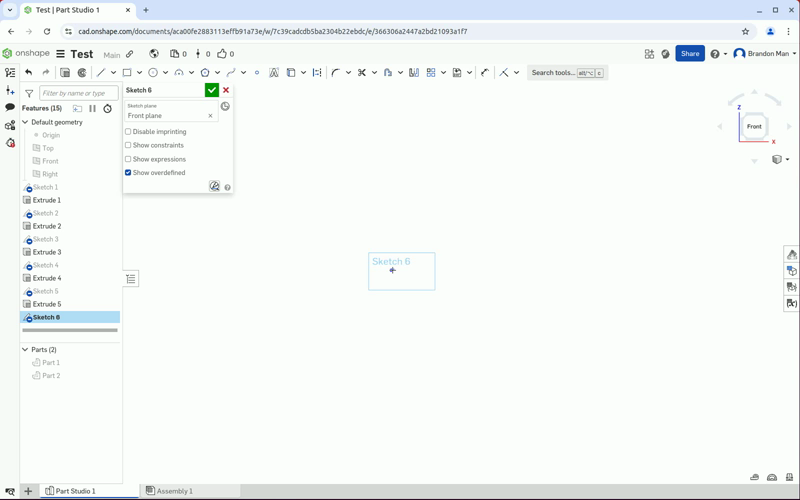
mouse_move(392, 269)
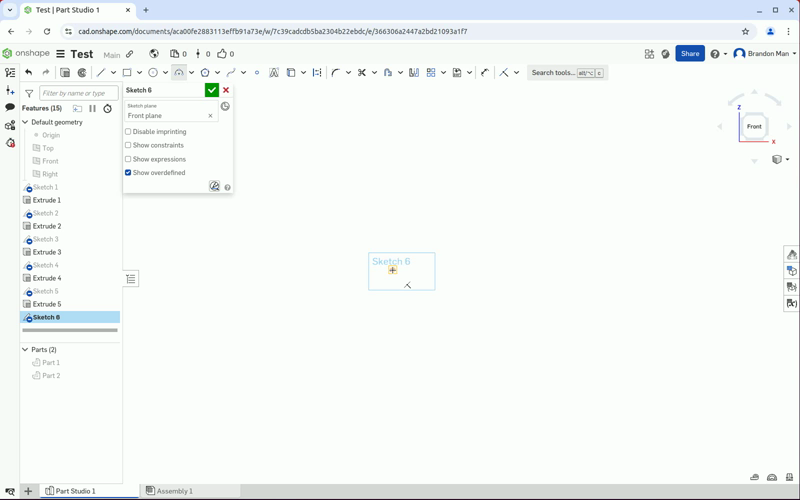
scroll(6)
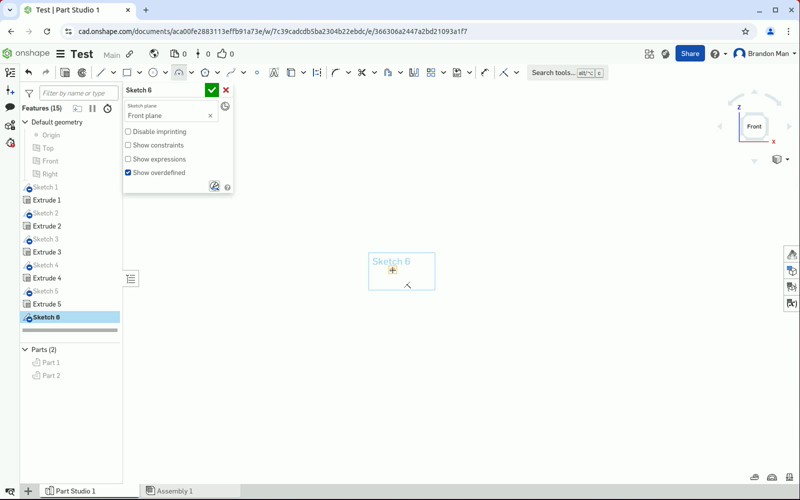
scroll(6)
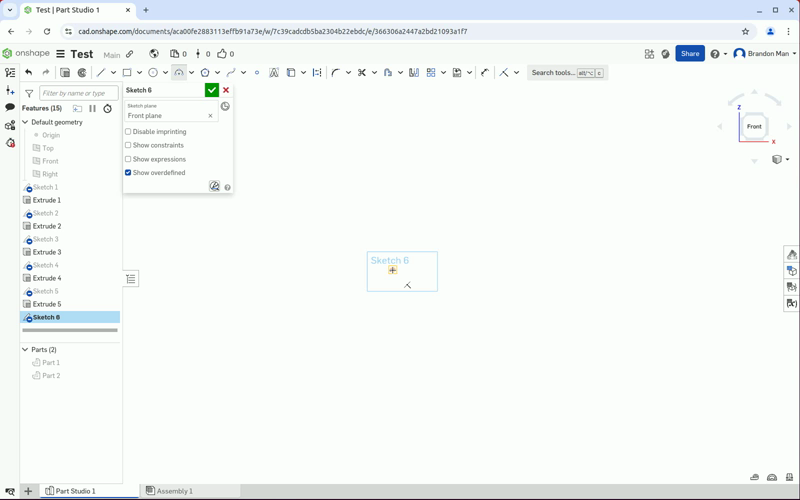
scroll(6)
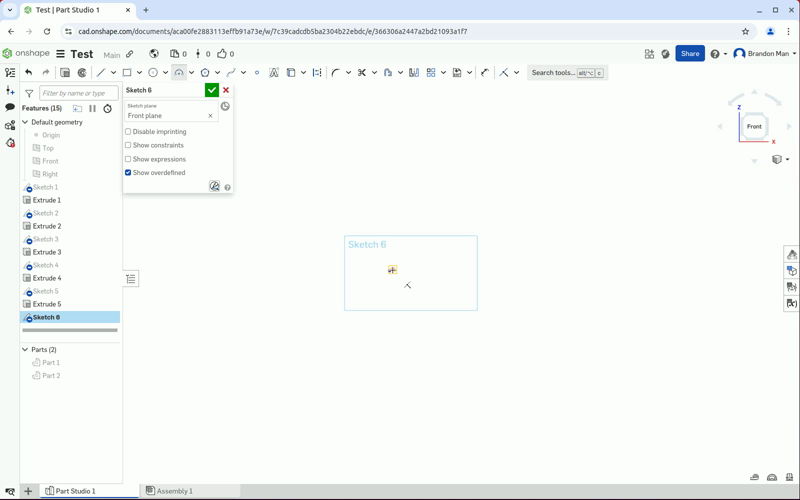
scroll(6)
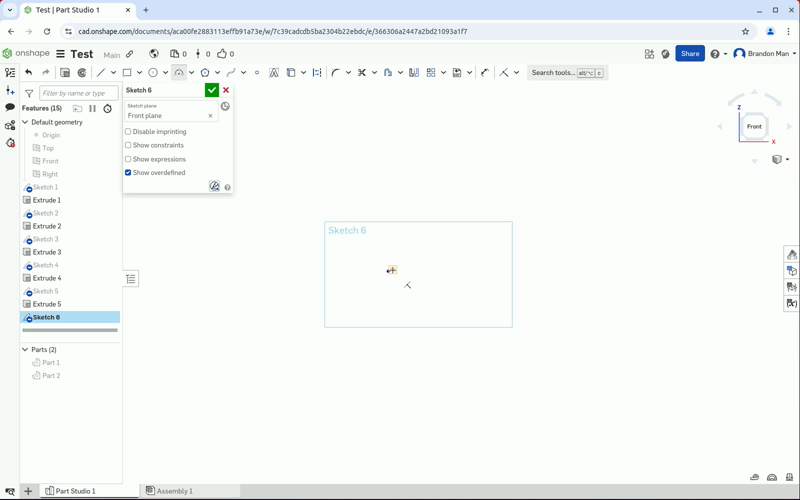
scroll(6)
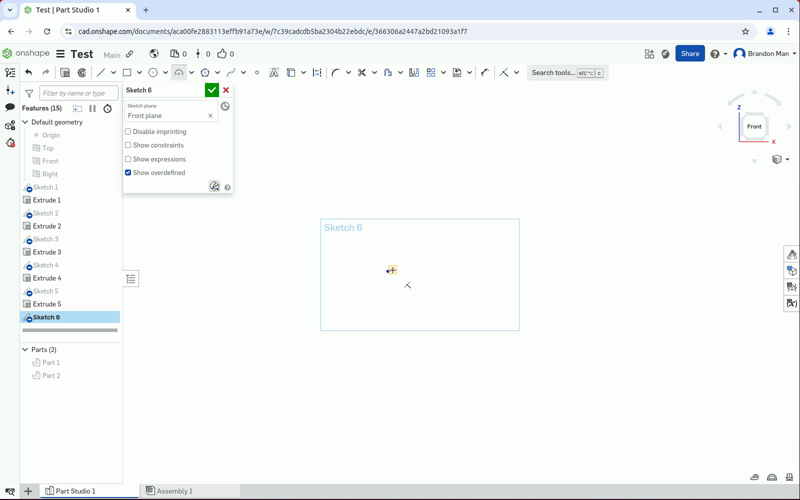
scroll(6)
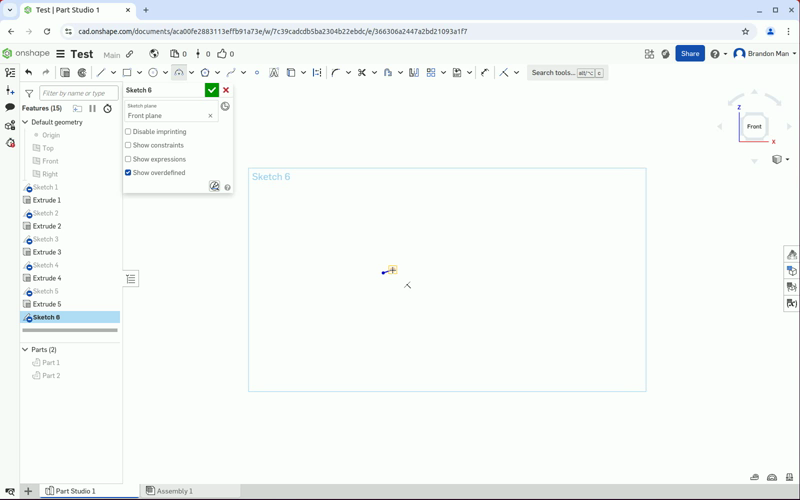
scroll(6)
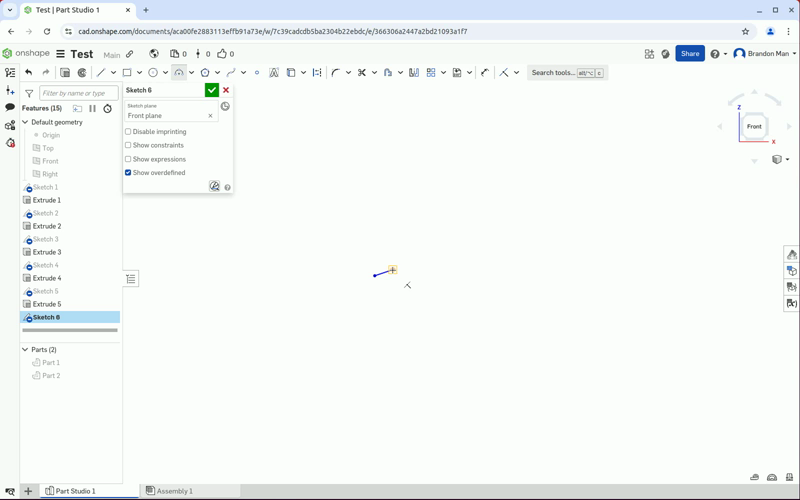
click(392, 269)
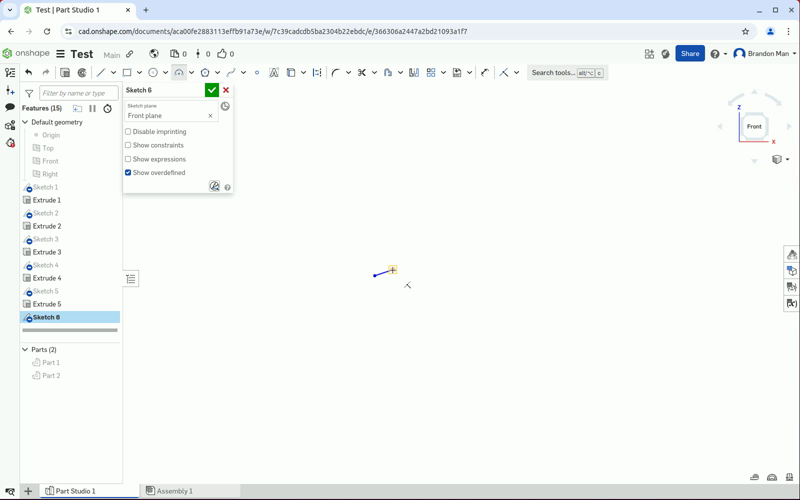
scroll(-6)
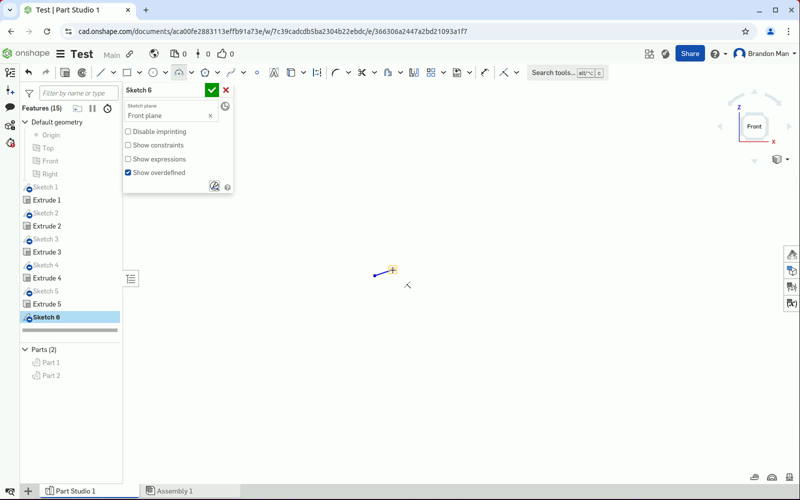
scroll(-6)
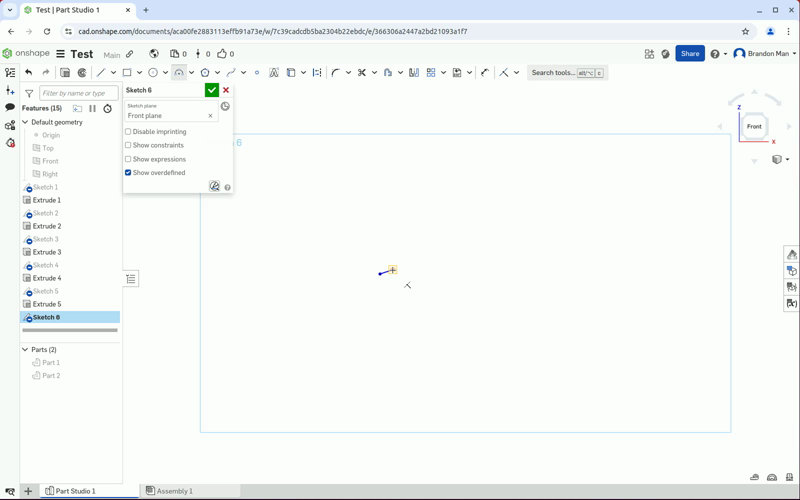
scroll(-6)
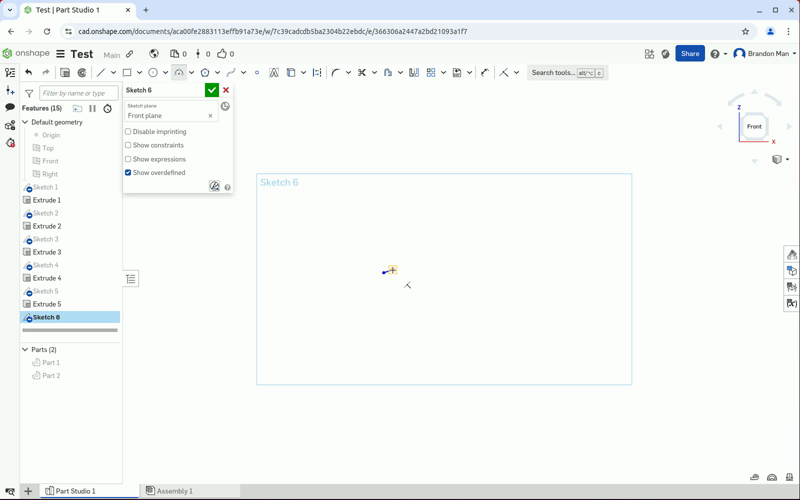
scroll(-6)
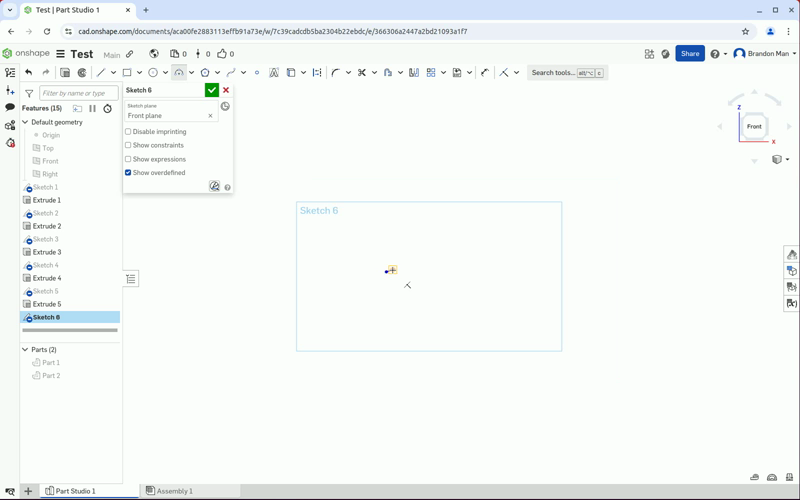
scroll(-6)
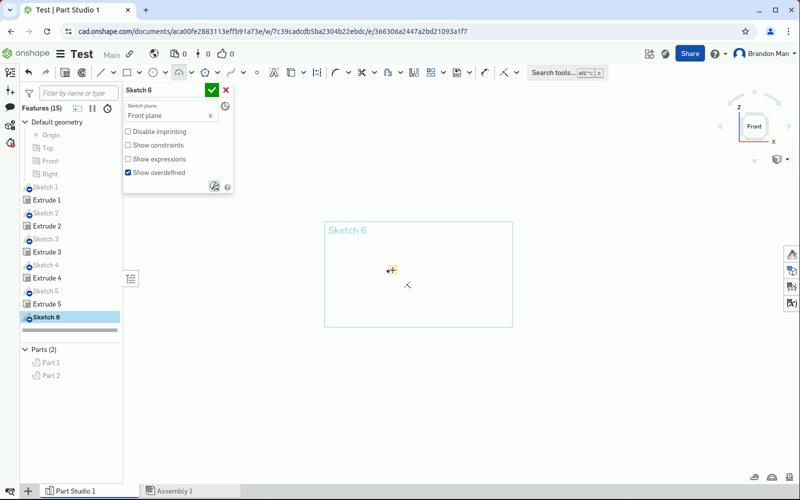
scroll(-6)
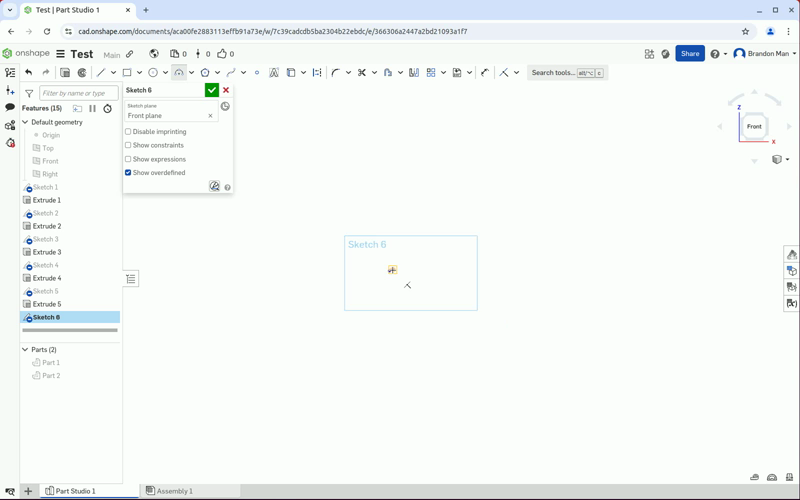
scroll(-6)
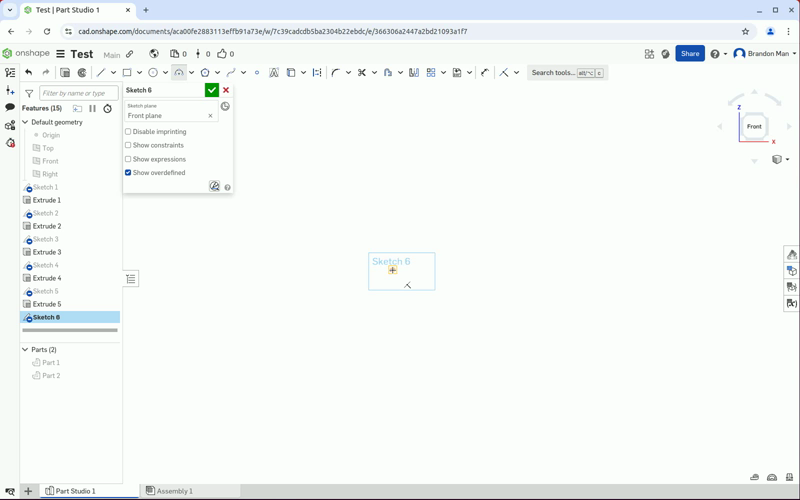
key_down(shift)
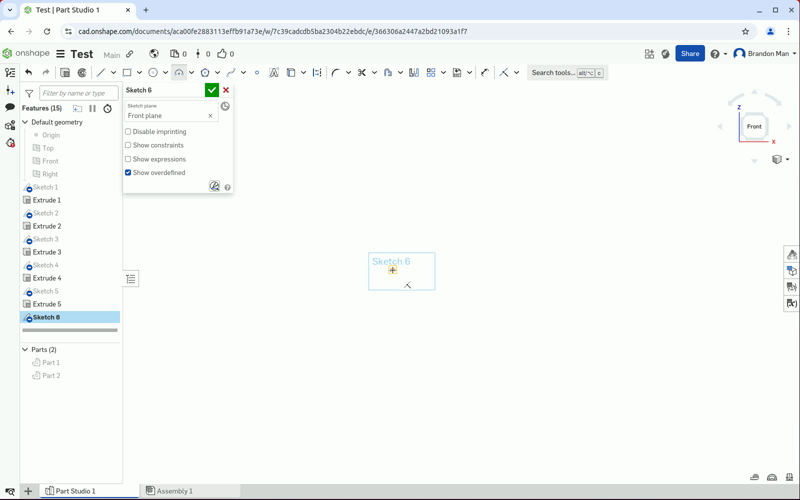
mouse_move(392, 264)
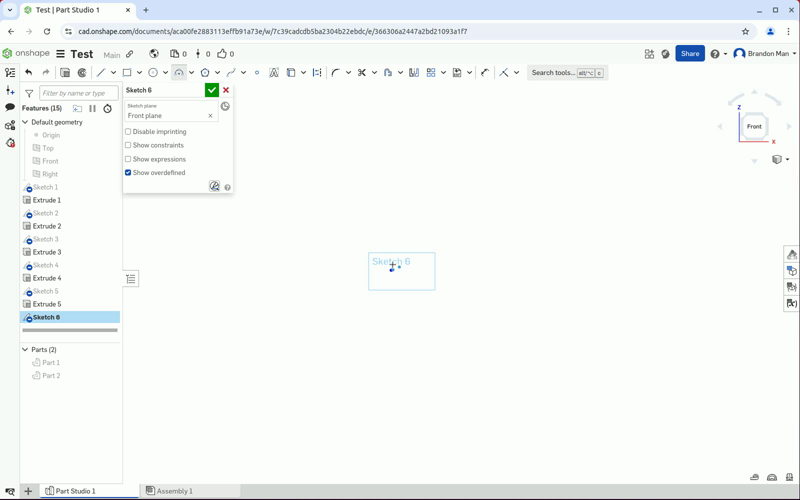
scroll(6)
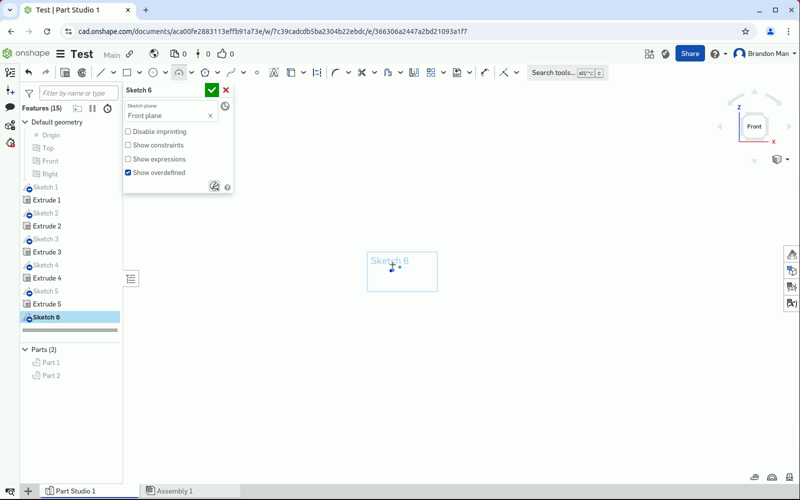
scroll(6)
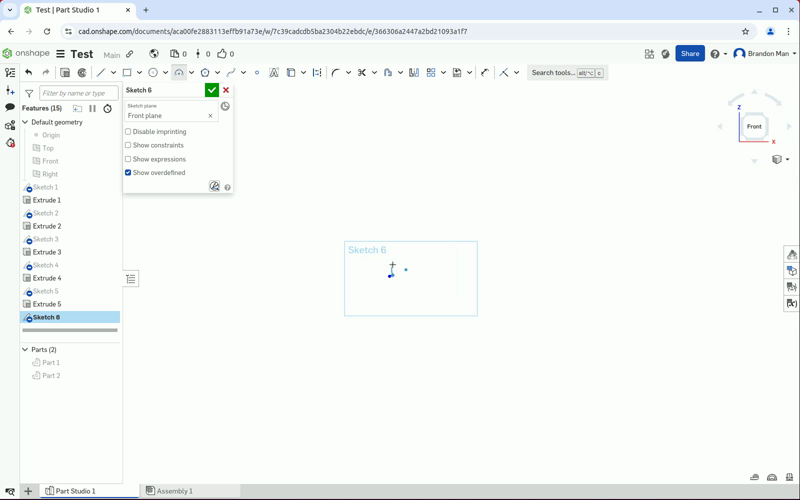
scroll(6)
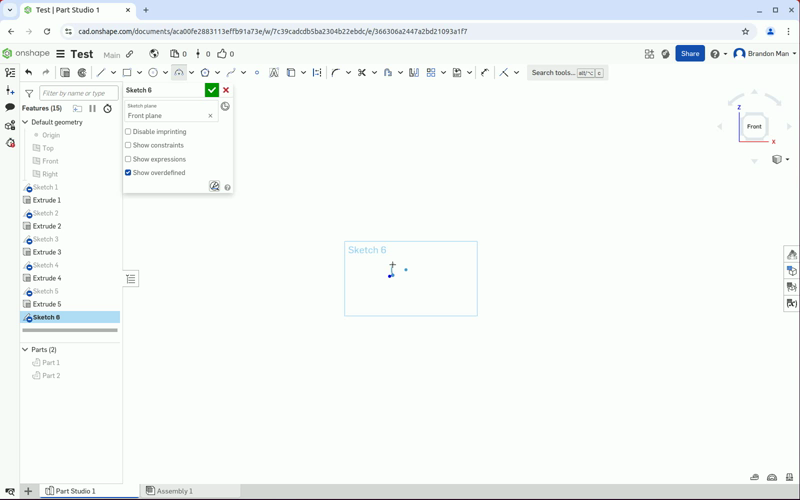
scroll(6)
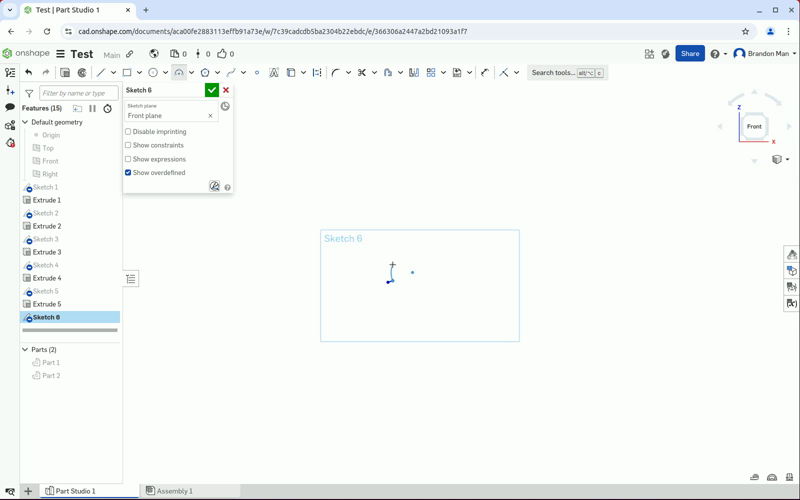
scroll(6)
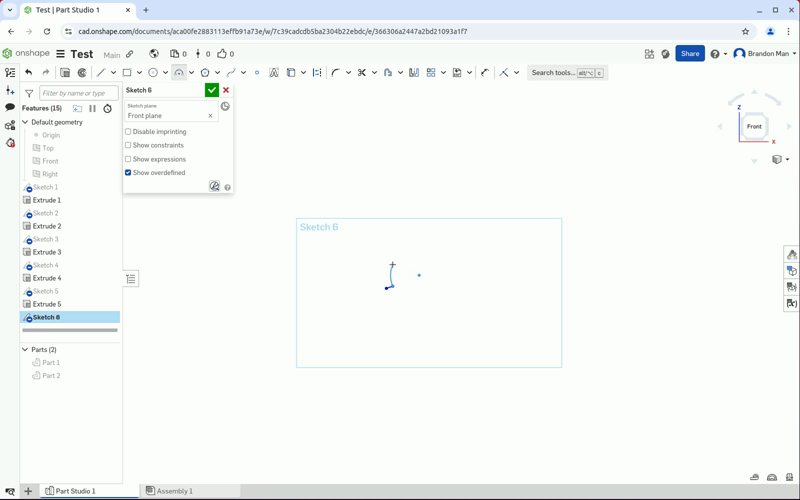
scroll(6)
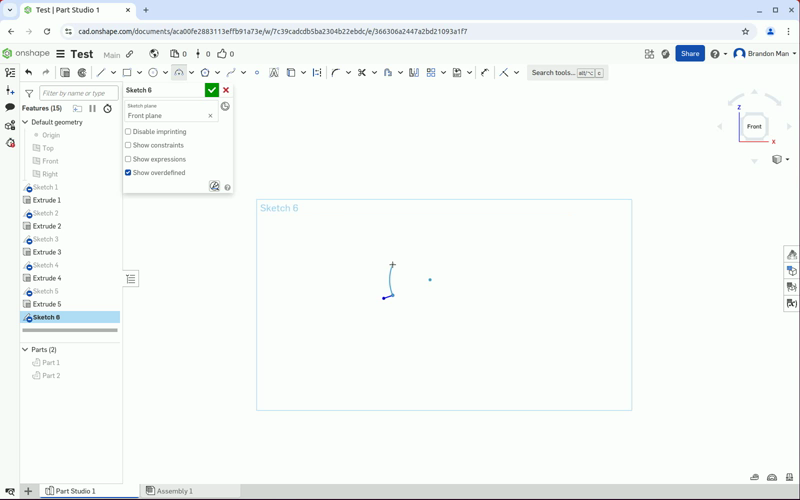
scroll(6)
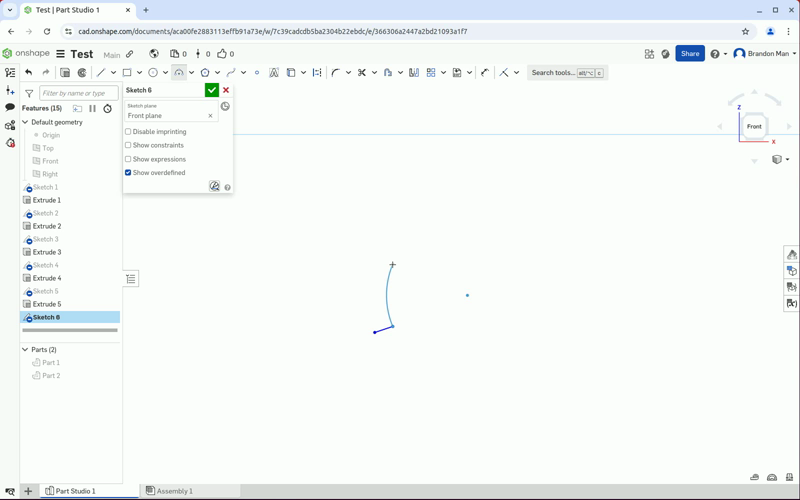
click(392, 264)
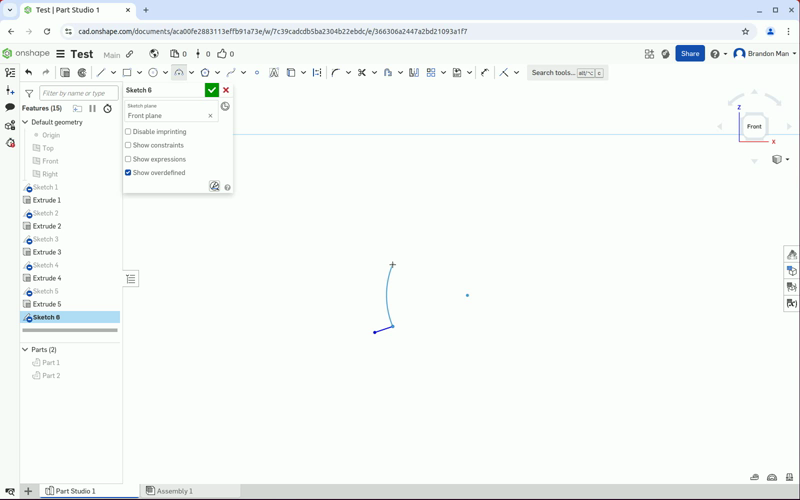
scroll(-6)
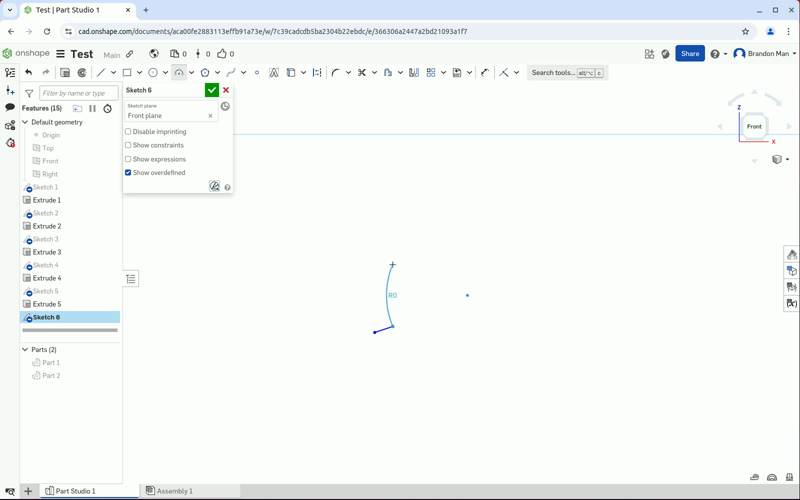
scroll(-6)
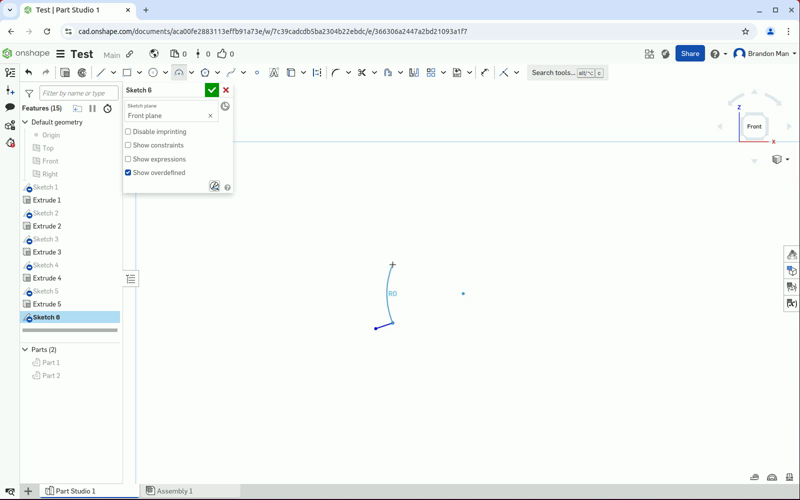
scroll(-6)
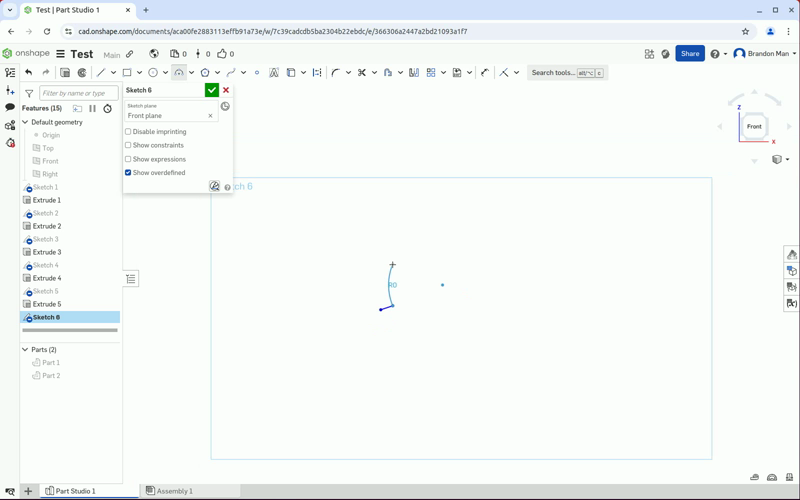
scroll(-6)
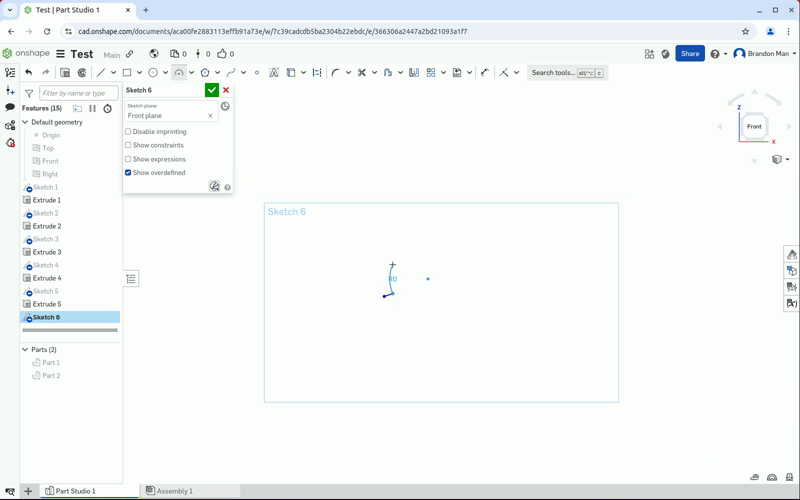
scroll(-6)
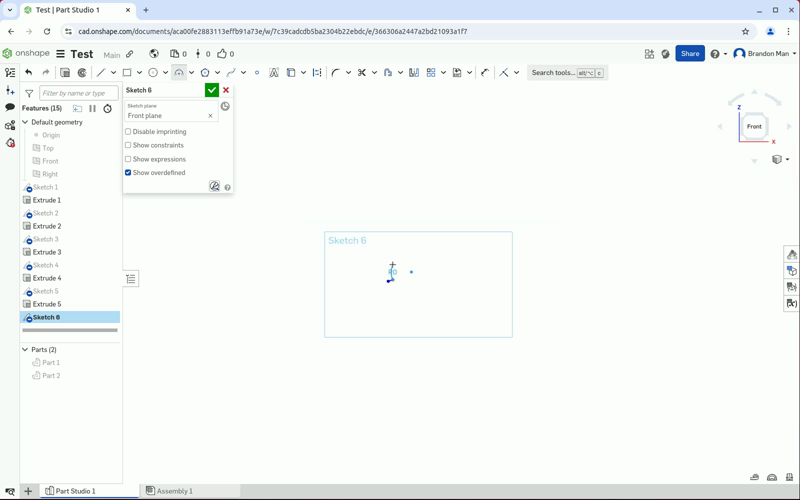
scroll(-6)
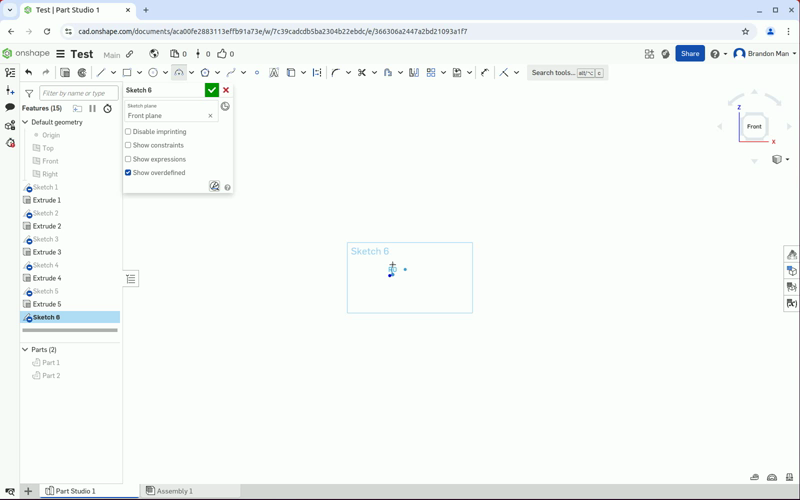
scroll(-6)
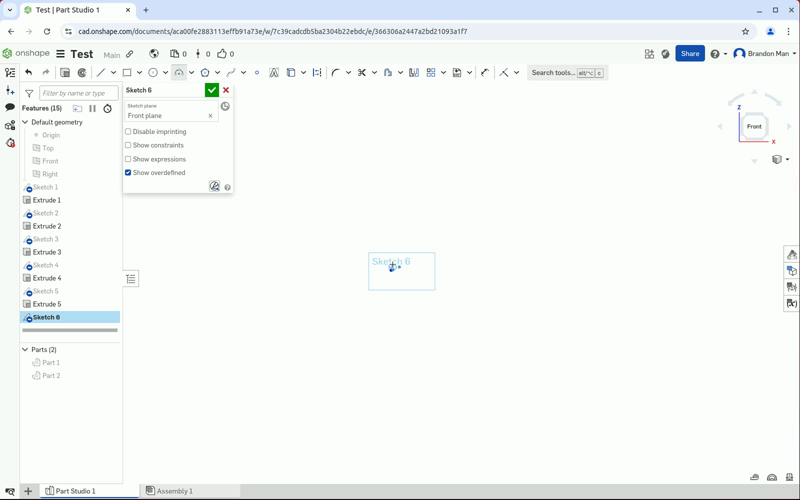
mouse_move(394, 267)
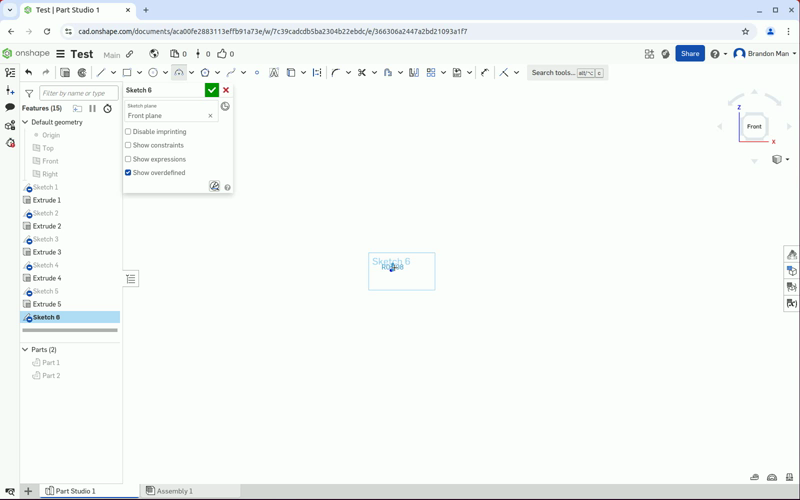
scroll(6)
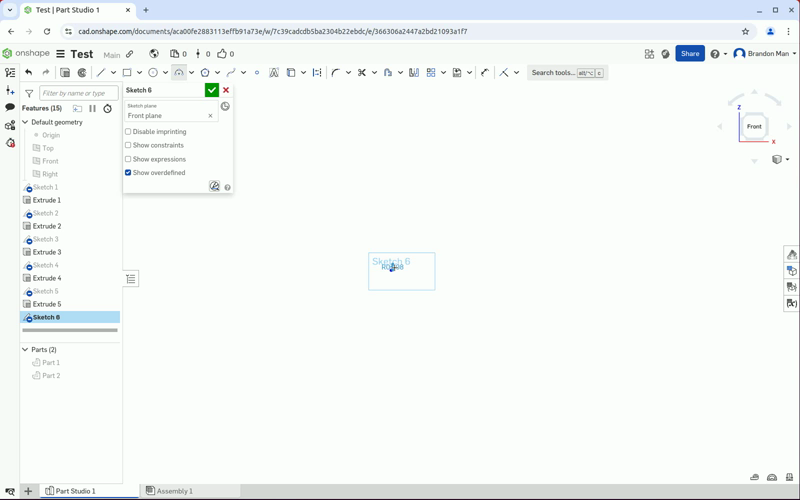
scroll(6)
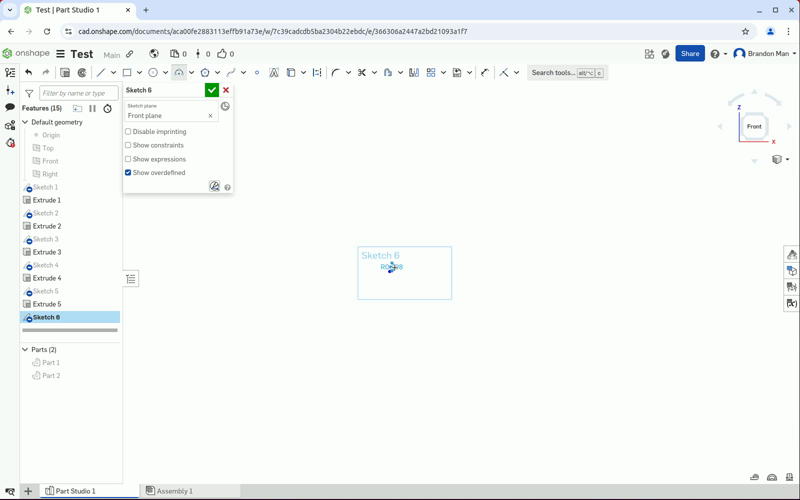
scroll(6)
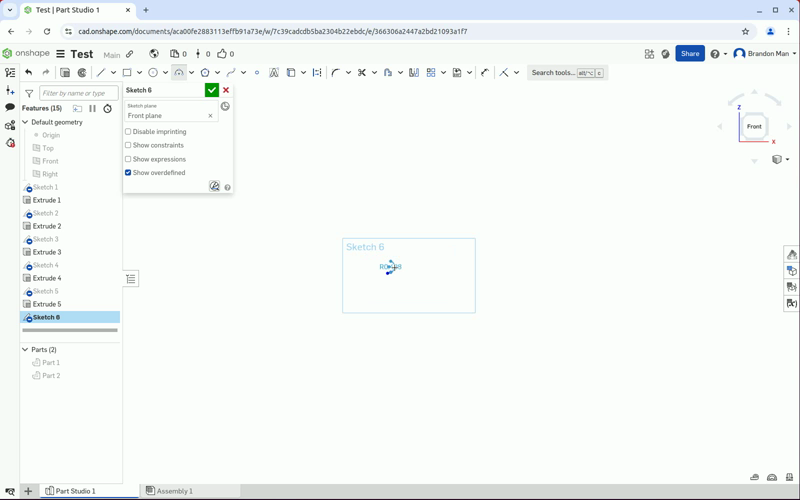
scroll(6)
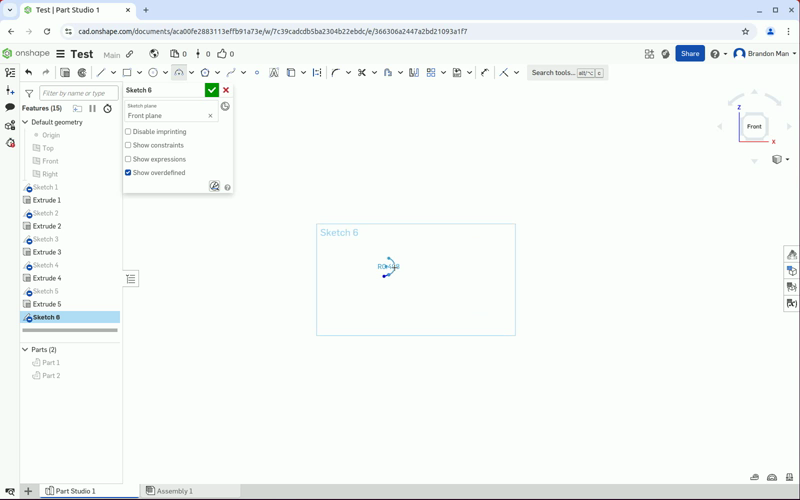
scroll(6)
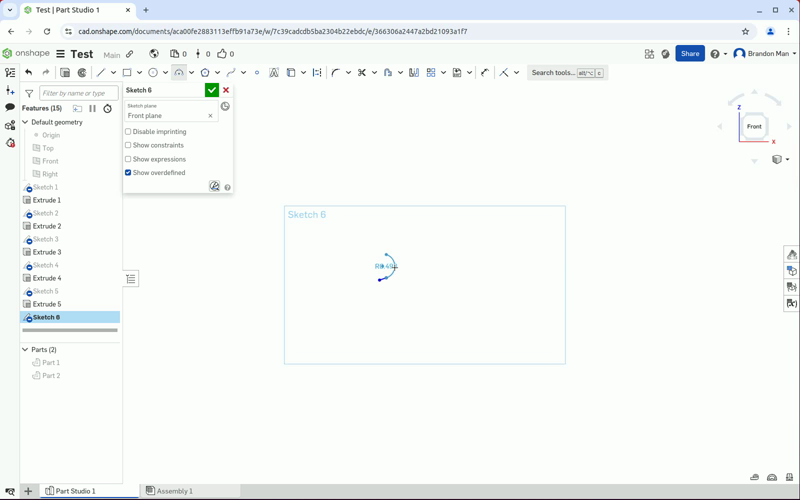
scroll(6)
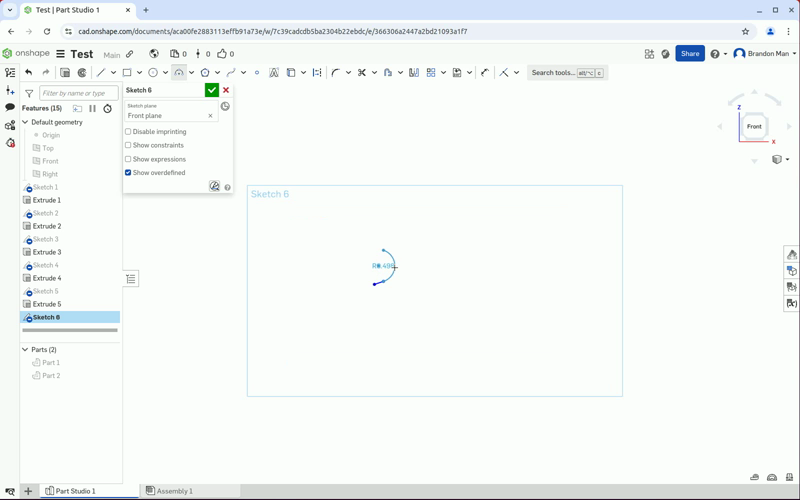
scroll(6)
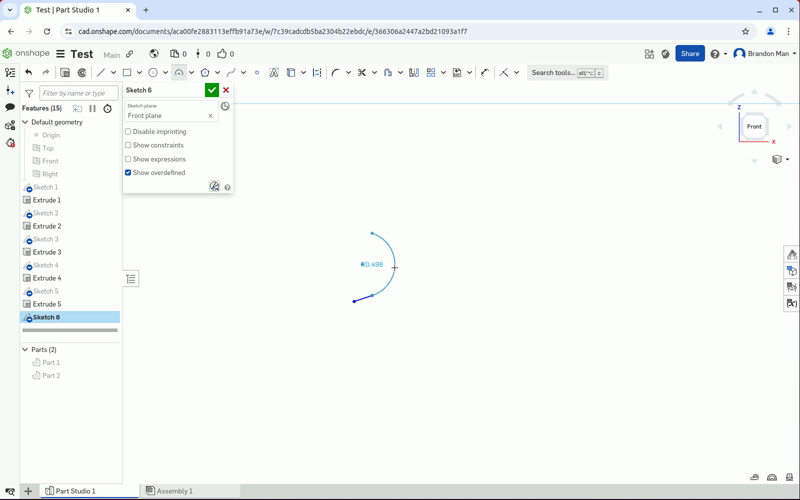
click(394, 267)
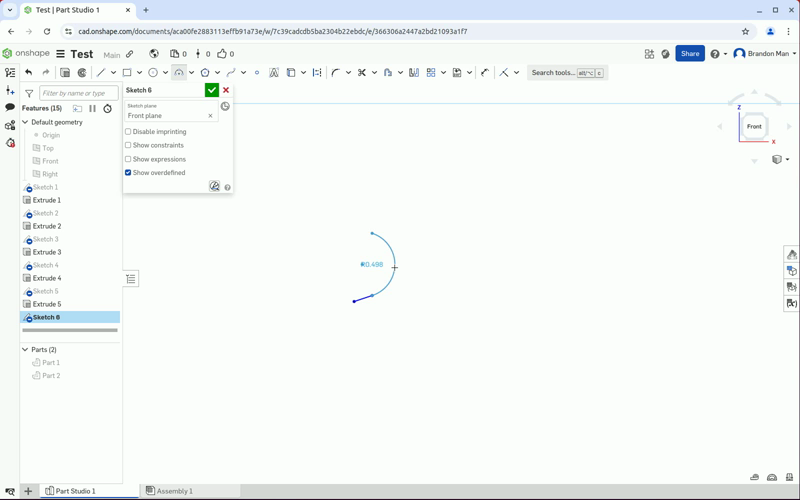
scroll(-6)
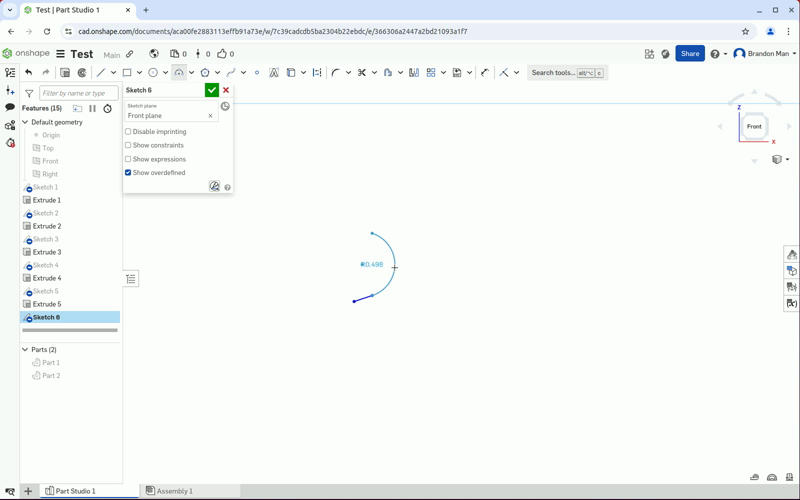
scroll(-6)
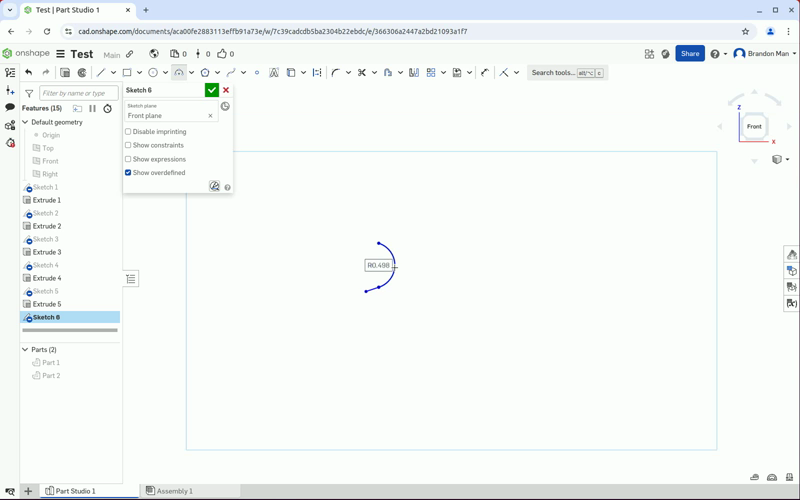
scroll(-6)
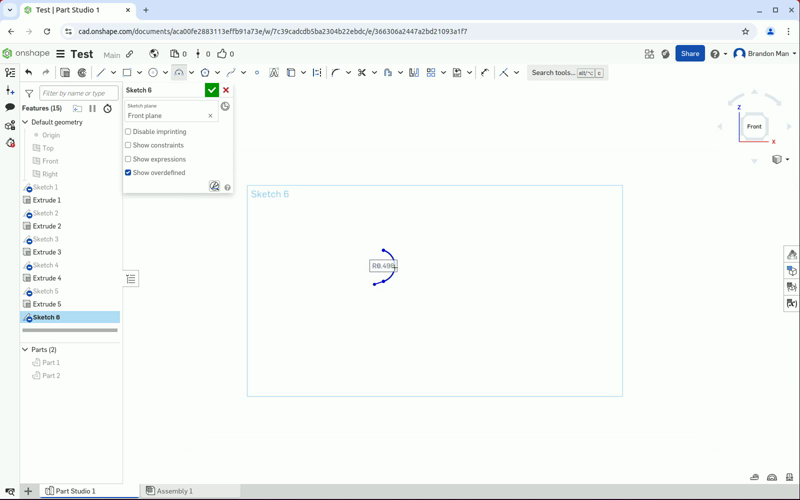
scroll(-6)
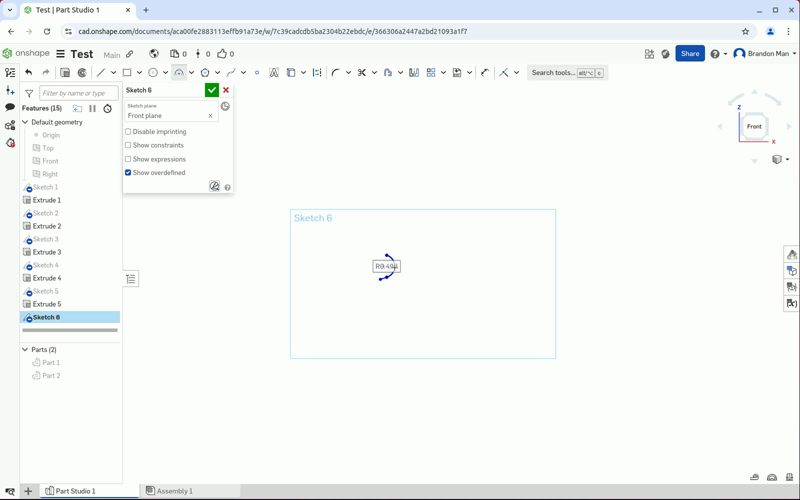
scroll(-6)
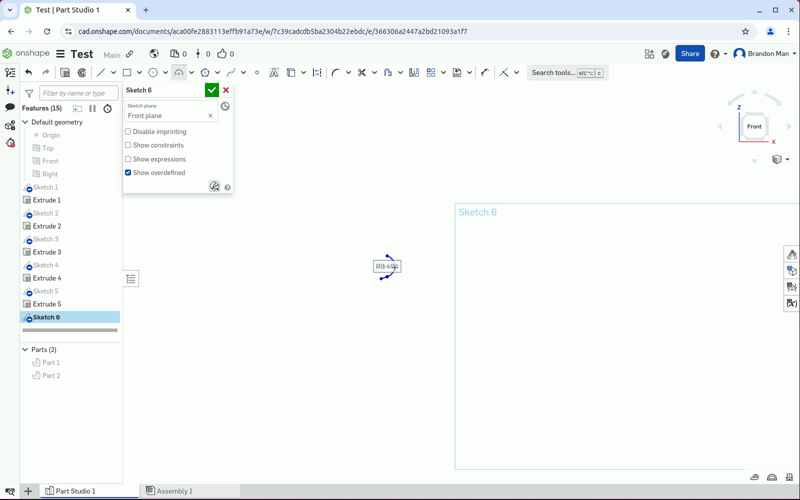
scroll(-6)
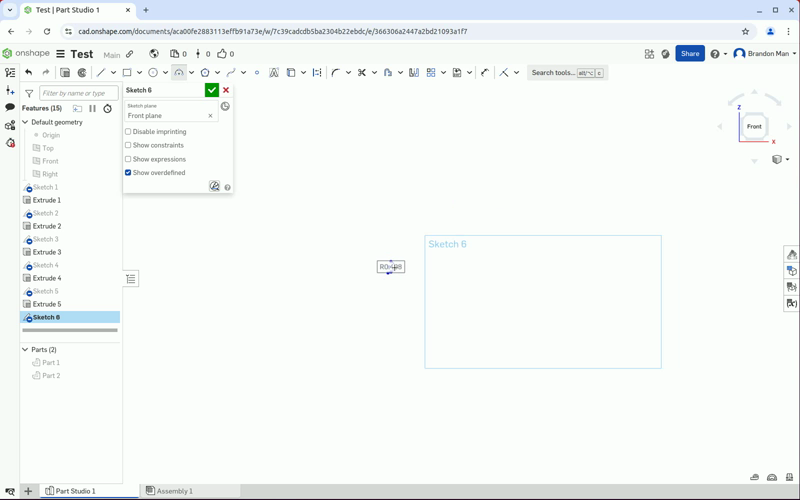
scroll(-6)
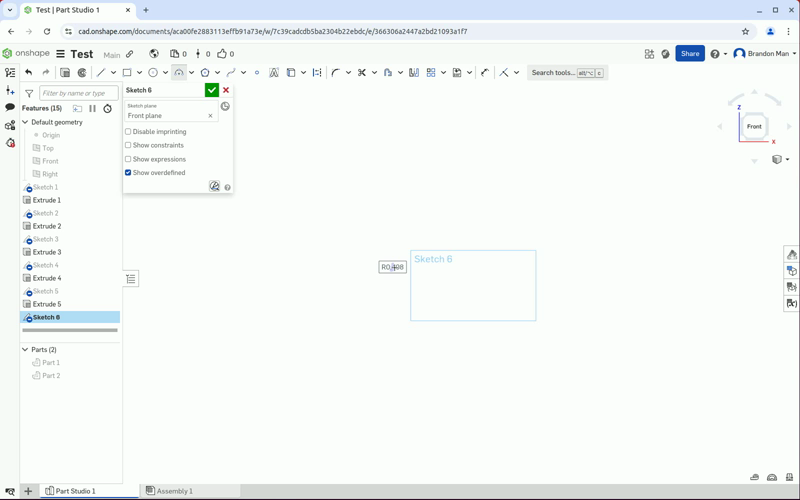
key_up(shift)
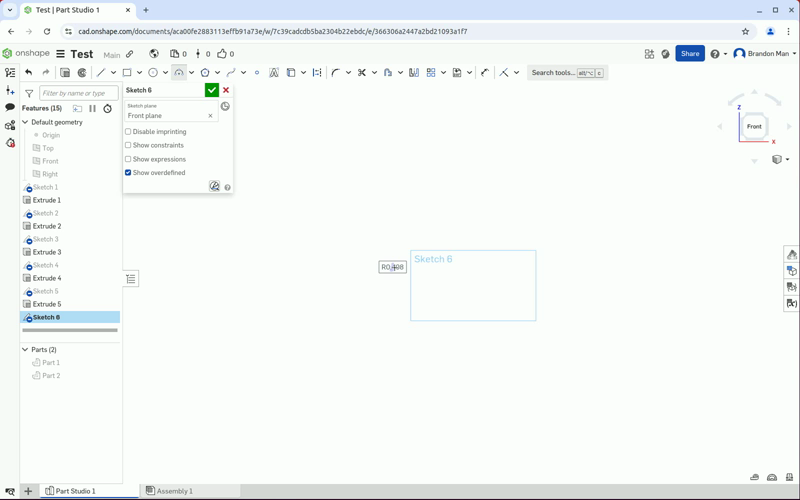
key(esc)
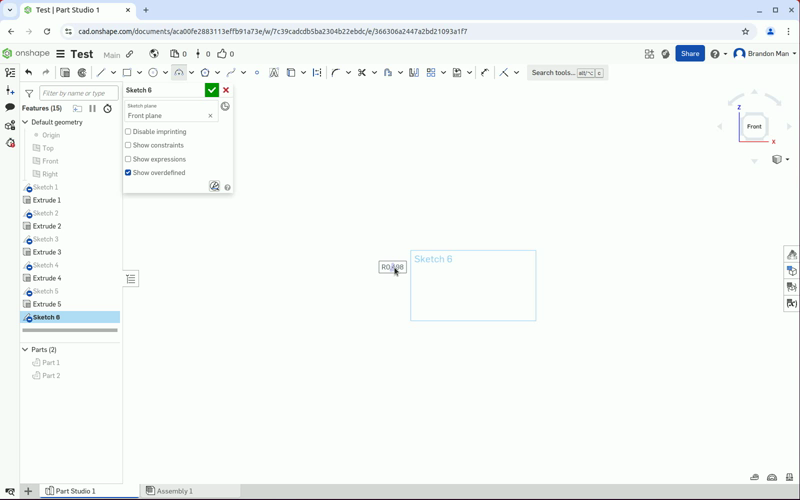
key(l)
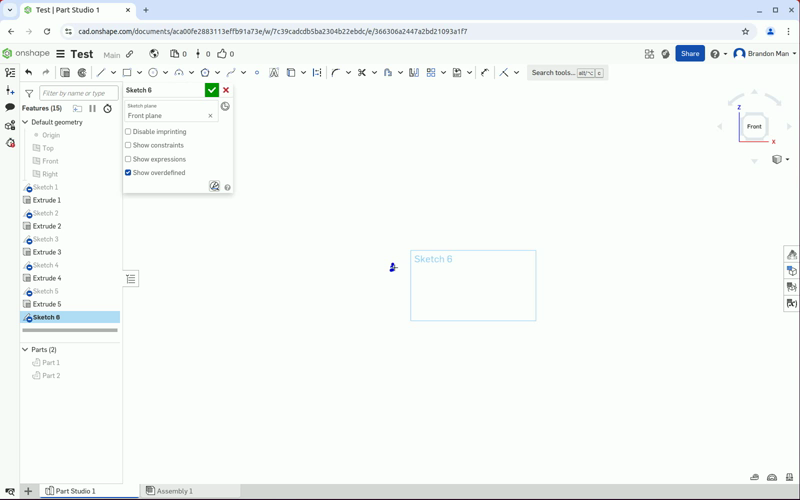
mouse_move(392, 264)
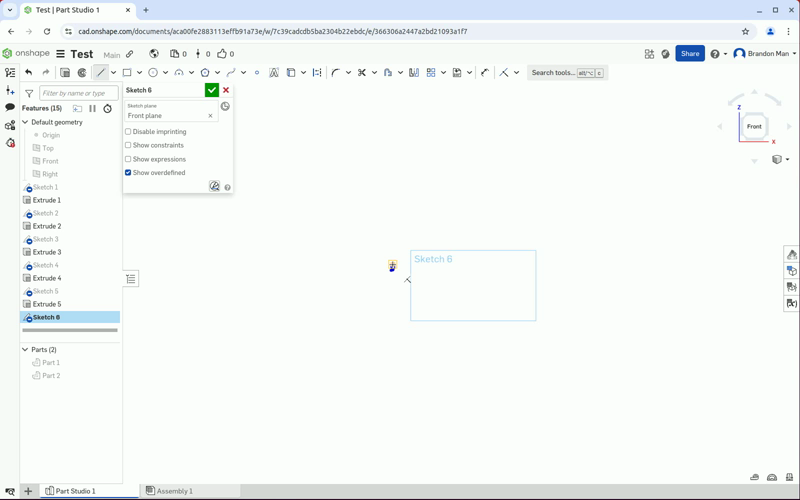
scroll(6)
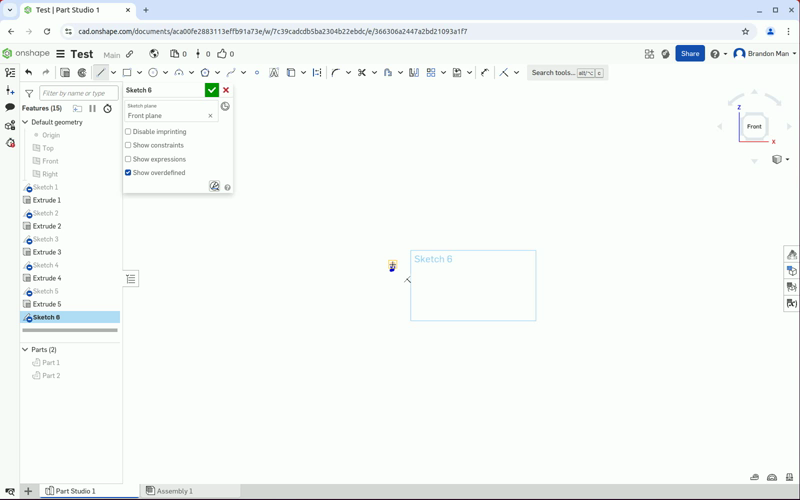
scroll(6)
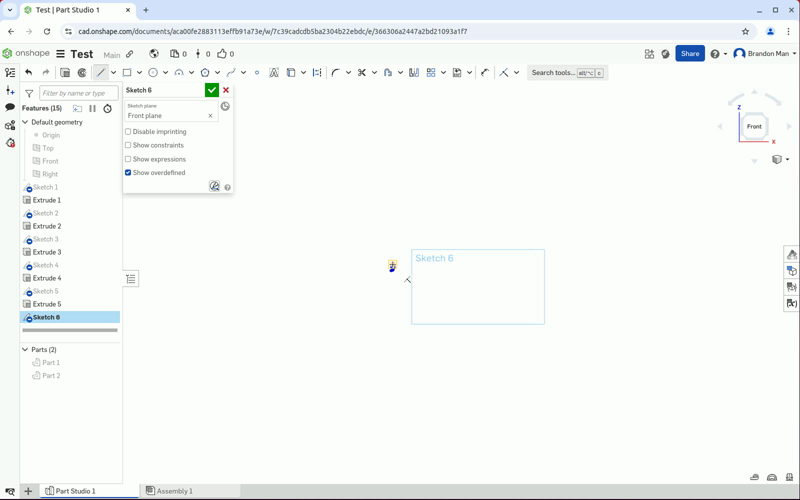
scroll(6)
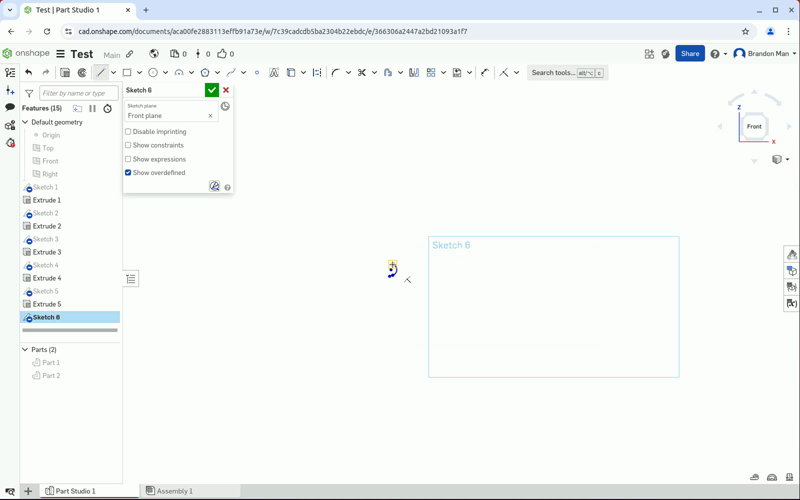
scroll(6)
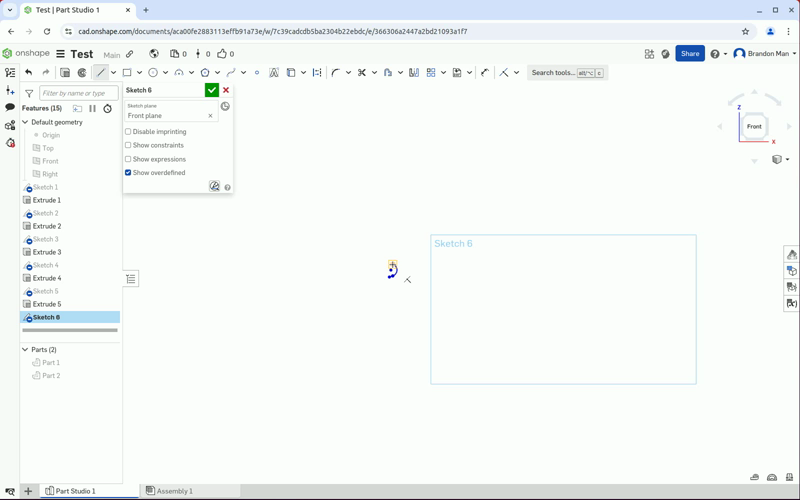
scroll(6)
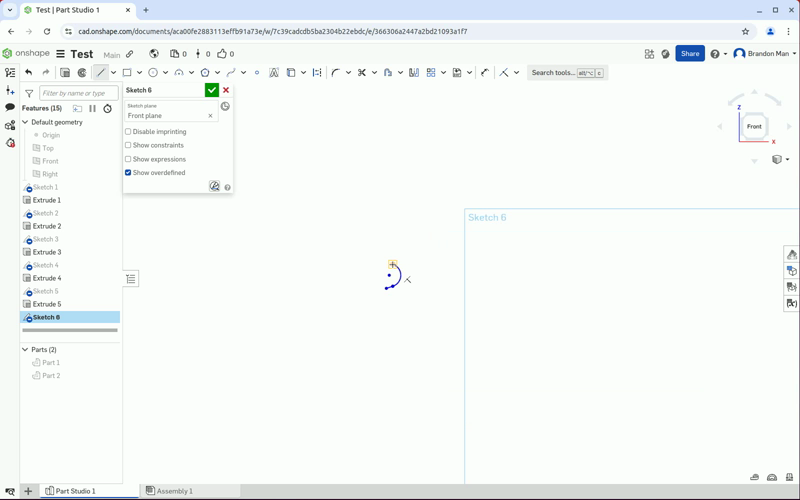
scroll(6)
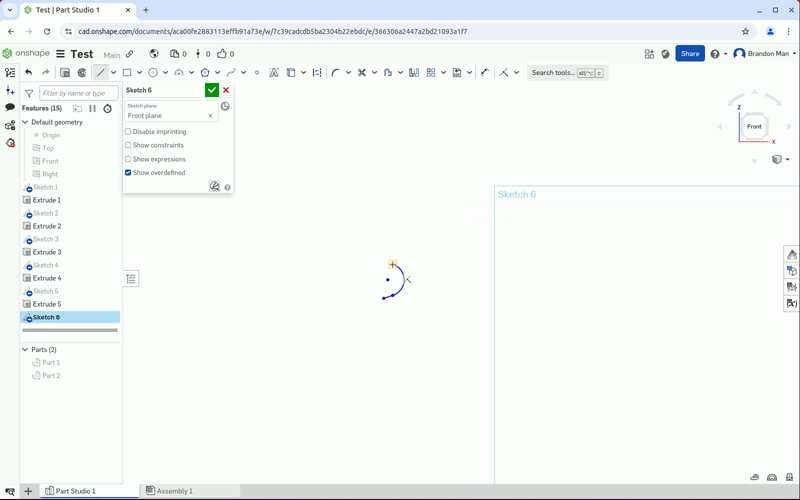
scroll(6)
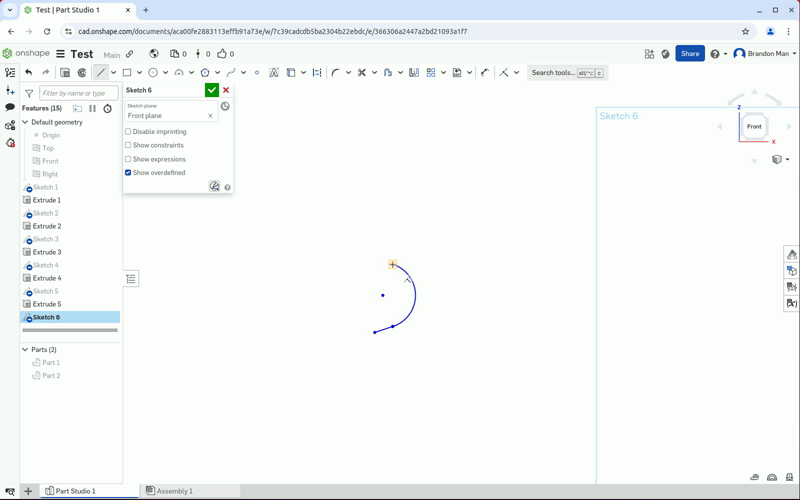
click(392, 264)
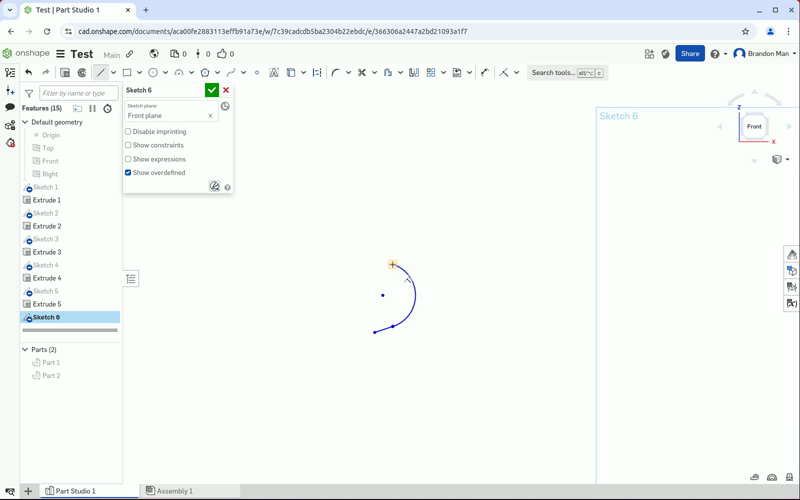
scroll(-6)
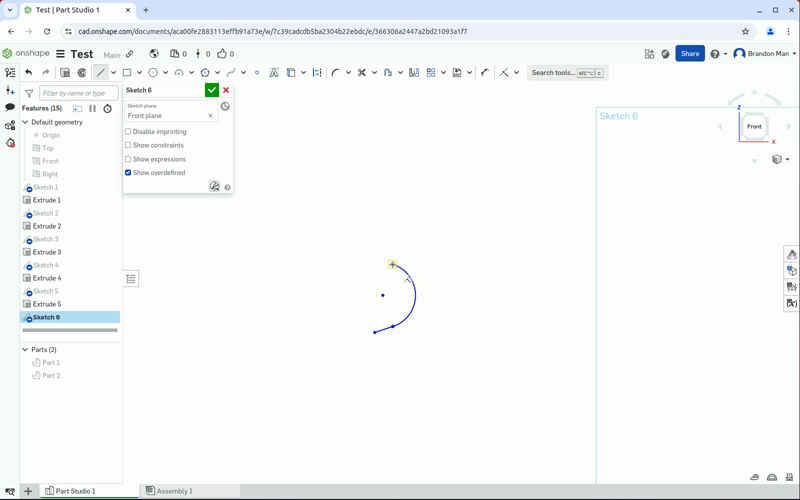
scroll(-6)
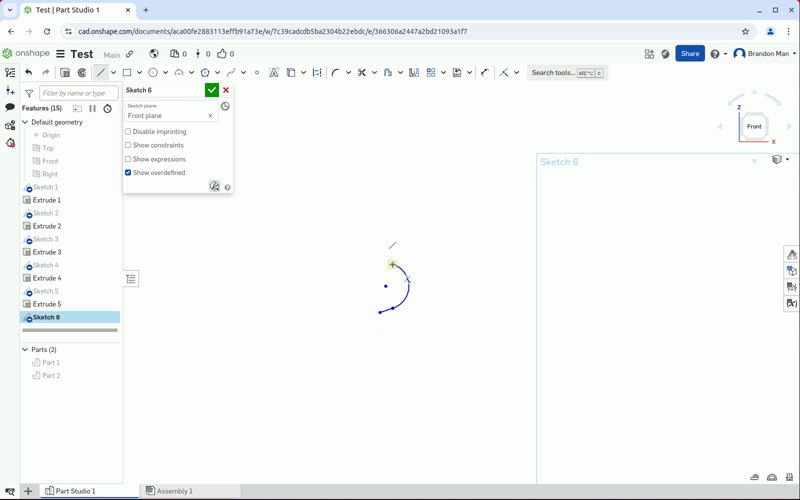
scroll(-6)
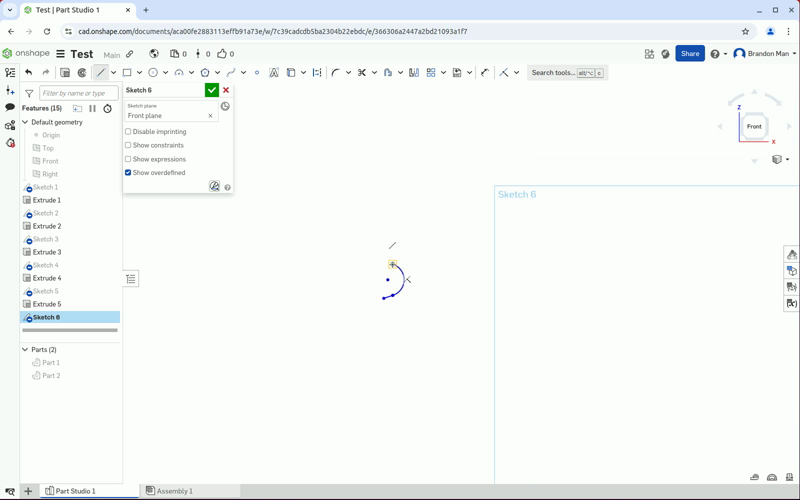
scroll(-6)
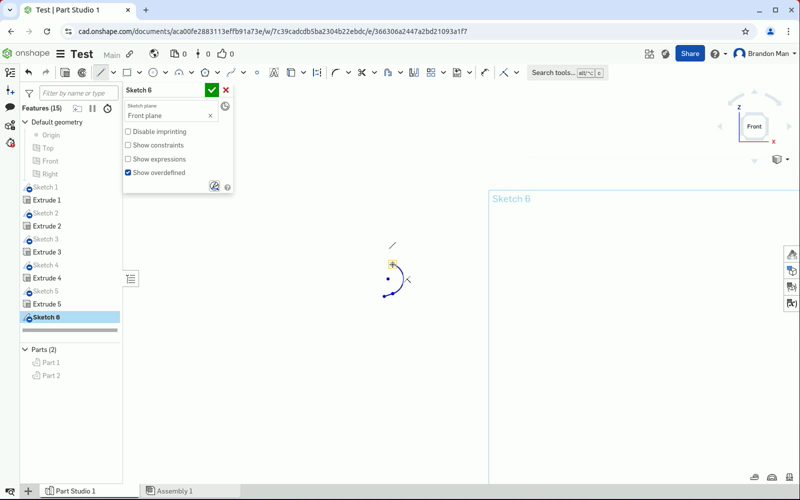
scroll(-6)
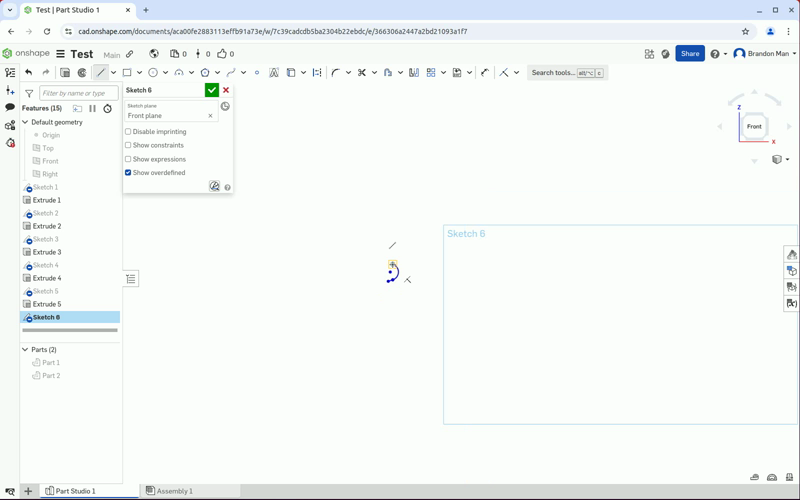
scroll(-6)
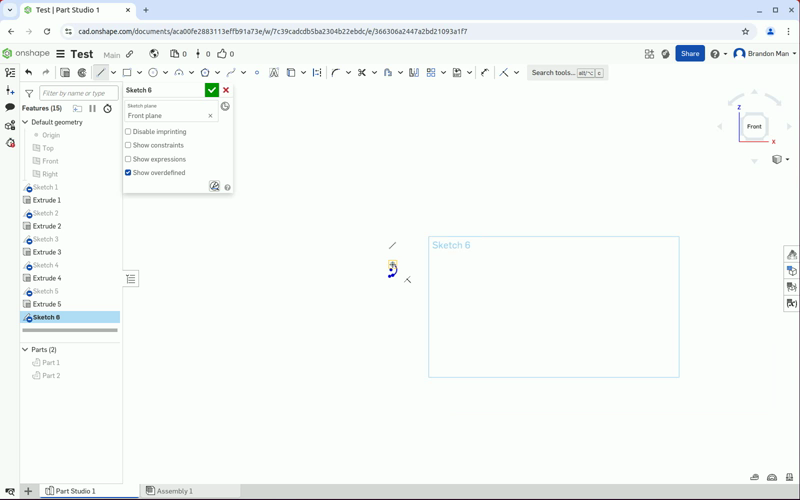
scroll(-6)
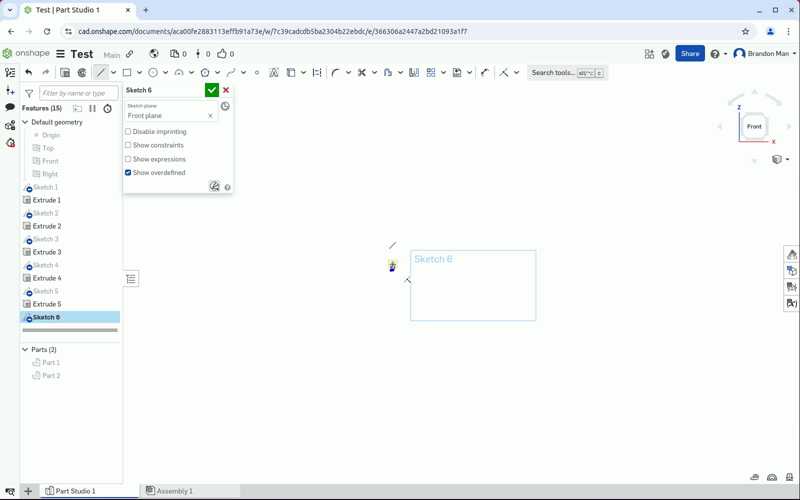
key_down(shift)
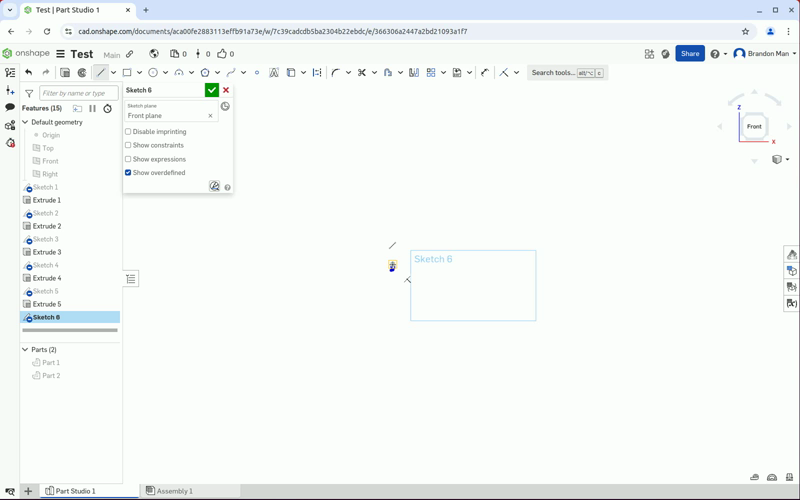
mouse_move(422, 264)
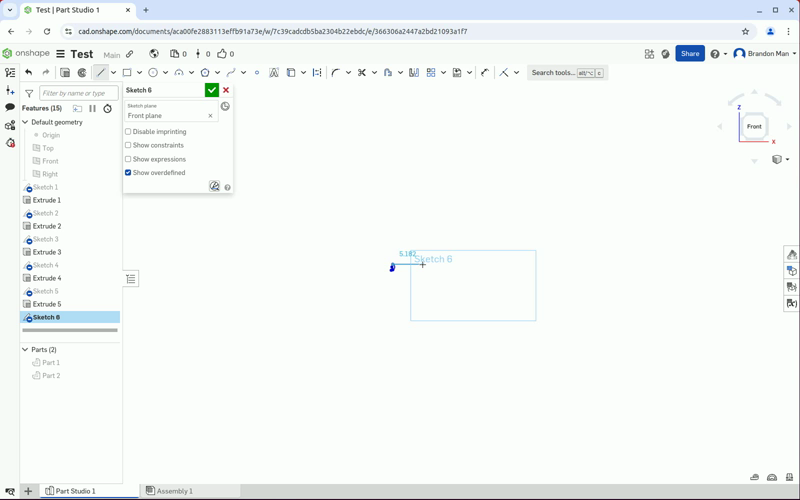
mouse_move(391, 264)
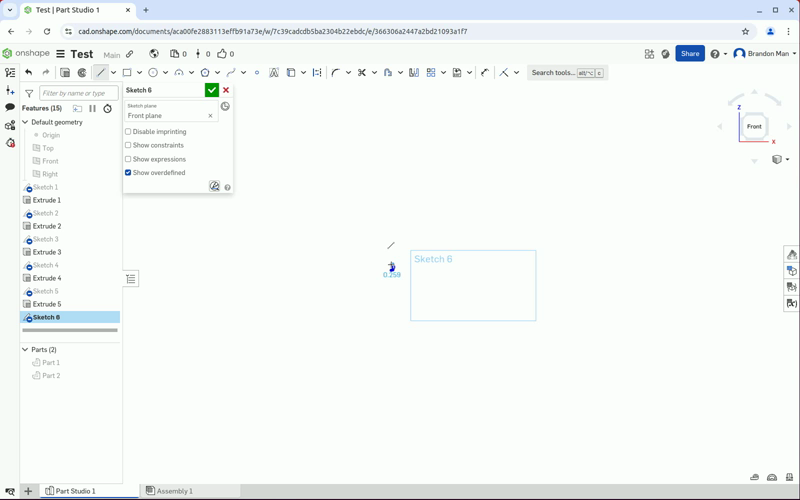
scroll(6)
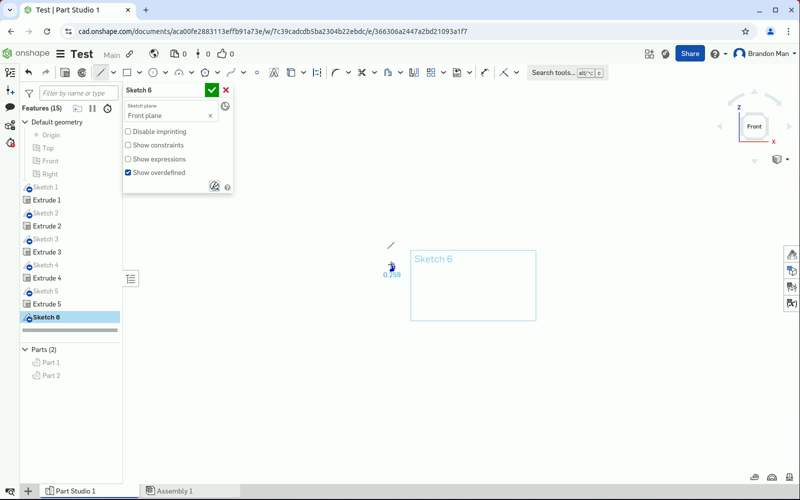
scroll(6)
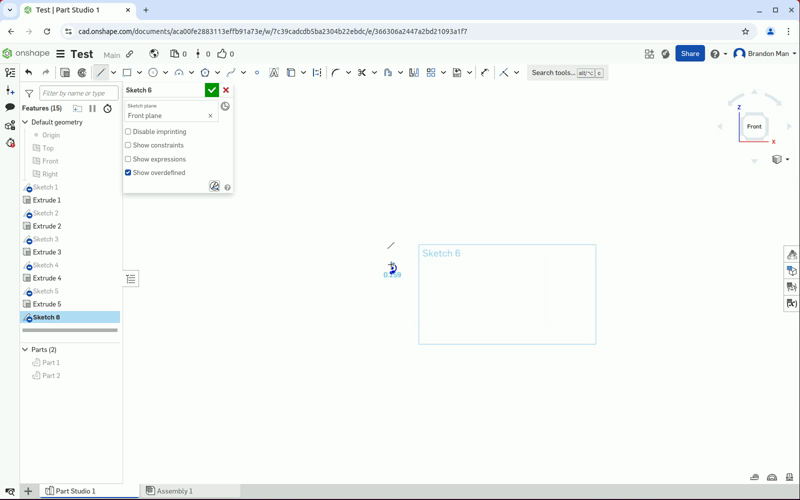
scroll(6)
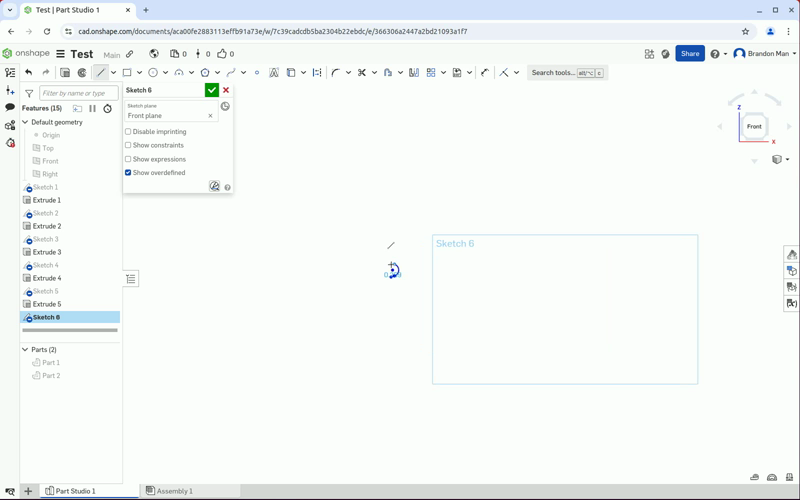
scroll(6)
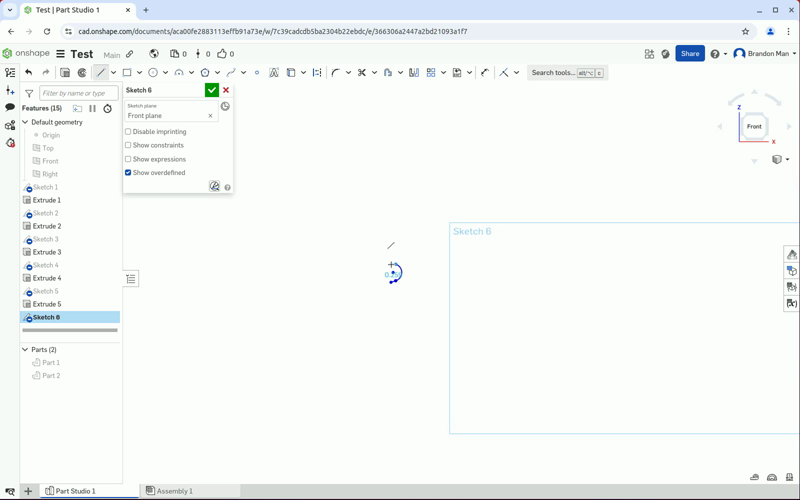
scroll(6)
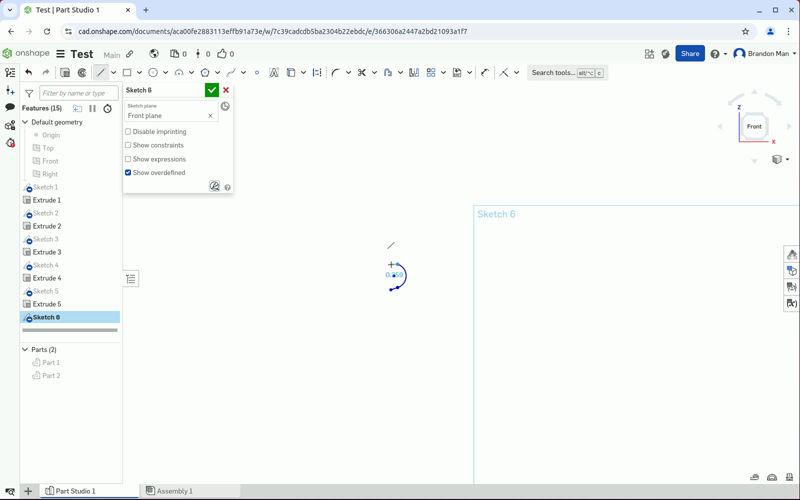
scroll(6)
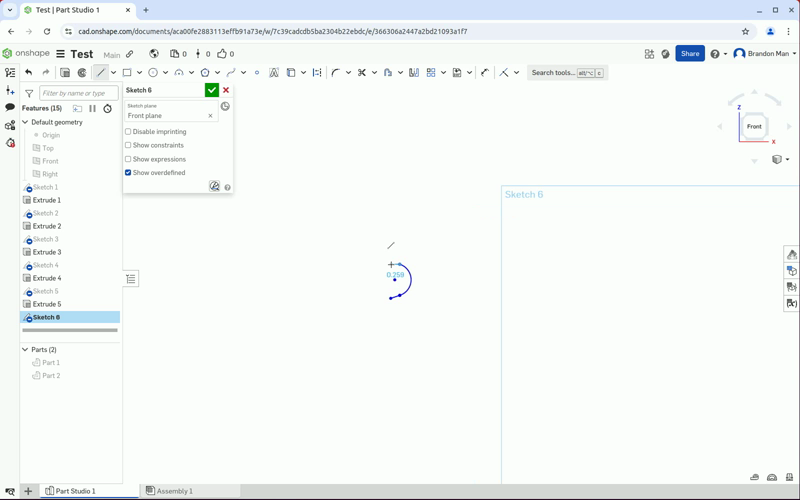
scroll(6)
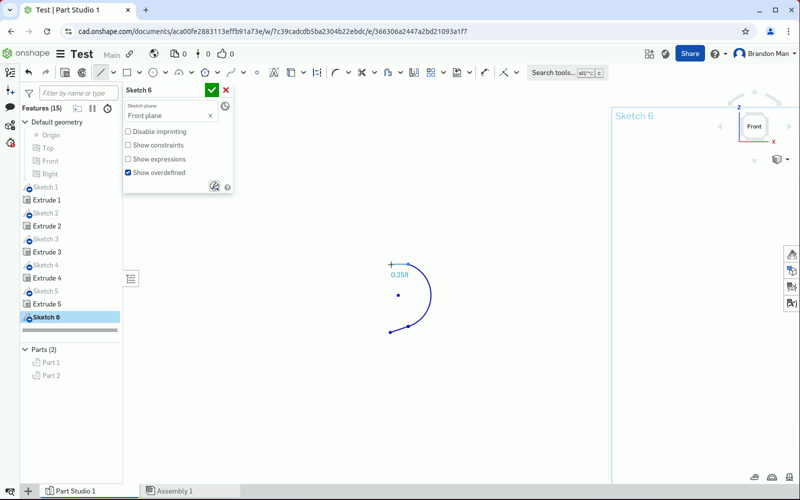
click(391, 264)
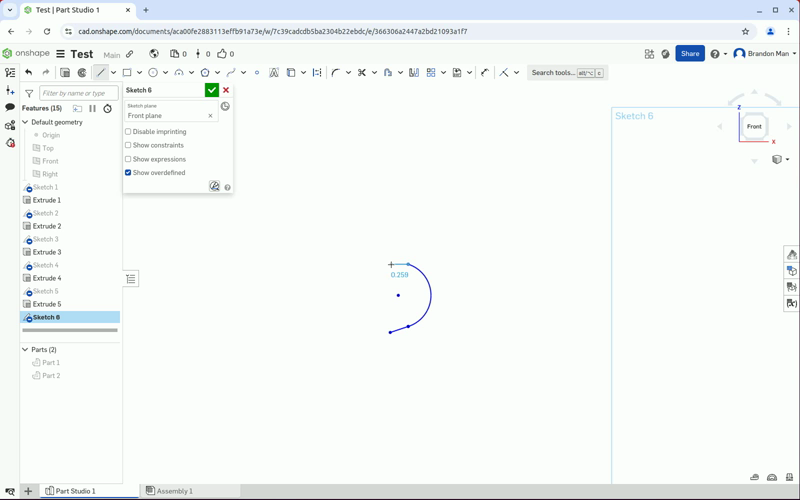
scroll(-6)
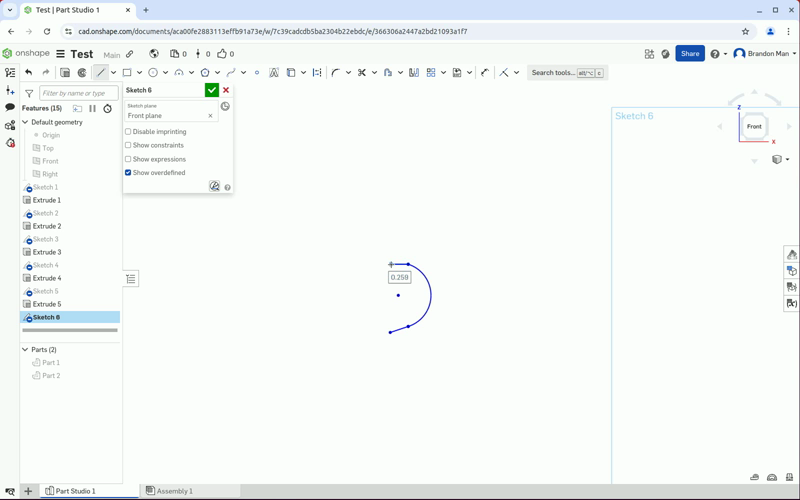
scroll(-6)
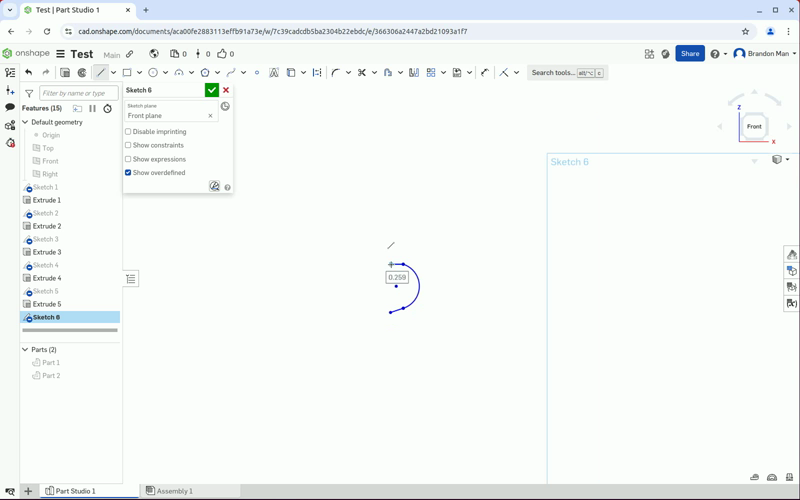
scroll(-6)
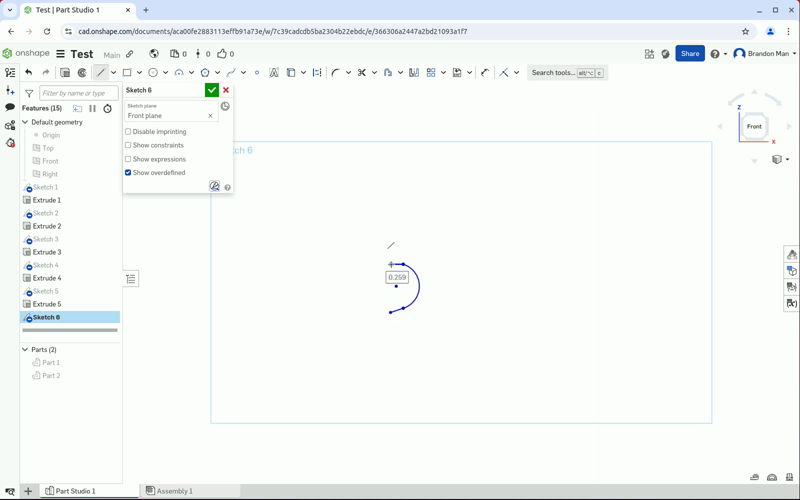
scroll(-6)
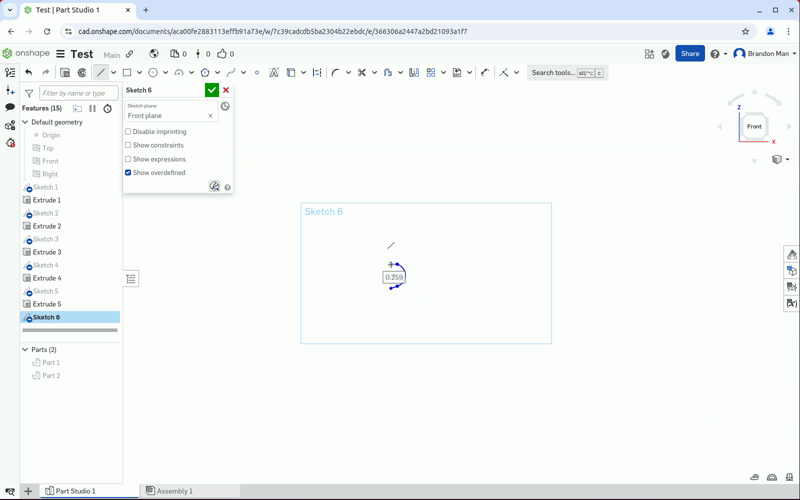
scroll(-6)
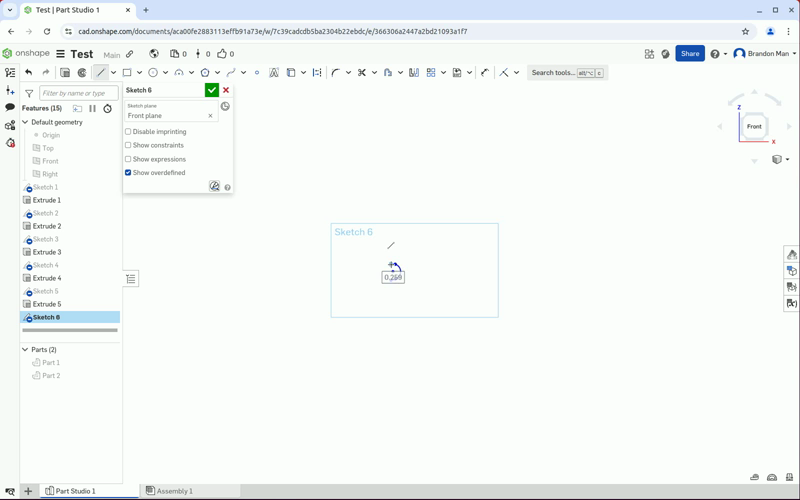
scroll(-6)
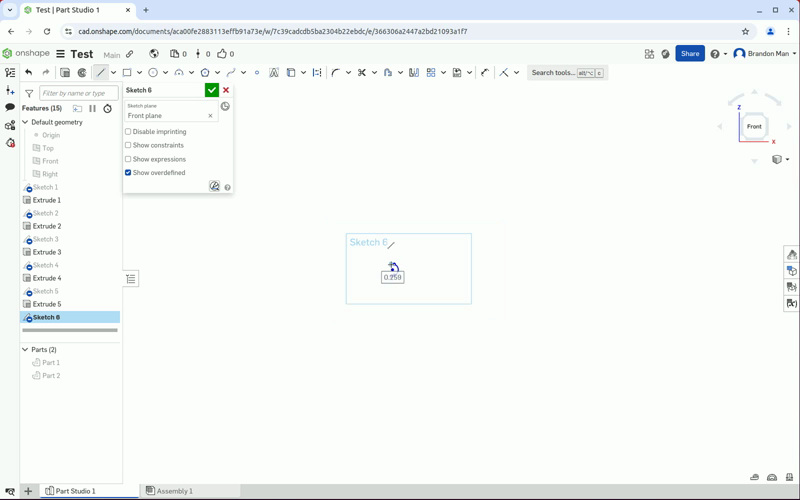
scroll(-6)
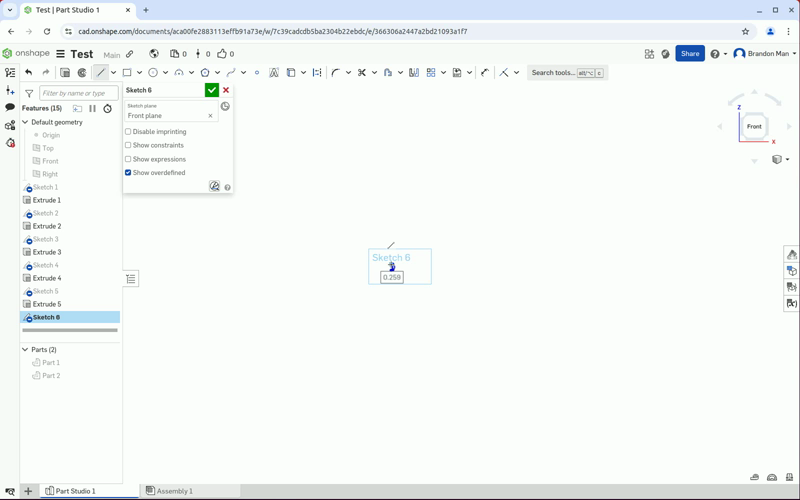
key_up(shift)
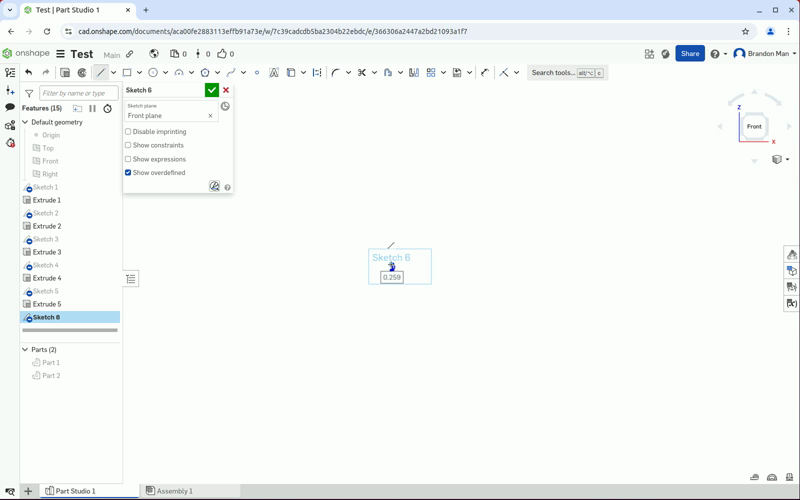
mouse_move(421, 264)
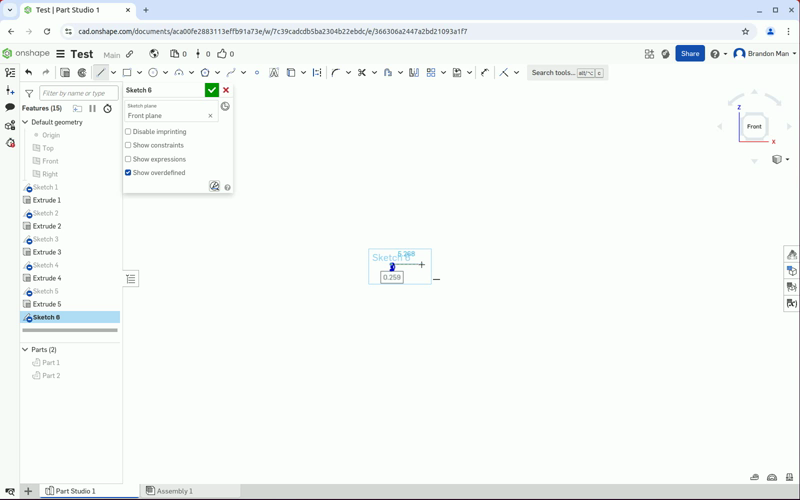
key_down(shift)
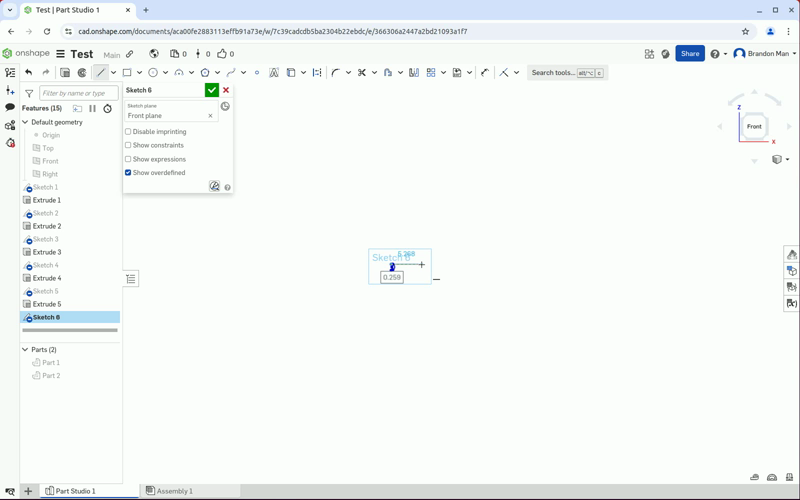
mouse_move(391, 270)
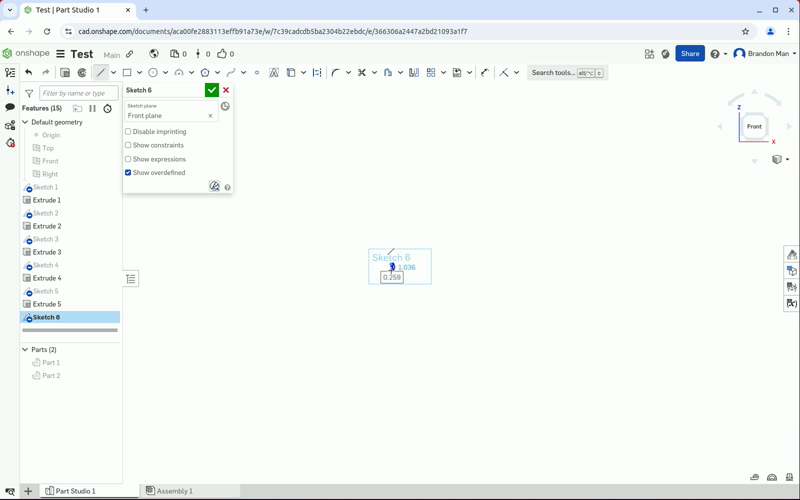
scroll(6)
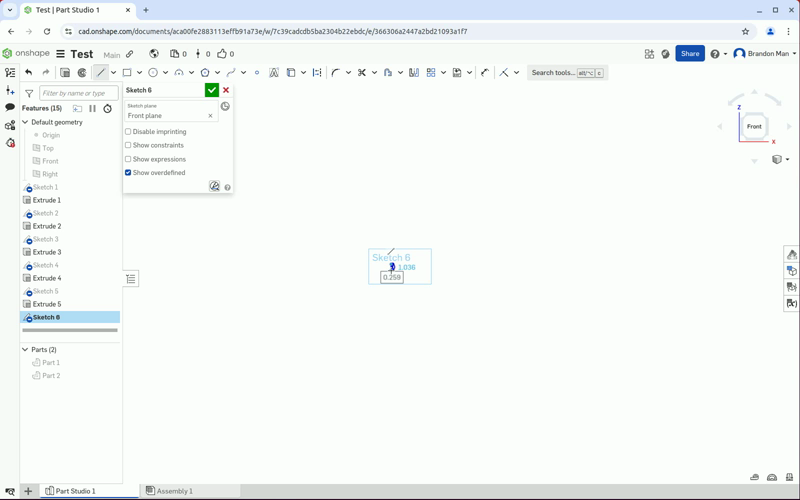
scroll(6)
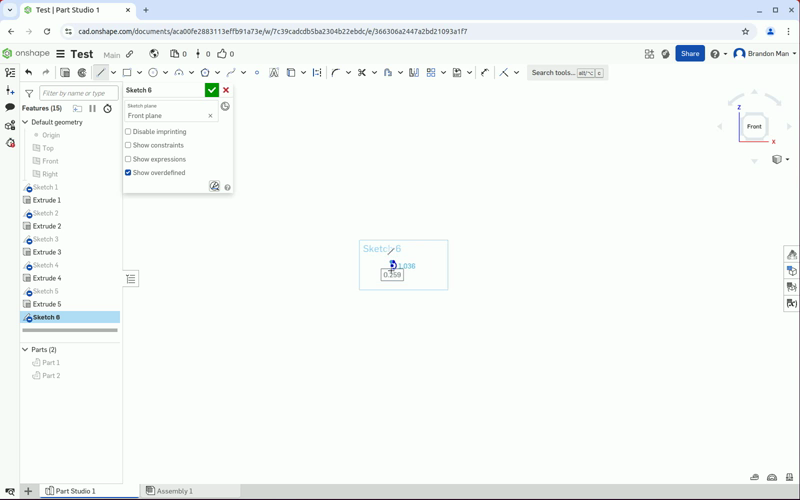
scroll(6)
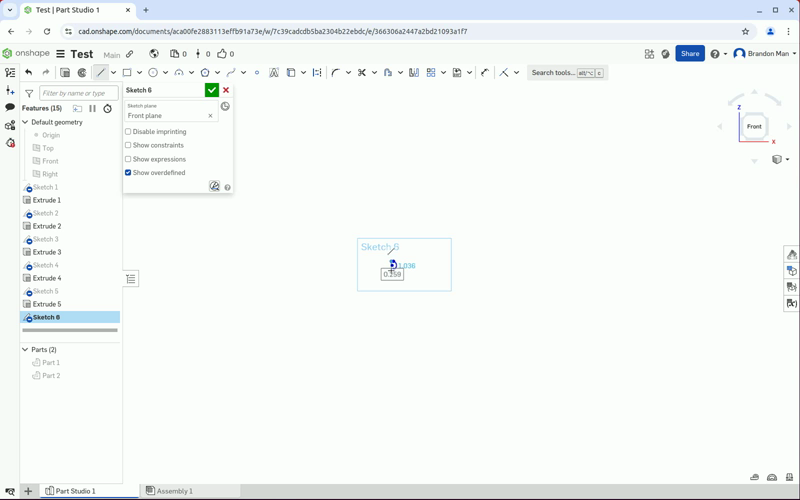
scroll(6)
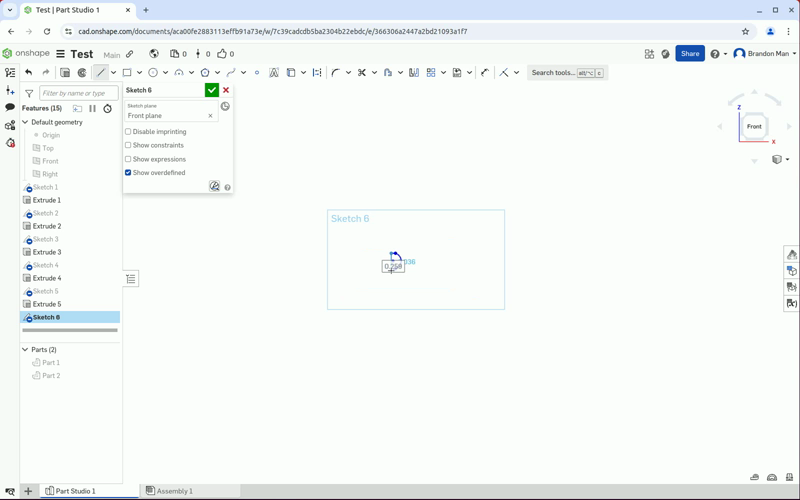
scroll(6)
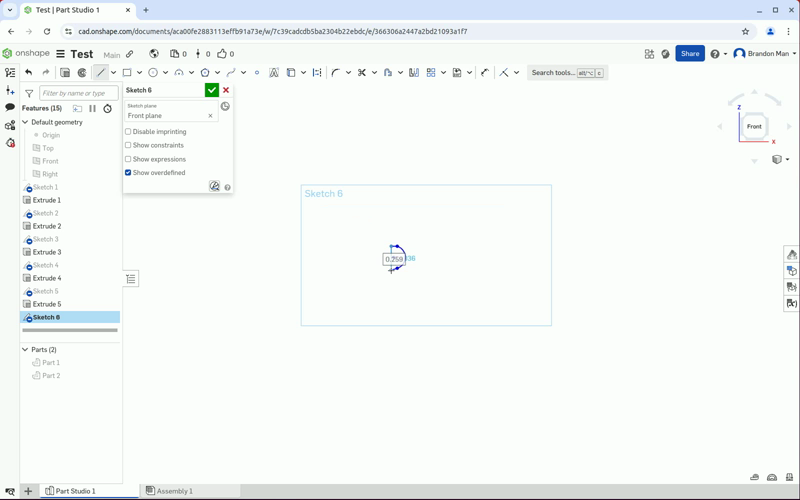
scroll(6)
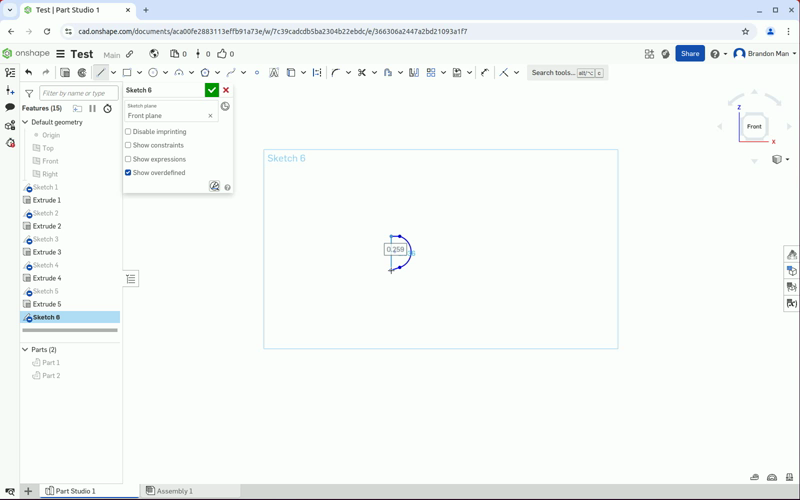
scroll(6)
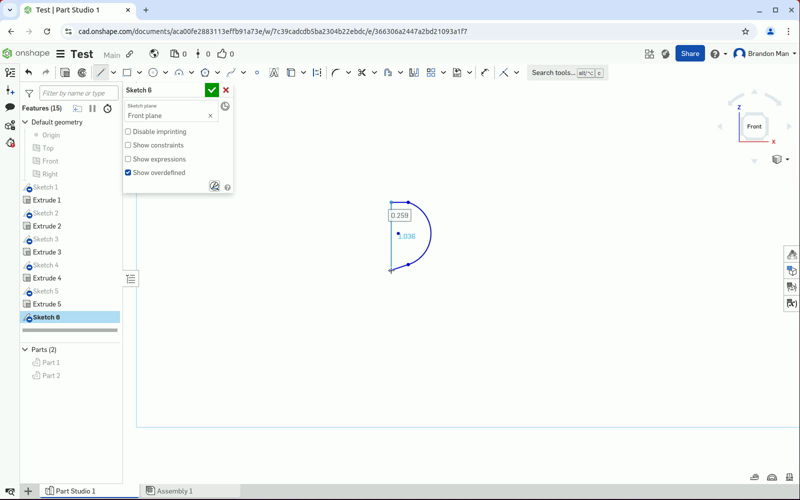
key_up(shift)
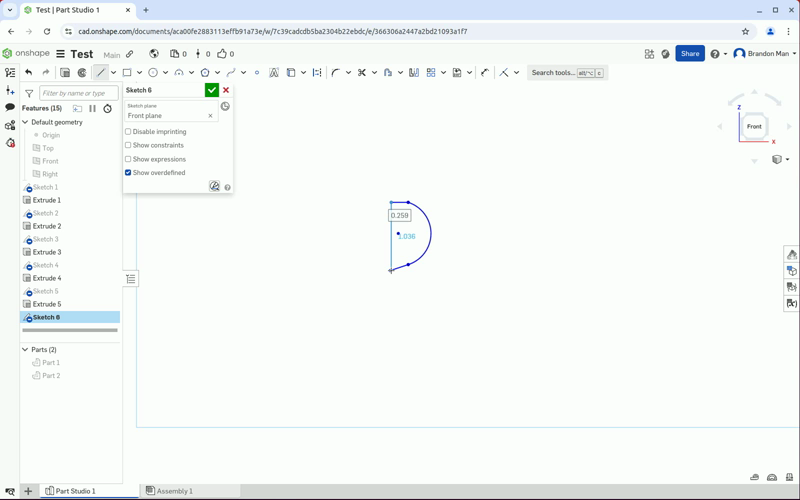
click(391, 270)
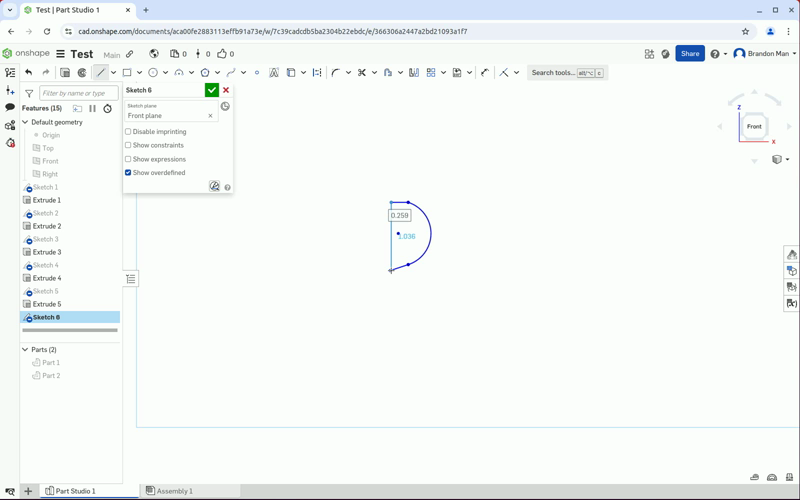
scroll(-6)
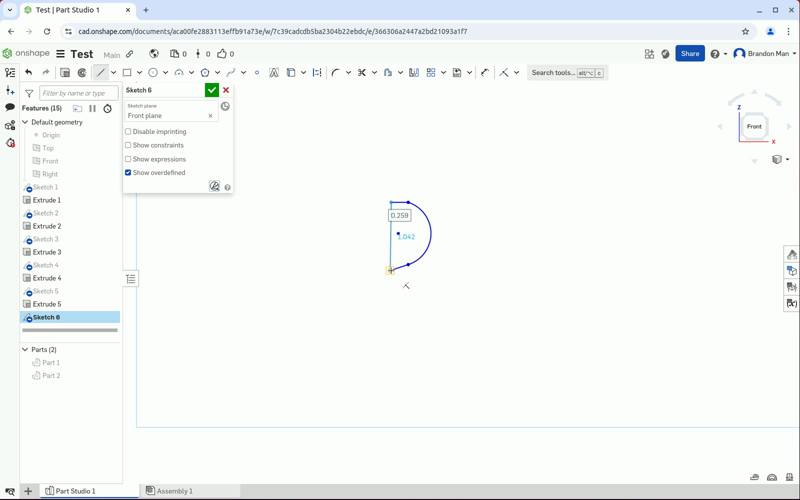
scroll(-6)
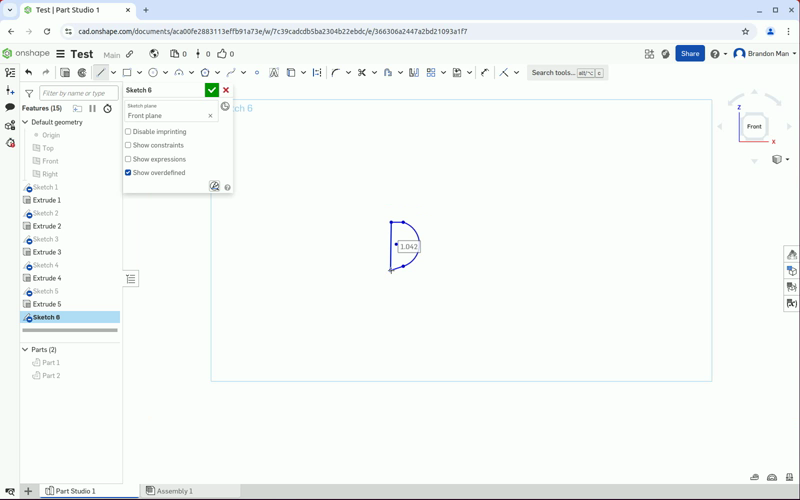
scroll(-6)
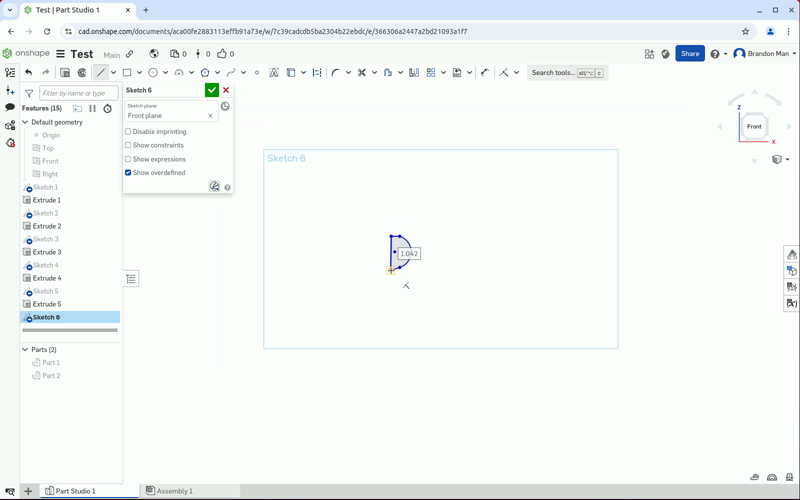
scroll(-6)
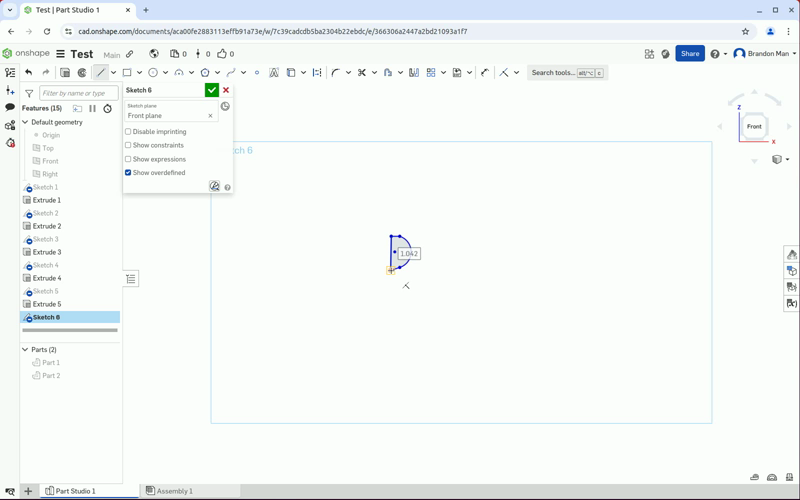
scroll(-6)
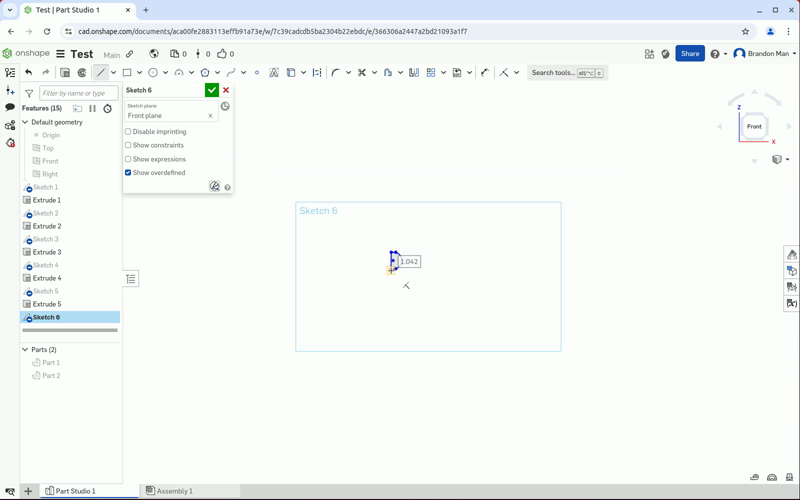
scroll(-6)
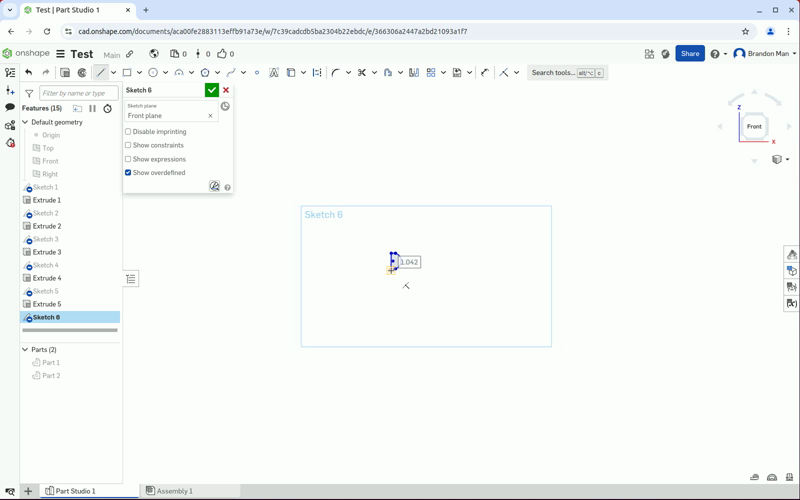
scroll(-6)
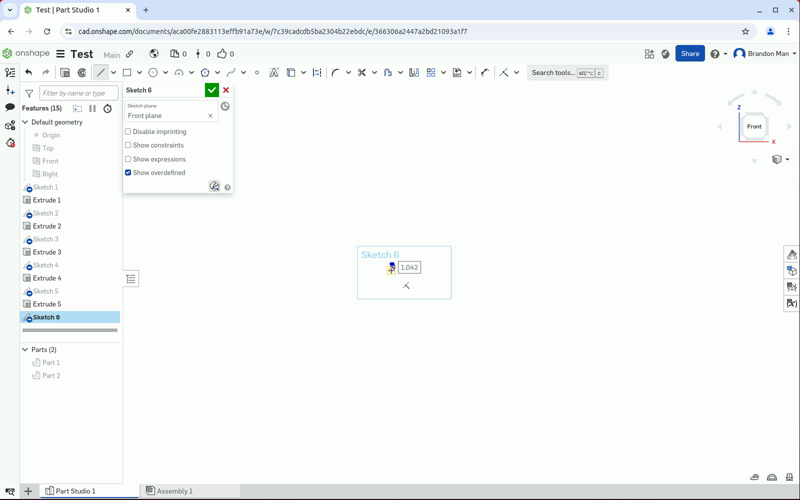
key(esc)
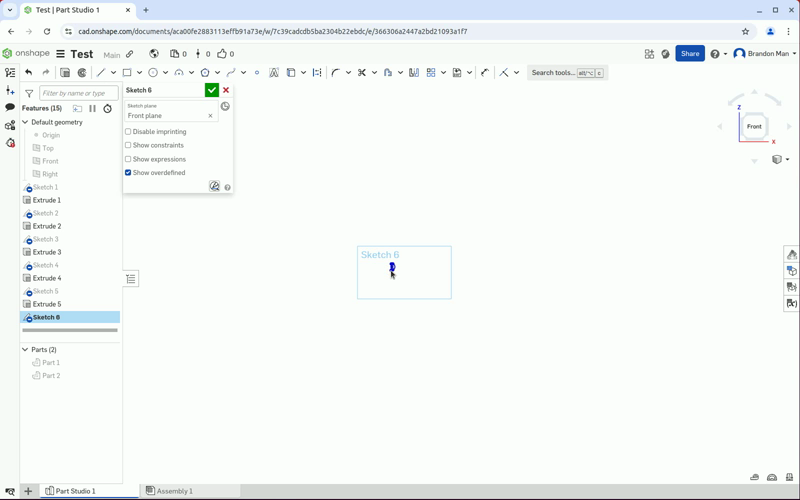
mouse_move(394, 266)
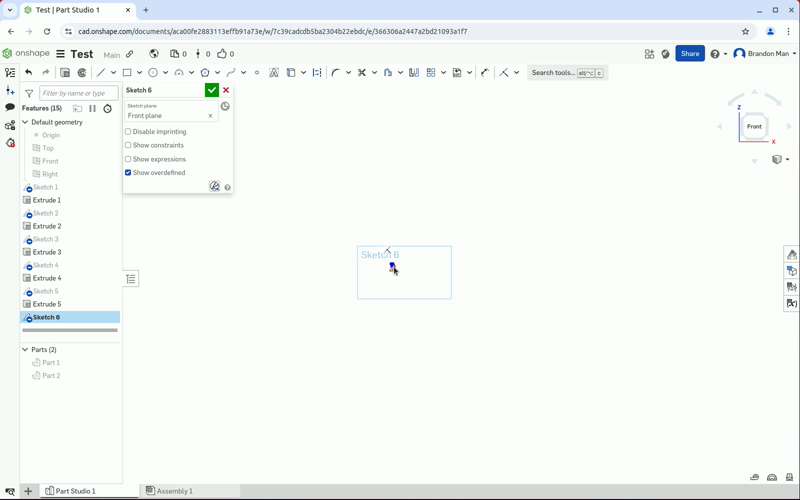
scroll(6)
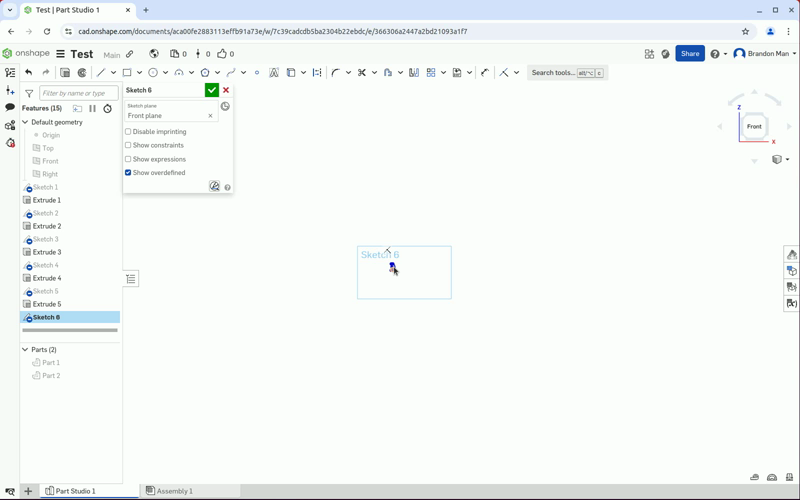
scroll(6)
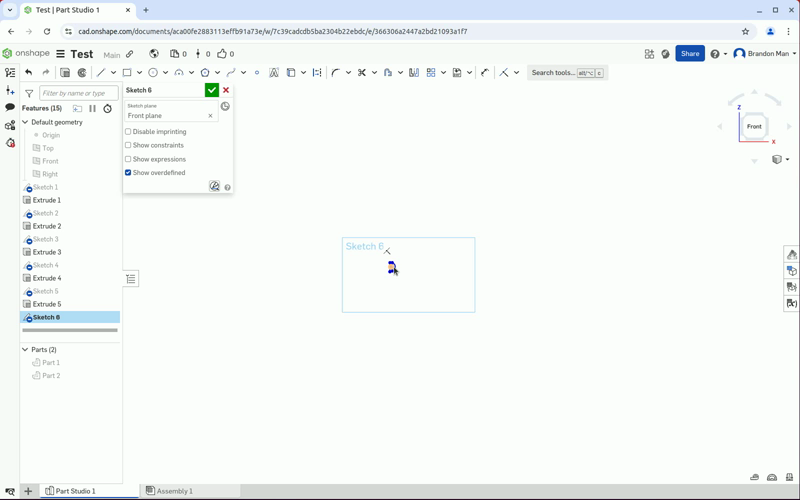
scroll(6)
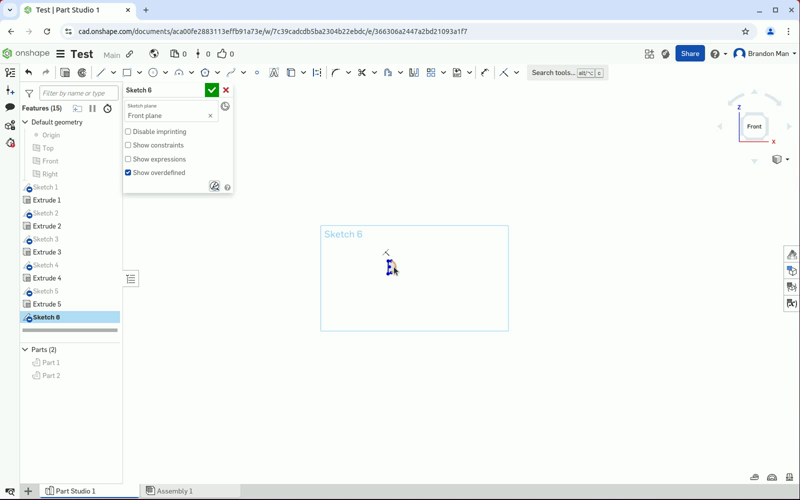
scroll(6)
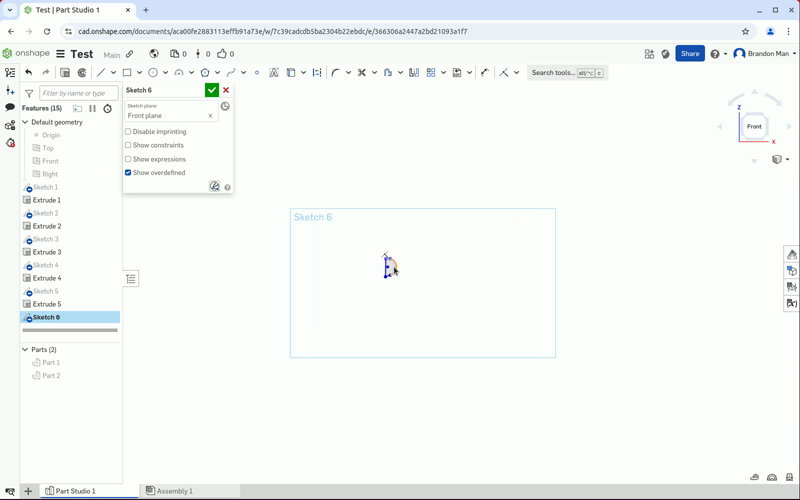
scroll(6)
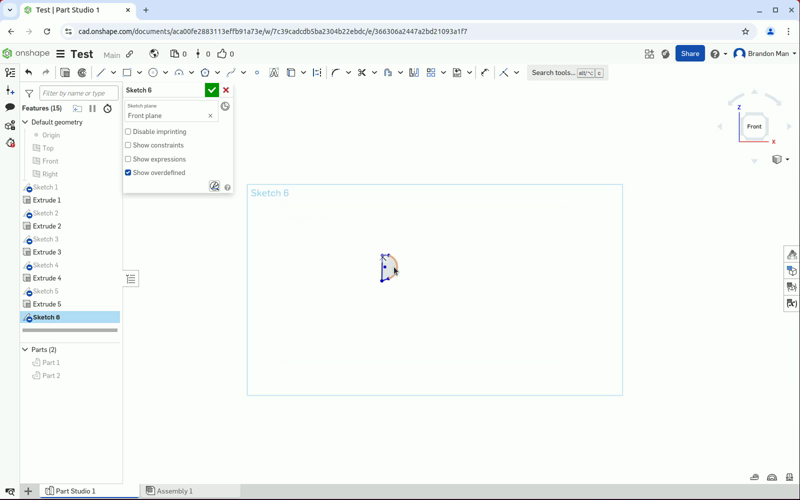
scroll(6)
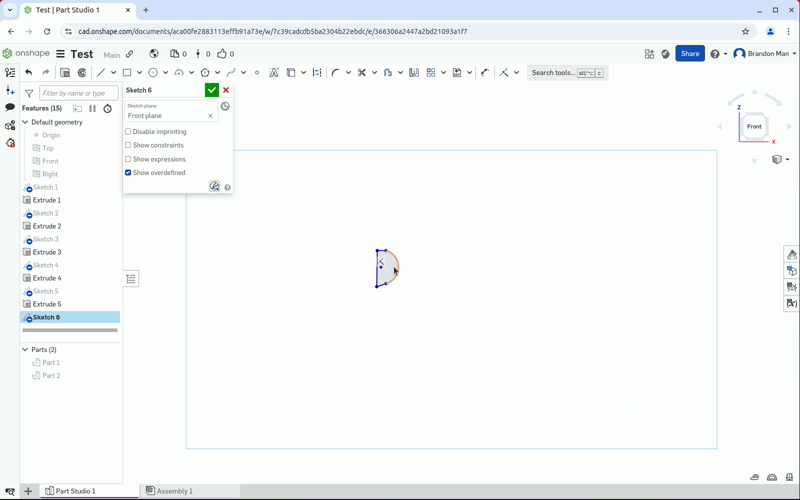
scroll(6)
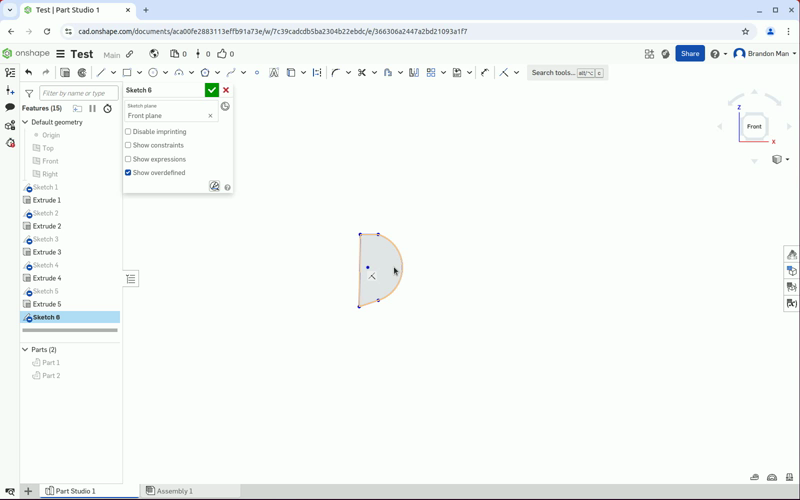
click(394, 266)
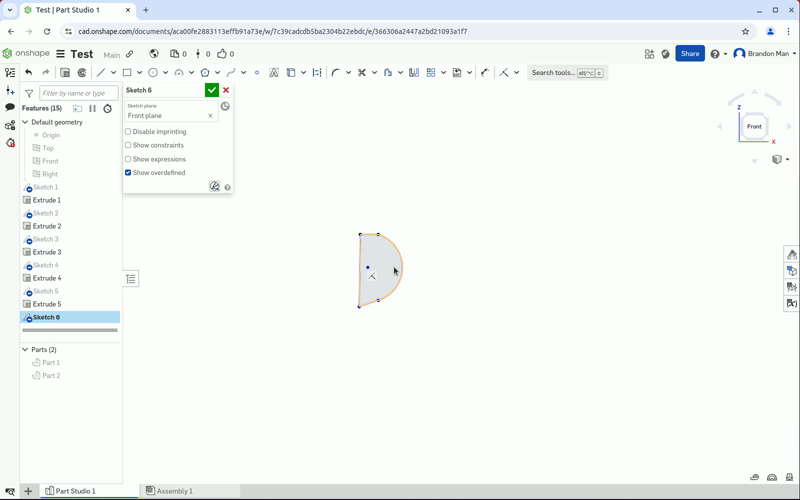
scroll(-6)
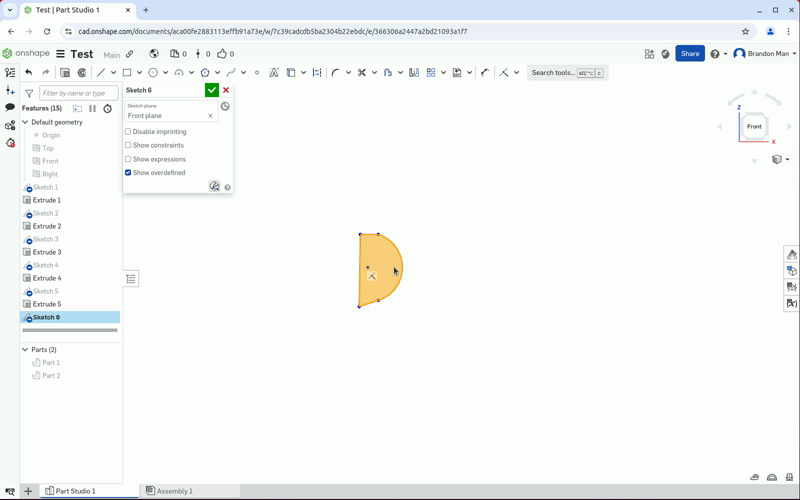
scroll(-6)
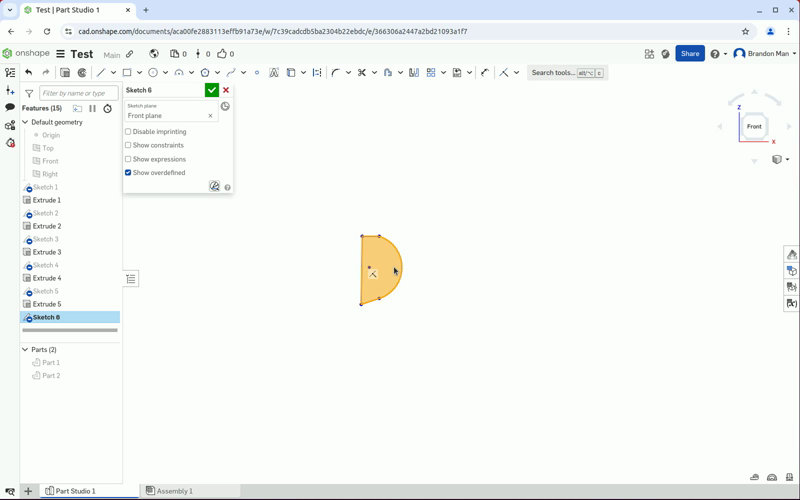
scroll(-6)
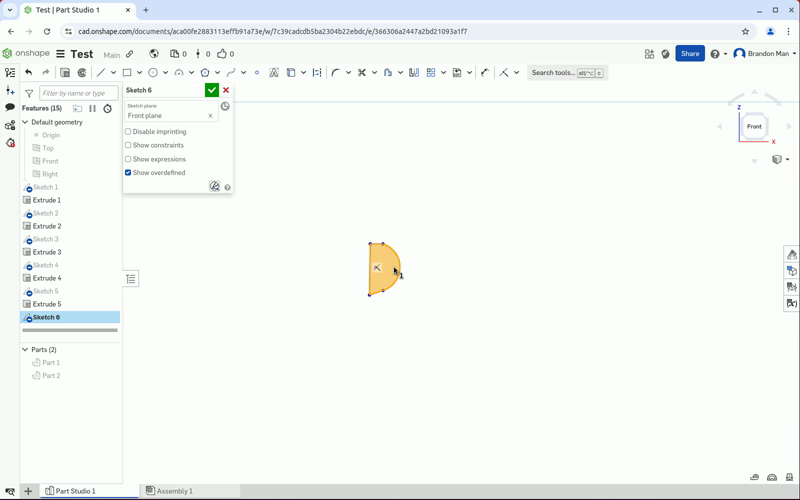
scroll(-6)
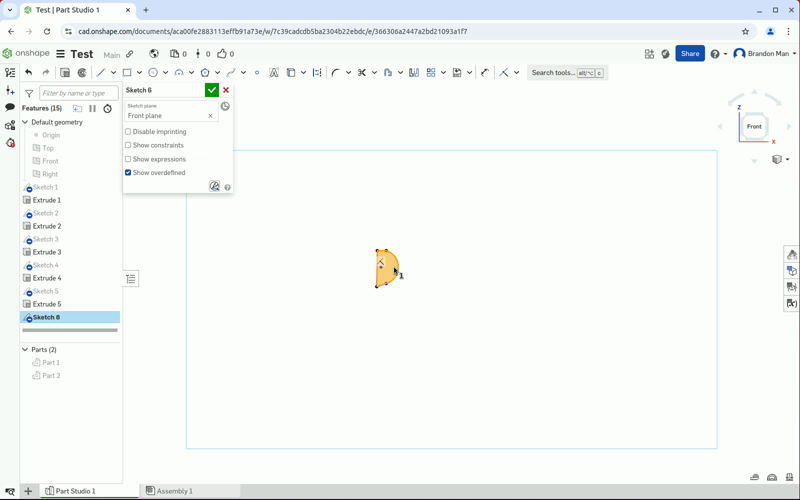
scroll(-6)
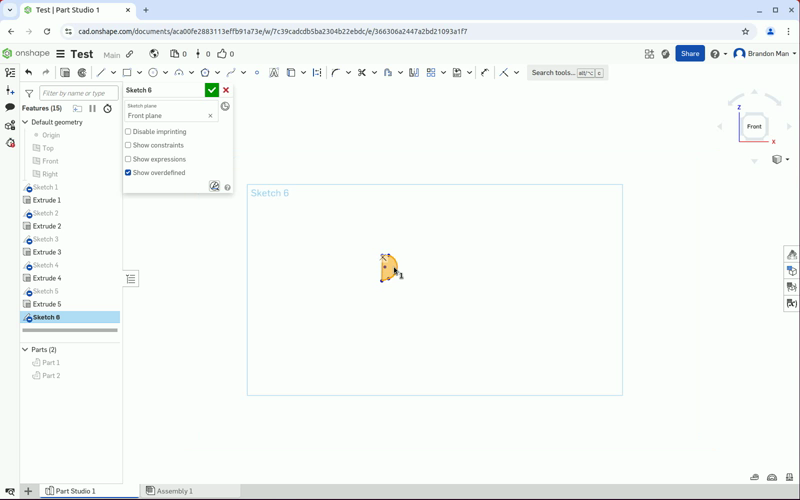
scroll(-6)
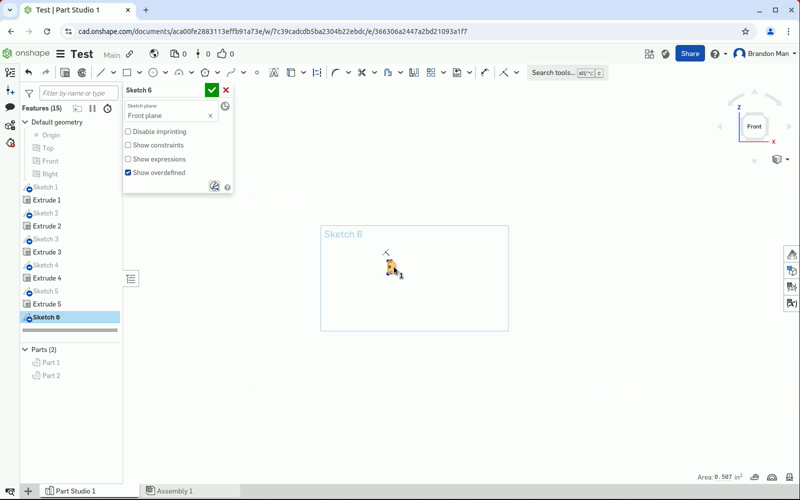
scroll(-6)
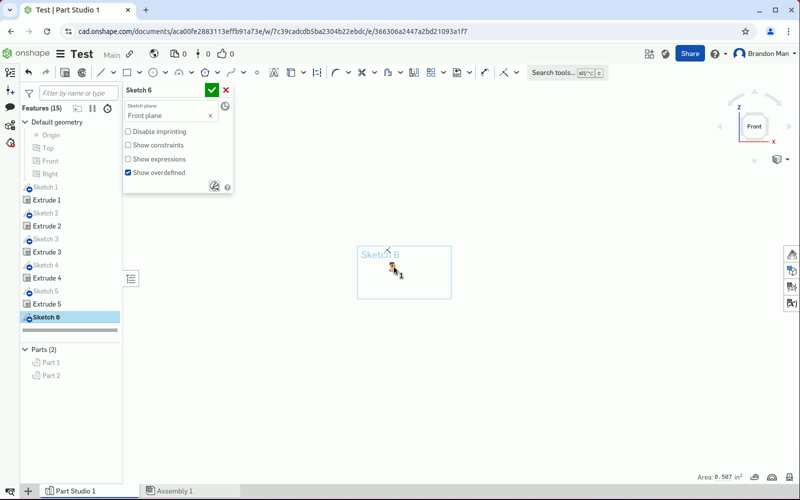
mouse_move(73, 352)
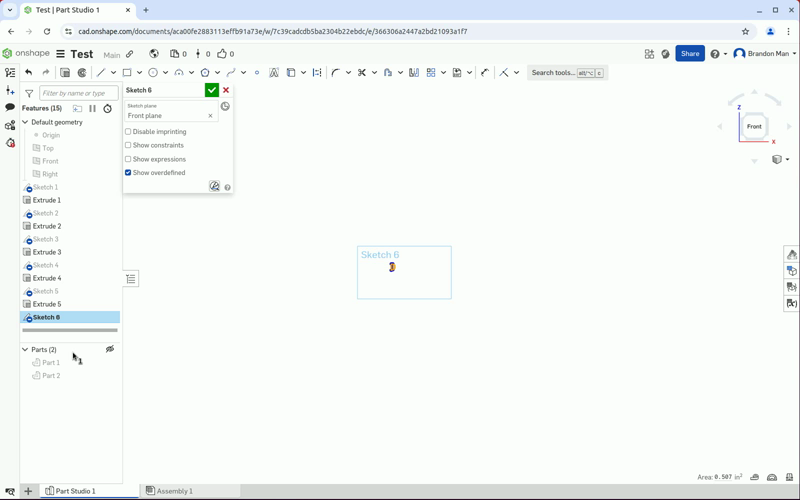
key(shift+y)
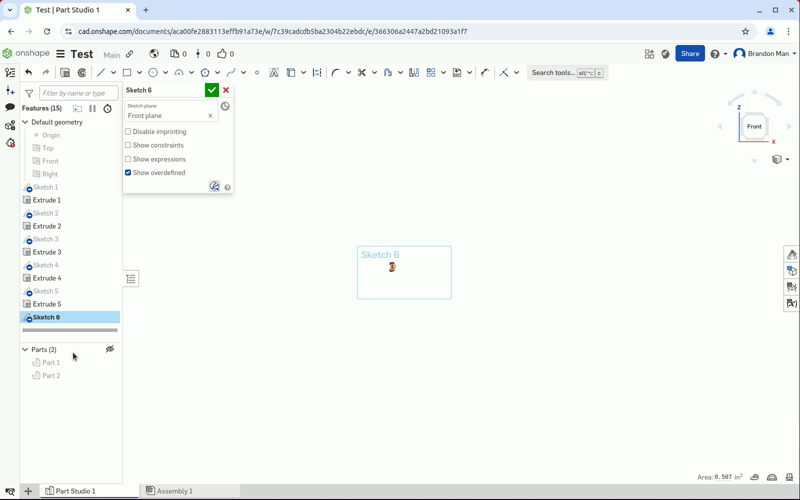
key(shift+e)
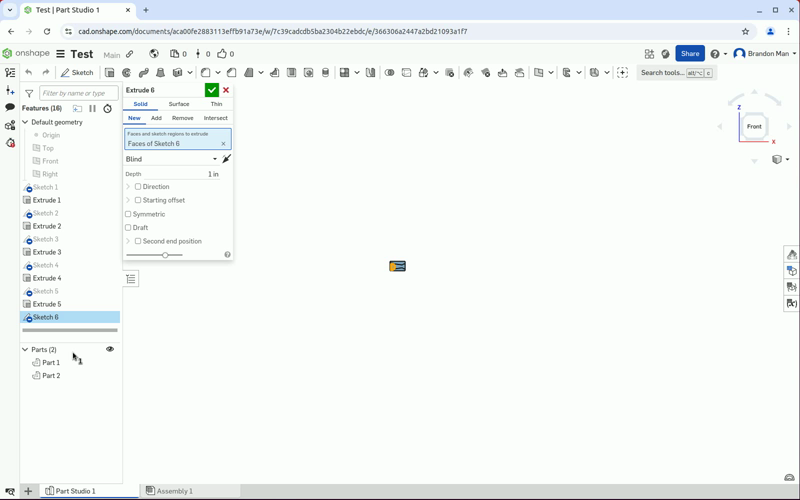
mouse_move(143, 106)
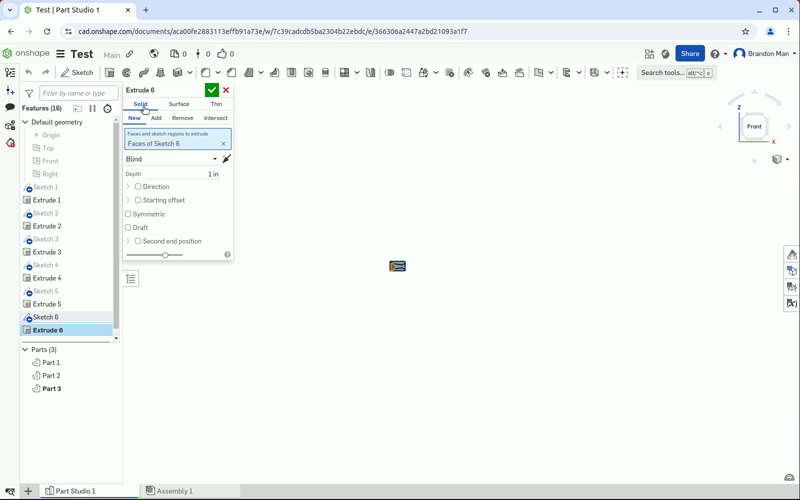
click(143, 106)
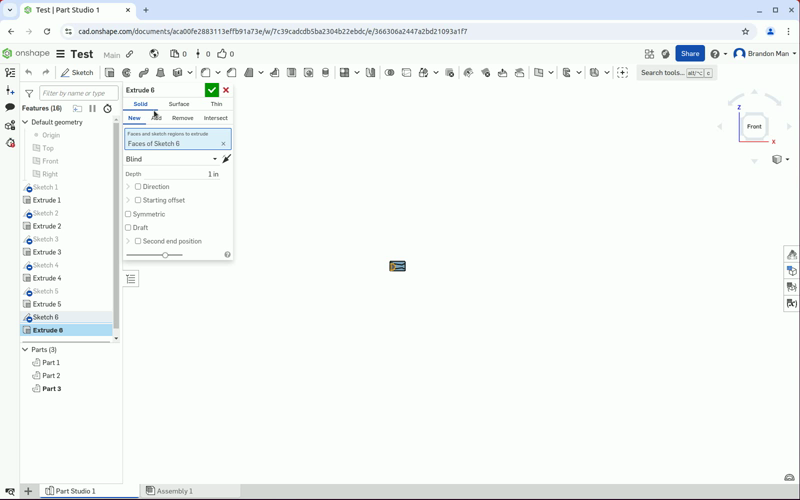
mouse_move(186, 120)
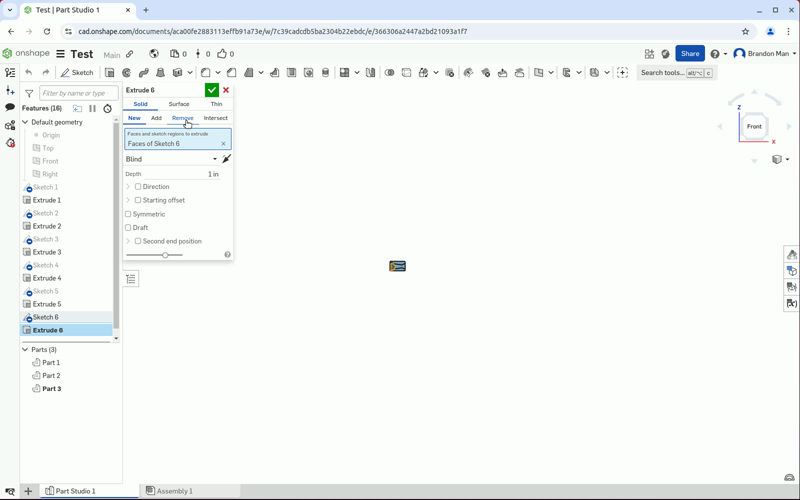
click(186, 120)
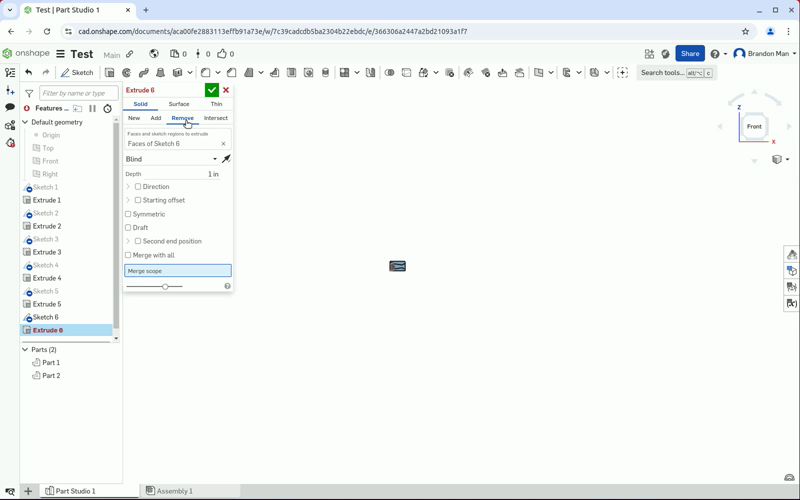
key(tab, 4)
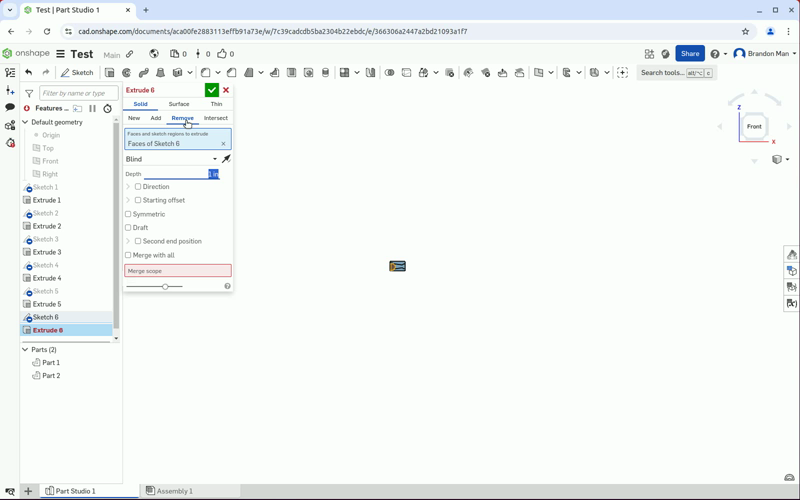
text(0.241)
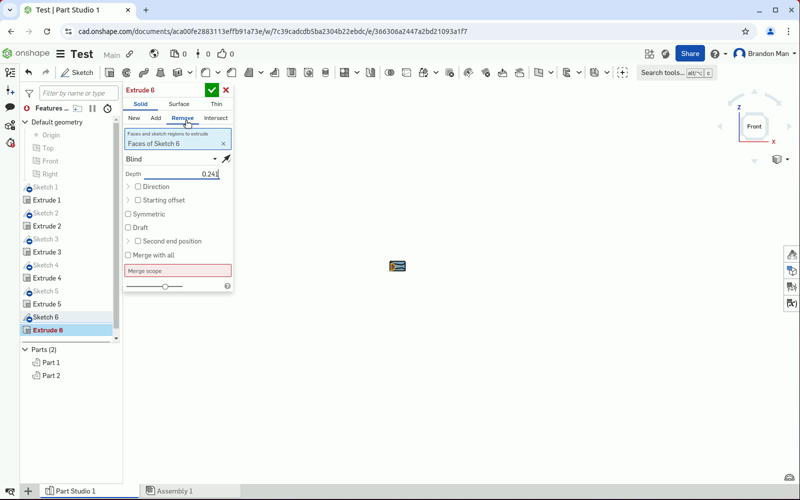
key(tab, 6)
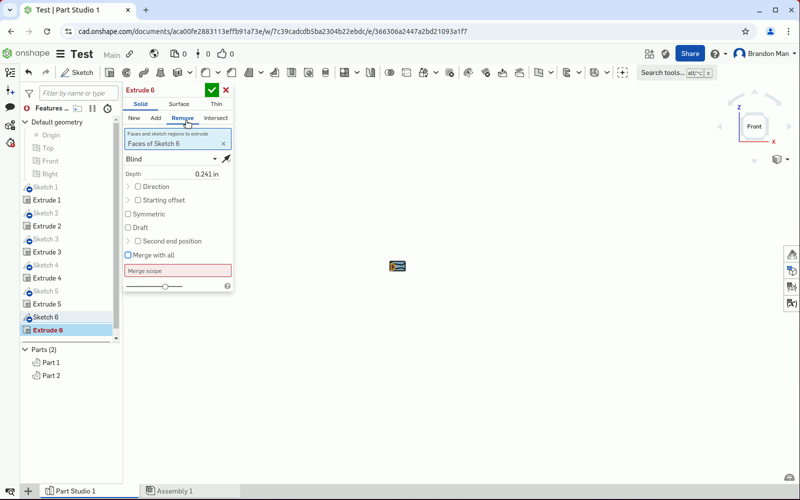
key(space)
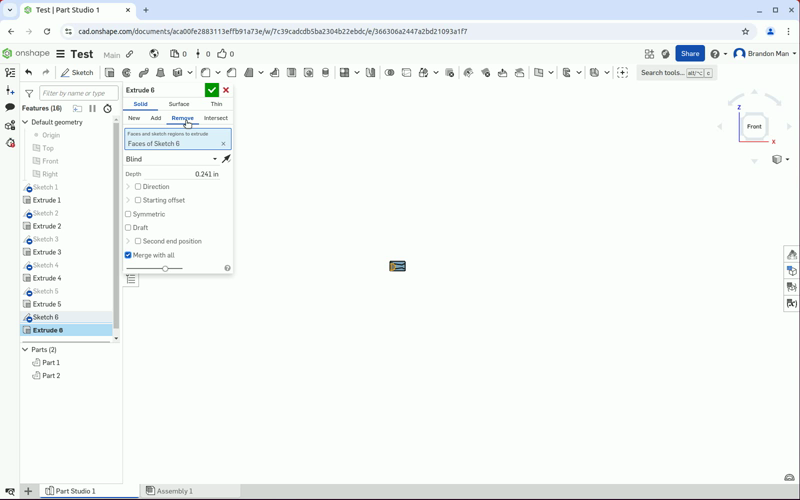
key(enter)
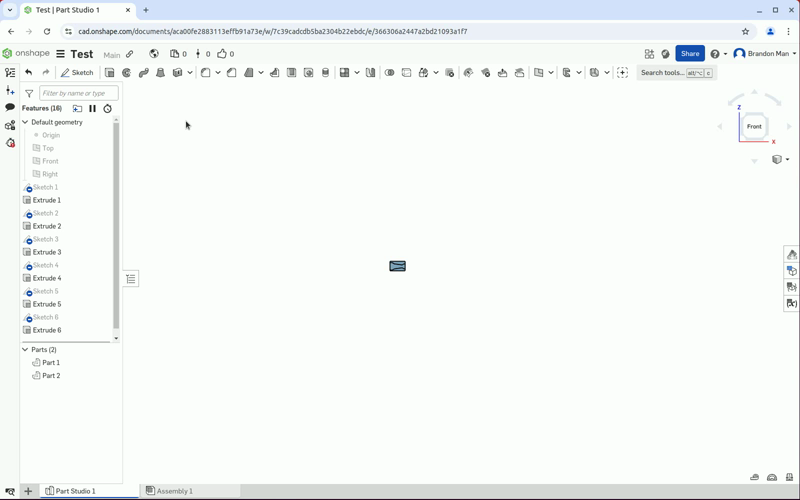
key(shift+h)
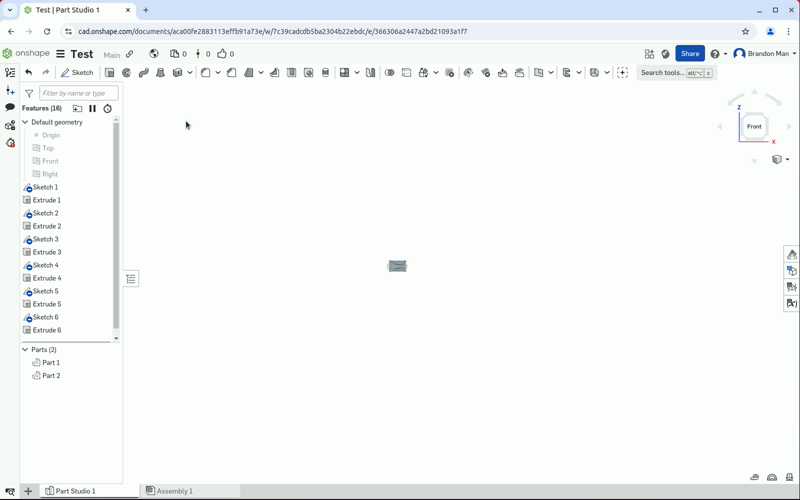
key(shift+h)
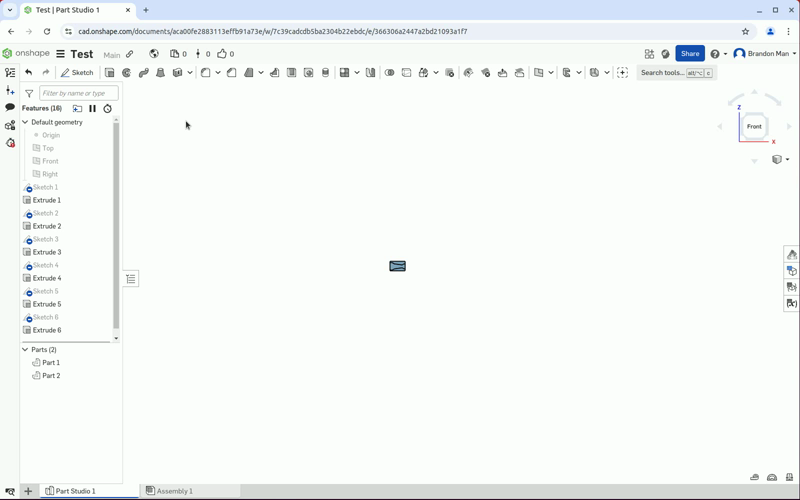
mouse_move(69, 189)
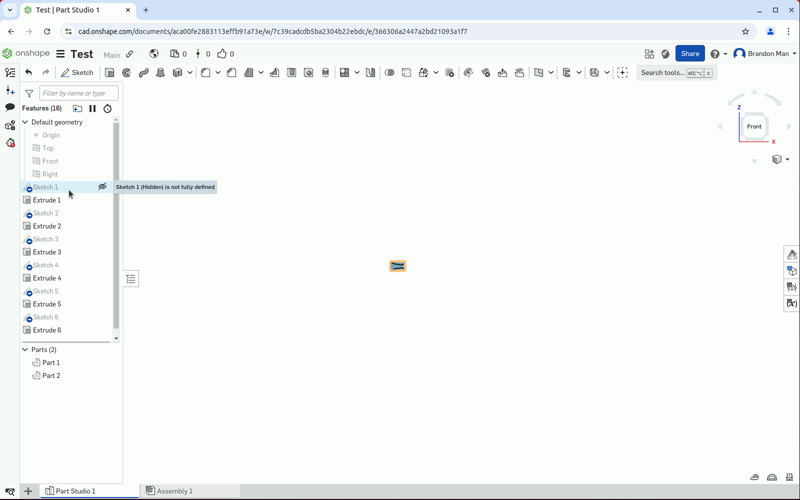
click(69, 189)
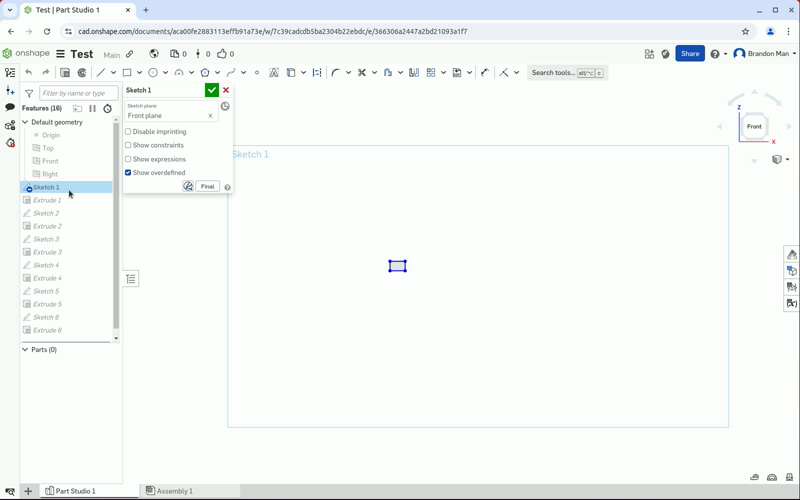
mouse_move(229, 92)
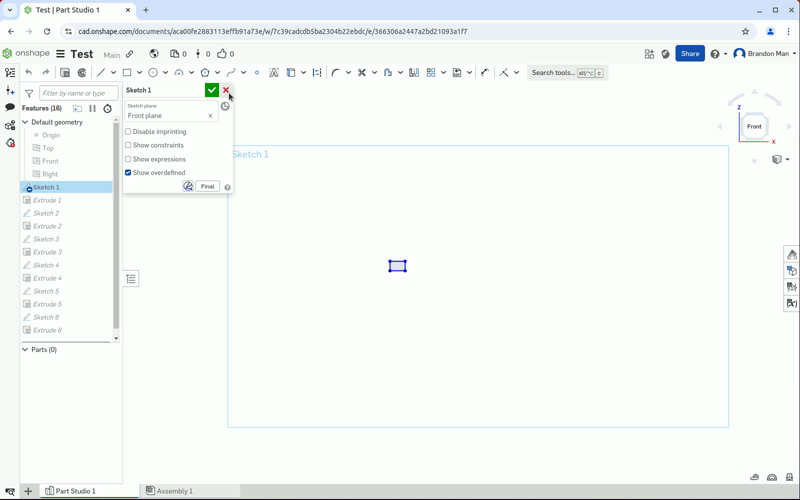
click(229, 92)
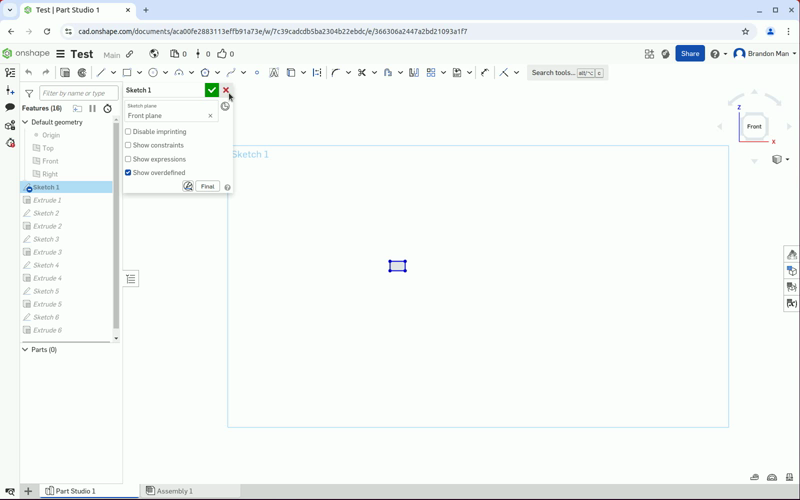
key(shift+s)
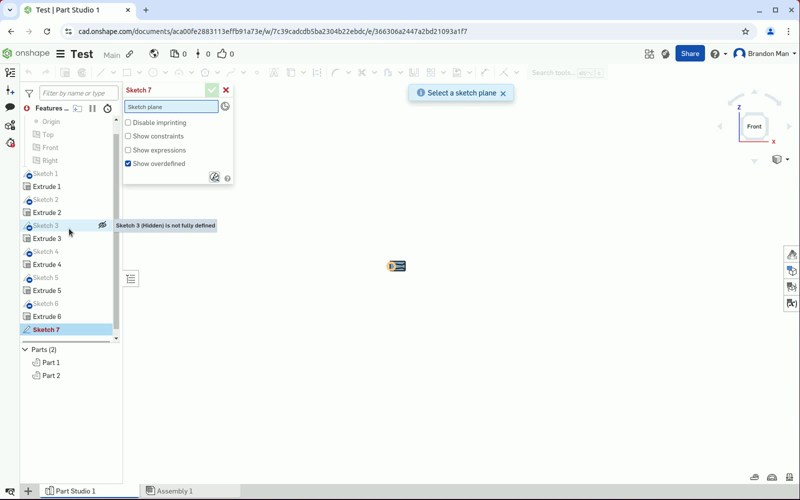
scroll(3)
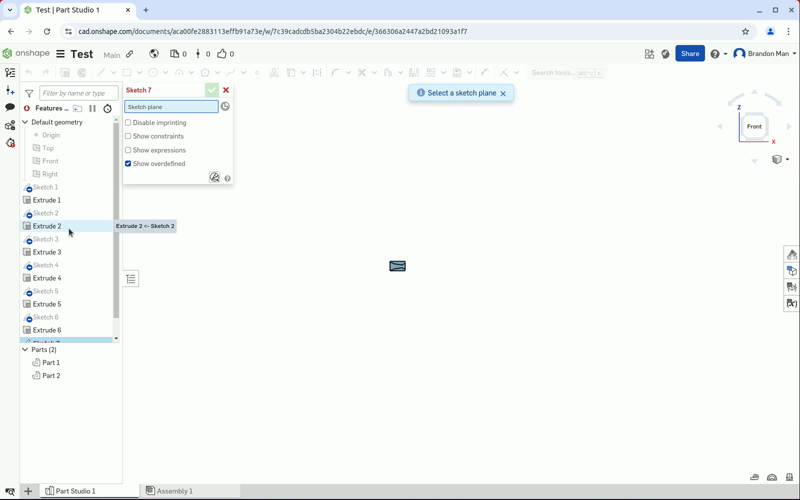
mouse_move(69, 163)
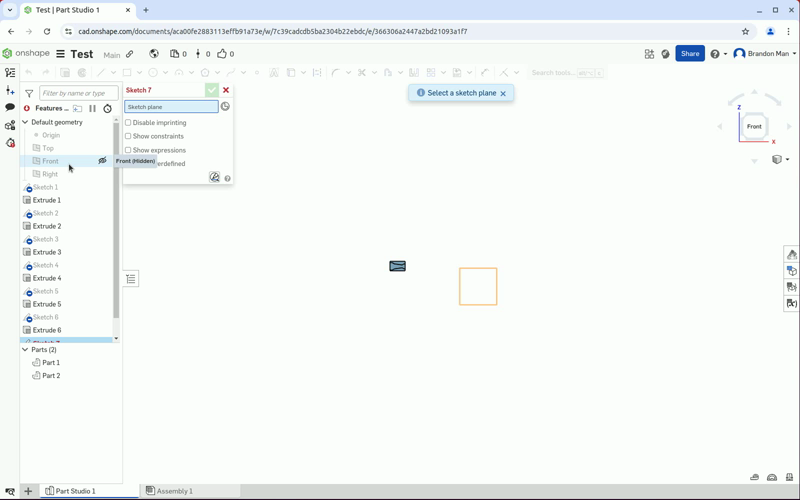
click(69, 163)
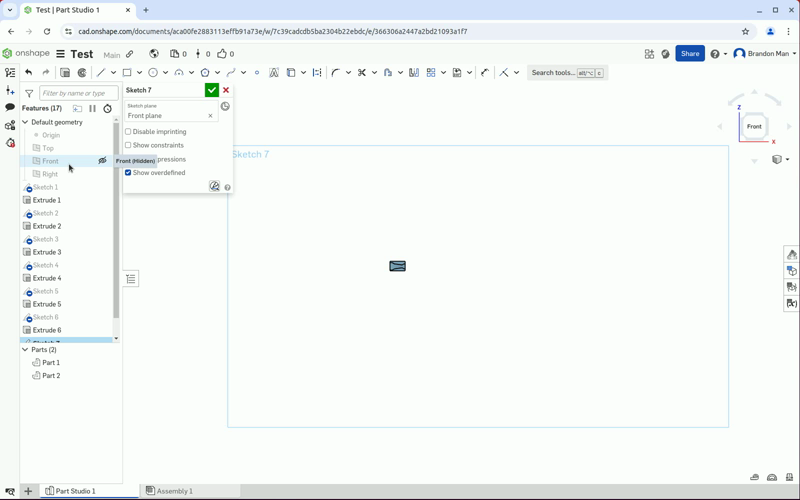
mouse_move(73, 352)
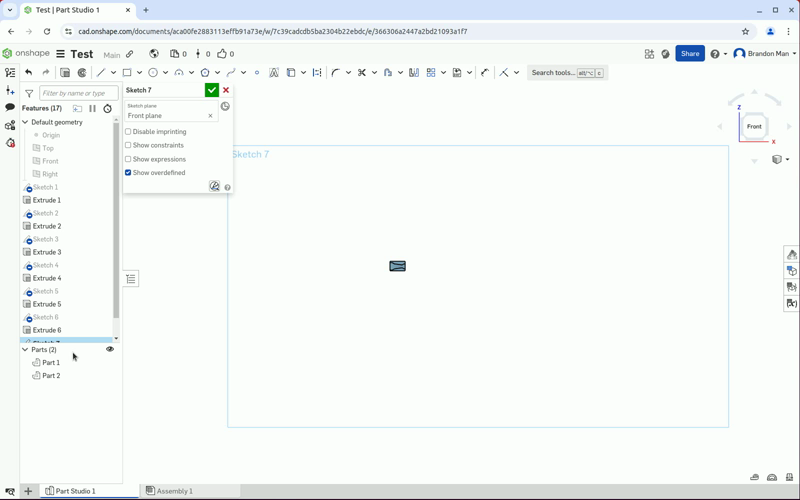
key(y)
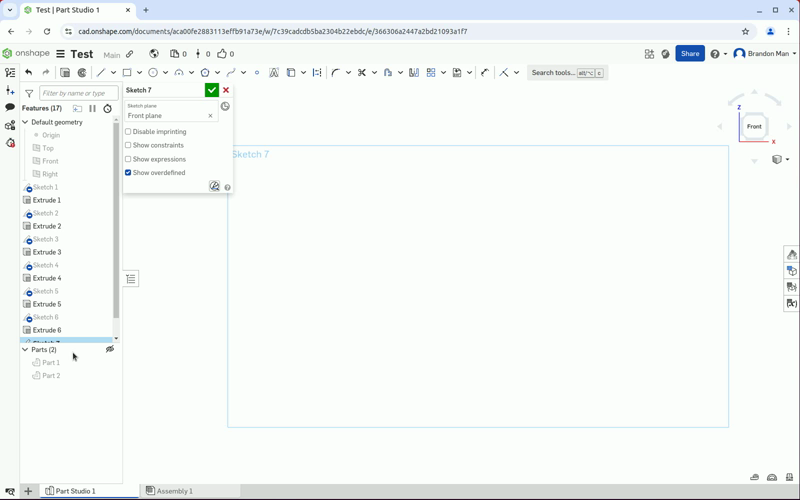
key(l)
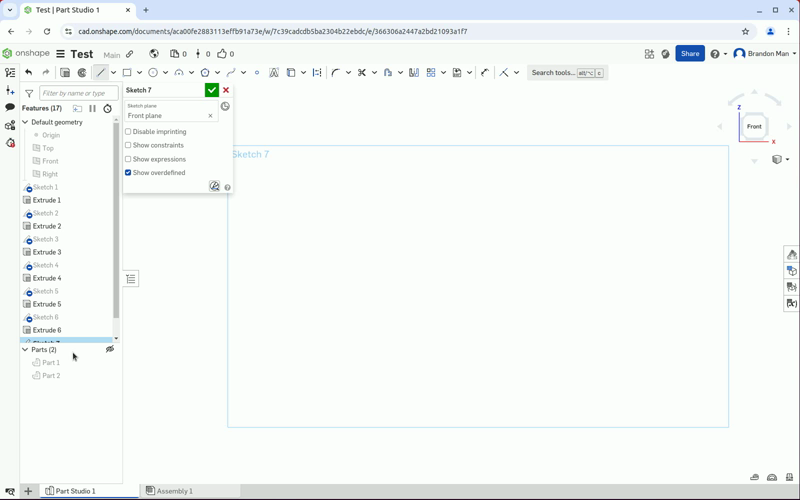
key_down(shift)
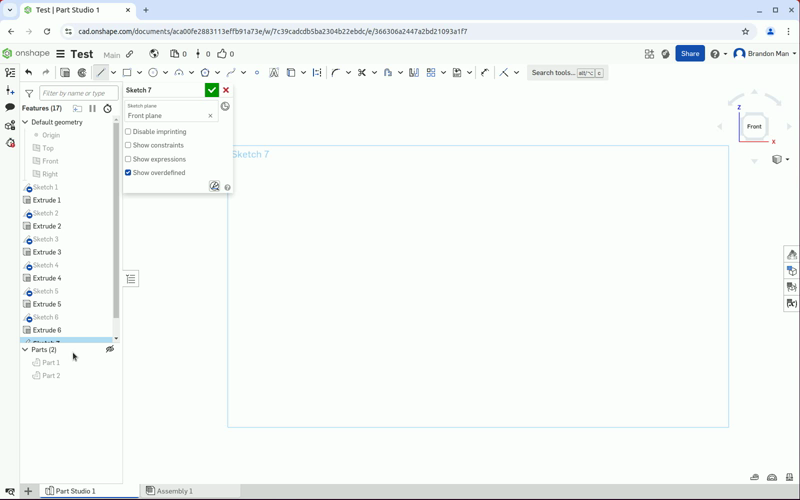
mouse_move(401, 267)
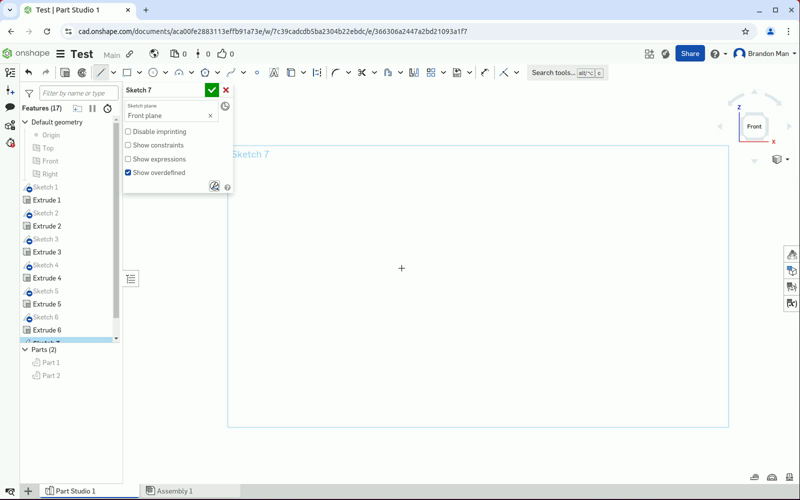
click(401, 267)
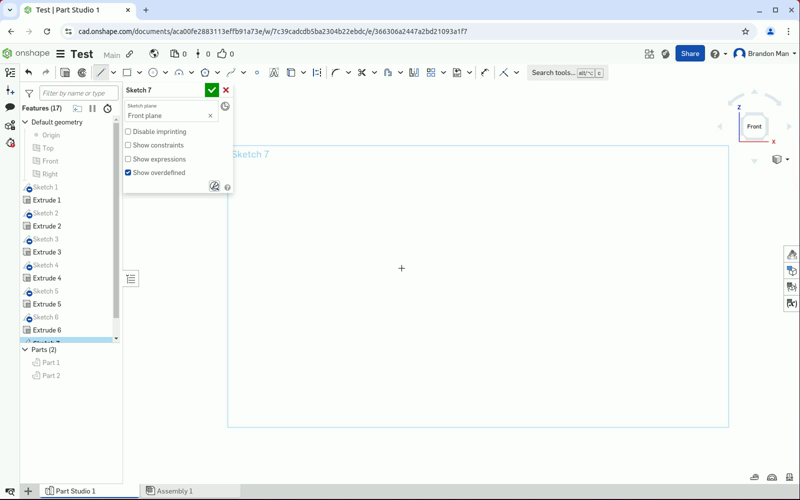
key_up(shift)
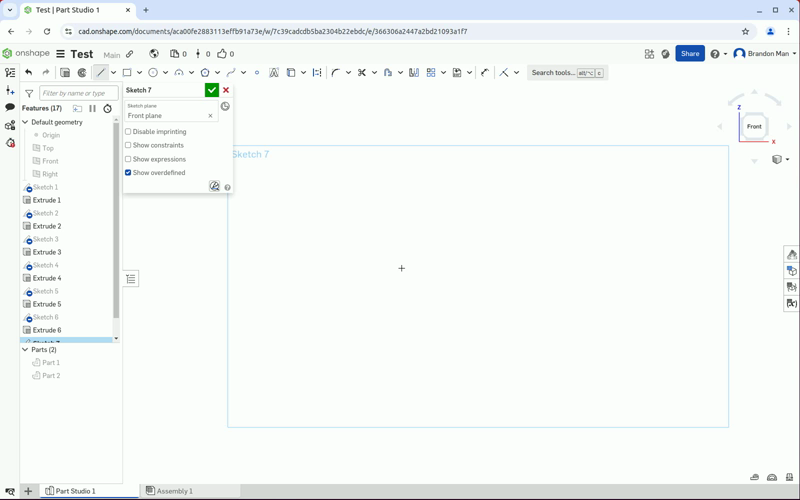
key_down(shift)
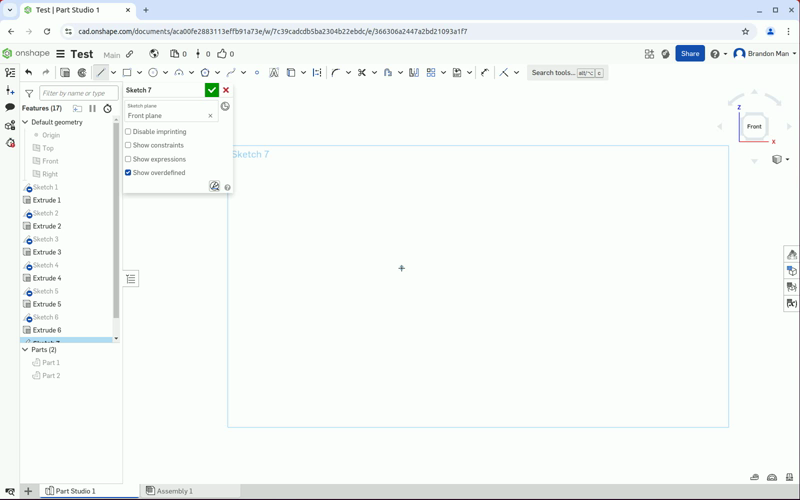
mouse_move(431, 267)
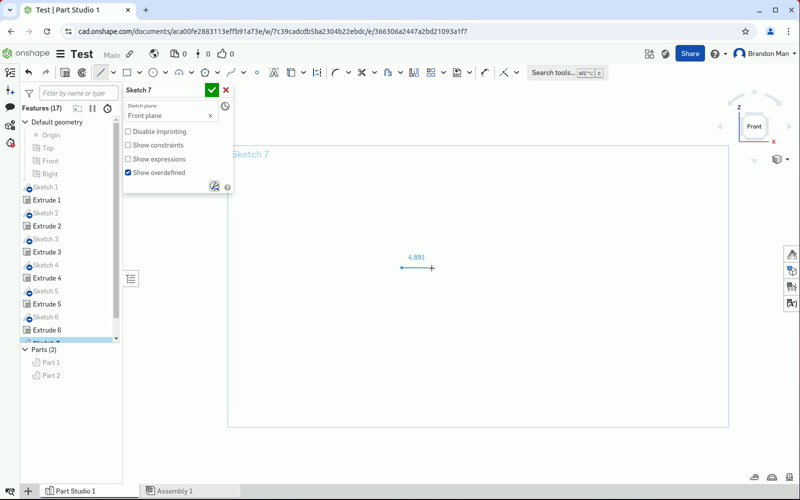
mouse_move(401, 264)
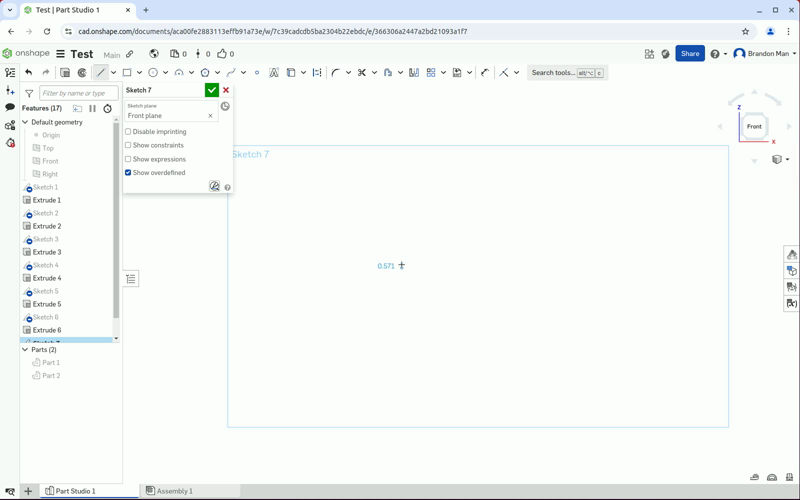
scroll(6)
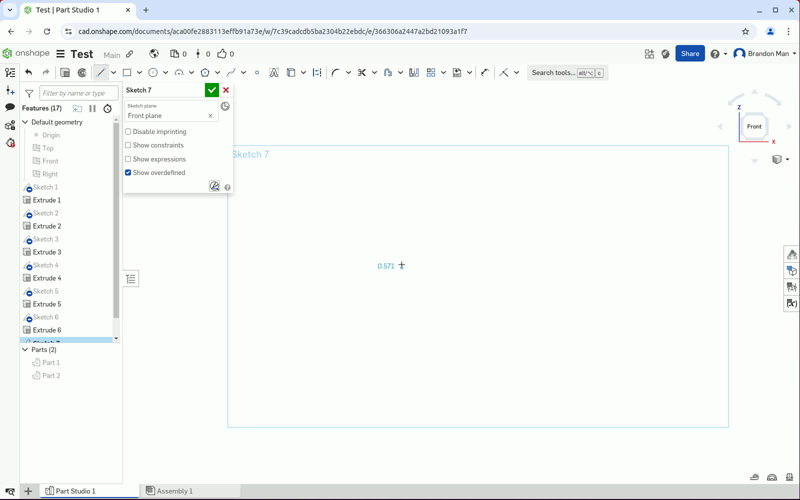
scroll(6)
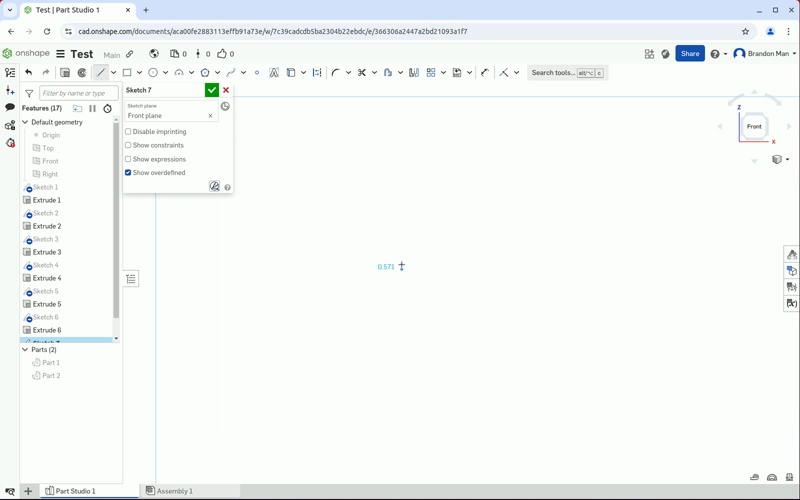
scroll(6)
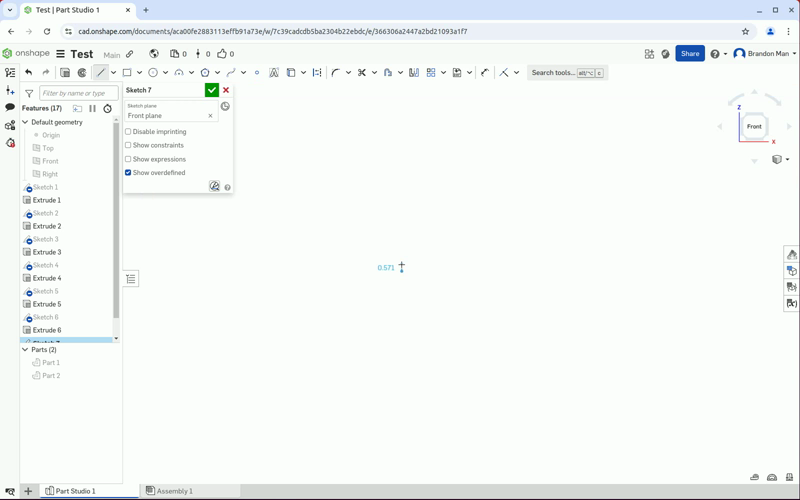
scroll(6)
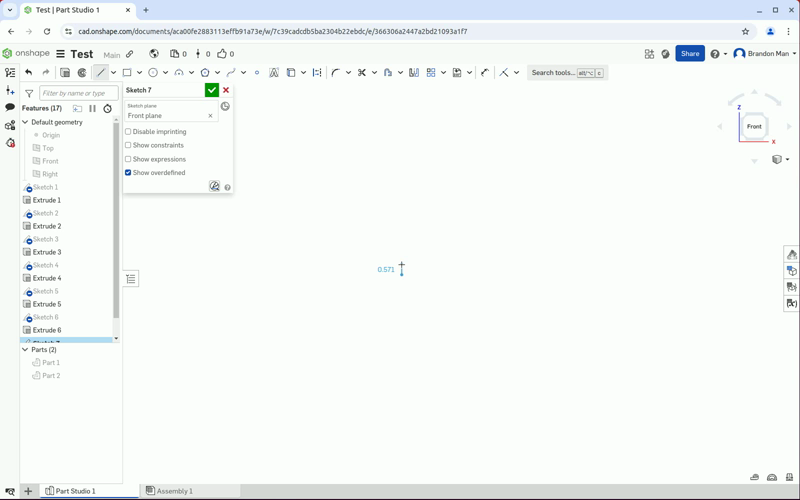
scroll(6)
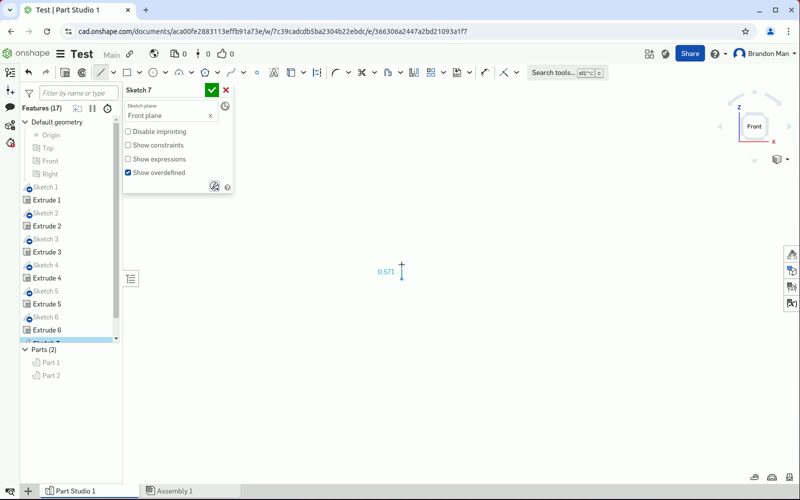
scroll(6)
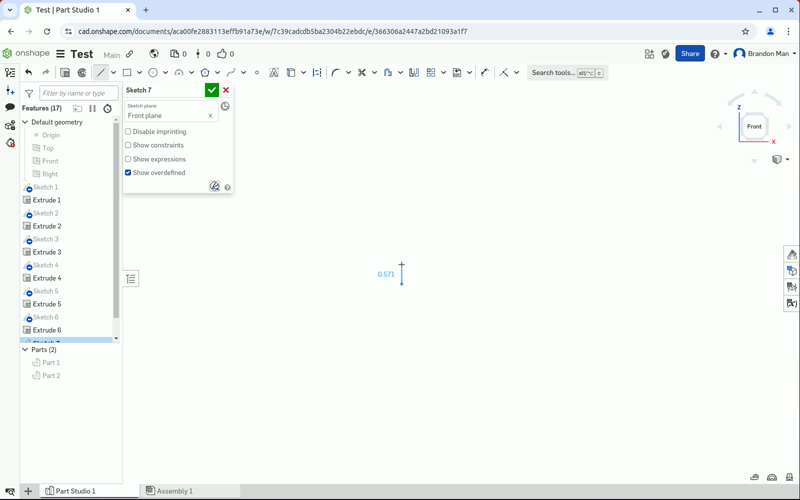
scroll(6)
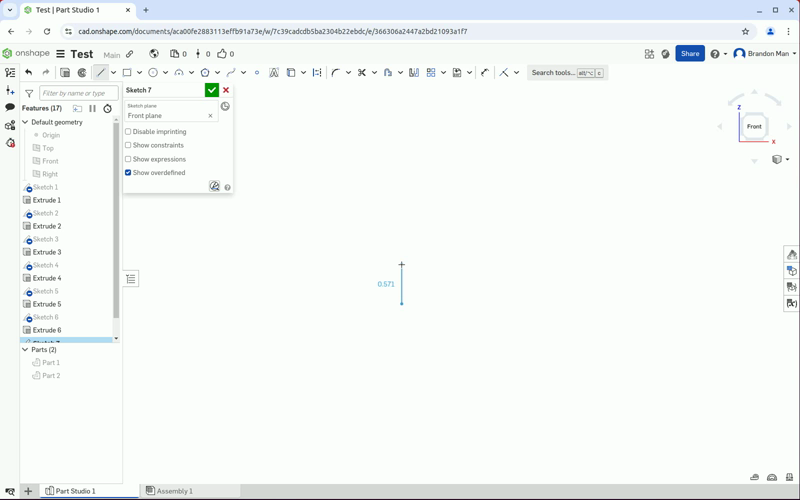
click(401, 264)
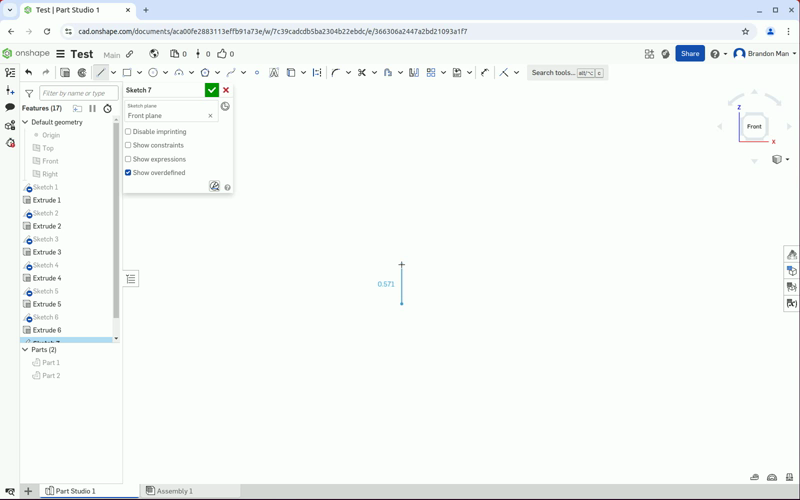
scroll(-6)
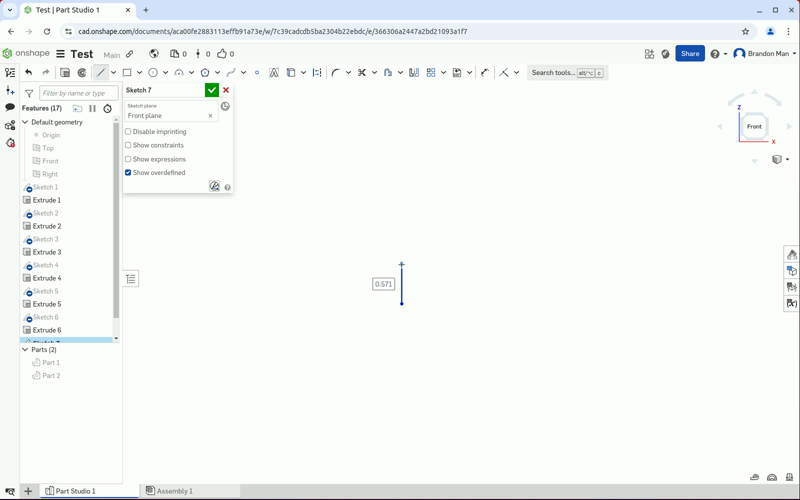
scroll(-6)
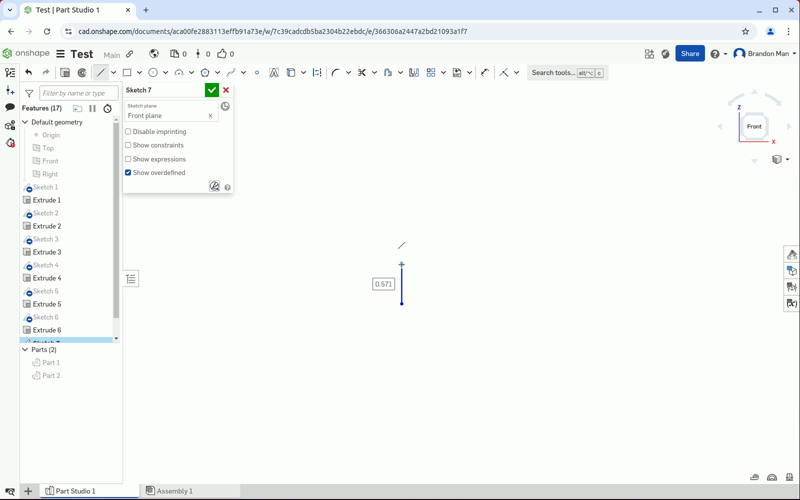
scroll(-6)
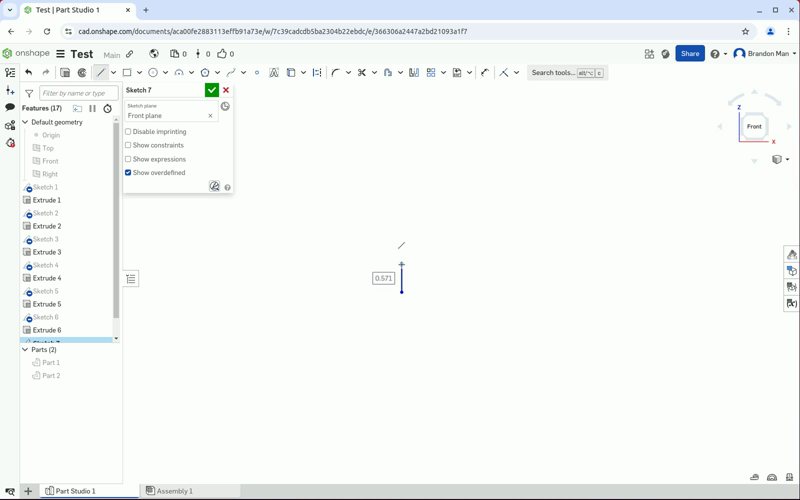
scroll(-6)
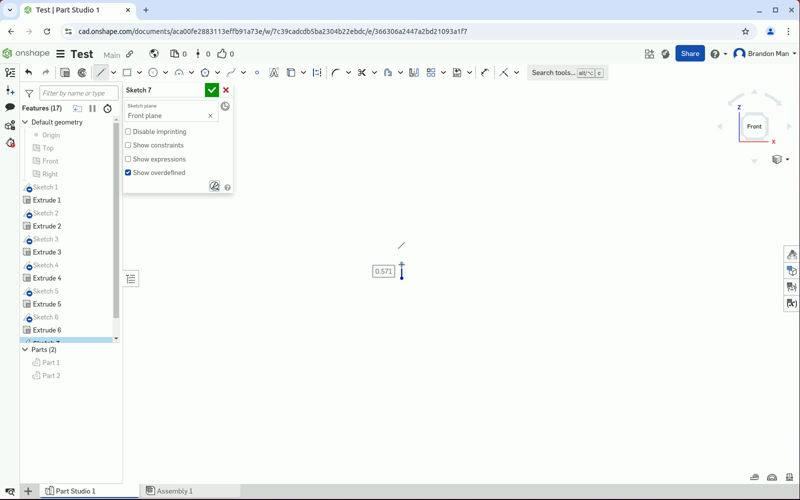
scroll(-6)
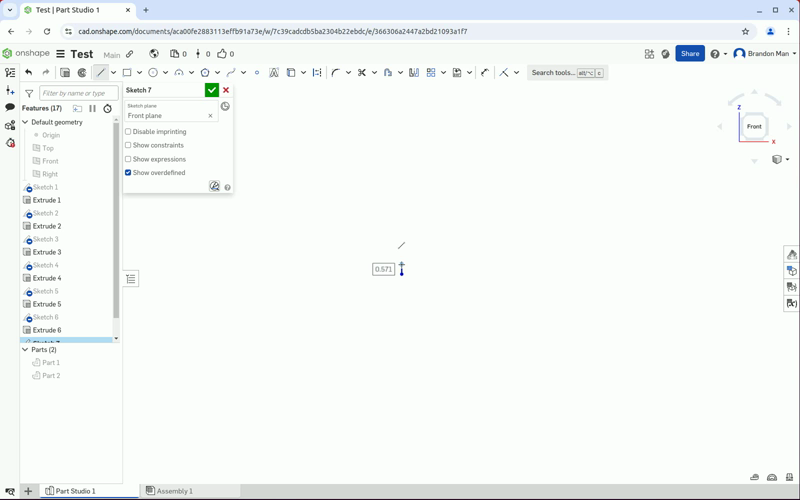
scroll(-6)
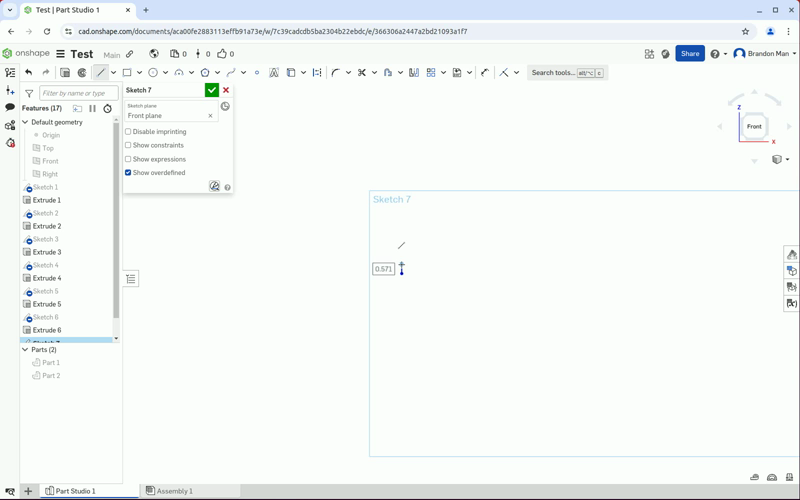
scroll(-6)
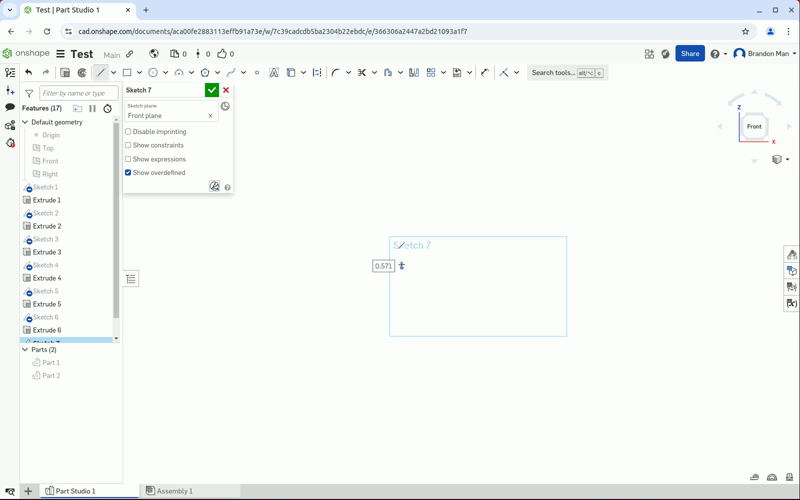
key_up(shift)
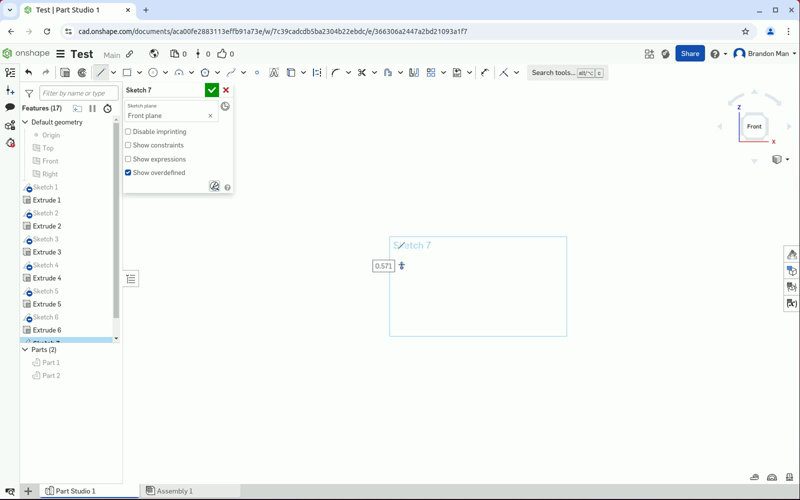
key(esc)
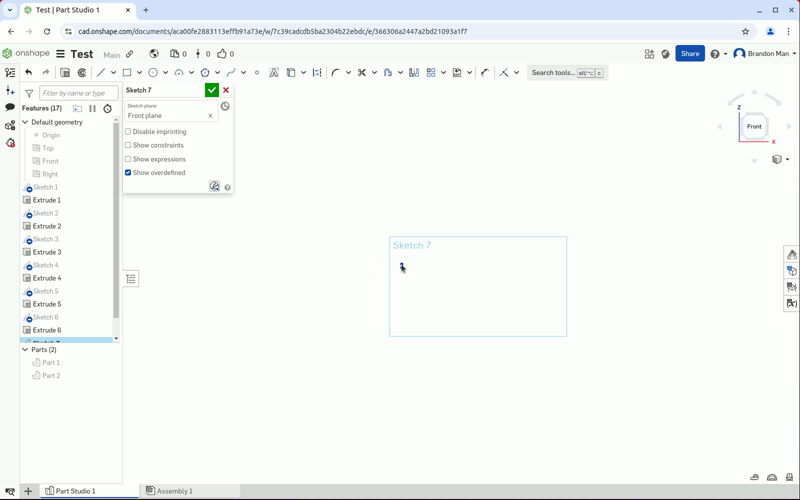
key(a)
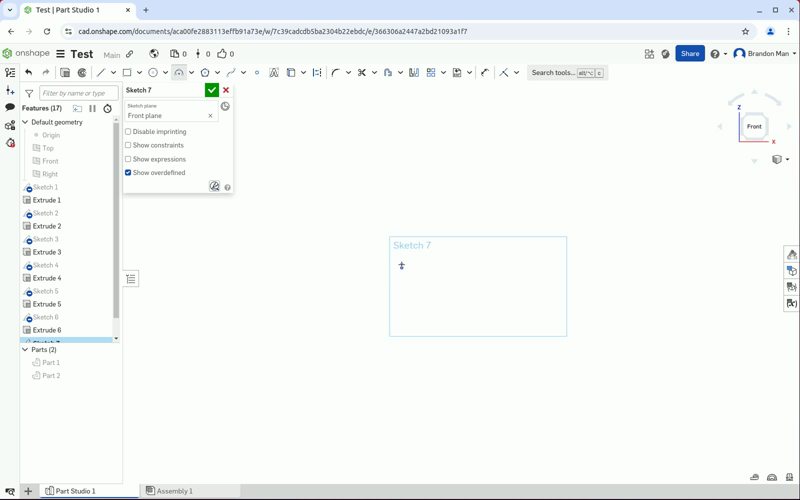
mouse_move(401, 264)
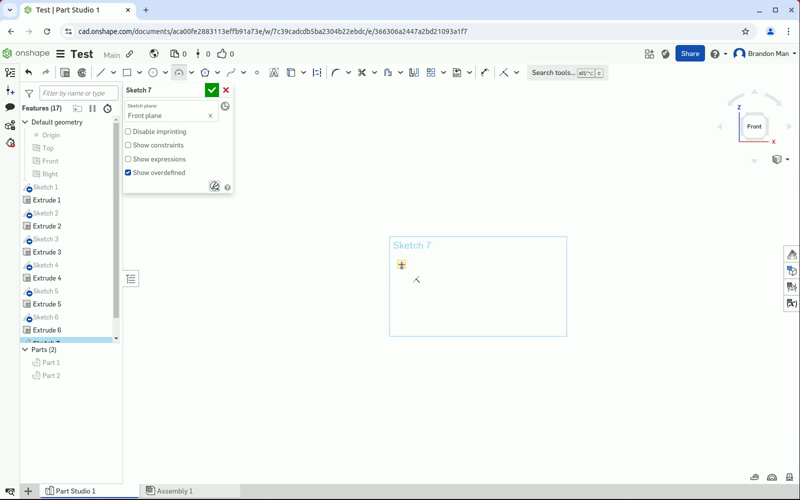
scroll(6)
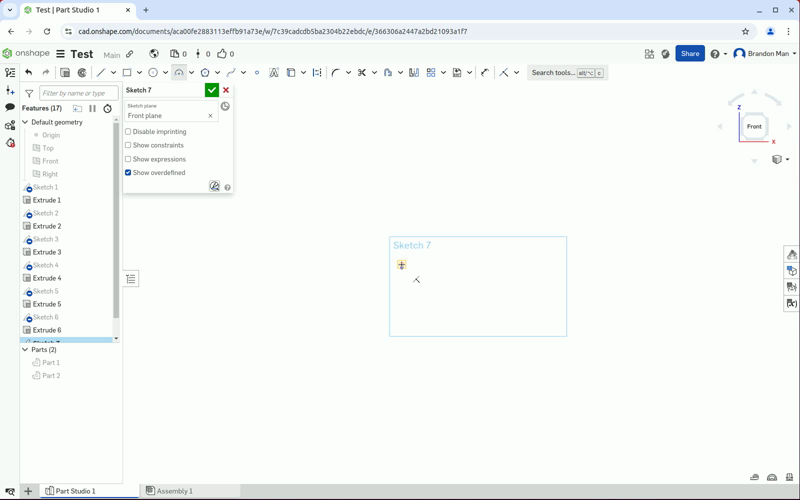
scroll(6)
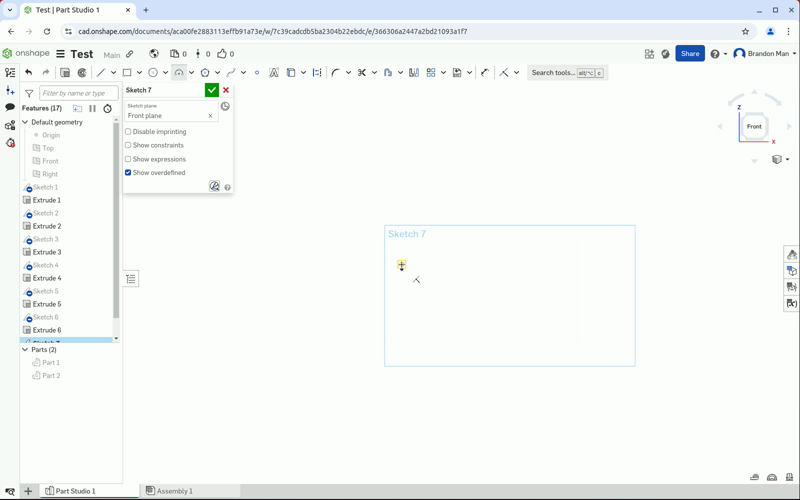
scroll(6)
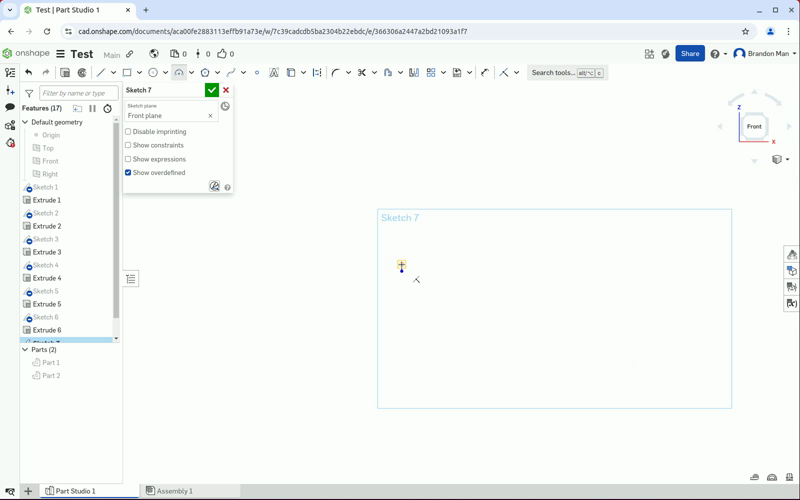
scroll(6)
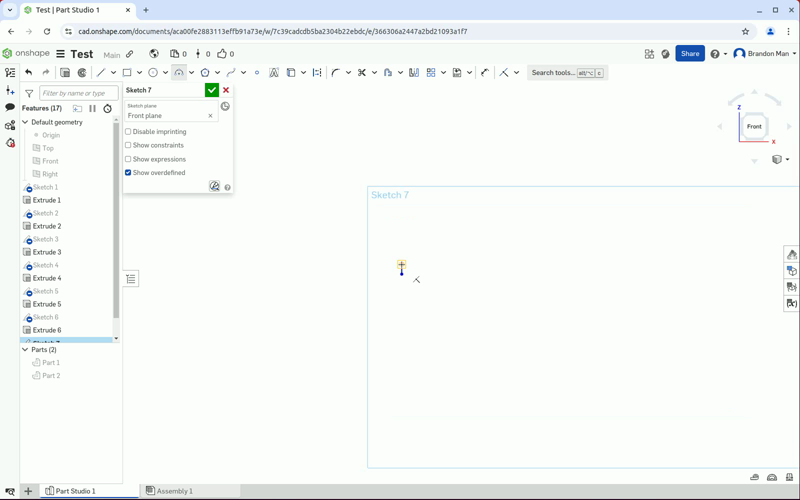
scroll(6)
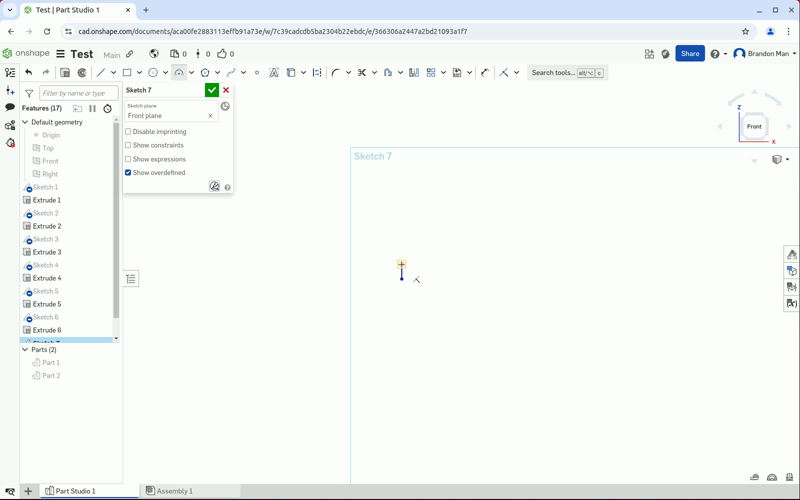
scroll(6)
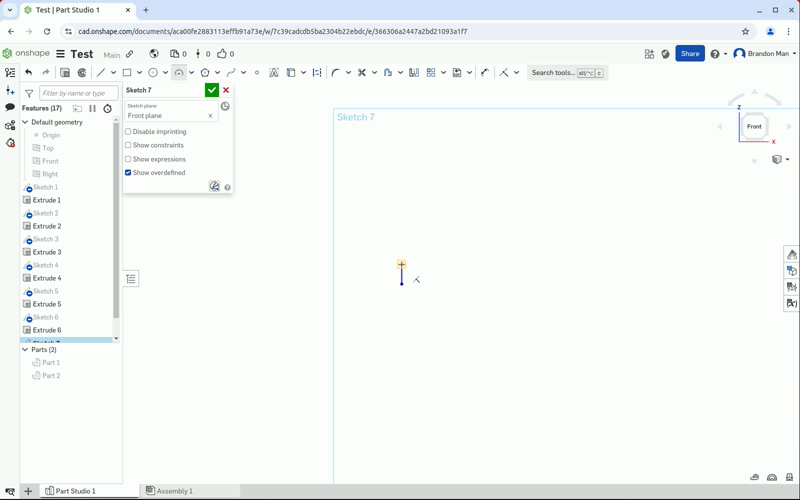
scroll(6)
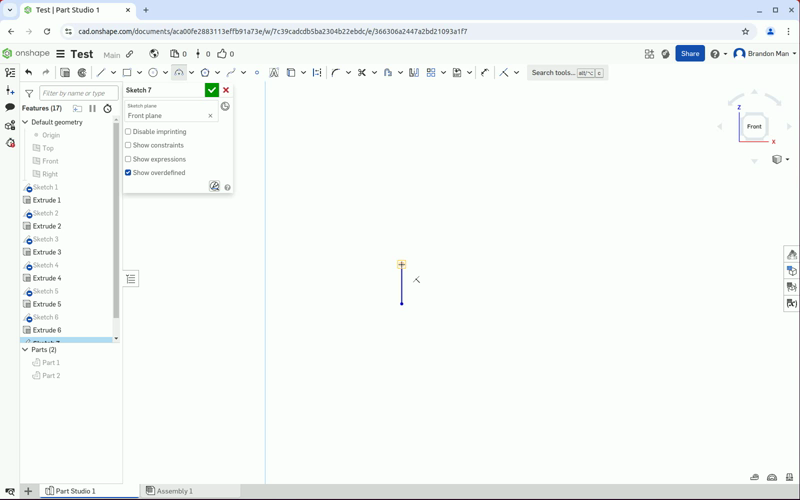
click(401, 264)
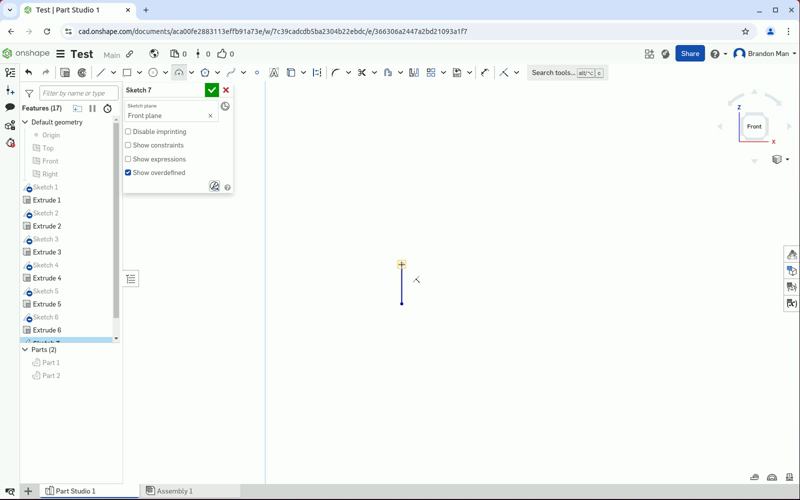
scroll(-6)
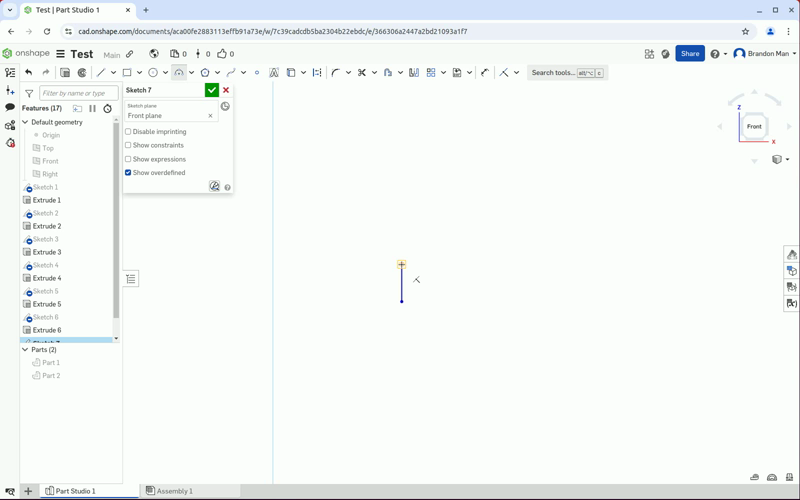
scroll(-6)
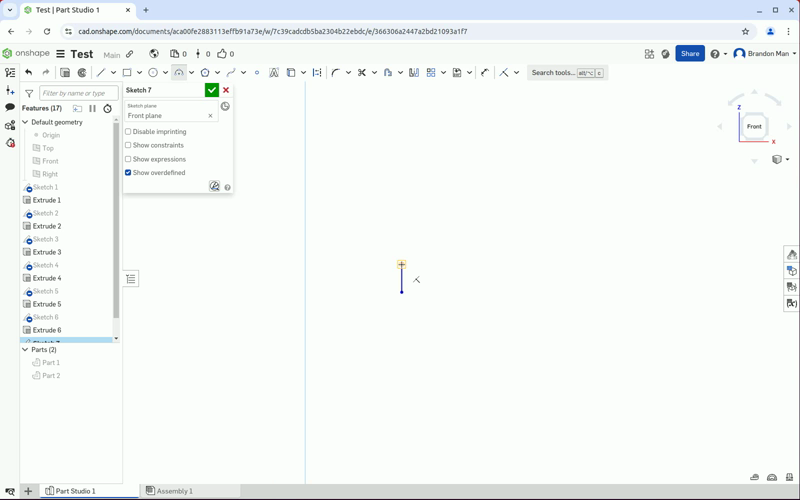
scroll(-6)
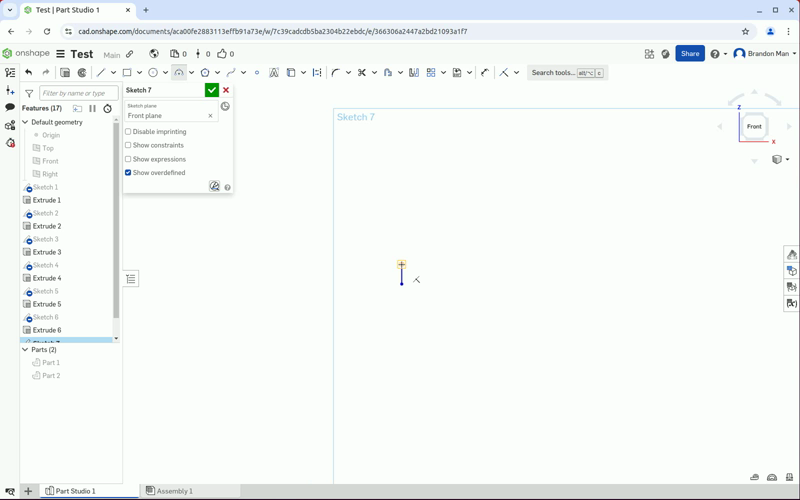
scroll(-6)
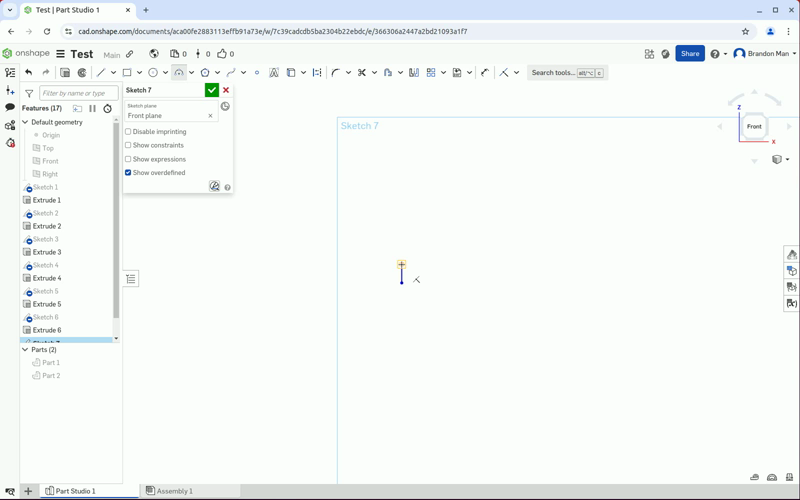
scroll(-6)
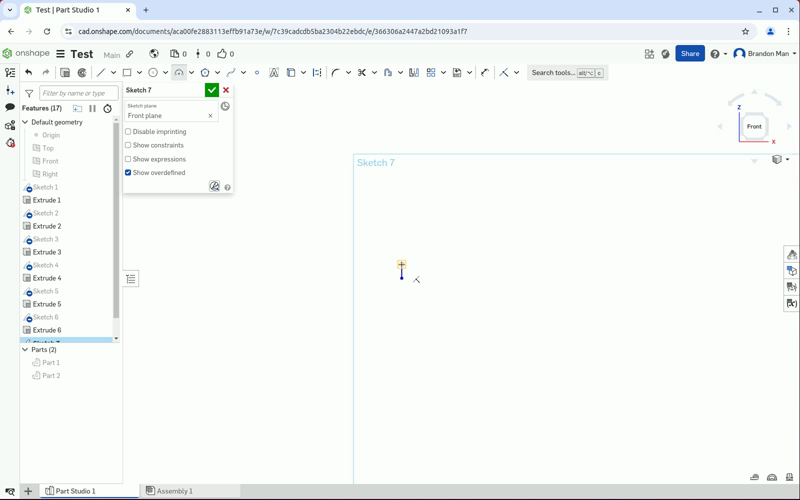
scroll(-6)
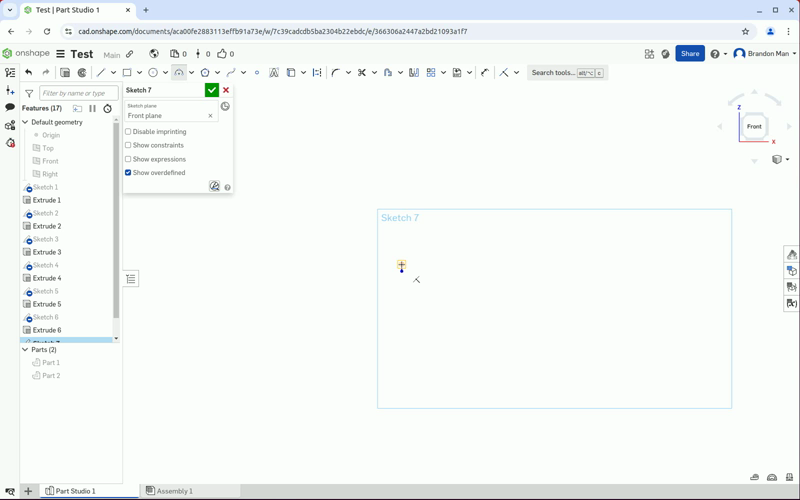
scroll(-6)
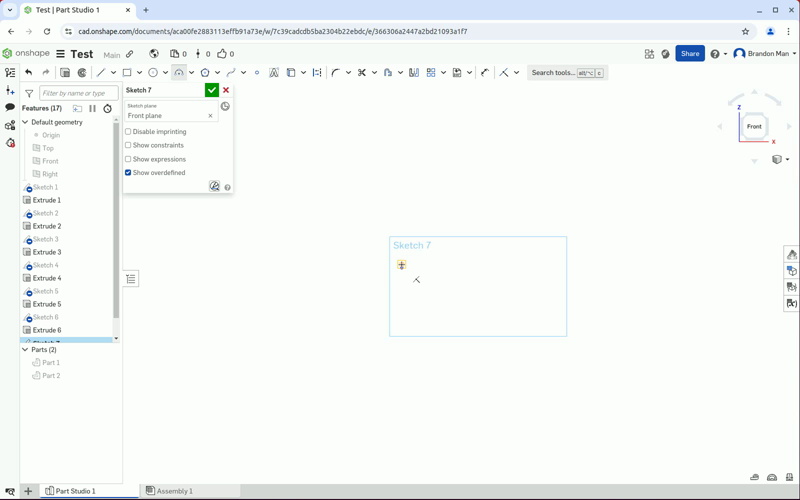
mouse_move(401, 267)
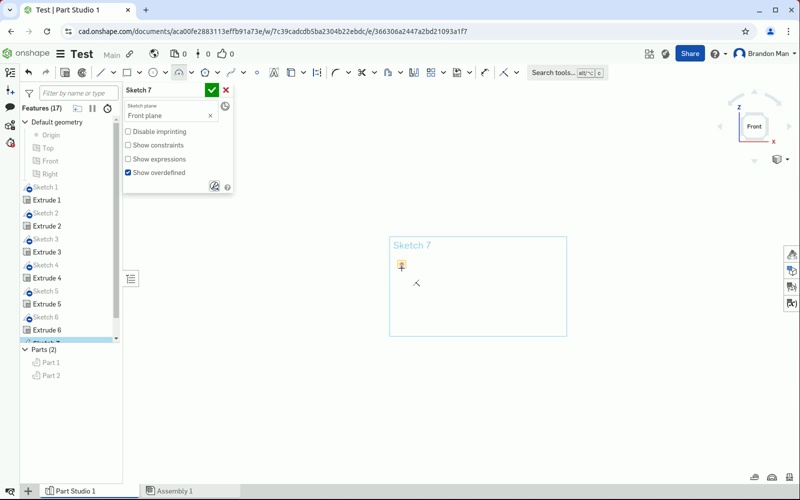
scroll(6)
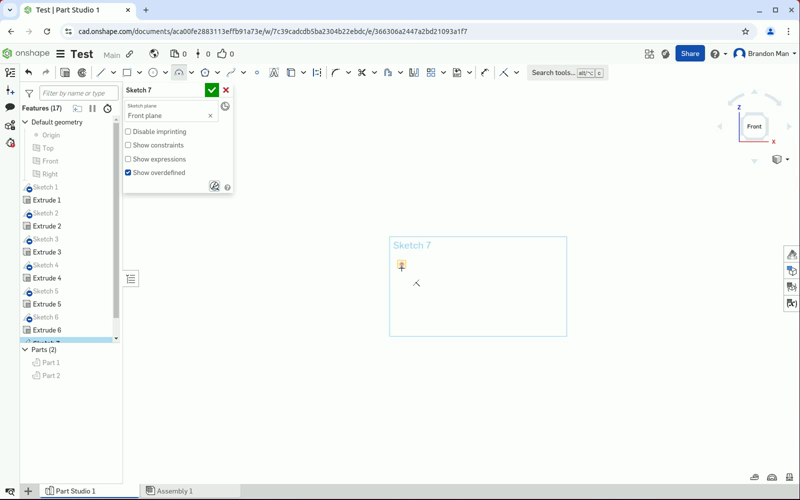
scroll(6)
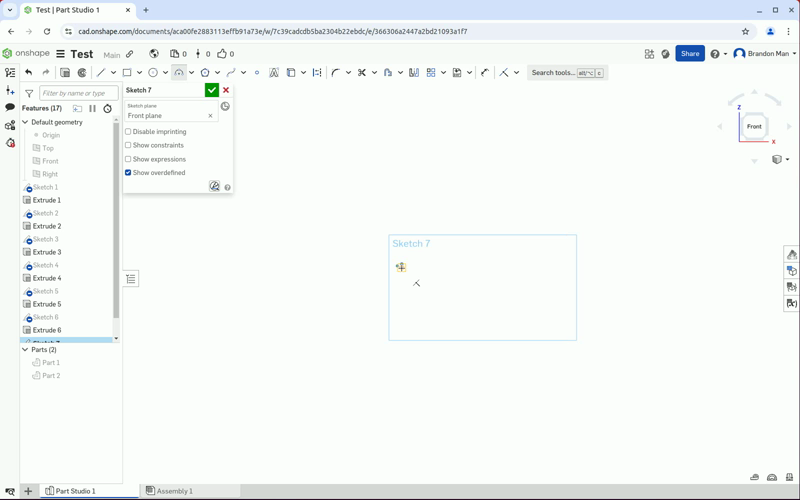
scroll(6)
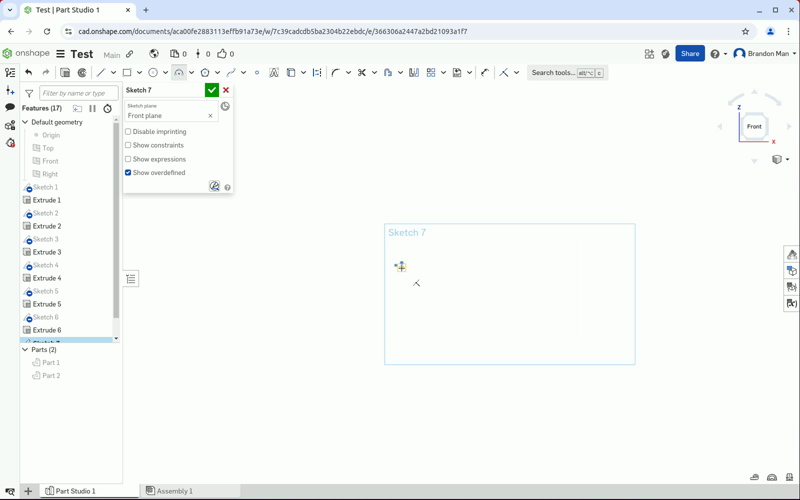
scroll(6)
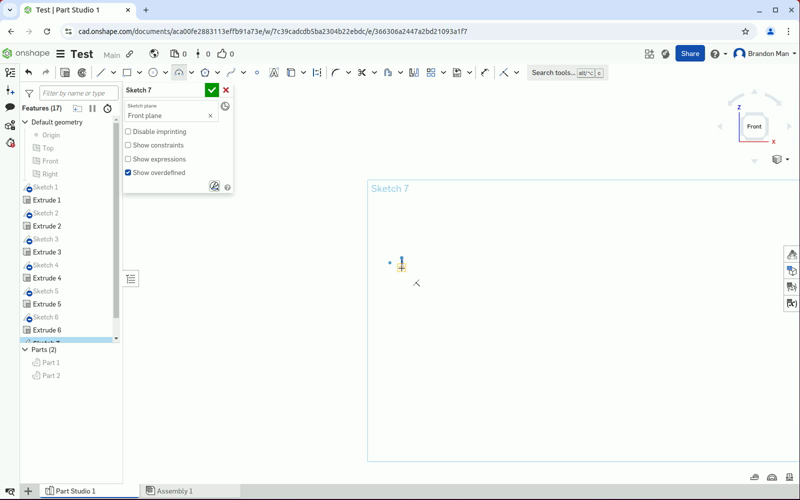
scroll(6)
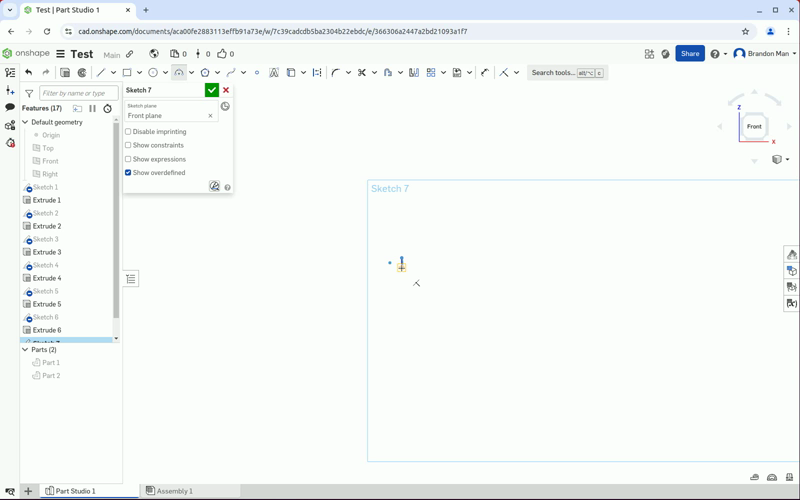
scroll(6)
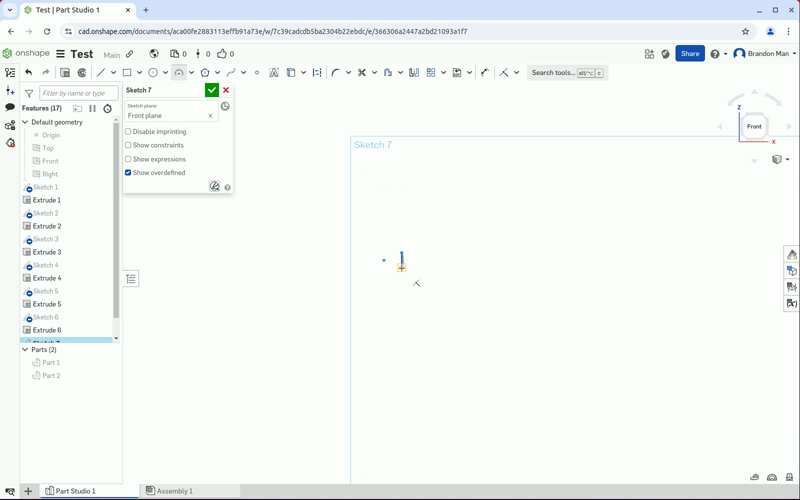
scroll(6)
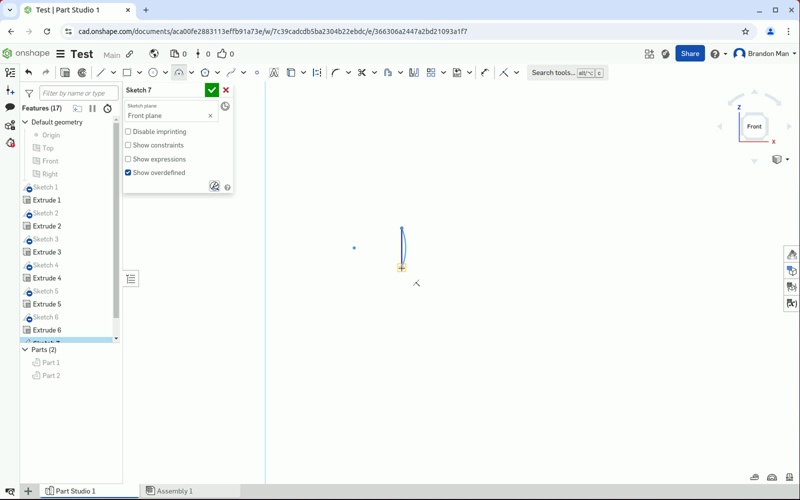
click(401, 267)
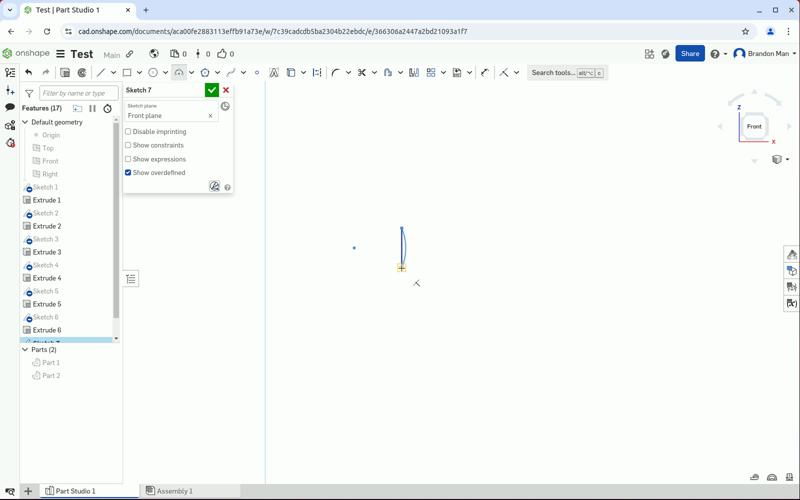
scroll(-6)
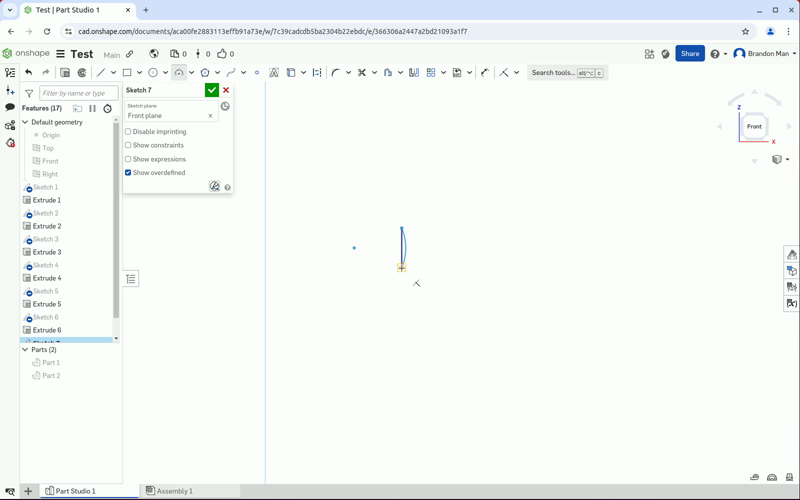
scroll(-6)
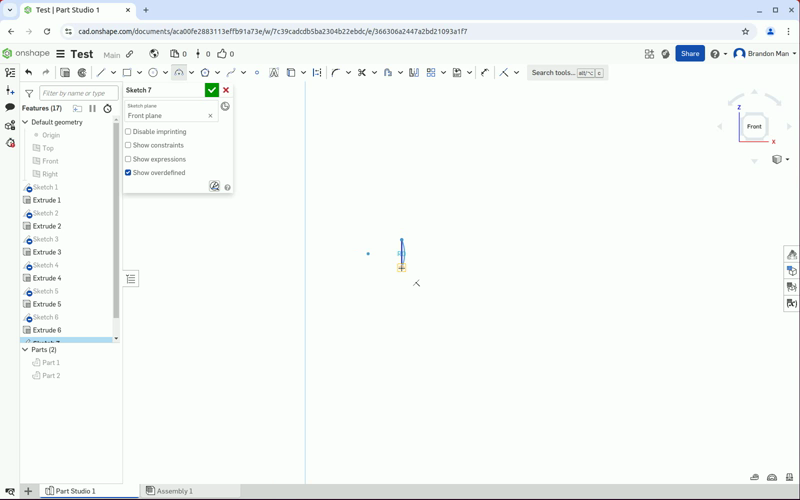
scroll(-6)
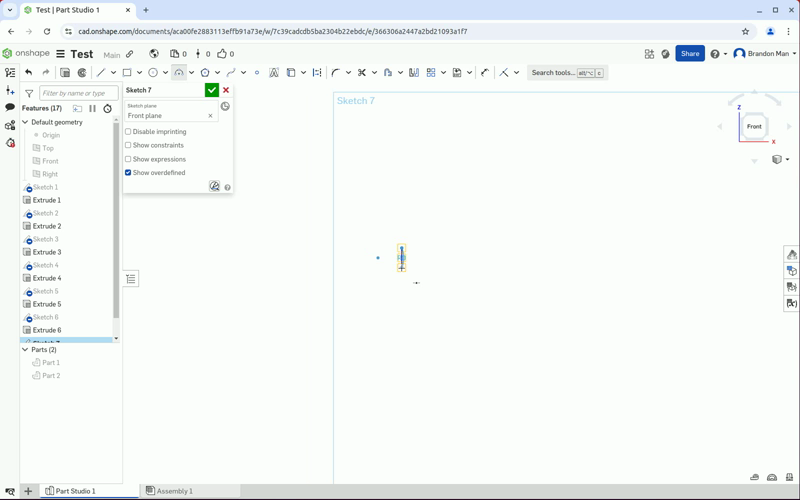
scroll(-6)
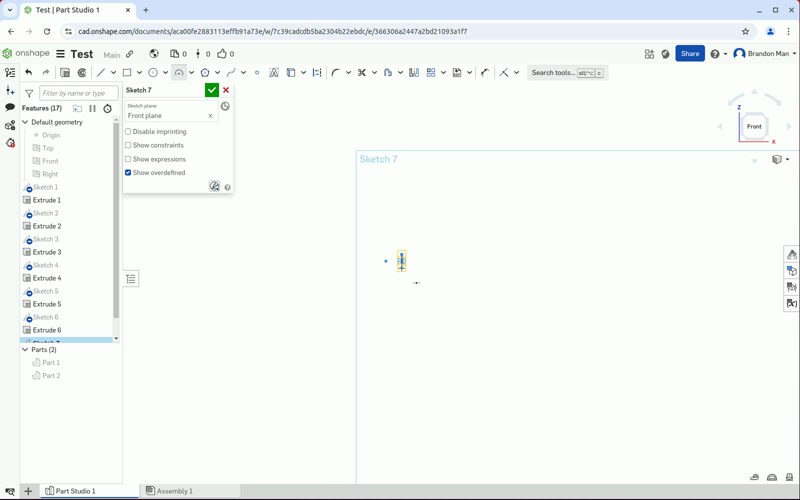
scroll(-6)
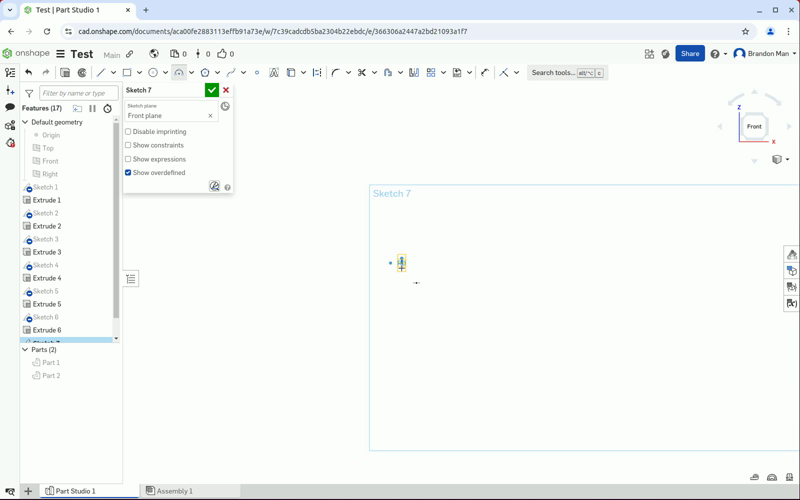
scroll(-6)
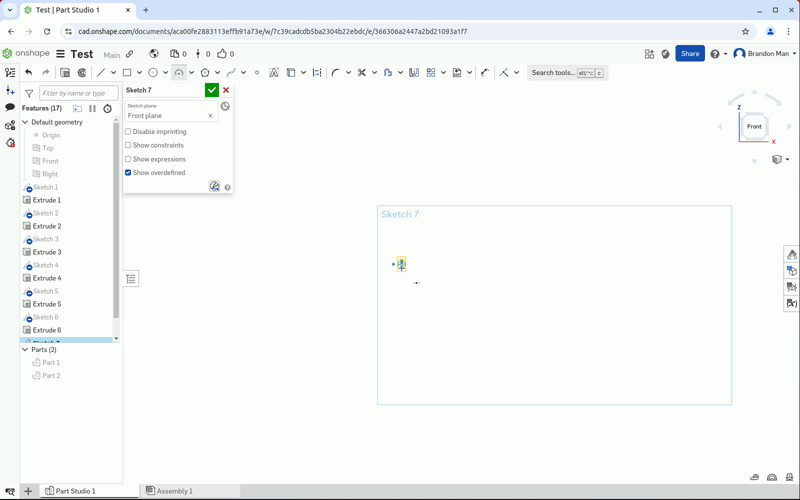
scroll(-6)
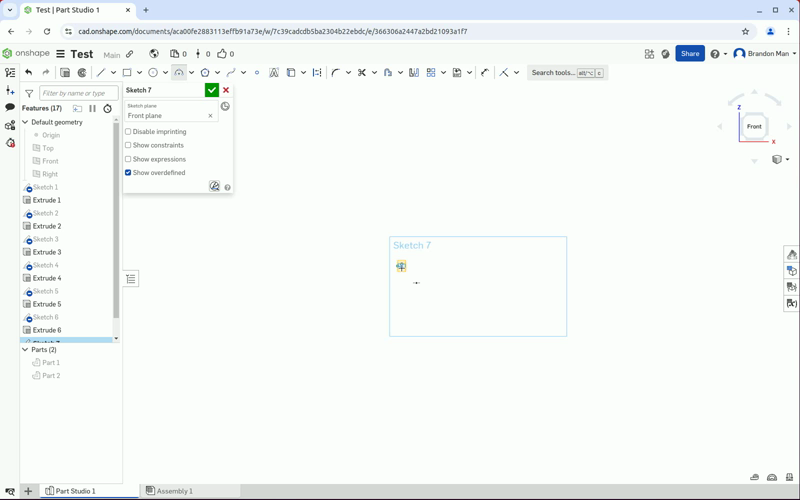
key_down(shift)
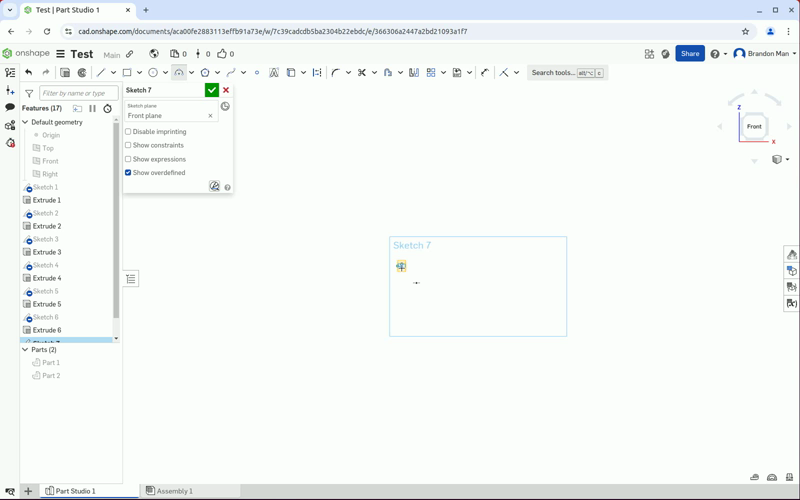
mouse_move(400, 265)
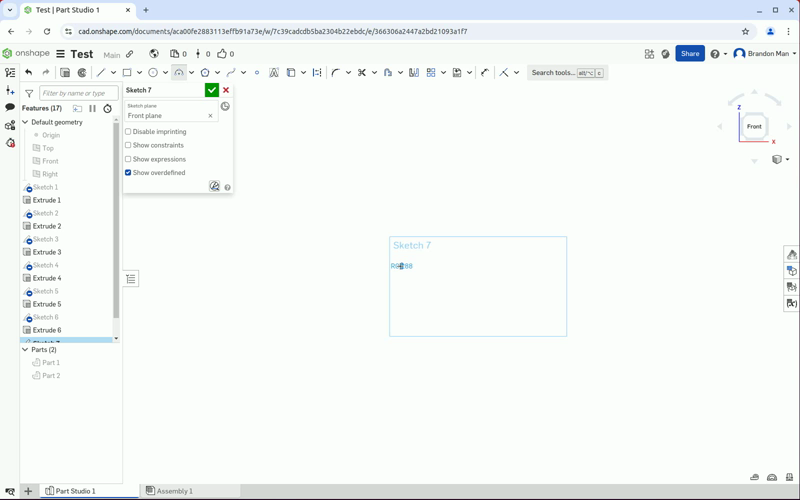
scroll(6)
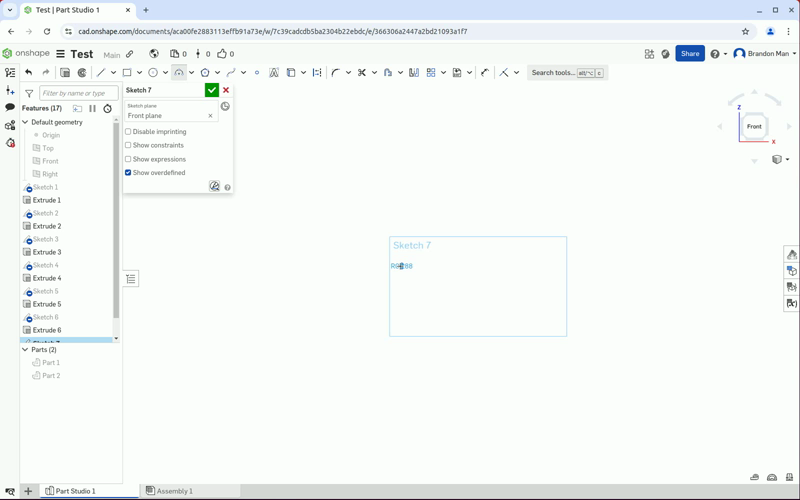
scroll(6)
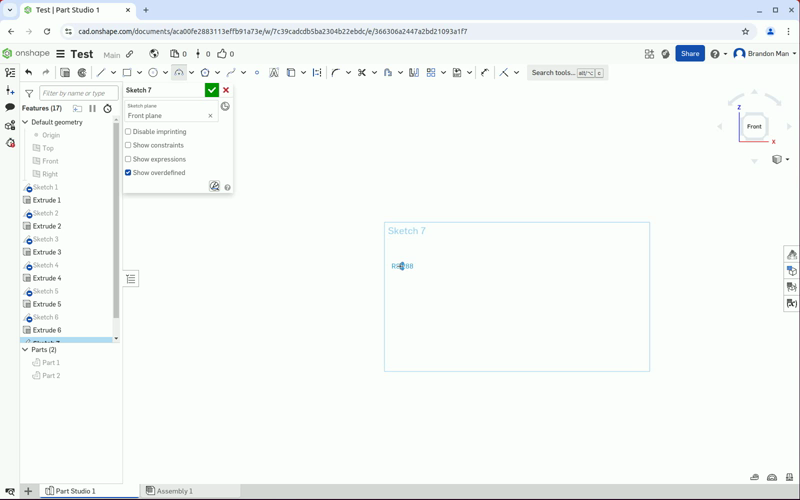
scroll(6)
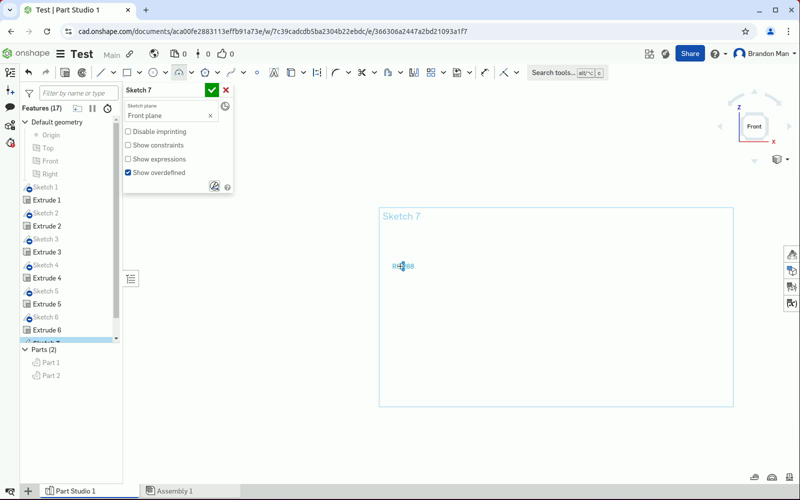
scroll(6)
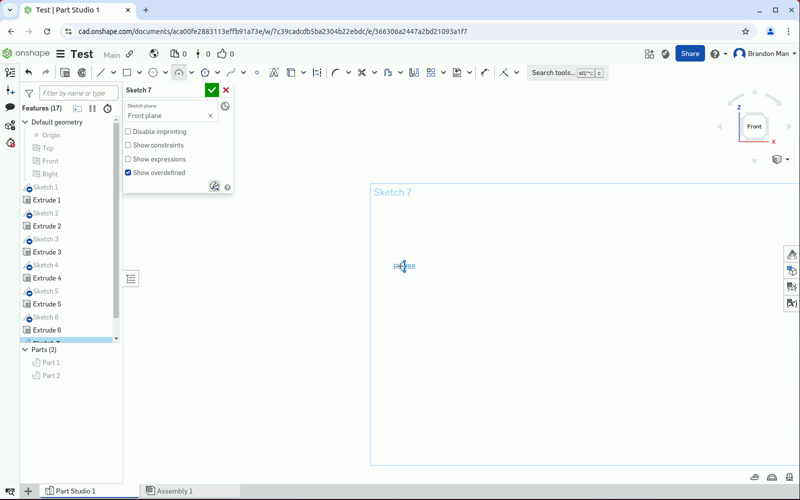
scroll(6)
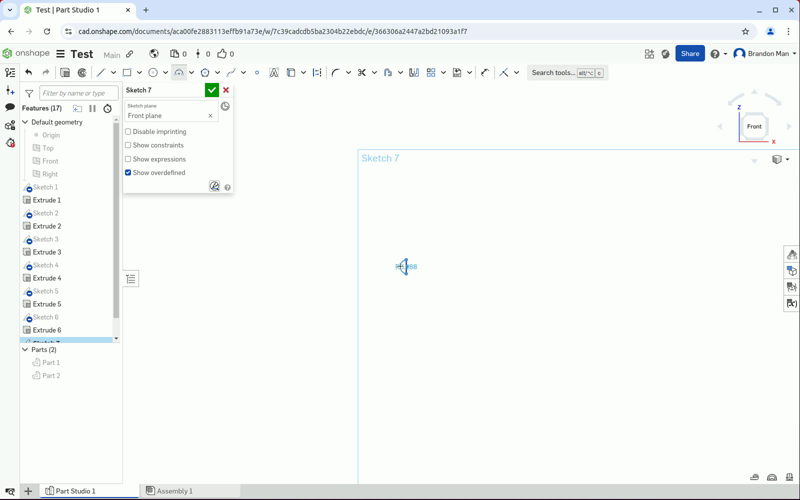
scroll(6)
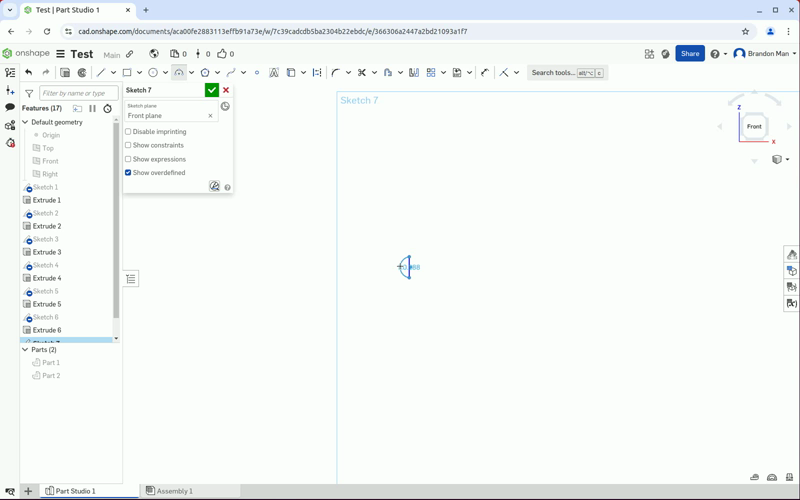
scroll(6)
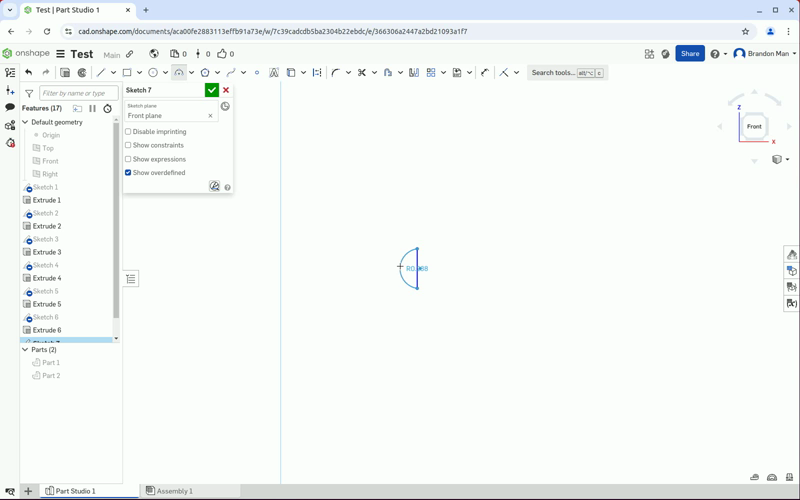
click(400, 265)
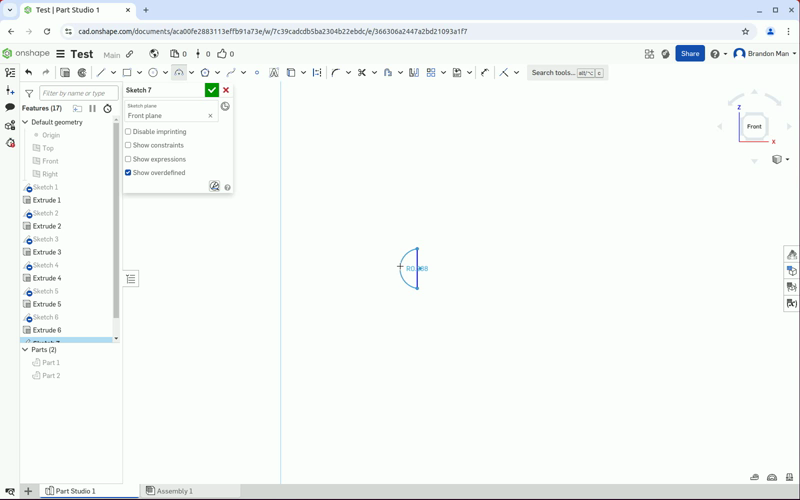
scroll(-6)
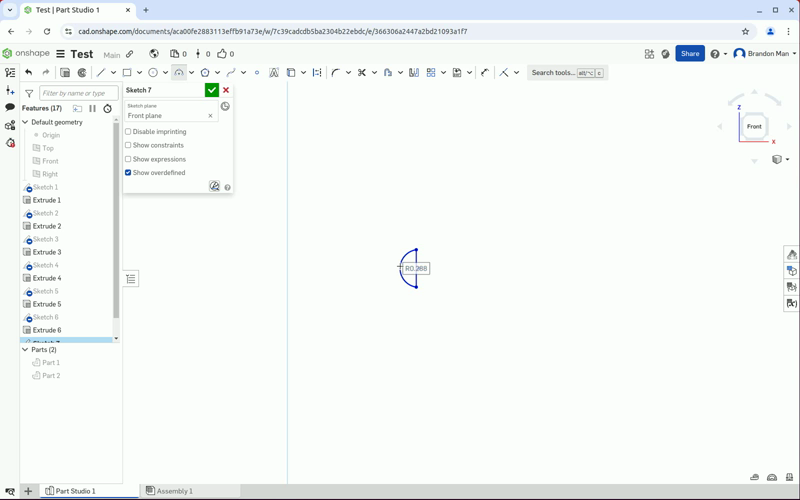
scroll(-6)
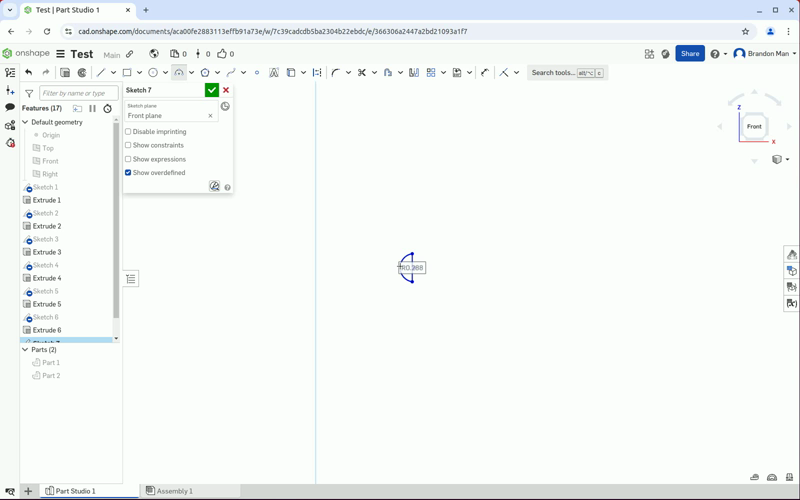
scroll(-6)
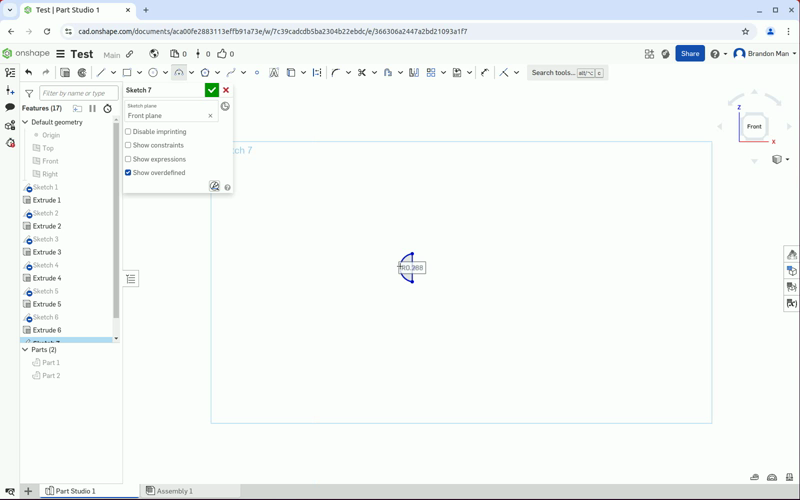
scroll(-6)
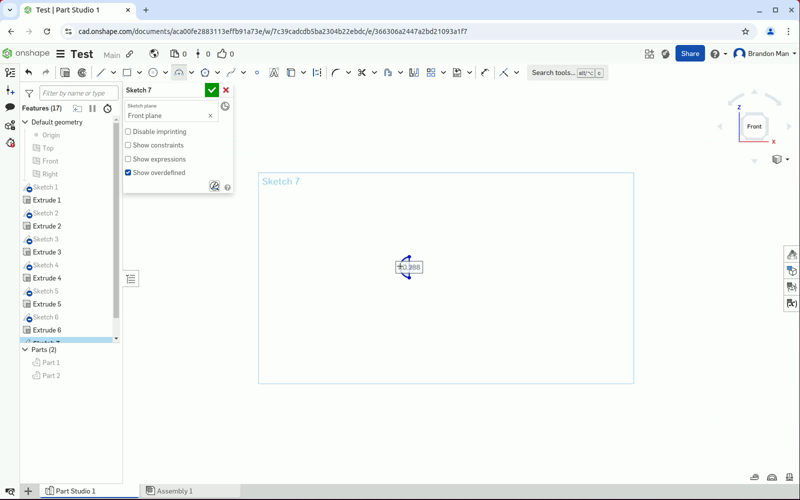
scroll(-6)
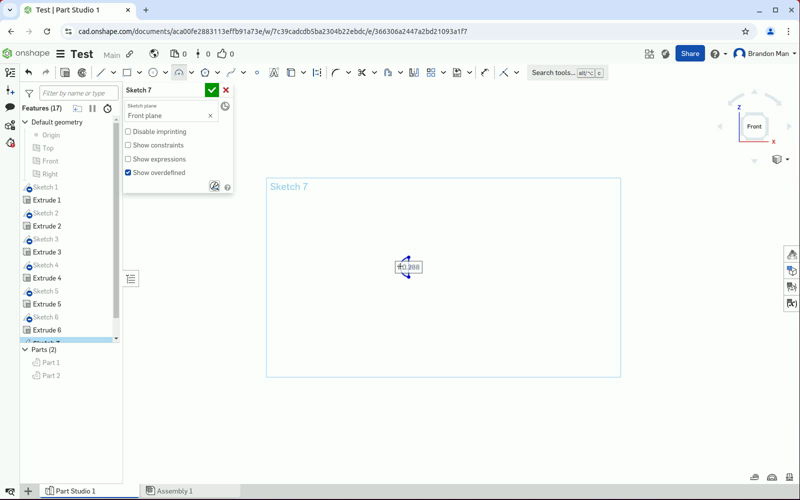
scroll(-6)
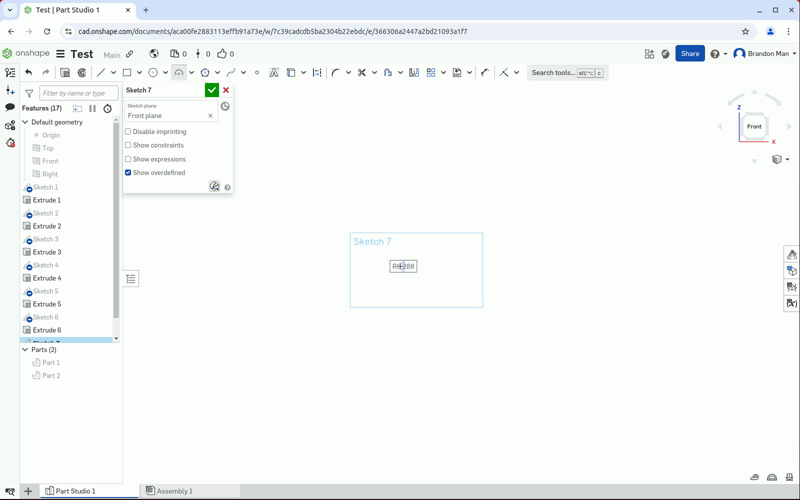
scroll(-6)
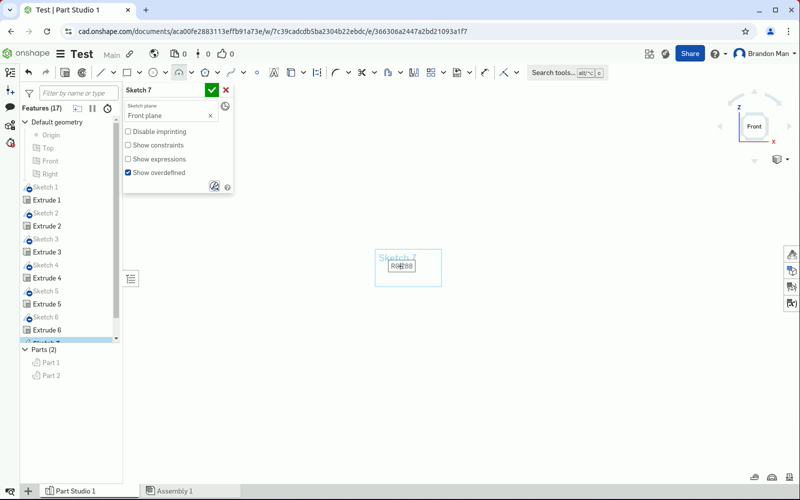
key_up(shift)
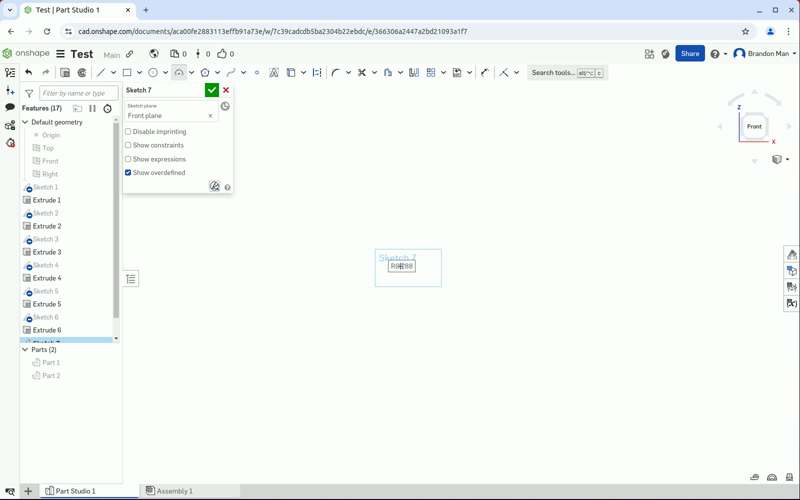
key(esc)
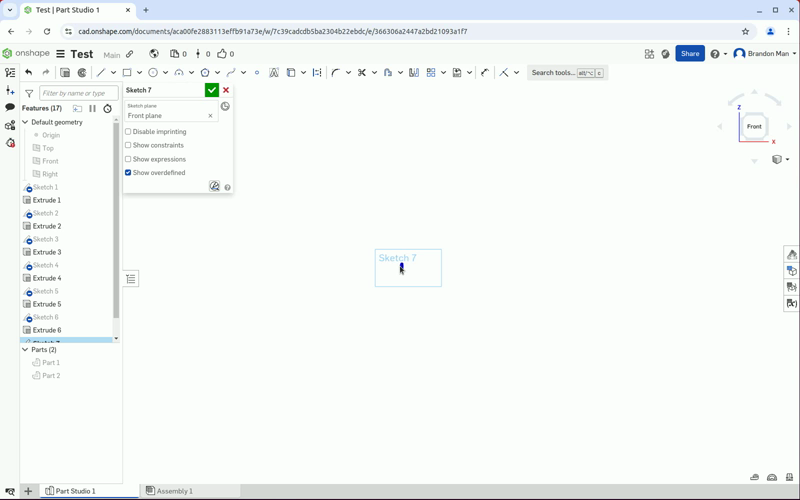
mouse_move(400, 265)
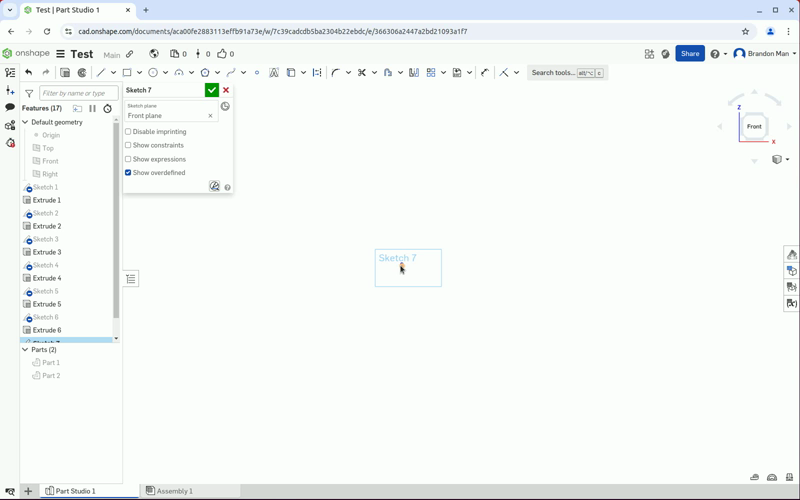
scroll(6)
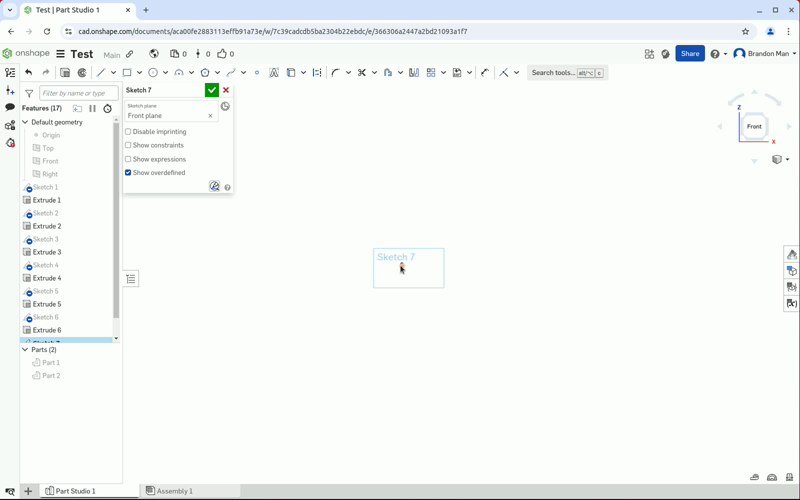
scroll(6)
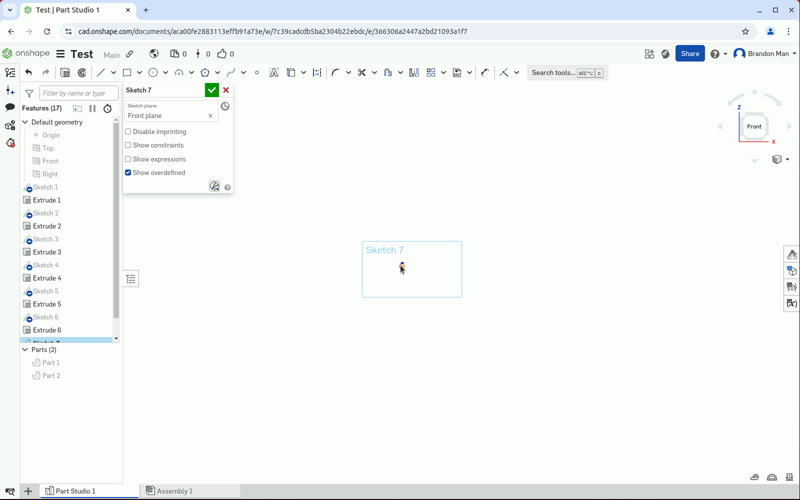
scroll(6)
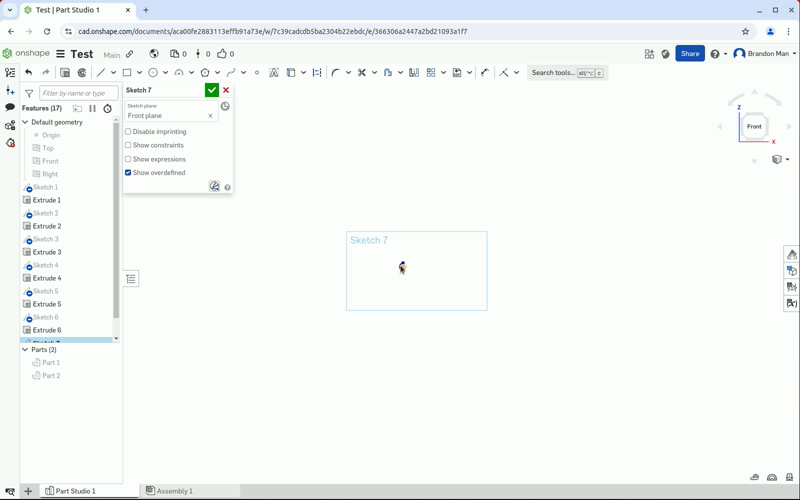
scroll(6)
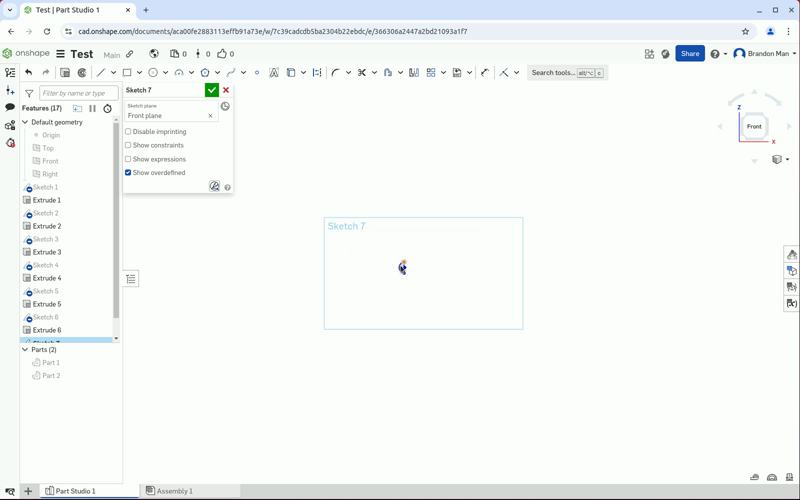
scroll(6)
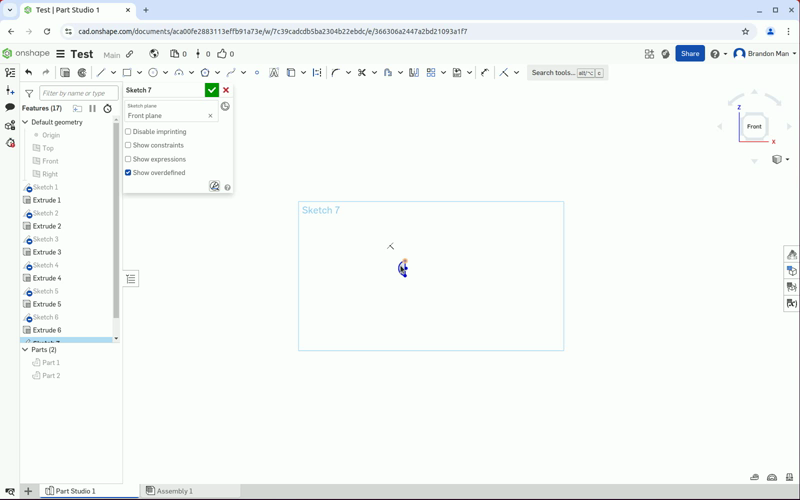
scroll(6)
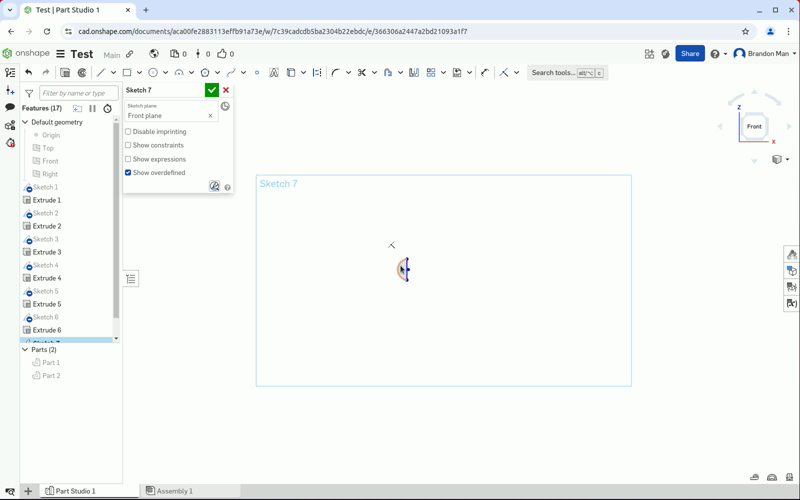
scroll(6)
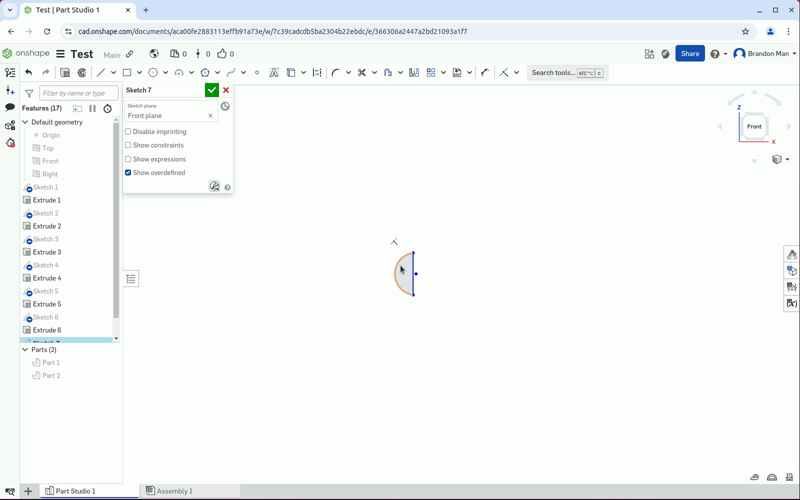
click(400, 265)
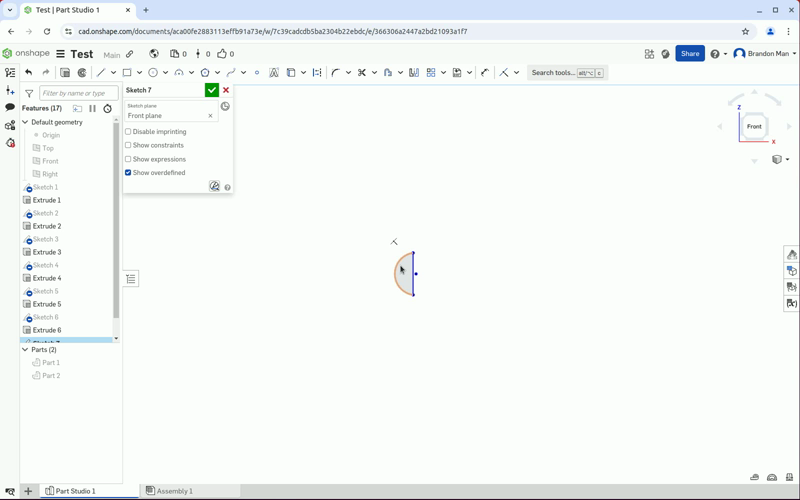
scroll(-6)
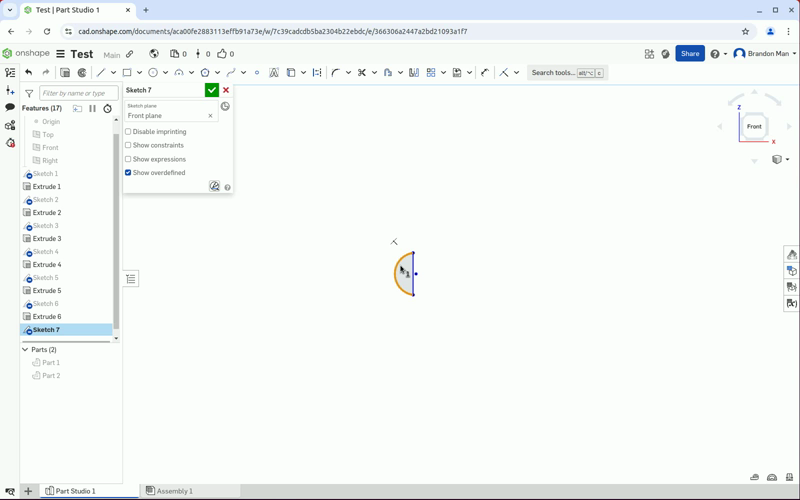
scroll(-6)
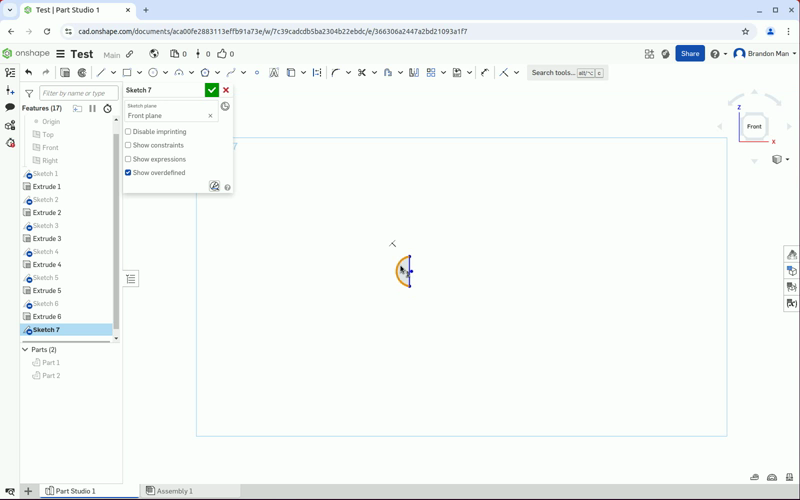
scroll(-6)
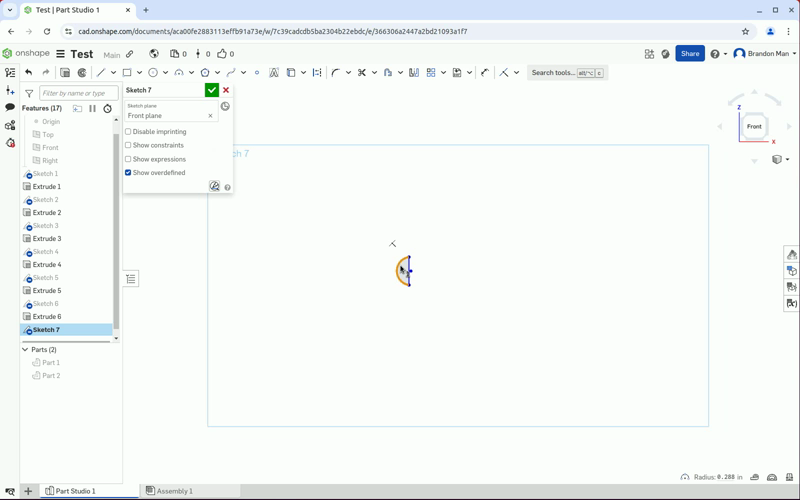
scroll(-6)
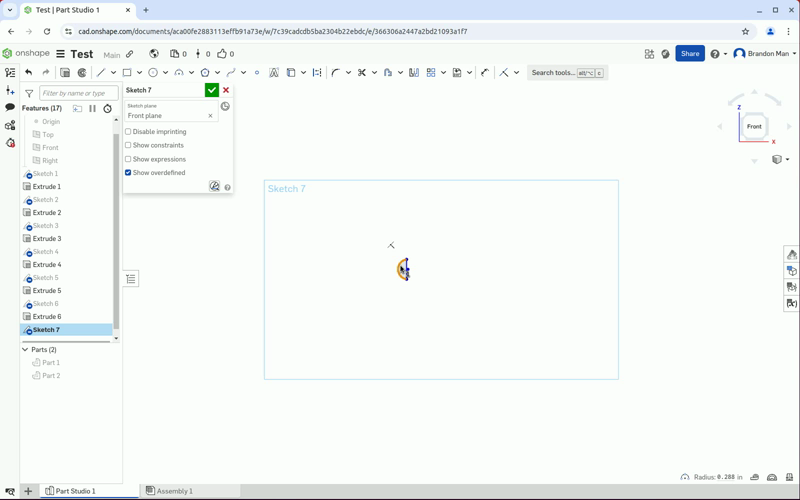
scroll(-6)
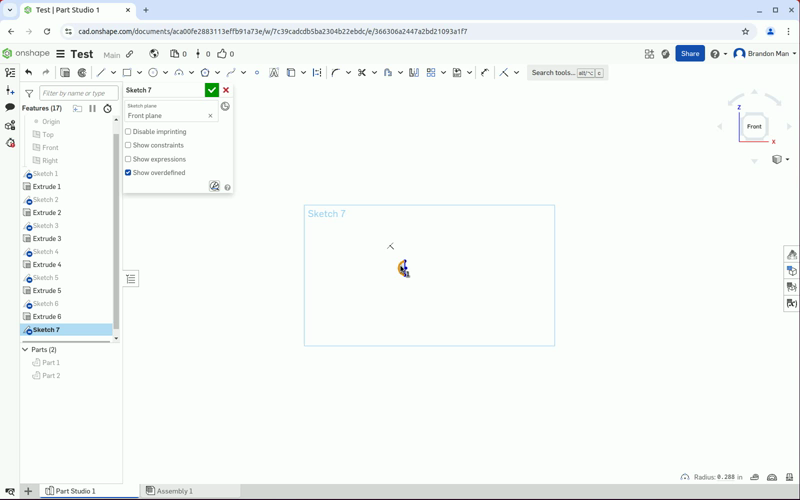
scroll(-6)
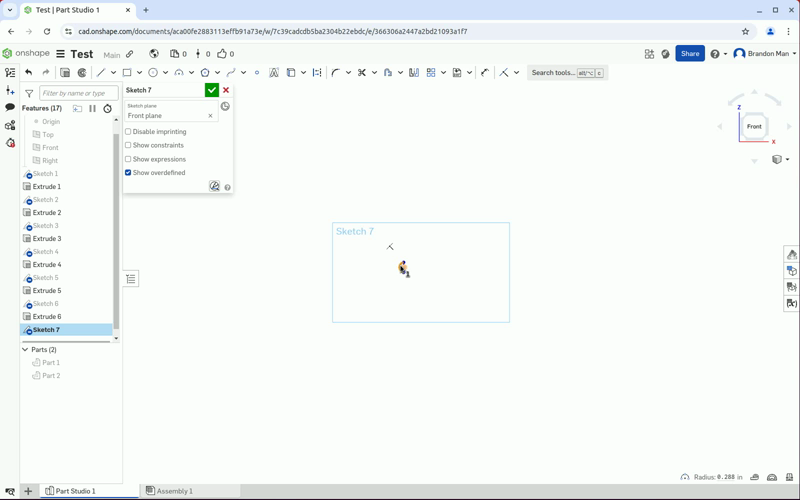
scroll(-6)
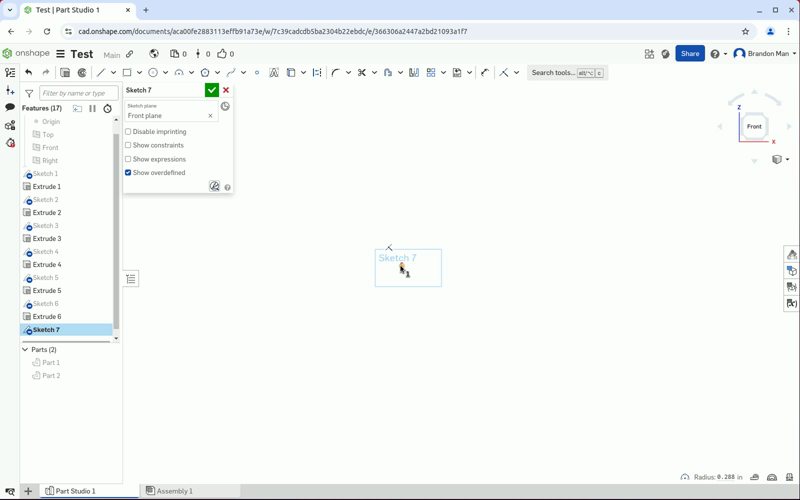
mouse_move(73, 352)
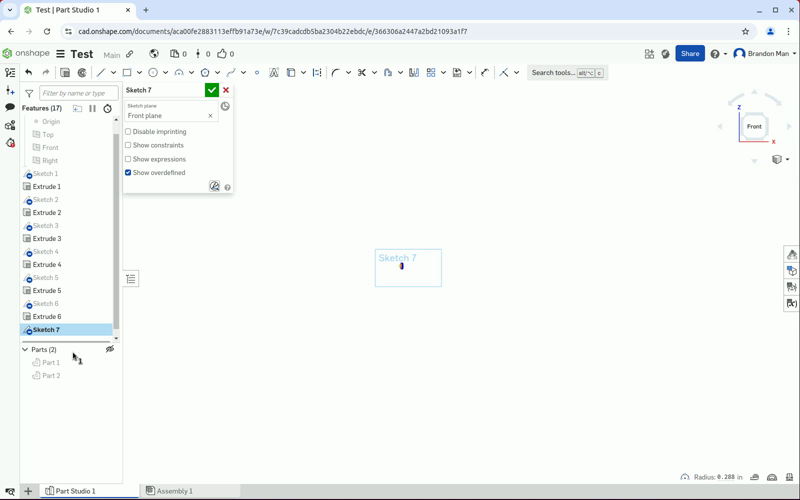
key(shift+y)
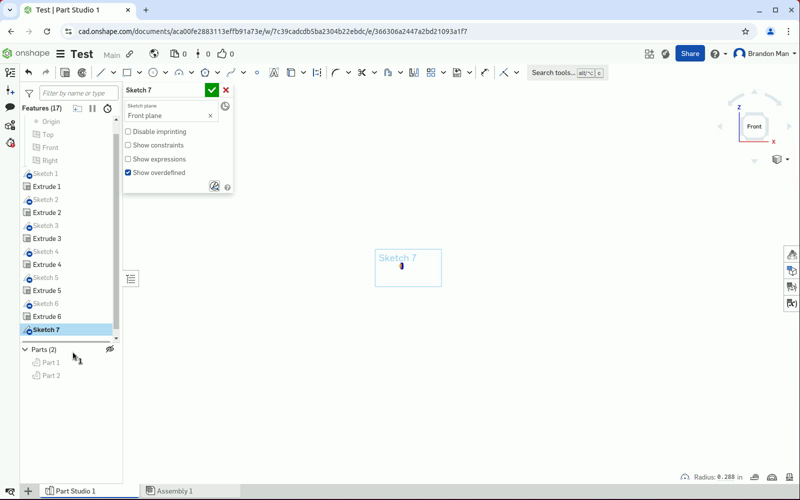
key(shift+e)
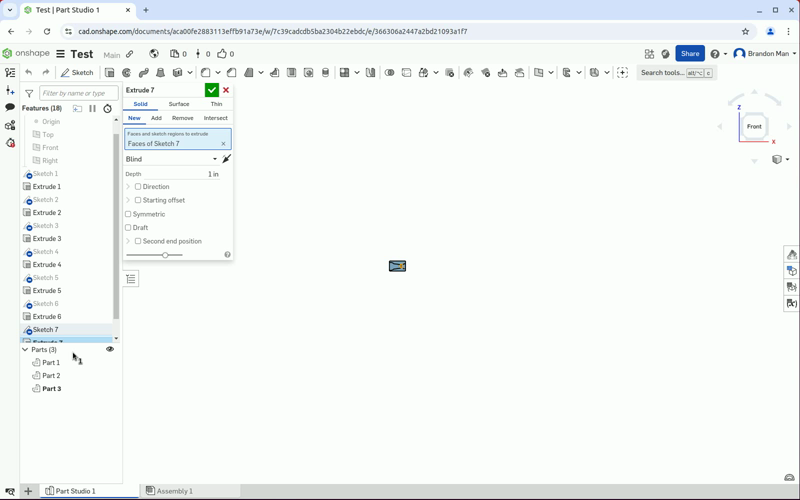
mouse_move(143, 106)
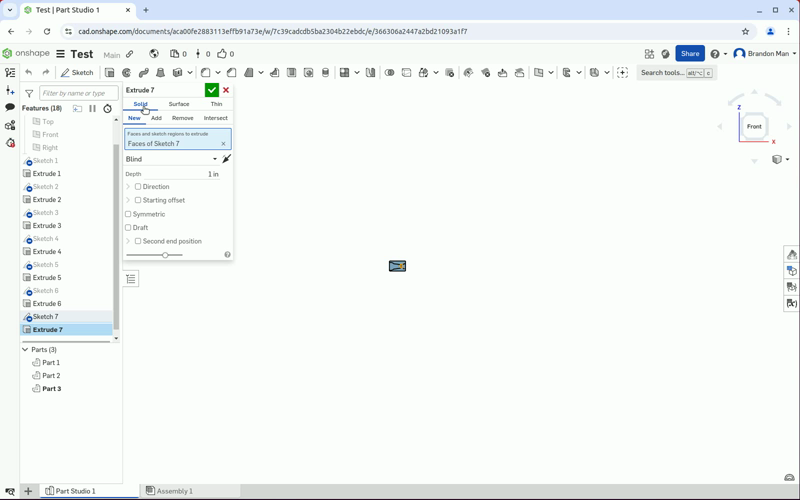
click(143, 106)
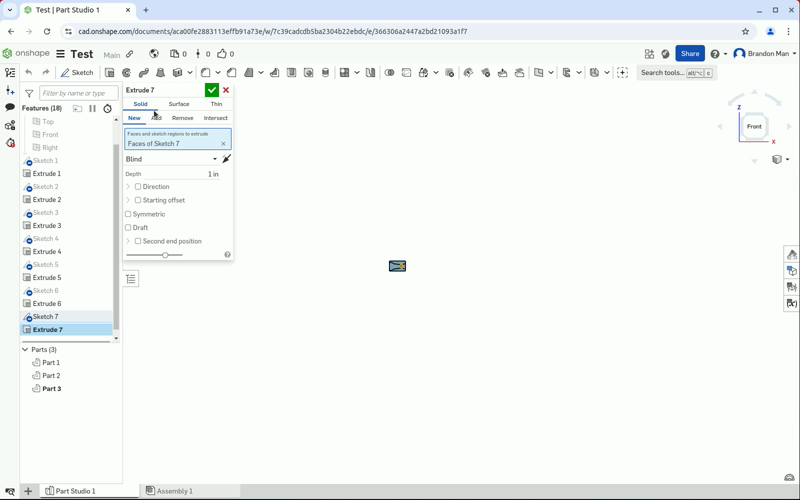
mouse_move(186, 120)
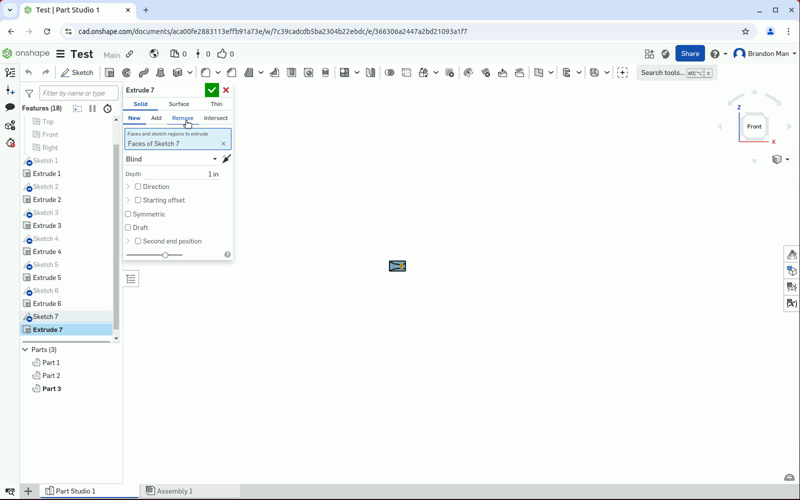
click(186, 120)
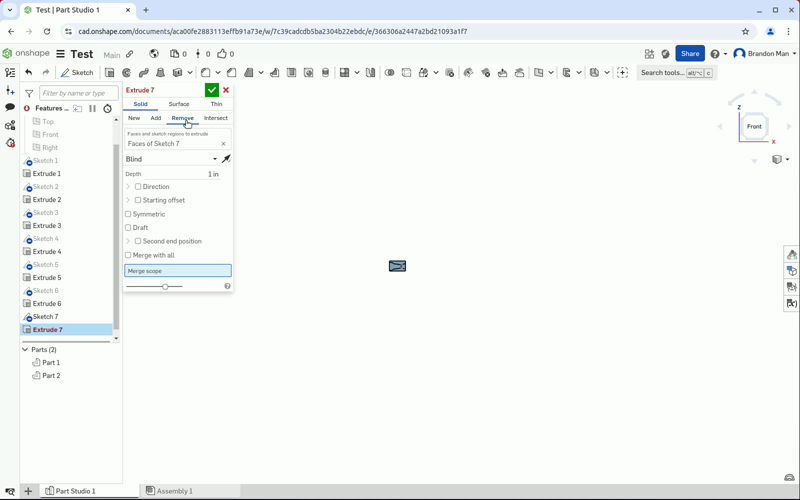
key(tab, 4)
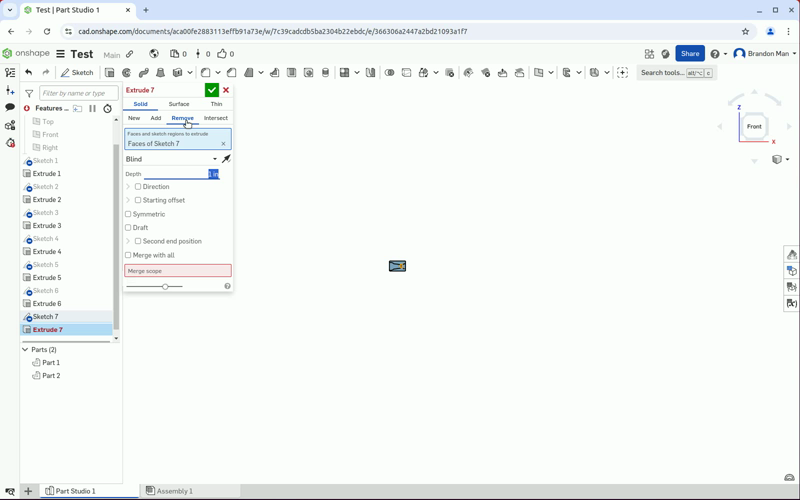
text(0.241)
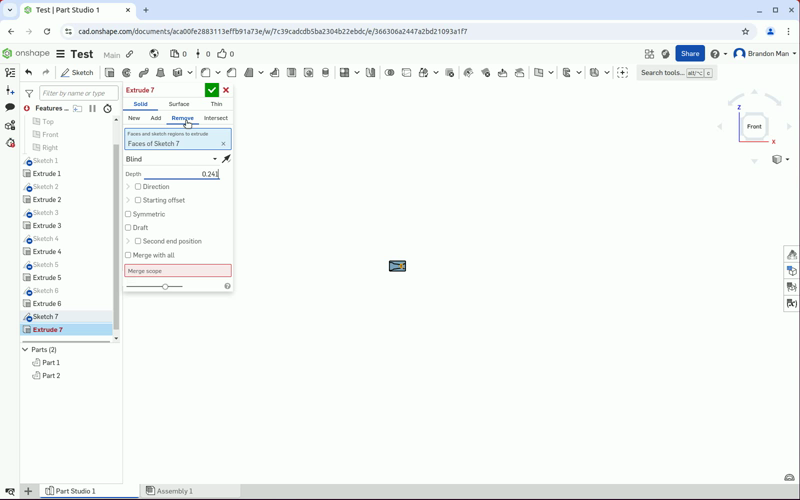
key(tab, 6)
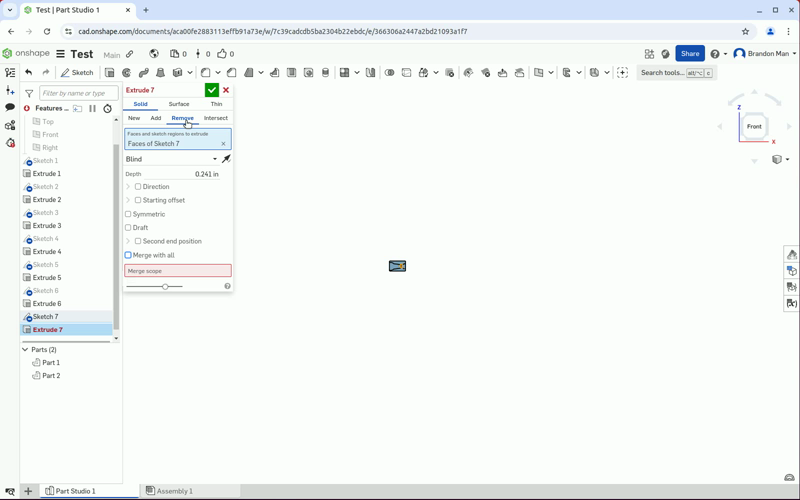
key(space)
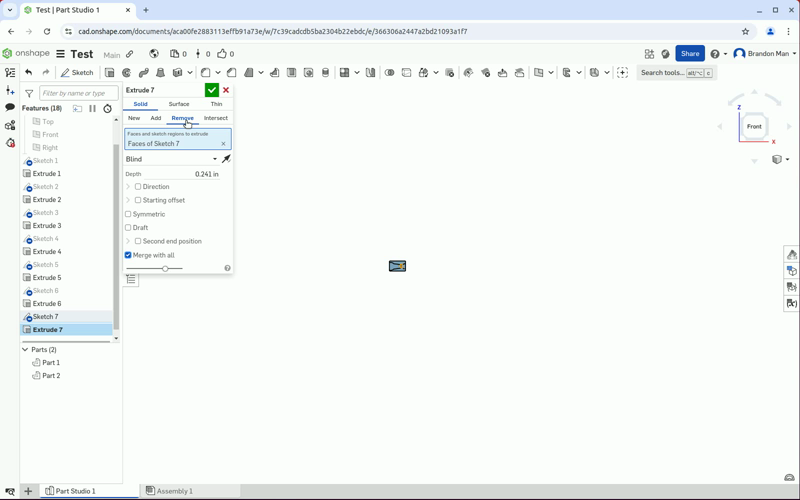
key(enter)
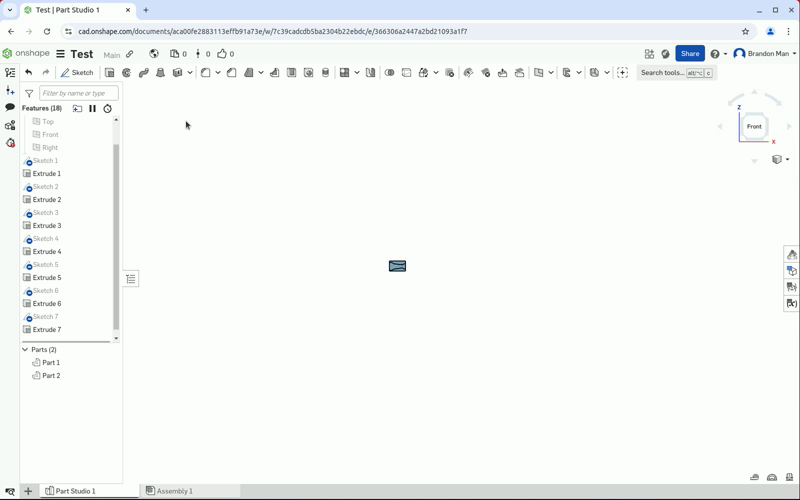
key(shift+h)
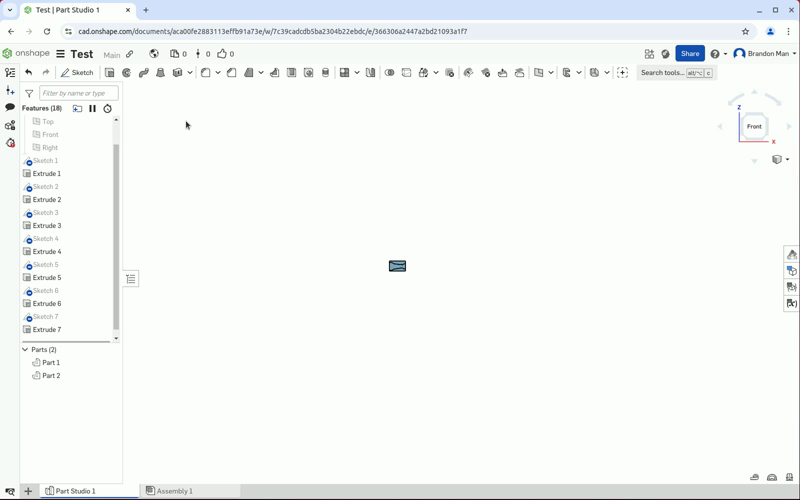
key(shift+h)
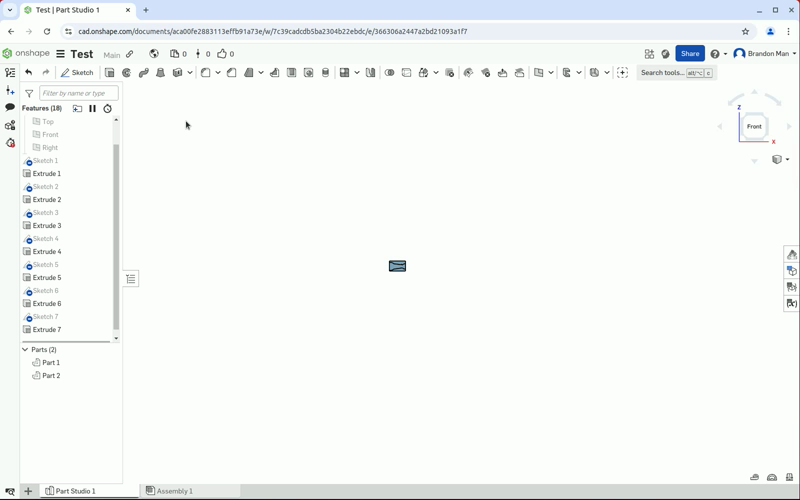
mouse_move(69, 163)
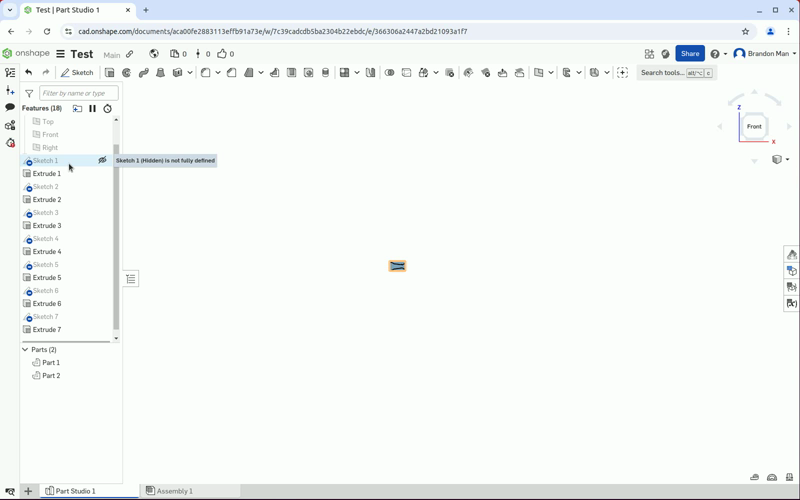
click(69, 163)
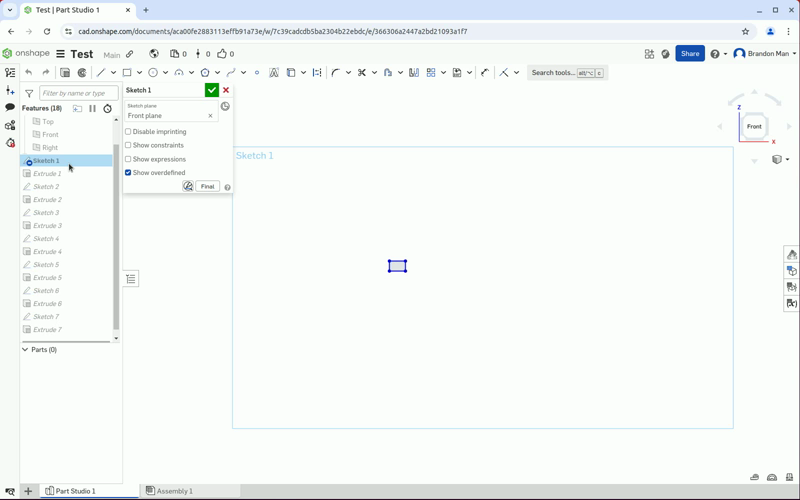
mouse_move(229, 92)
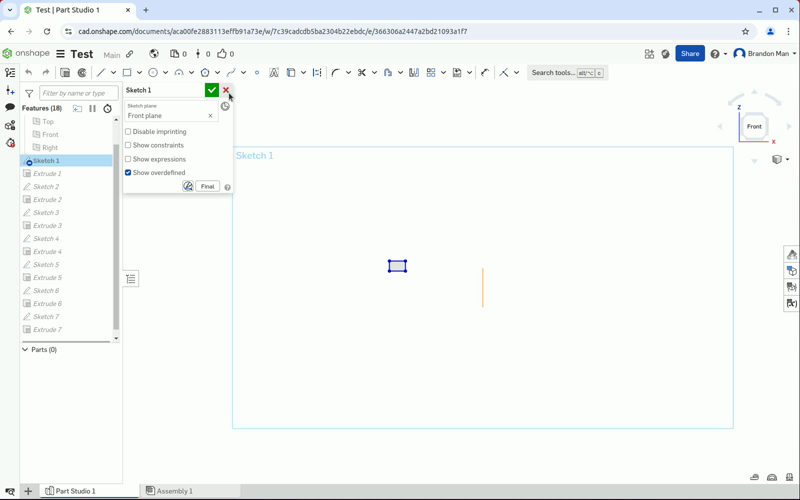
click(229, 92)
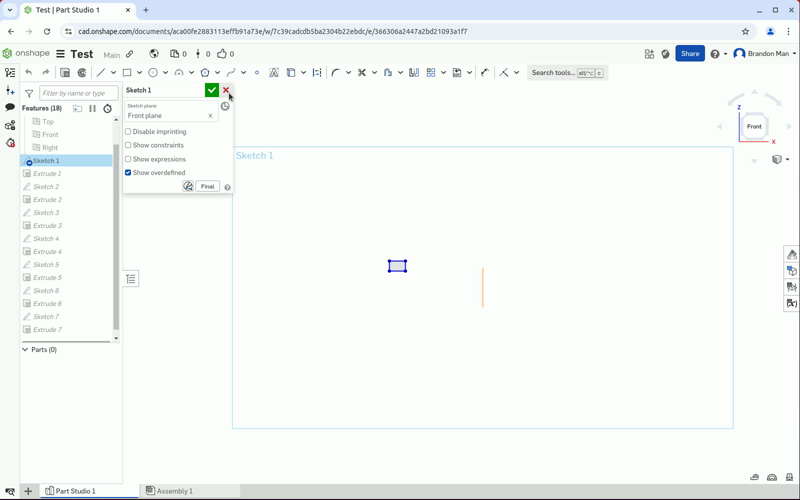
key(shift+s)
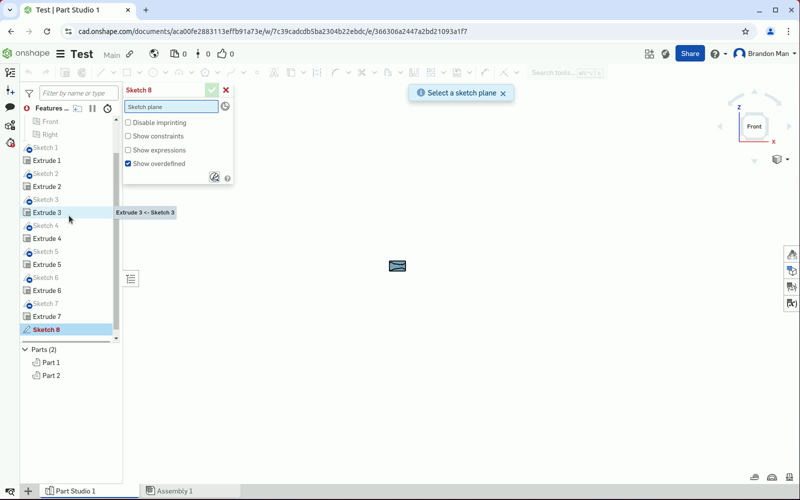
scroll(3)
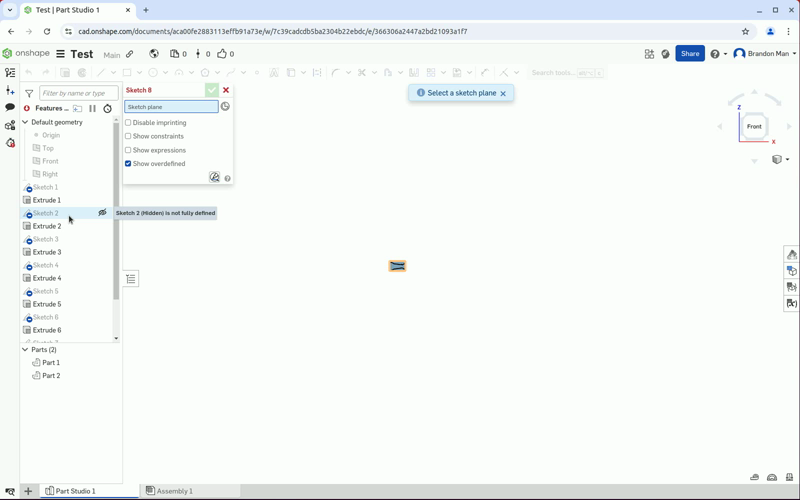
mouse_move(69, 163)
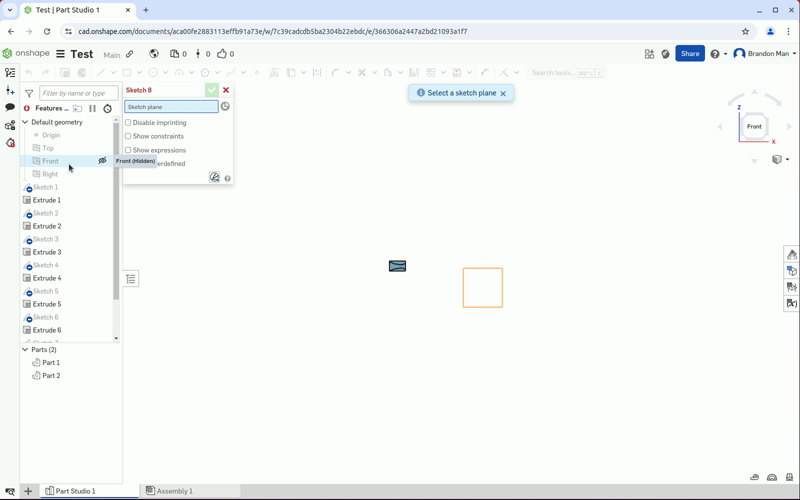
click(69, 163)
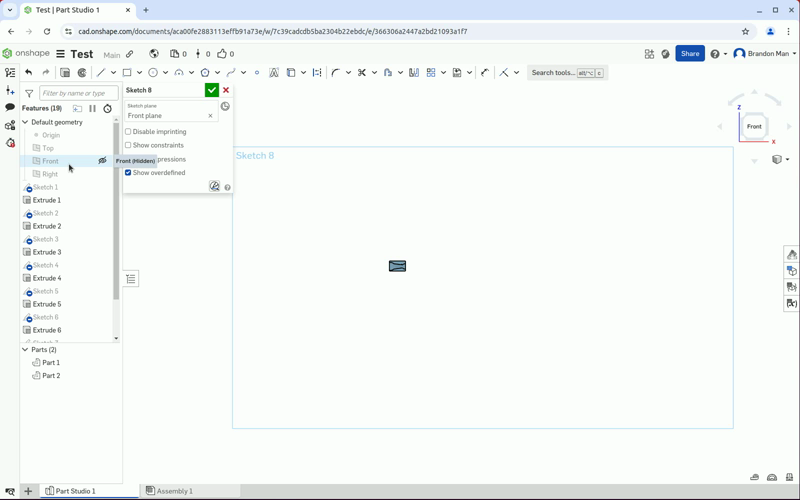
mouse_move(73, 352)
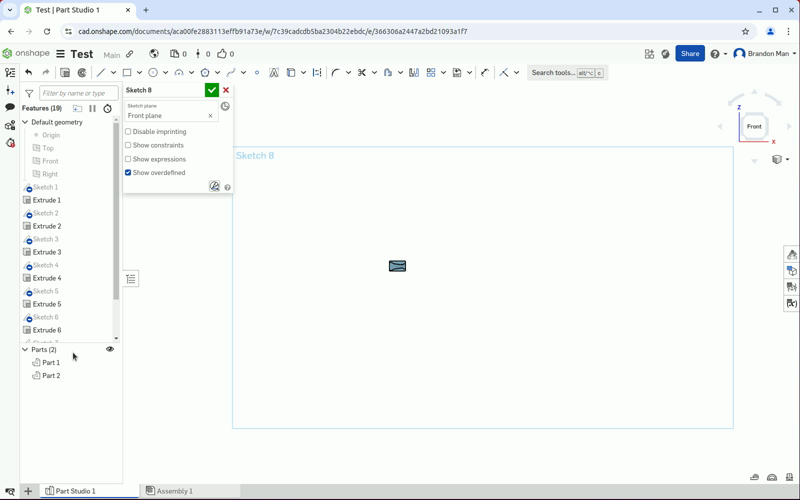
key(y)
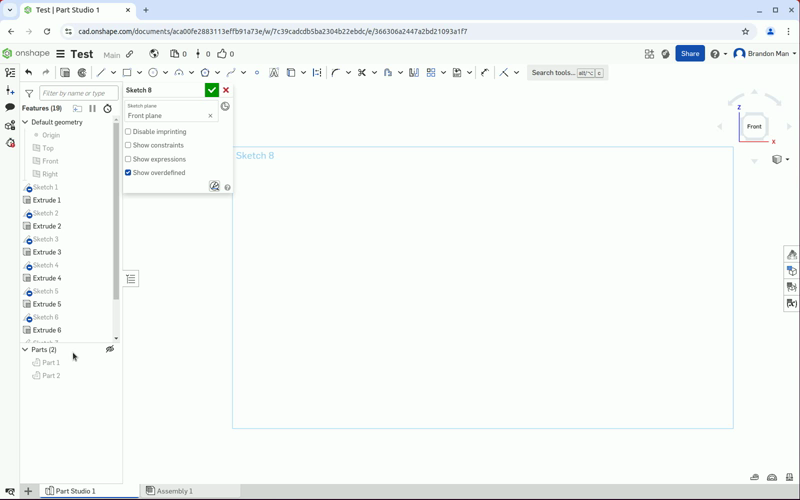
key(l)
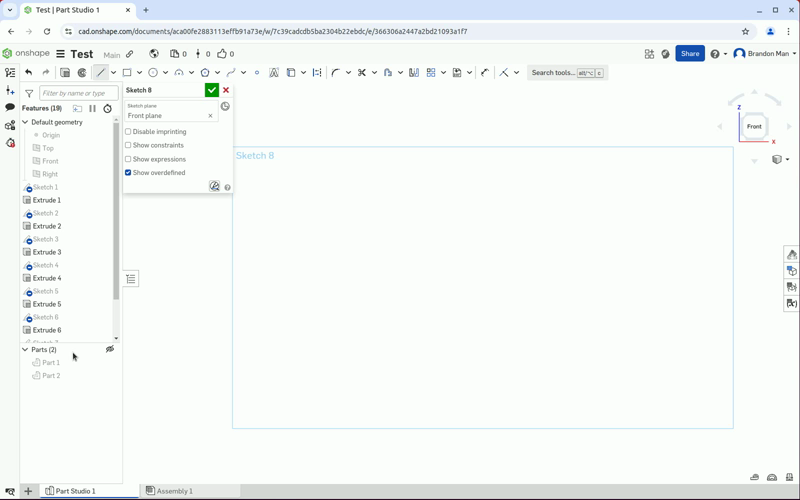
key_down(shift)
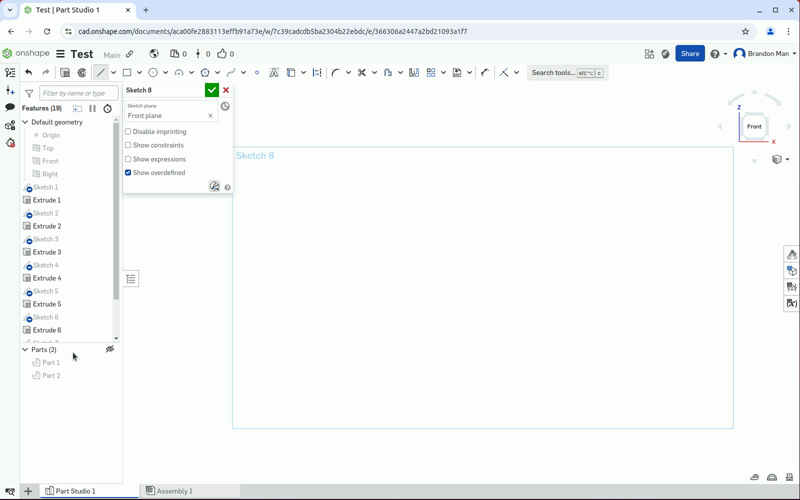
mouse_move(348, 272)
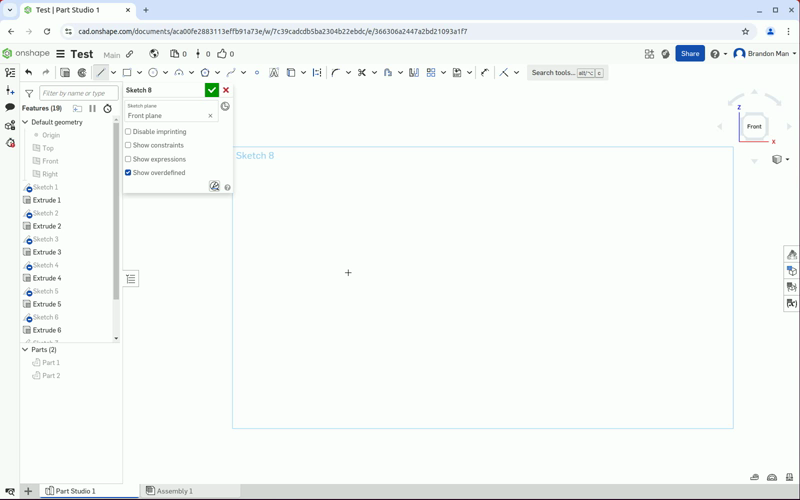
click(348, 272)
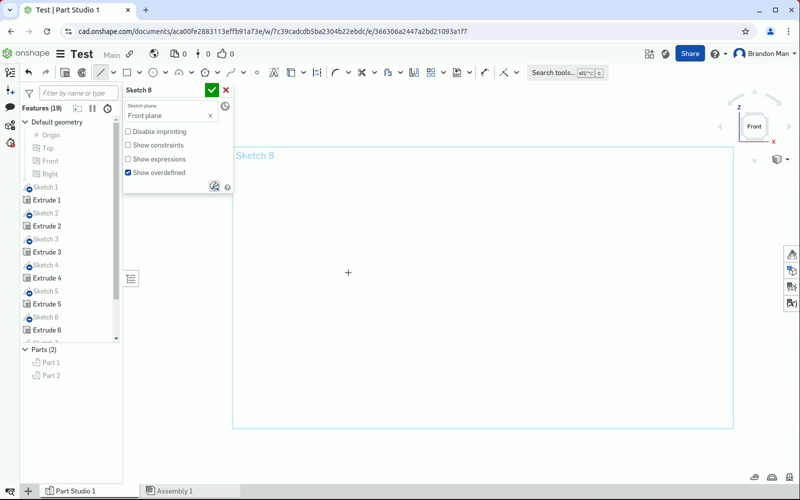
key_up(shift)
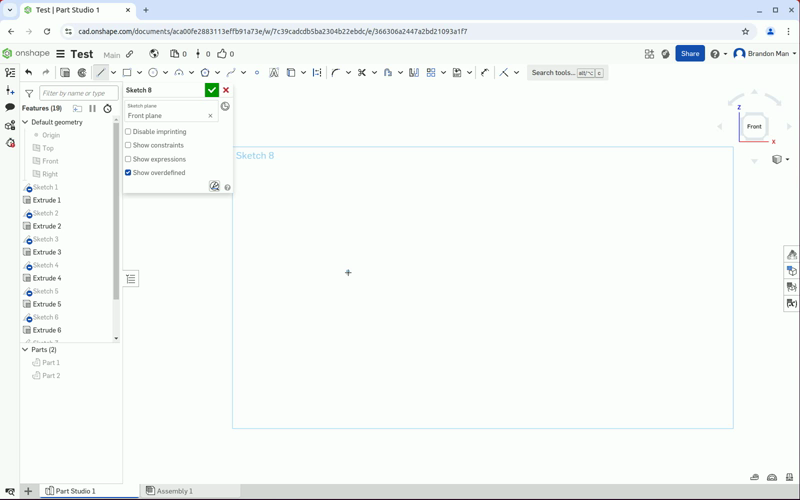
key_down(shift)
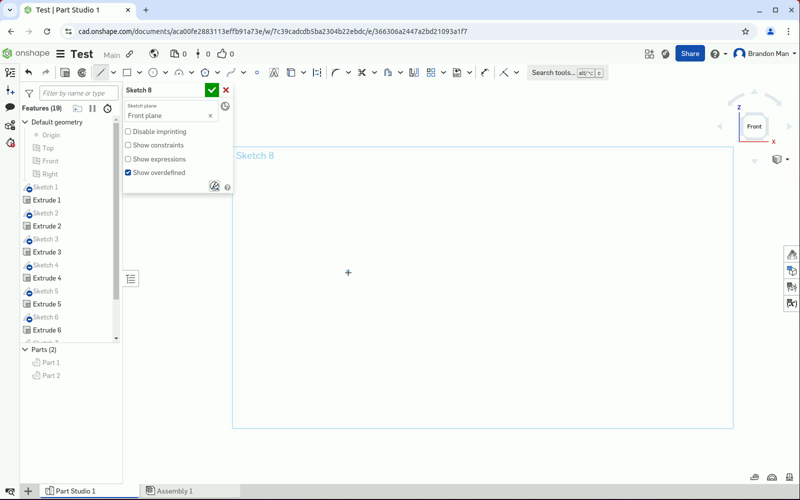
mouse_move(378, 272)
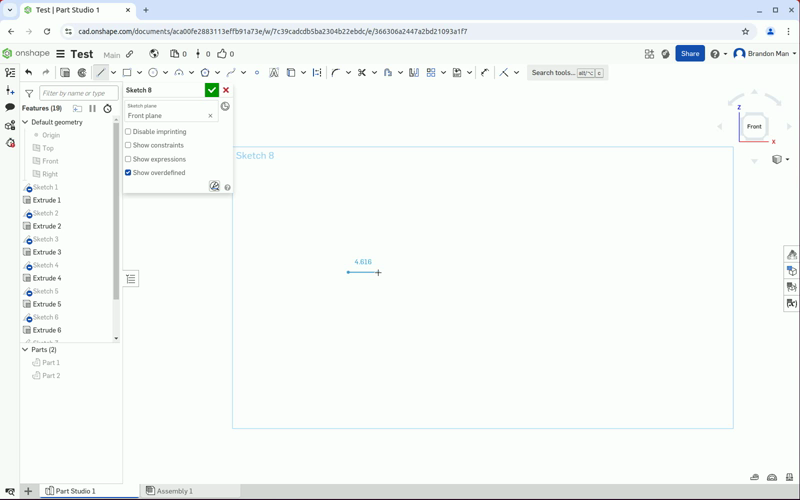
mouse_move(360, 272)
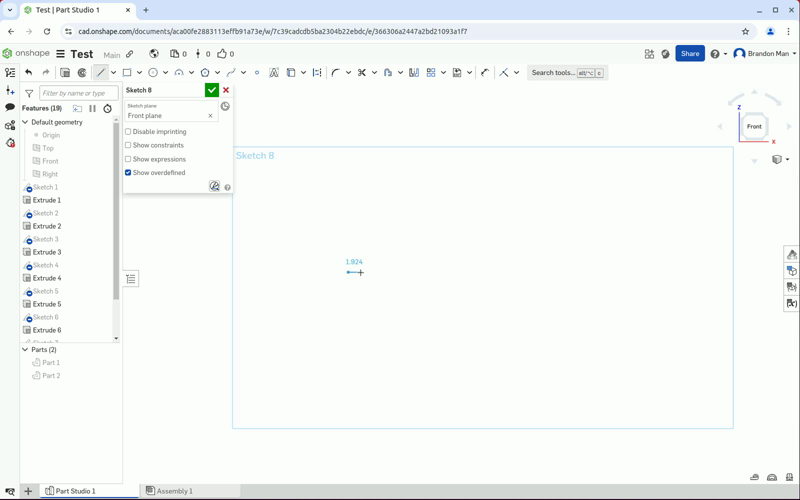
click(360, 272)
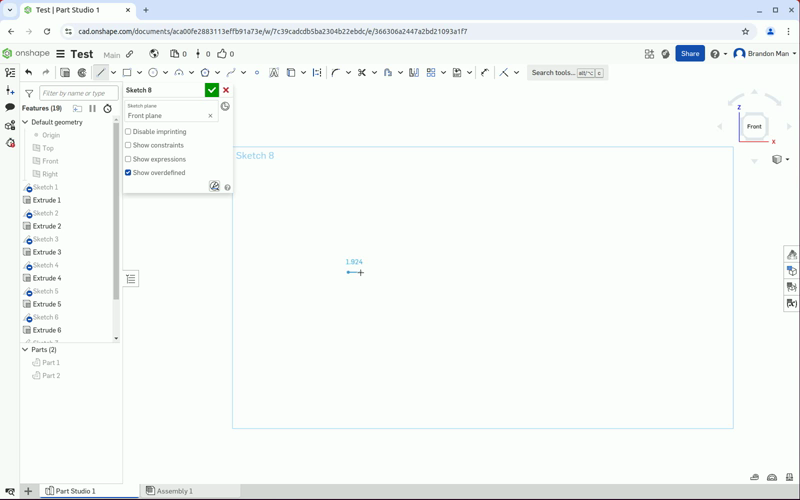
key_up(shift)
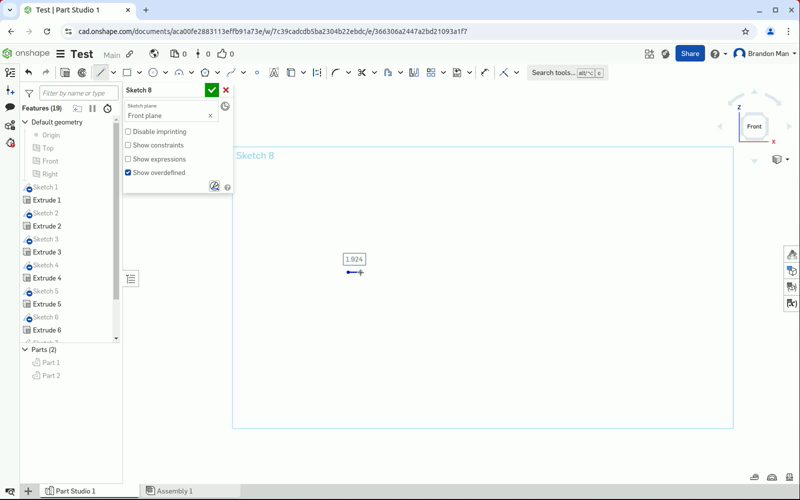
key_down(shift)
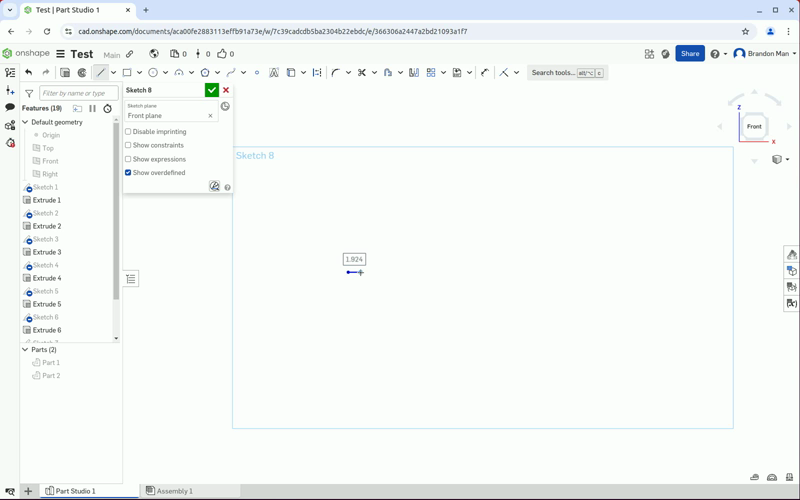
mouse_move(390, 272)
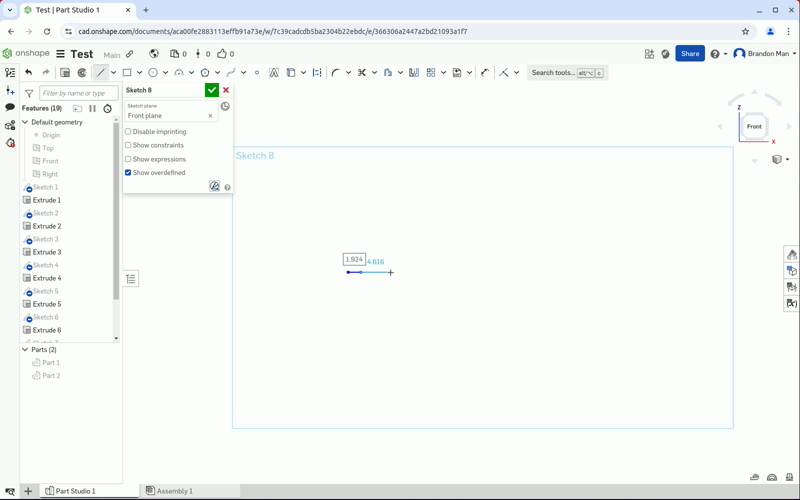
mouse_move(360, 259)
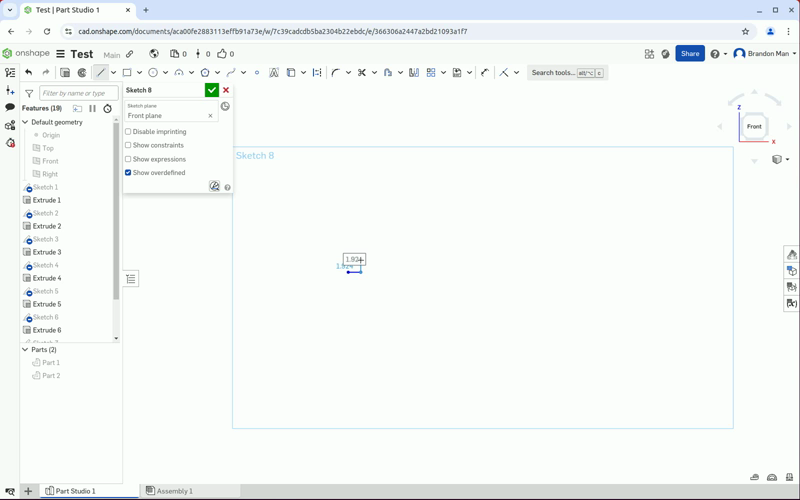
click(360, 259)
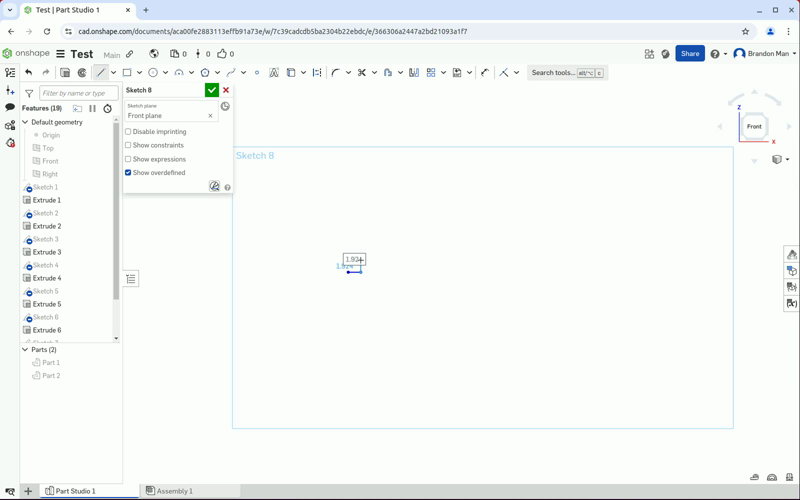
key_up(shift)
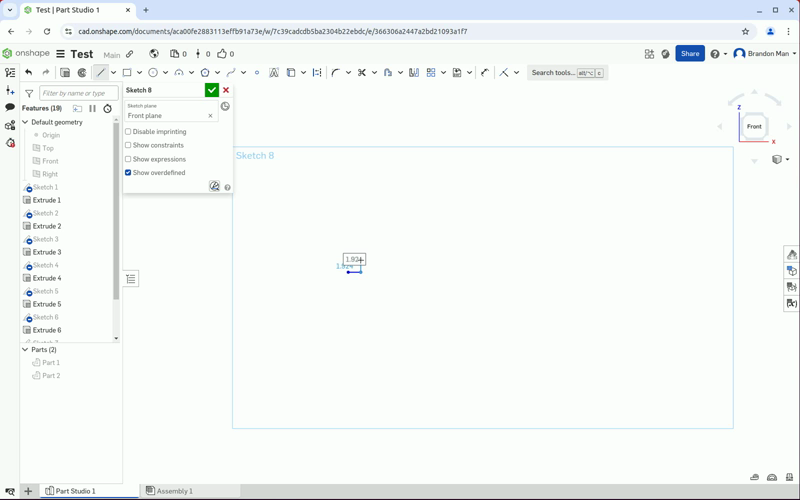
key_down(shift)
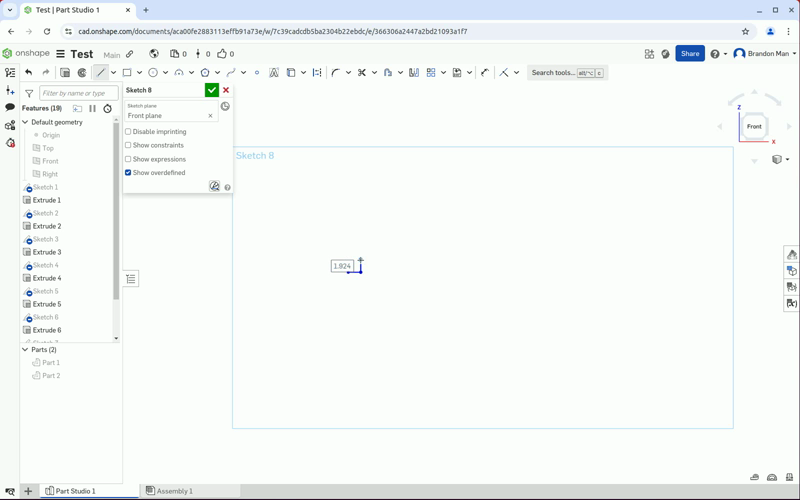
mouse_move(390, 259)
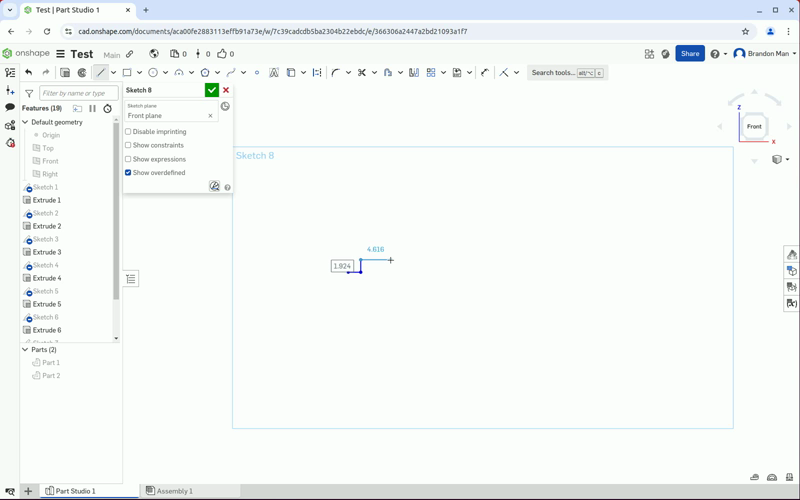
mouse_move(348, 259)
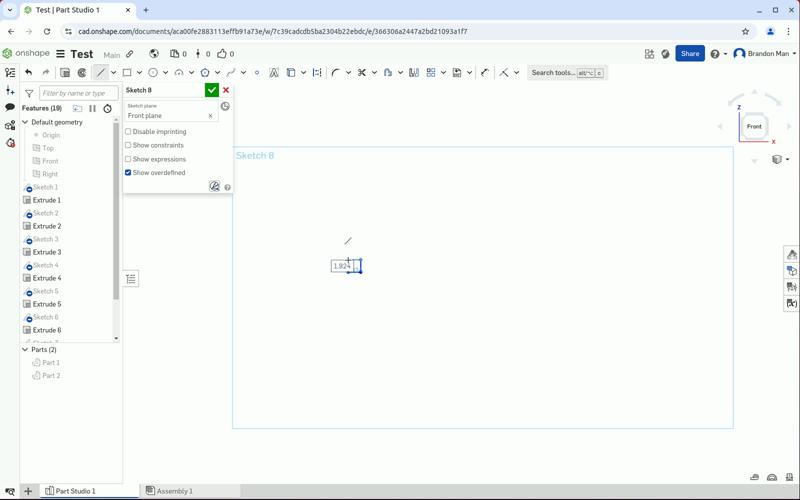
click(348, 259)
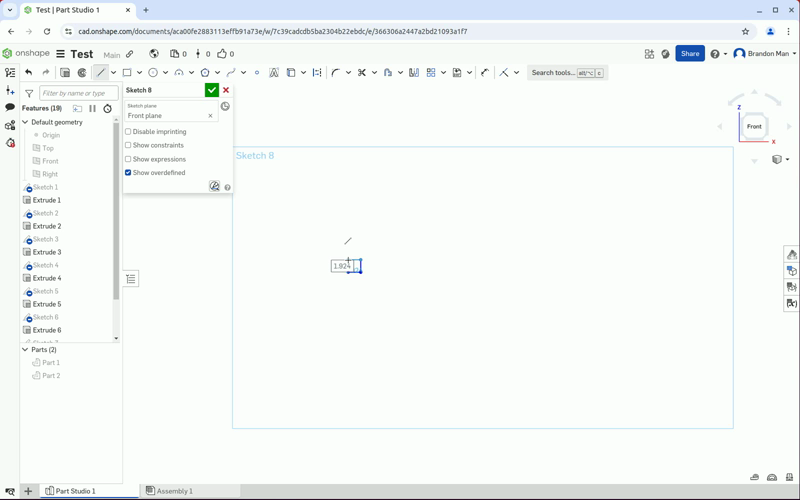
key_up(shift)
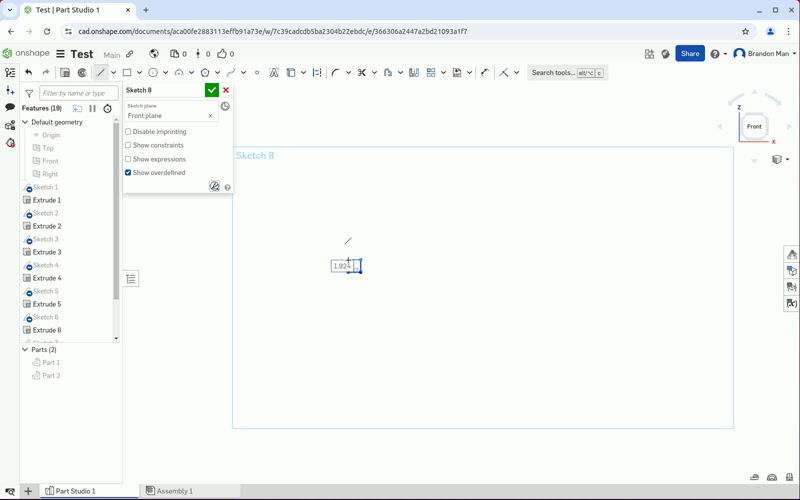
mouse_move(378, 259)
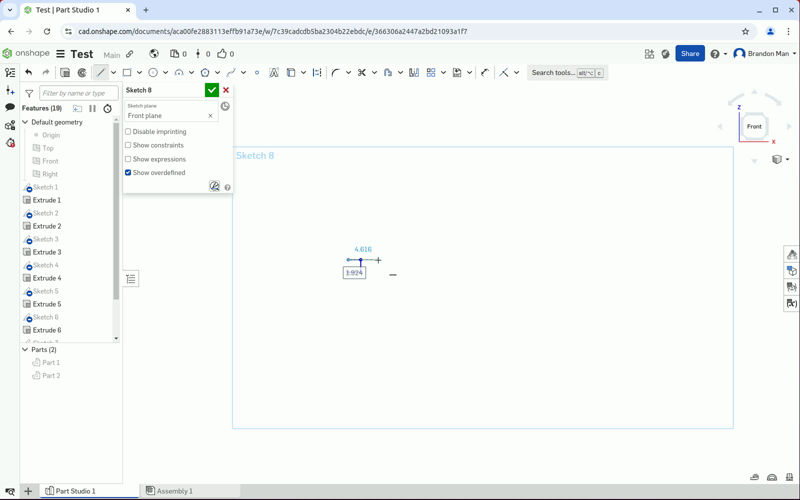
key_down(shift)
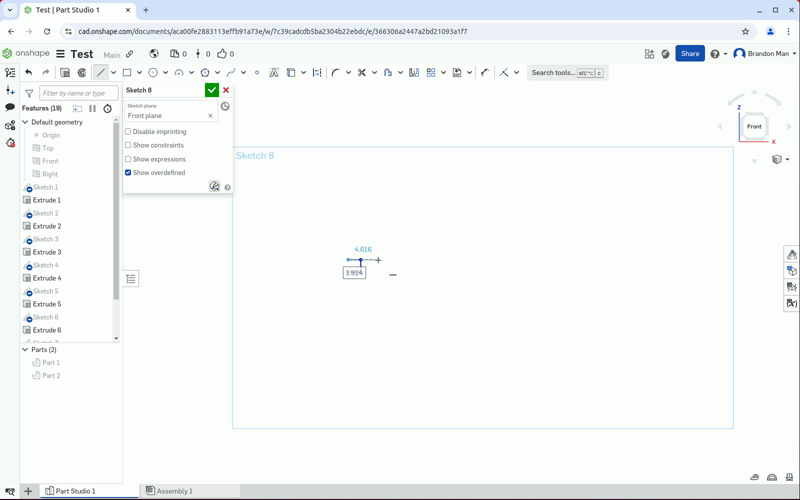
mouse_move(348, 272)
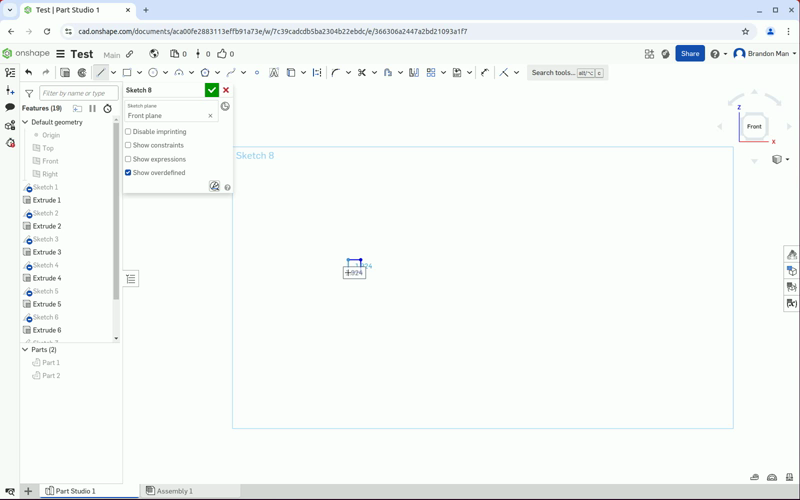
key_up(shift)
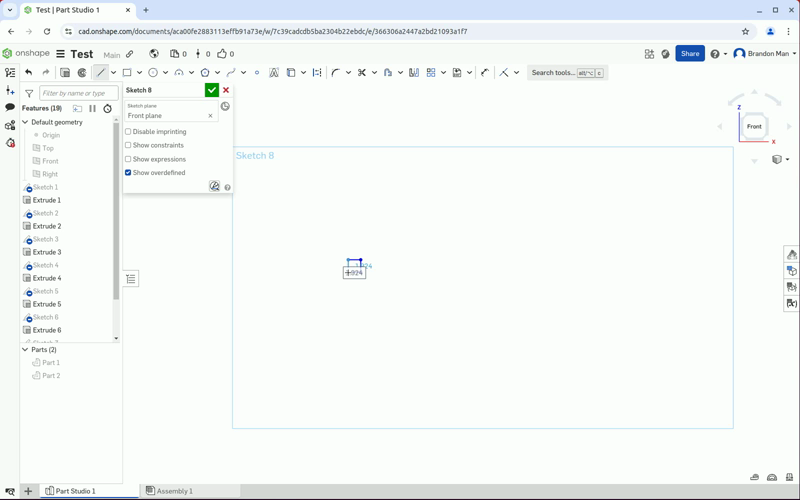
click(348, 272)
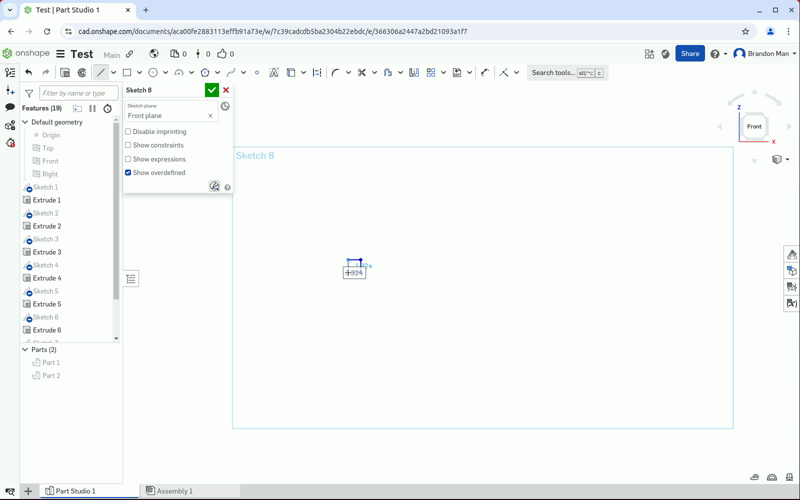
key(esc)
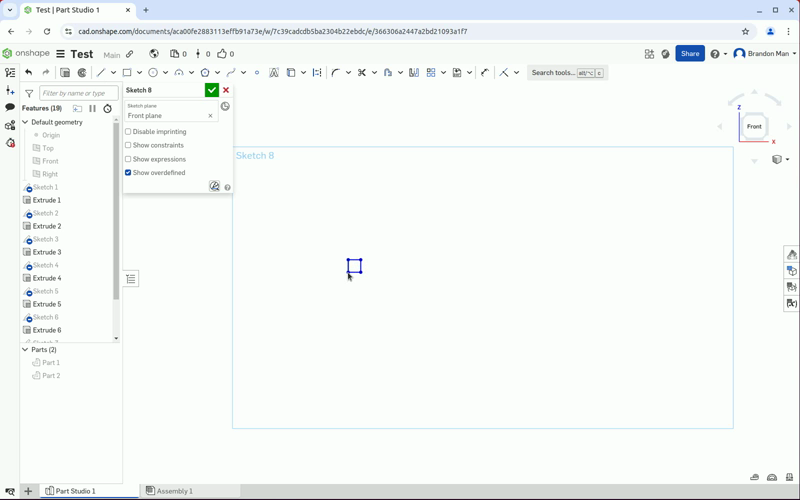
mouse_move(354, 268)
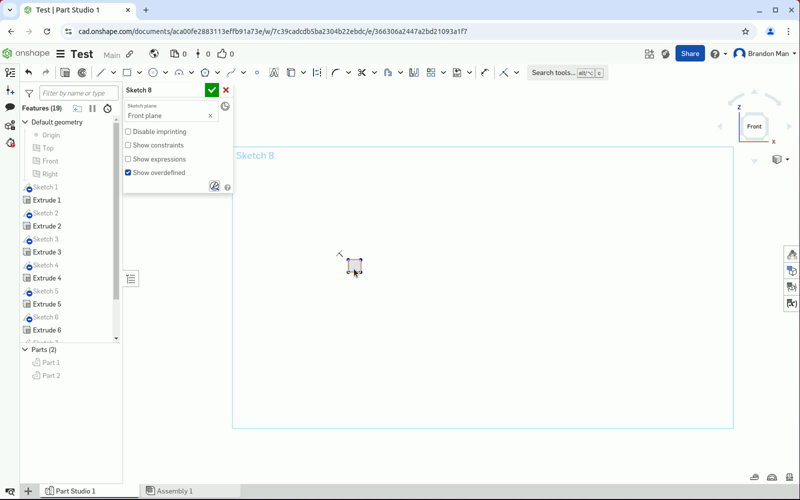
scroll(6)
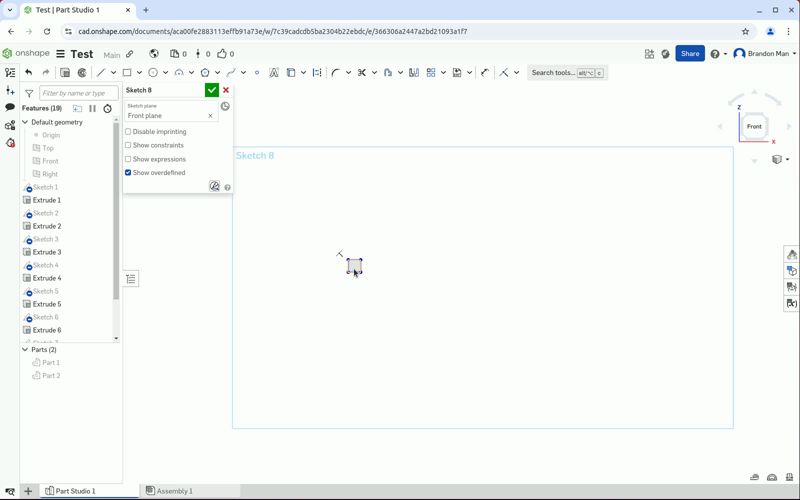
scroll(6)
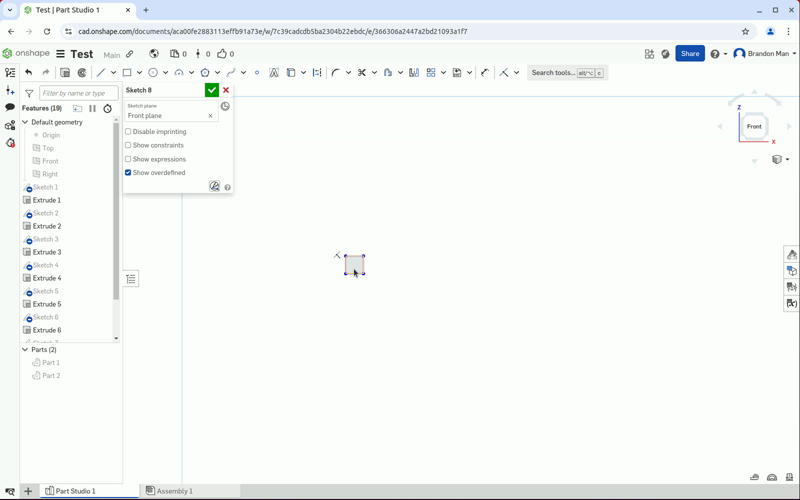
scroll(6)
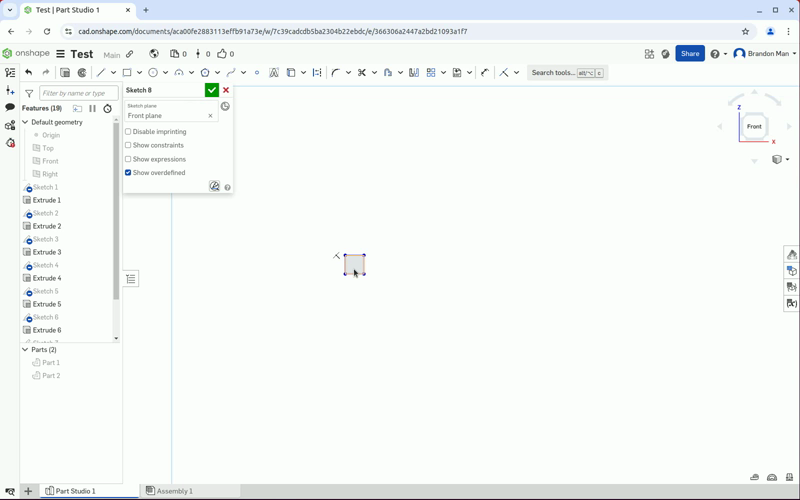
scroll(6)
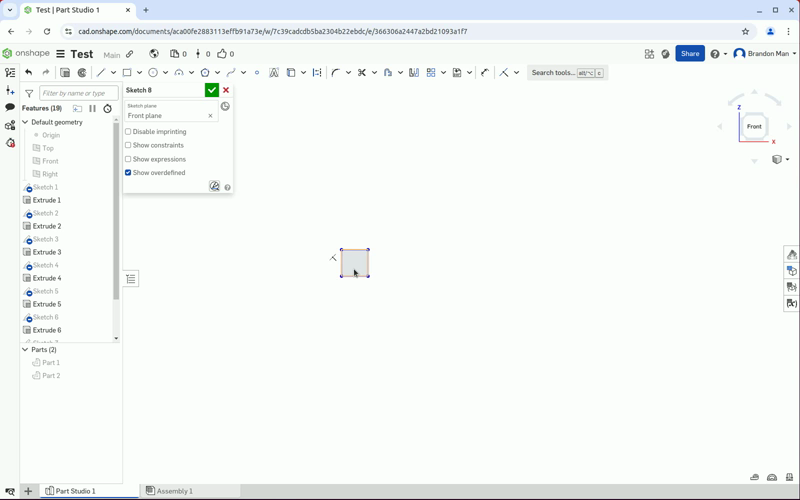
scroll(6)
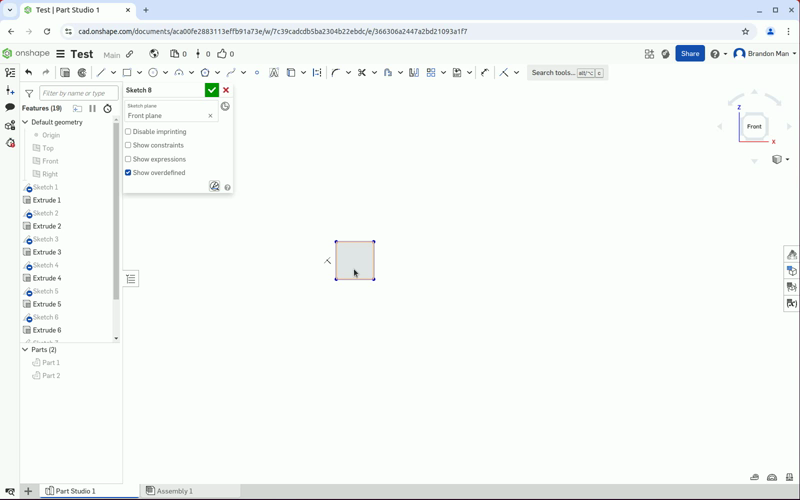
scroll(6)
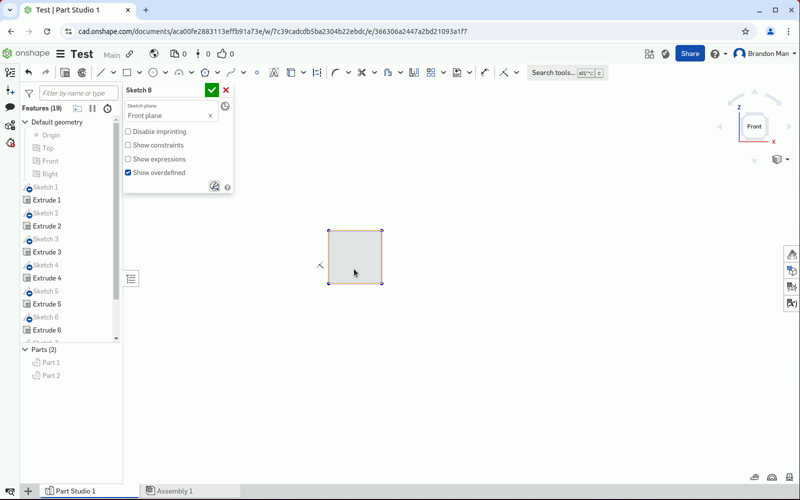
scroll(6)
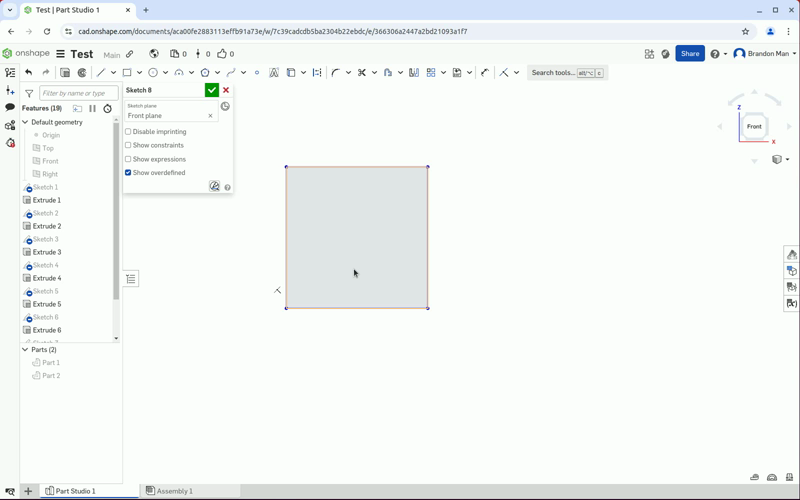
click(354, 268)
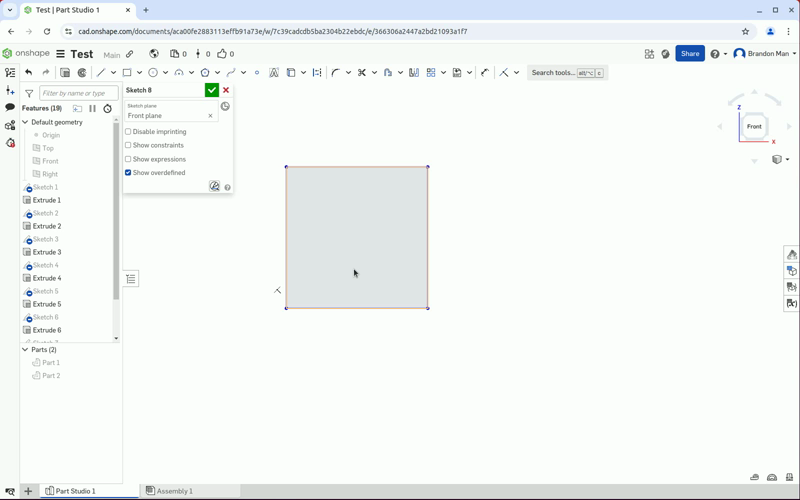
scroll(-6)
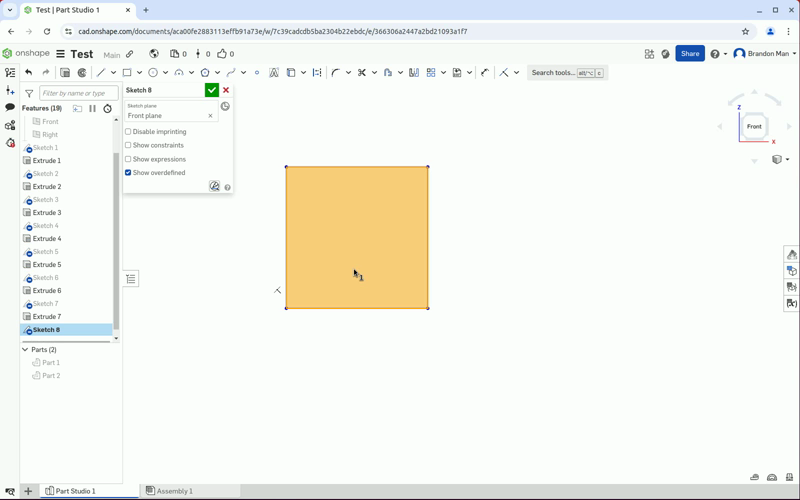
scroll(-6)
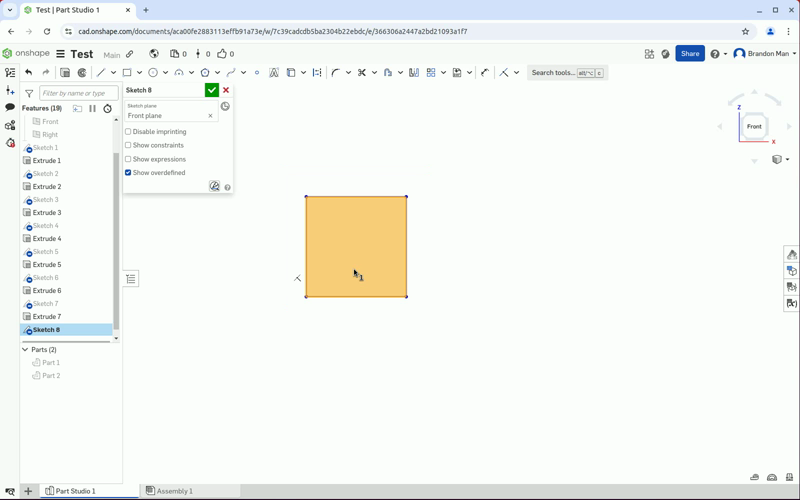
scroll(-6)
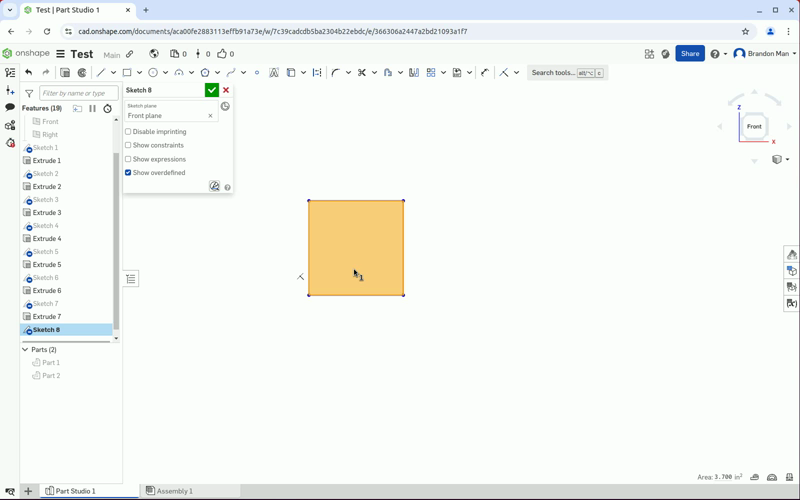
scroll(-6)
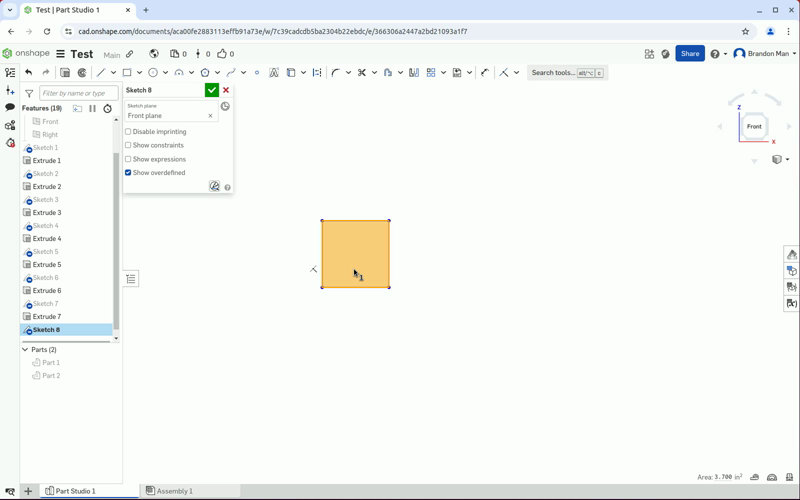
scroll(-6)
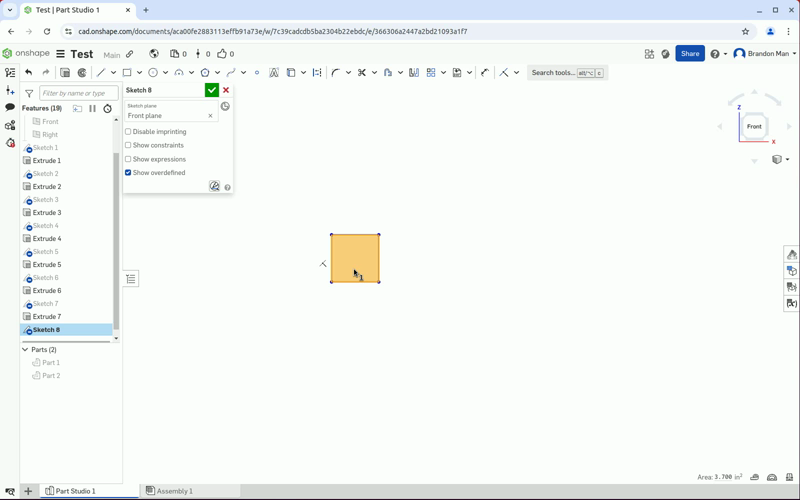
scroll(-6)
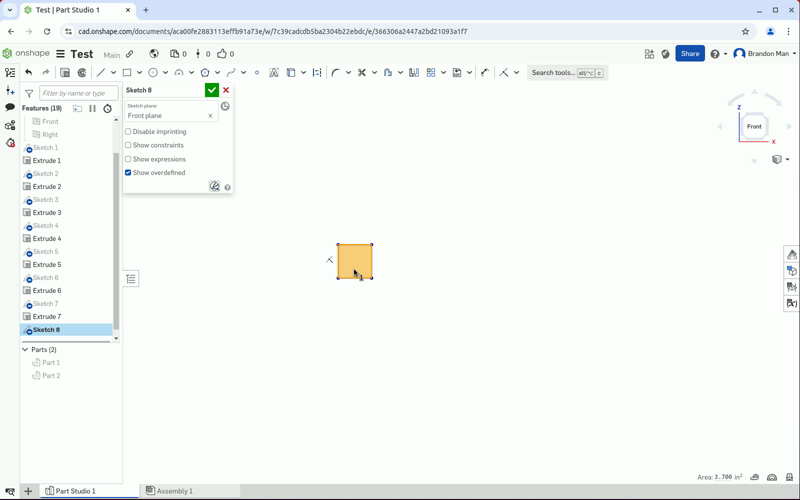
scroll(-6)
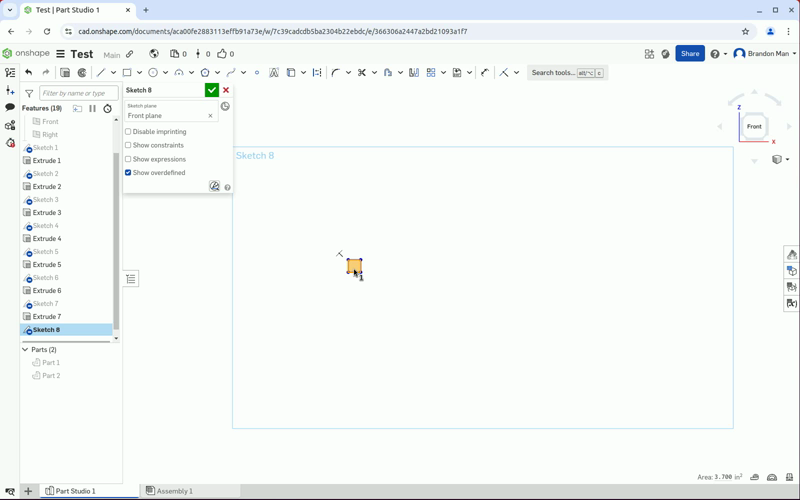
mouse_move(73, 352)
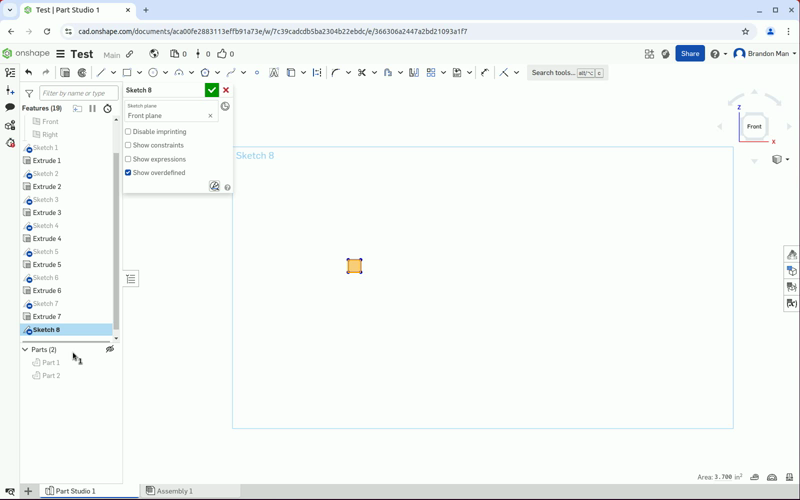
key(shift+y)
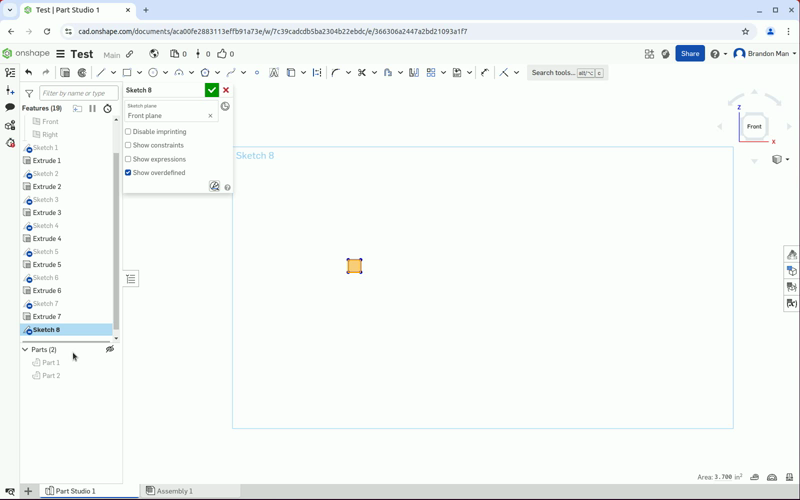
key(shift+e)
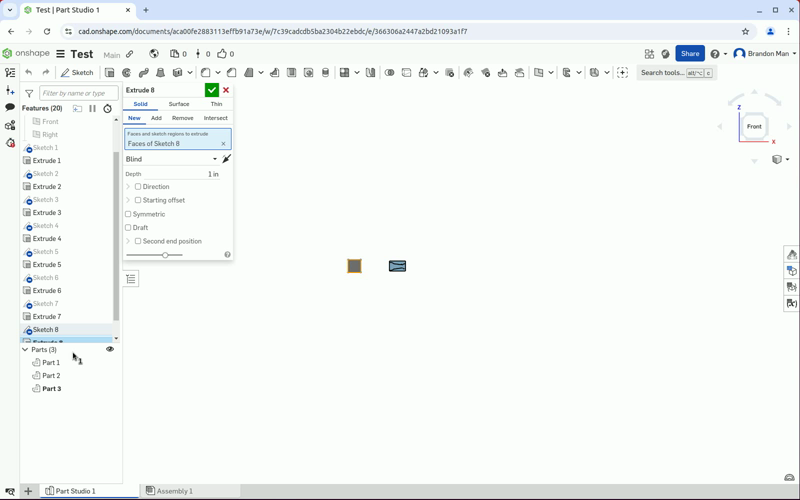
mouse_move(143, 106)
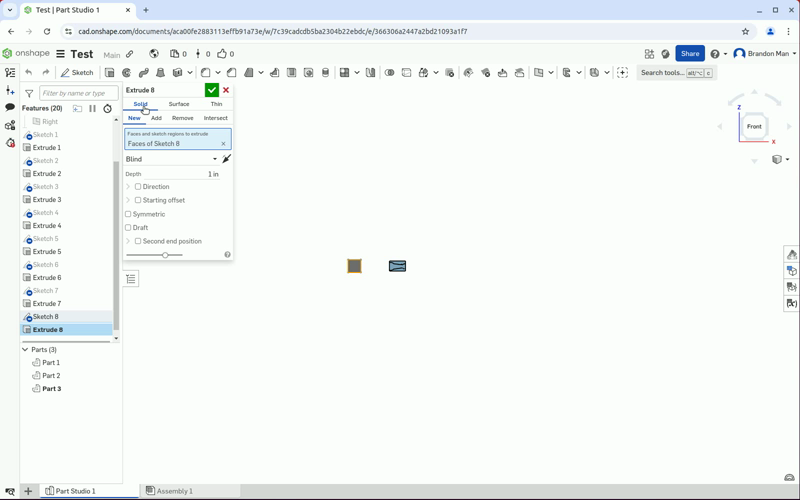
click(143, 106)
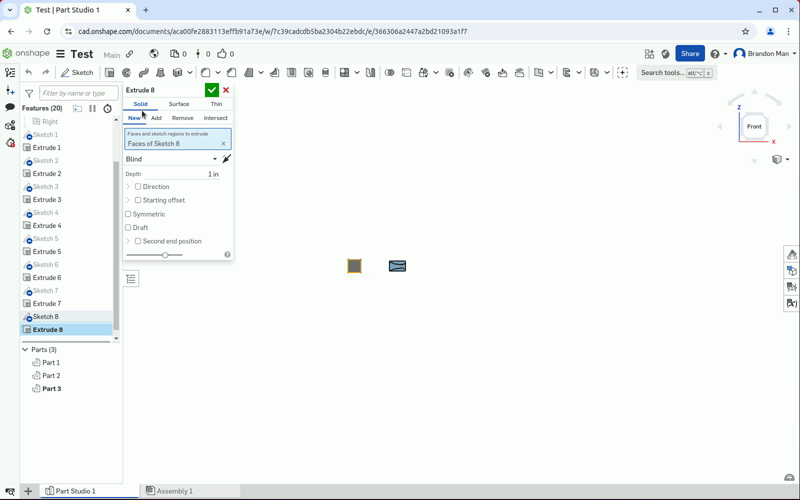
mouse_move(137, 120)
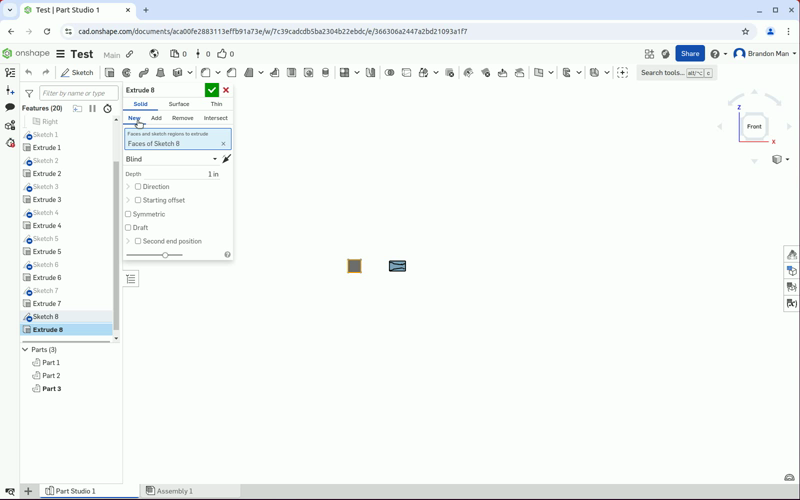
click(137, 120)
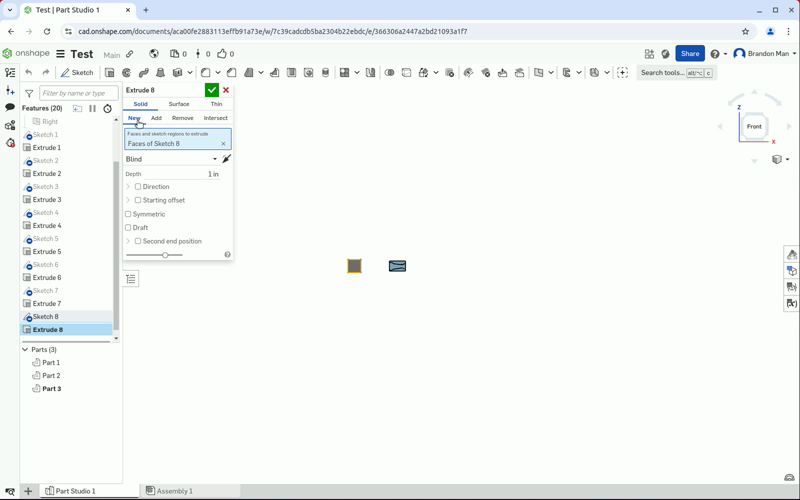
key(tab, 4)
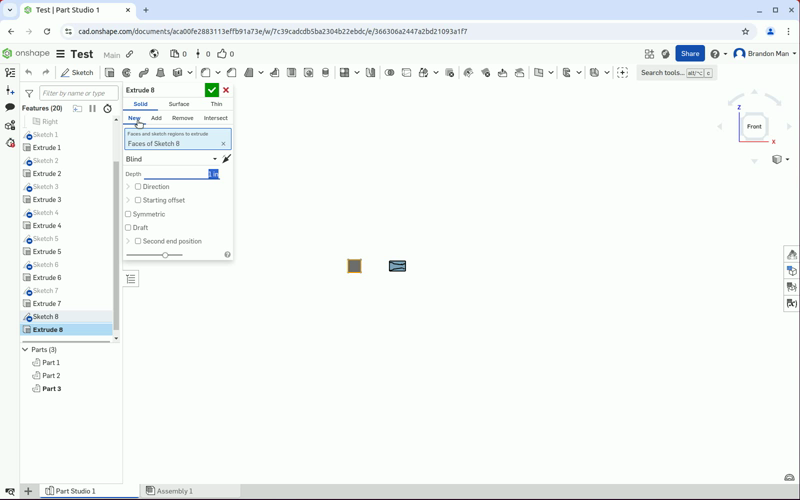
text(-0.481)
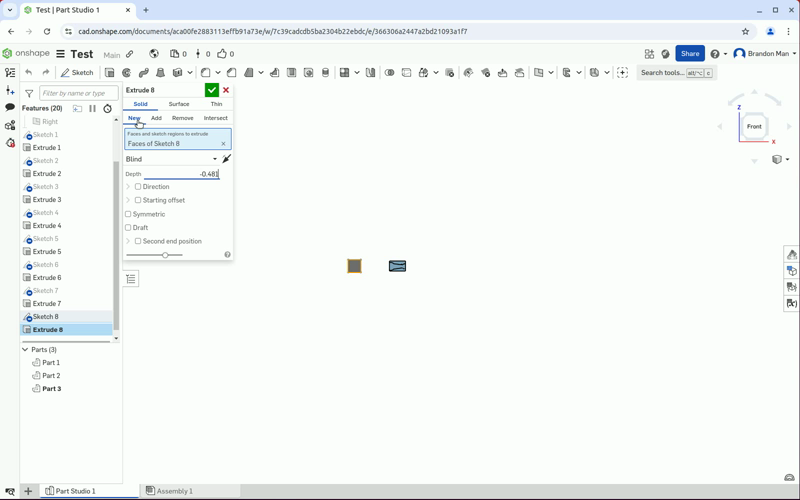
key(enter)
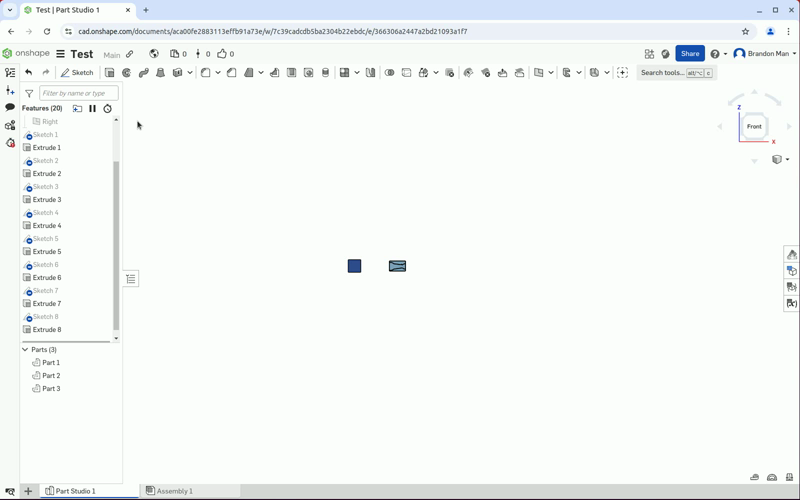
key(shift+h)
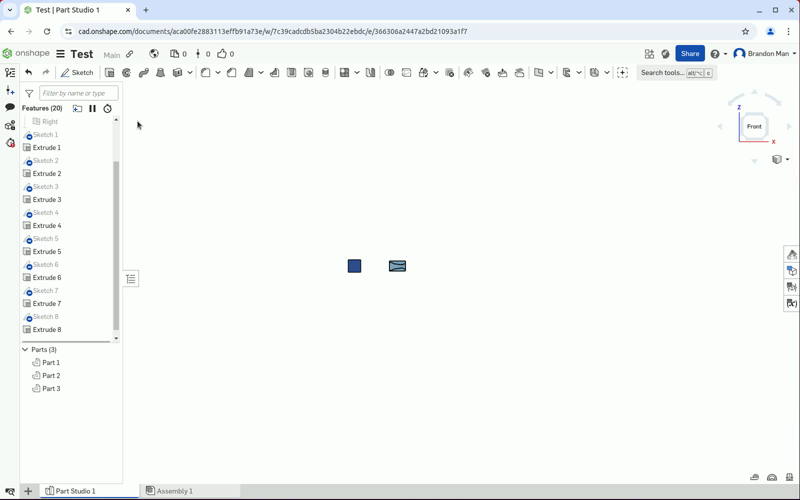
key(shift+h)
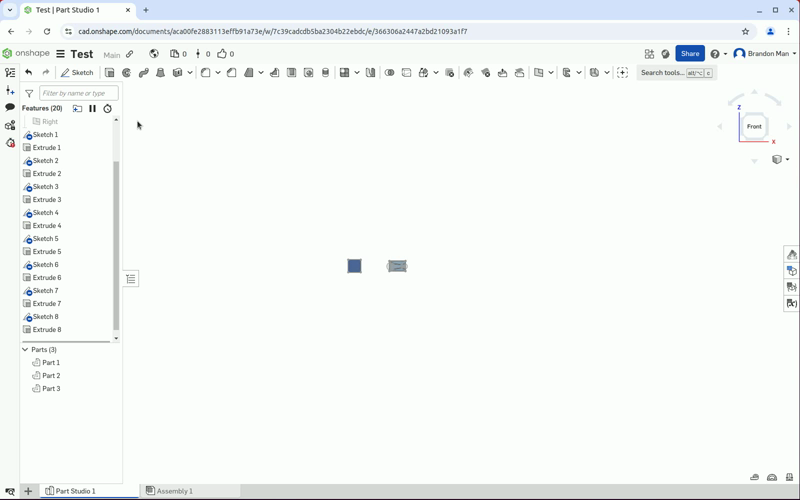
key(shift+7)
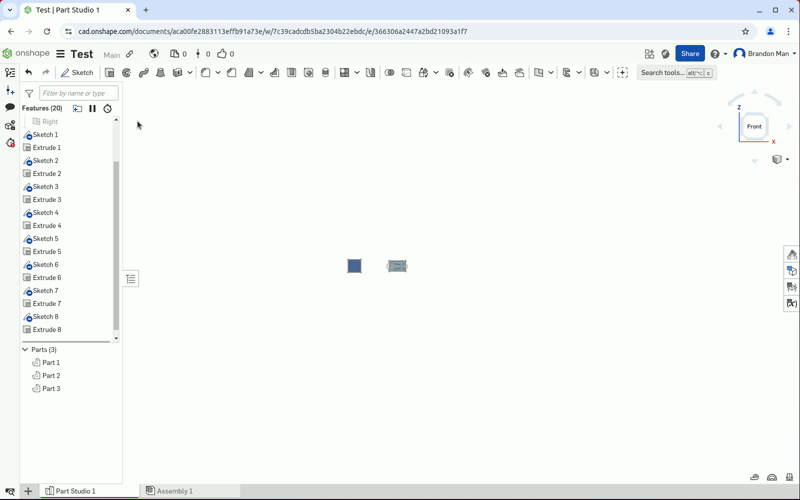
key(left, 2)
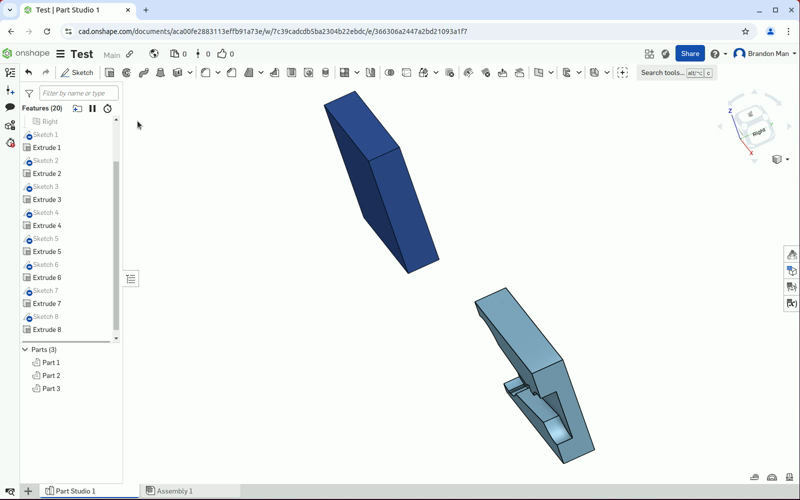
key(down, 2)
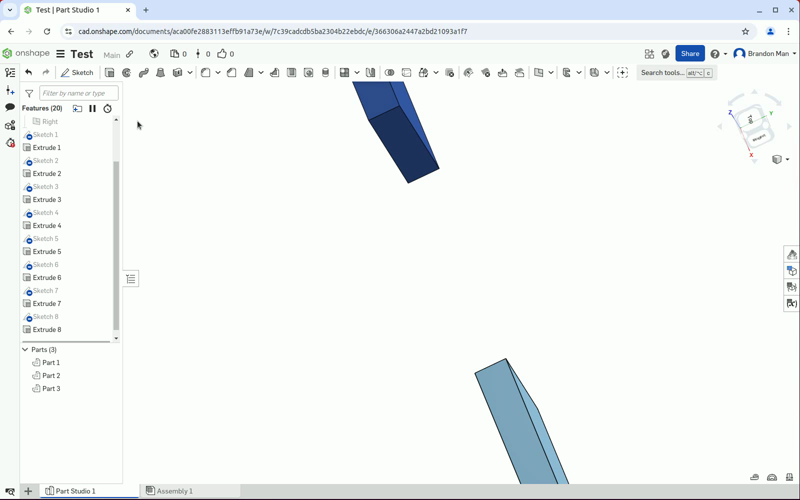
key(up, 2)
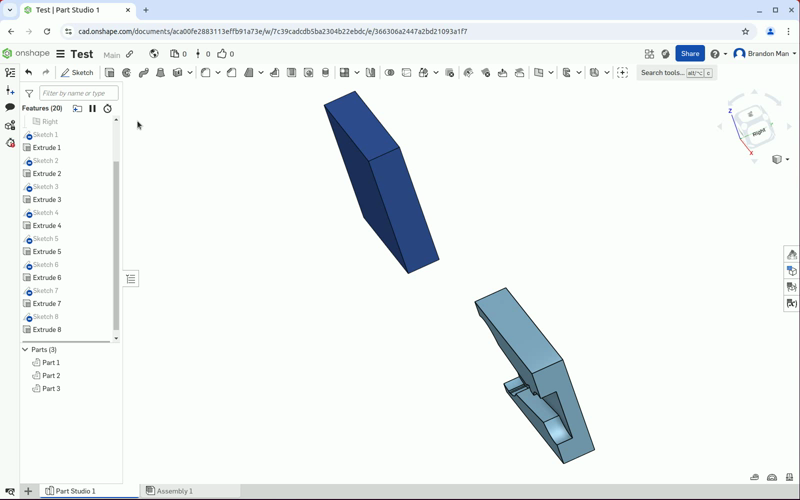
key(right, 2)
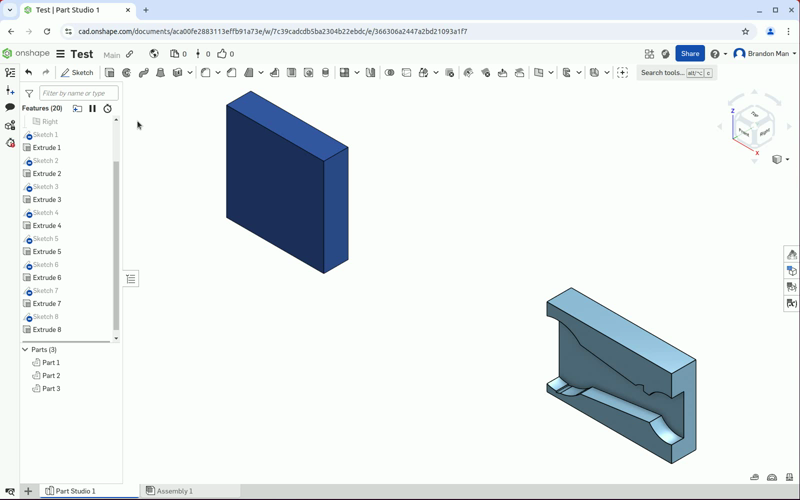
mouse_move(69, 137)
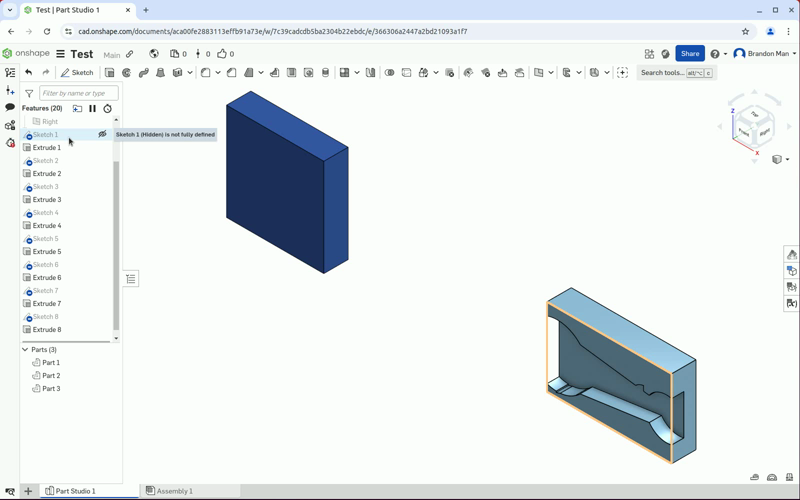
click(69, 137)